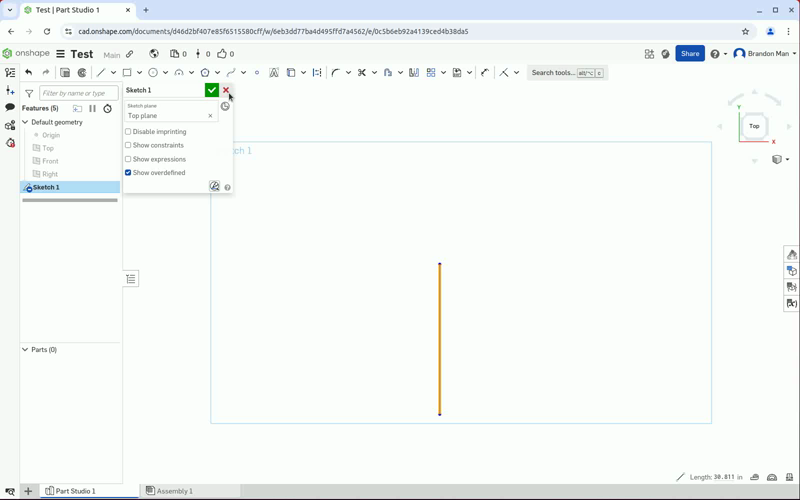
key(shift+h)
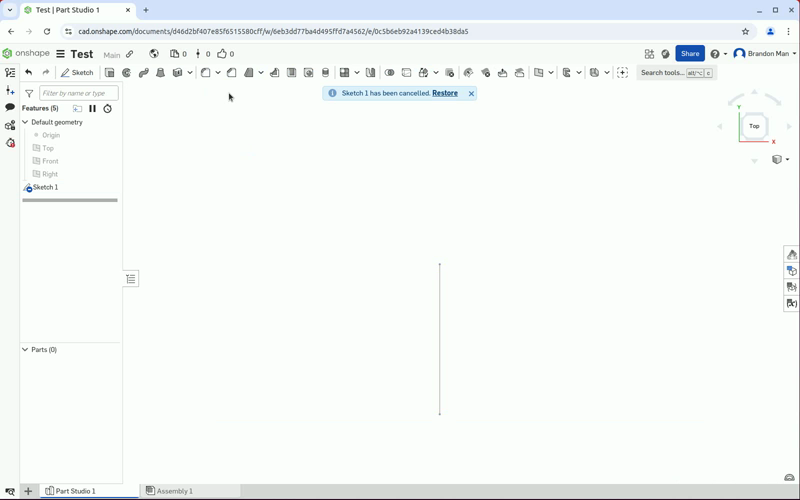
key(shift+s)
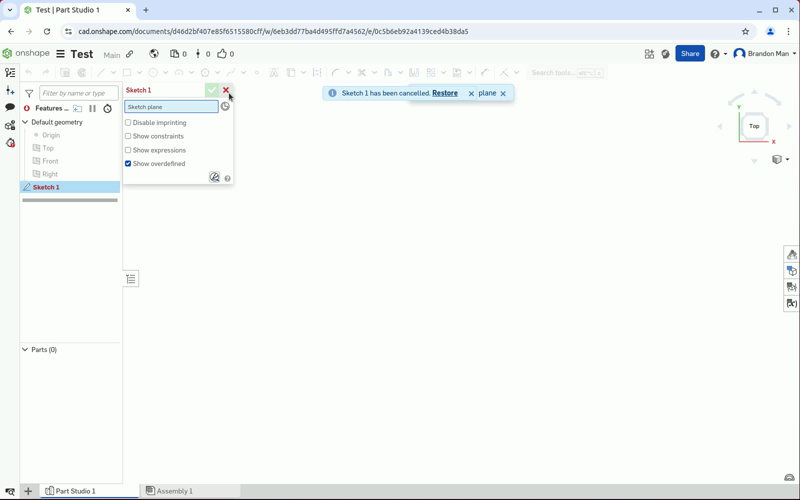
mouse_move(73, 150)
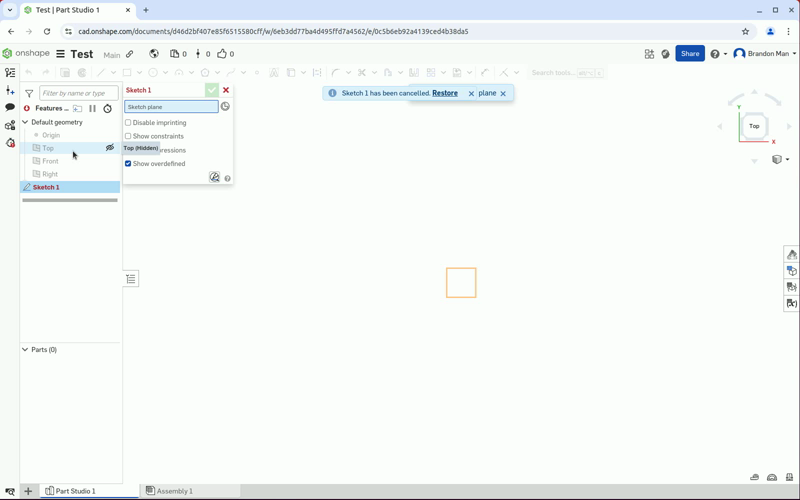
click(73, 150)
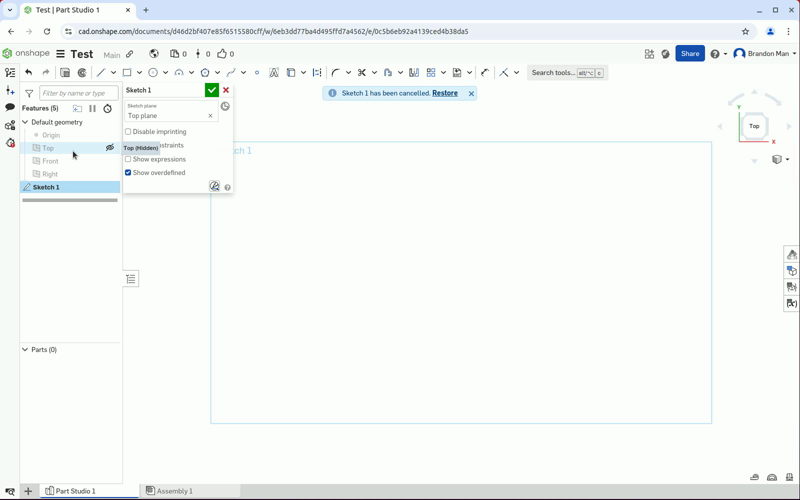
mouse_move(73, 352)
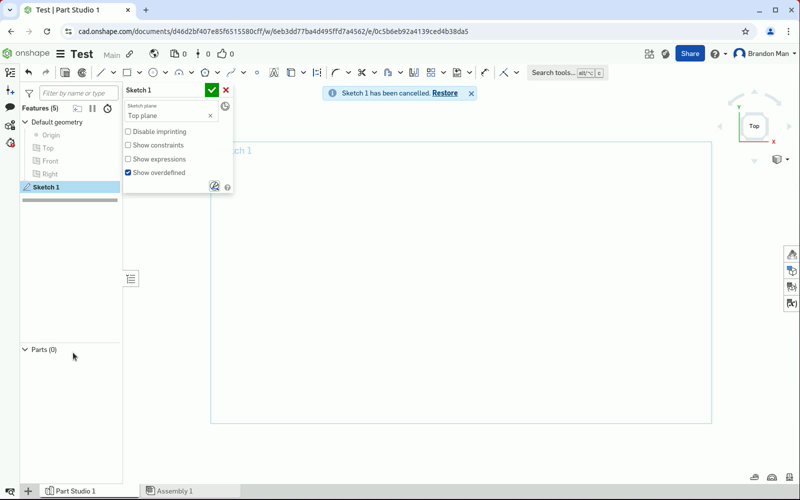
key(y)
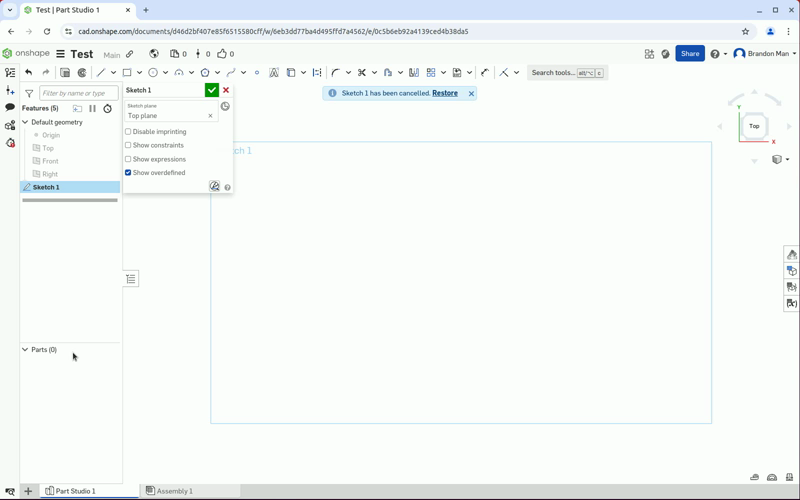
key(l)
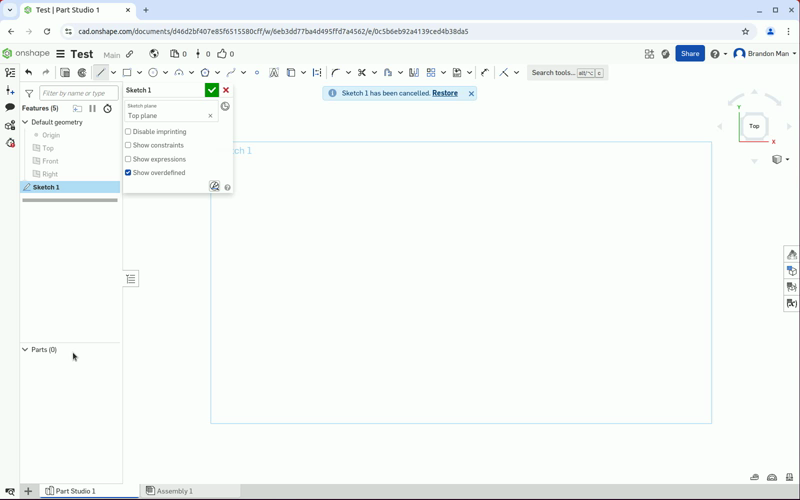
key_down(shift)
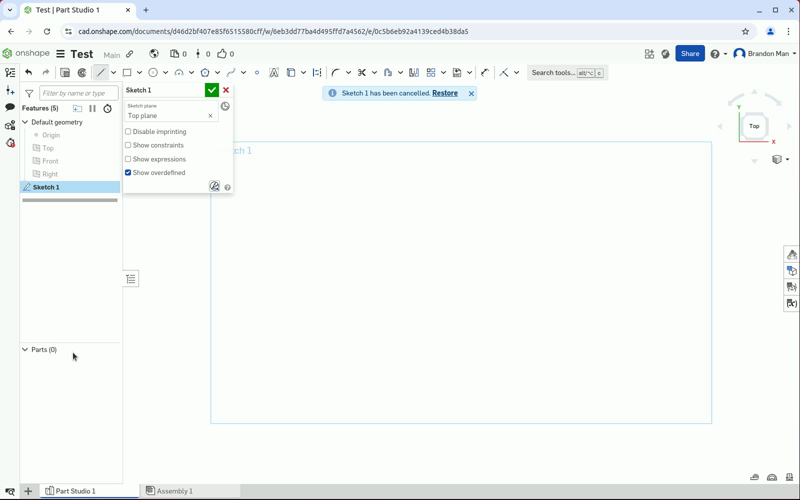
mouse_move(438, 307)
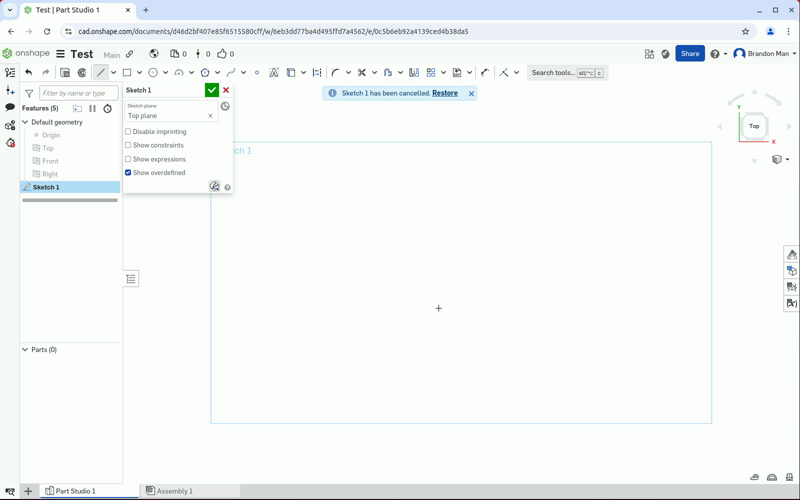
click(438, 307)
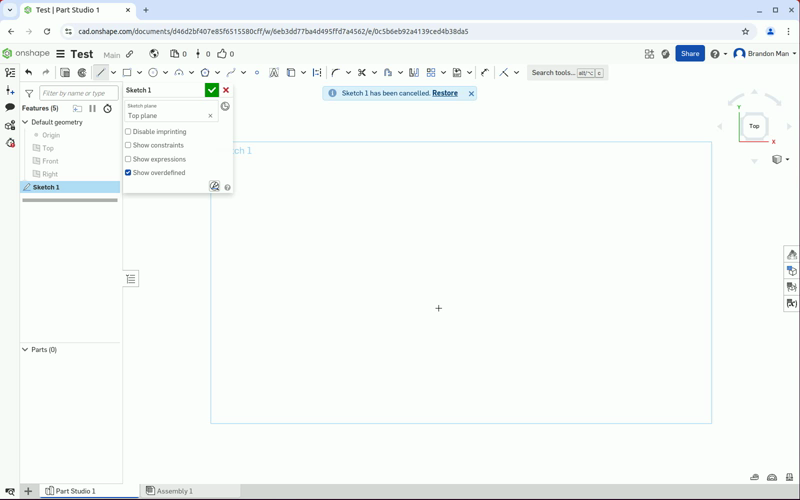
key_up(shift)
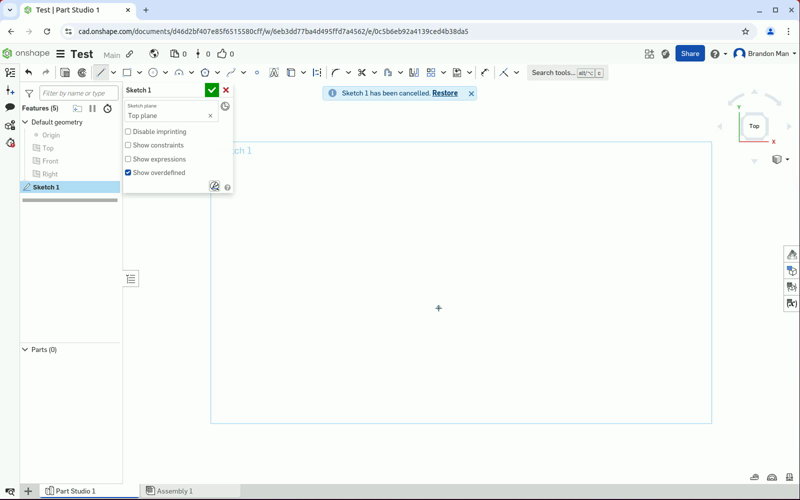
key_down(shift)
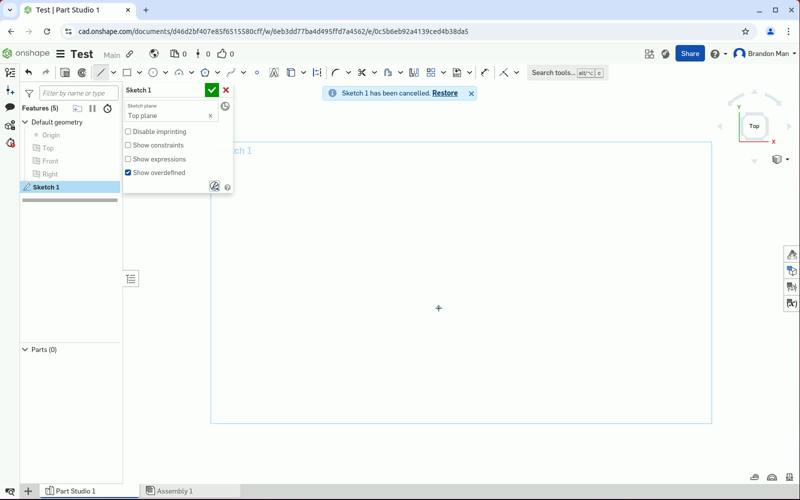
mouse_move(573, 307)
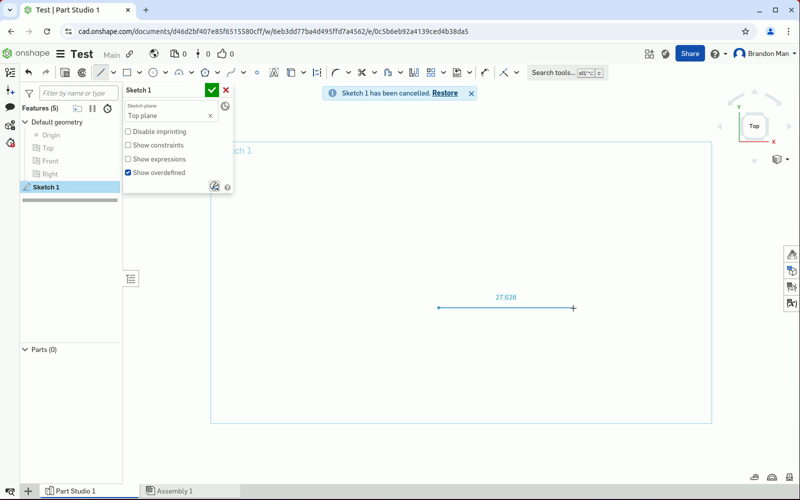
click(573, 307)
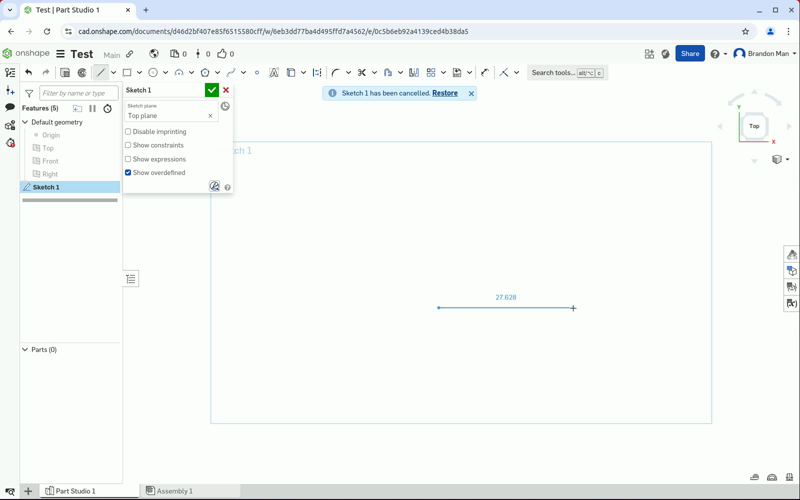
key_up(shift)
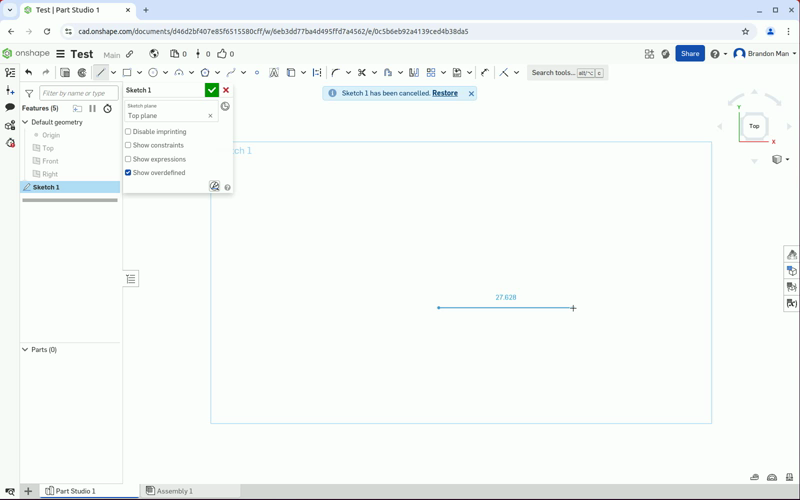
key_down(shift)
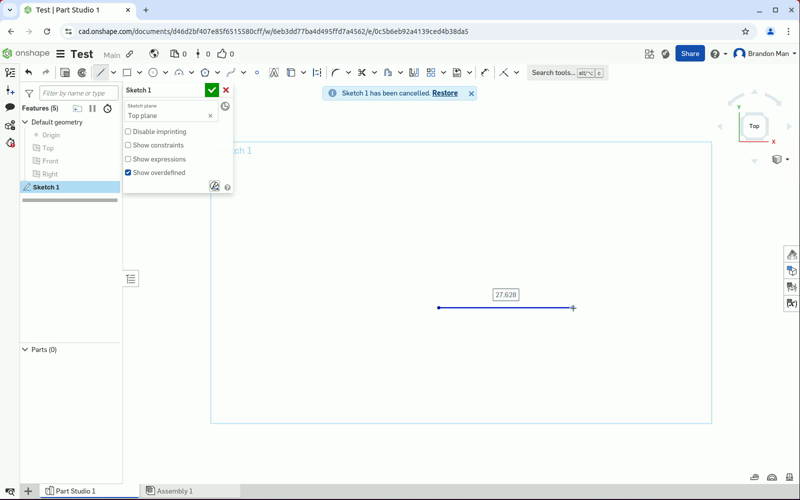
mouse_move(589, 307)
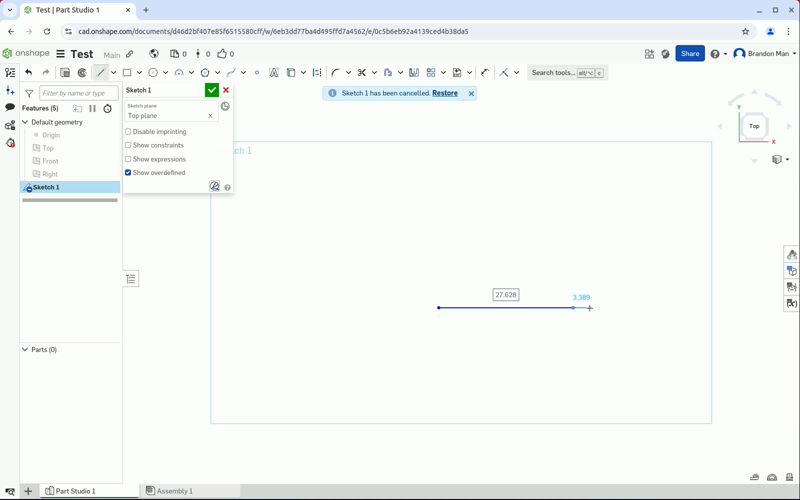
mouse_move(573, 282)
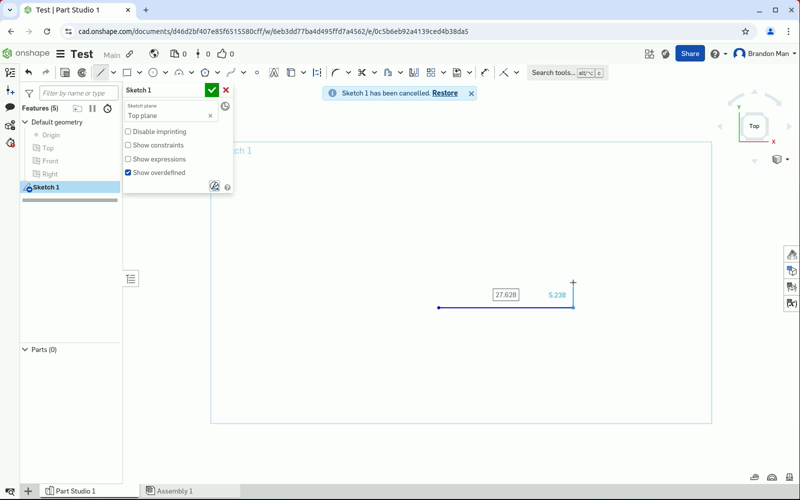
click(573, 282)
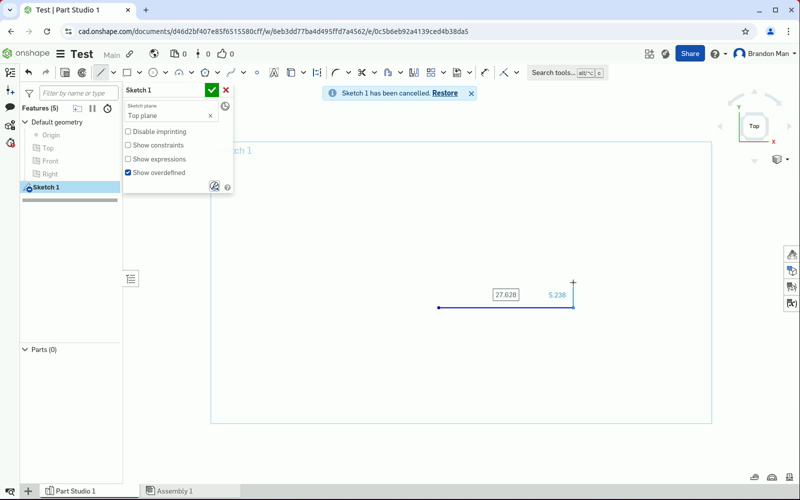
key_up(shift)
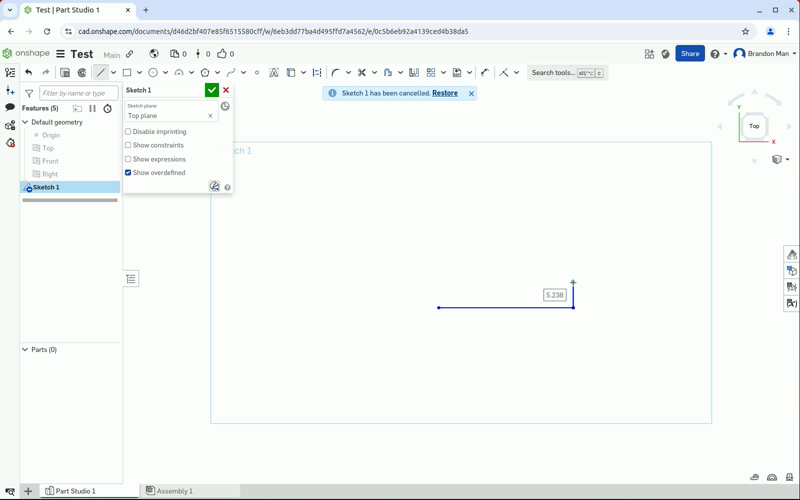
key_down(shift)
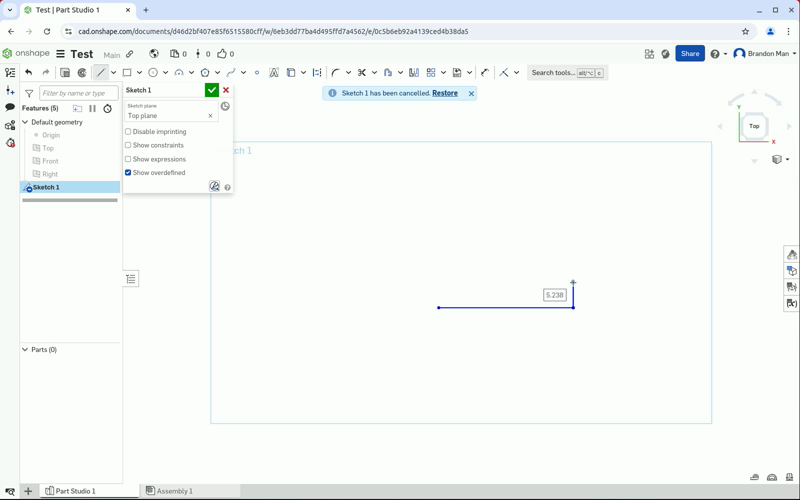
mouse_move(589, 282)
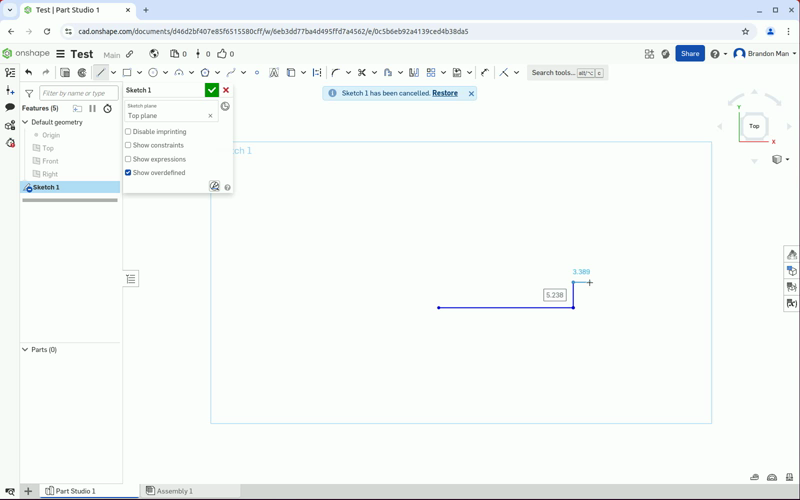
mouse_move(573, 259)
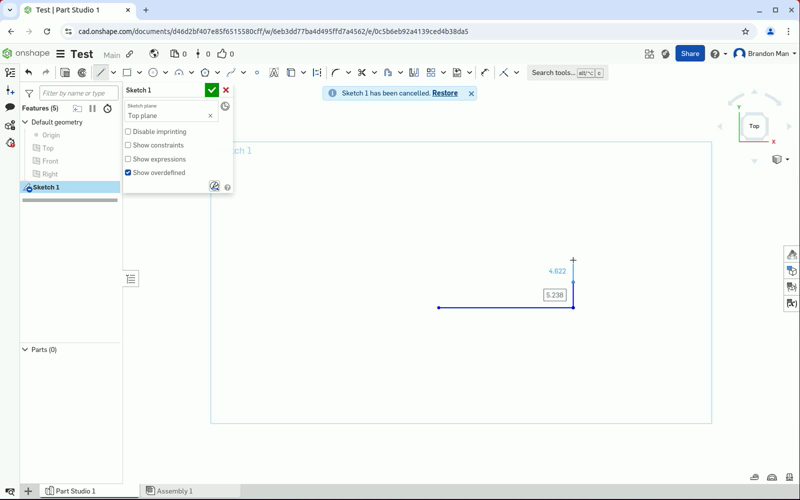
click(573, 259)
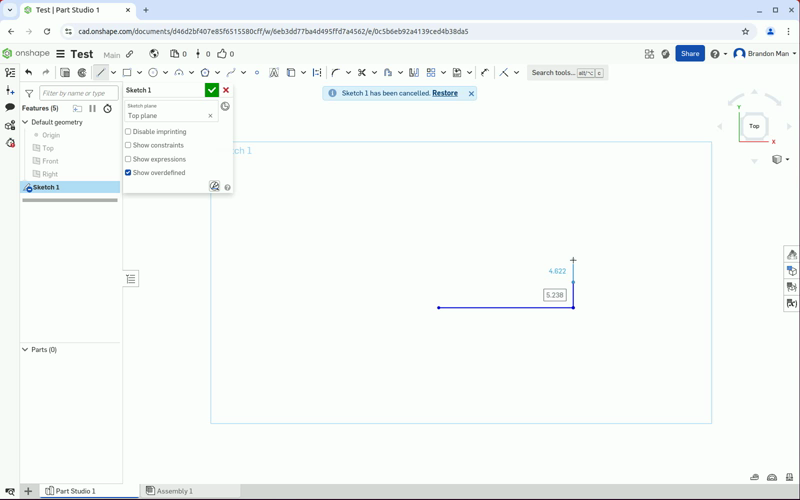
key_up(shift)
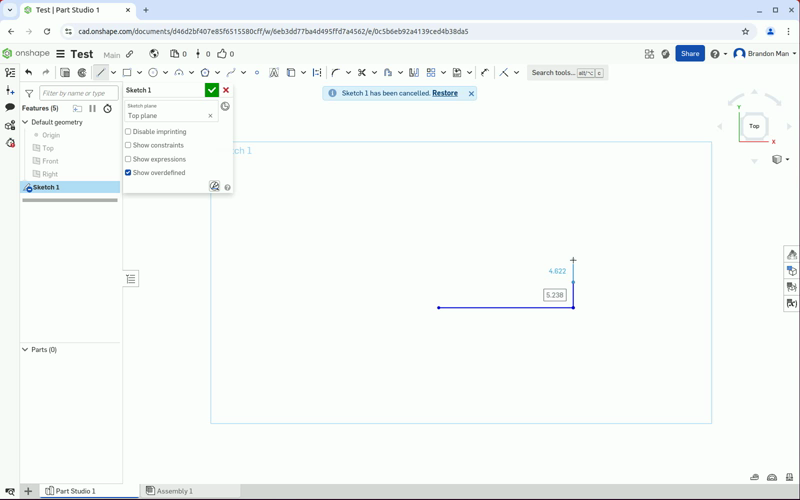
key_down(shift)
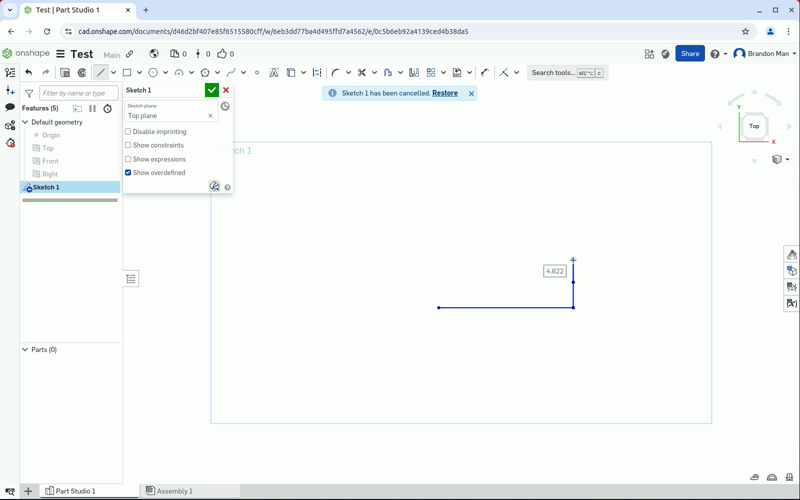
mouse_move(461, 259)
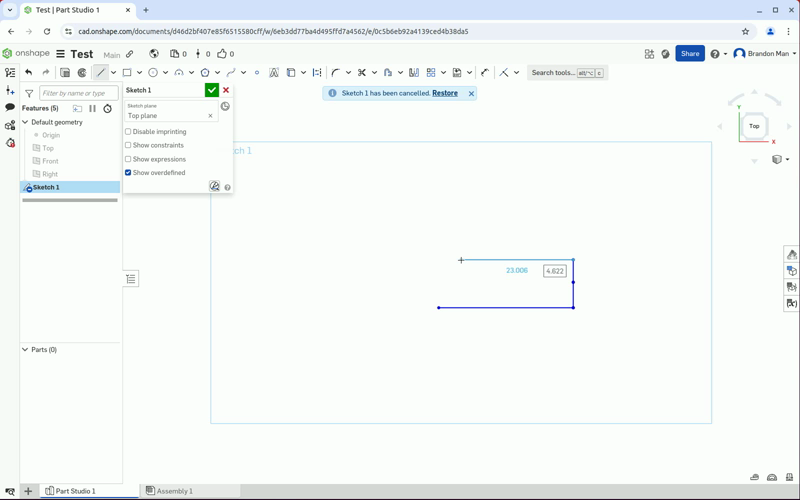
click(461, 259)
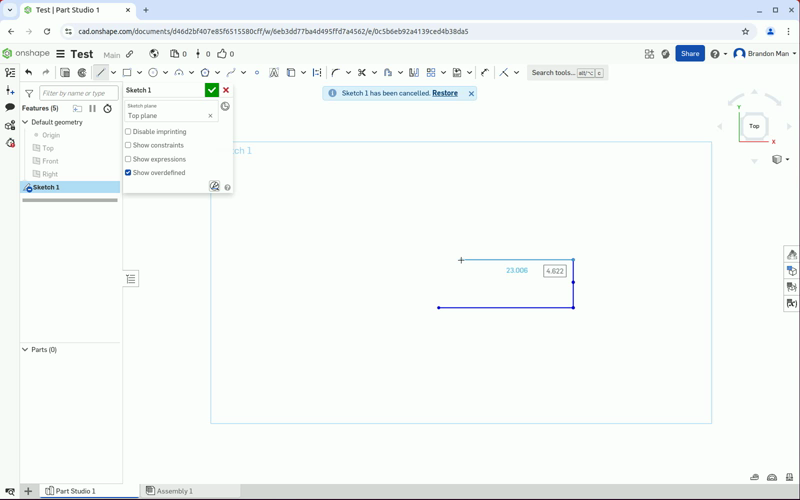
key_up(shift)
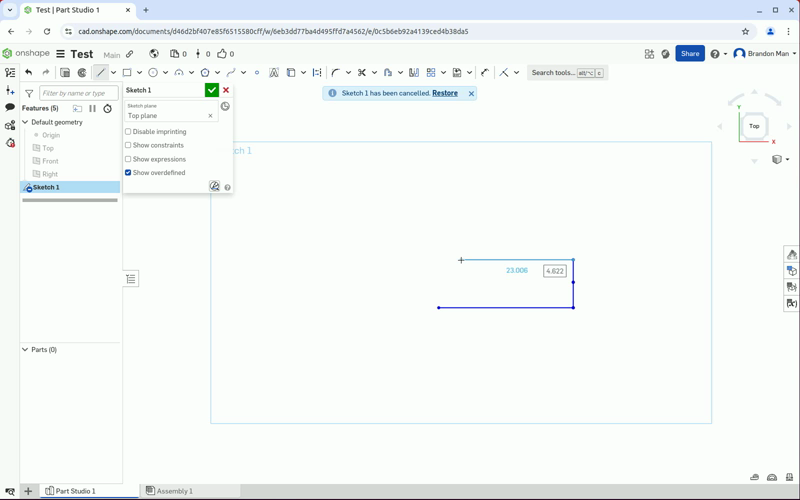
key_down(shift)
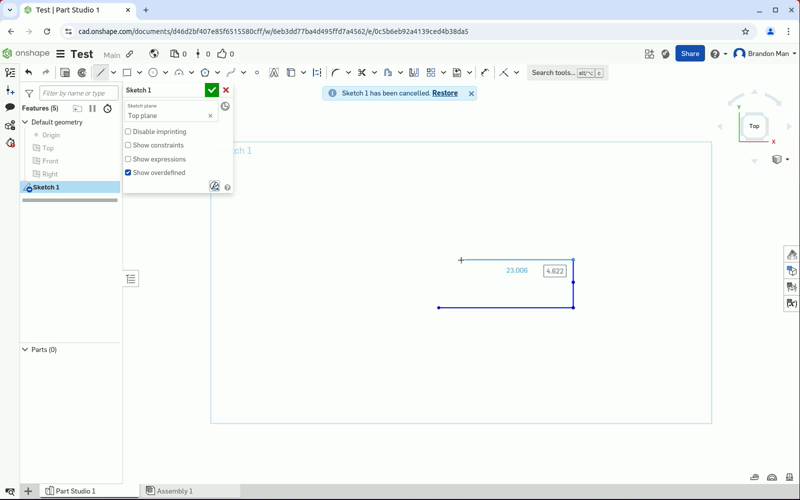
mouse_move(491, 259)
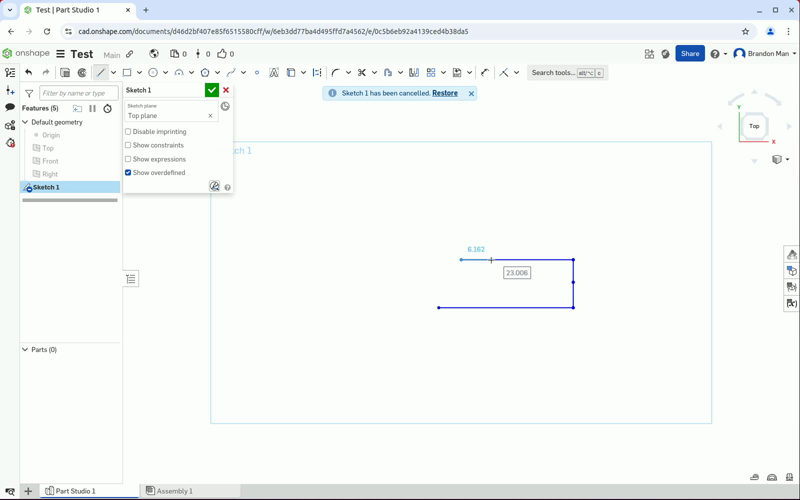
mouse_move(438, 259)
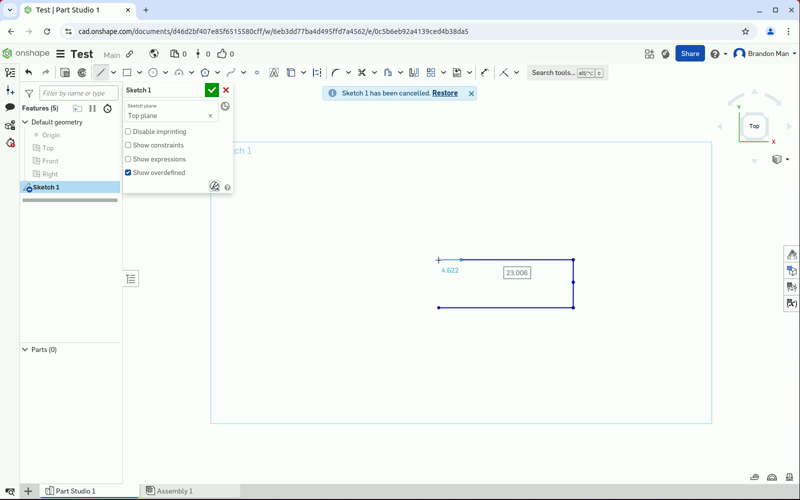
click(438, 259)
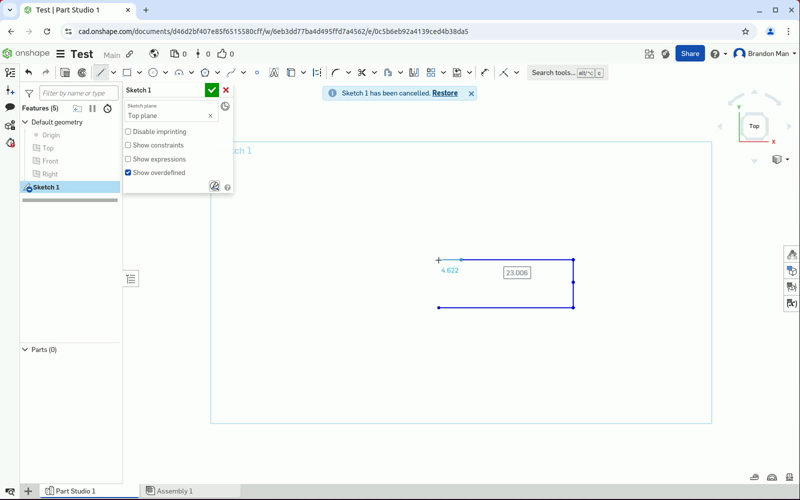
key_up(shift)
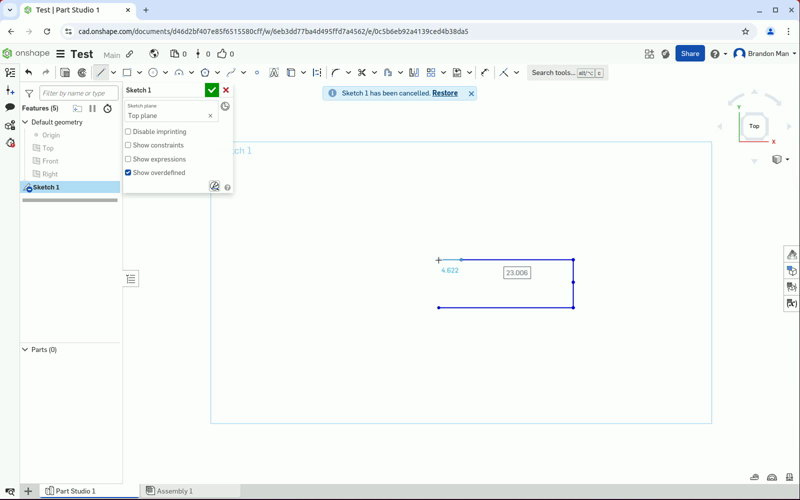
mouse_move(468, 259)
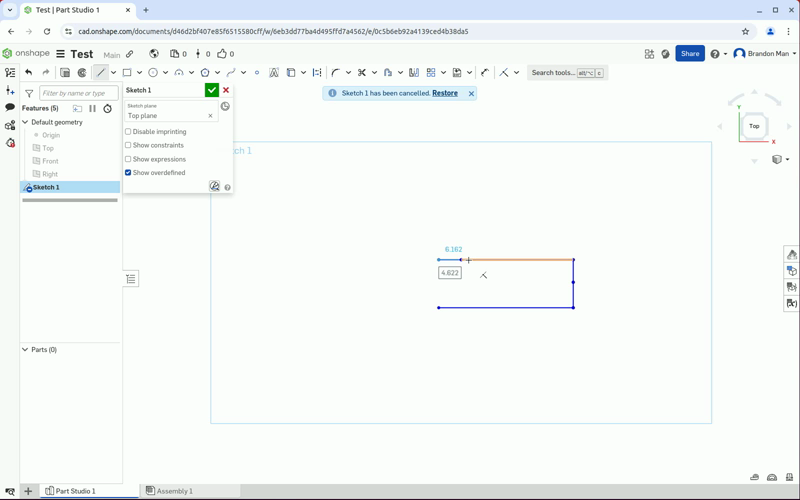
key_down(shift)
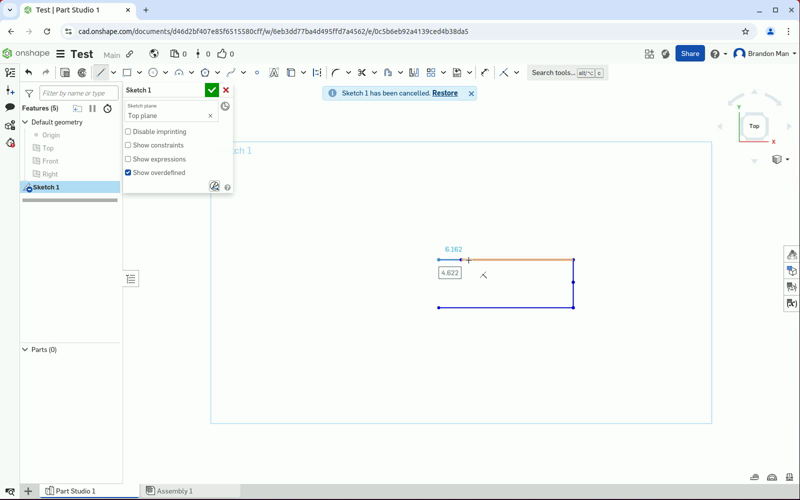
mouse_move(438, 307)
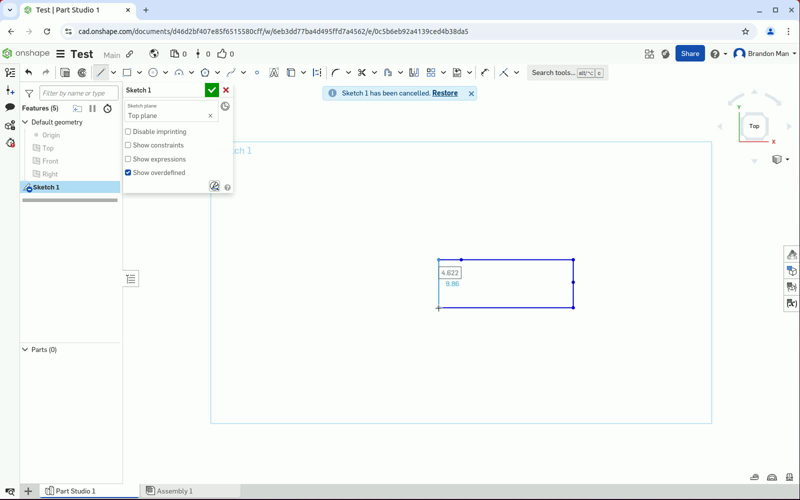
key_up(shift)
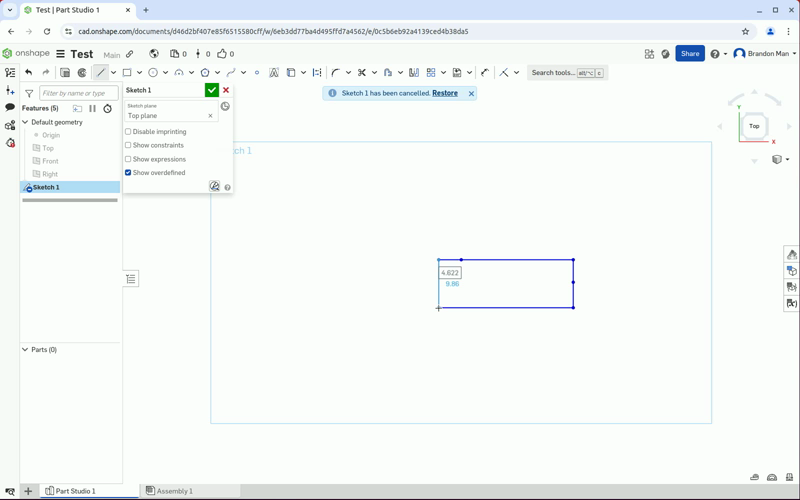
click(438, 307)
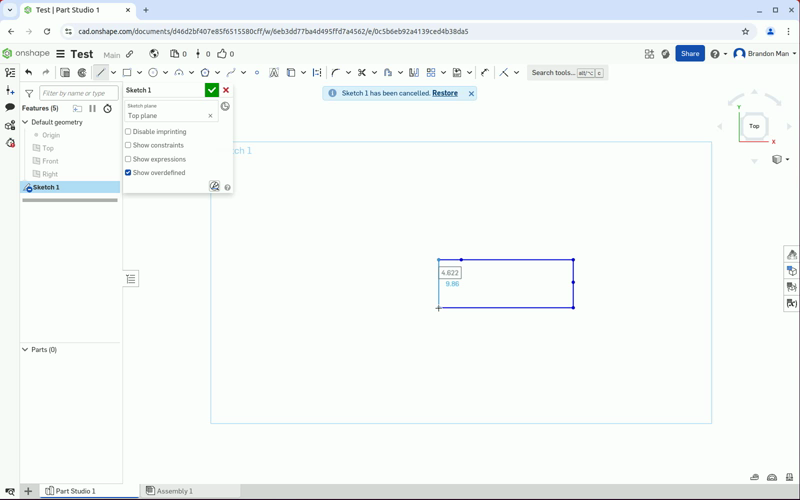
key(esc)
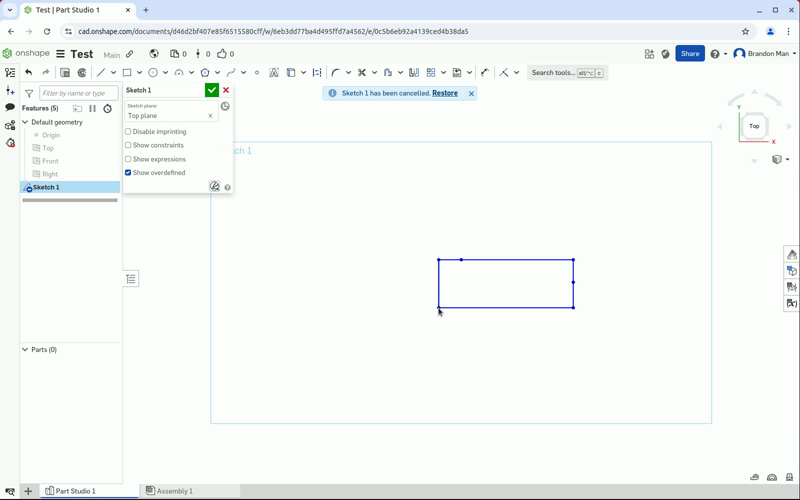
key(c)
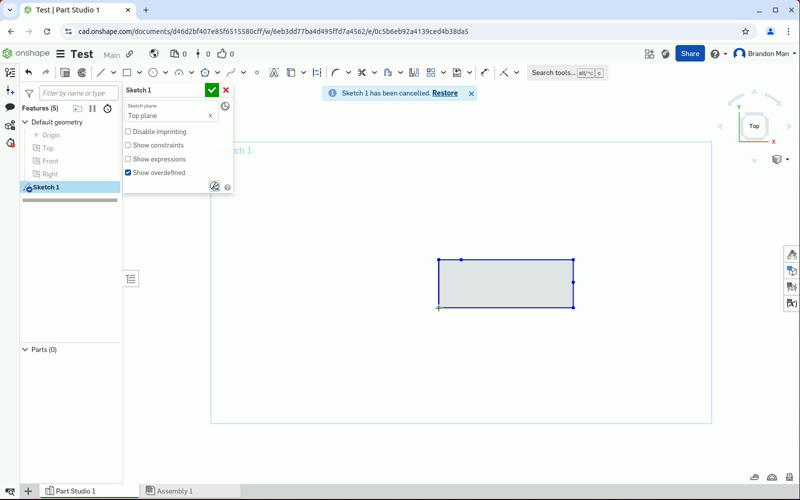
key_down(shift)
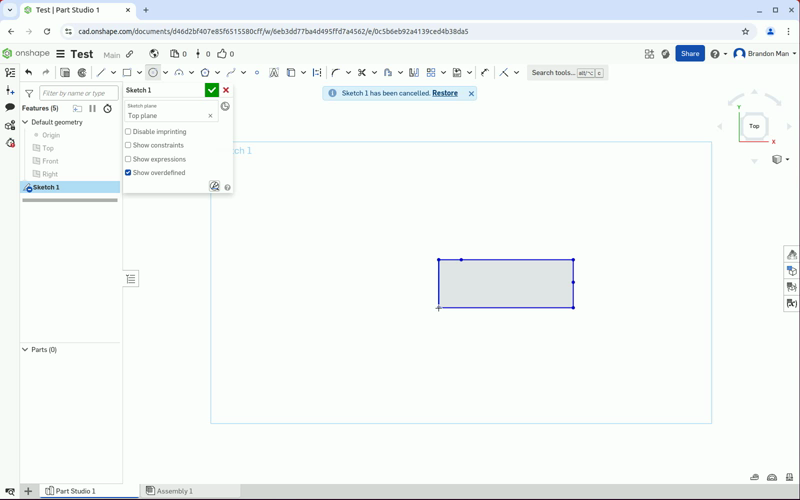
mouse_move(450, 282)
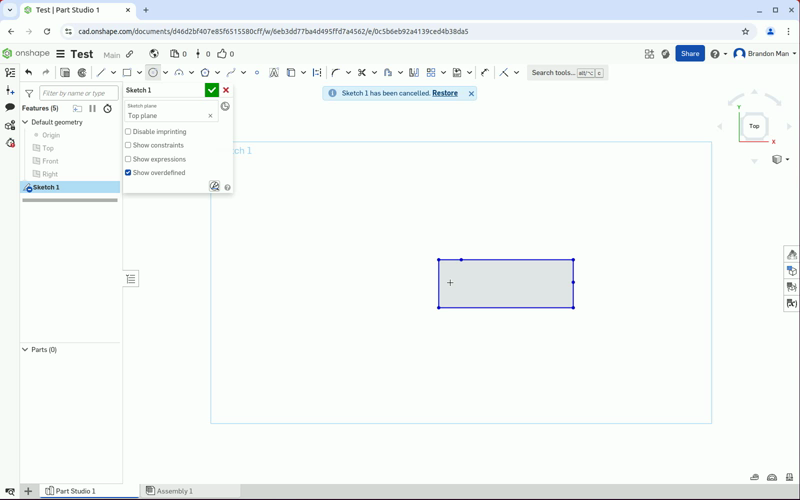
click(450, 282)
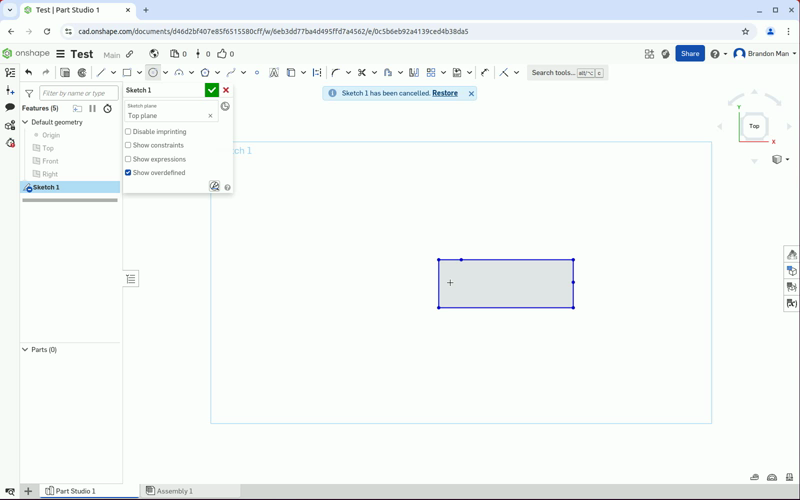
key_up(shift)
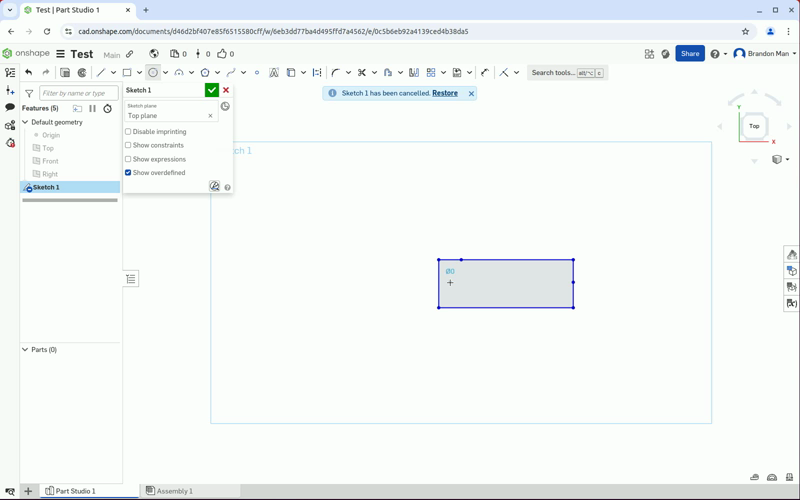
mouse_move(454, 282)
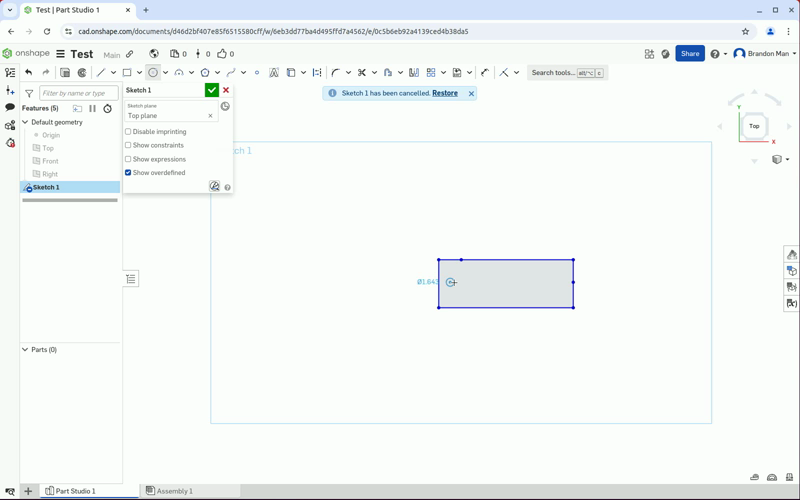
click(454, 282)
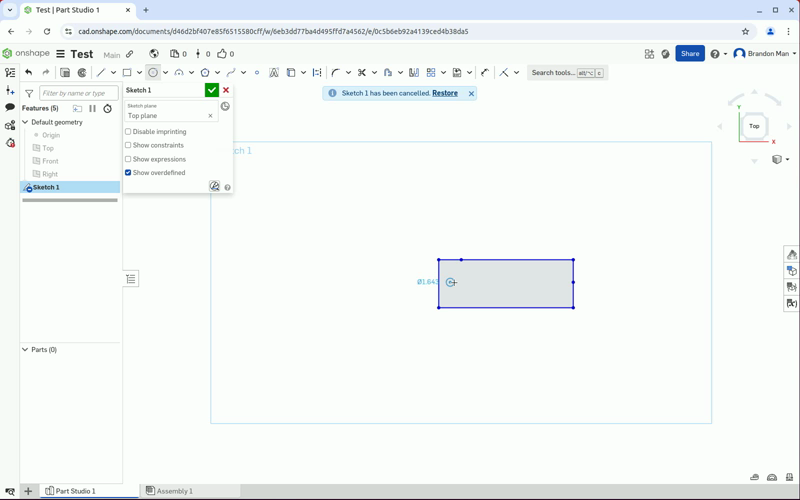
key(esc)
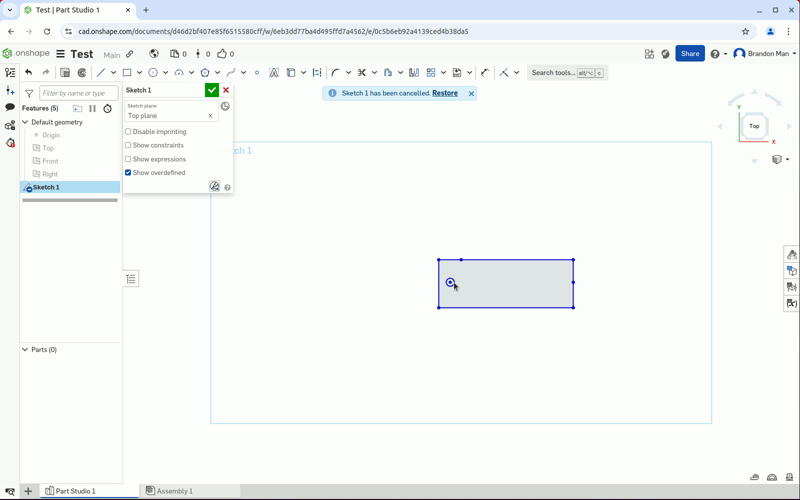
key(c)
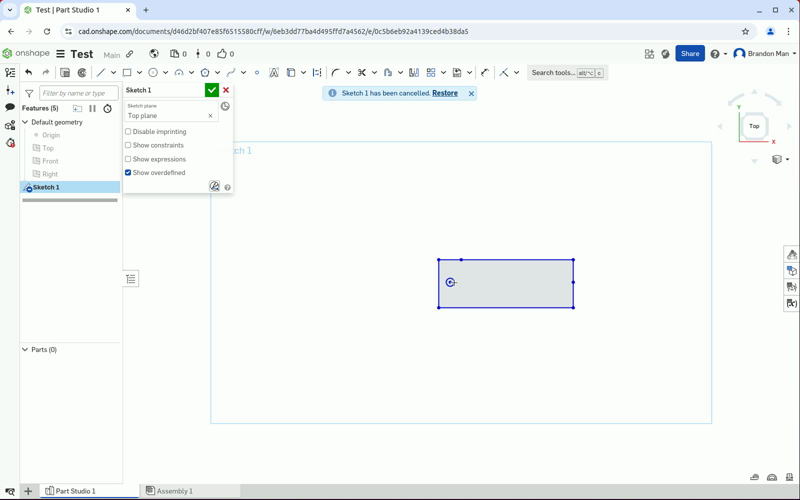
key_down(shift)
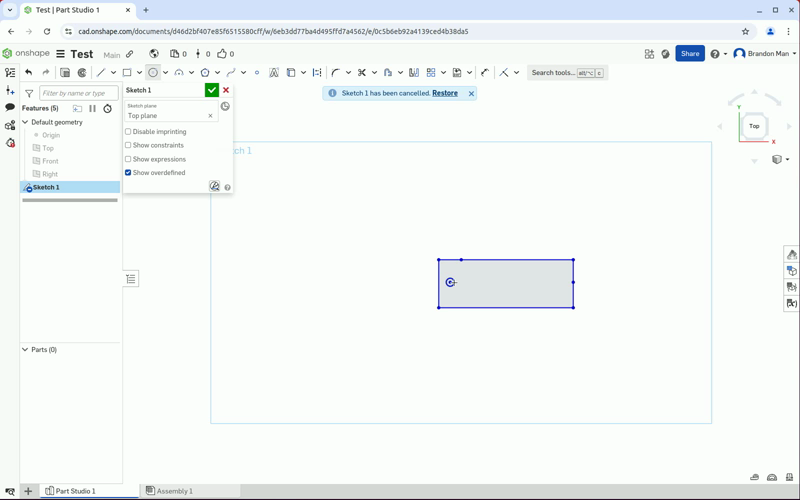
mouse_move(458, 293)
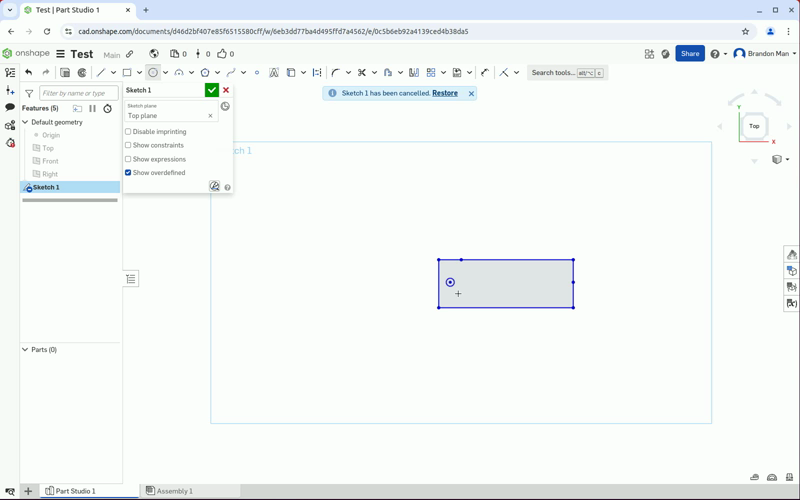
click(458, 293)
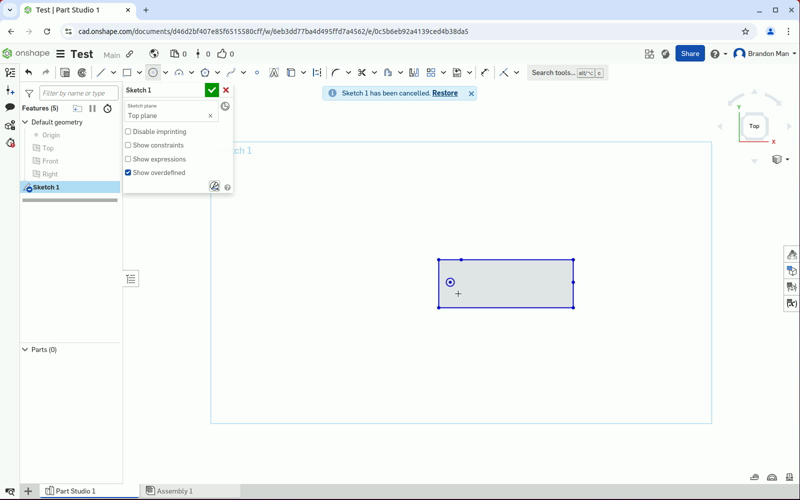
key_up(shift)
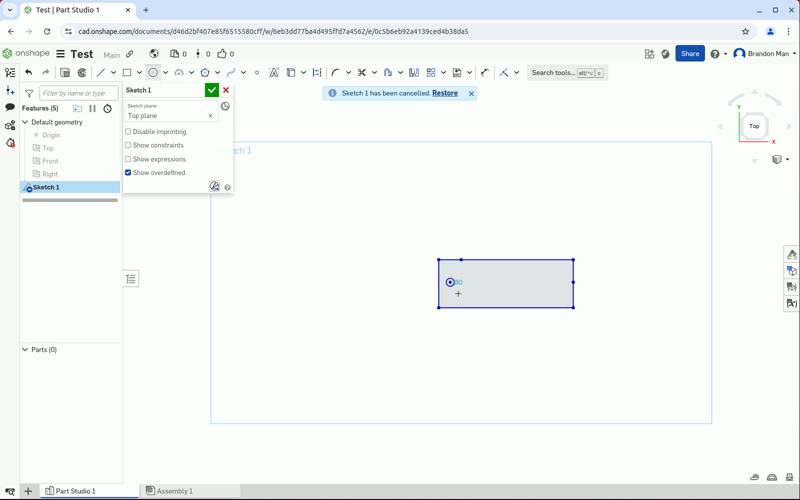
mouse_move(462, 293)
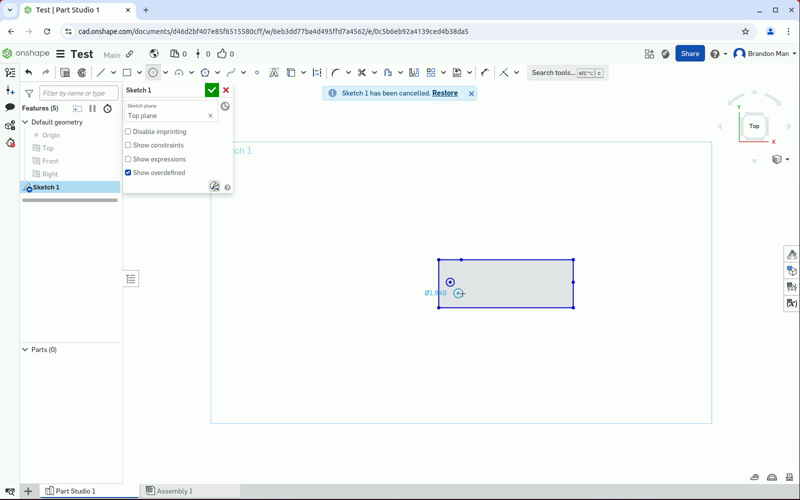
click(462, 293)
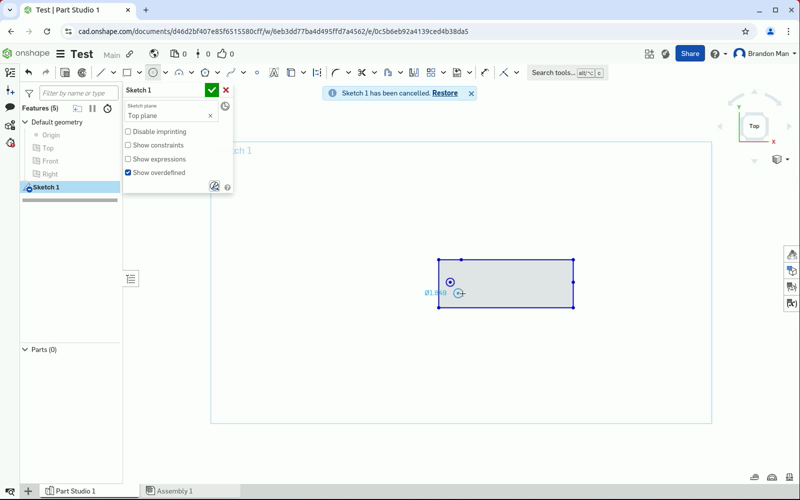
key(esc)
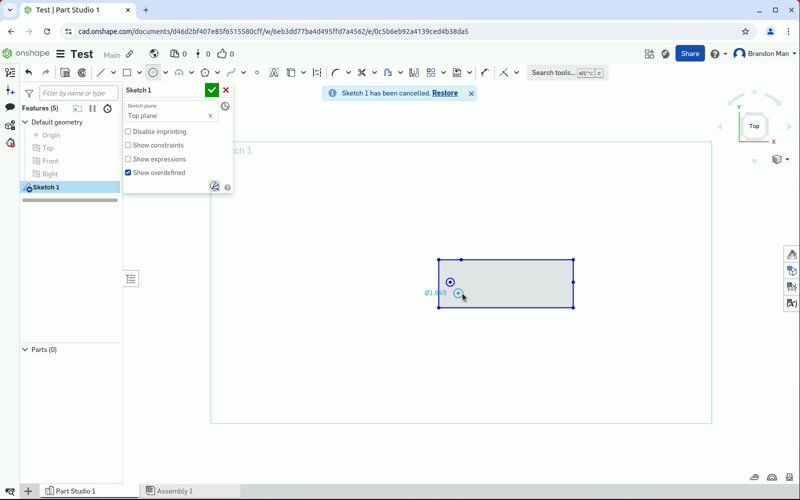
key(a)
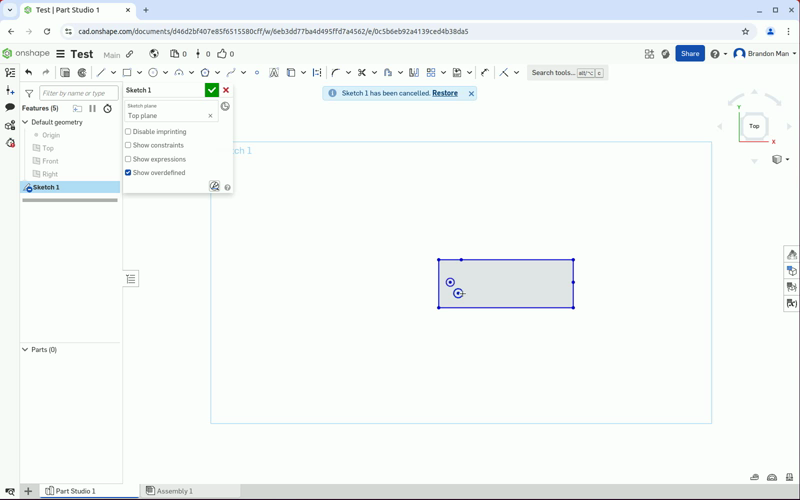
key_down(shift)
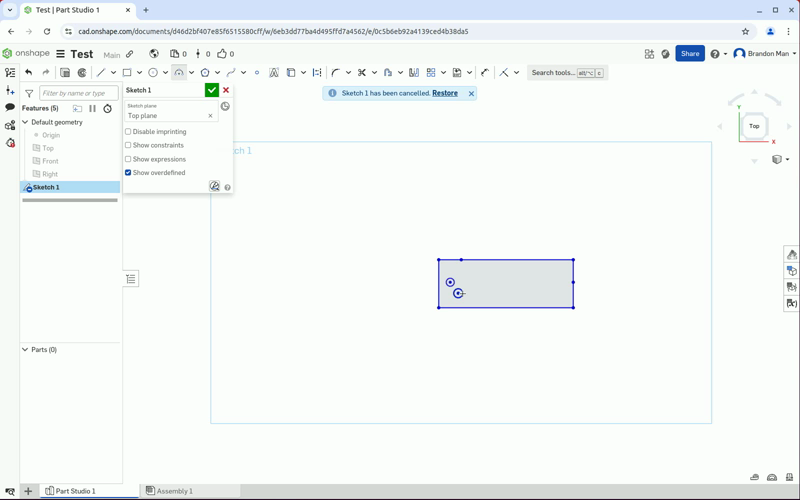
mouse_move(482, 289)
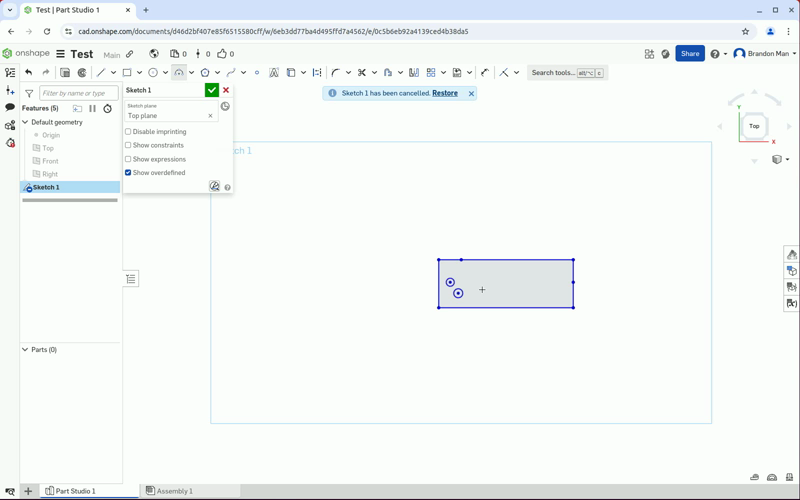
click(482, 289)
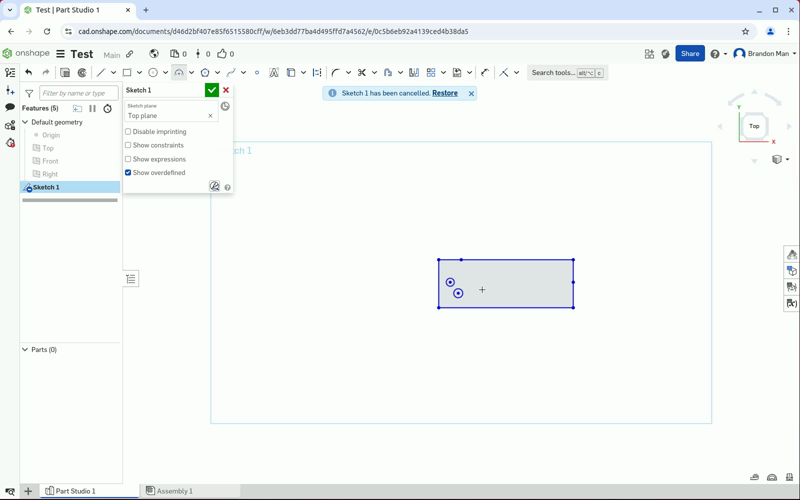
key_up(shift)
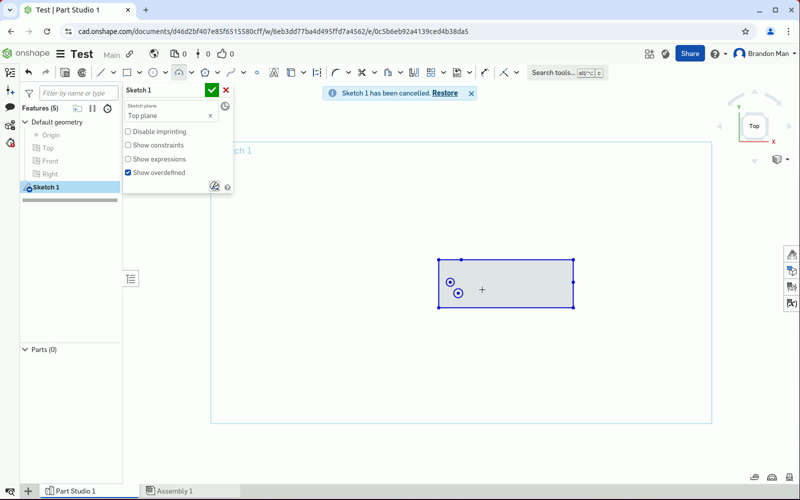
key_down(shift)
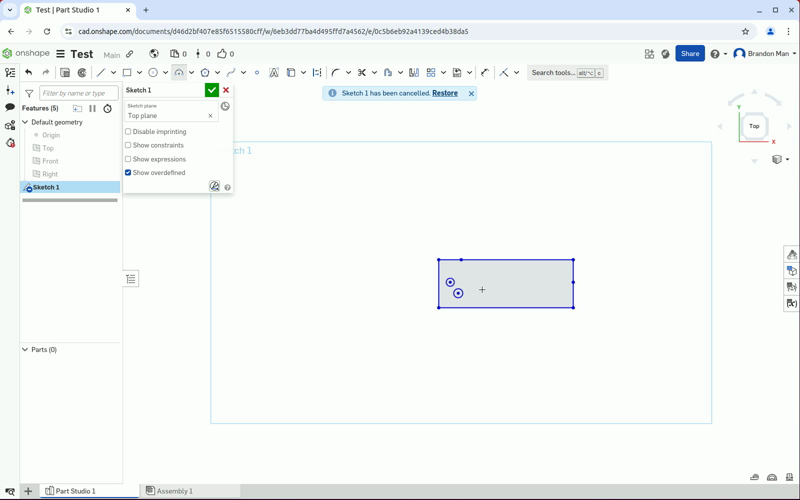
mouse_move(486, 291)
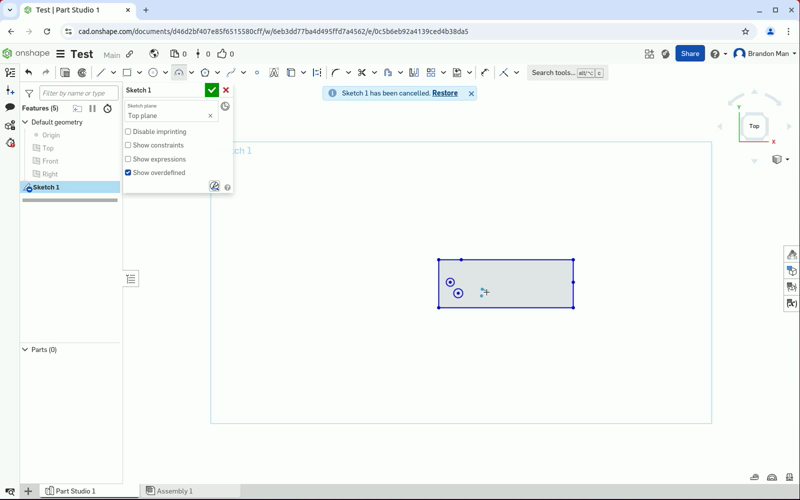
scroll(6)
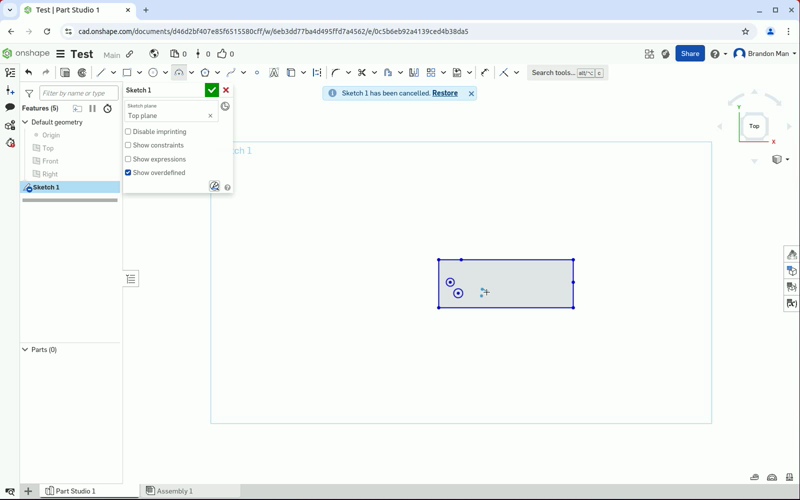
scroll(6)
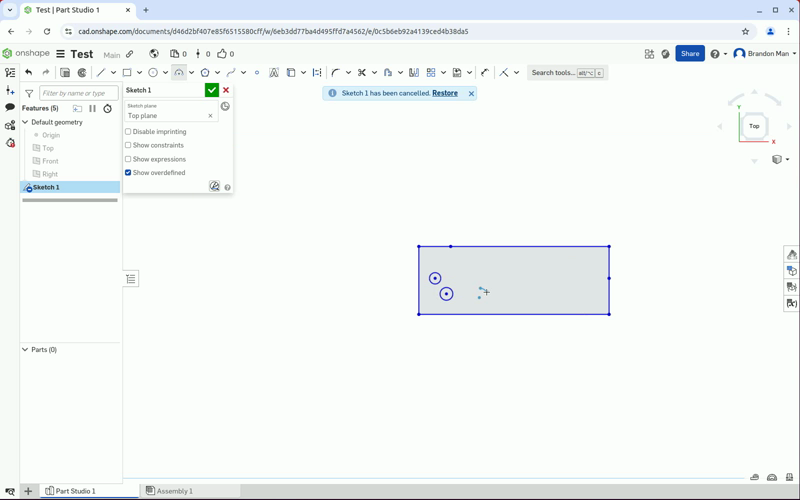
scroll(6)
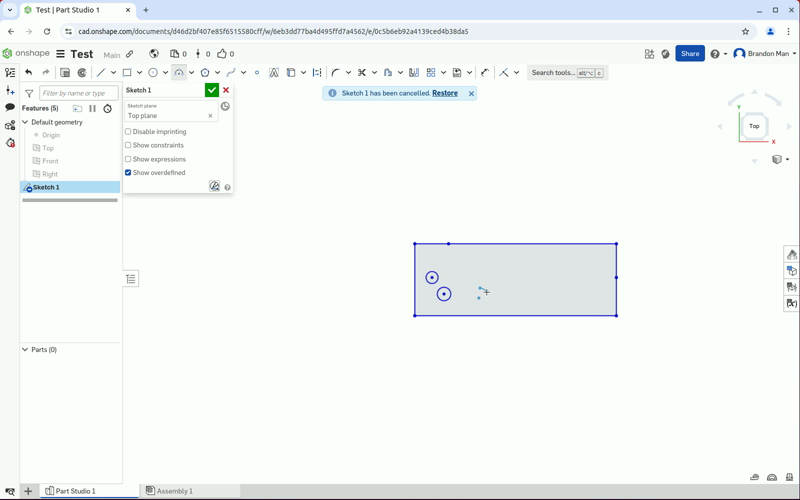
scroll(6)
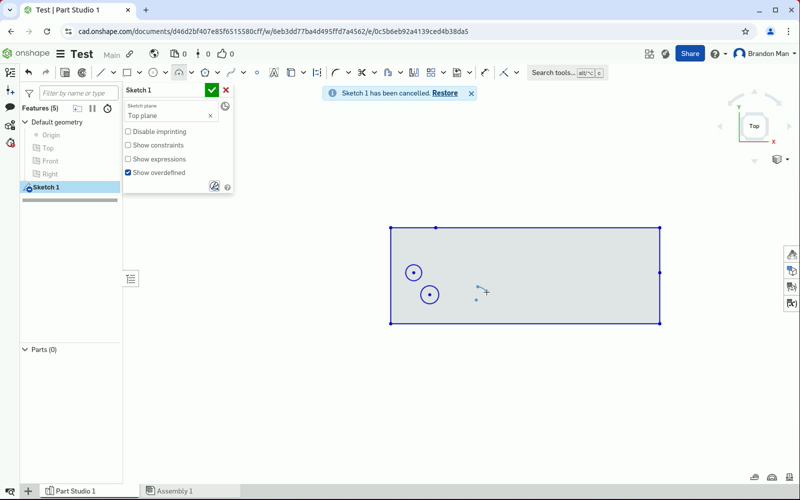
scroll(6)
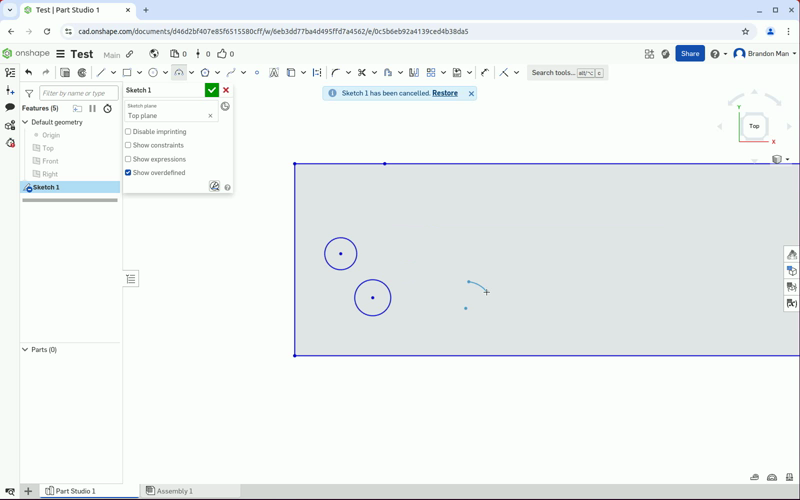
scroll(6)
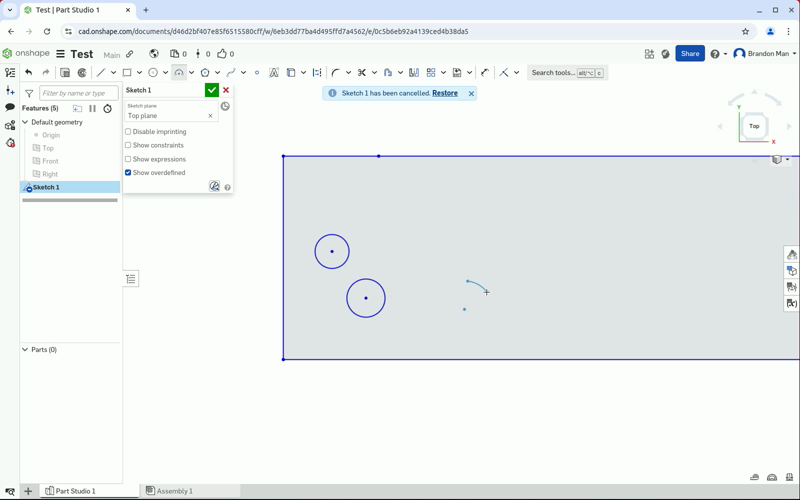
scroll(6)
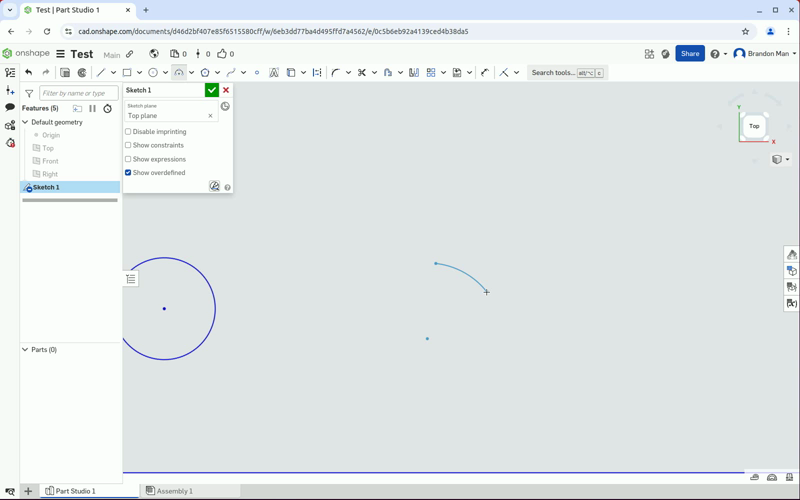
click(486, 291)
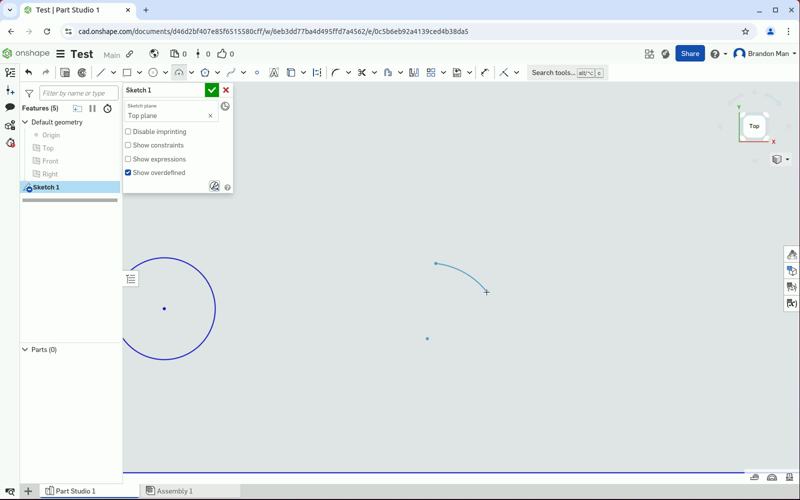
scroll(-6)
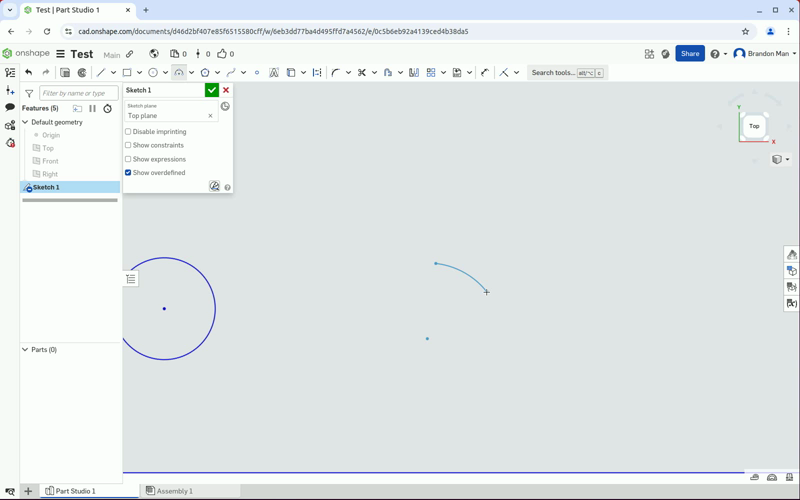
scroll(-6)
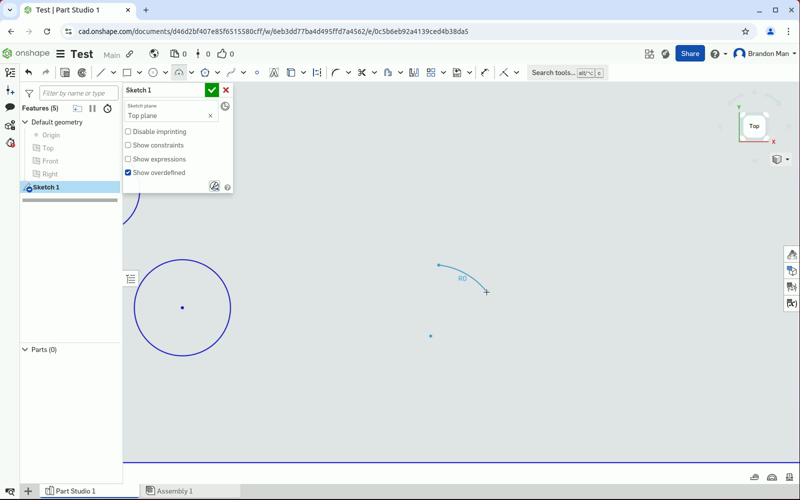
scroll(-6)
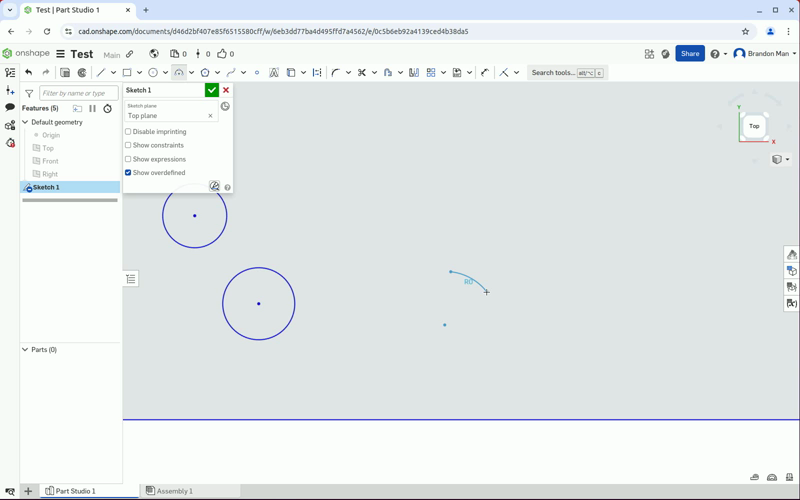
scroll(-6)
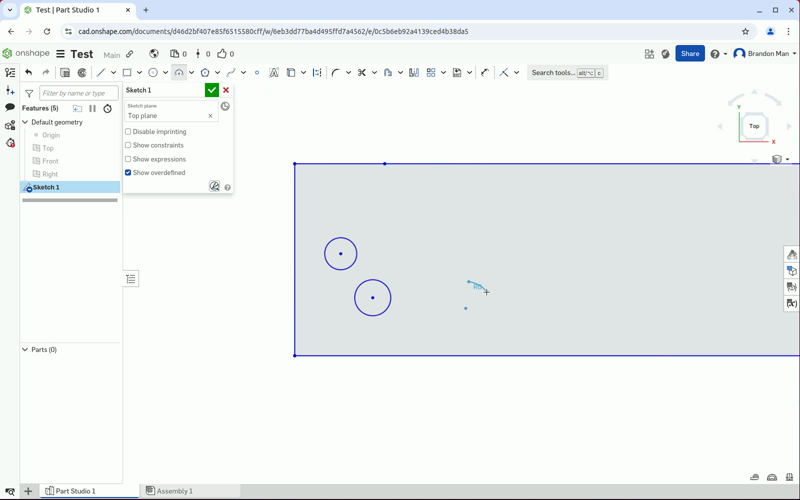
scroll(-6)
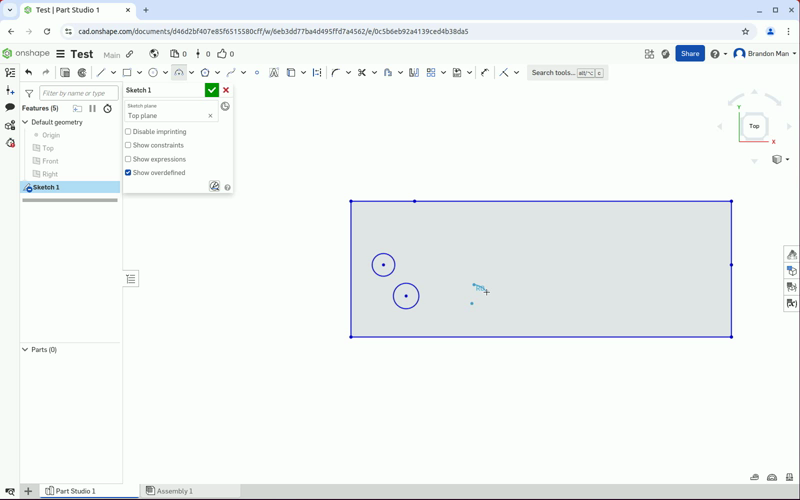
scroll(-6)
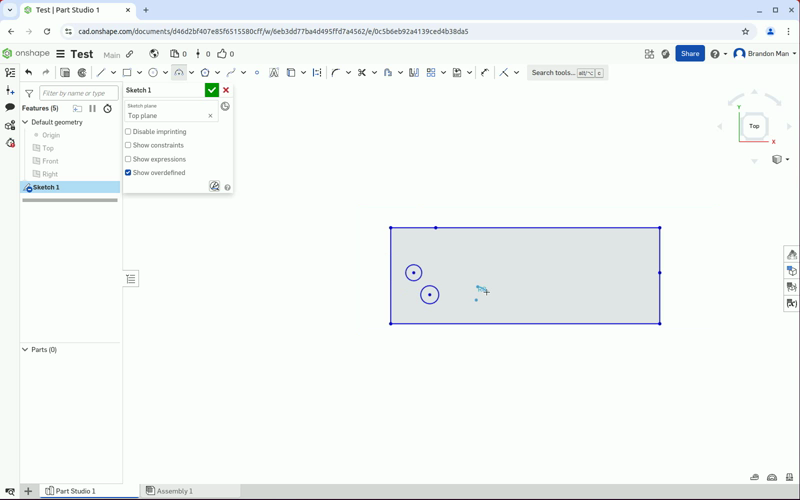
scroll(-6)
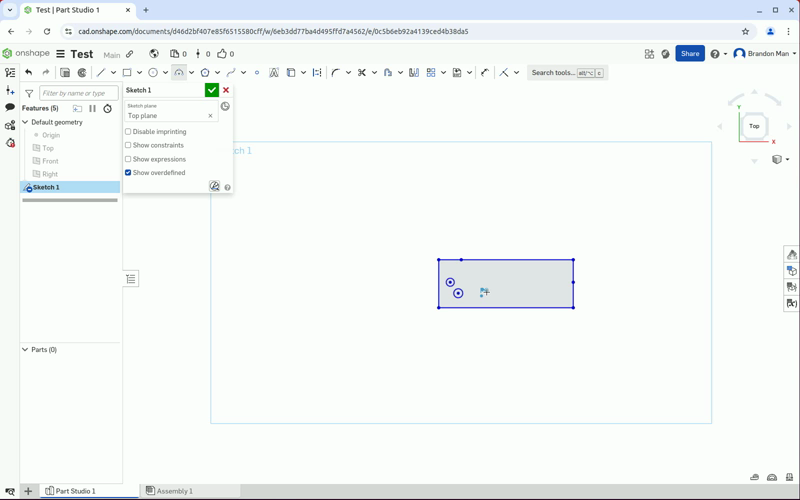
mouse_move(480, 297)
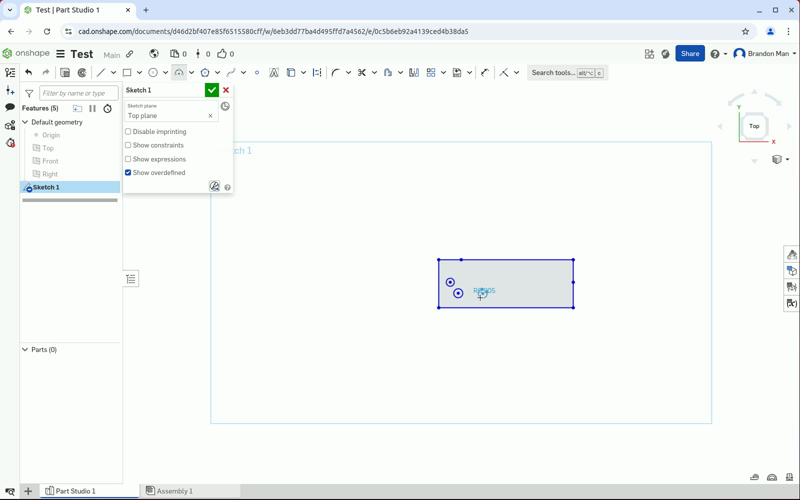
scroll(6)
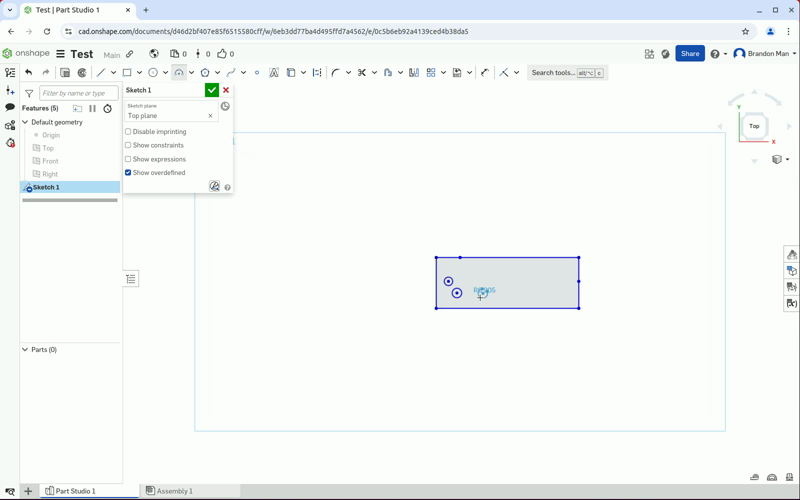
scroll(6)
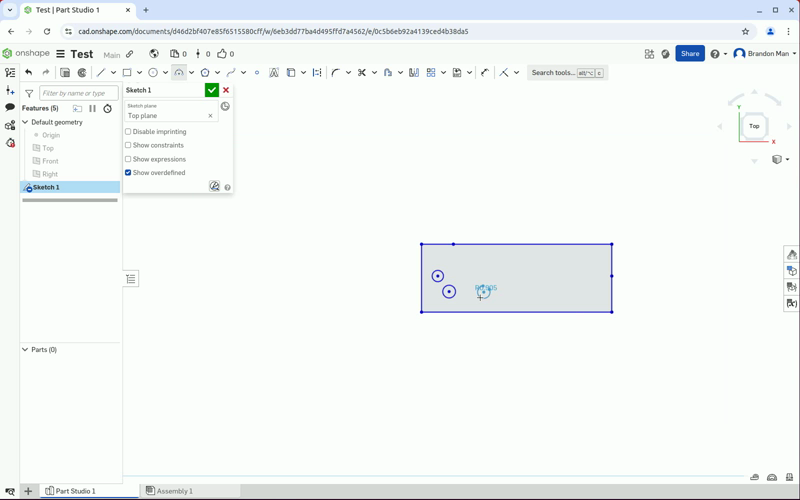
scroll(6)
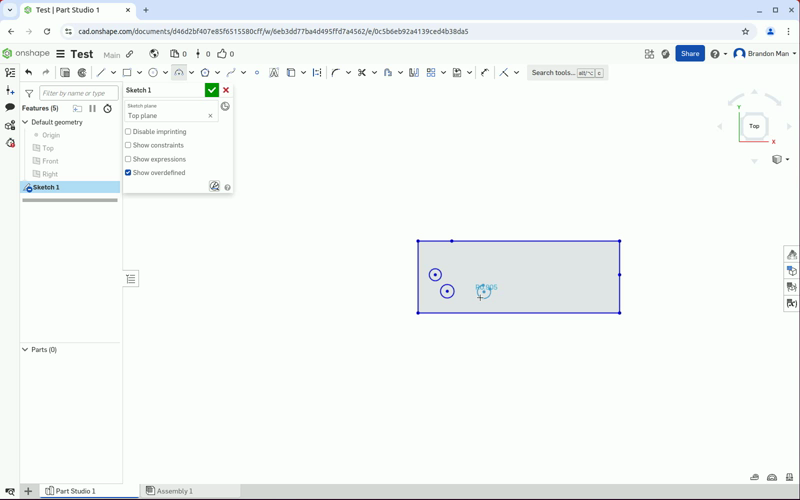
scroll(6)
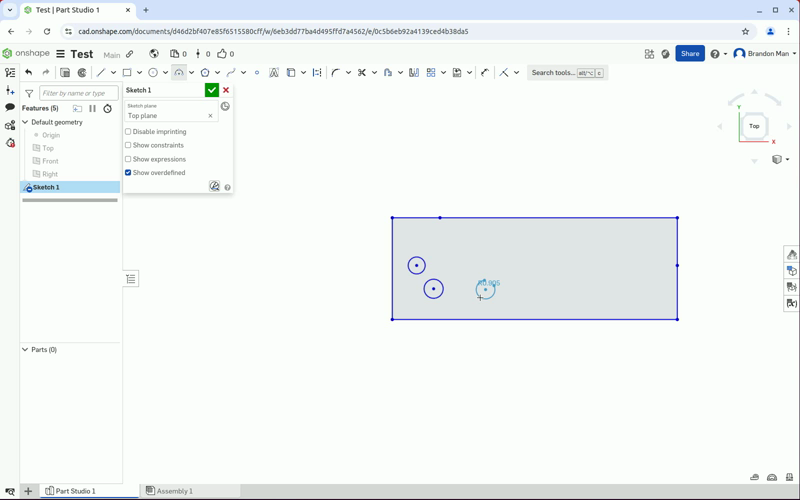
scroll(6)
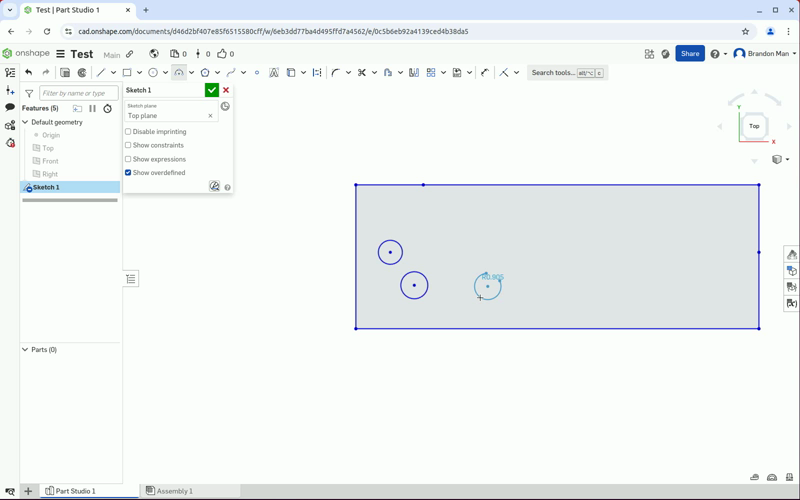
scroll(6)
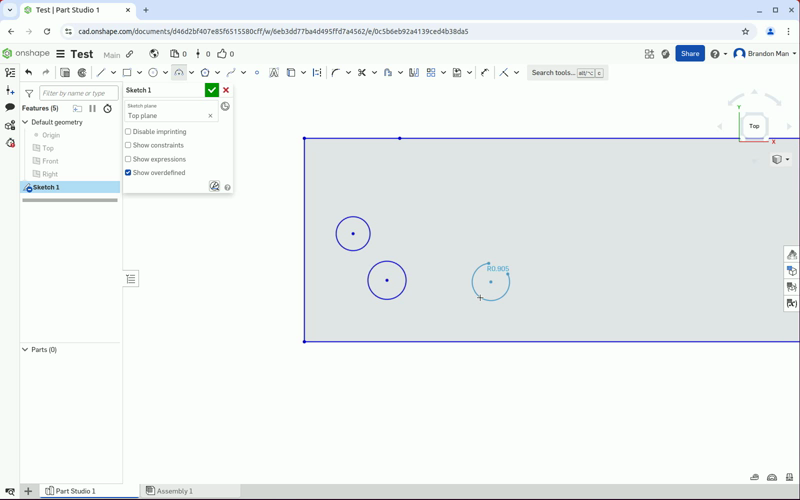
scroll(6)
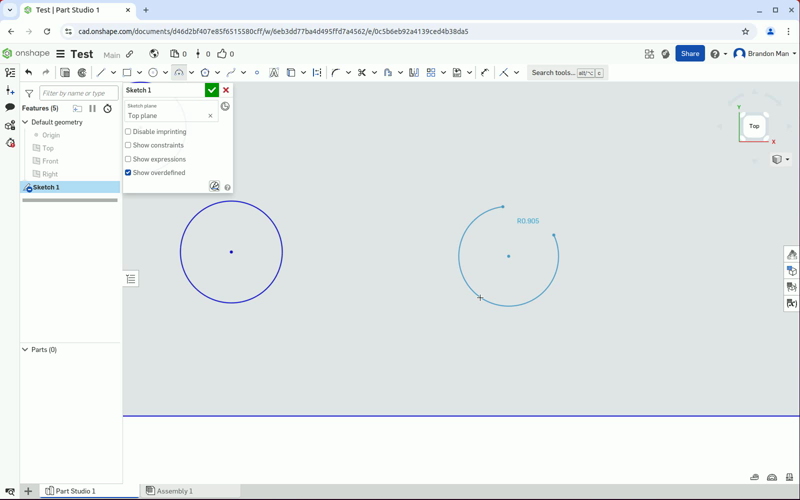
click(480, 297)
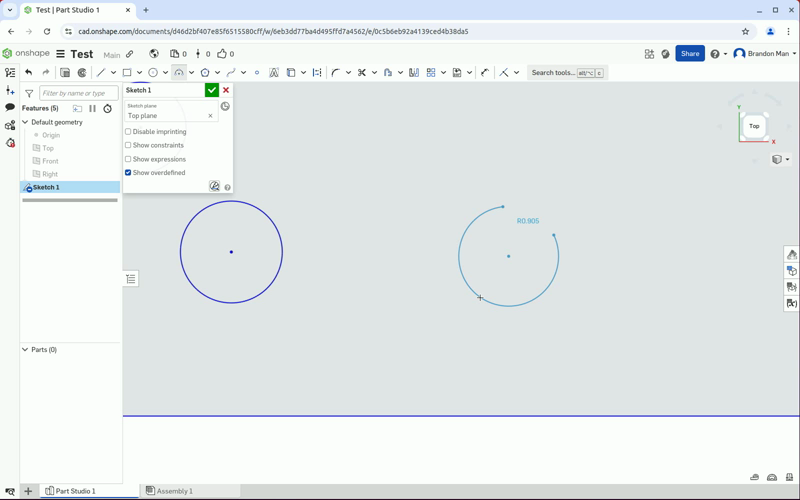
scroll(-6)
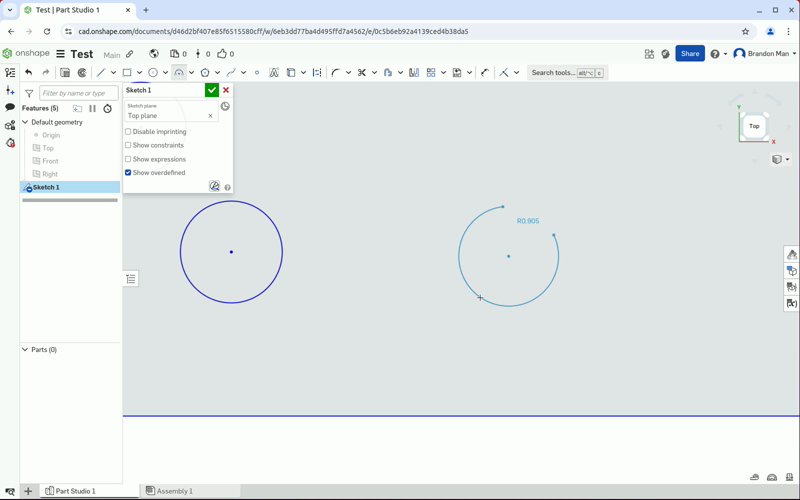
scroll(-6)
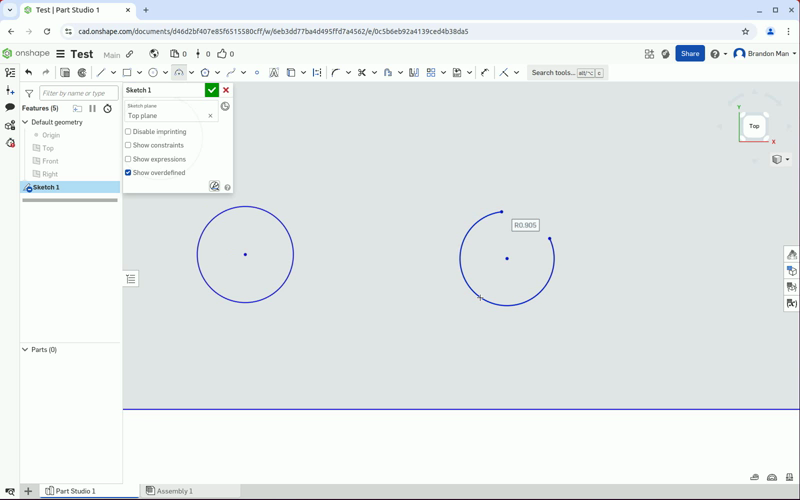
scroll(-6)
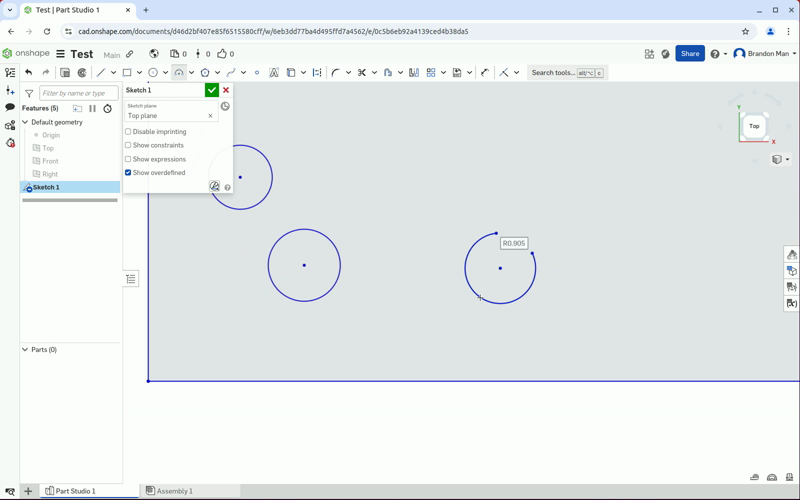
scroll(-6)
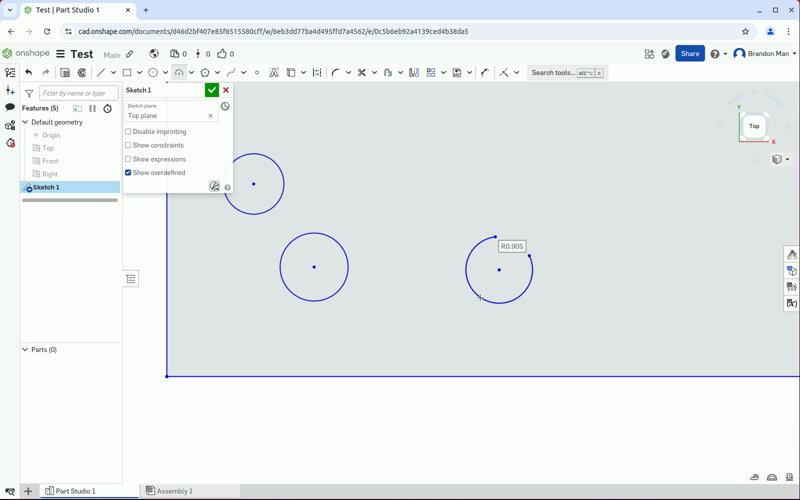
scroll(-6)
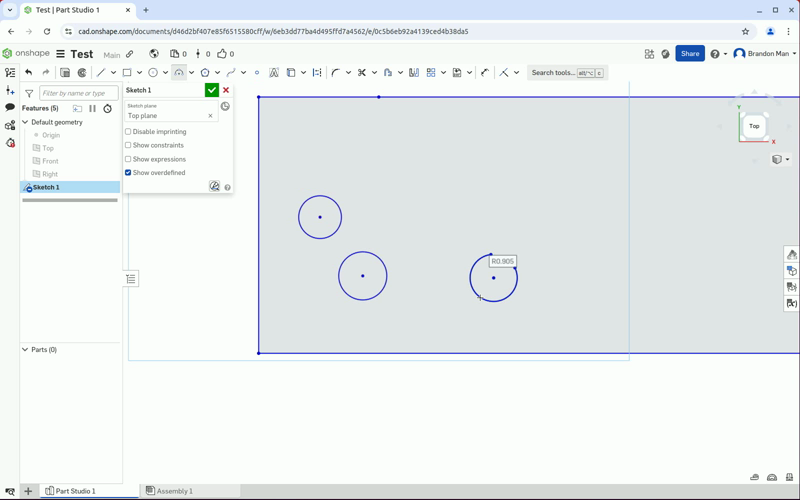
scroll(-6)
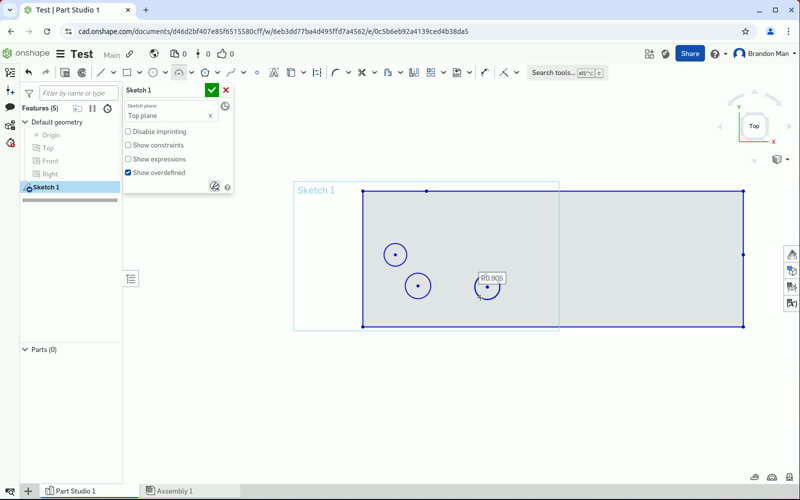
scroll(-6)
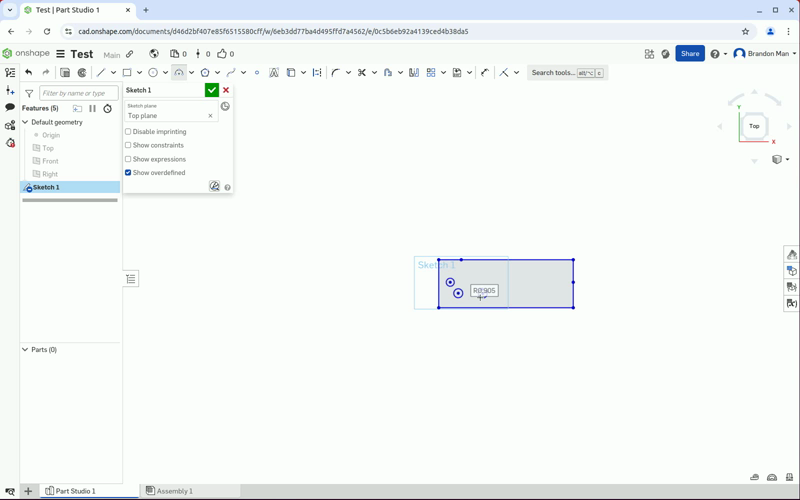
key_up(shift)
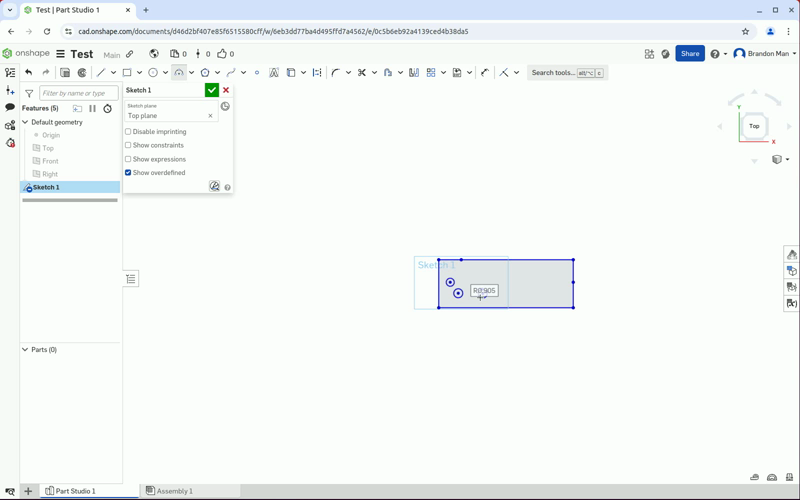
mouse_move(486, 291)
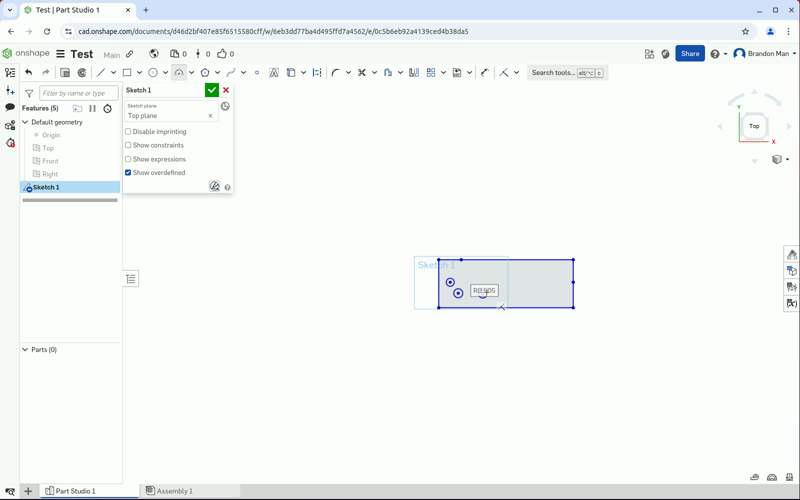
scroll(6)
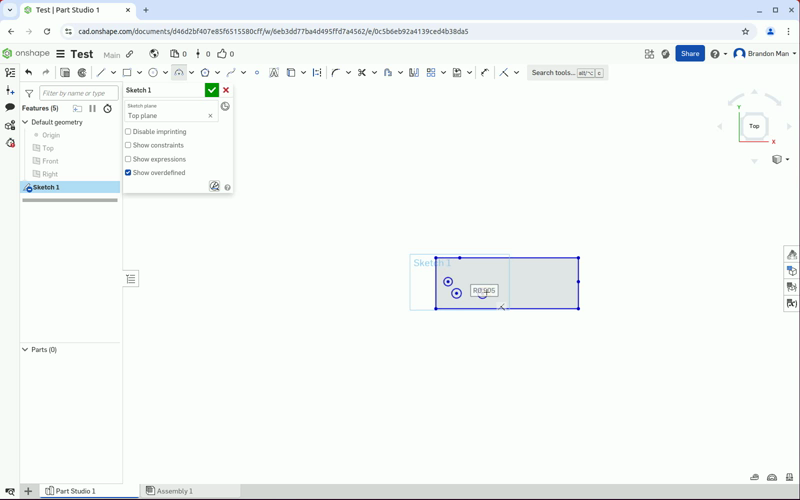
scroll(6)
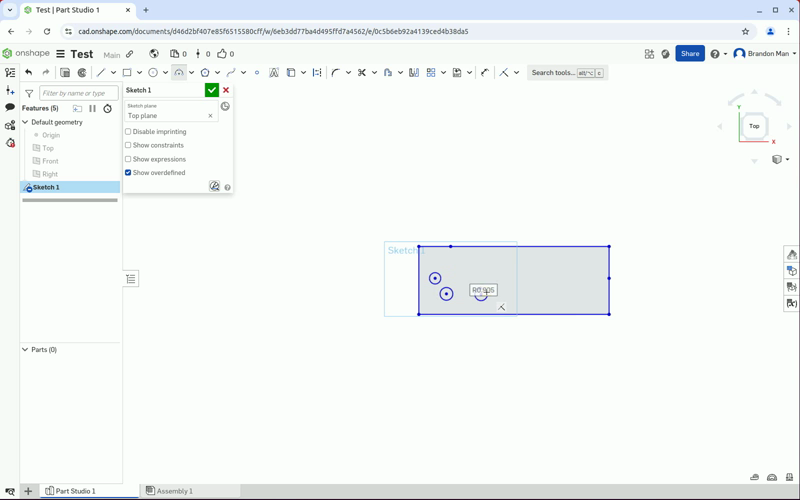
scroll(6)
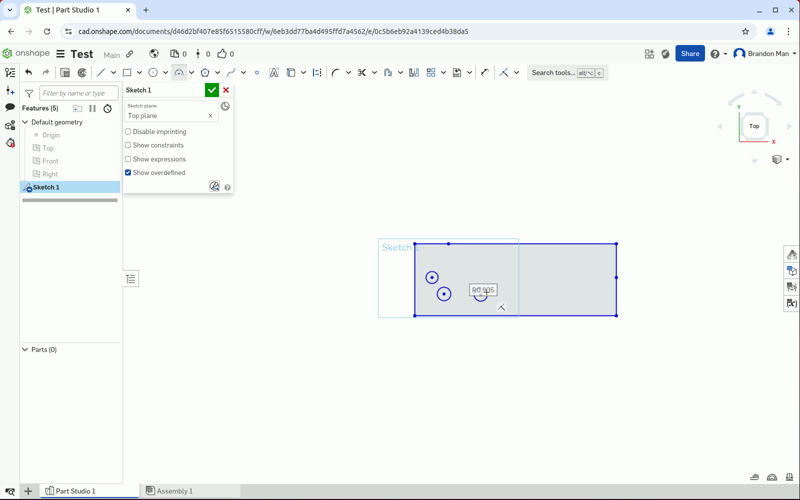
scroll(6)
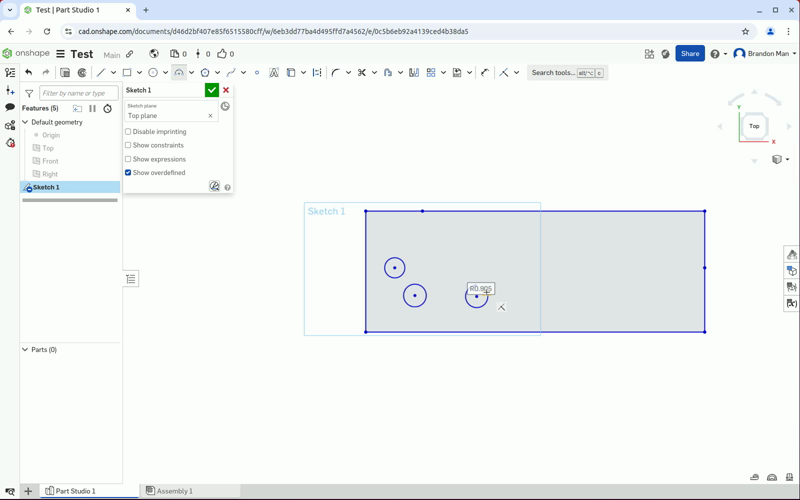
scroll(6)
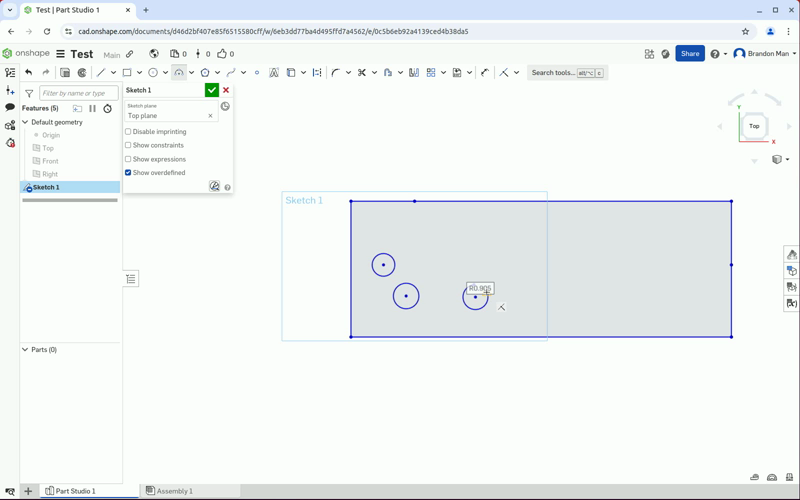
scroll(6)
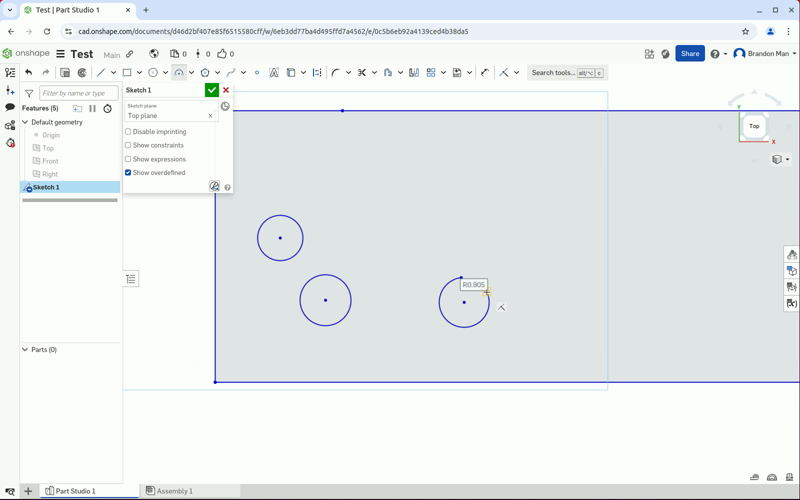
scroll(6)
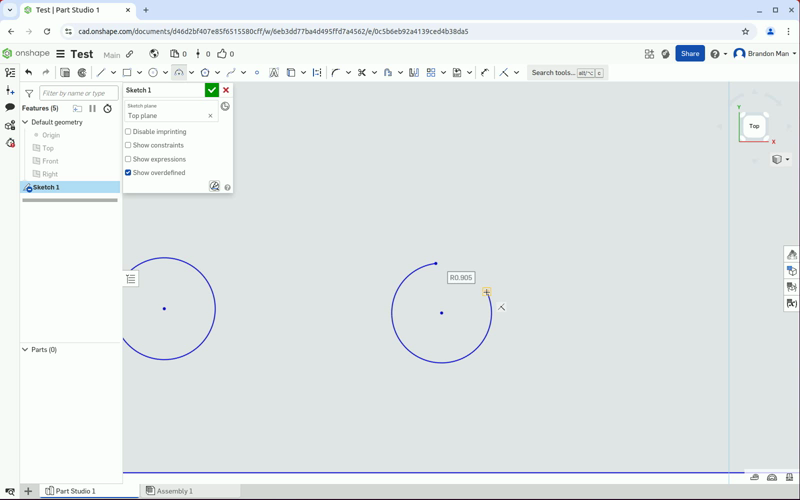
click(486, 291)
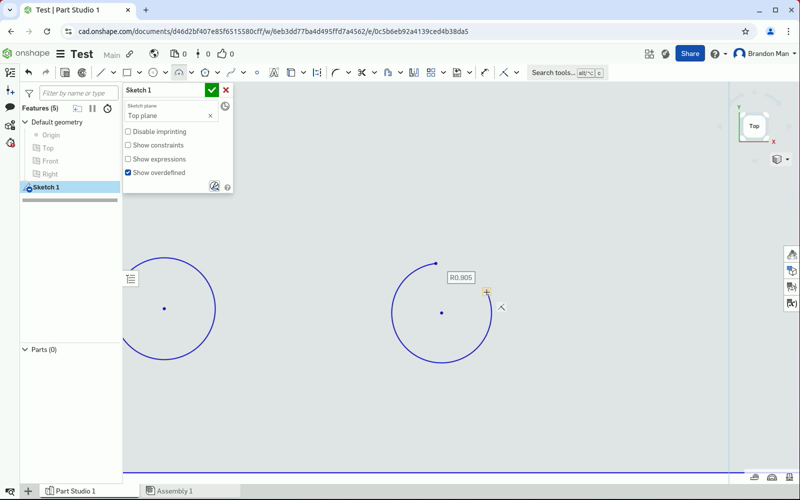
scroll(-6)
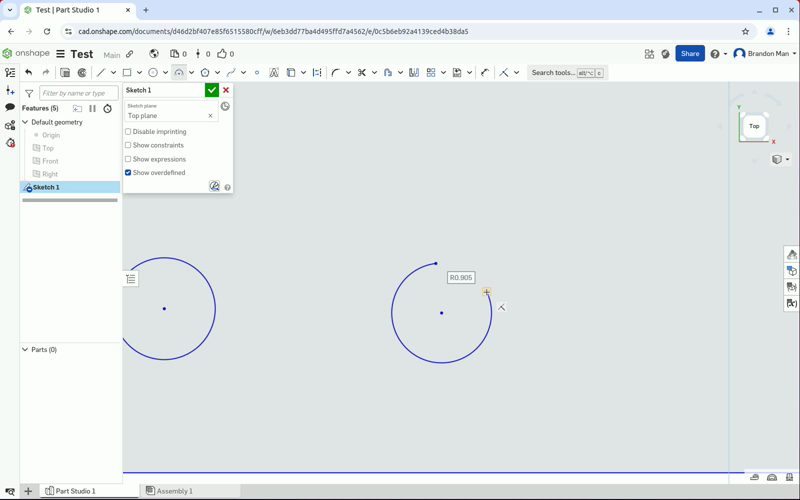
scroll(-6)
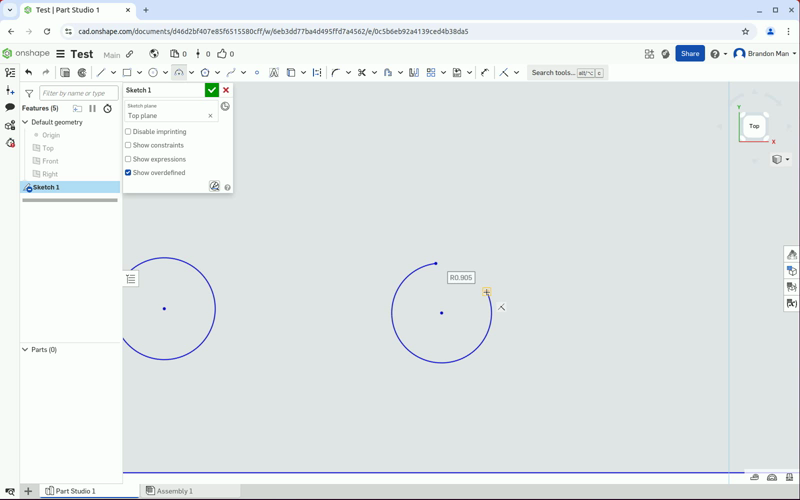
scroll(-6)
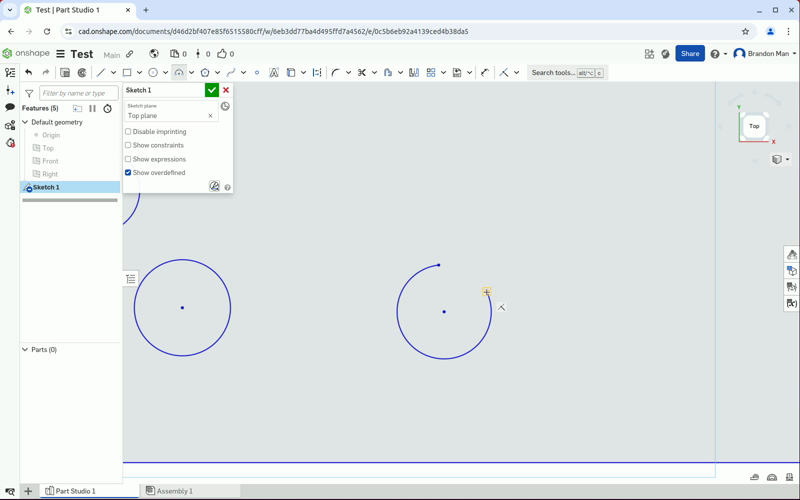
scroll(-6)
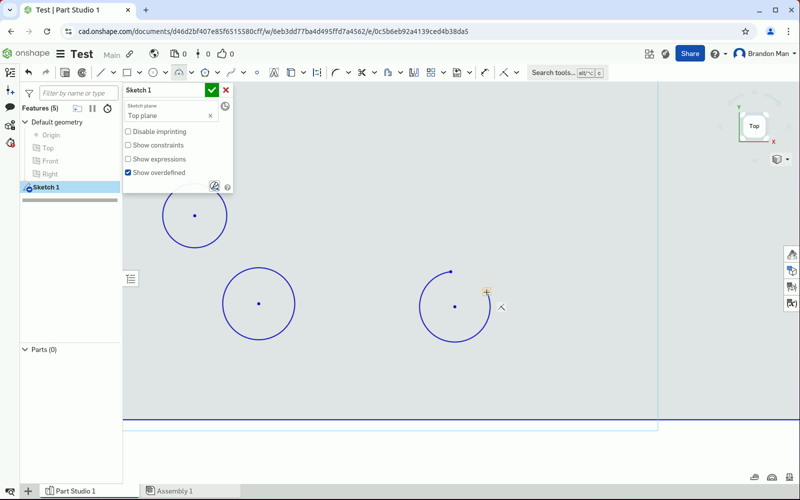
scroll(-6)
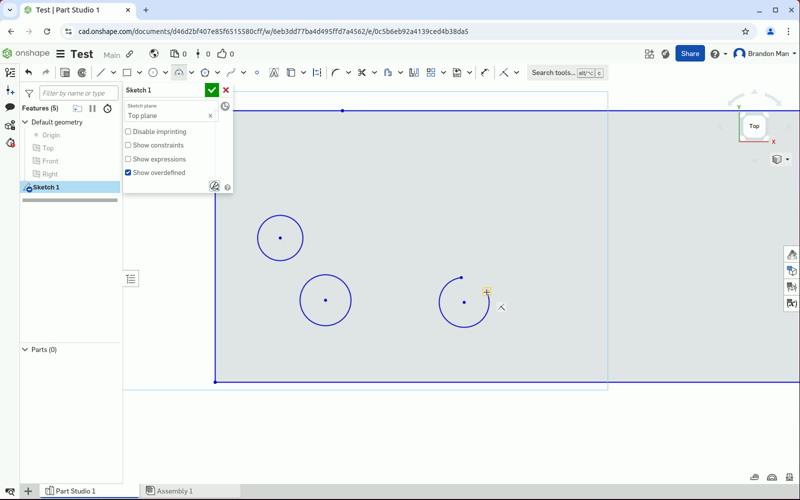
scroll(-6)
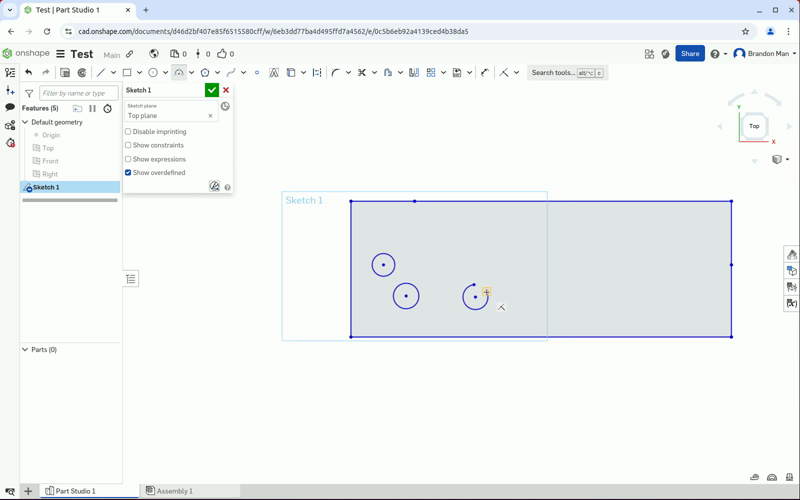
scroll(-6)
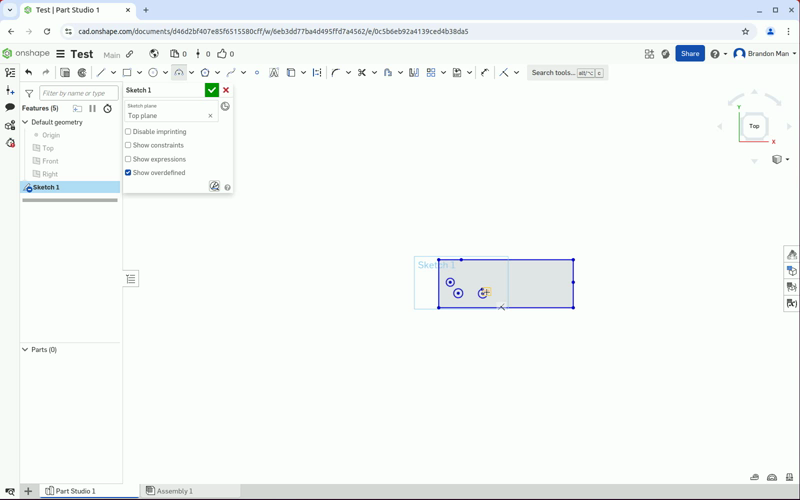
mouse_move(482, 289)
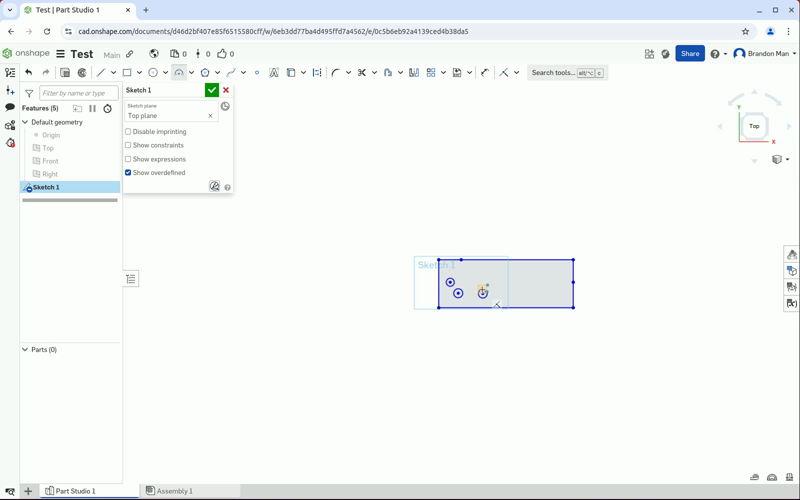
scroll(6)
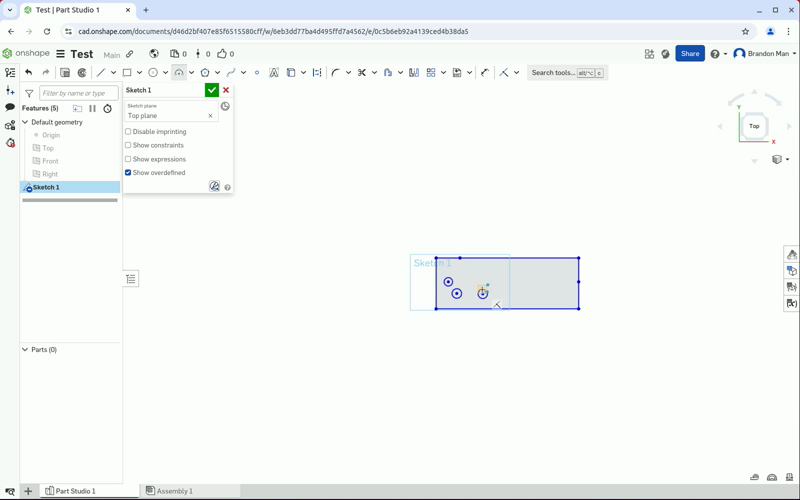
scroll(6)
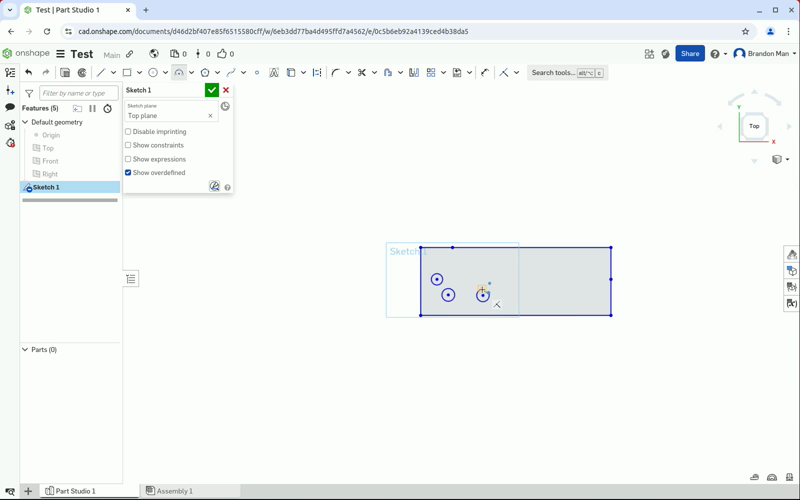
scroll(6)
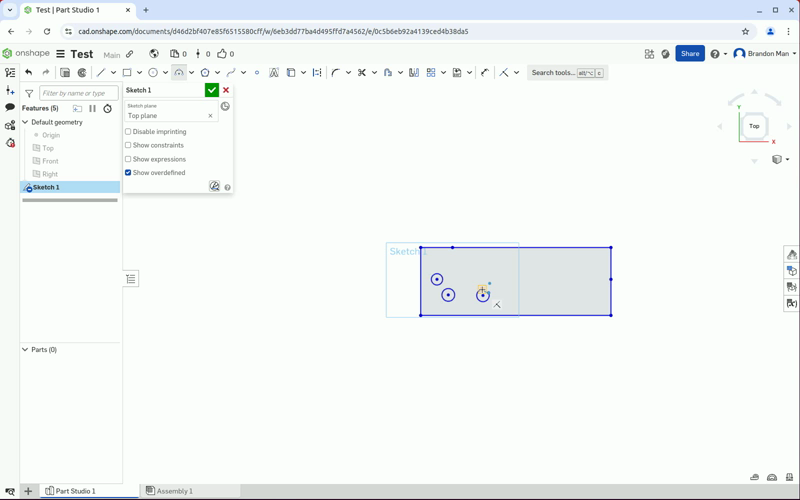
scroll(6)
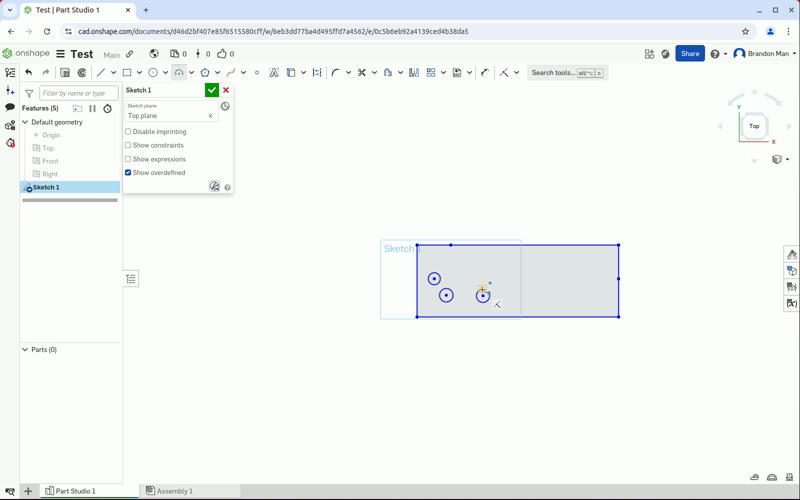
scroll(6)
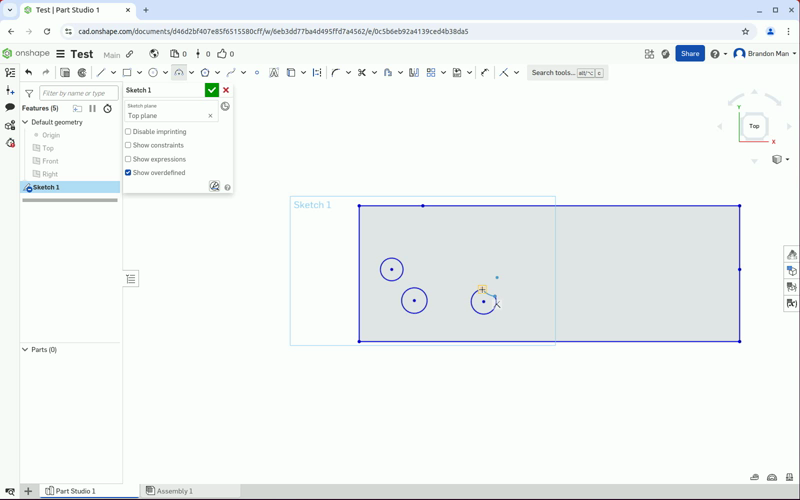
scroll(6)
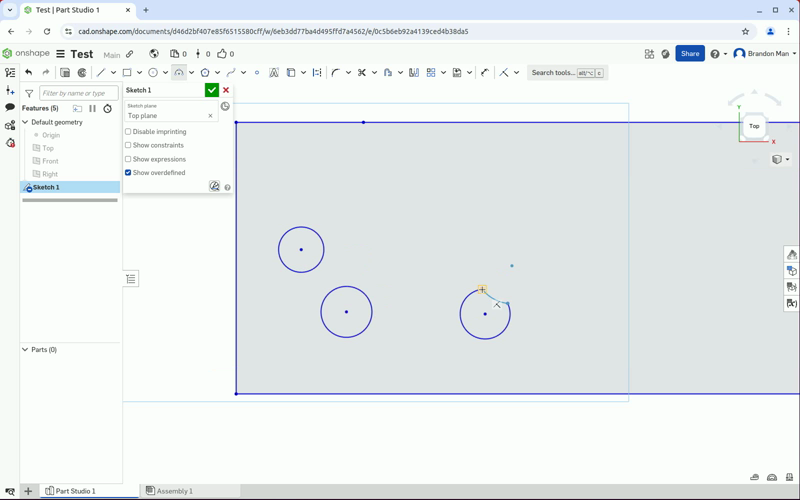
scroll(6)
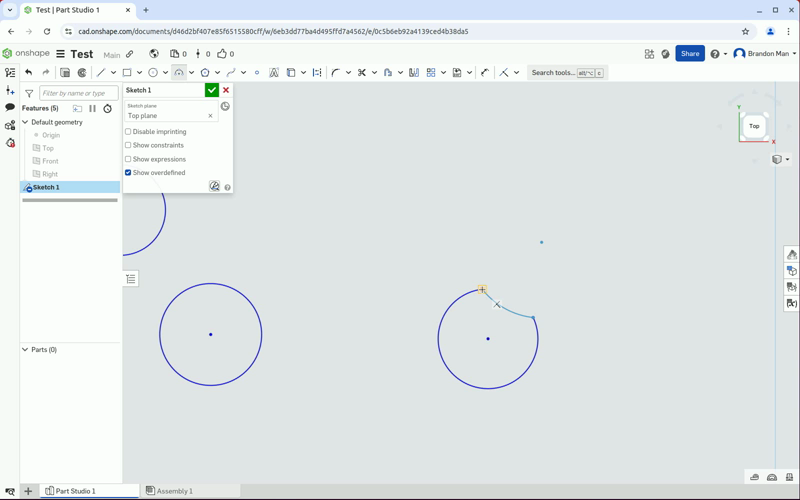
click(482, 289)
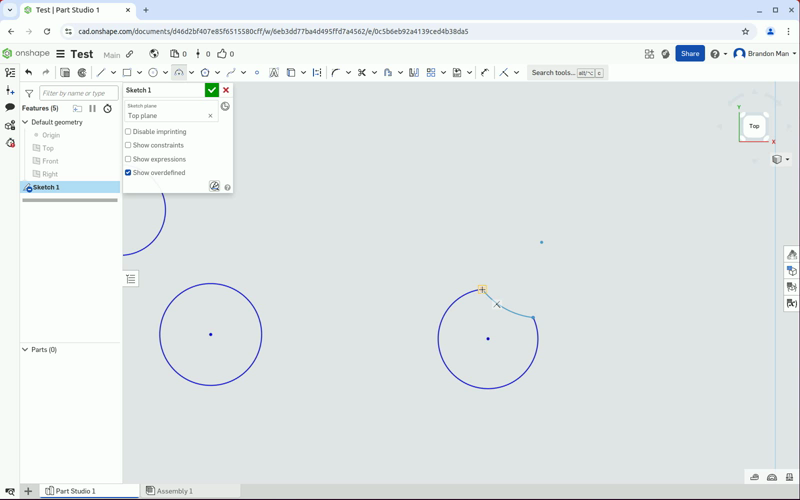
scroll(-6)
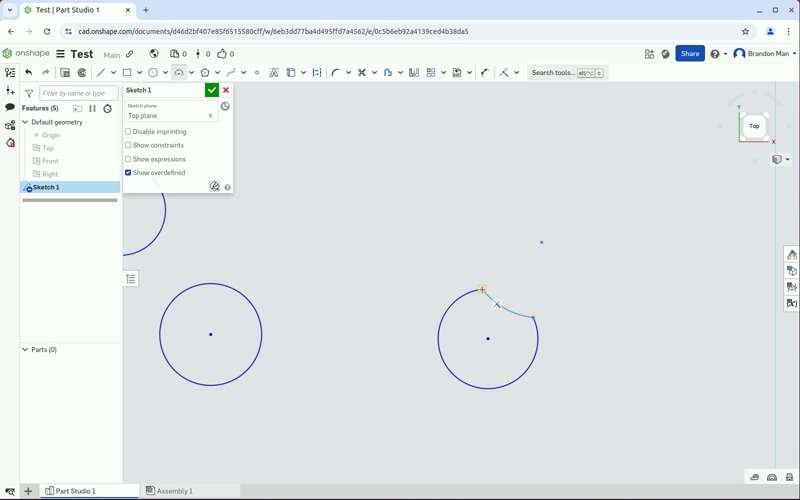
scroll(-6)
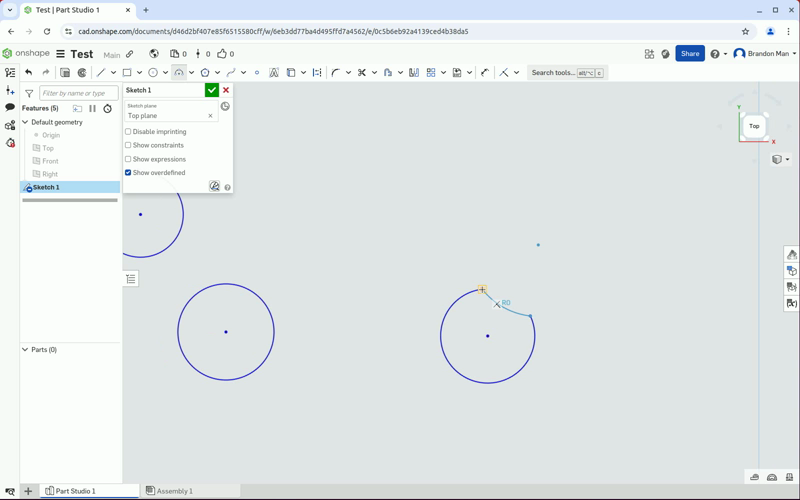
scroll(-6)
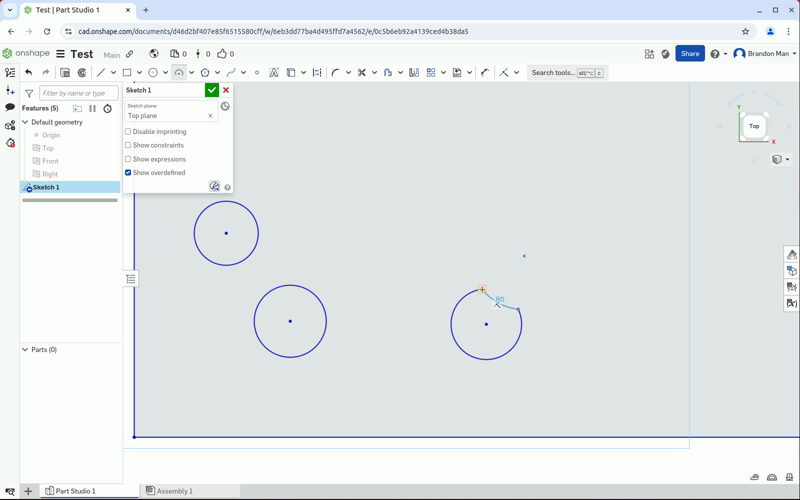
scroll(-6)
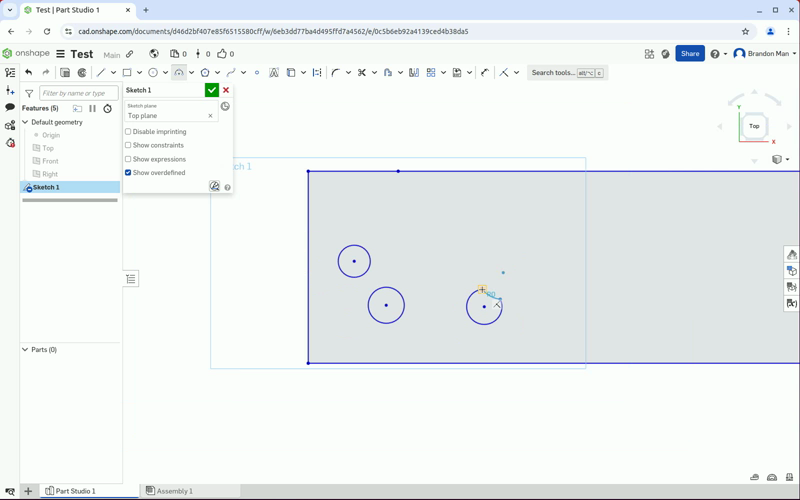
scroll(-6)
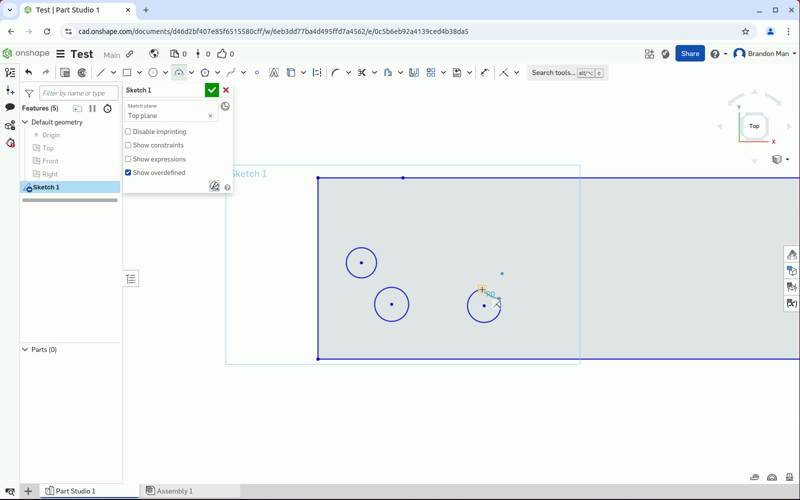
scroll(-6)
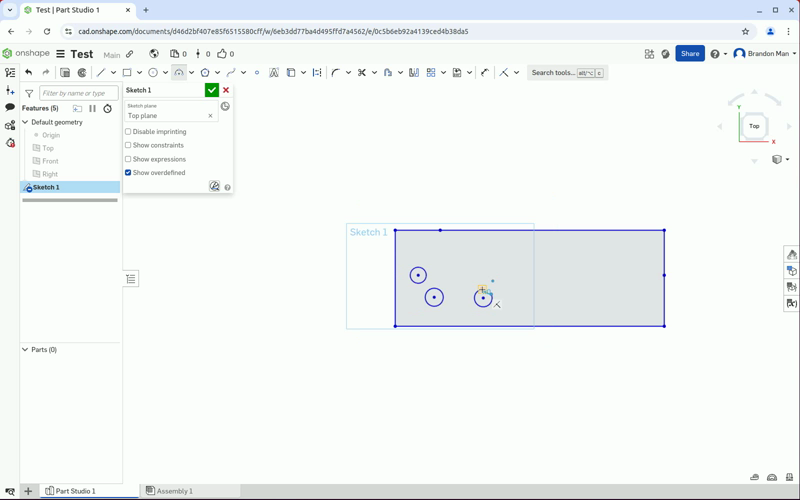
scroll(-6)
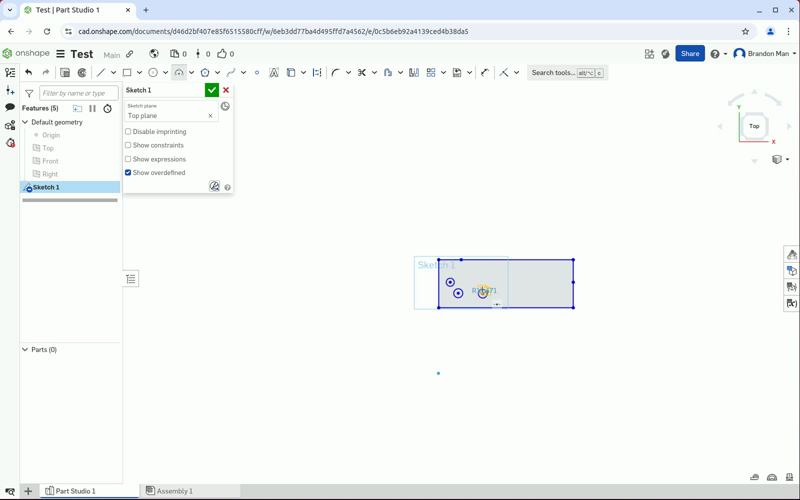
key_down(shift)
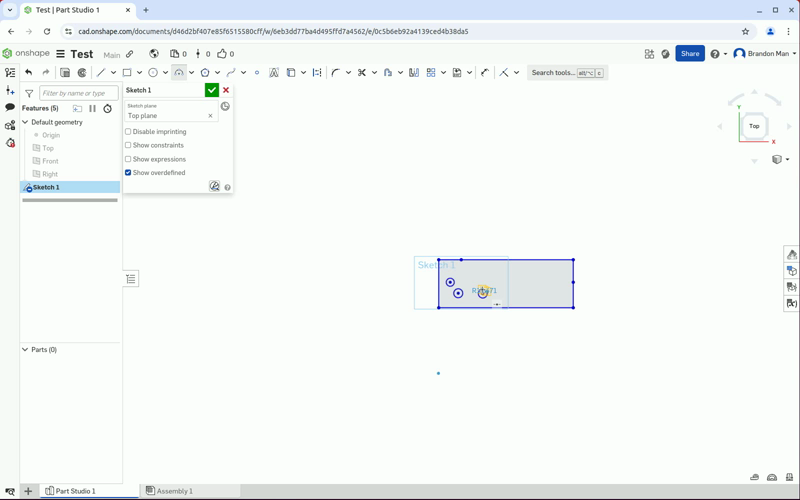
mouse_move(495, 274)
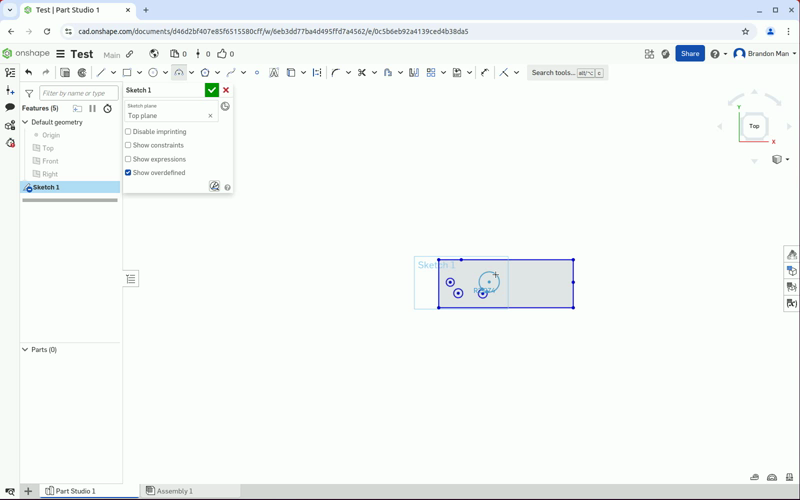
scroll(6)
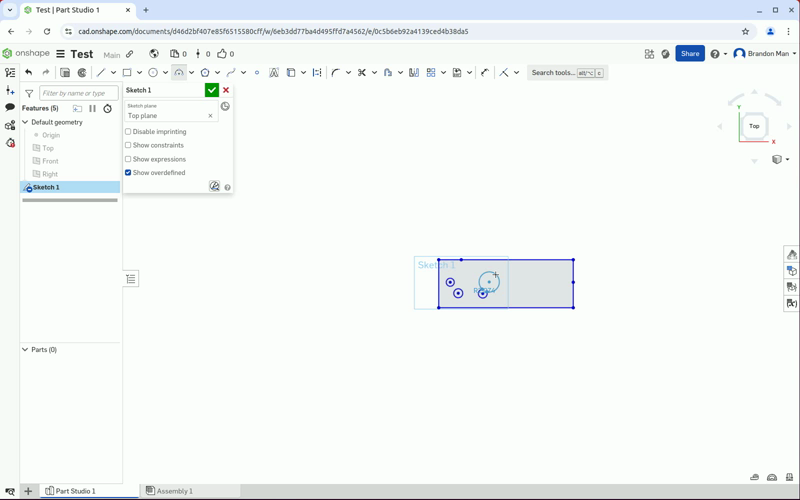
scroll(6)
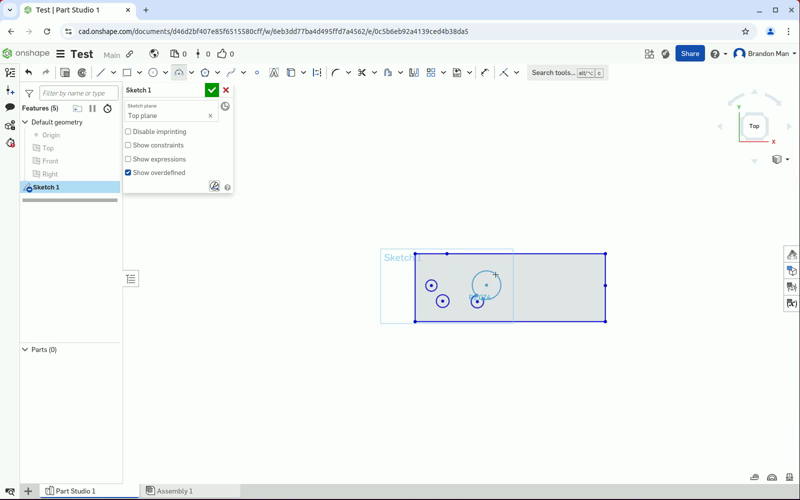
scroll(6)
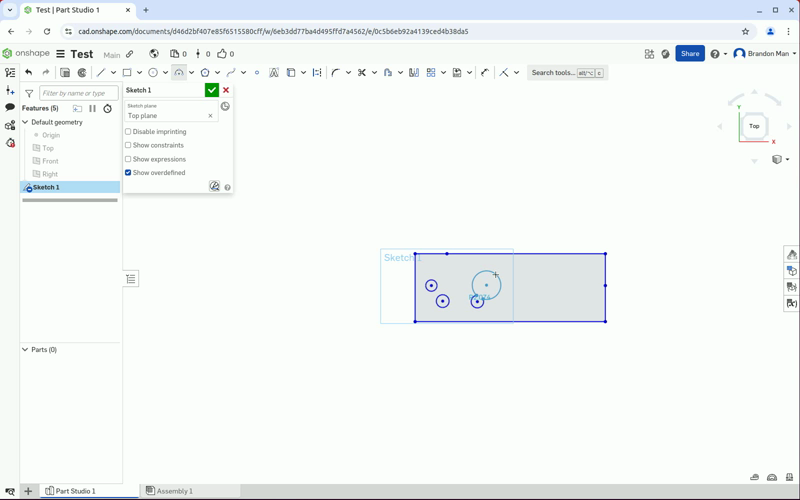
scroll(6)
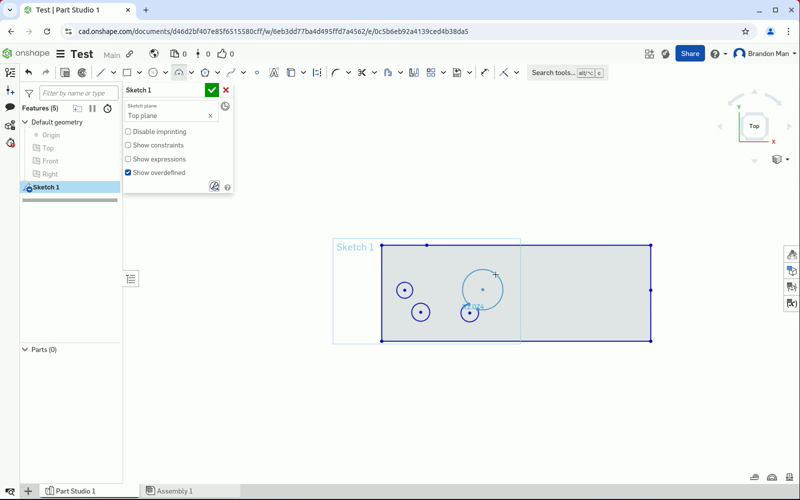
scroll(6)
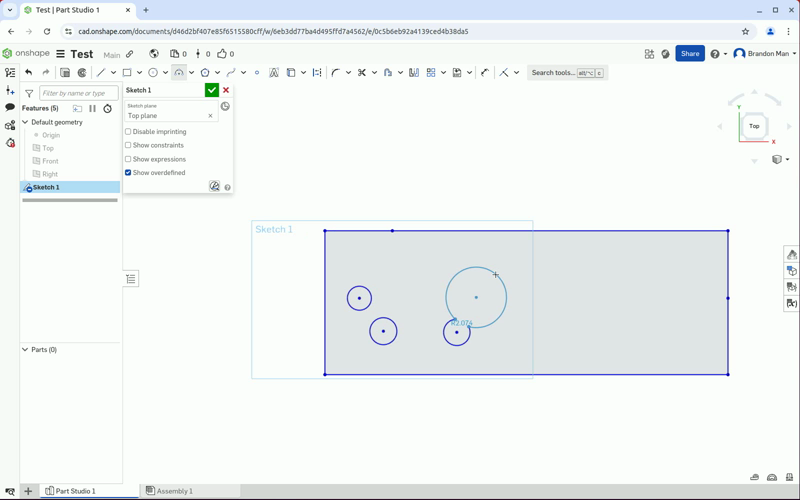
scroll(6)
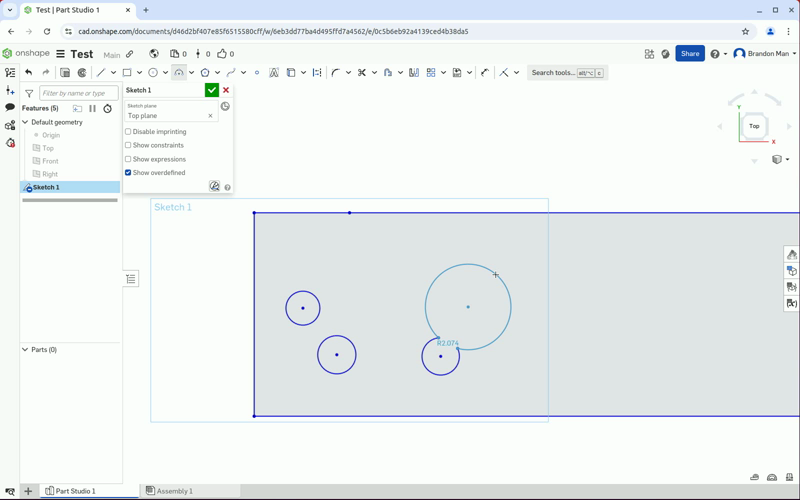
scroll(6)
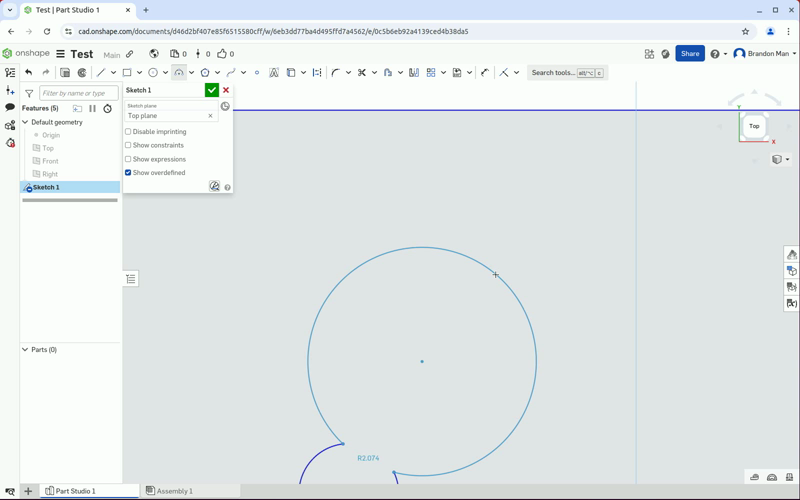
click(495, 274)
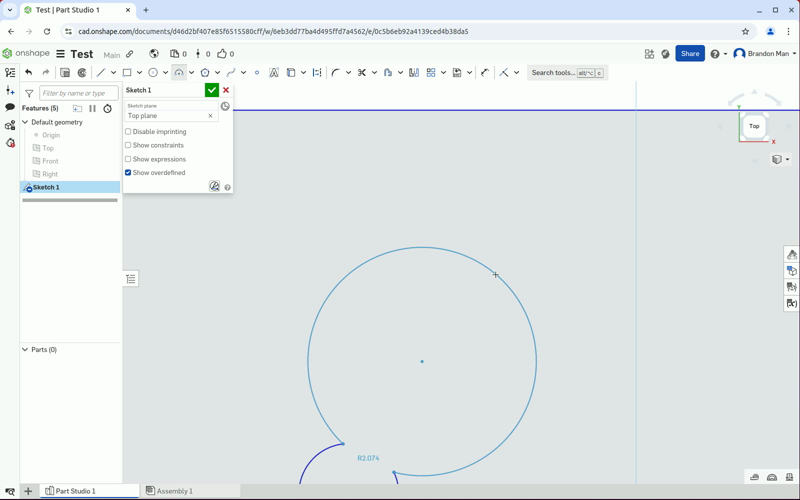
scroll(-6)
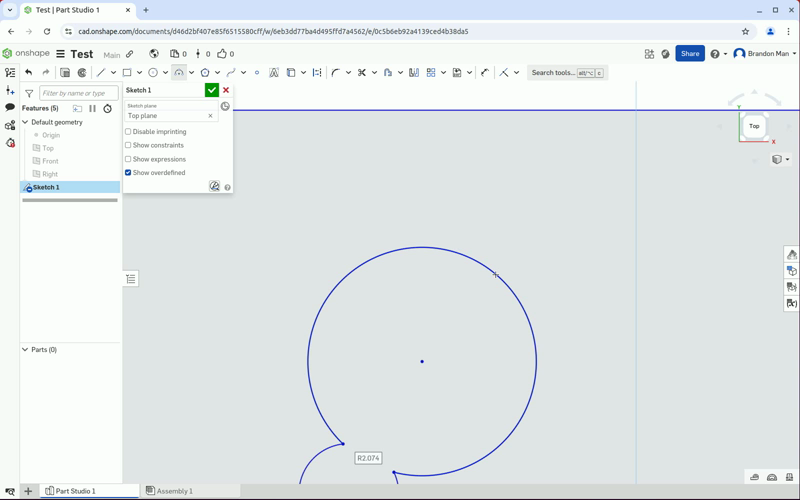
scroll(-6)
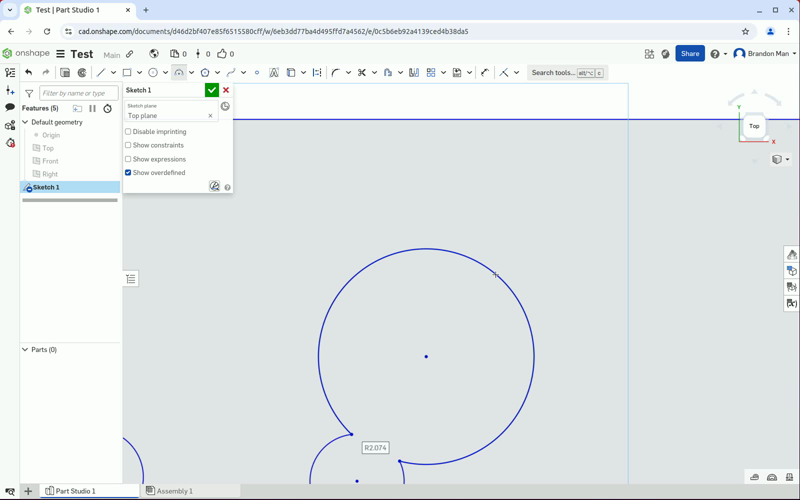
scroll(-6)
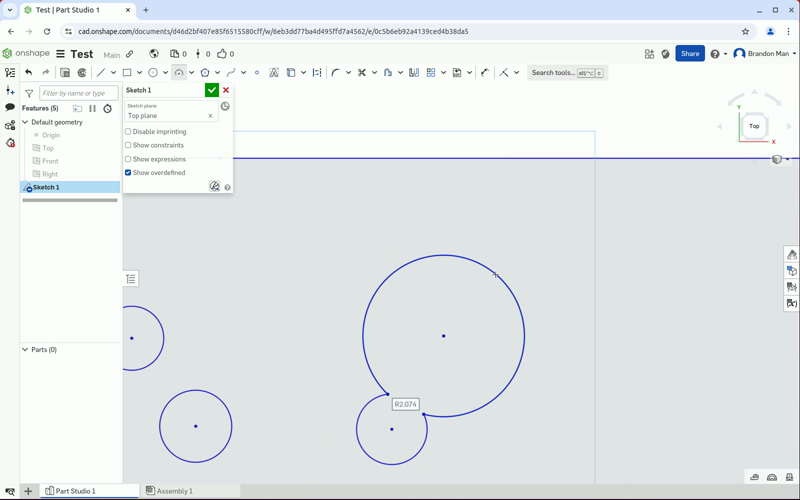
scroll(-6)
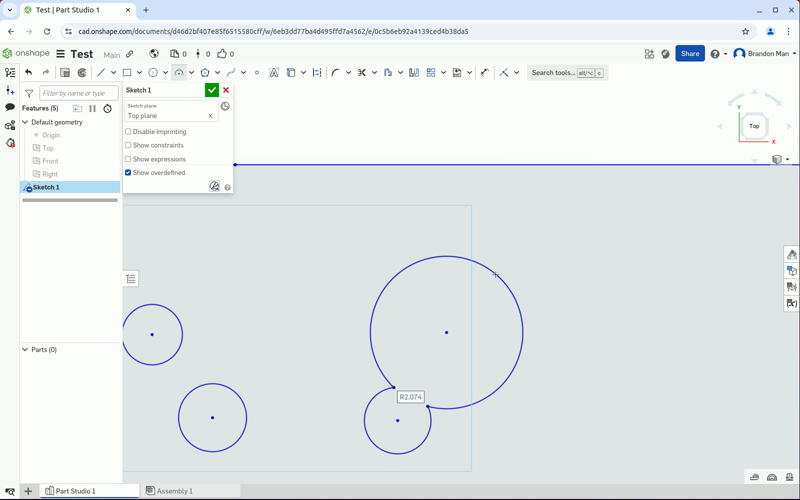
scroll(-6)
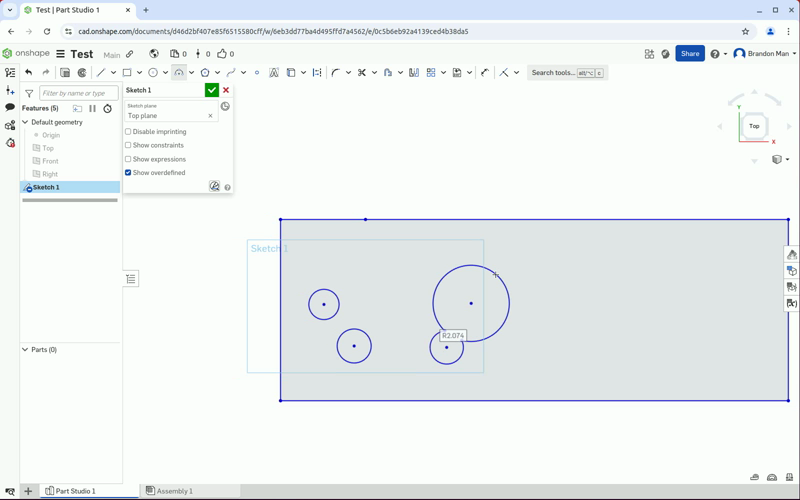
scroll(-6)
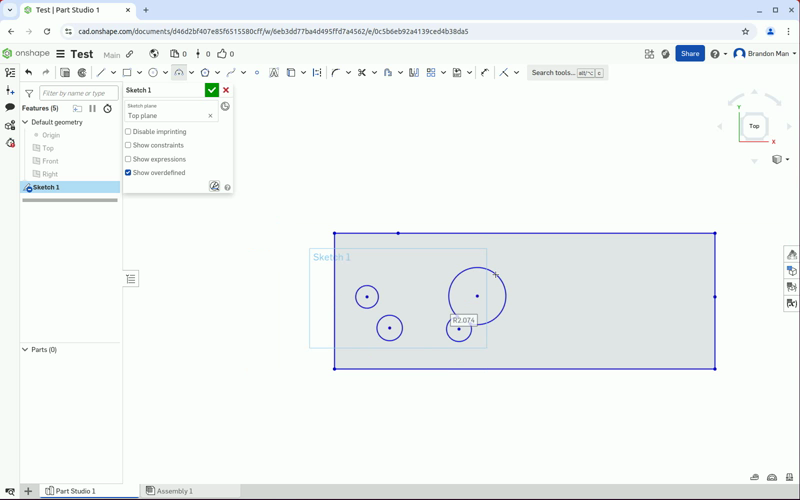
scroll(-6)
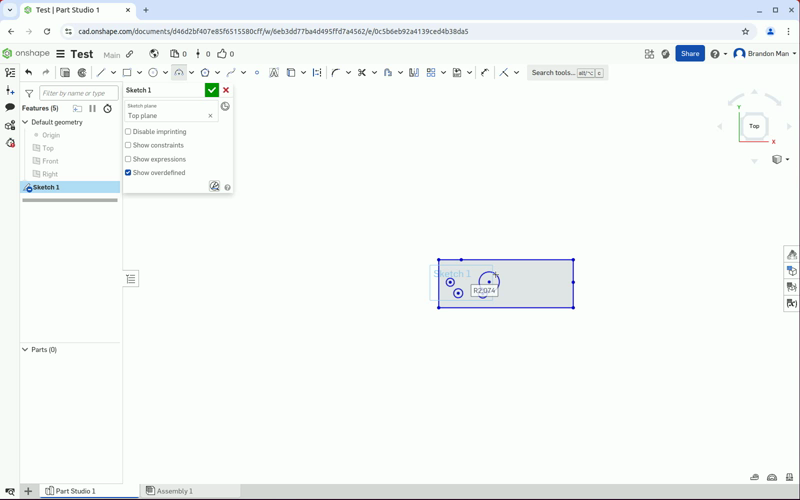
key_up(shift)
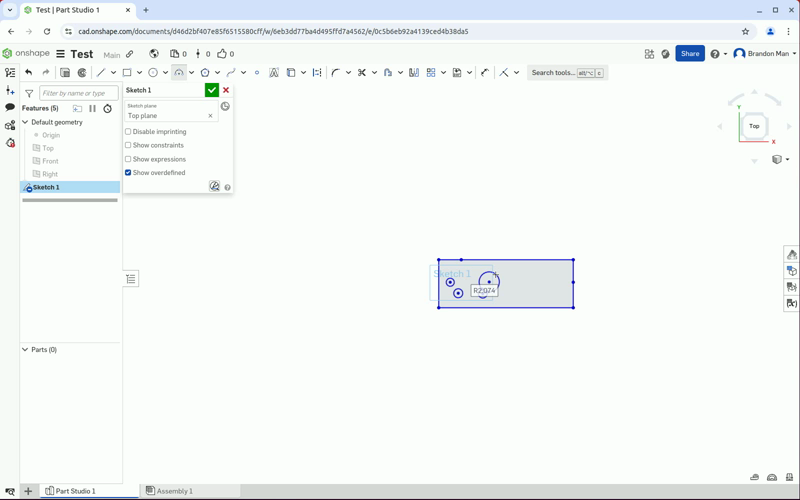
key(esc)
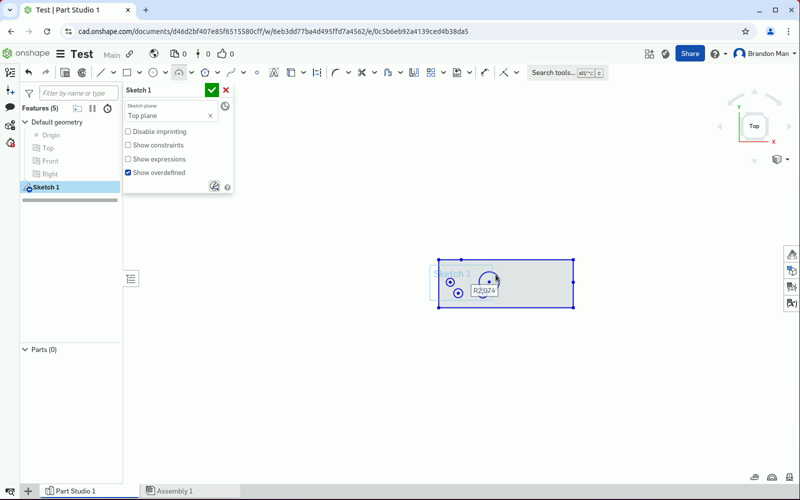
key(c)
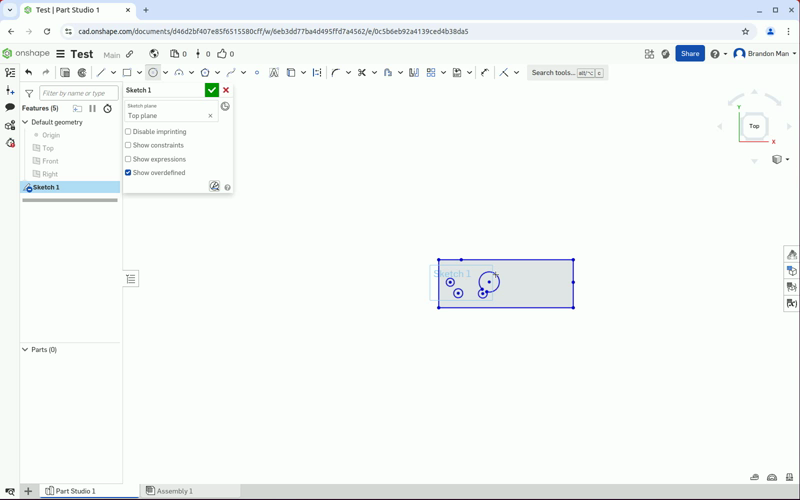
key_down(shift)
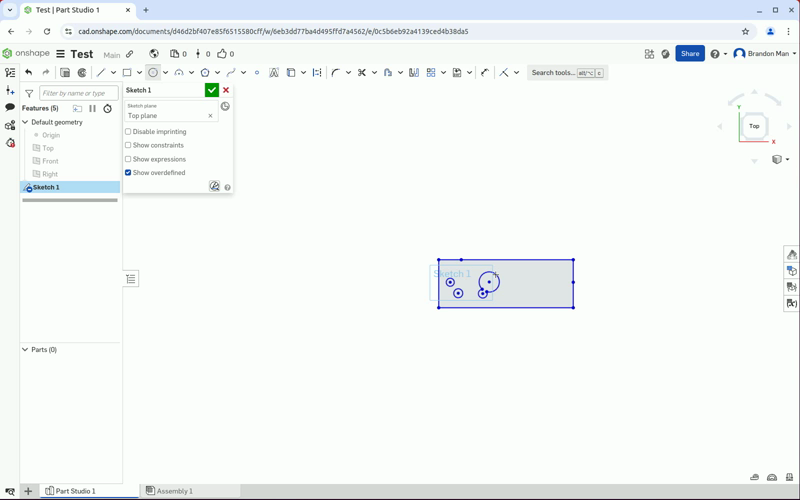
mouse_move(546, 282)
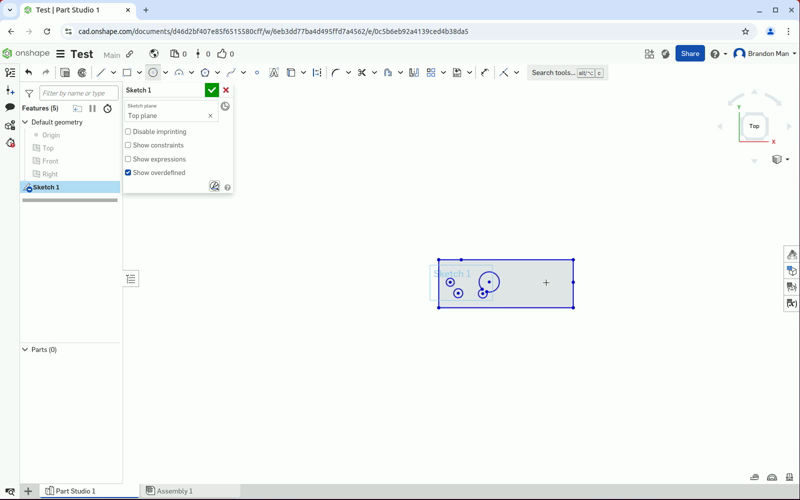
click(546, 282)
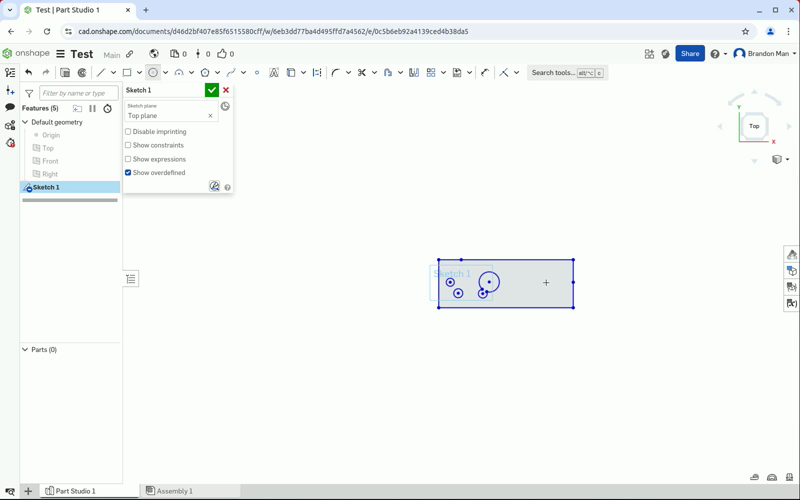
key_up(shift)
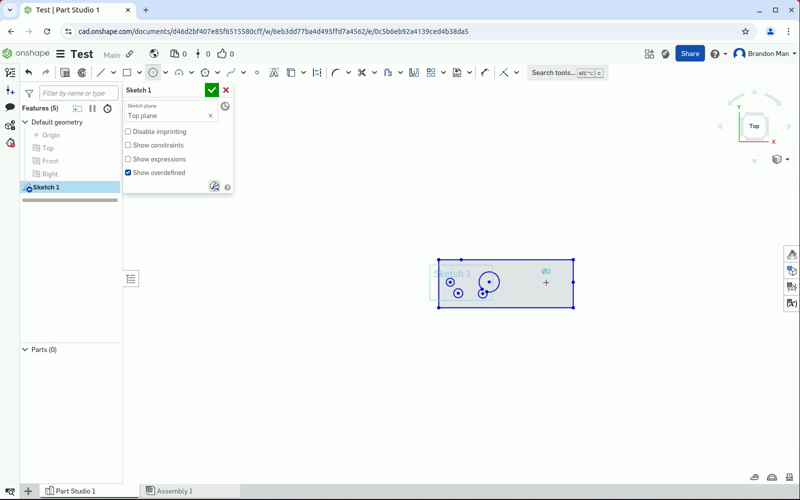
mouse_move(554, 282)
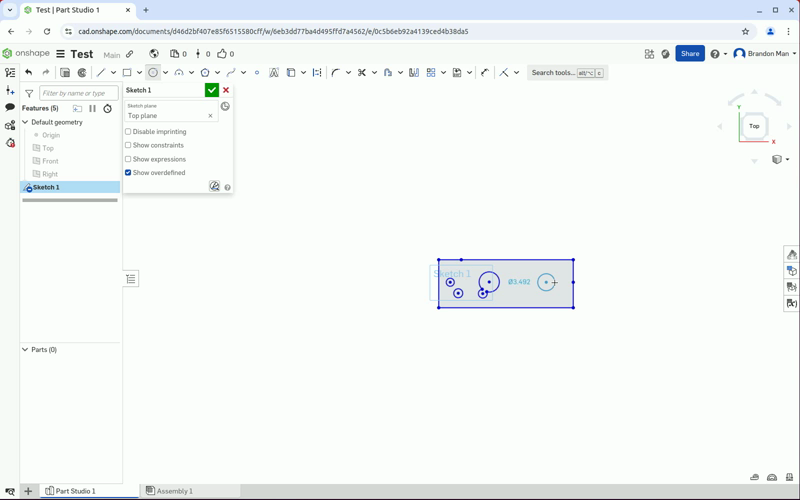
click(554, 282)
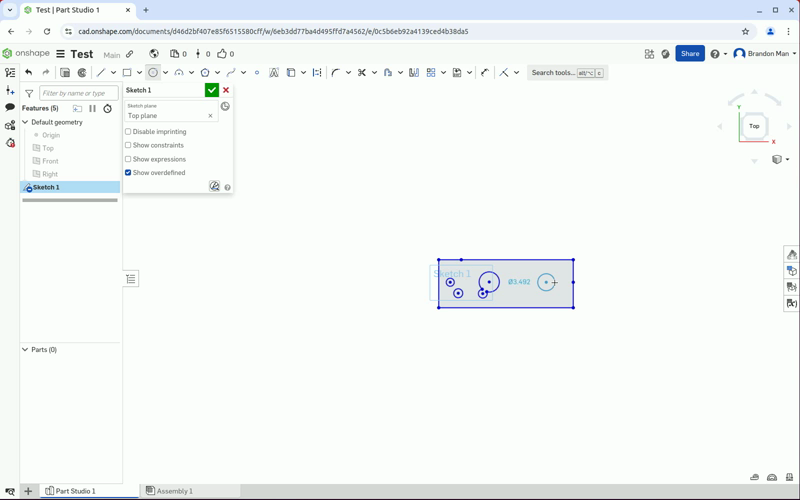
key(esc)
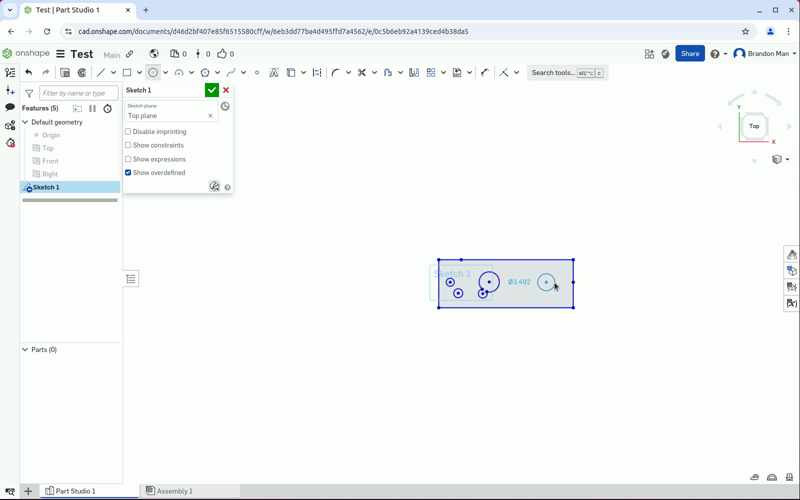
mouse_move(560, 278)
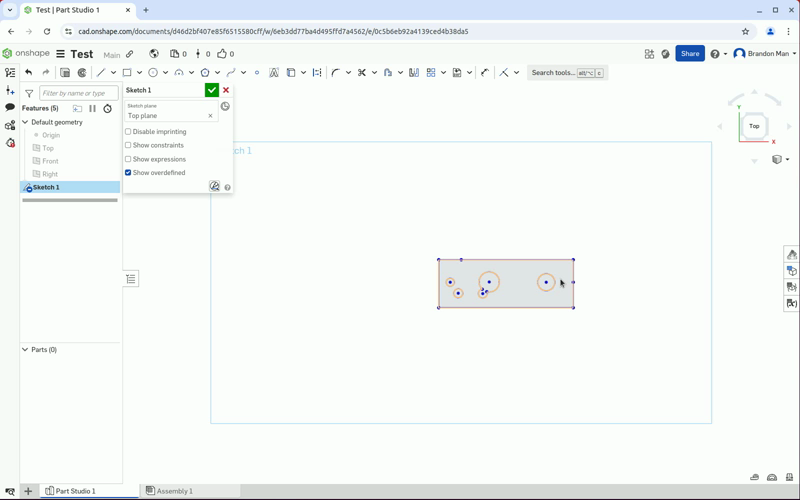
click(560, 278)
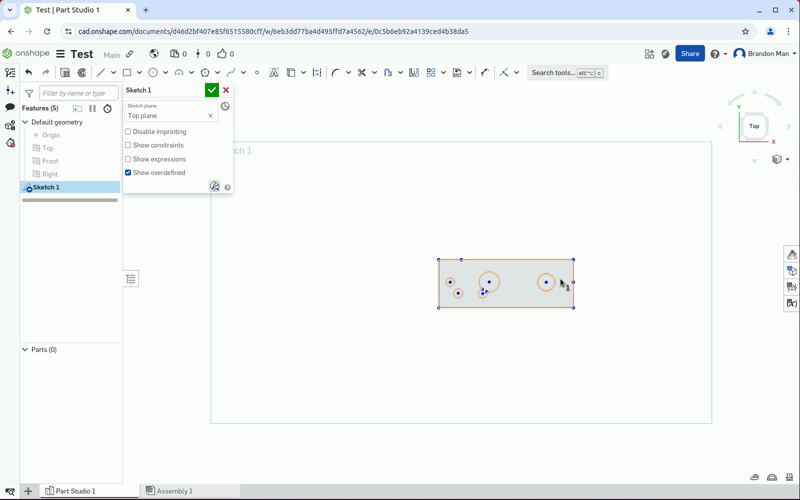
mouse_move(73, 352)
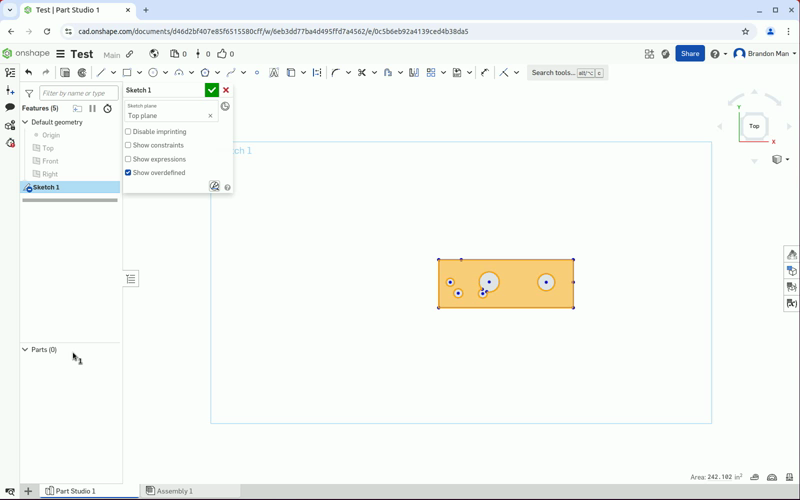
key(shift+y)
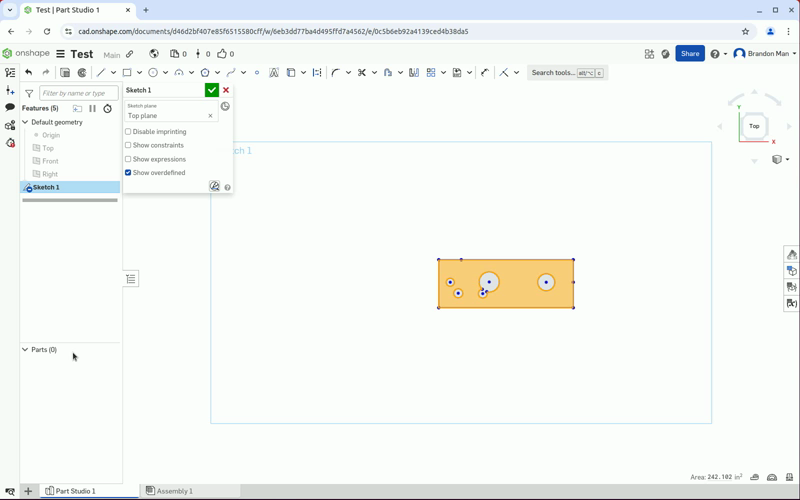
key(shift+e)
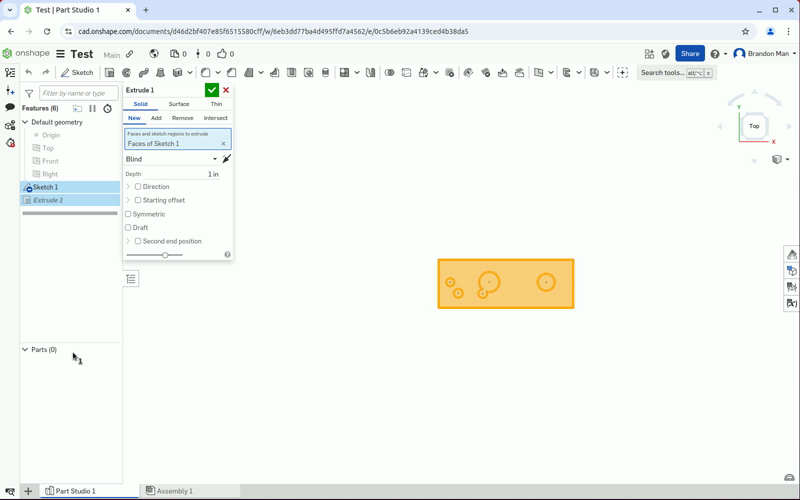
mouse_move(143, 106)
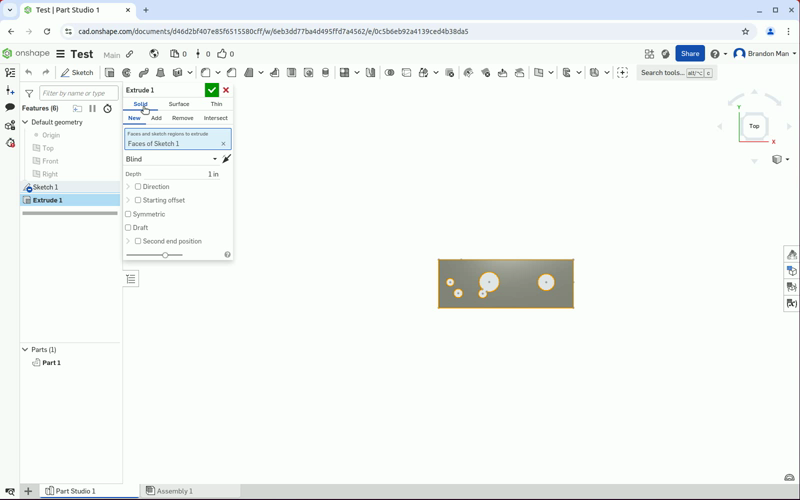
click(143, 106)
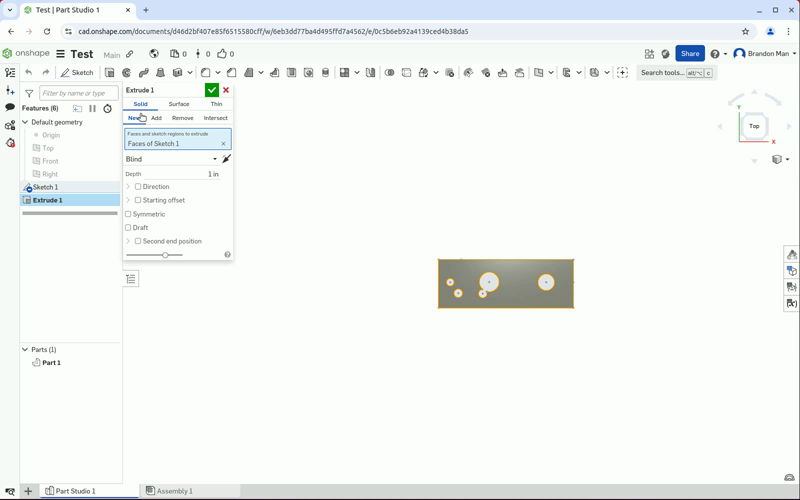
mouse_move(137, 120)
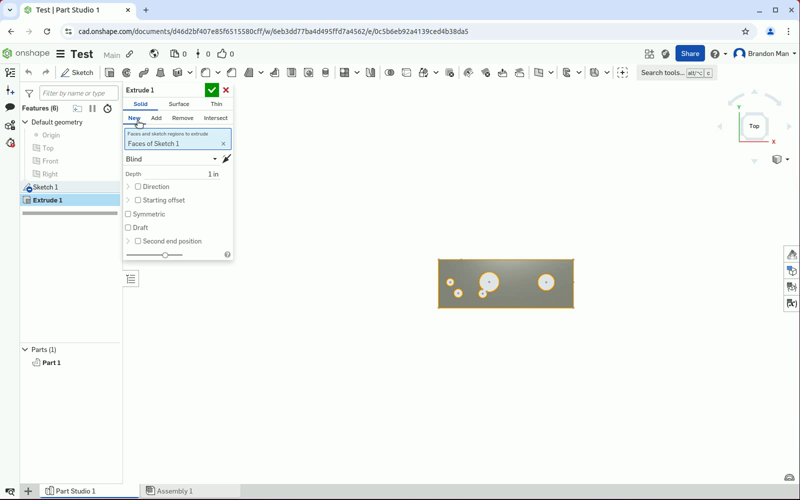
click(137, 120)
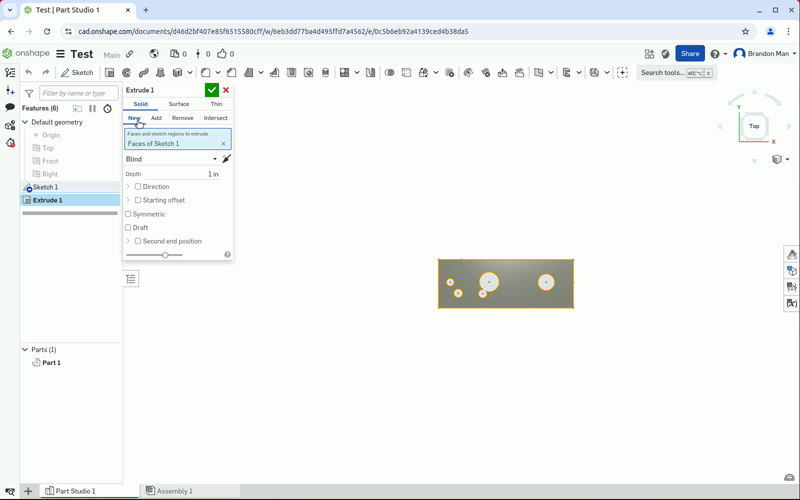
key(tab, 4)
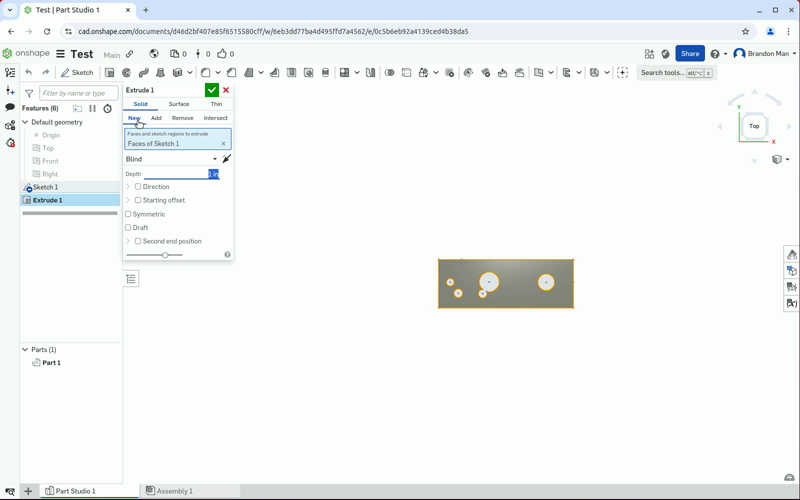
text(1.685)
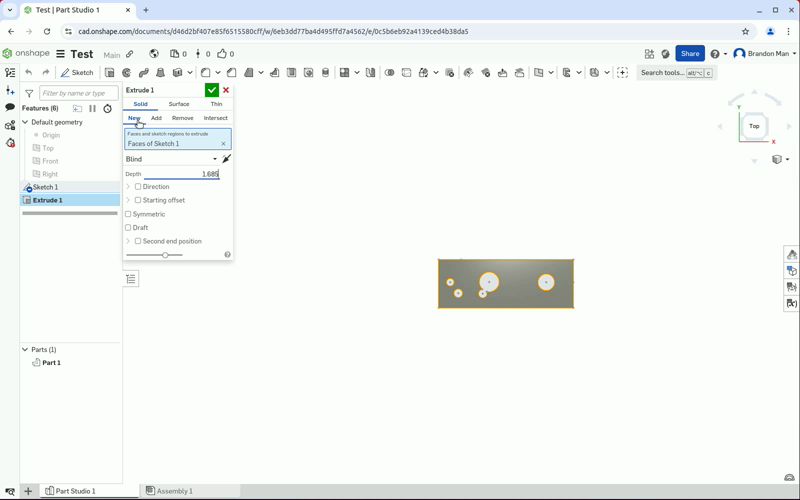
key(enter)
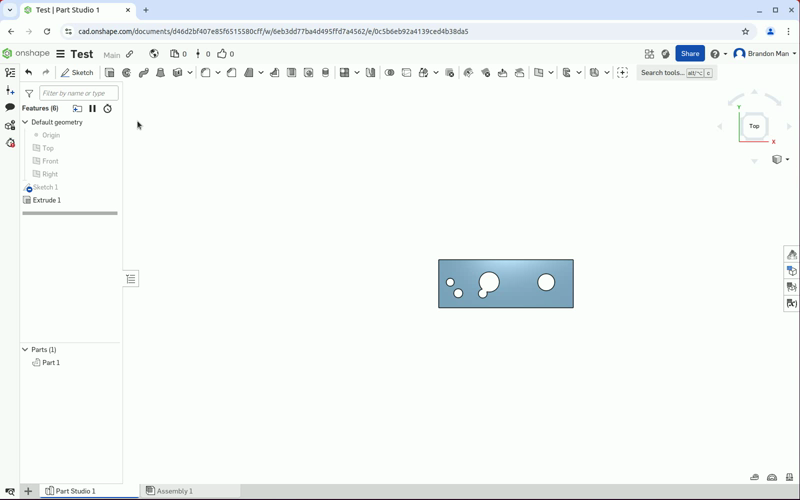
key(shift+h)
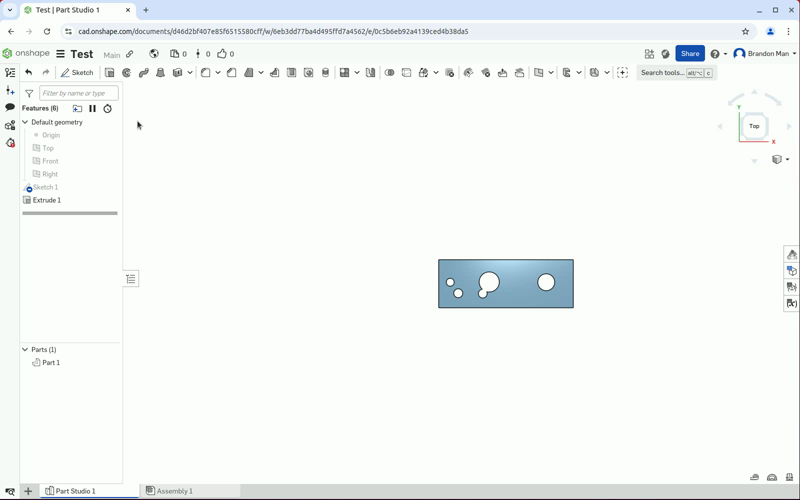
key(shift+h)
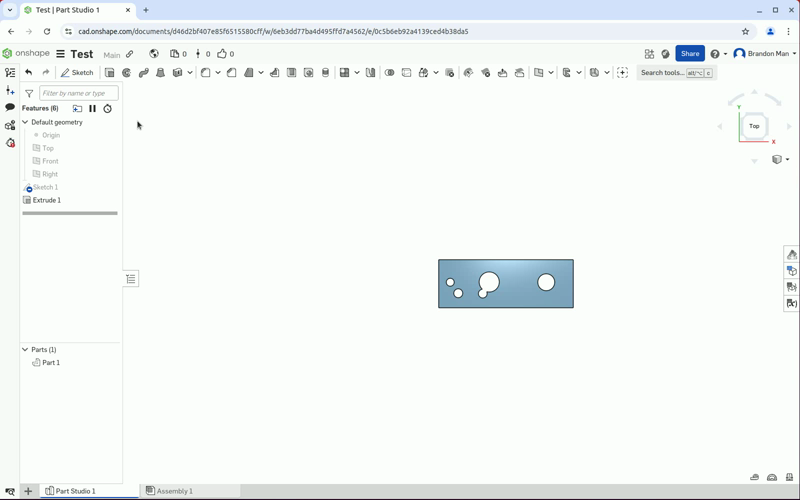
mouse_move(73, 189)
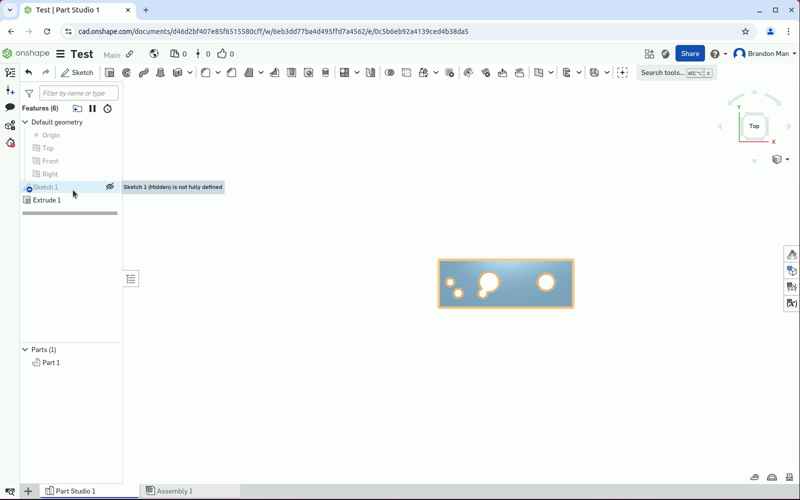
click(73, 189)
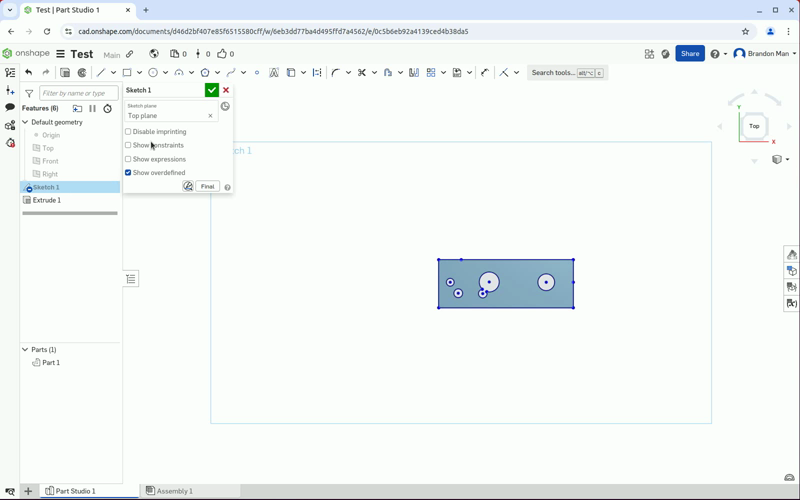
mouse_move(229, 92)
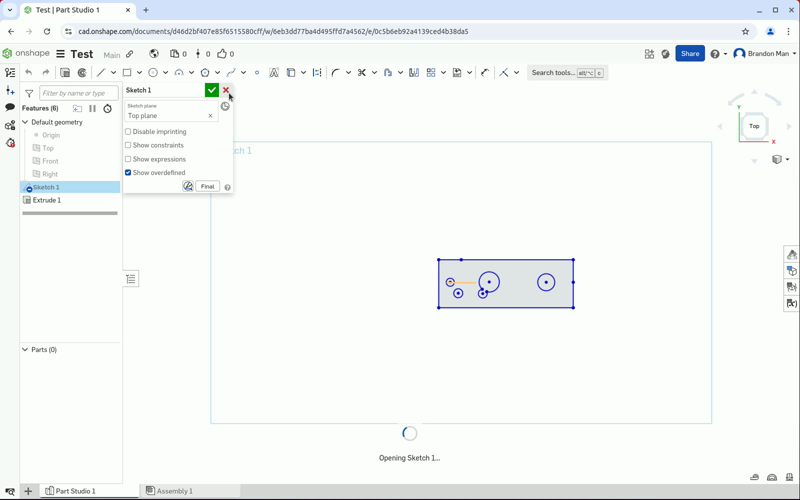
click(229, 92)
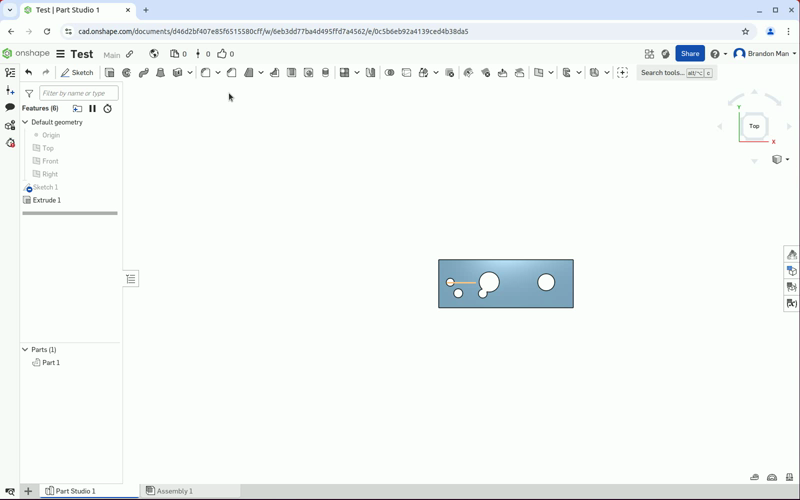
mouse_move(541, 75)
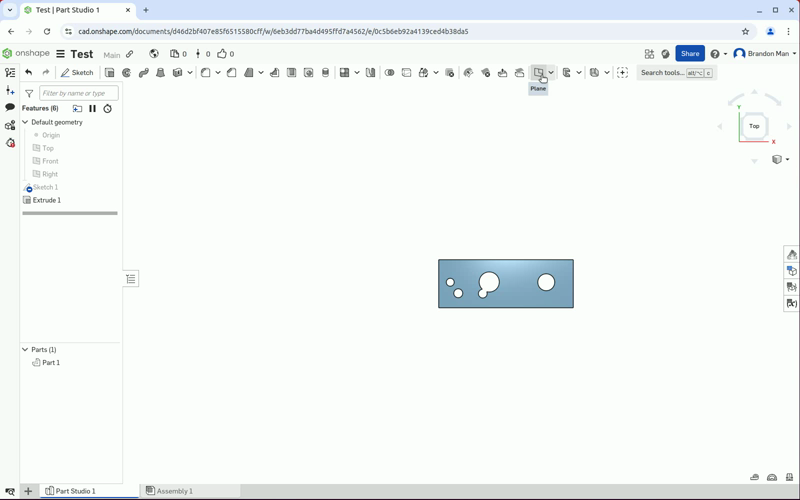
click(541, 75)
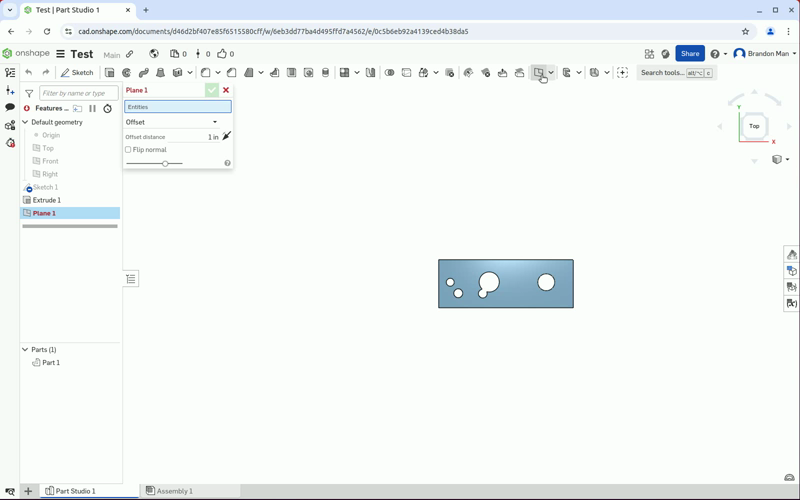
mouse_move(73, 150)
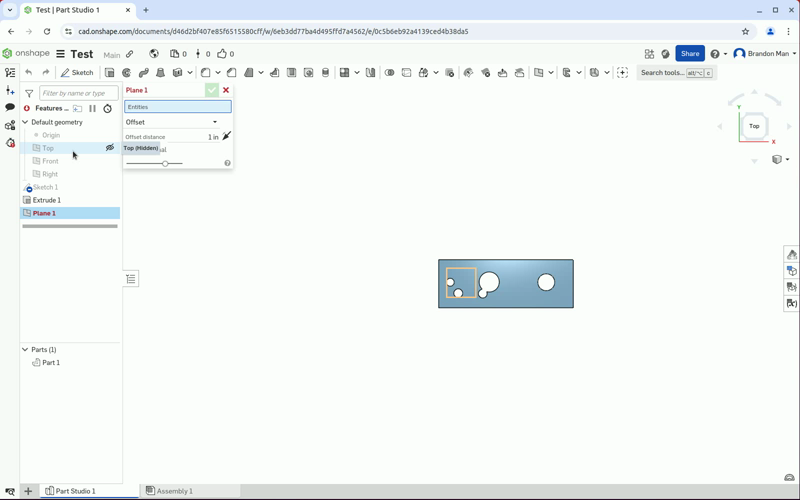
click(73, 150)
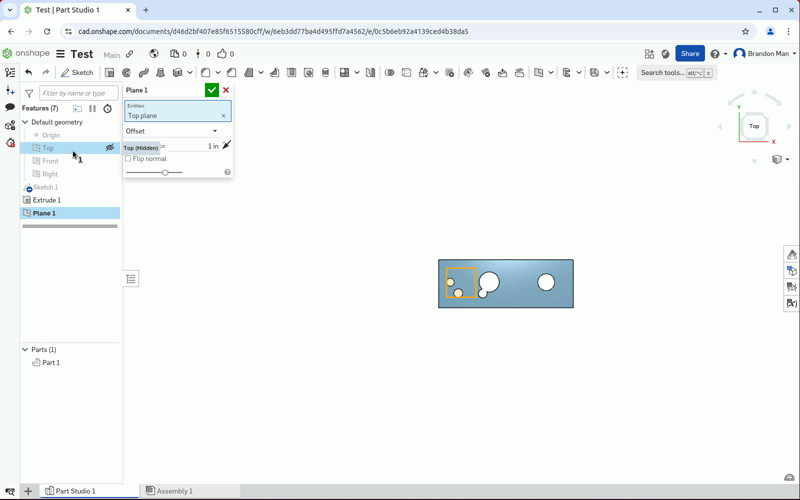
key(tab, 2)
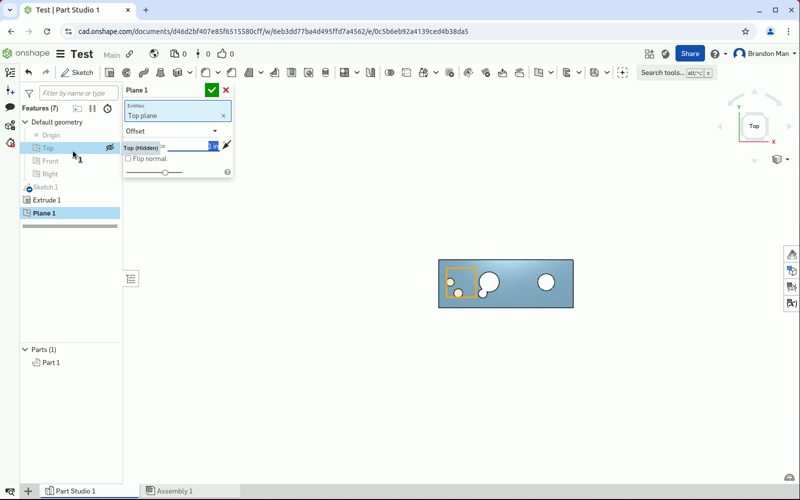
text(1.695)
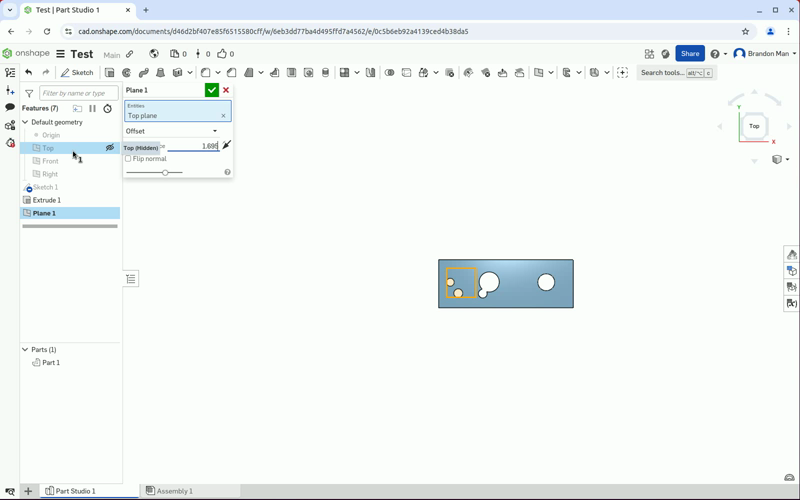
key(enter, 2)
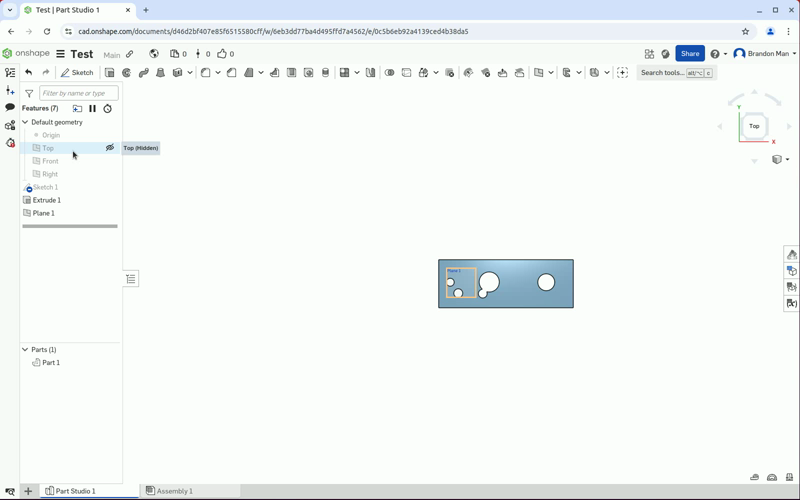
key(shift+s)
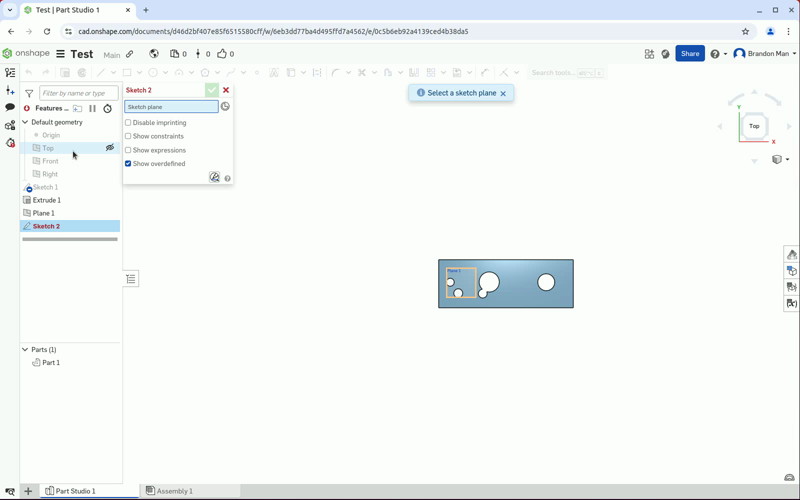
mouse_move(73, 215)
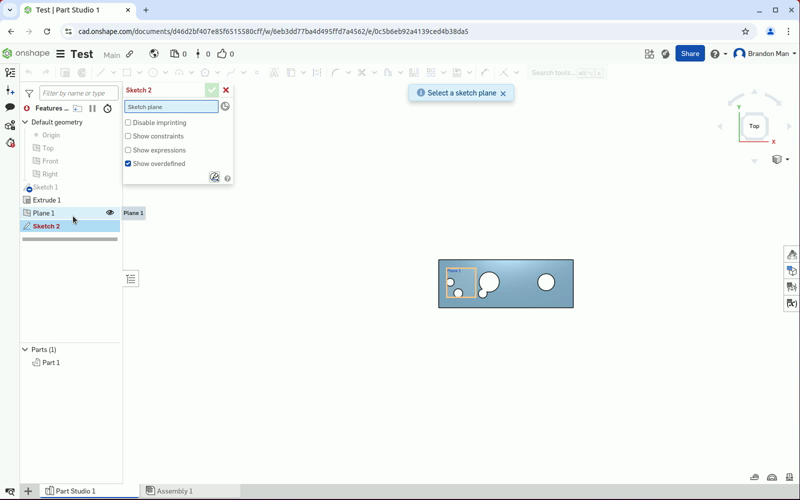
click(73, 215)
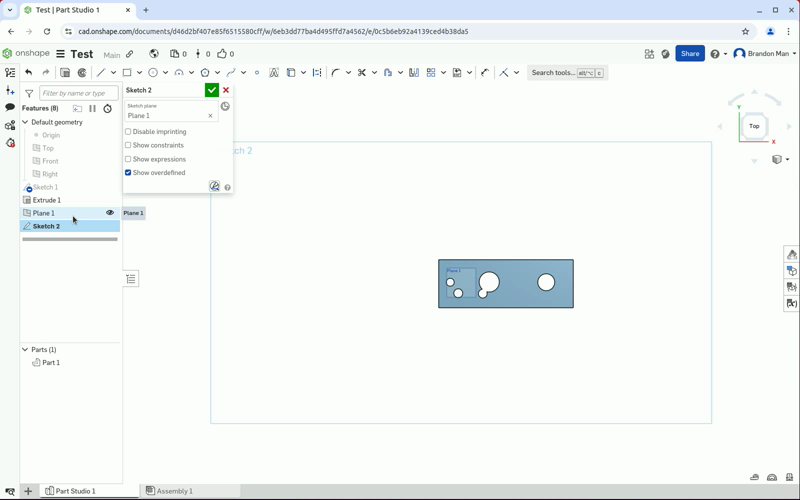
mouse_move(73, 352)
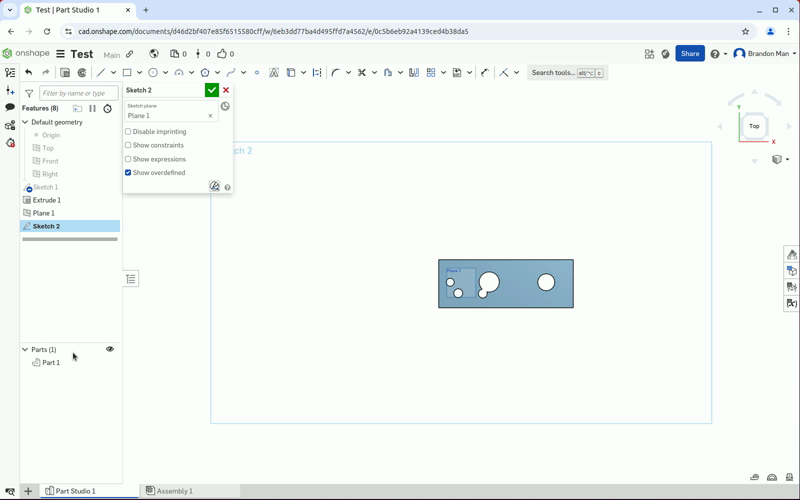
key(y)
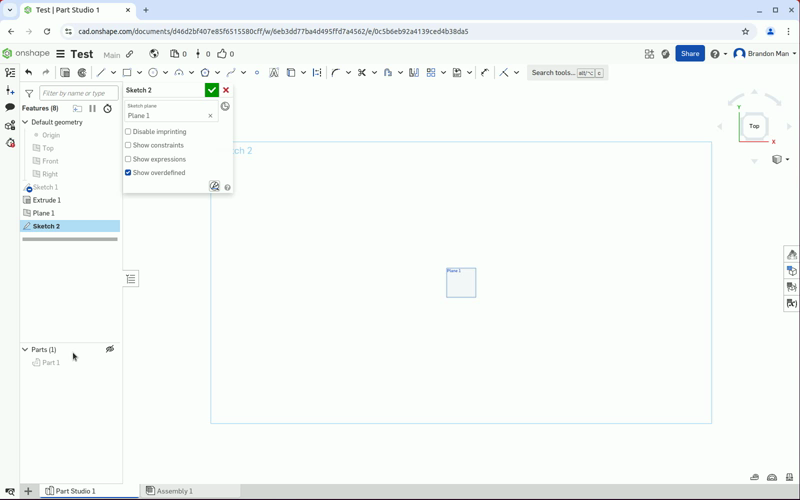
key(l)
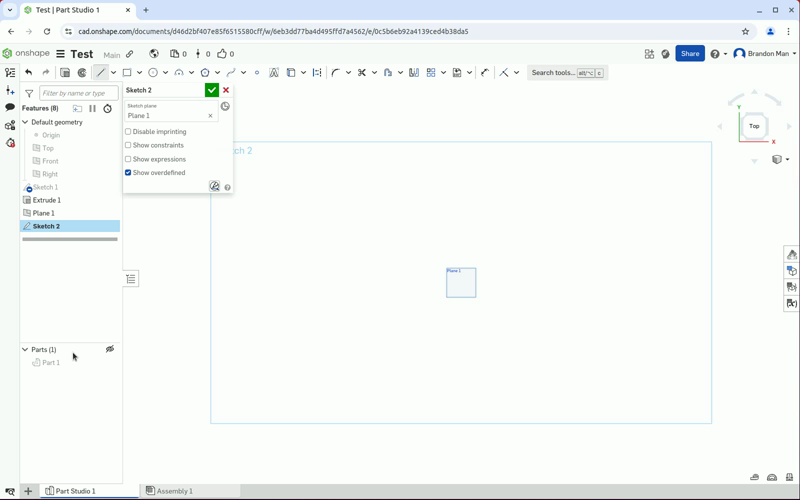
key_down(shift)
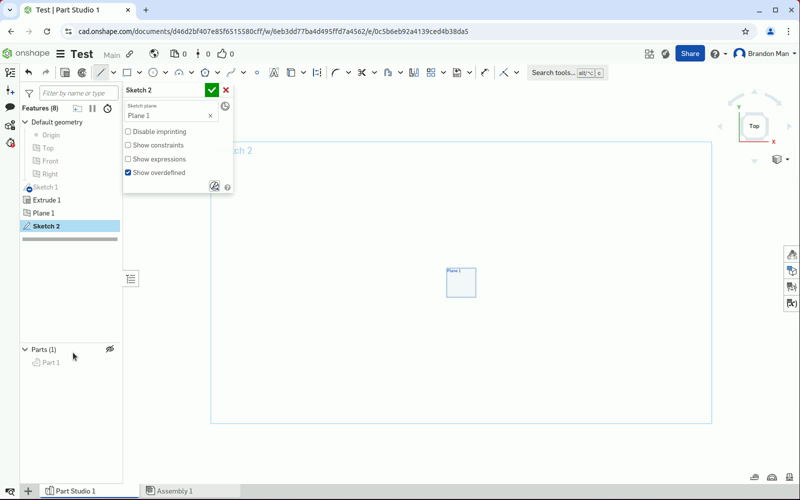
mouse_move(456, 287)
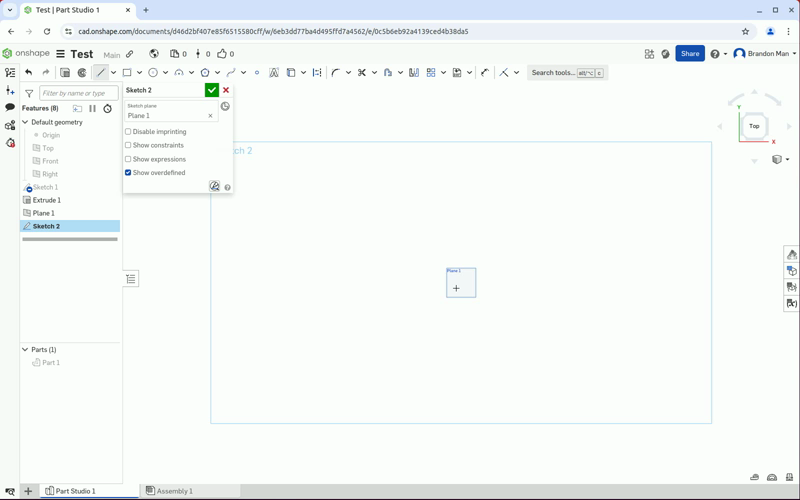
click(456, 287)
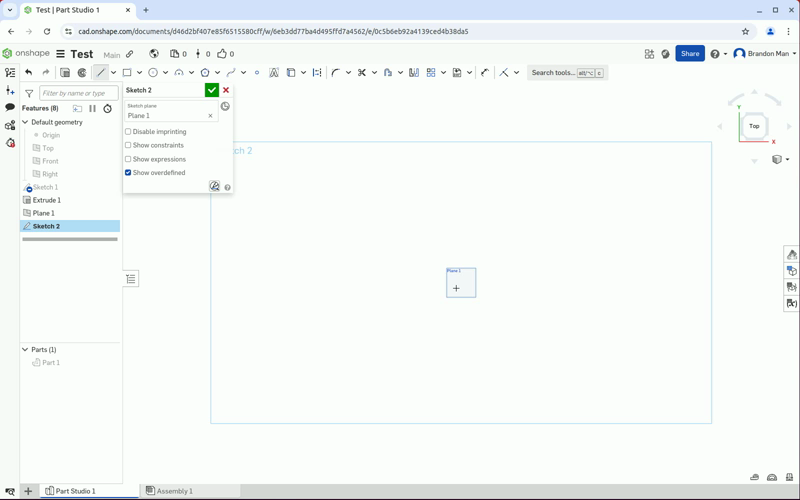
key_up(shift)
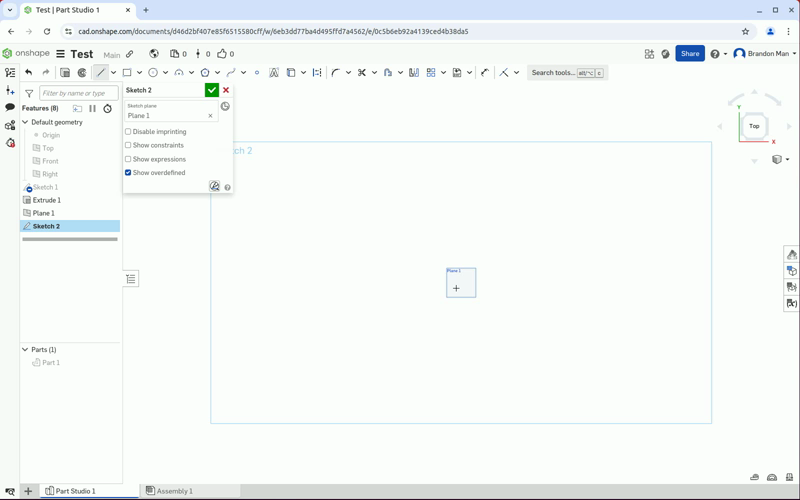
key_down(shift)
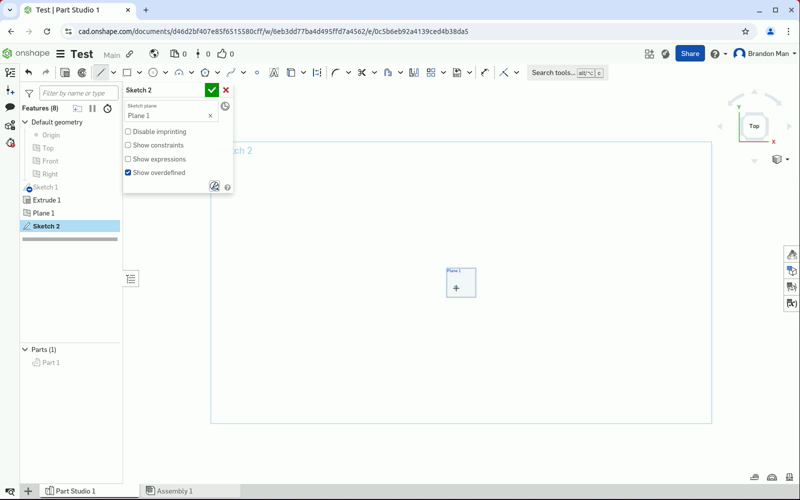
mouse_move(486, 287)
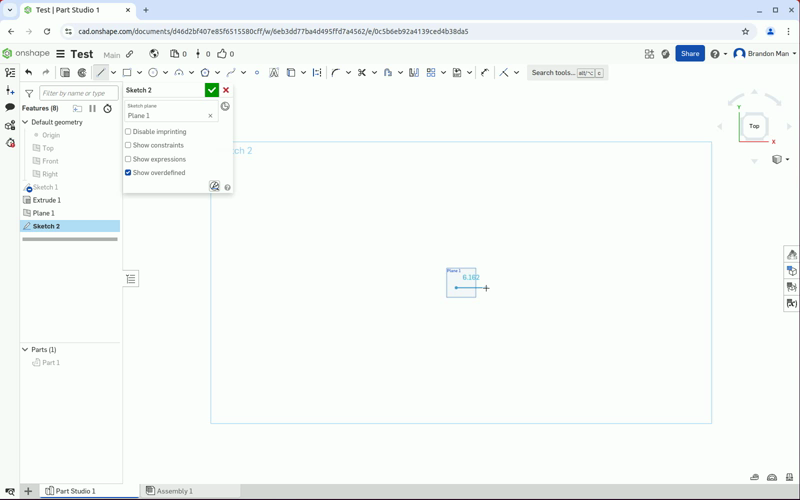
mouse_move(480, 287)
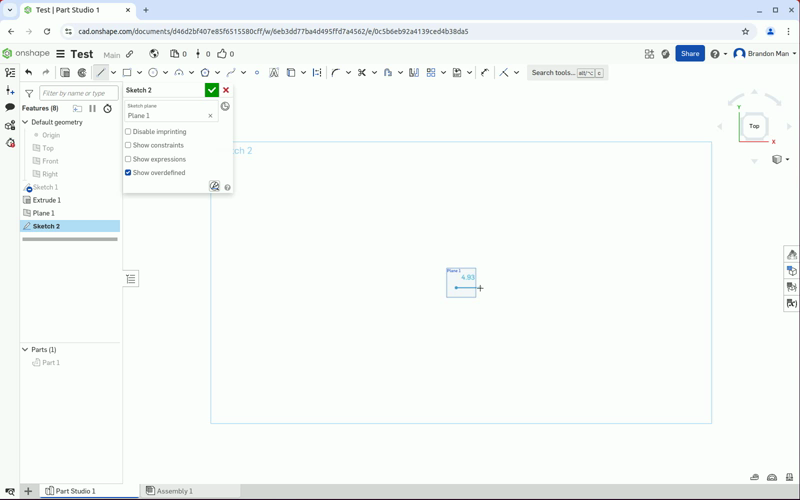
click(480, 287)
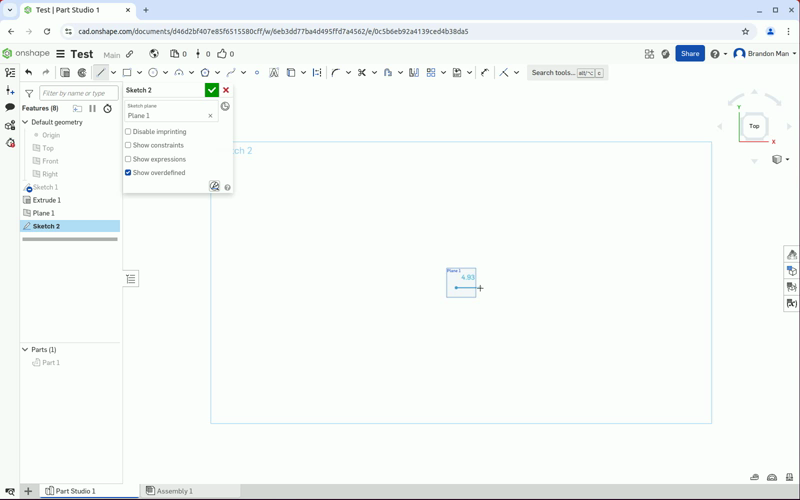
key_up(shift)
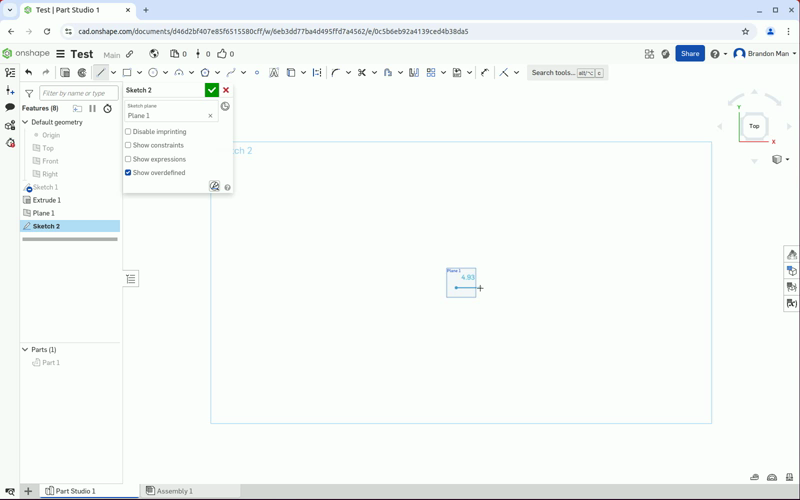
key(esc)
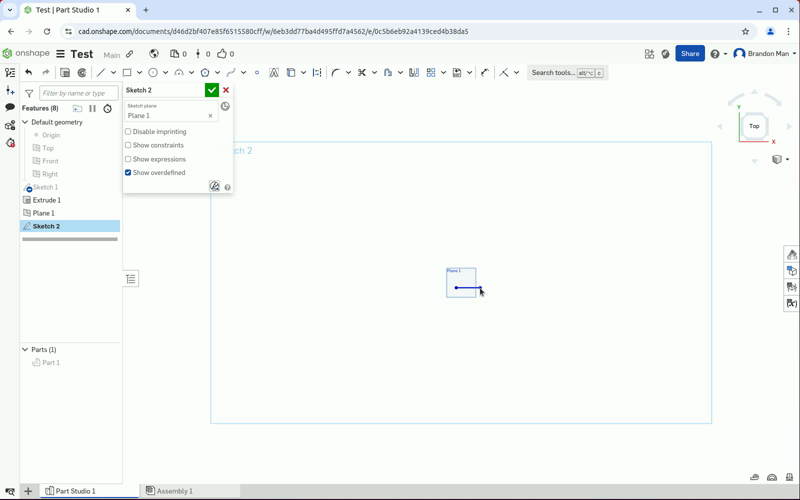
key(a)
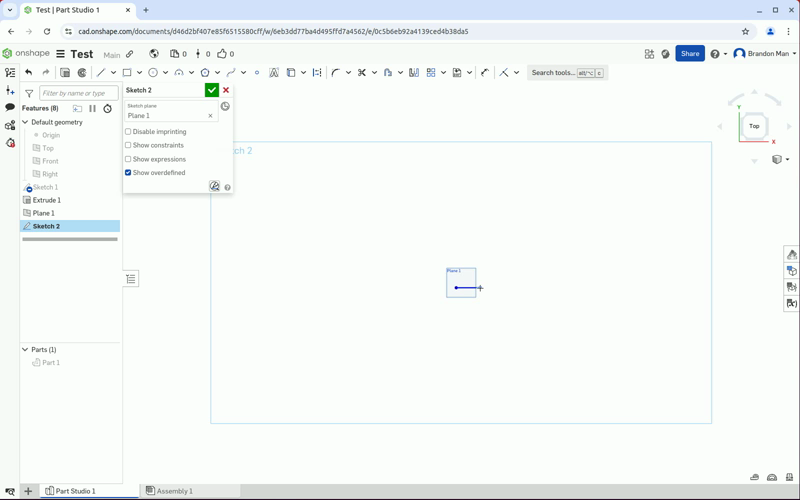
mouse_move(480, 287)
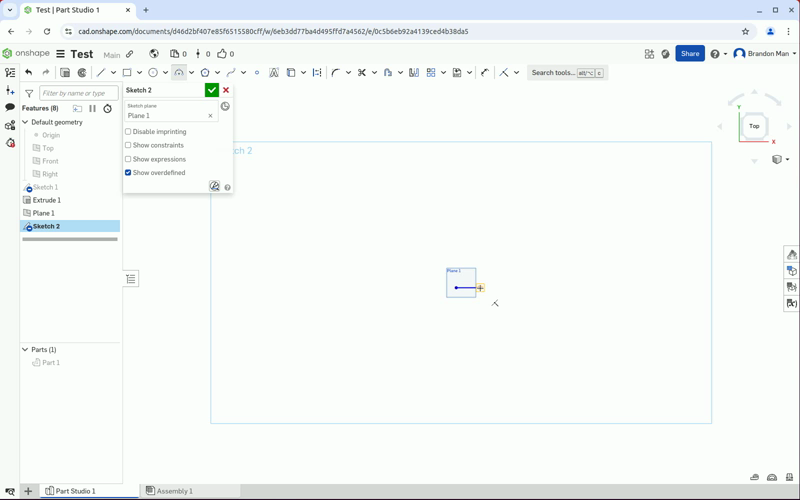
click(480, 287)
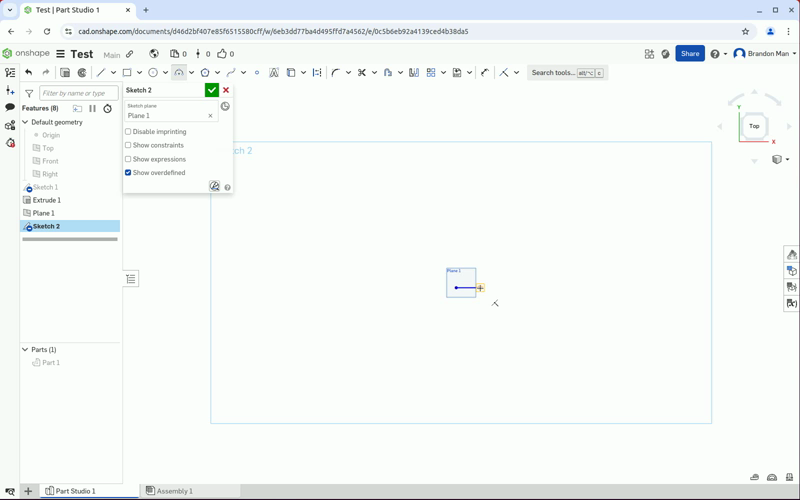
key_down(shift)
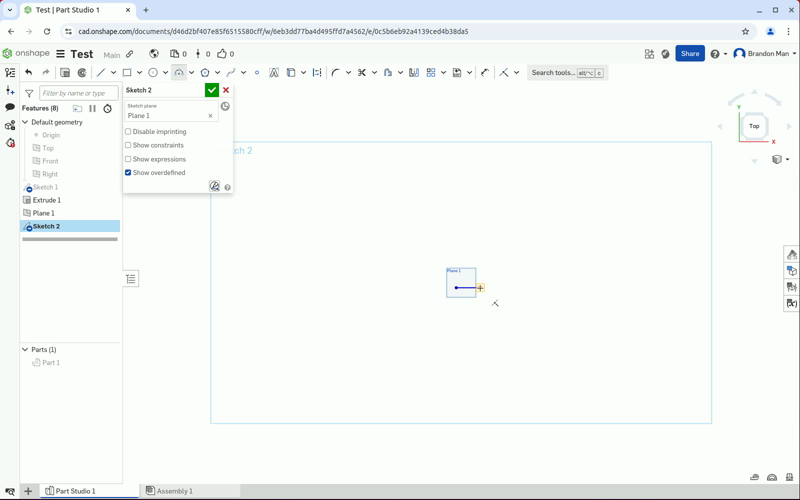
mouse_move(479, 282)
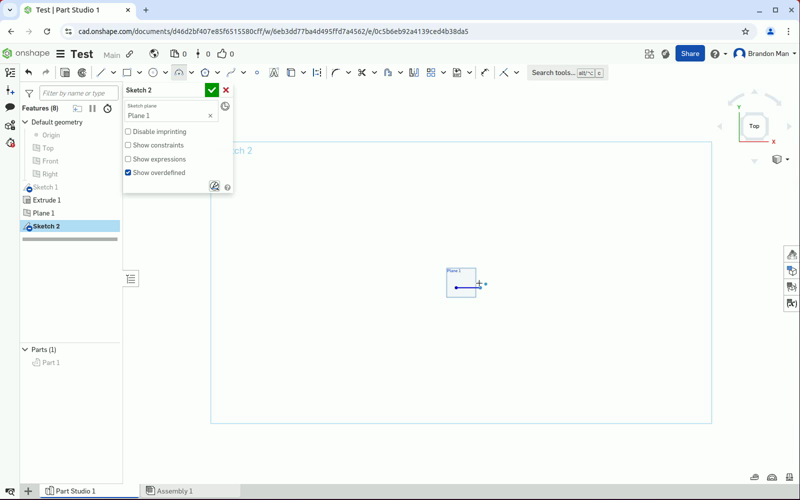
scroll(6)
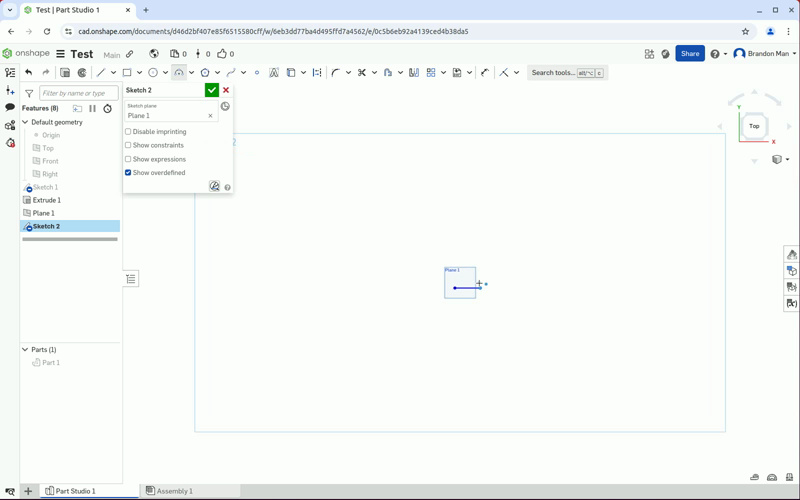
scroll(6)
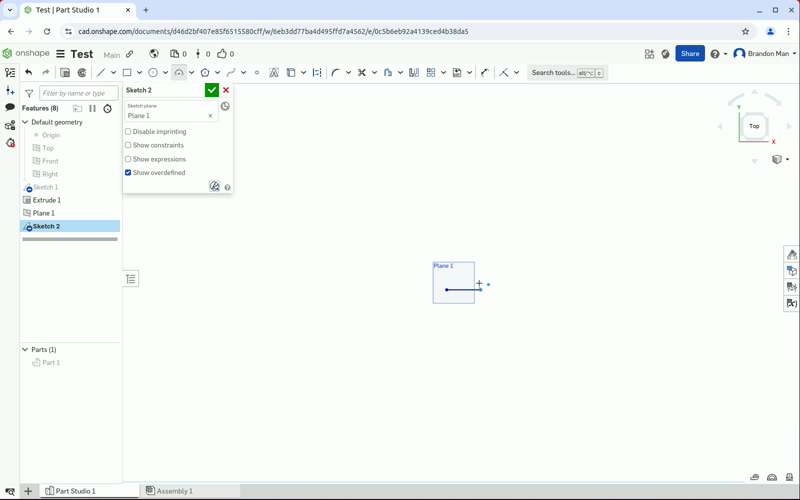
scroll(6)
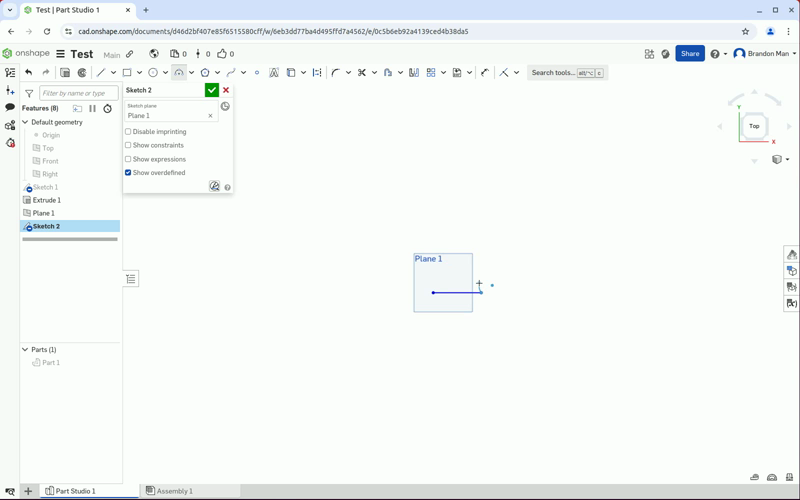
scroll(6)
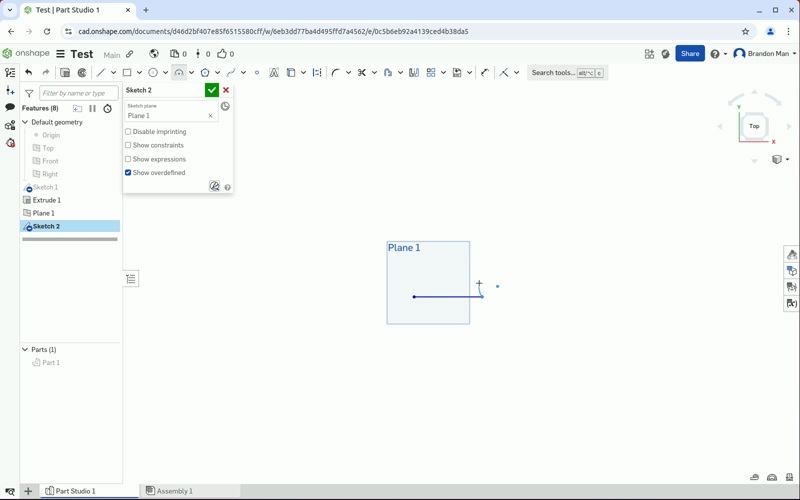
scroll(6)
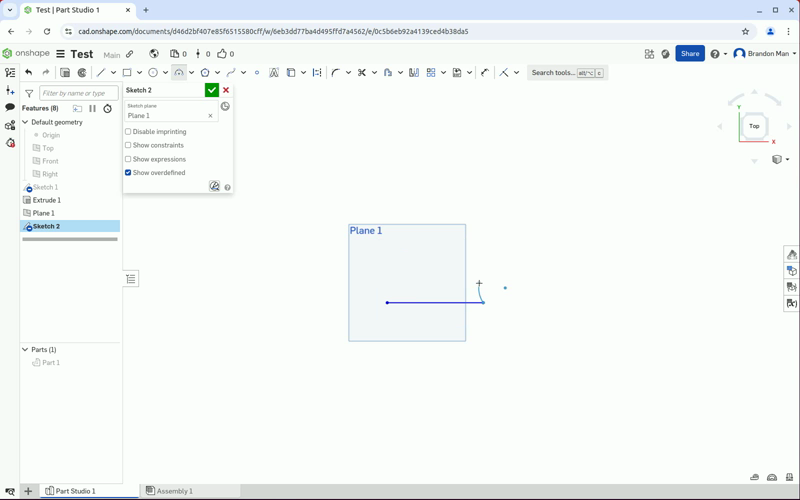
scroll(6)
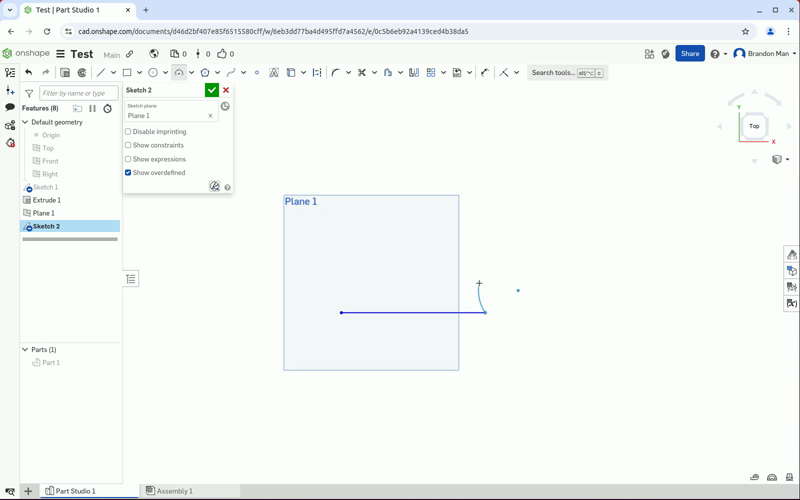
scroll(6)
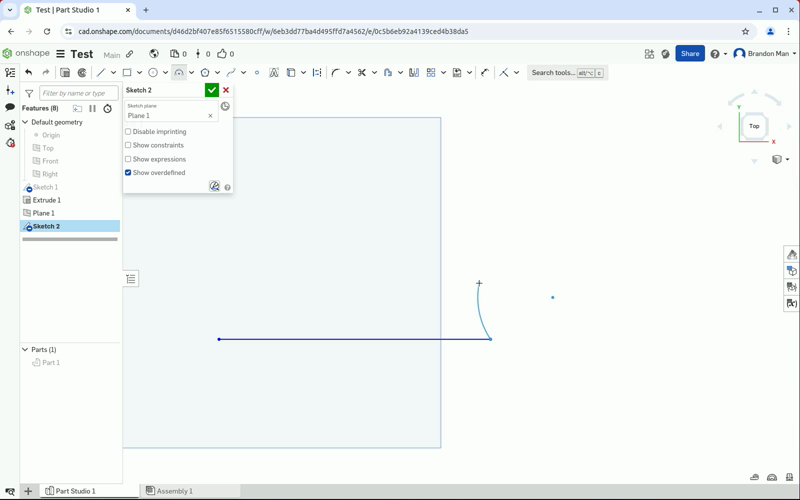
click(479, 282)
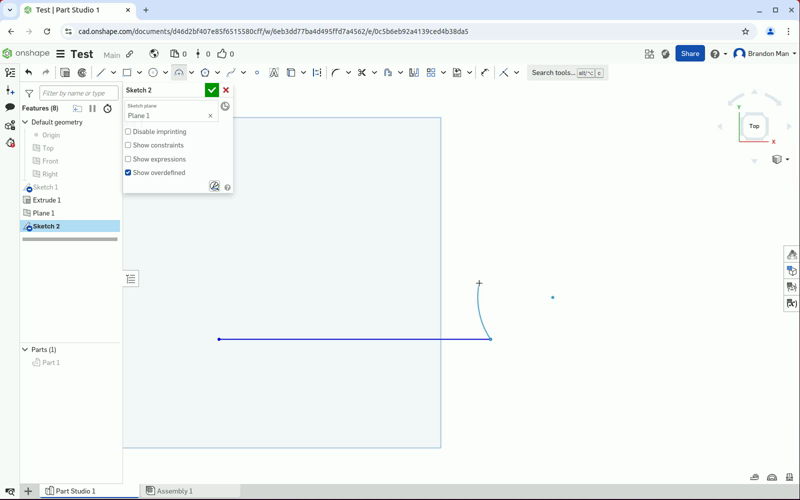
scroll(-6)
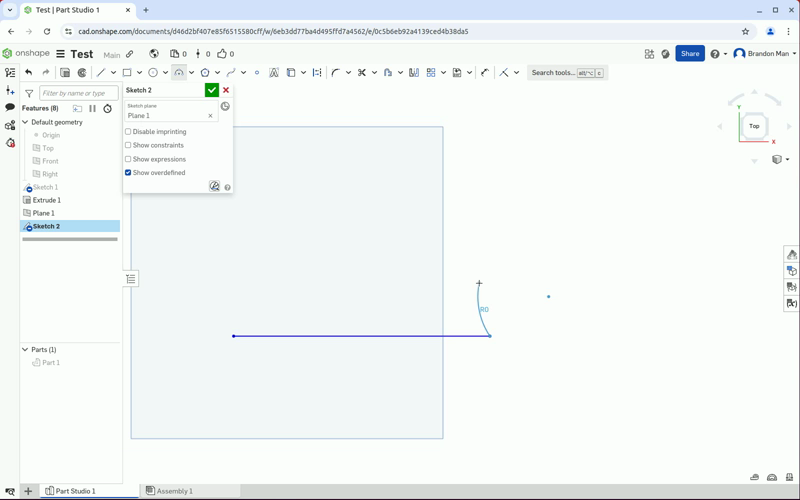
scroll(-6)
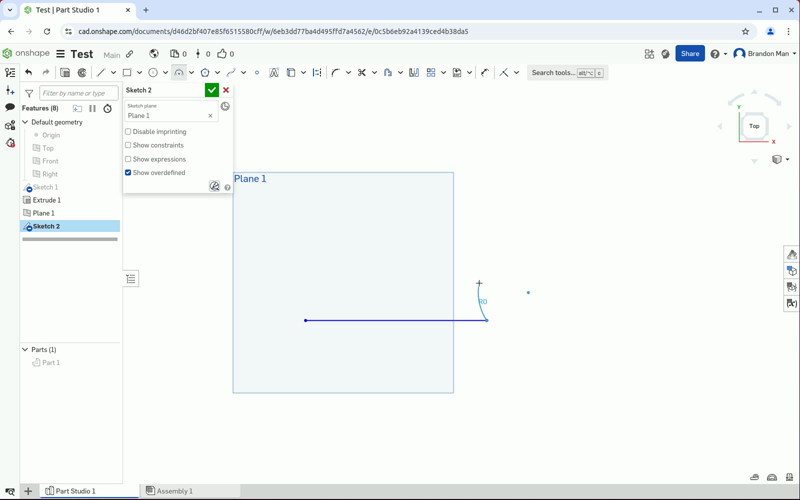
scroll(-6)
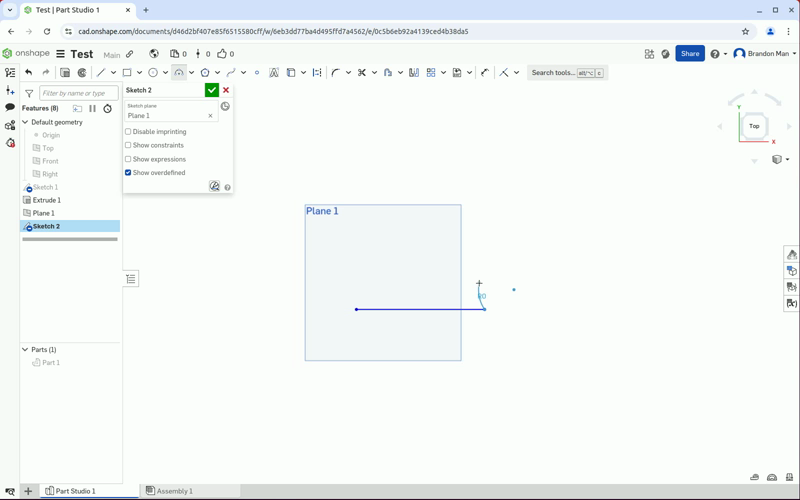
scroll(-6)
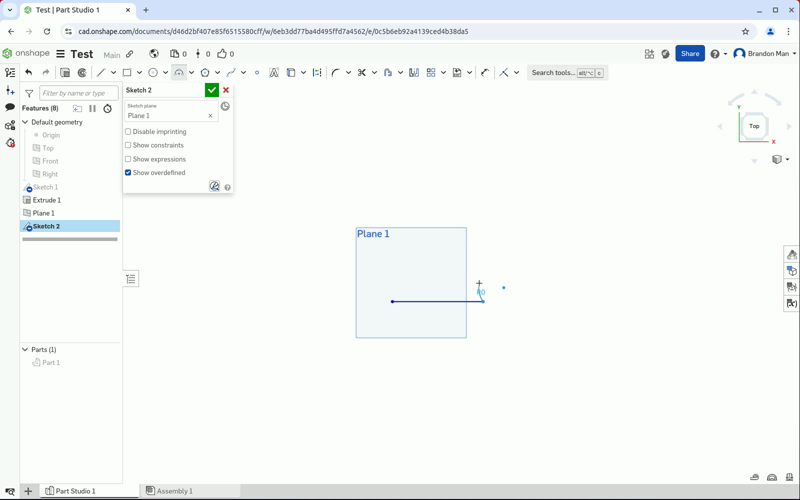
scroll(-6)
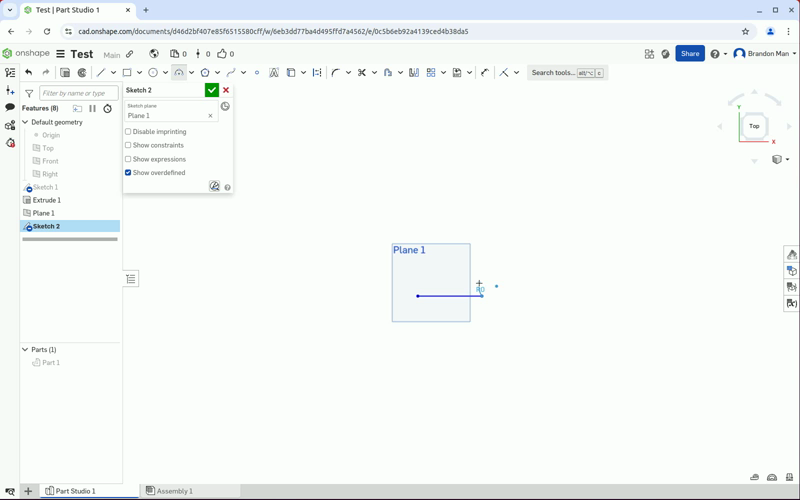
scroll(-6)
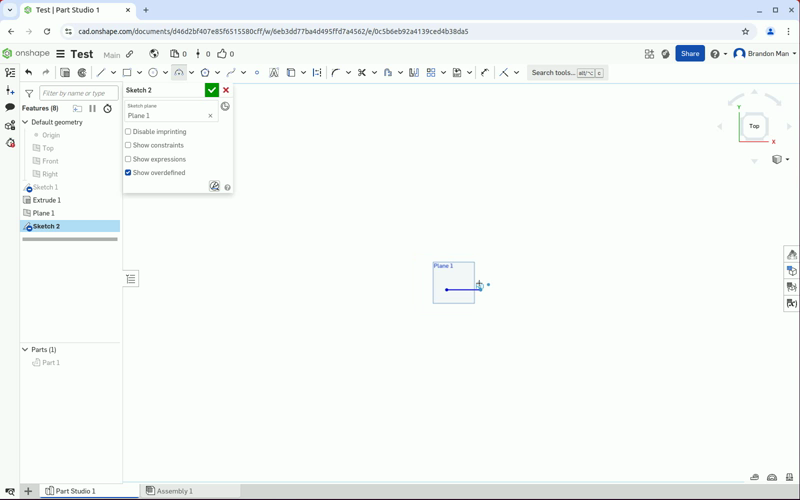
scroll(-6)
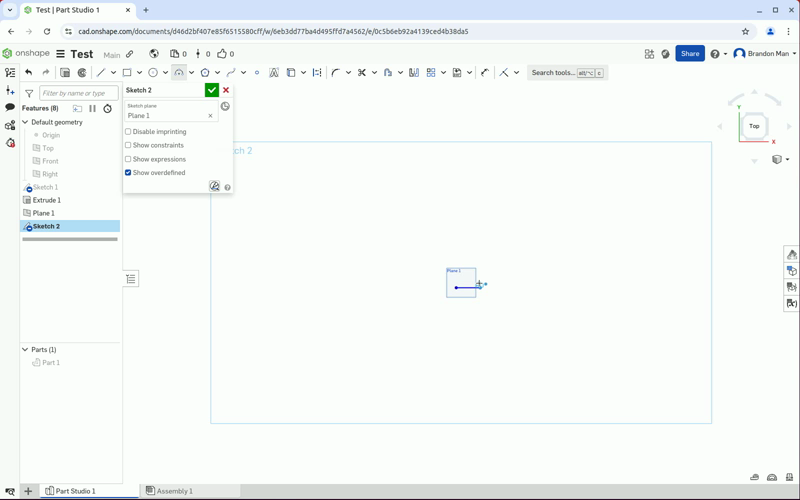
mouse_move(478, 285)
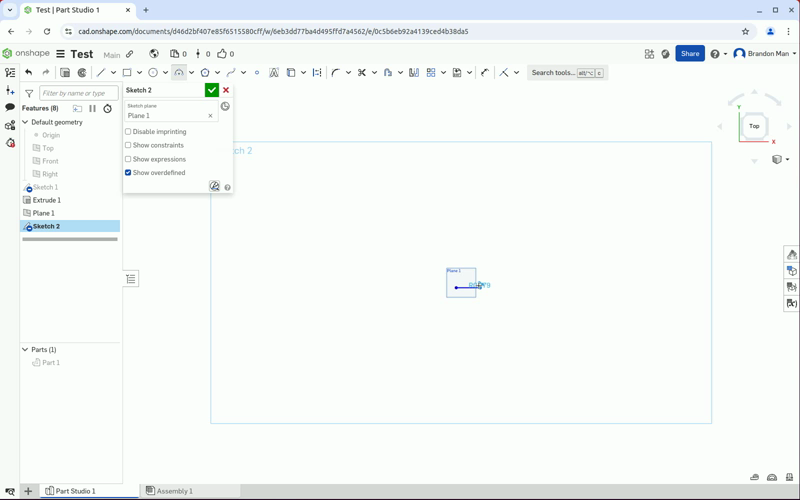
scroll(6)
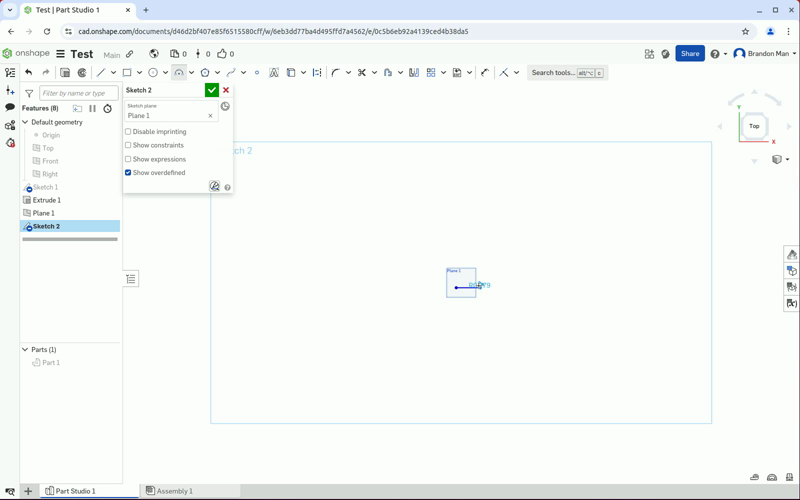
scroll(6)
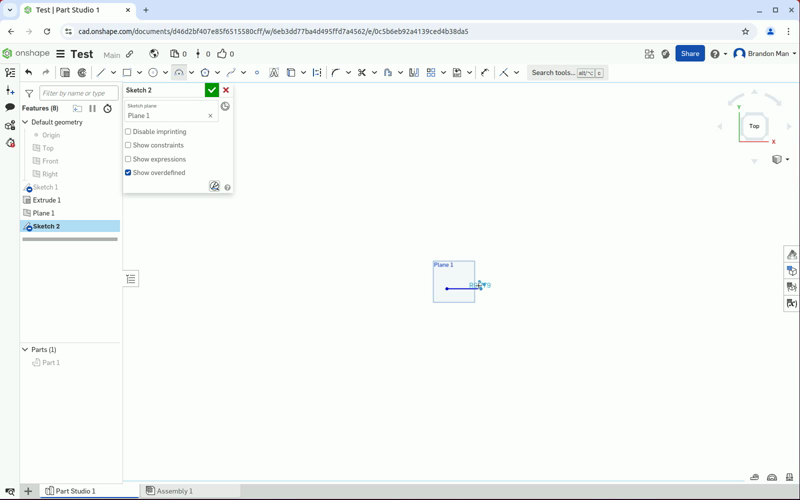
scroll(6)
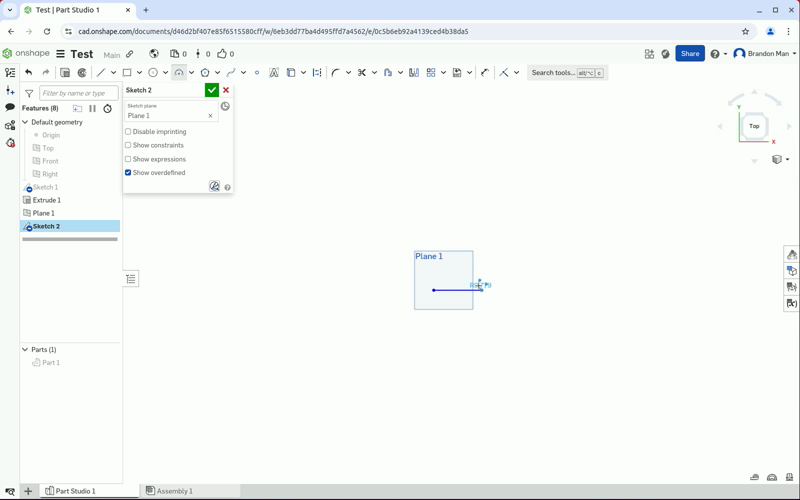
scroll(6)
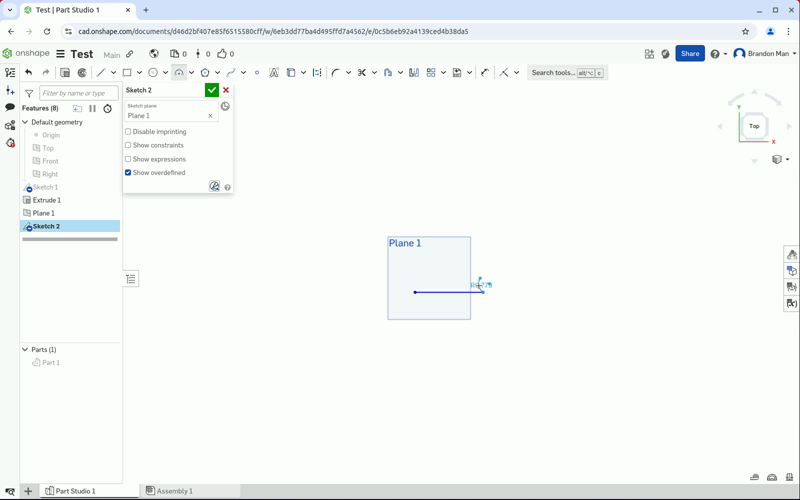
scroll(6)
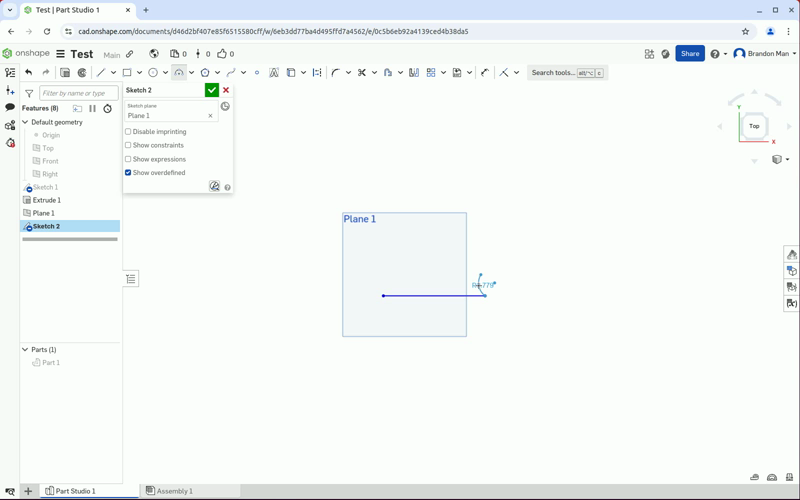
scroll(6)
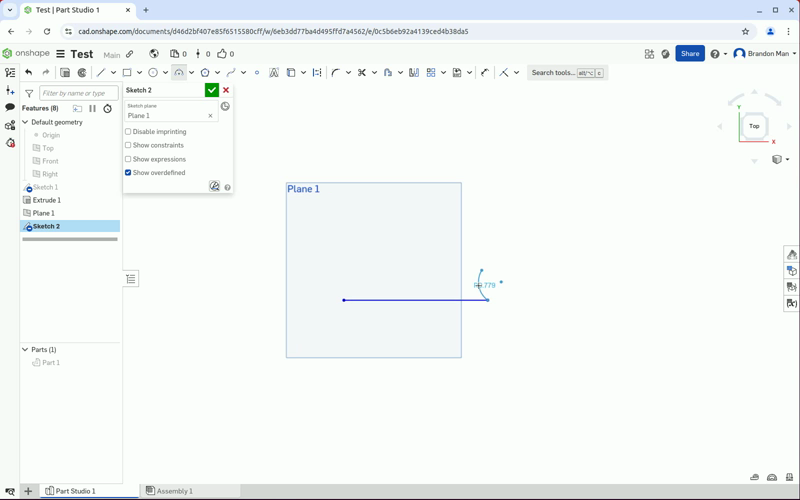
scroll(6)
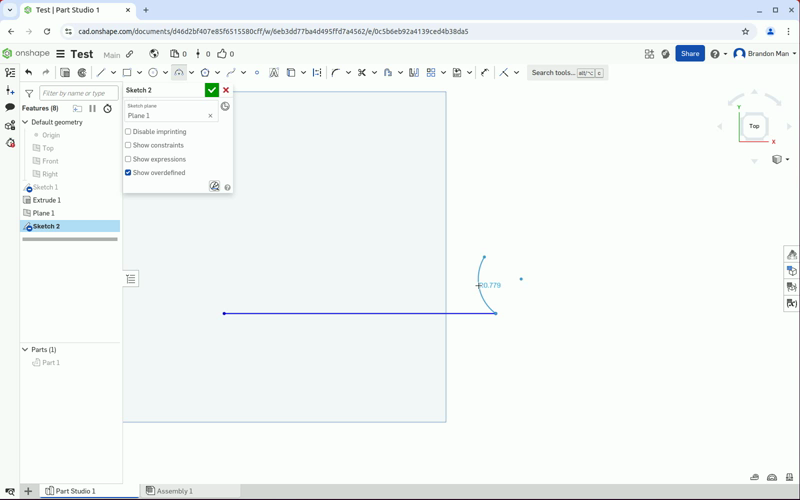
click(478, 285)
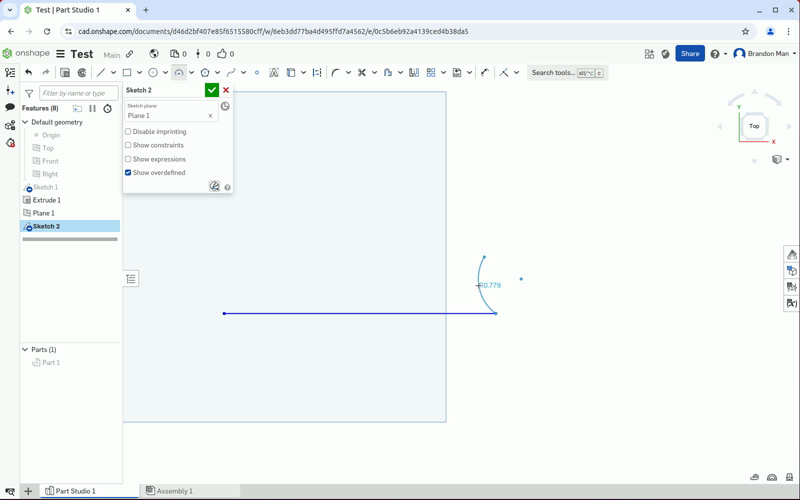
scroll(-6)
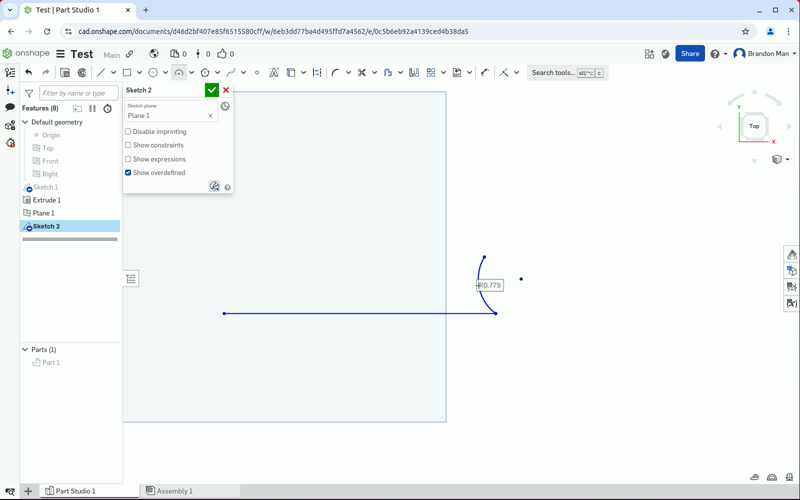
scroll(-6)
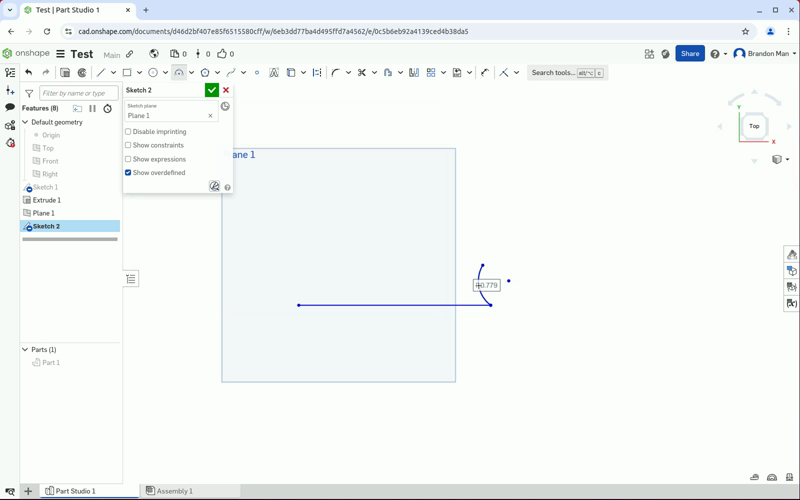
scroll(-6)
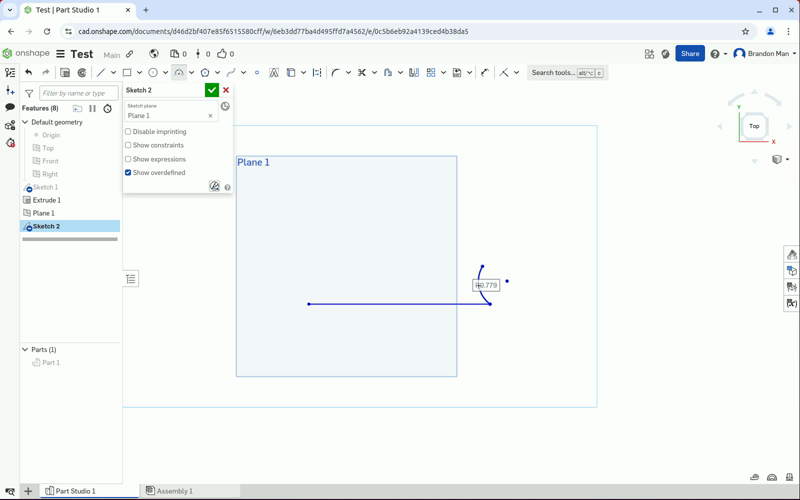
scroll(-6)
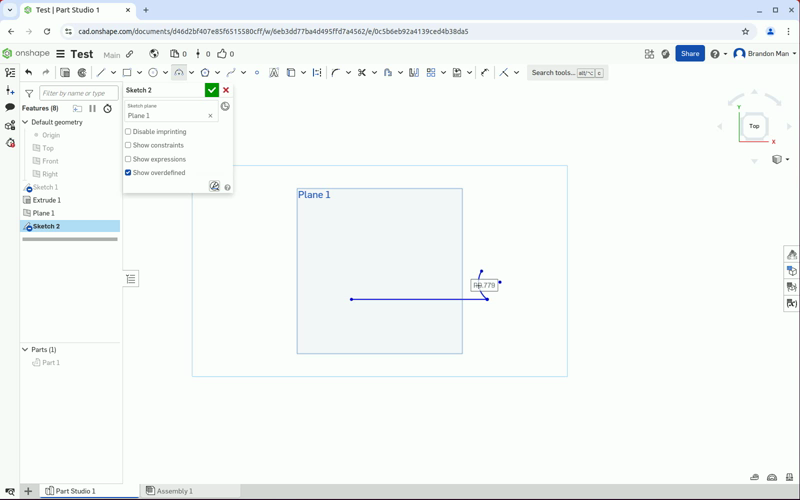
scroll(-6)
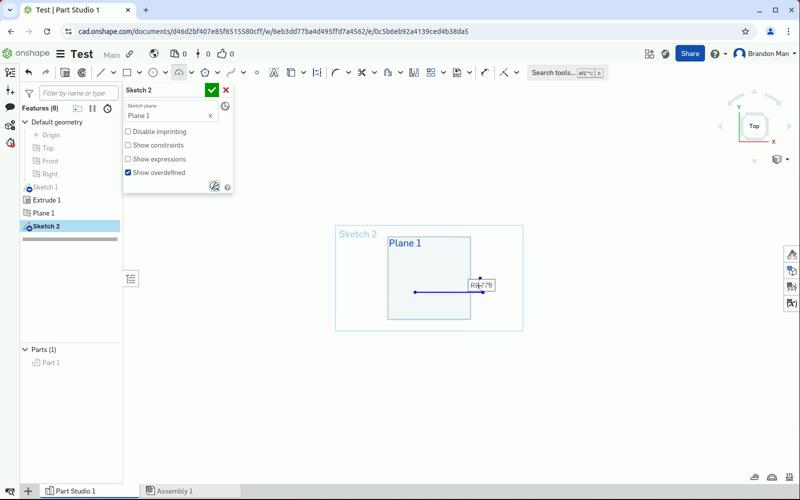
scroll(-6)
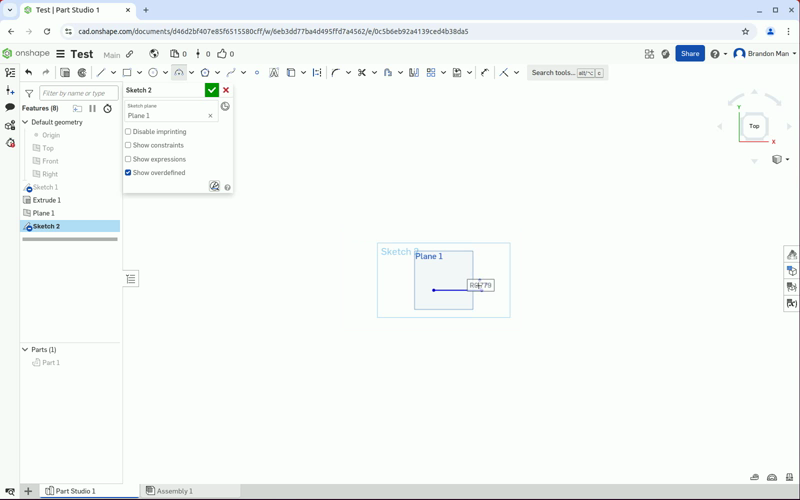
scroll(-6)
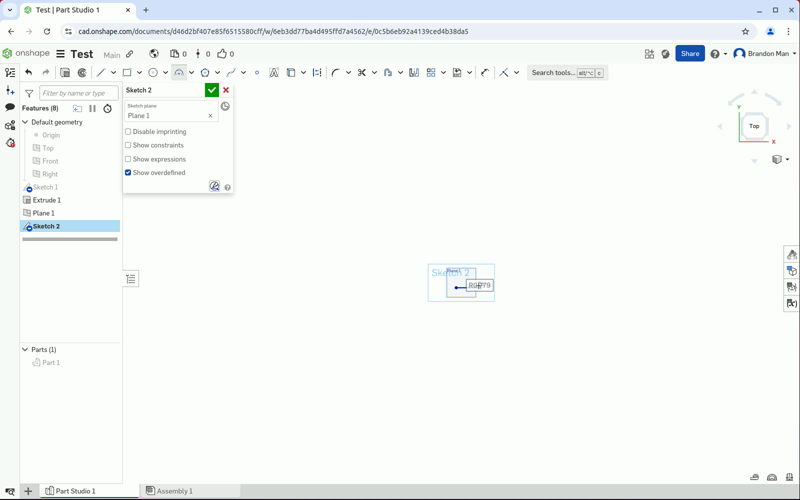
key_up(shift)
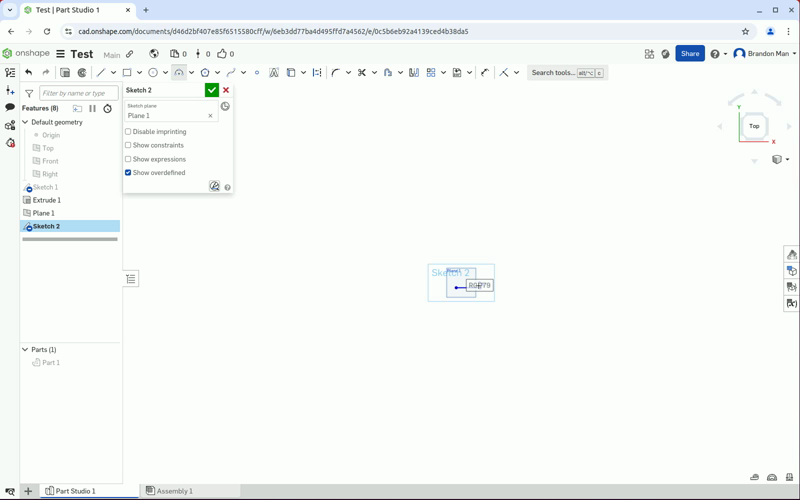
key(esc)
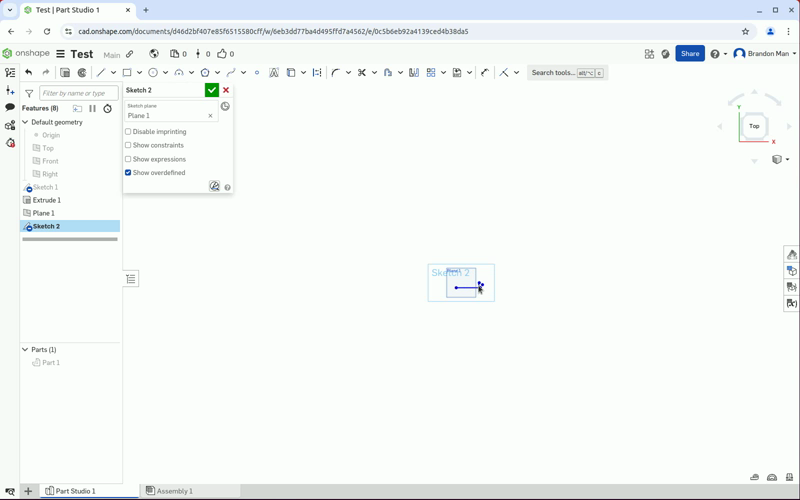
key(l)
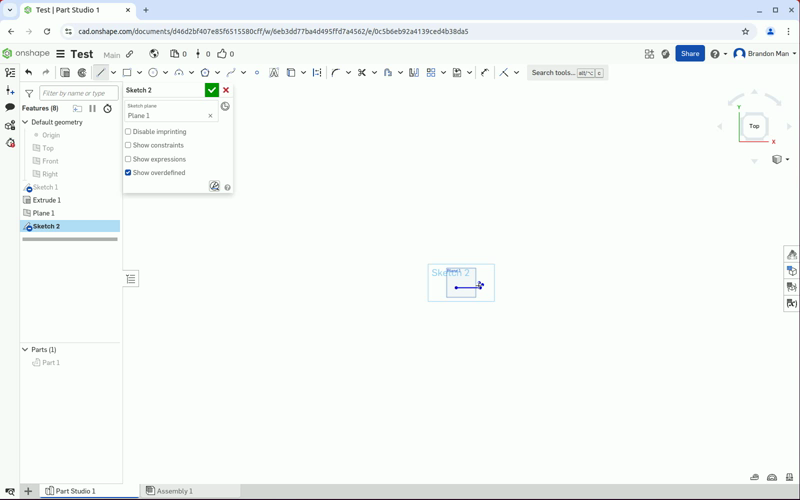
mouse_move(479, 282)
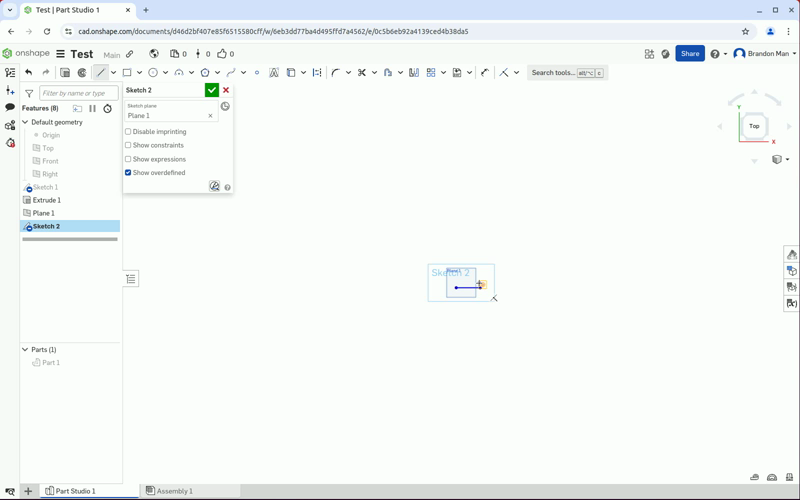
scroll(6)
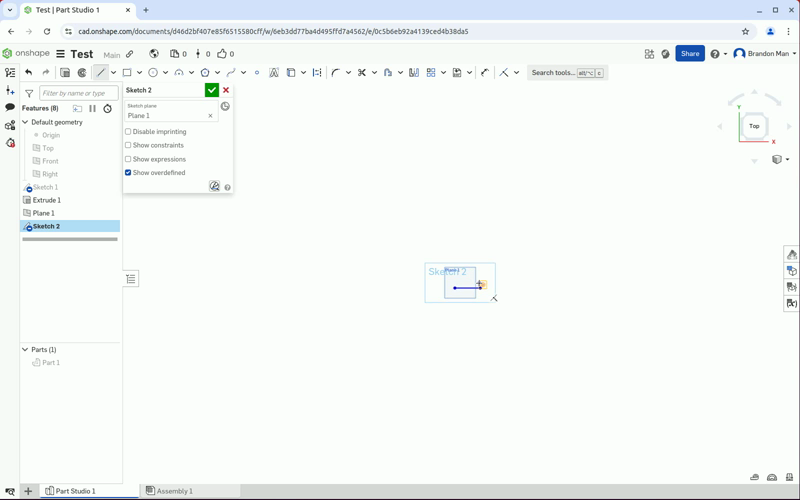
scroll(6)
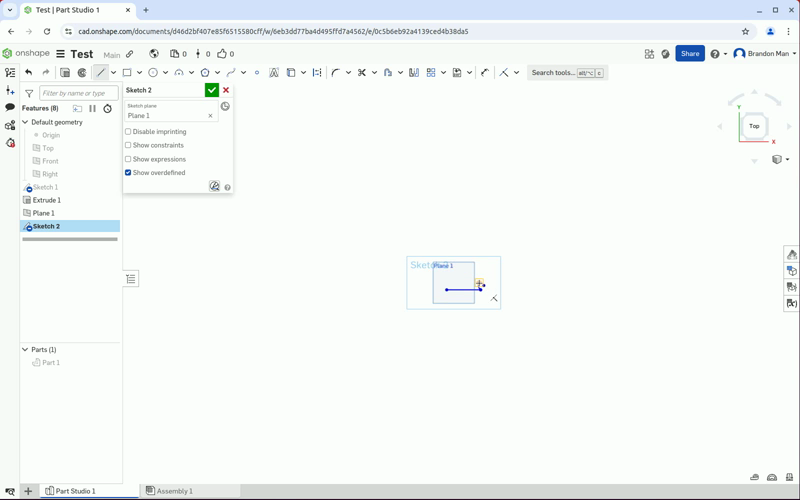
scroll(6)
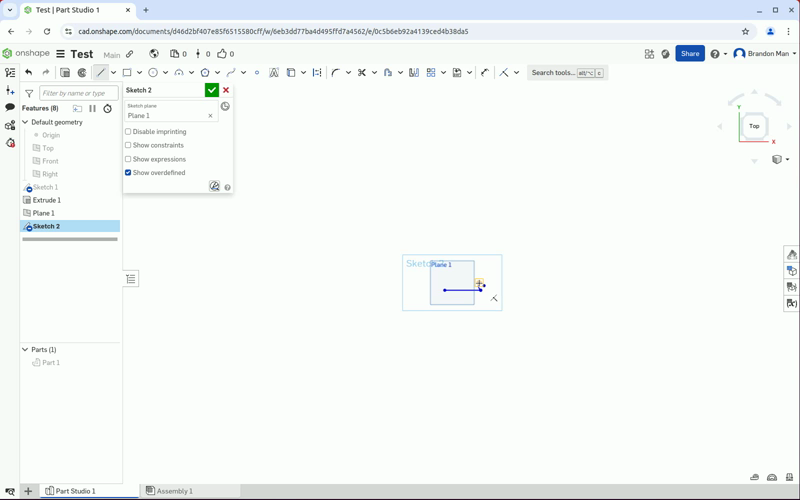
scroll(6)
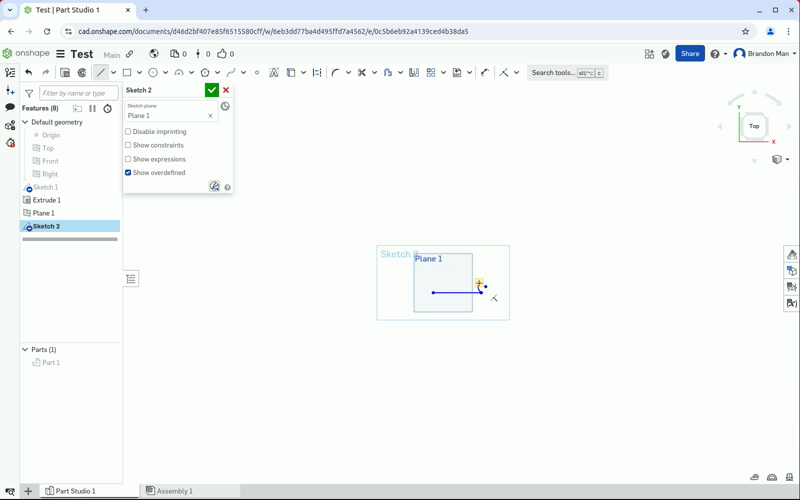
scroll(6)
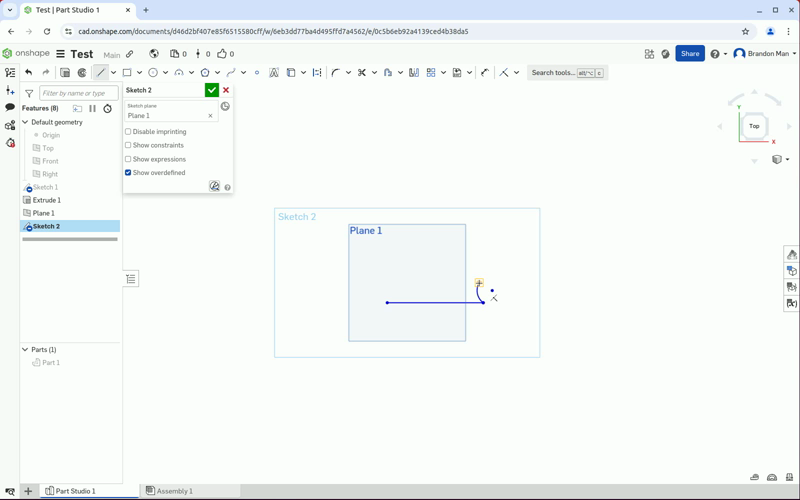
scroll(6)
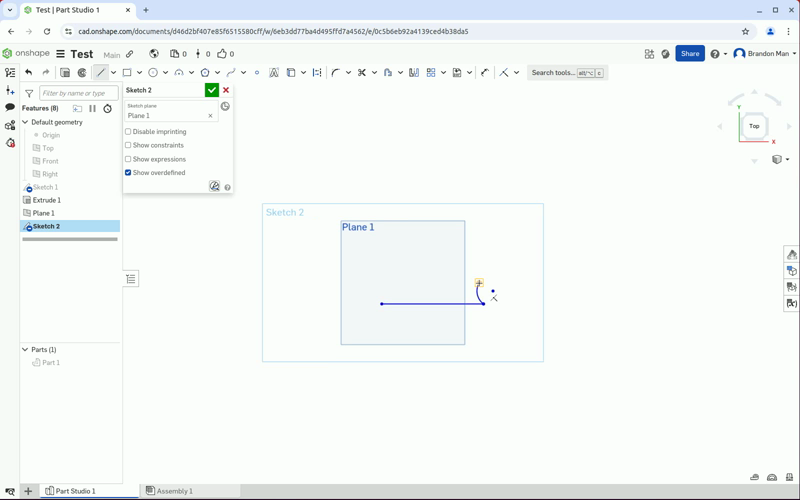
scroll(6)
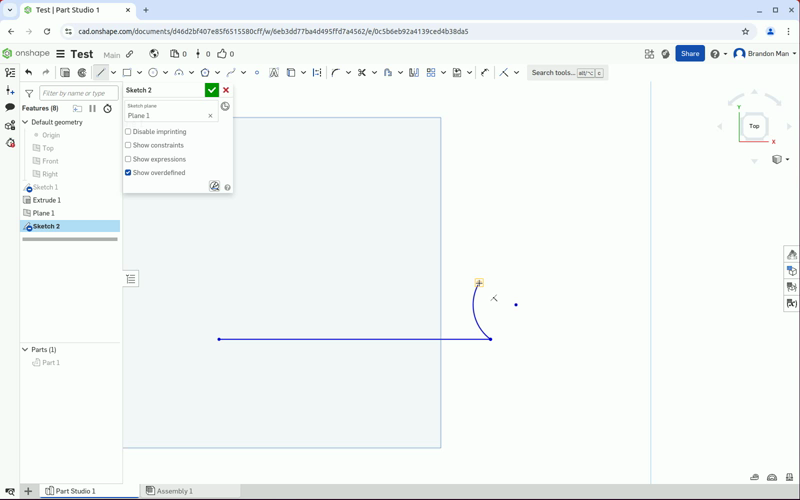
click(479, 282)
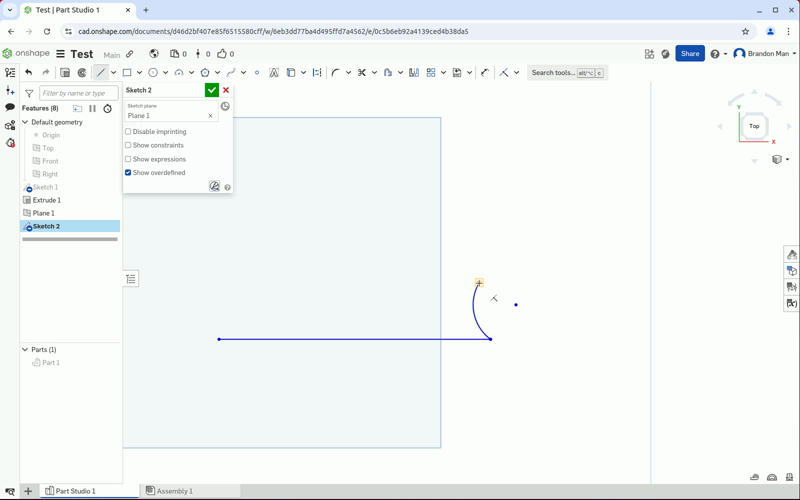
scroll(-6)
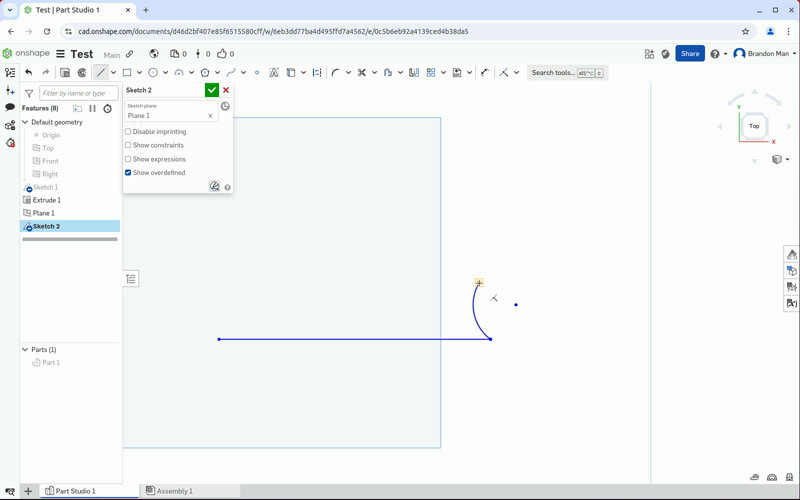
scroll(-6)
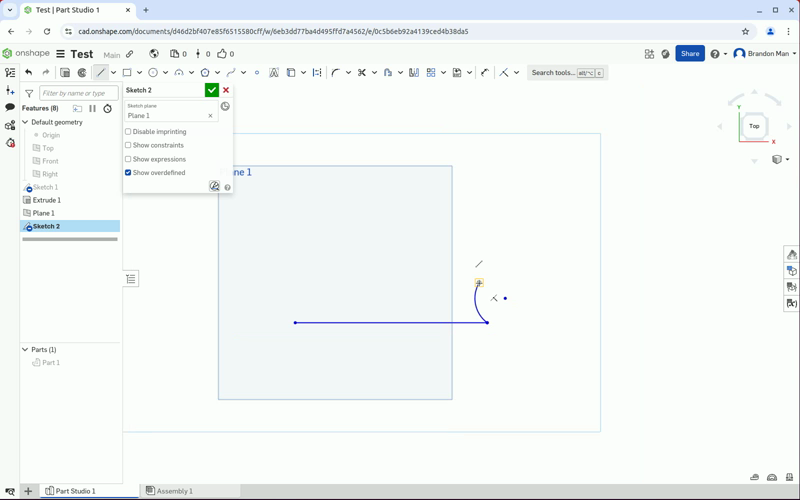
scroll(-6)
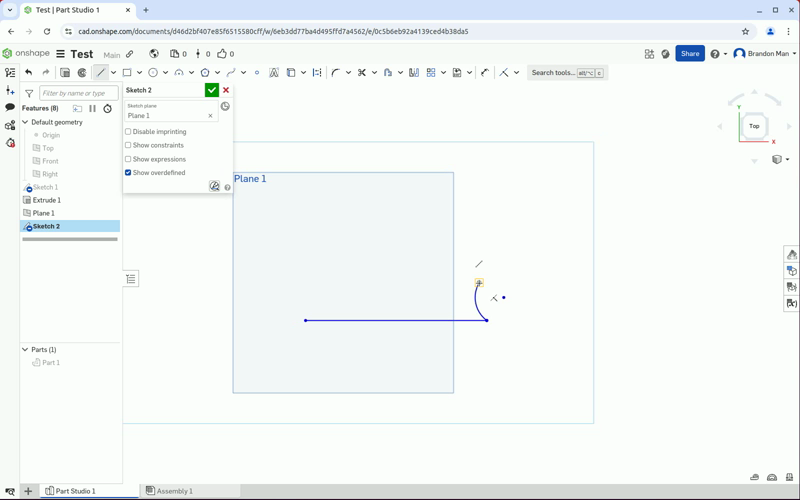
scroll(-6)
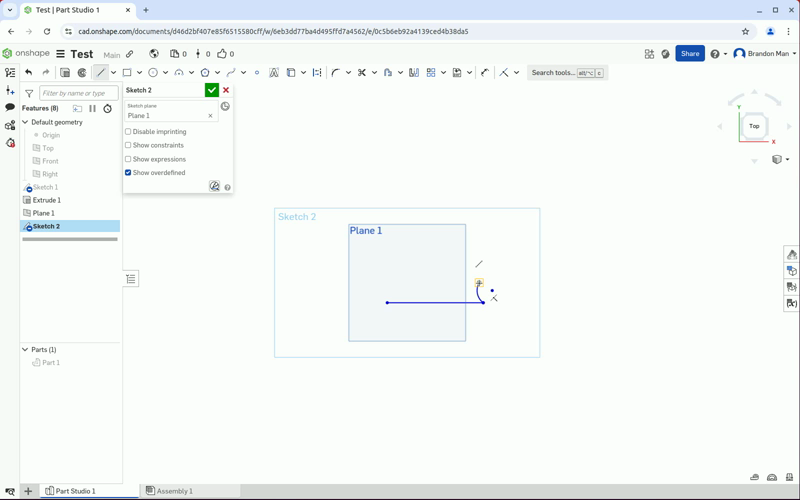
scroll(-6)
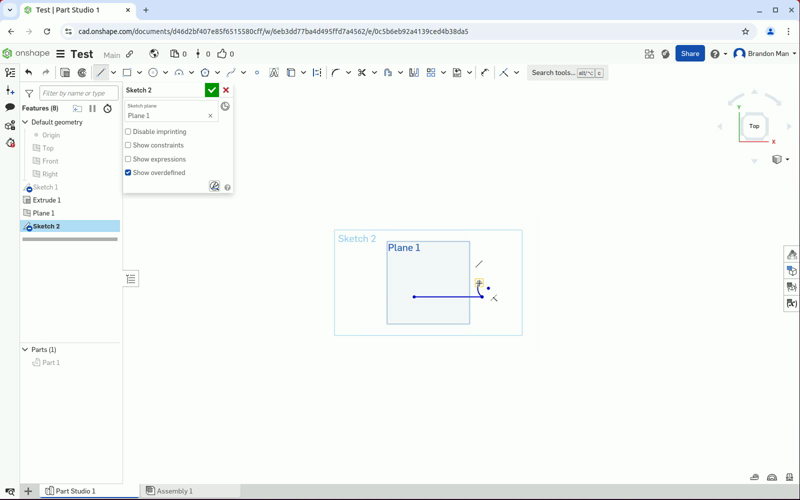
scroll(-6)
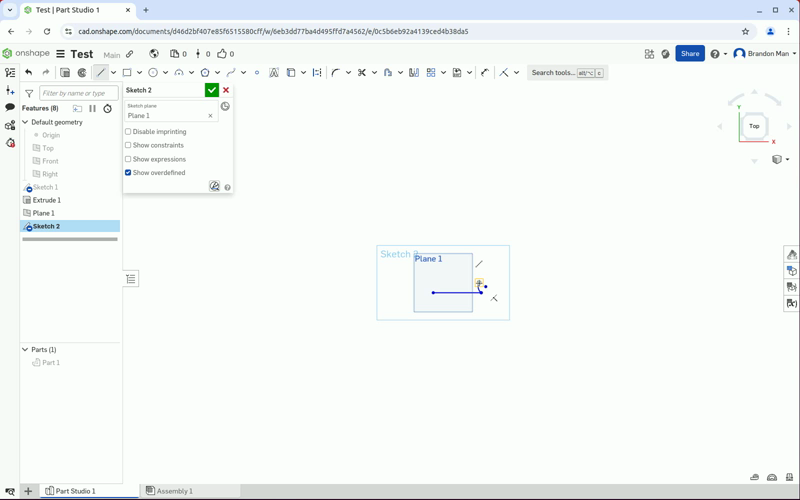
scroll(-6)
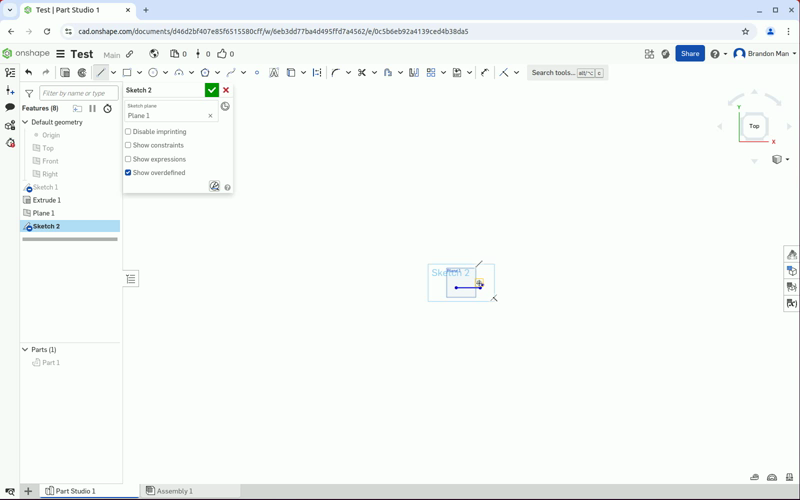
key_down(shift)
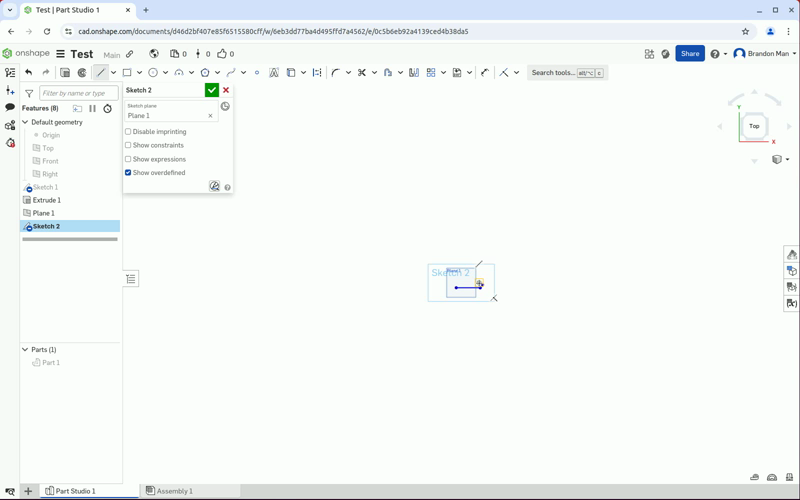
mouse_move(509, 282)
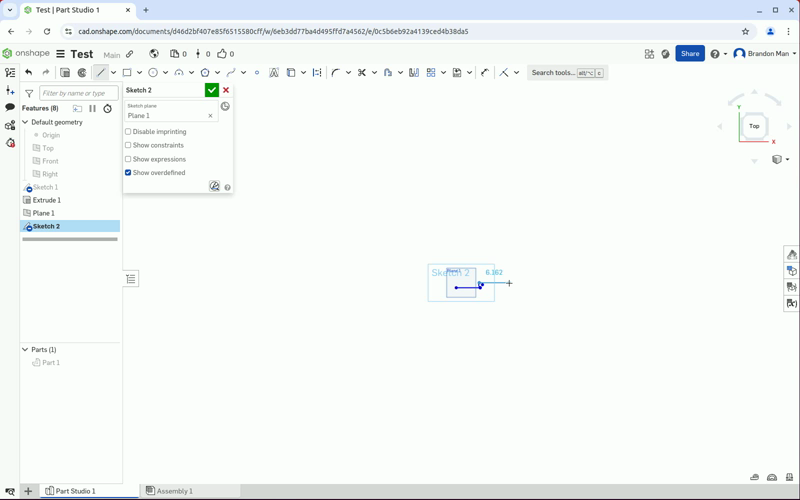
mouse_move(460, 282)
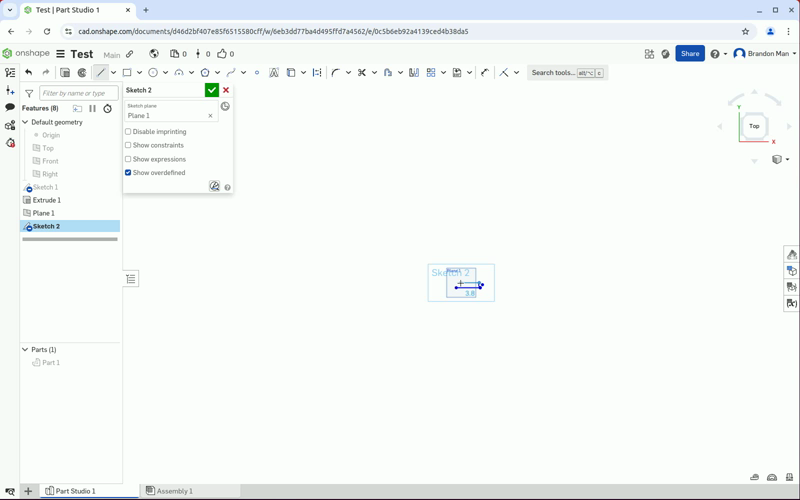
click(460, 282)
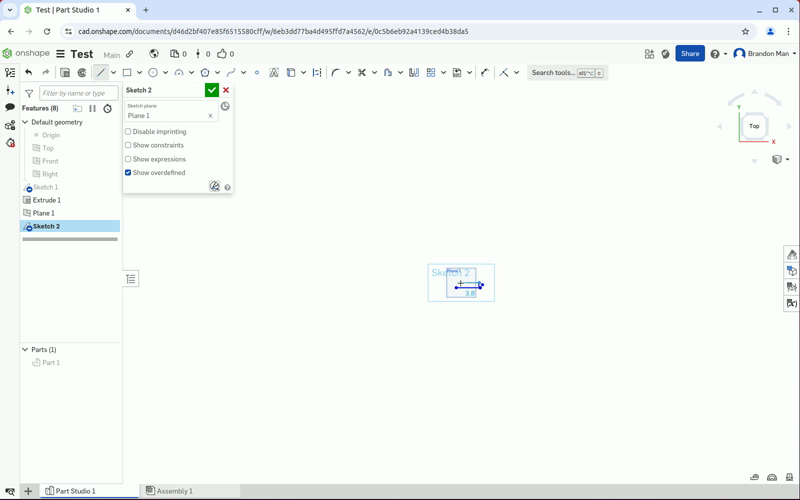
key_up(shift)
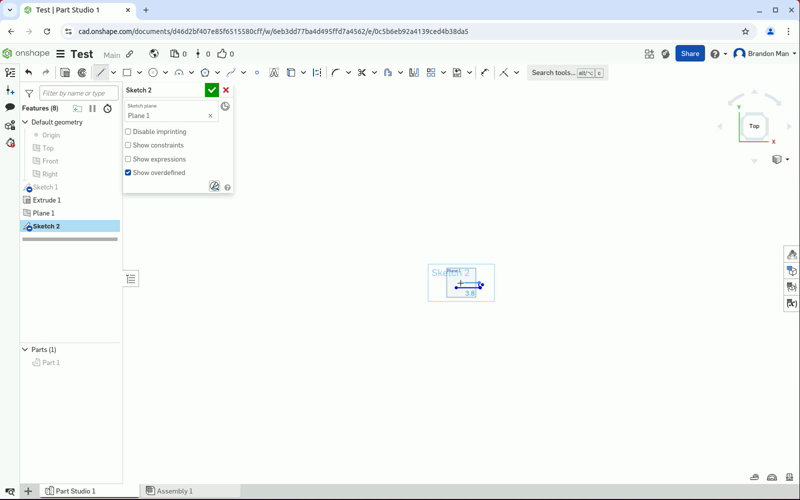
key_down(shift)
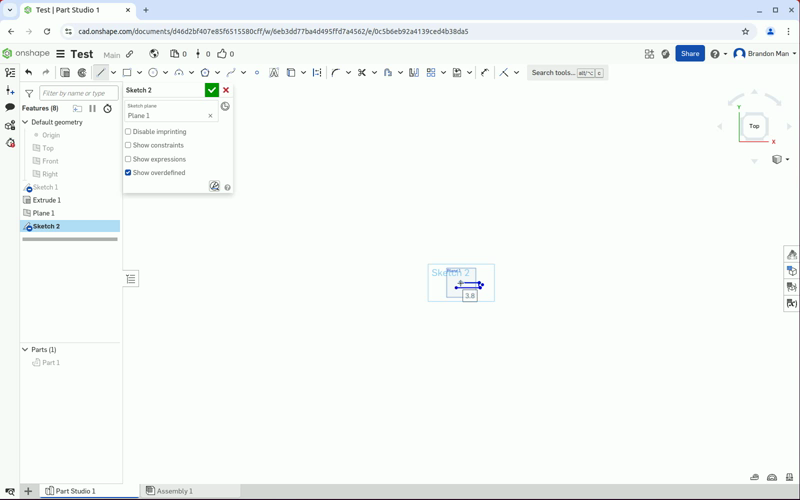
mouse_move(490, 282)
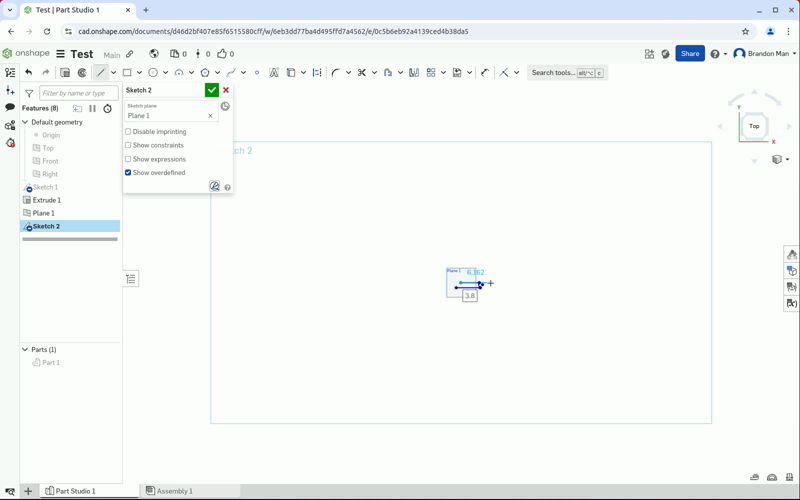
mouse_move(460, 259)
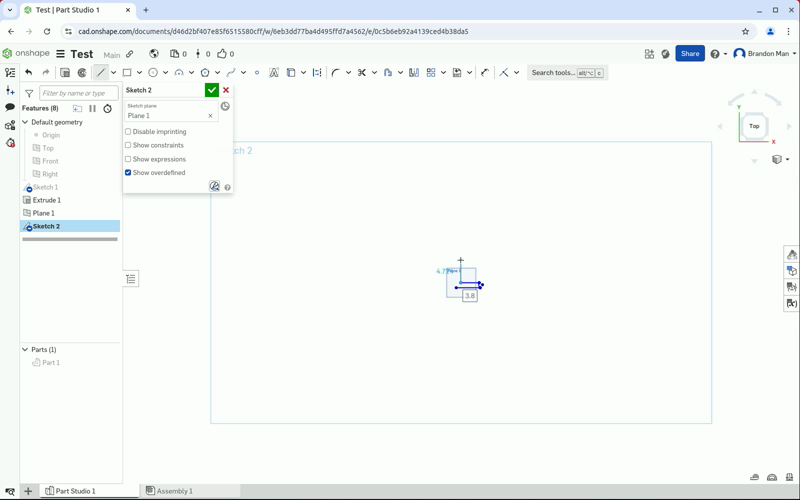
click(460, 259)
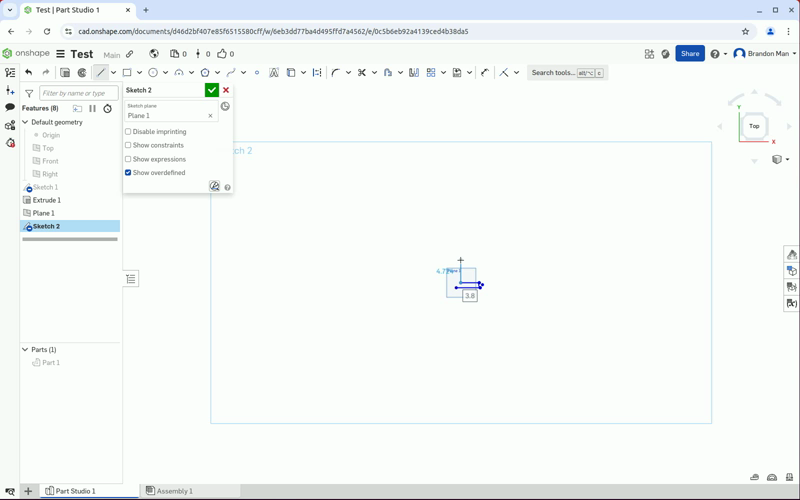
key_up(shift)
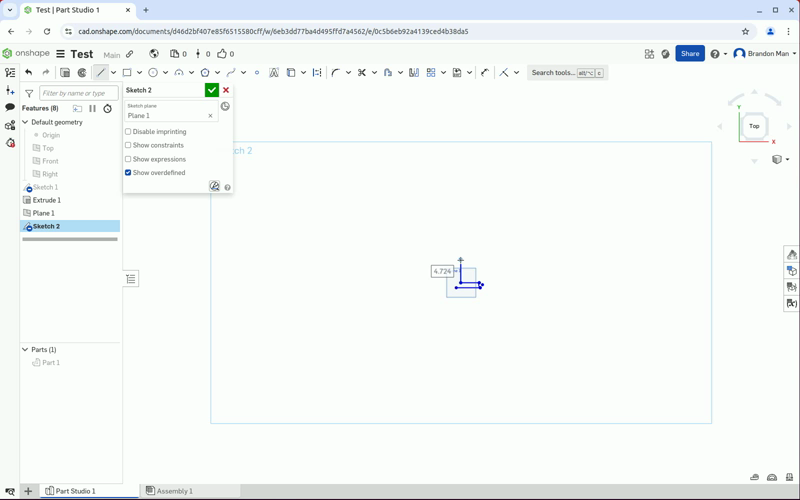
key_down(shift)
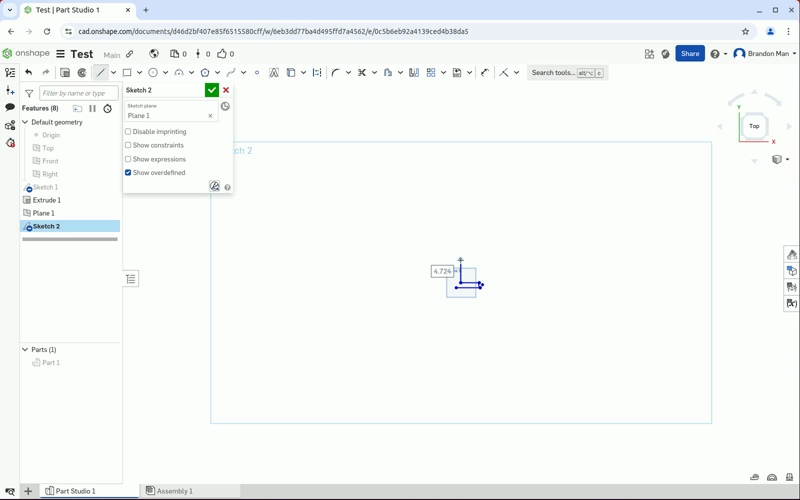
mouse_move(490, 259)
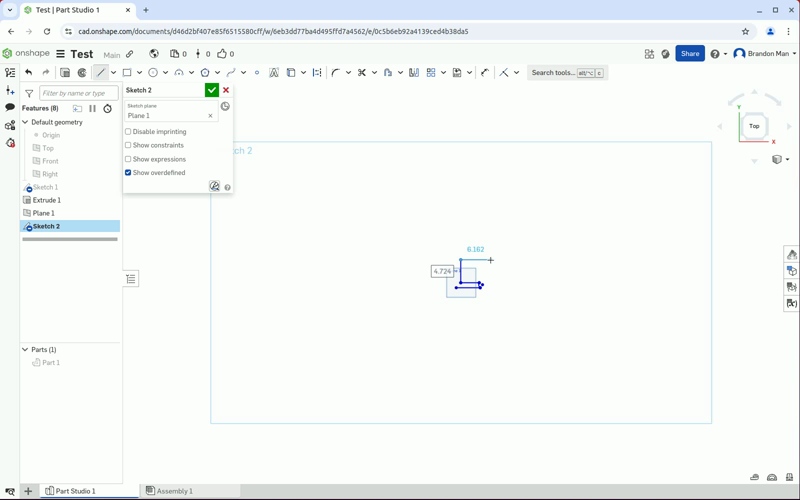
mouse_move(456, 259)
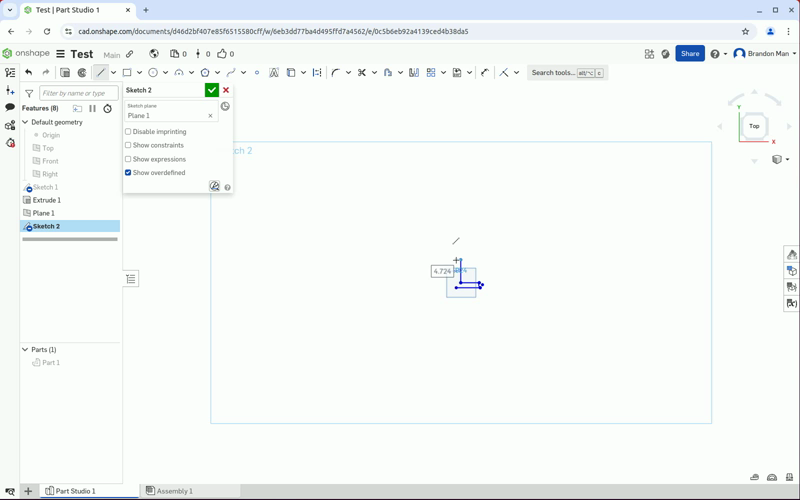
scroll(6)
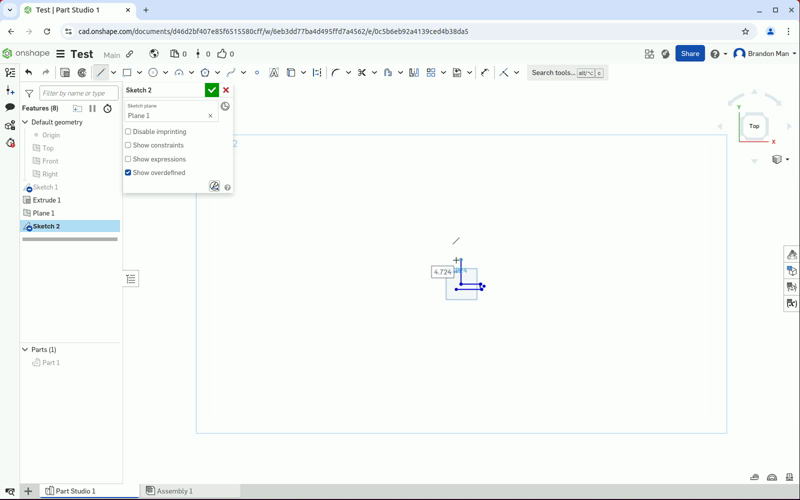
scroll(6)
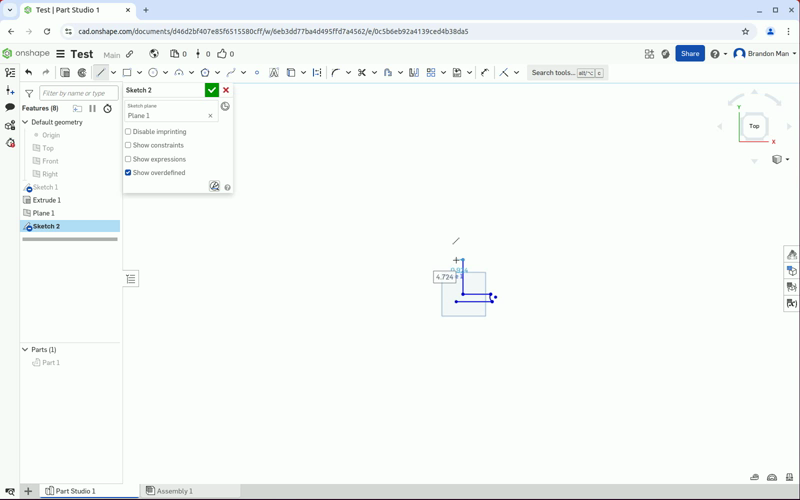
scroll(6)
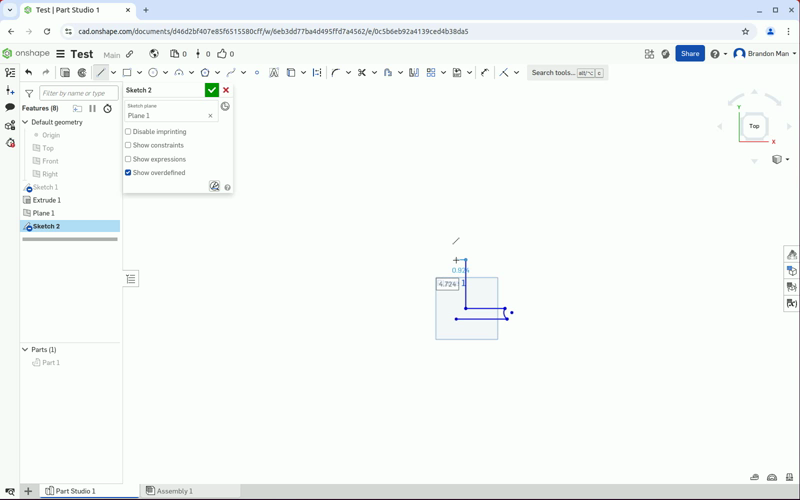
scroll(6)
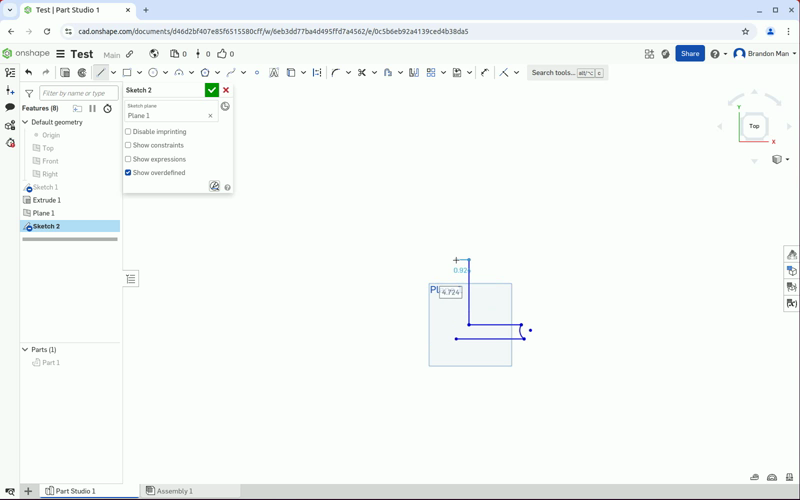
scroll(6)
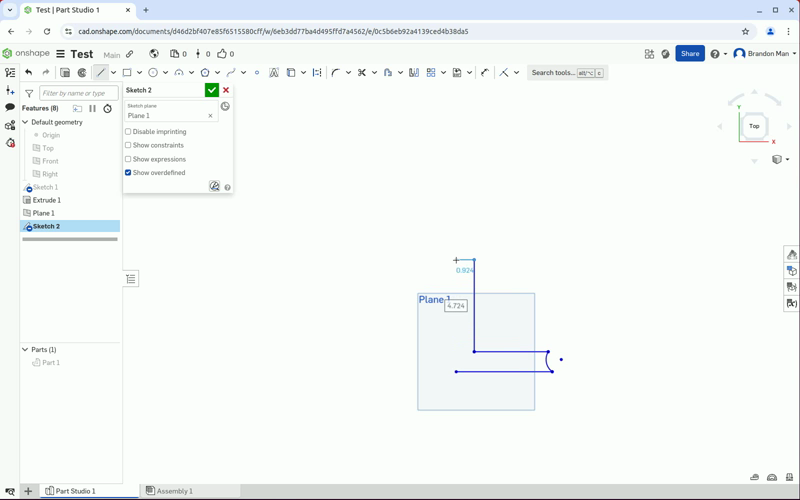
scroll(6)
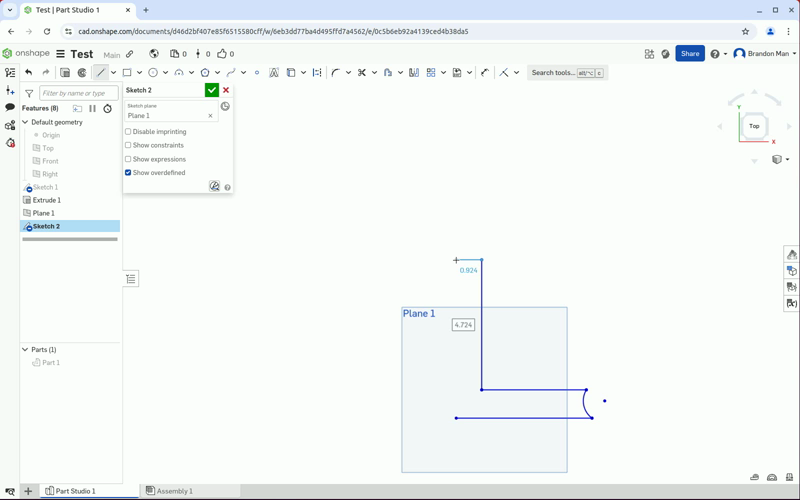
scroll(6)
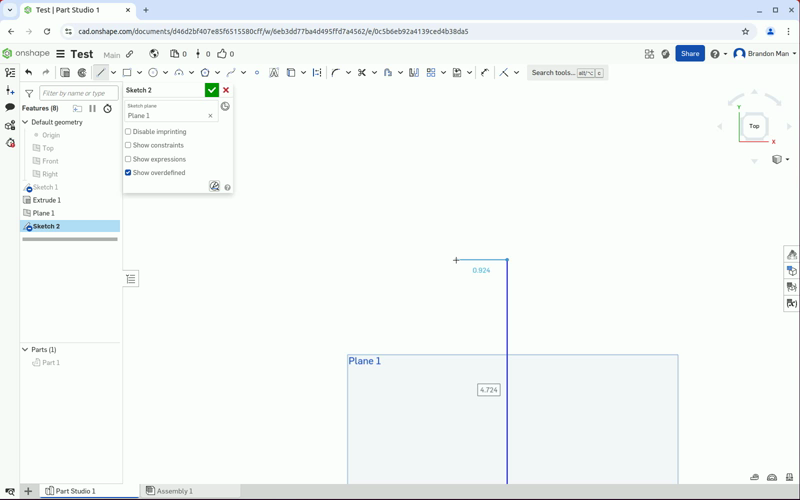
click(456, 259)
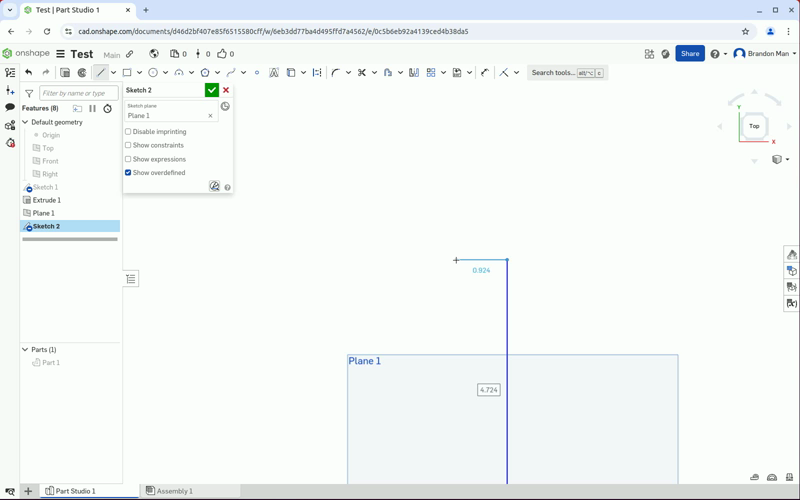
scroll(-6)
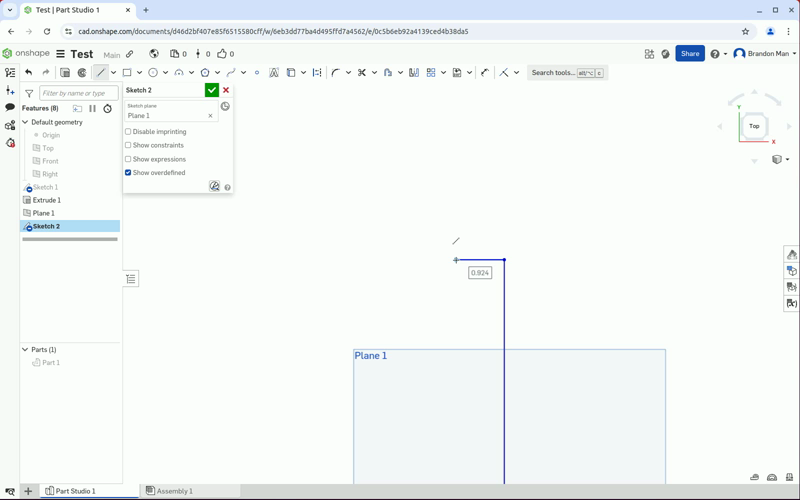
scroll(-6)
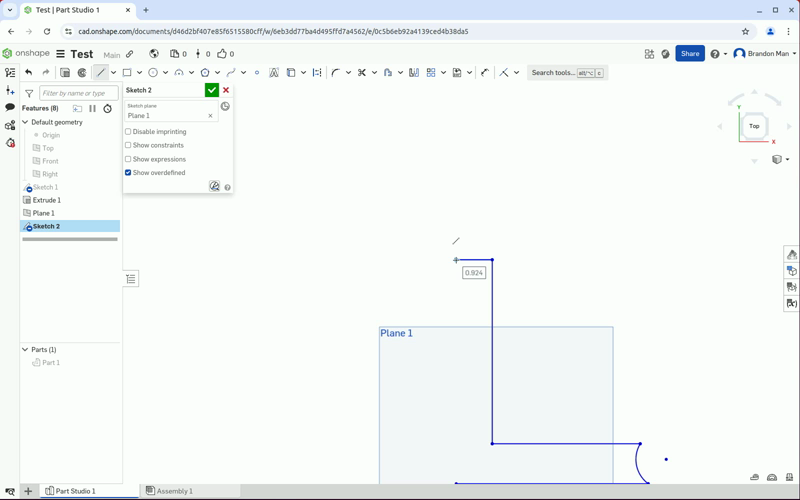
scroll(-6)
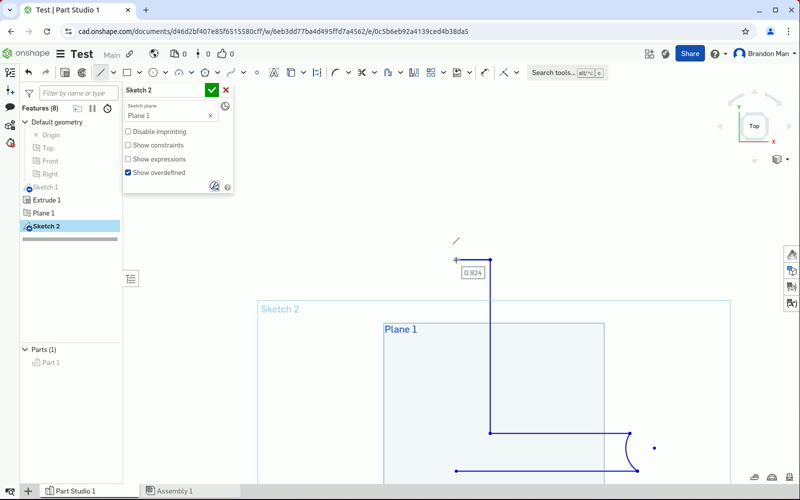
scroll(-6)
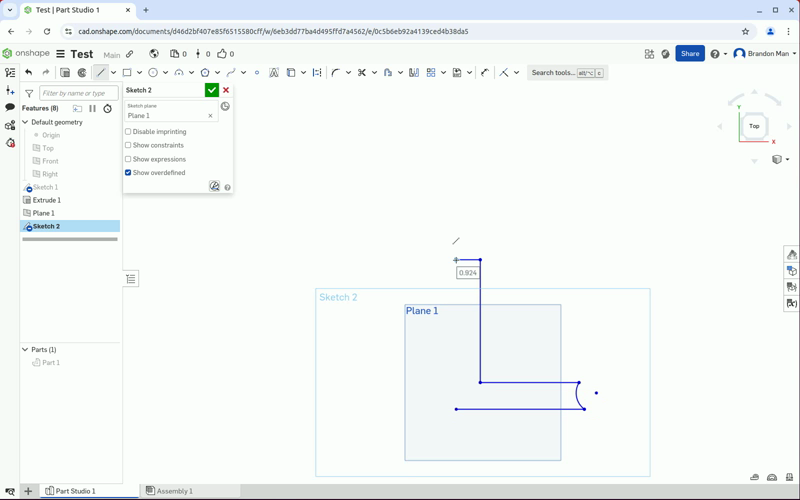
scroll(-6)
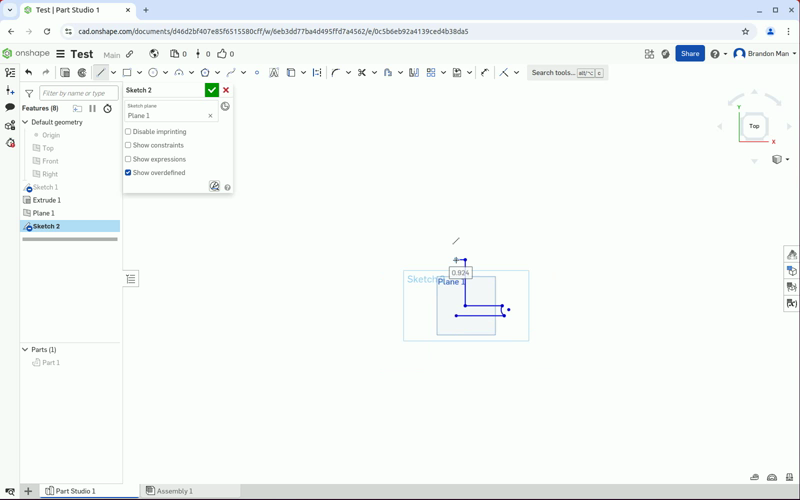
scroll(-6)
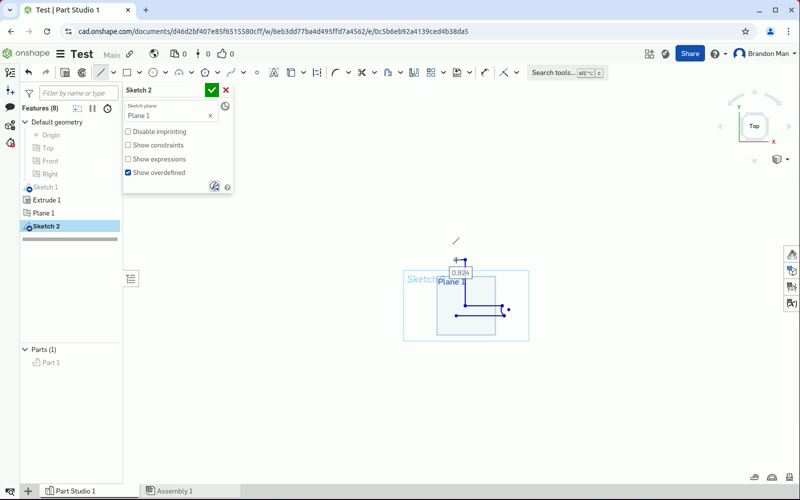
scroll(-6)
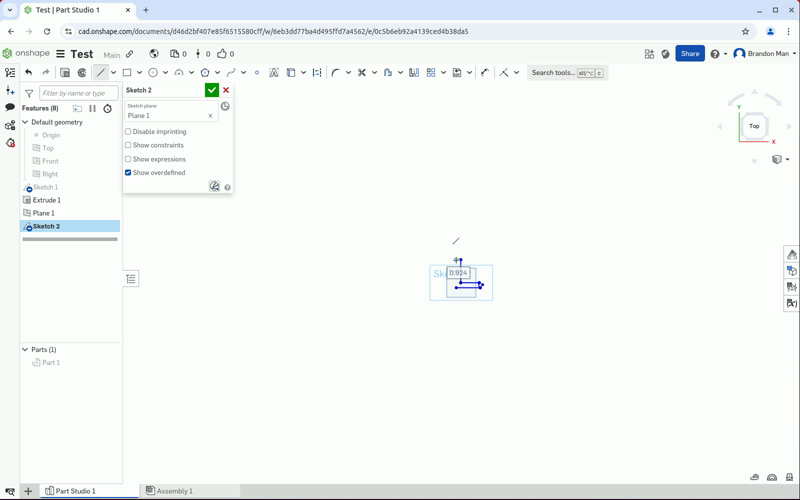
key_up(shift)
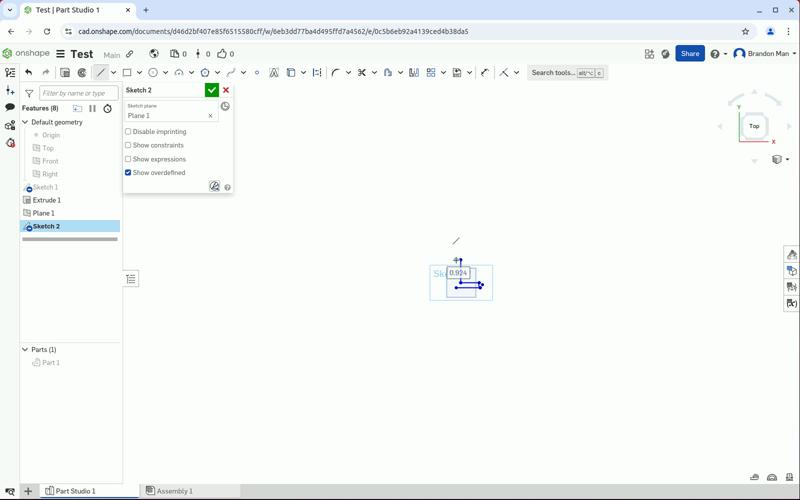
mouse_move(486, 259)
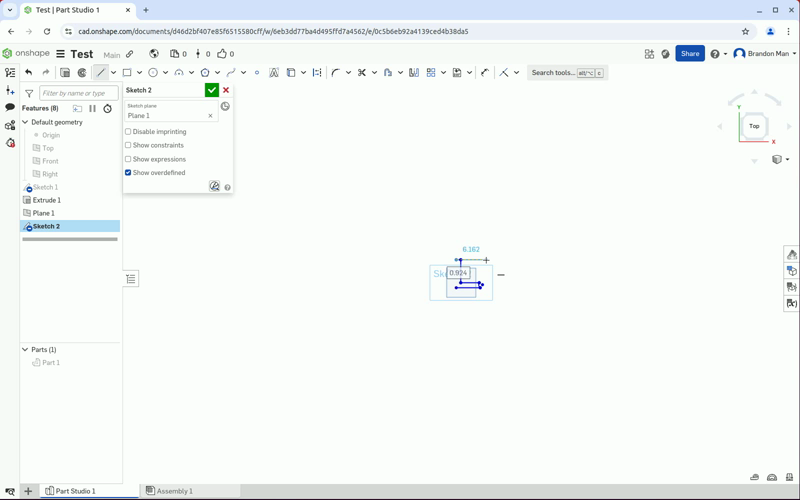
key_down(shift)
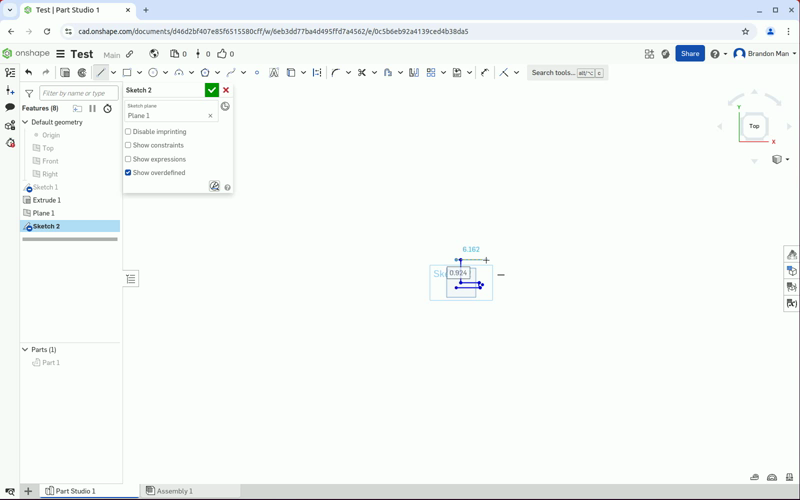
mouse_move(456, 287)
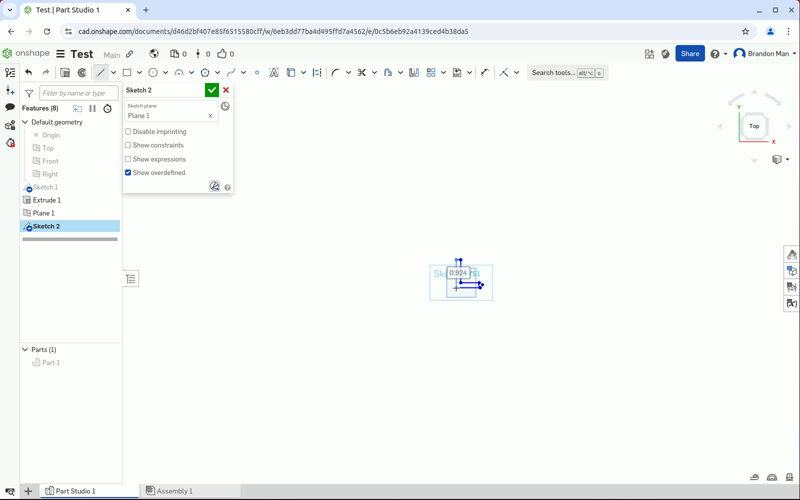
key_up(shift)
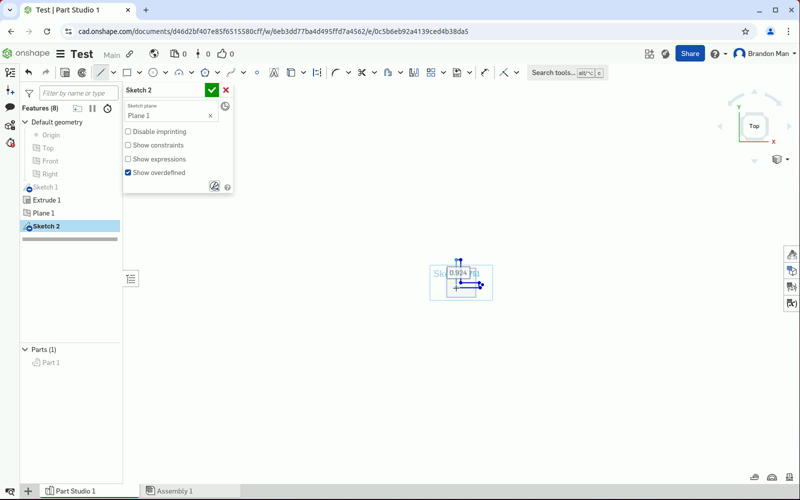
click(456, 287)
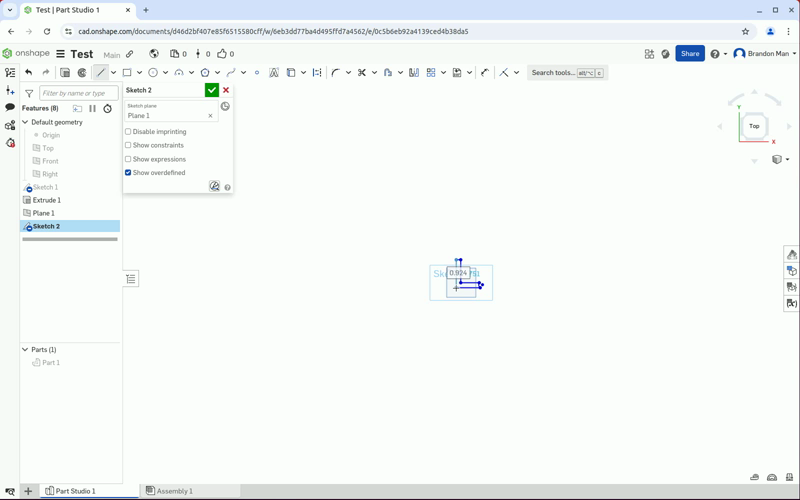
key(esc)
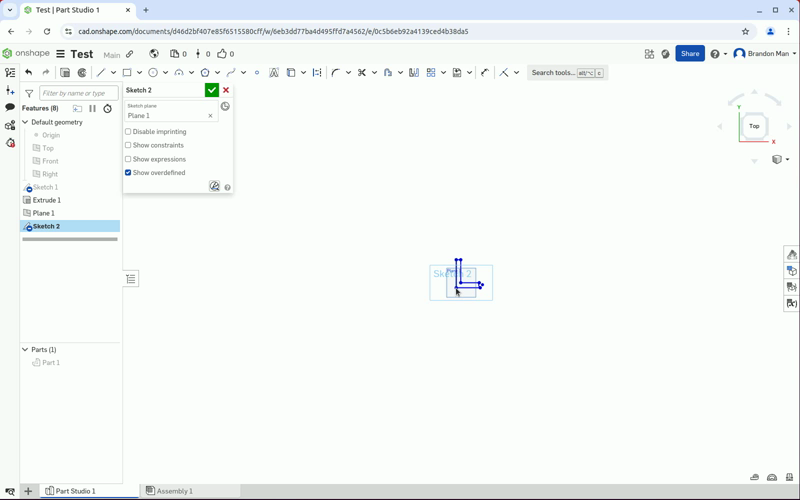
mouse_move(459, 282)
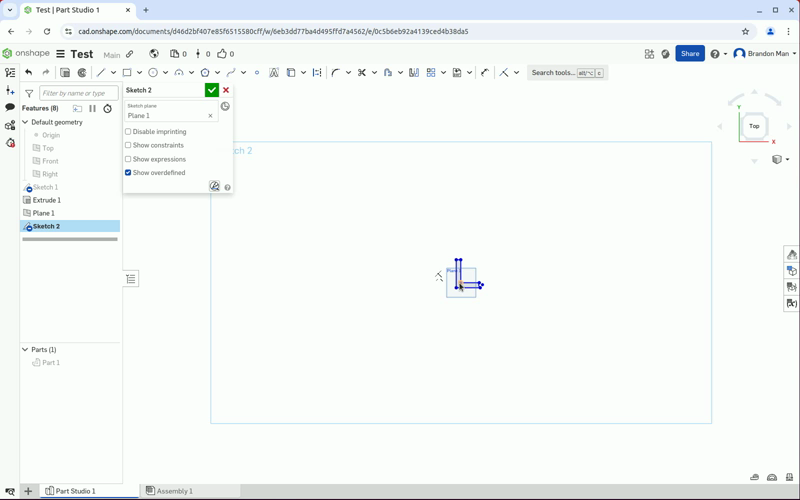
scroll(6)
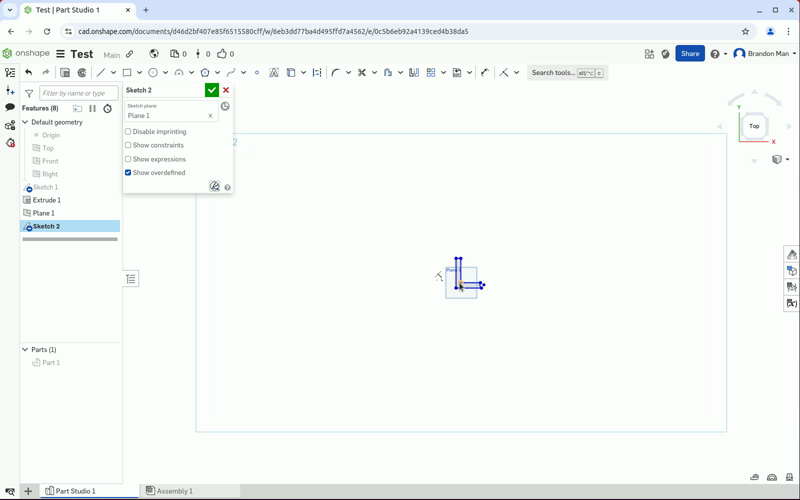
scroll(6)
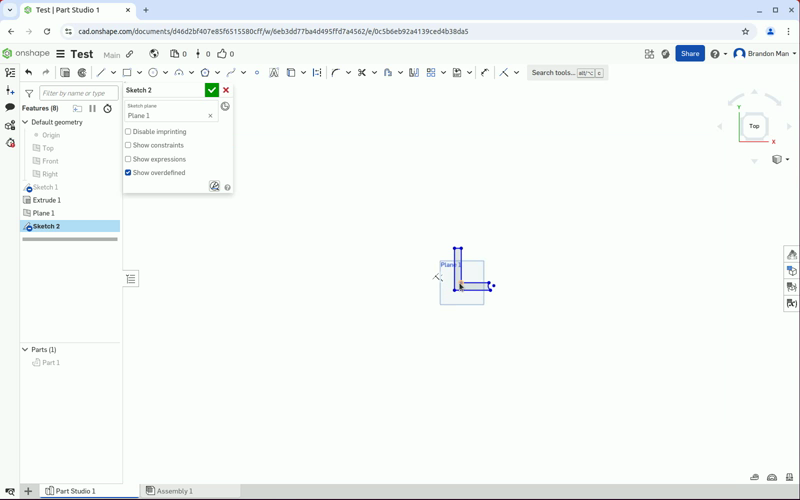
scroll(6)
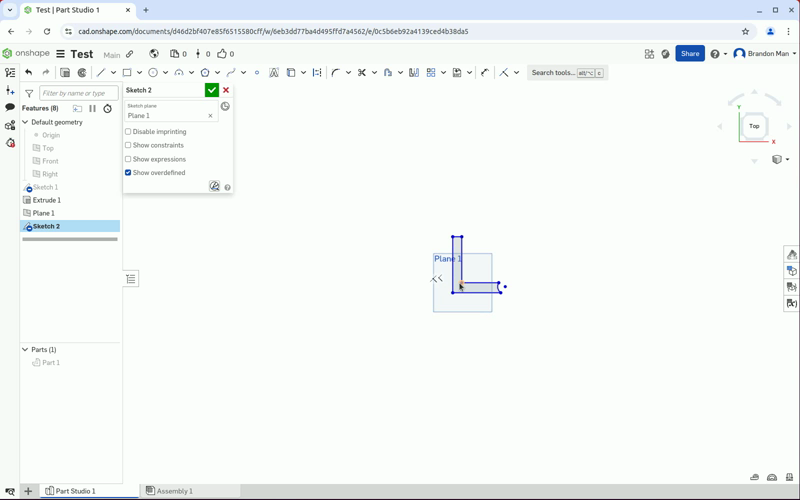
scroll(6)
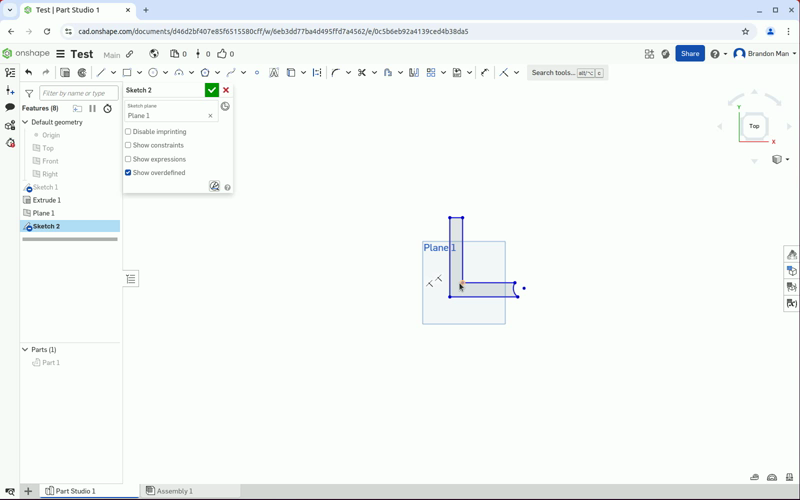
scroll(6)
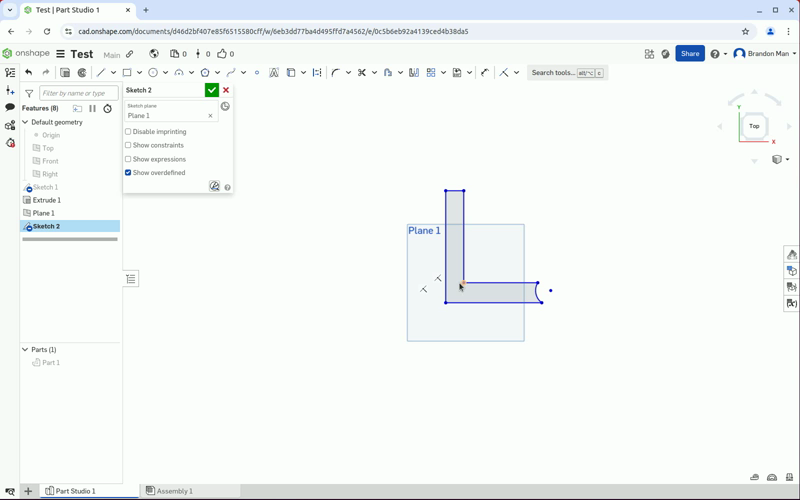
scroll(6)
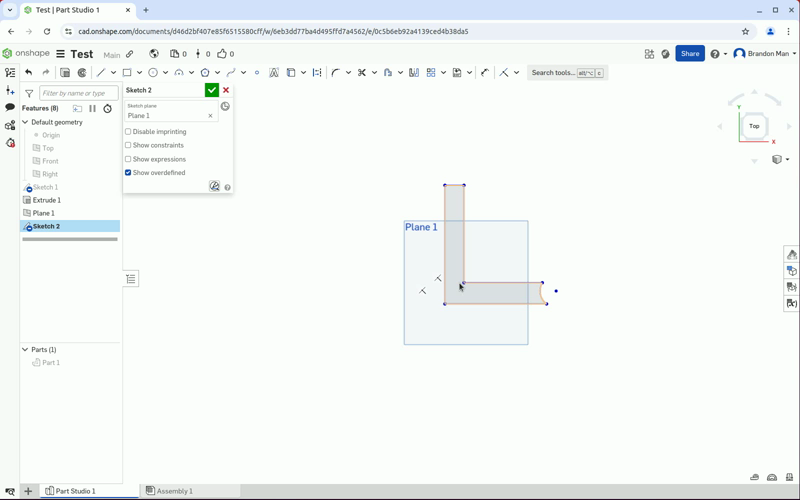
scroll(6)
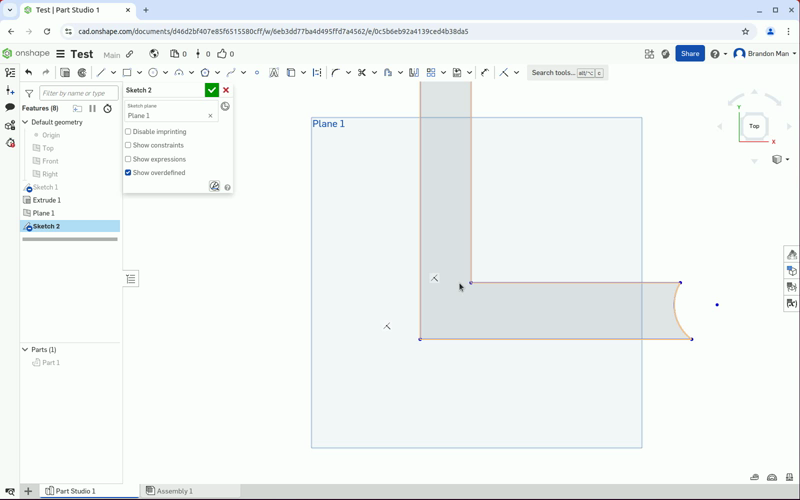
click(459, 282)
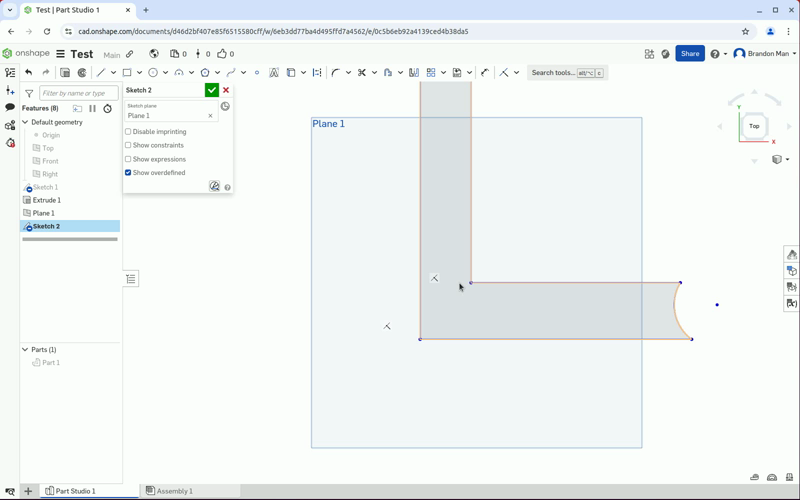
scroll(-6)
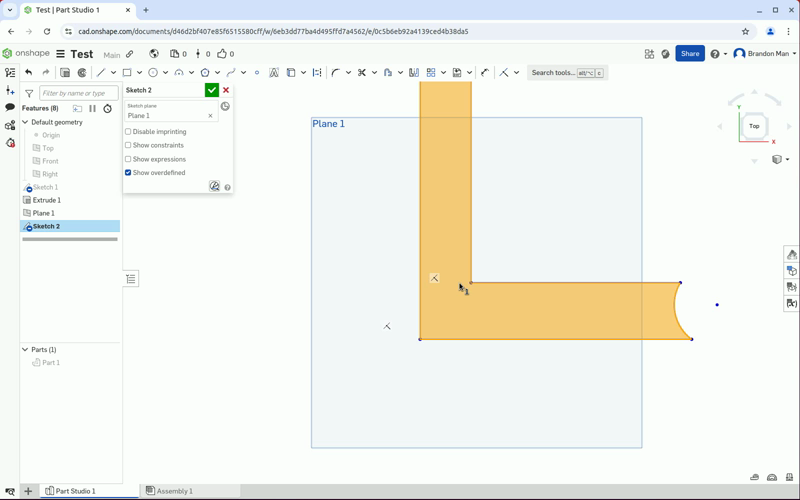
scroll(-6)
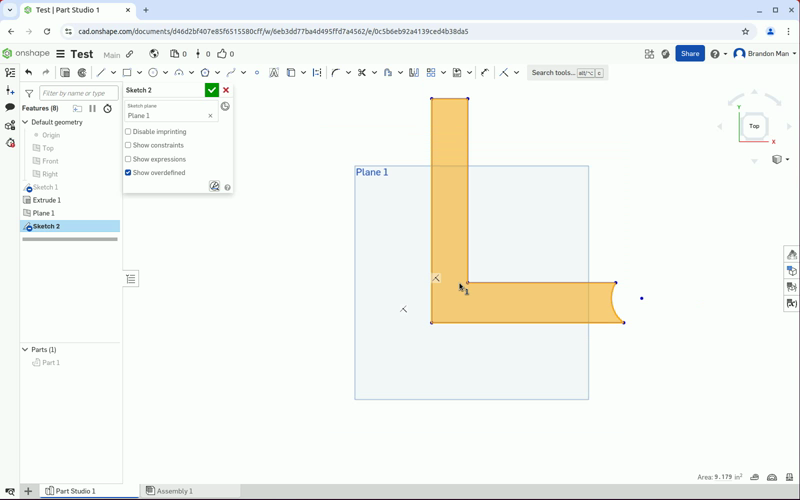
scroll(-6)
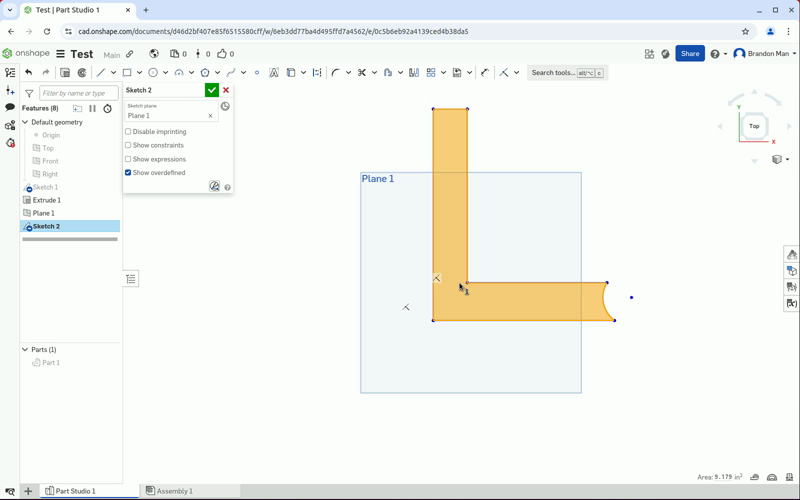
scroll(-6)
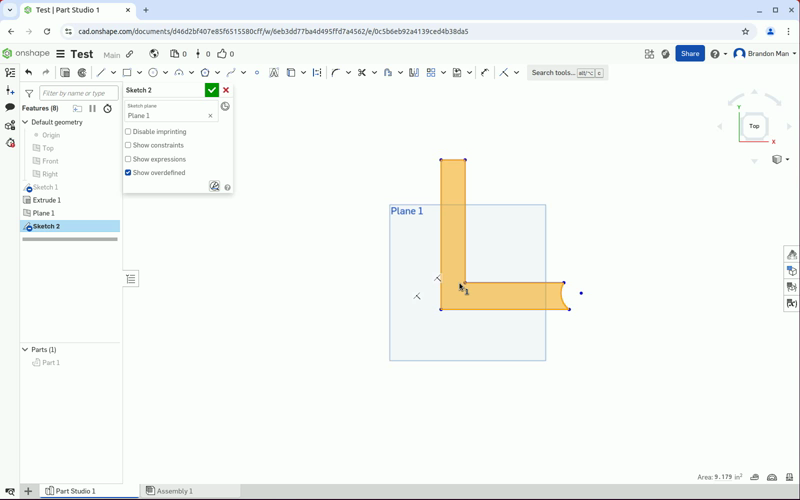
scroll(-6)
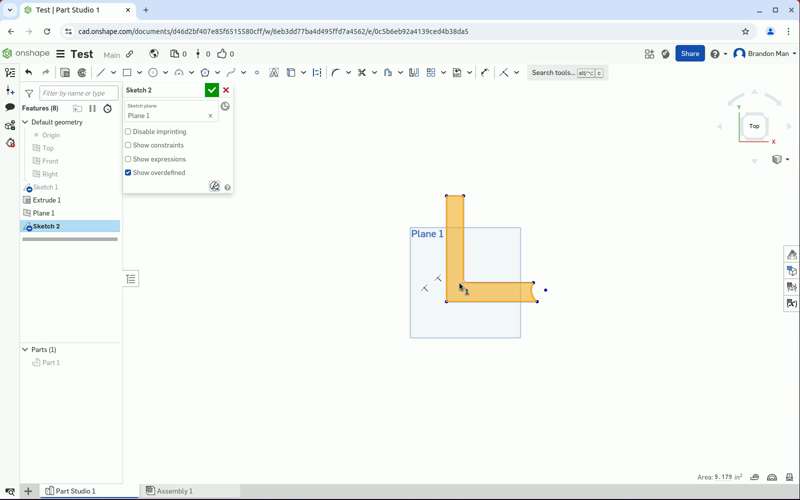
scroll(-6)
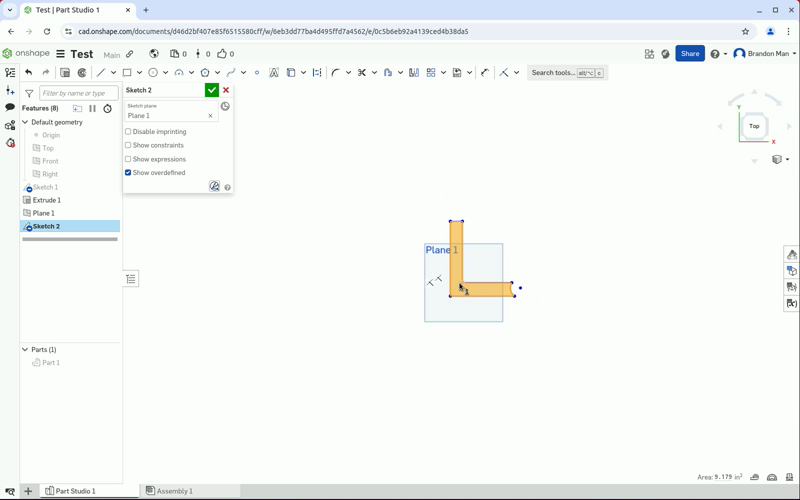
scroll(-6)
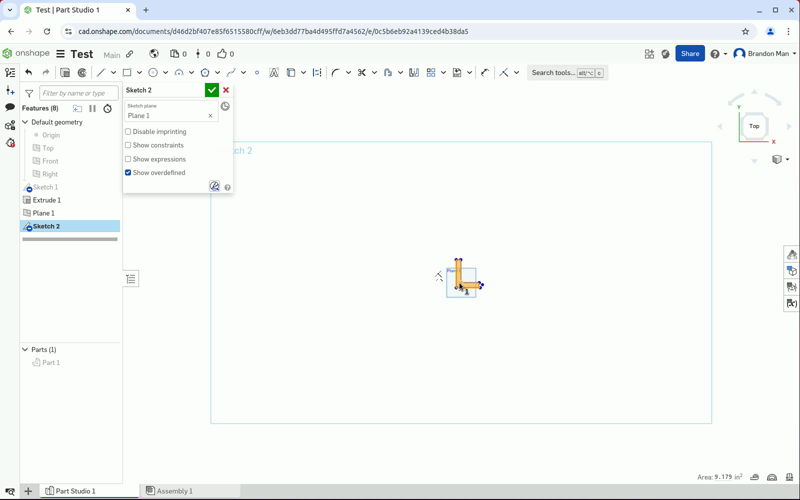
mouse_move(73, 352)
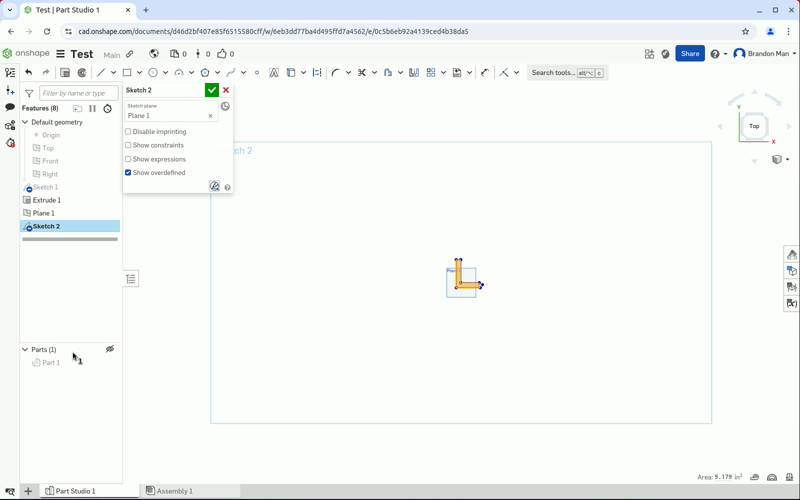
key(shift+y)
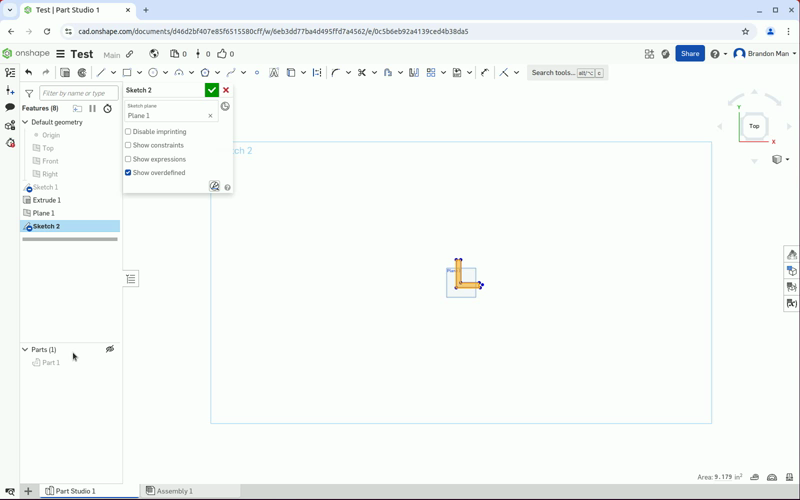
key(shift+e)
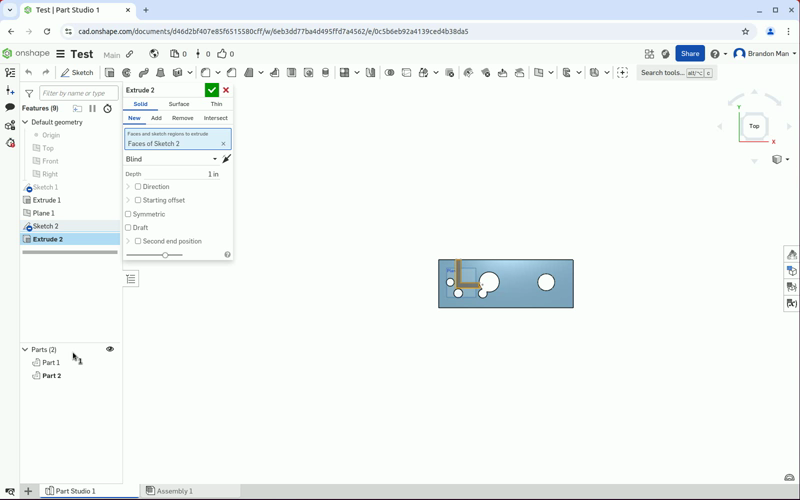
mouse_move(143, 106)
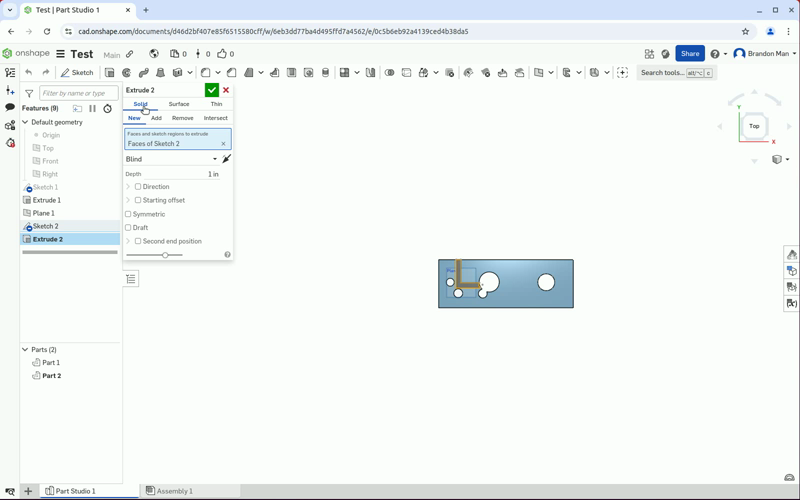
click(143, 106)
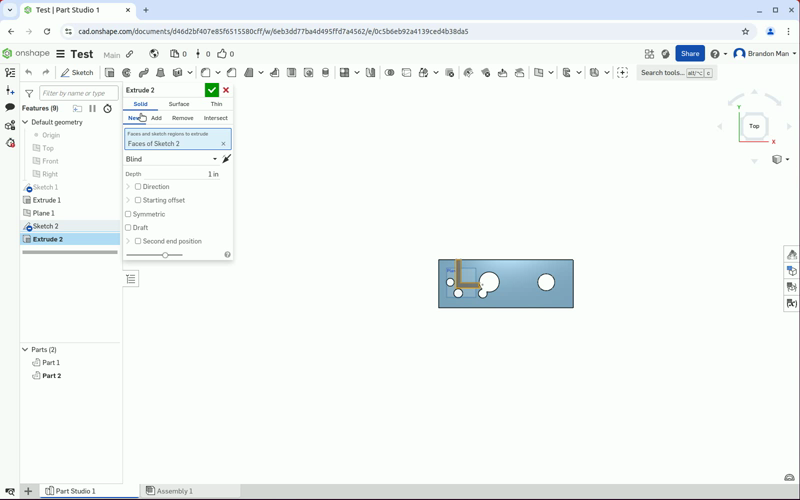
mouse_move(137, 120)
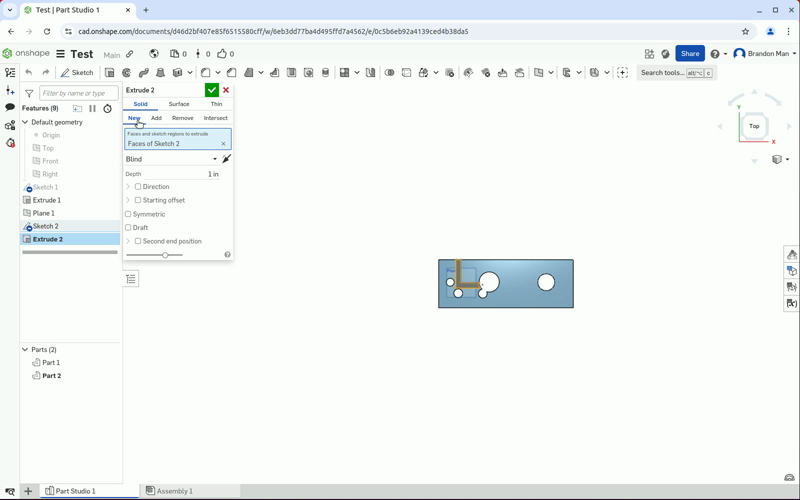
click(137, 120)
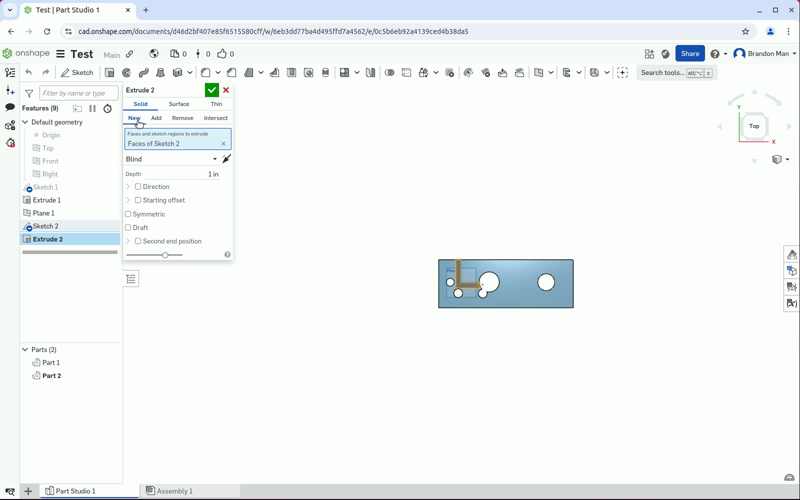
key(tab, 4)
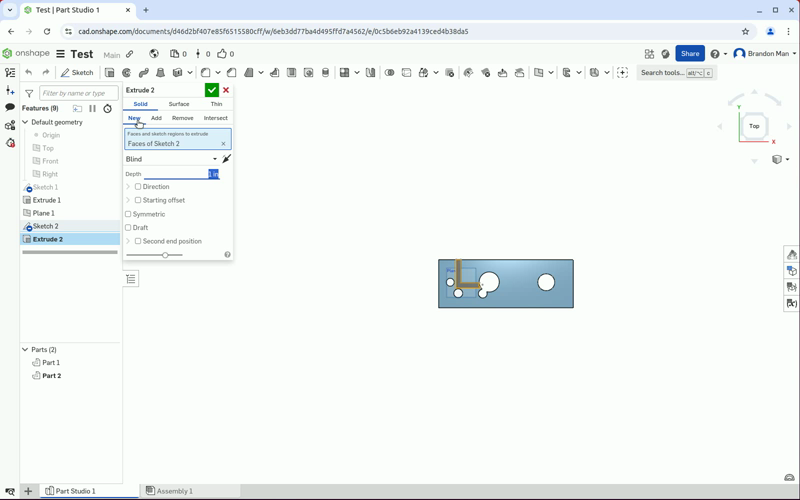
text(11.554)
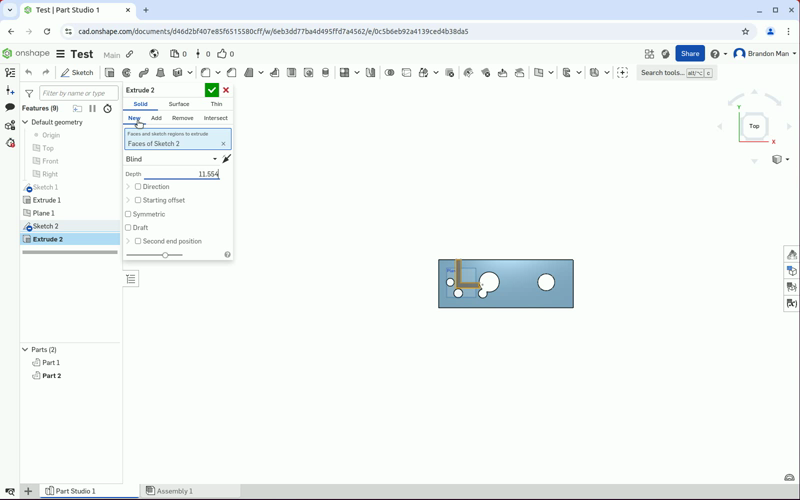
key(enter)
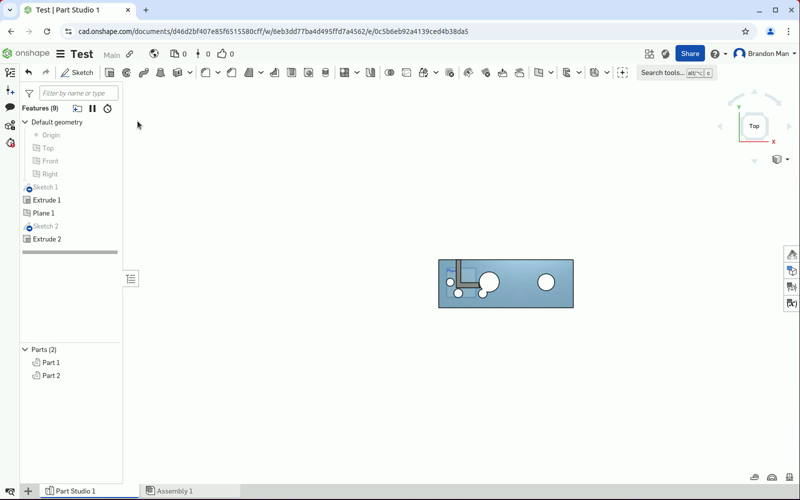
key(shift+h)
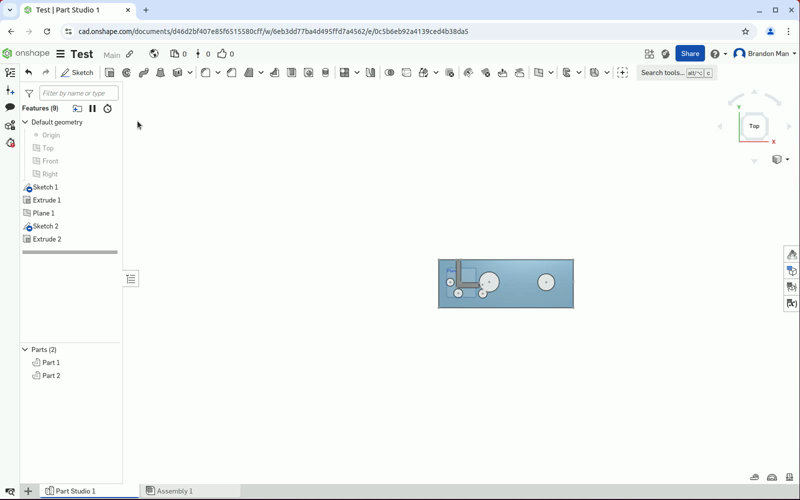
key(shift+h)
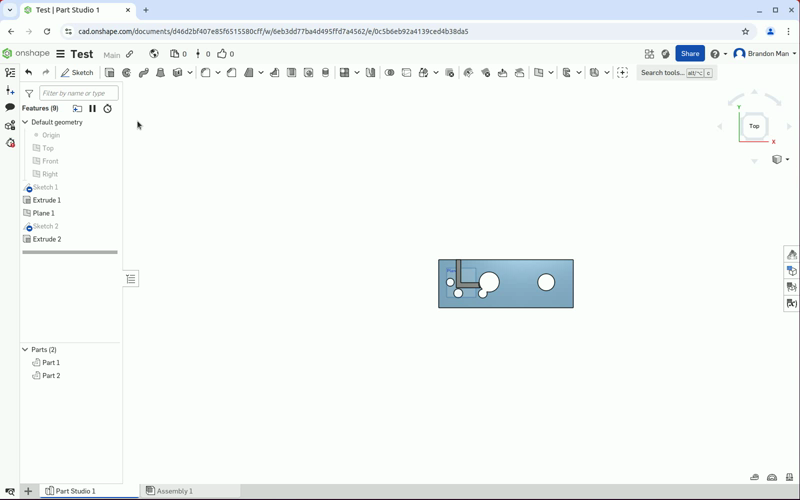
mouse_move(73, 189)
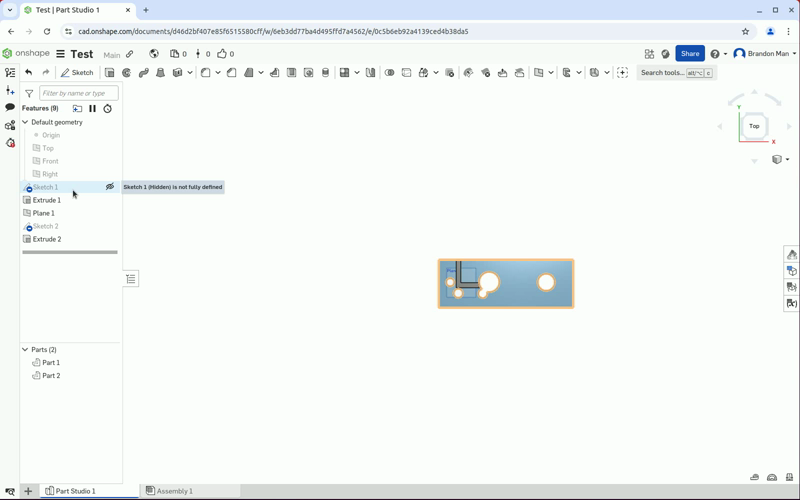
click(73, 189)
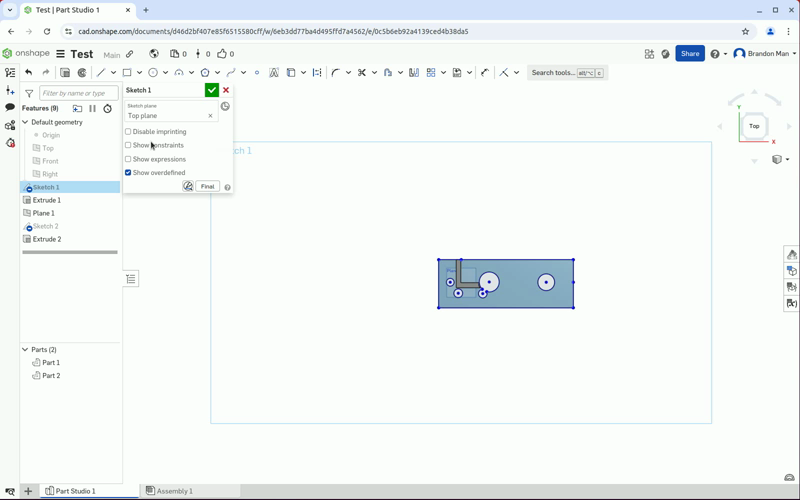
mouse_move(229, 92)
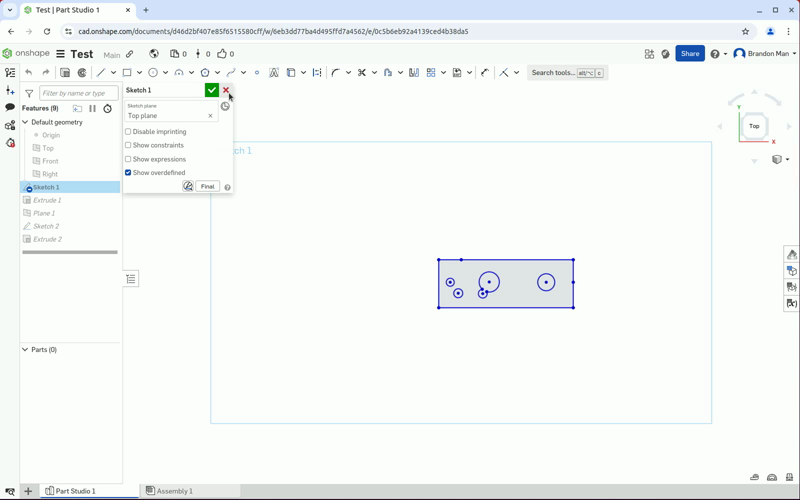
click(229, 92)
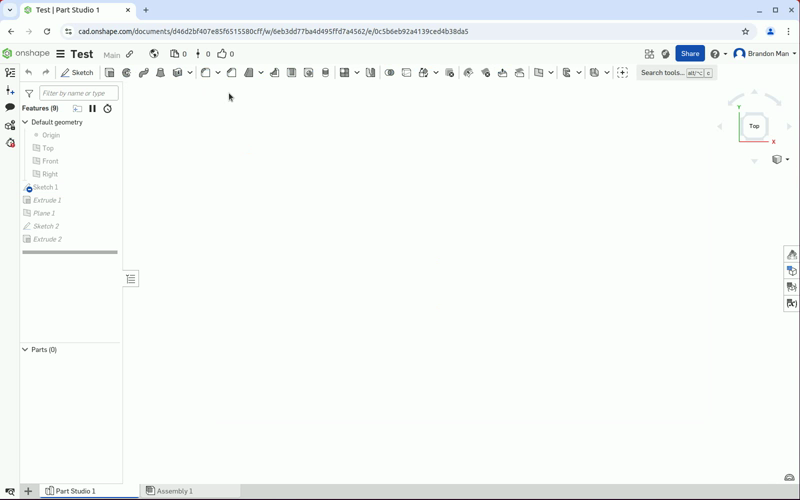
key(shift+s)
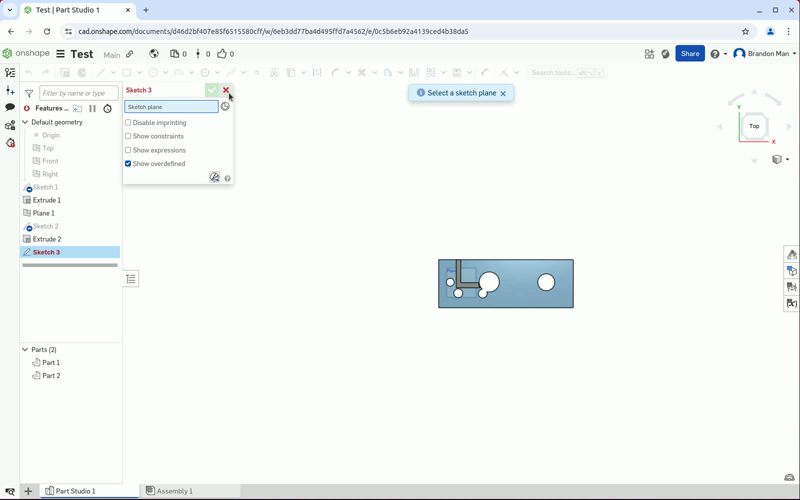
mouse_move(73, 215)
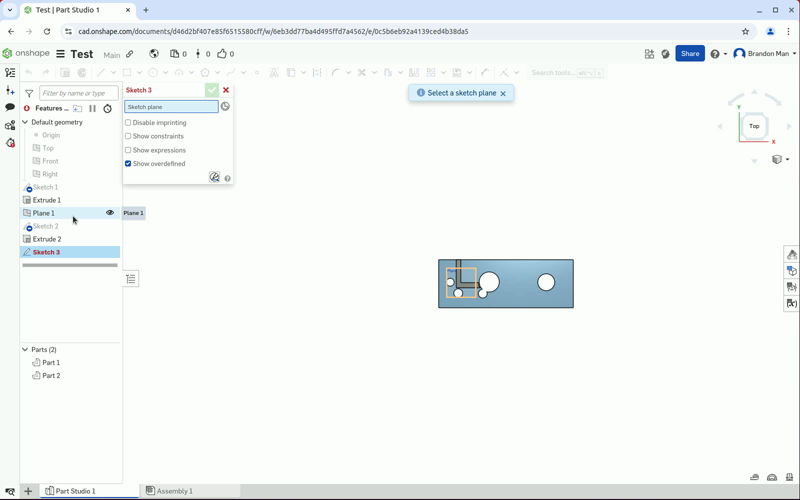
click(73, 215)
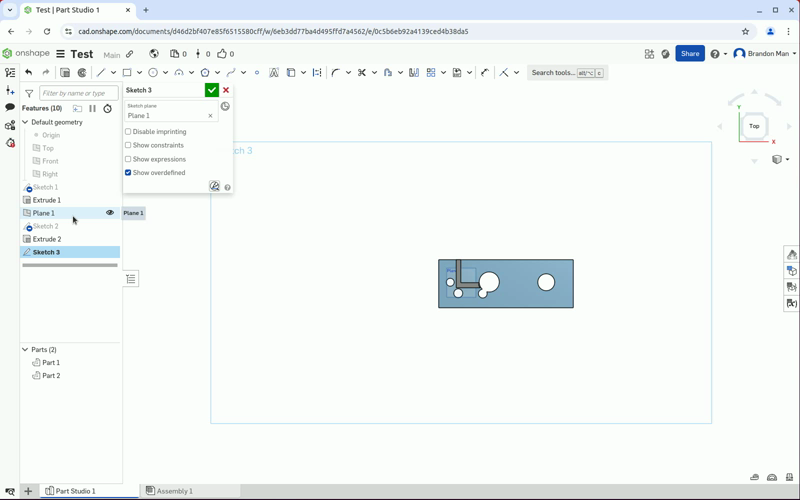
mouse_move(73, 352)
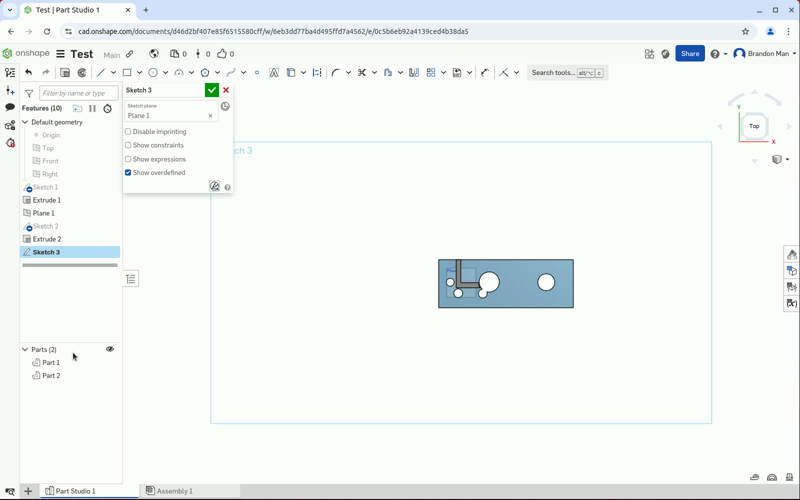
key(y)
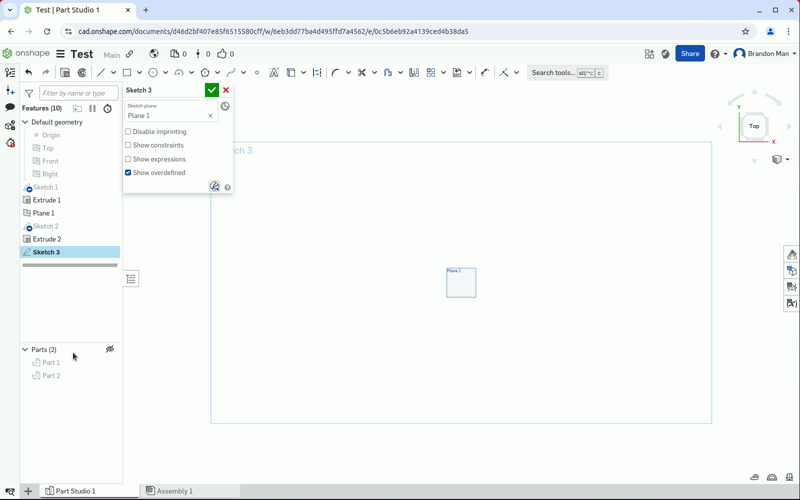
key(l)
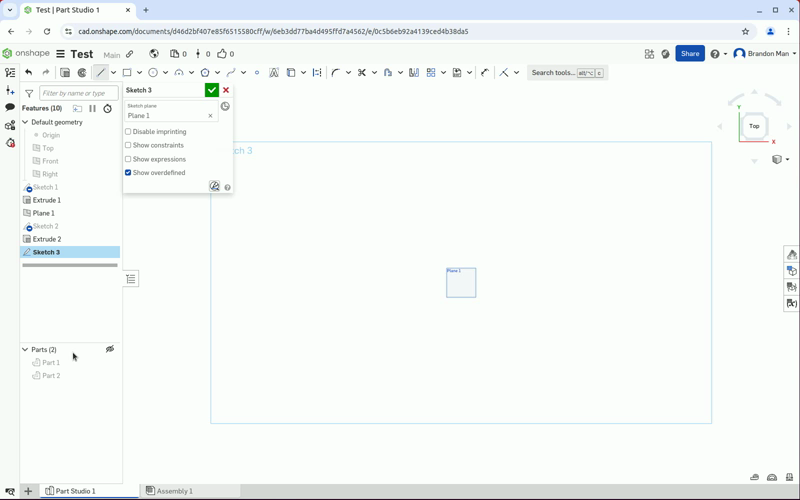
key_down(shift)
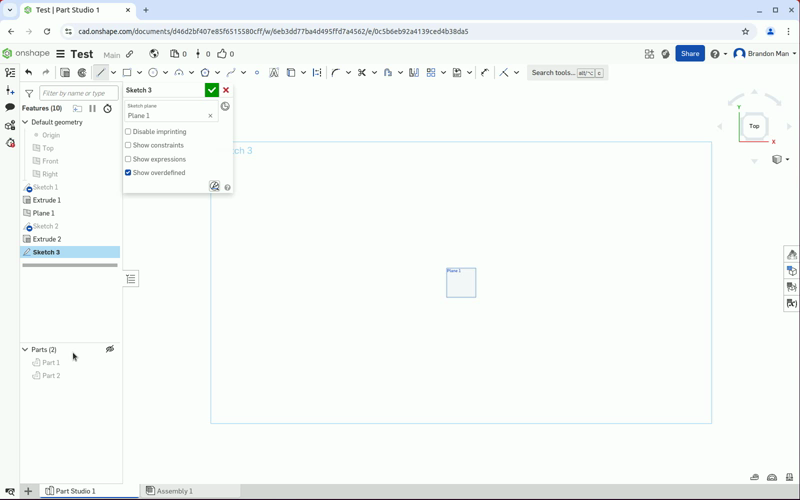
mouse_move(554, 287)
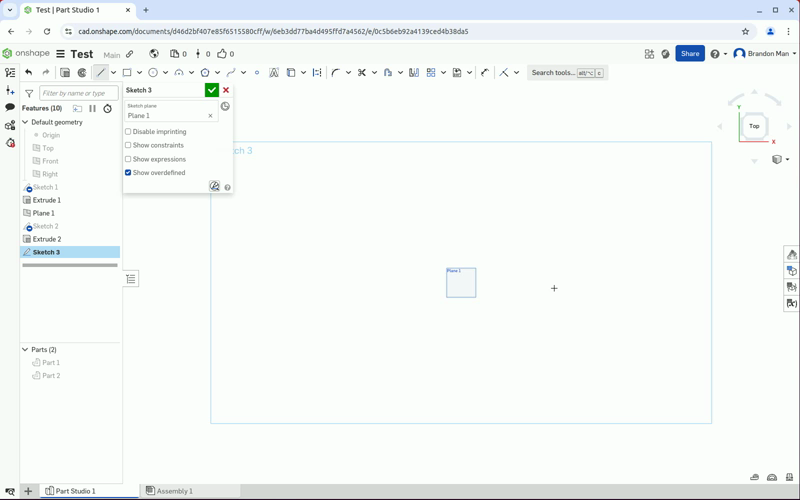
click(554, 287)
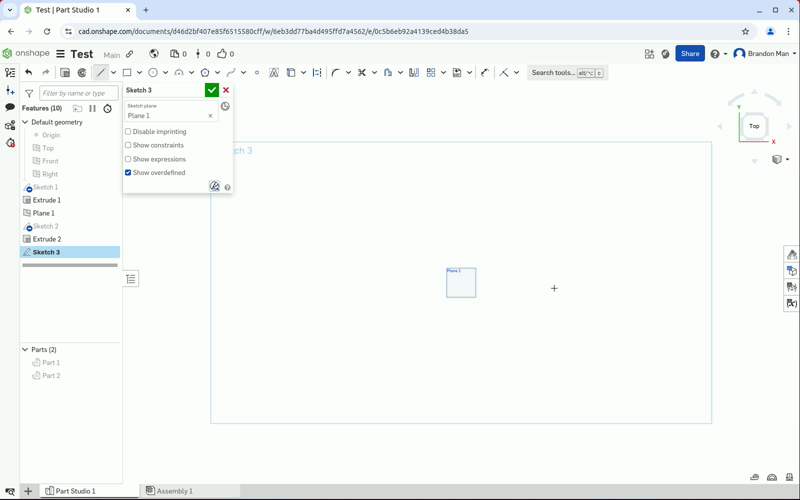
key_up(shift)
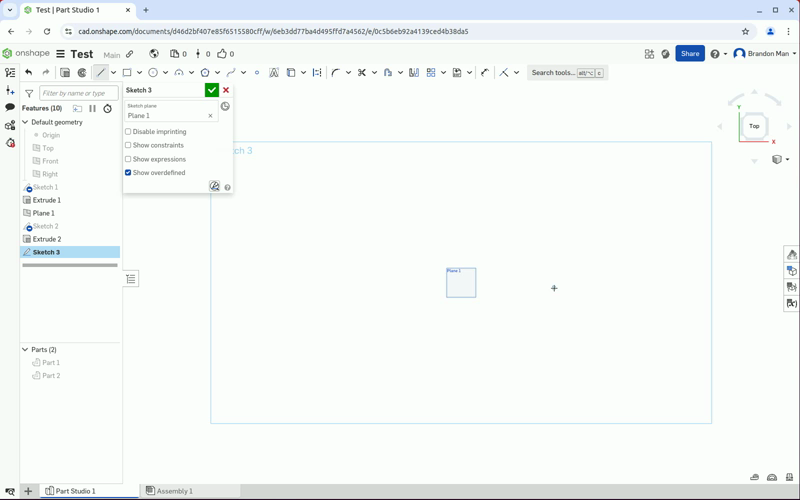
key_down(shift)
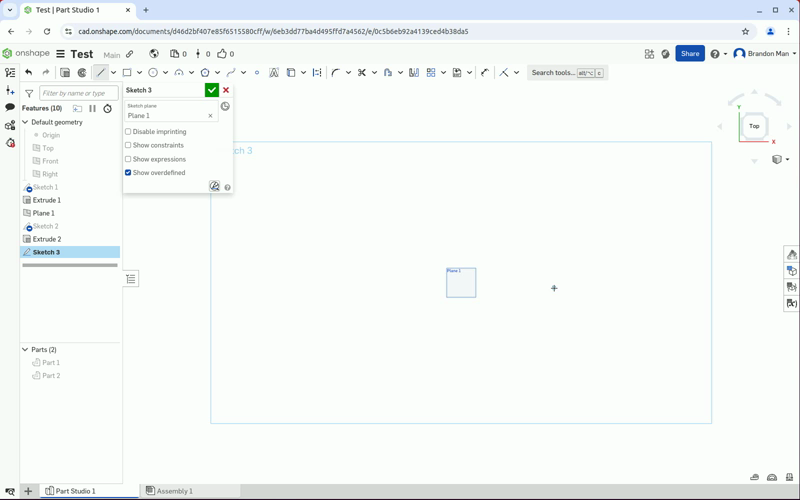
mouse_move(584, 287)
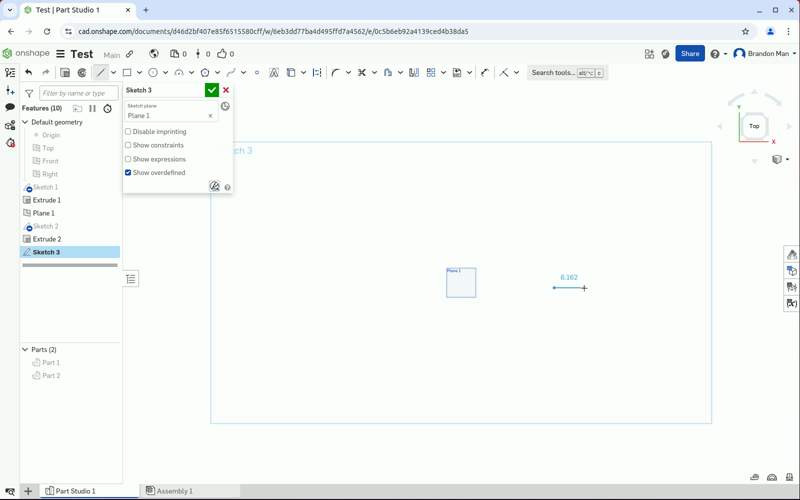
mouse_move(574, 287)
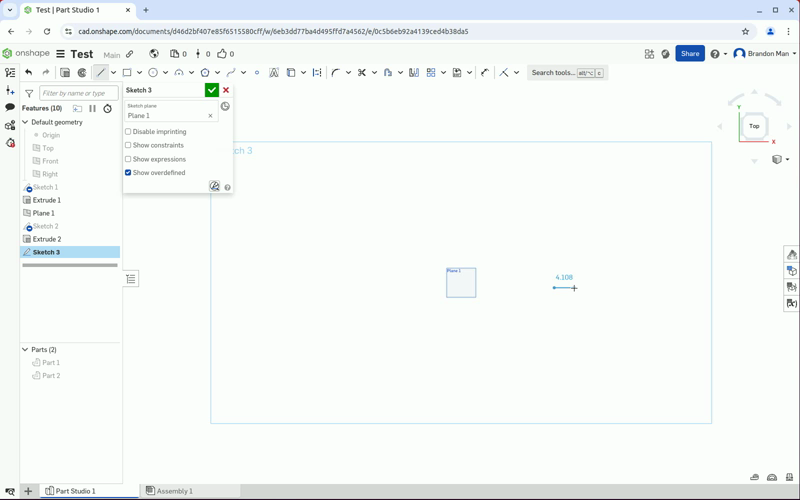
click(574, 287)
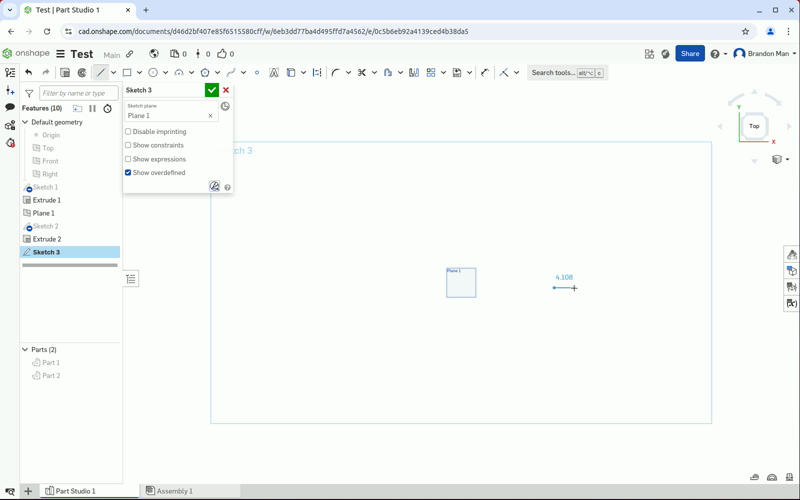
key_up(shift)
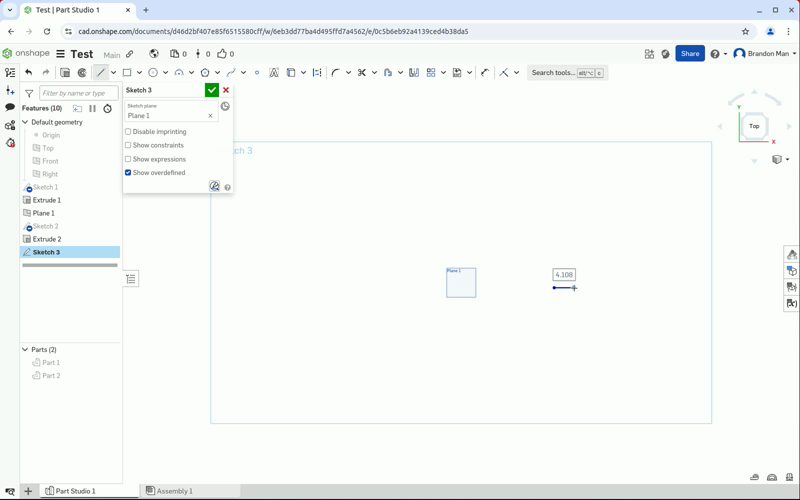
key_down(shift)
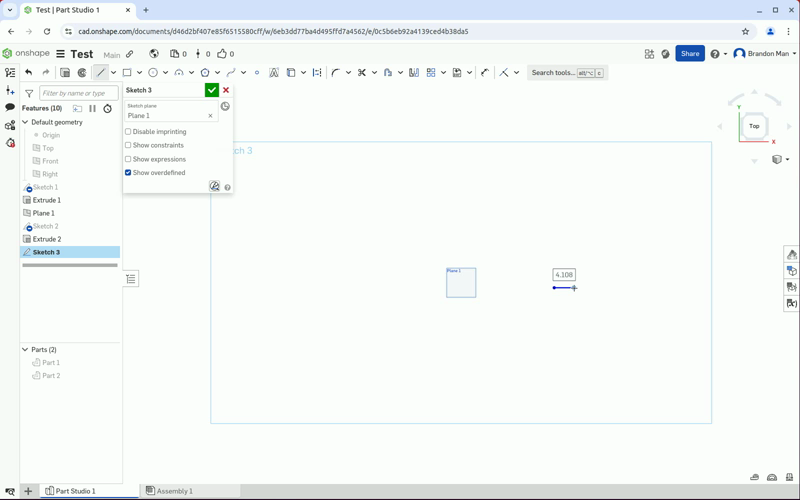
mouse_move(589, 287)
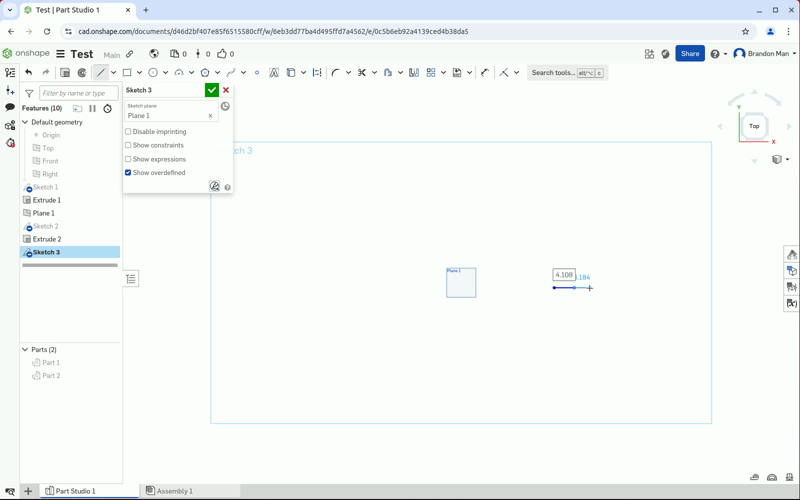
mouse_move(574, 282)
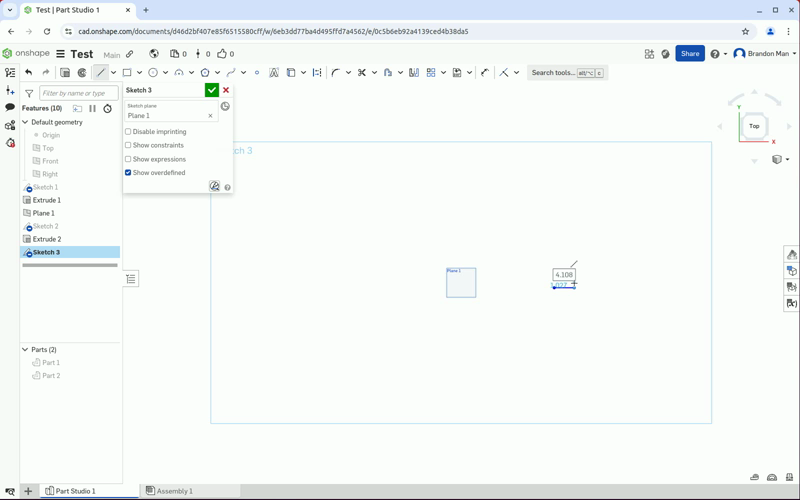
scroll(6)
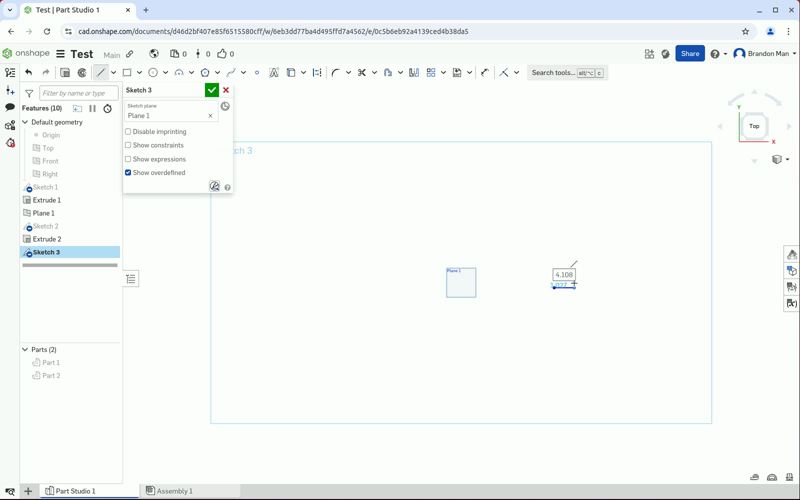
scroll(6)
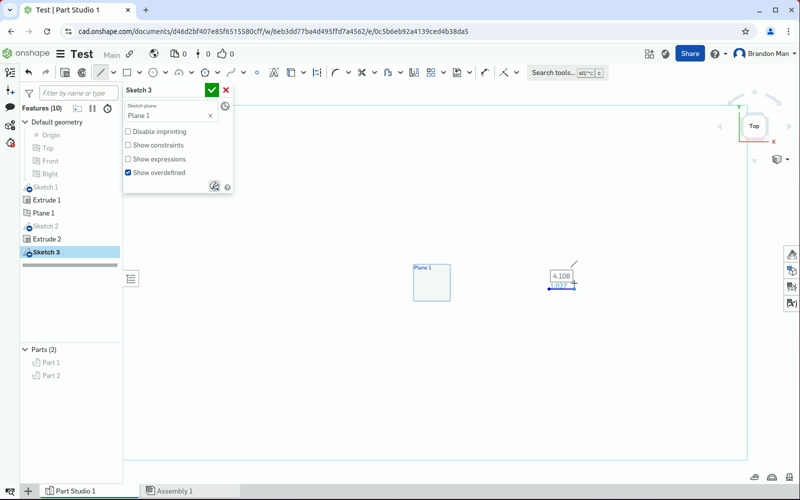
scroll(6)
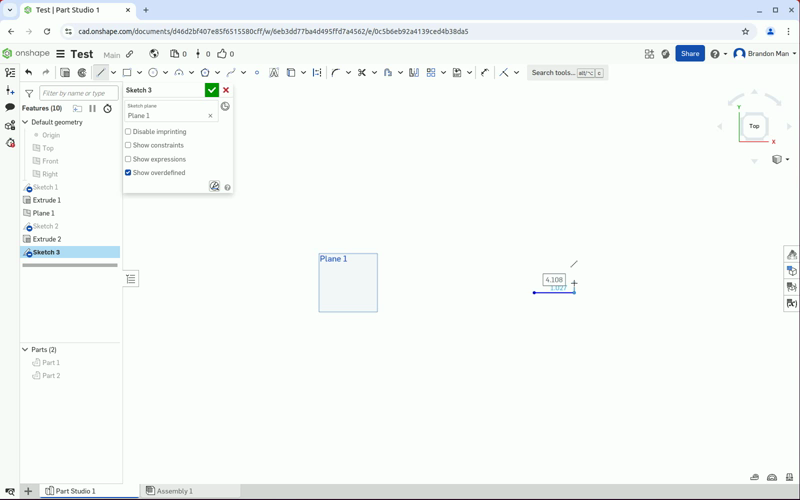
scroll(6)
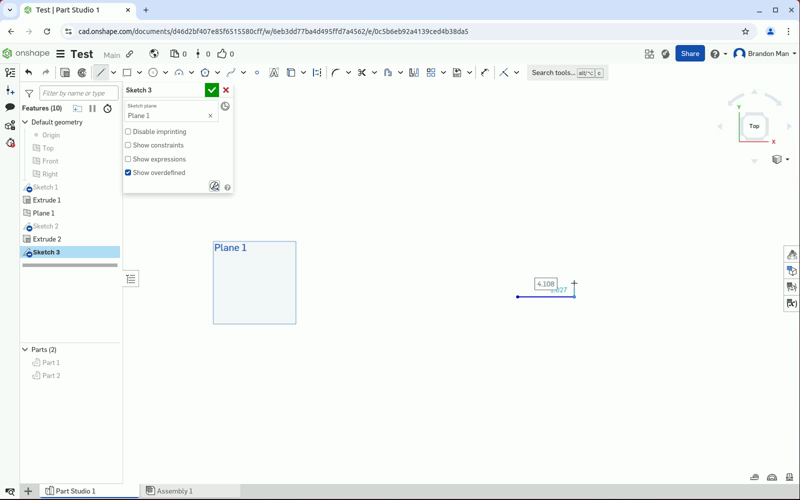
scroll(6)
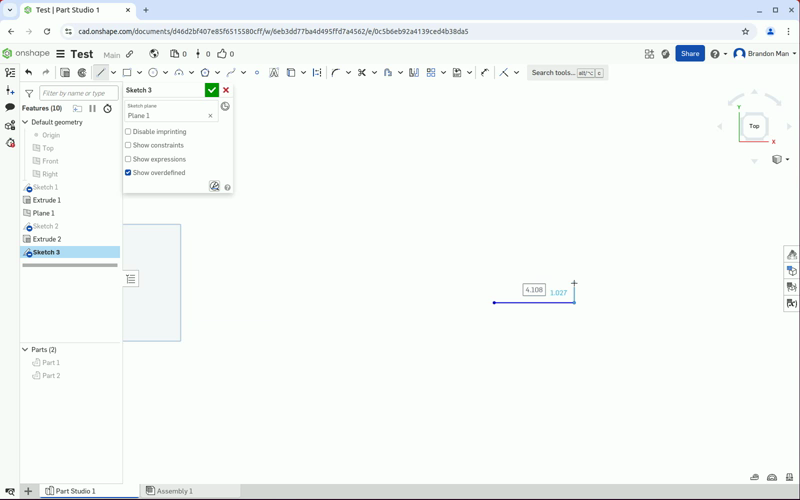
scroll(6)
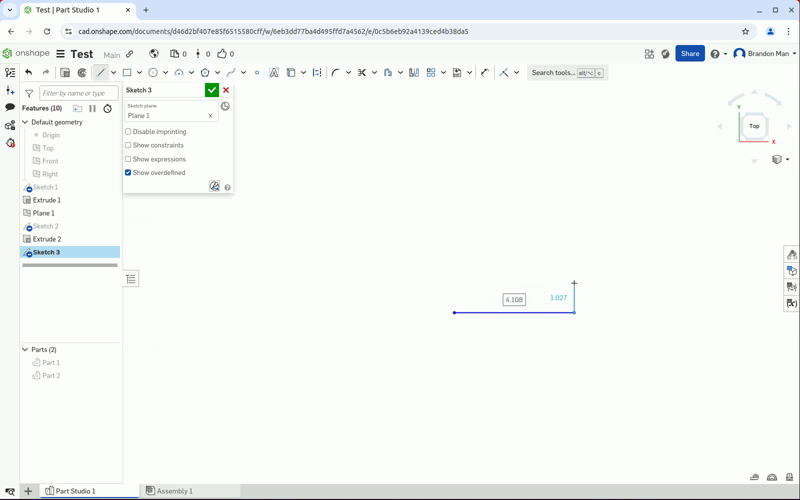
scroll(6)
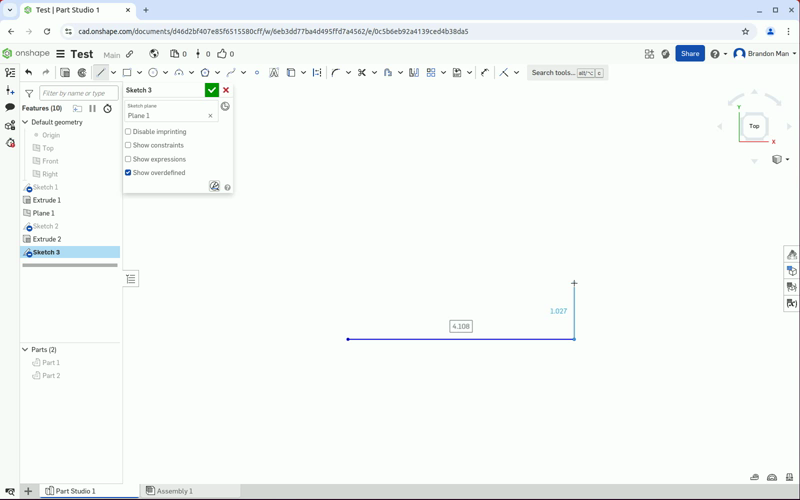
click(574, 282)
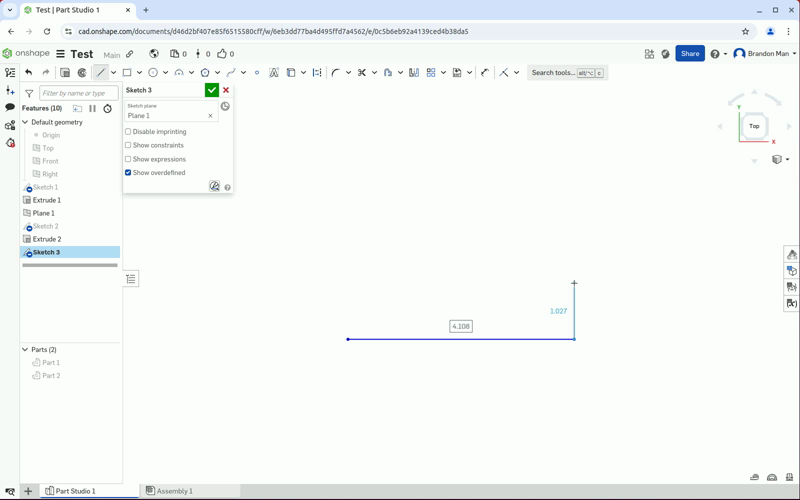
scroll(-6)
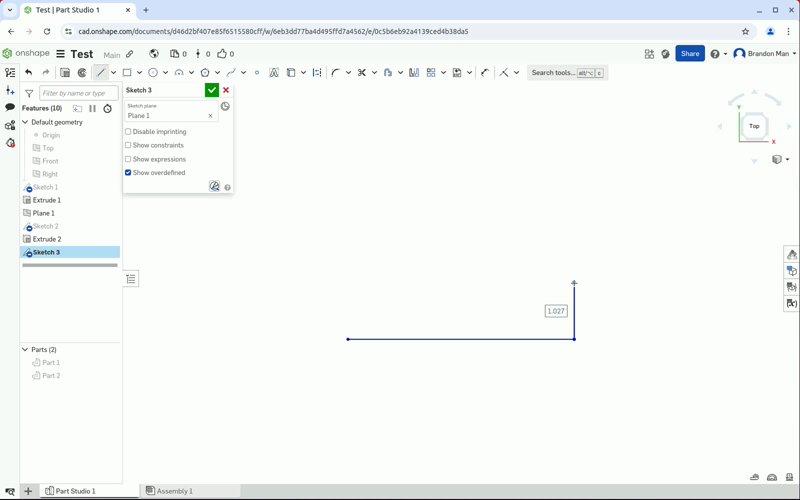
scroll(-6)
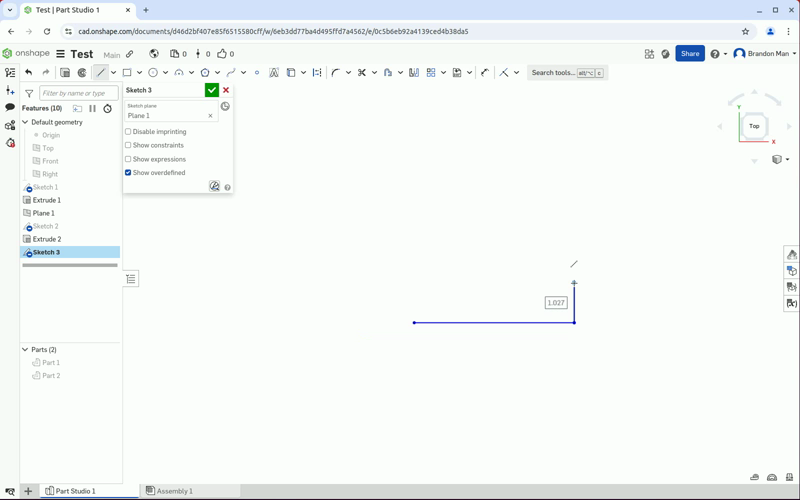
scroll(-6)
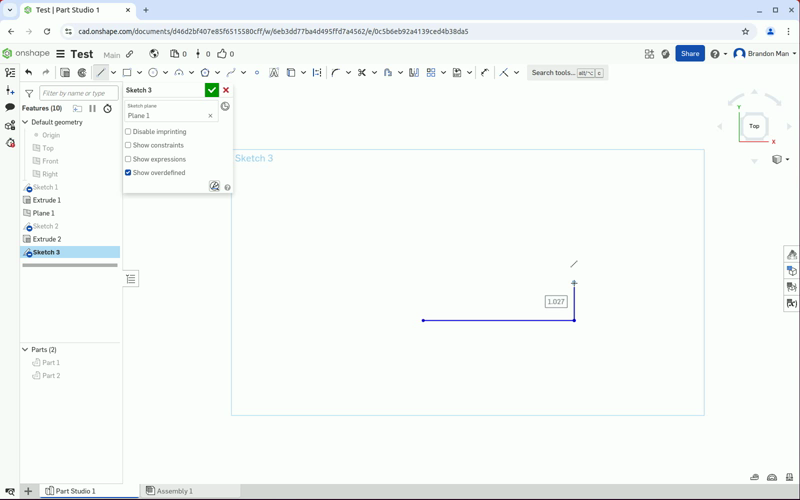
scroll(-6)
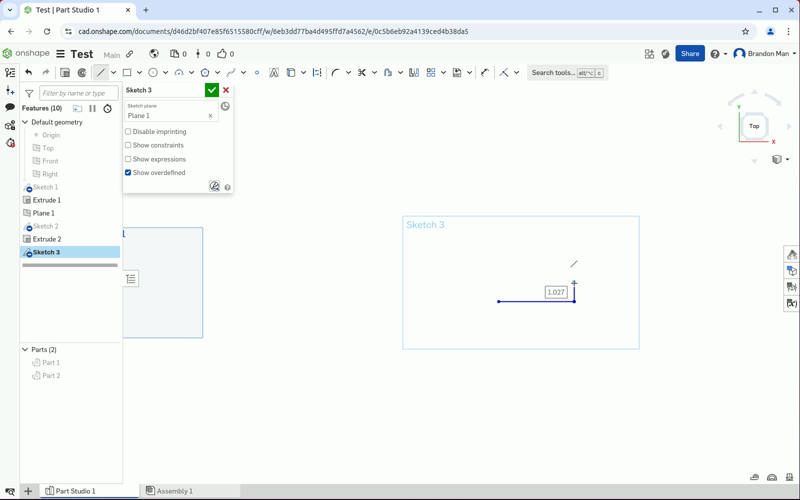
scroll(-6)
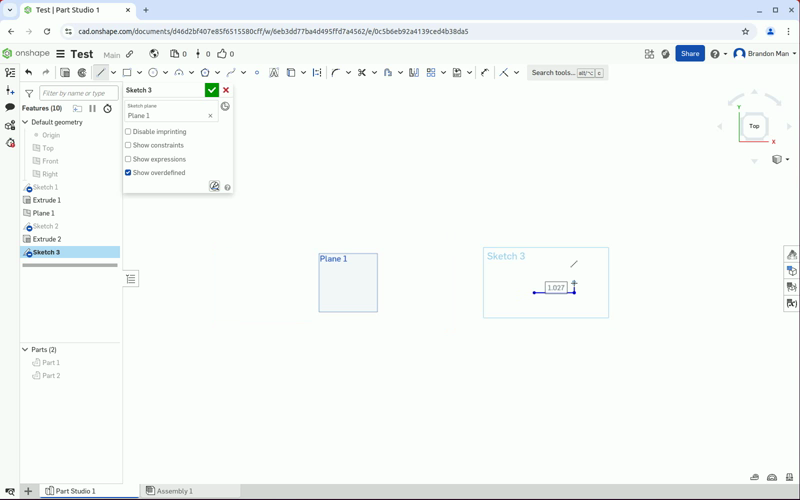
scroll(-6)
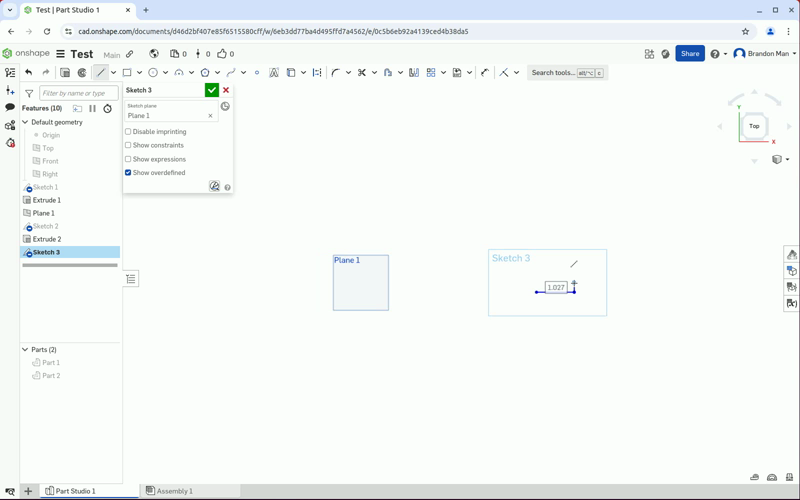
scroll(-6)
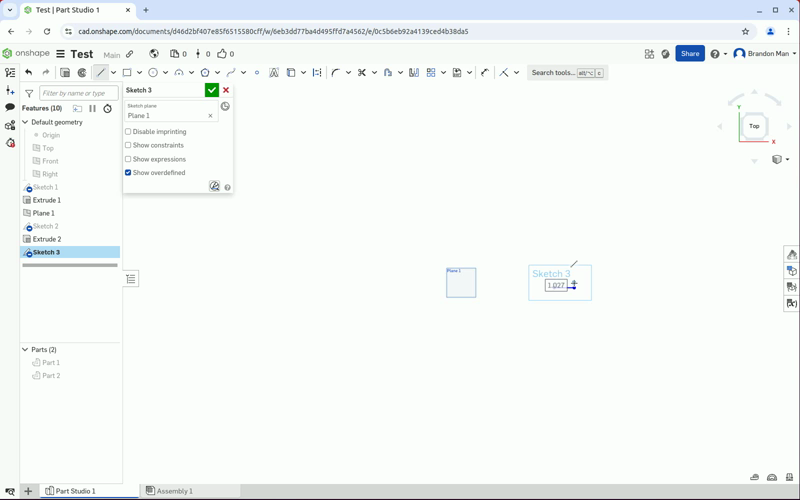
key_up(shift)
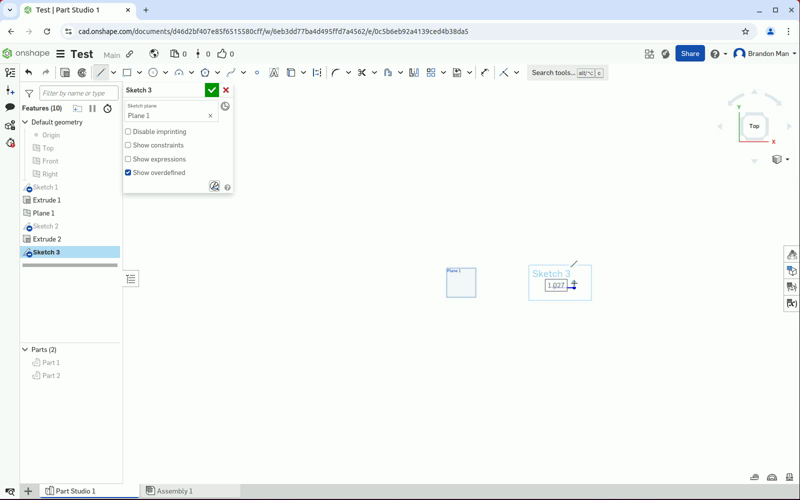
key_down(shift)
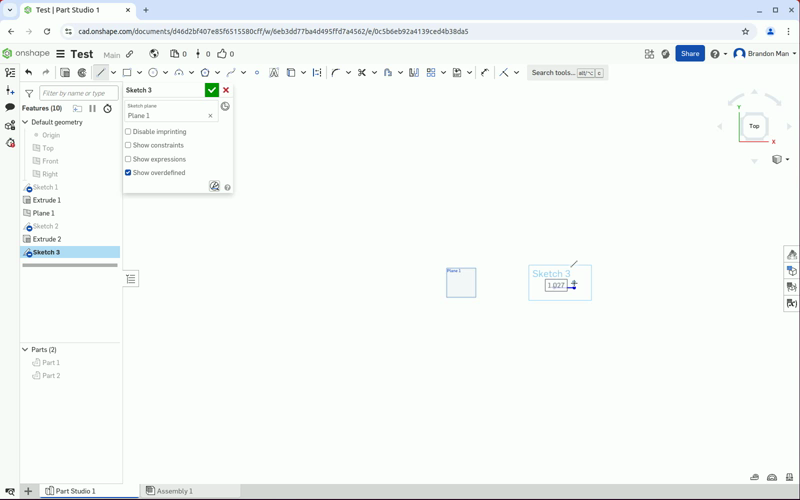
mouse_move(589, 282)
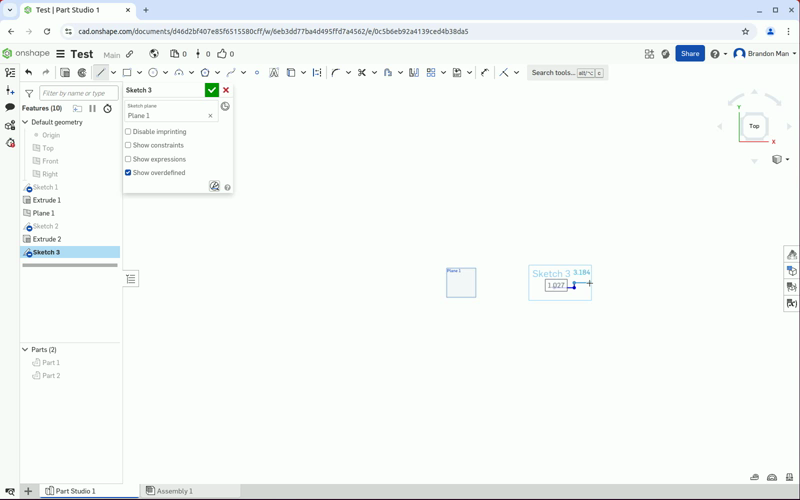
mouse_move(555, 282)
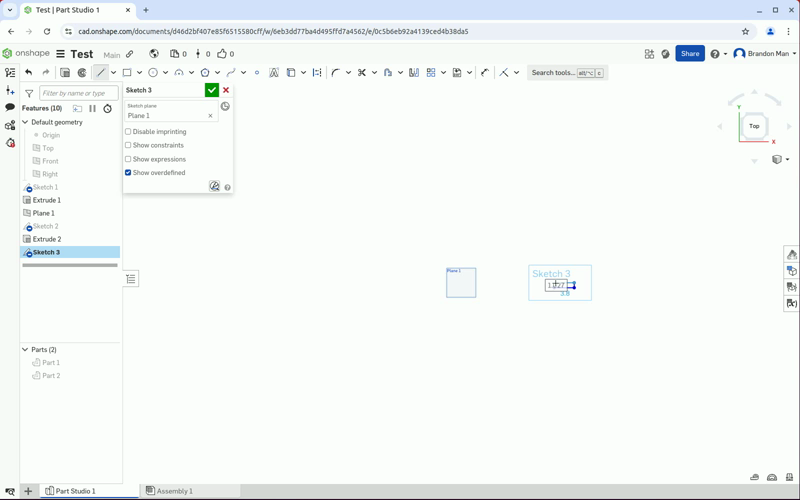
click(555, 282)
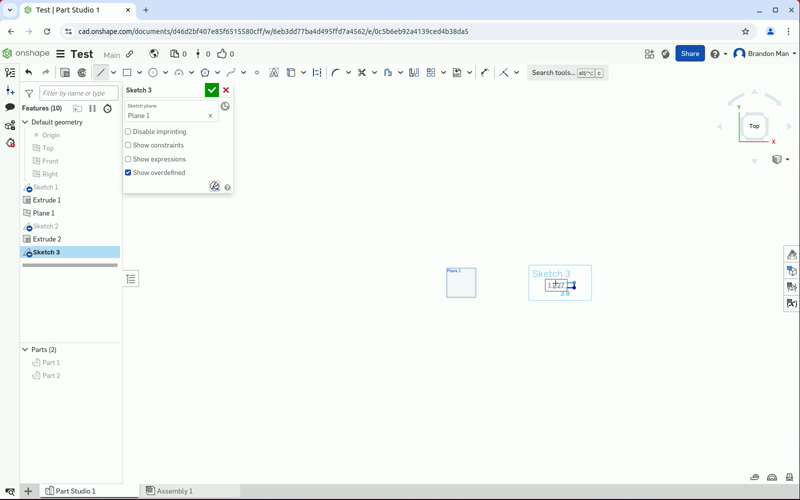
key_up(shift)
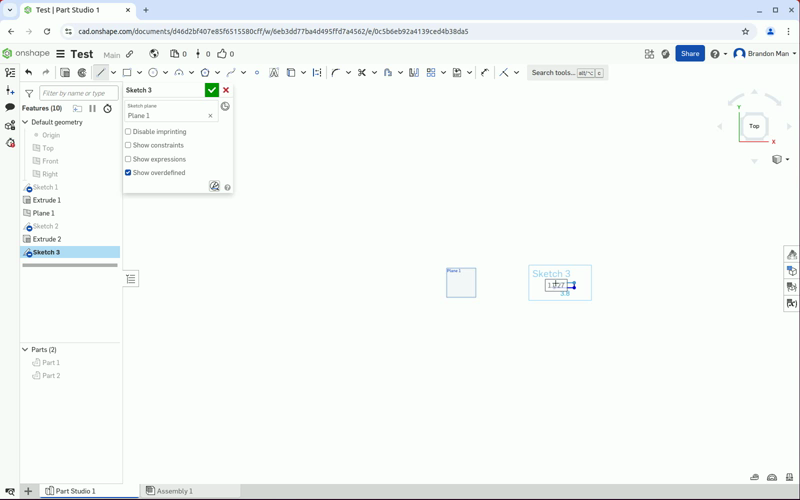
key(esc)
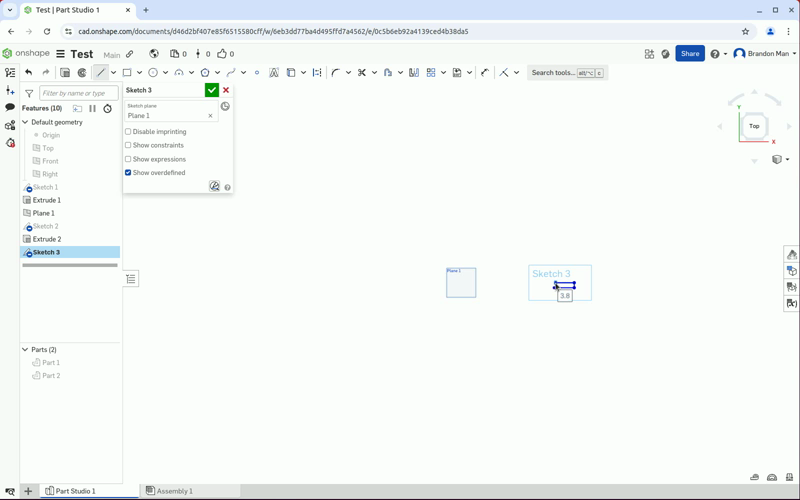
key(a)
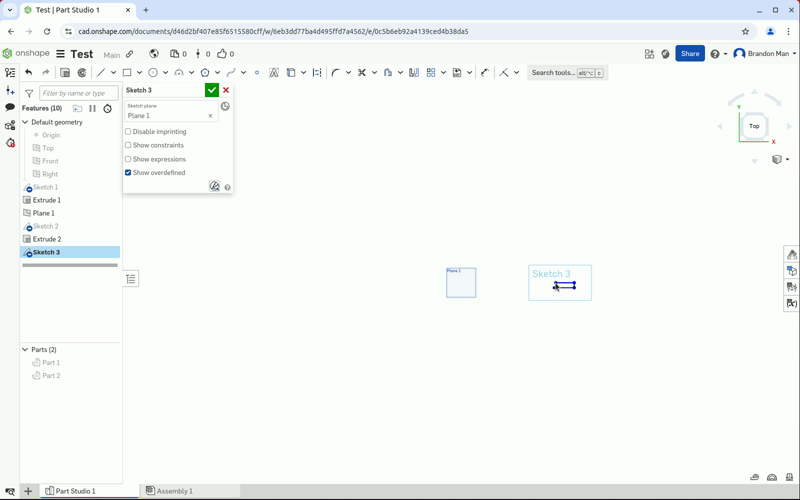
mouse_move(555, 282)
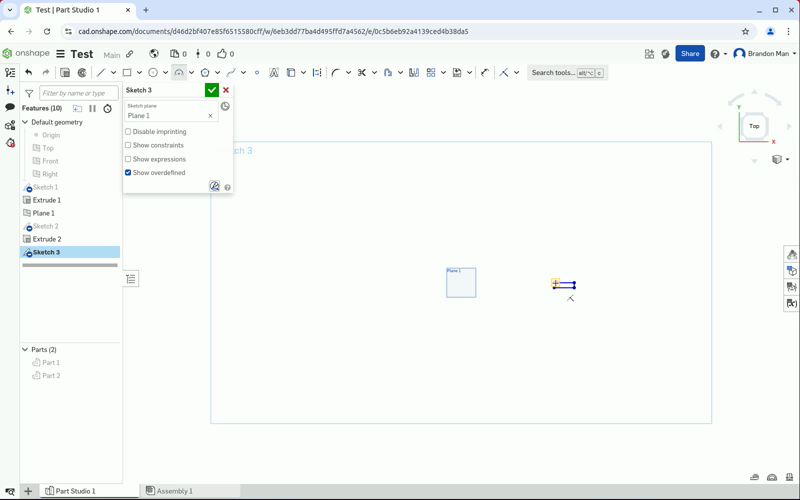
click(555, 282)
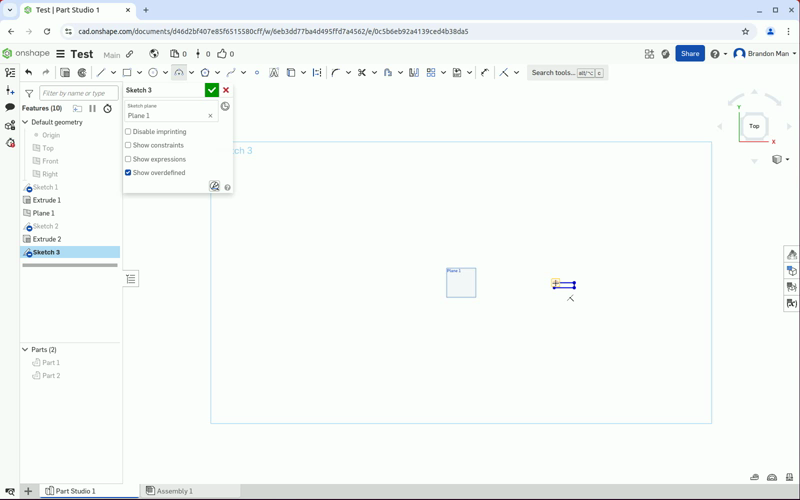
mouse_move(554, 287)
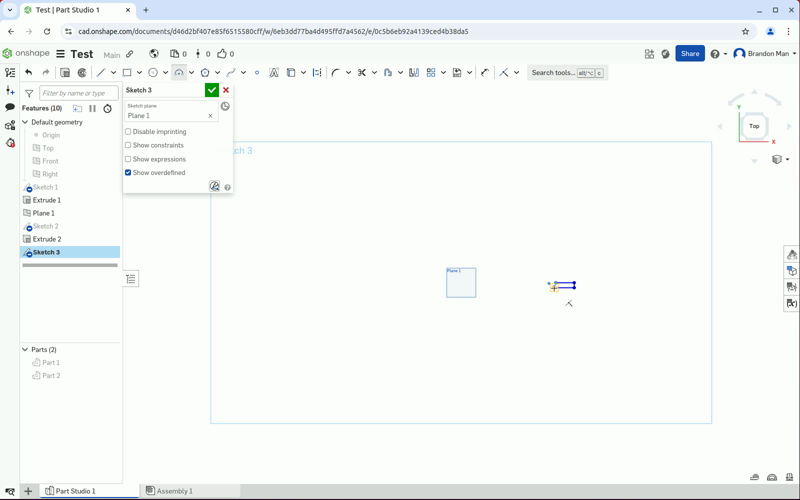
scroll(6)
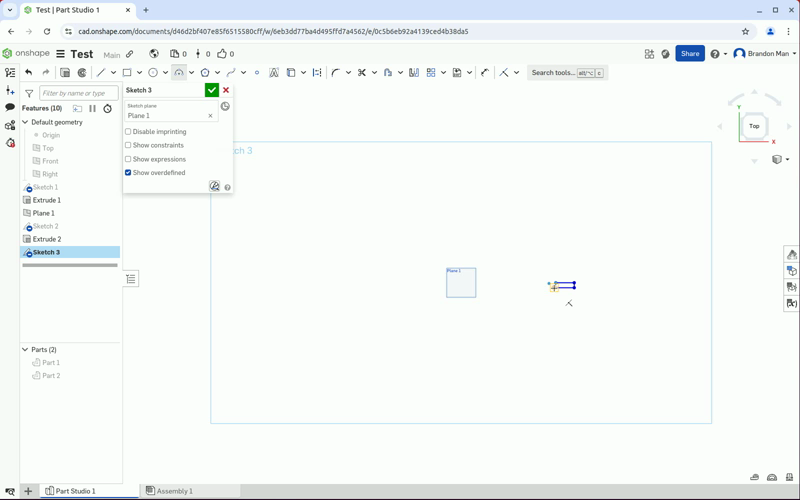
scroll(6)
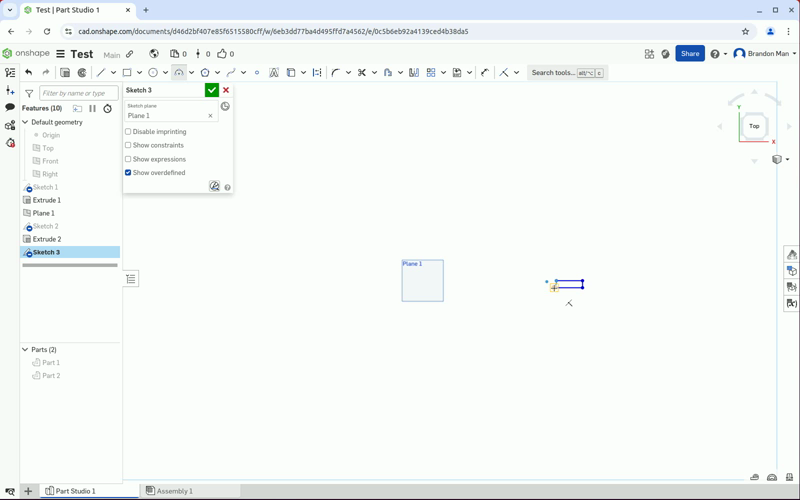
scroll(6)
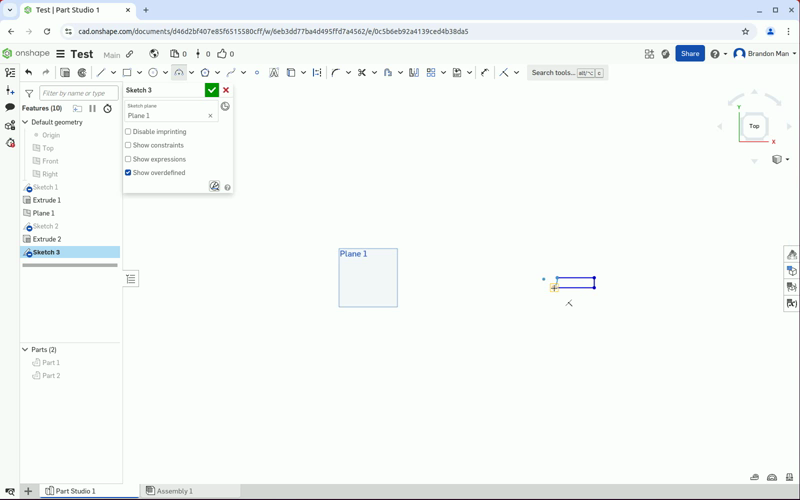
scroll(6)
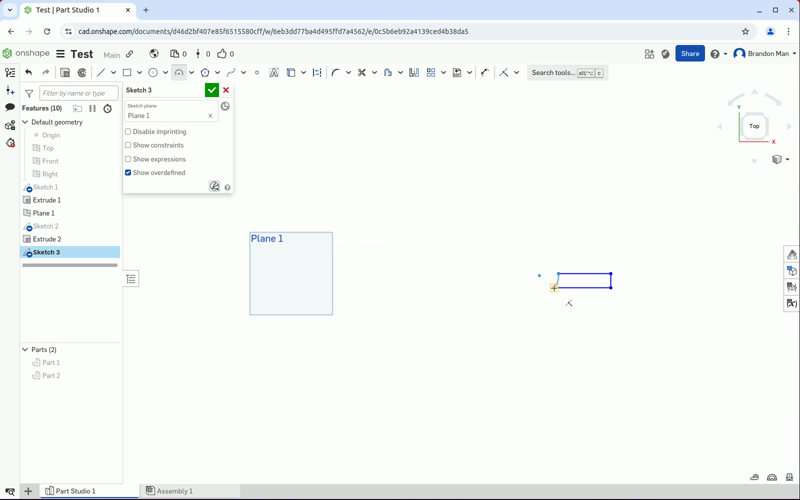
scroll(6)
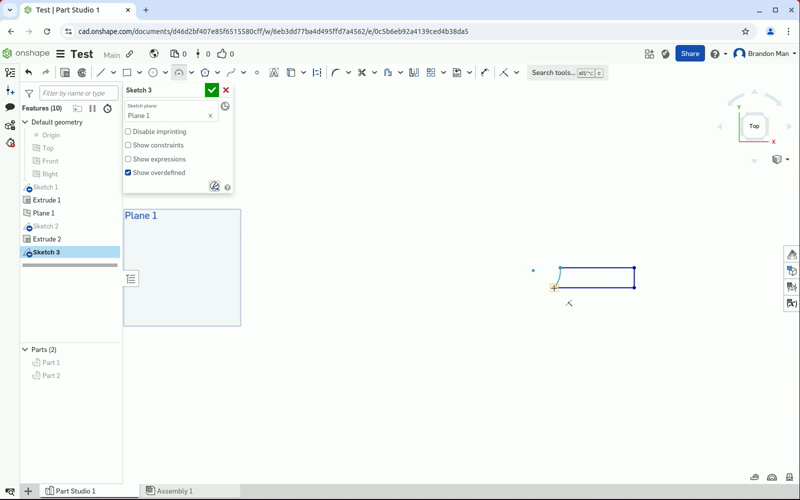
scroll(6)
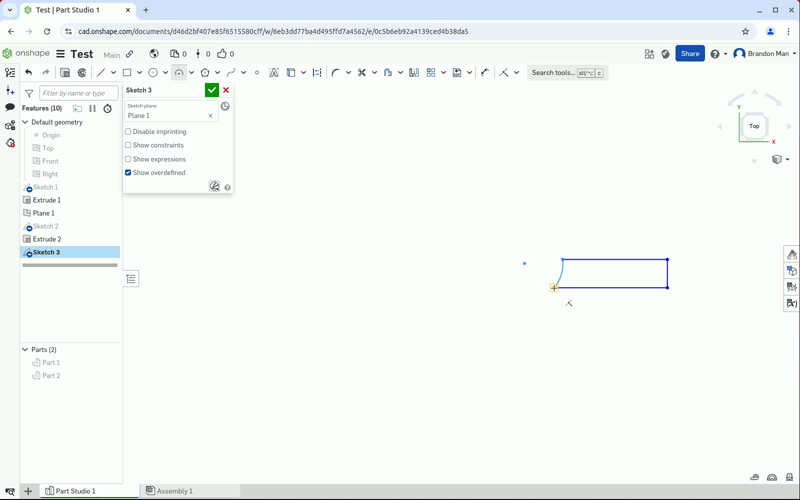
scroll(6)
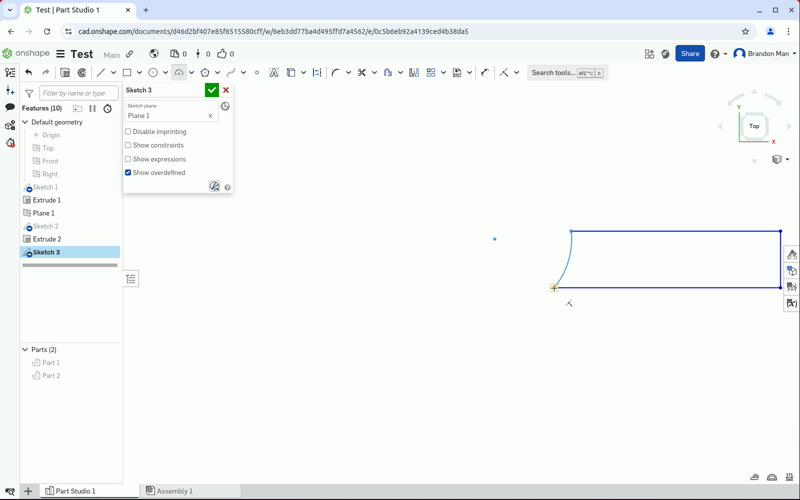
click(554, 287)
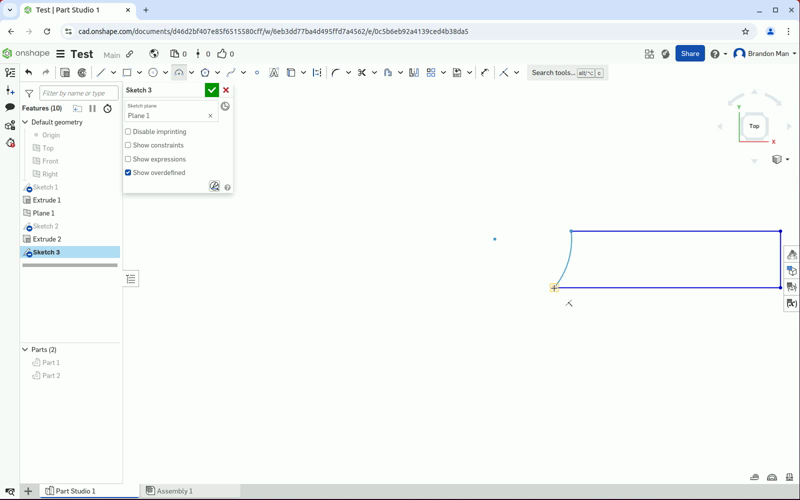
scroll(-6)
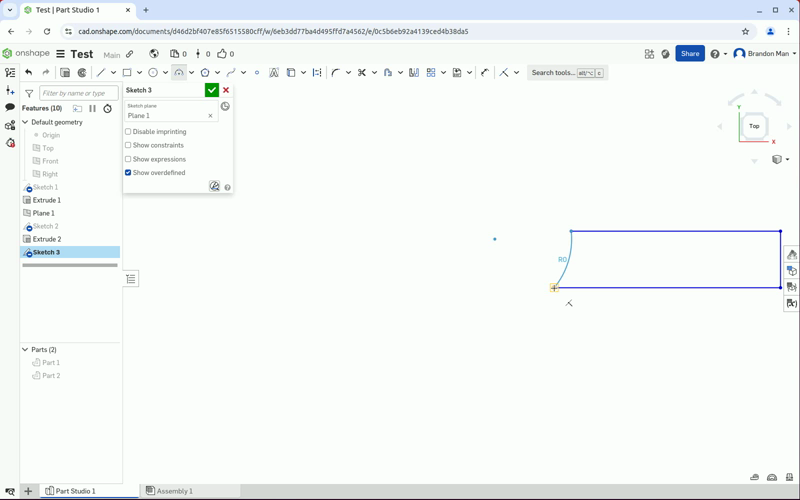
scroll(-6)
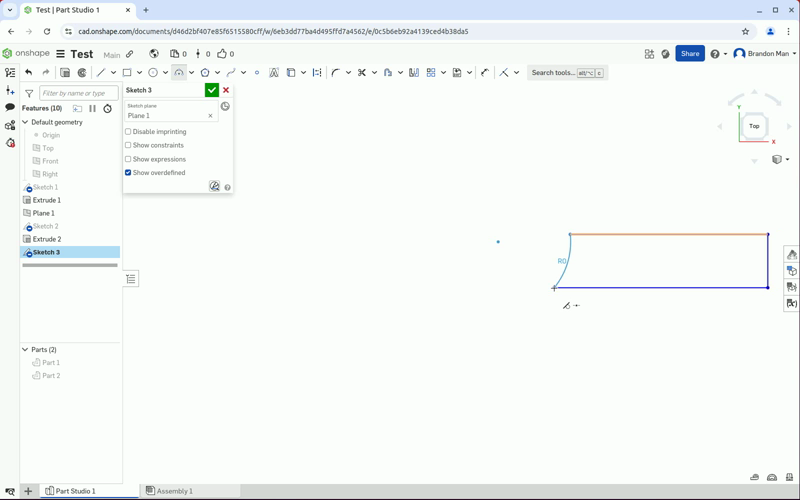
scroll(-6)
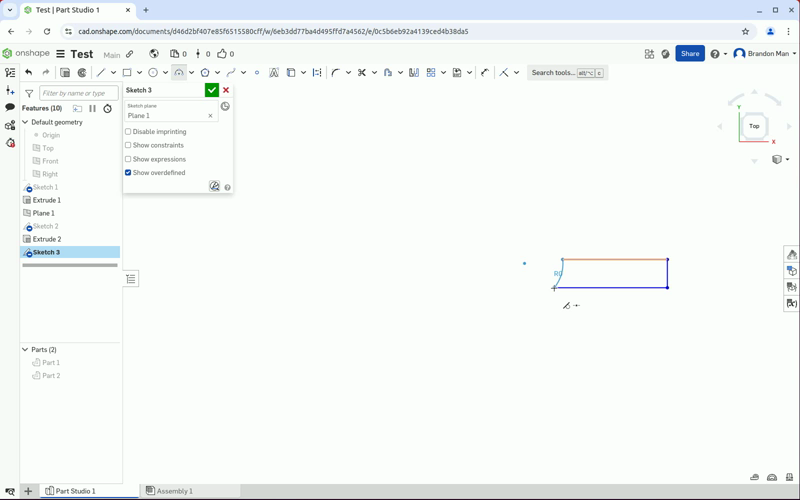
scroll(-6)
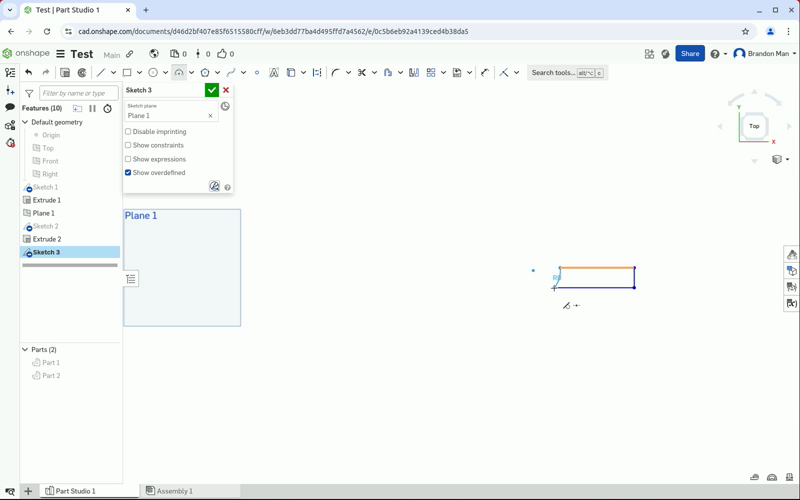
scroll(-6)
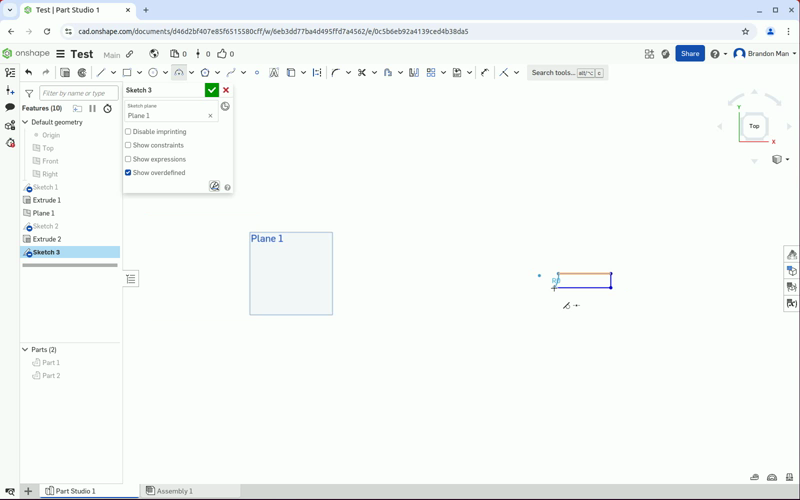
scroll(-6)
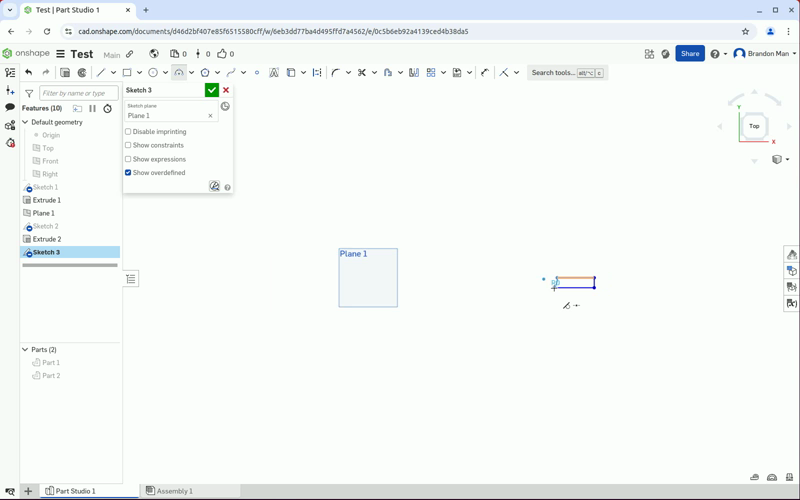
scroll(-6)
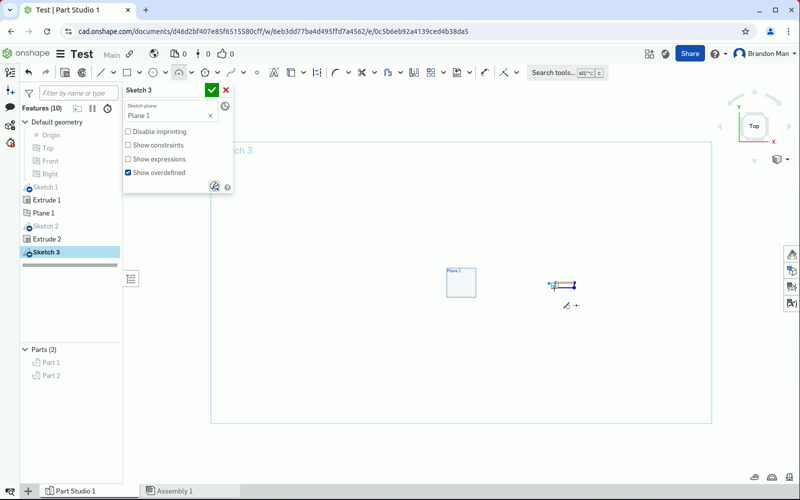
key_down(shift)
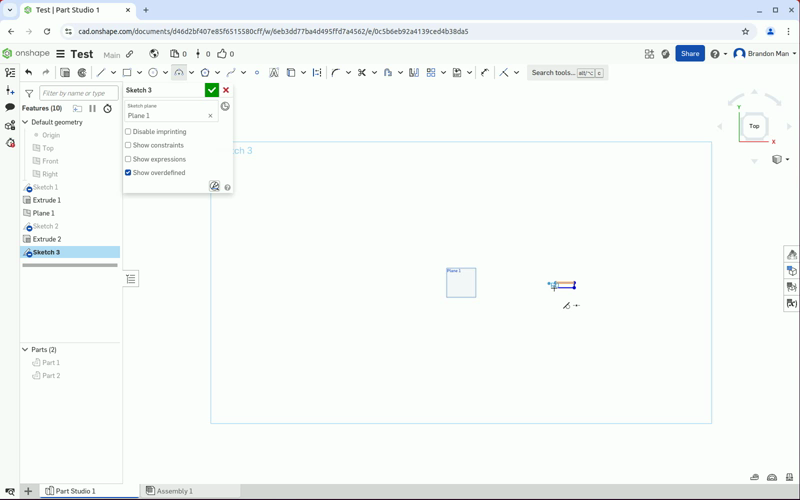
mouse_move(556, 285)
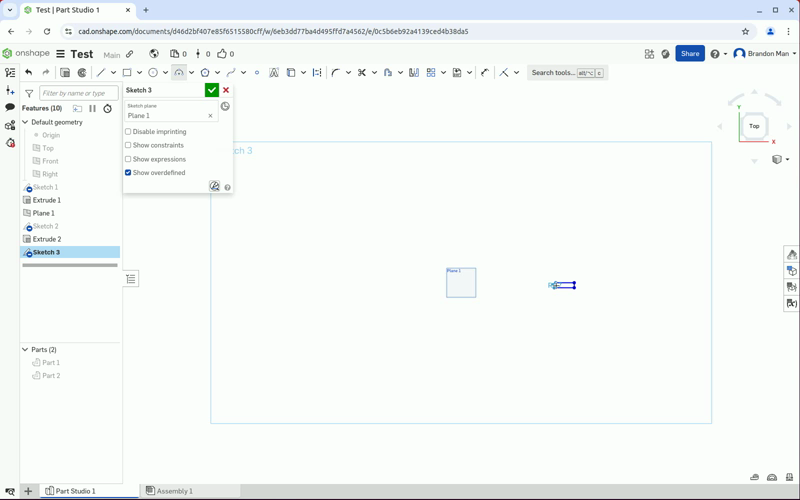
scroll(6)
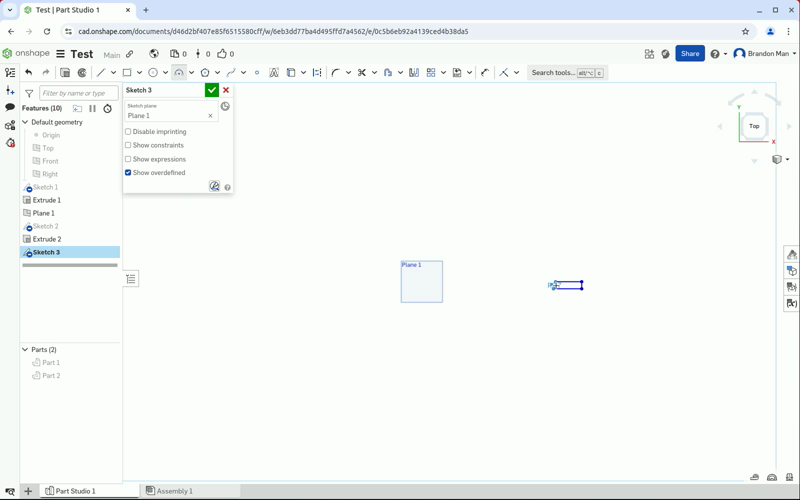
scroll(6)
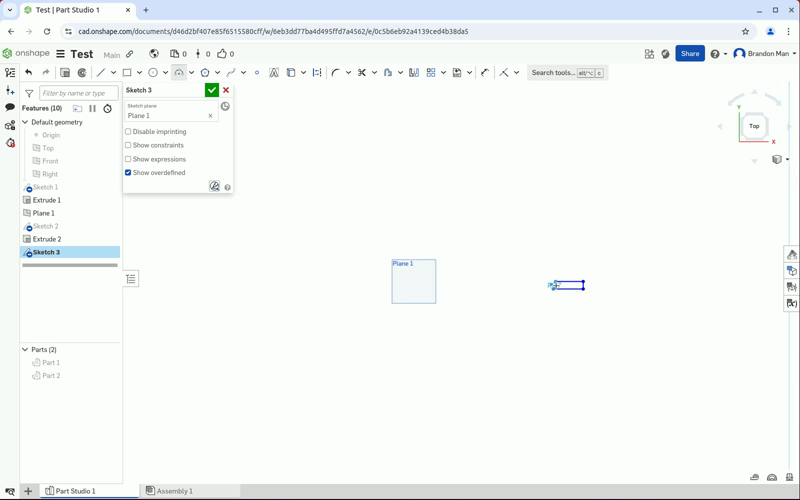
scroll(6)
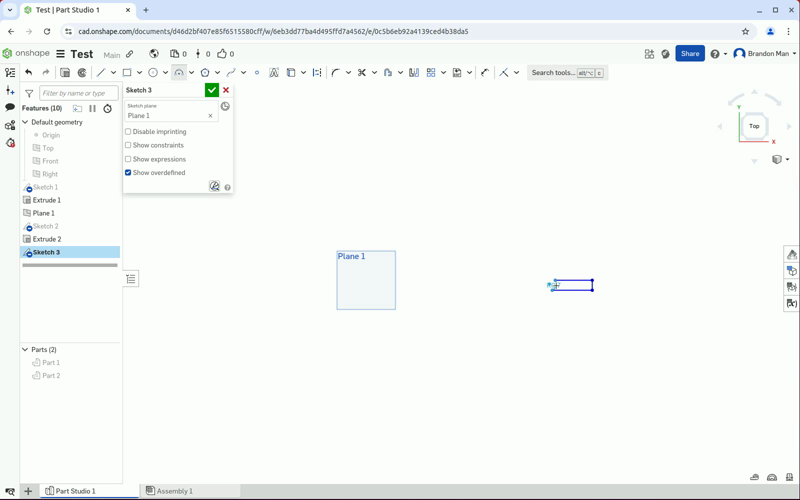
scroll(6)
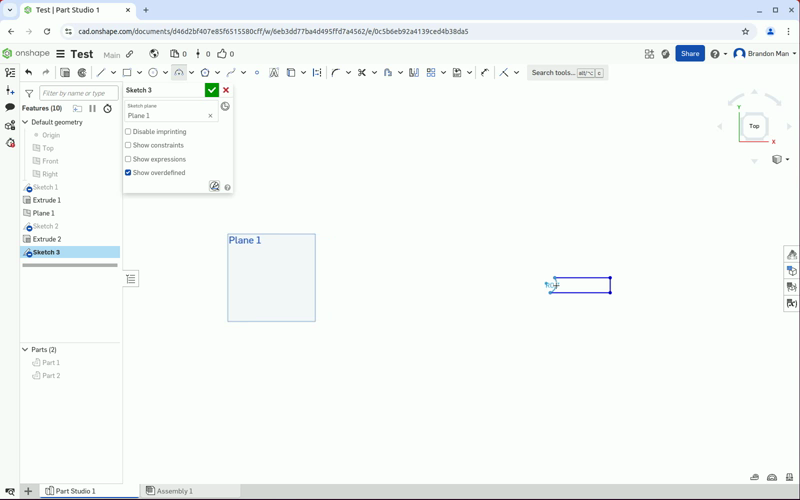
scroll(6)
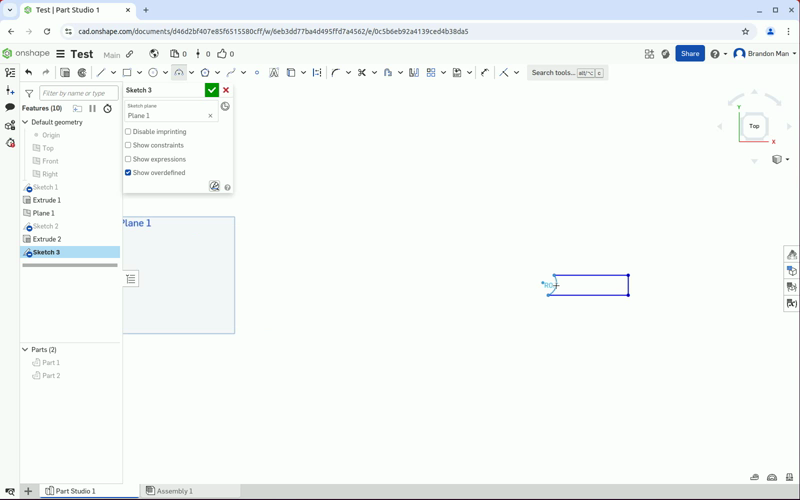
scroll(6)
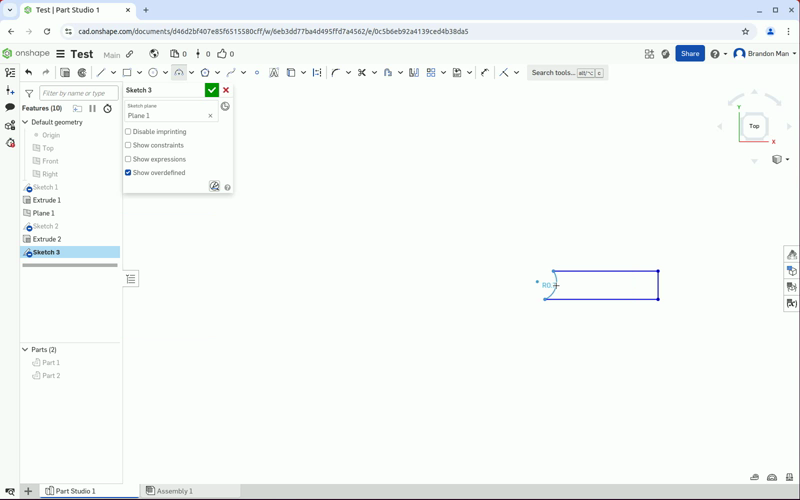
scroll(6)
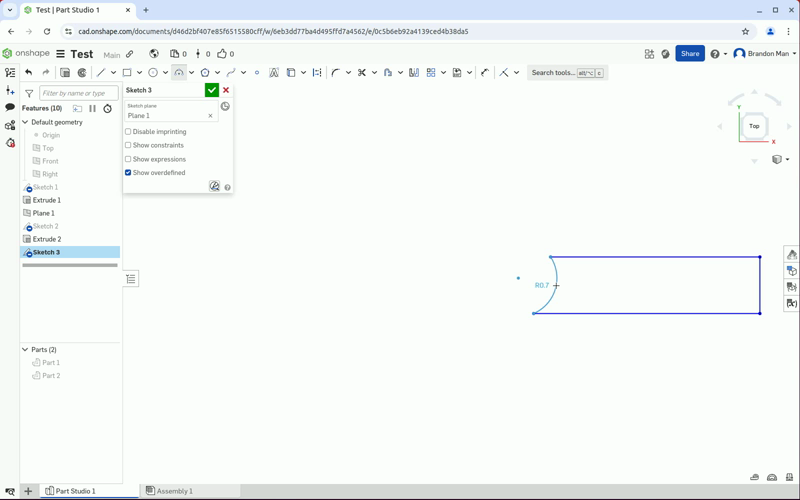
click(556, 285)
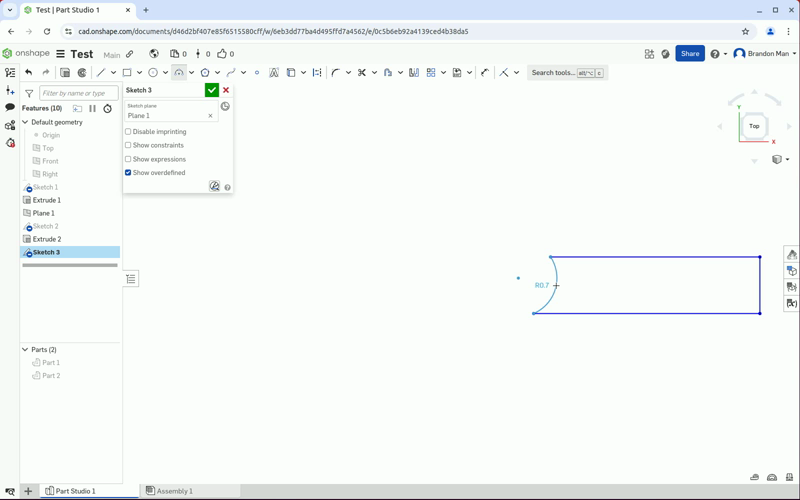
scroll(-6)
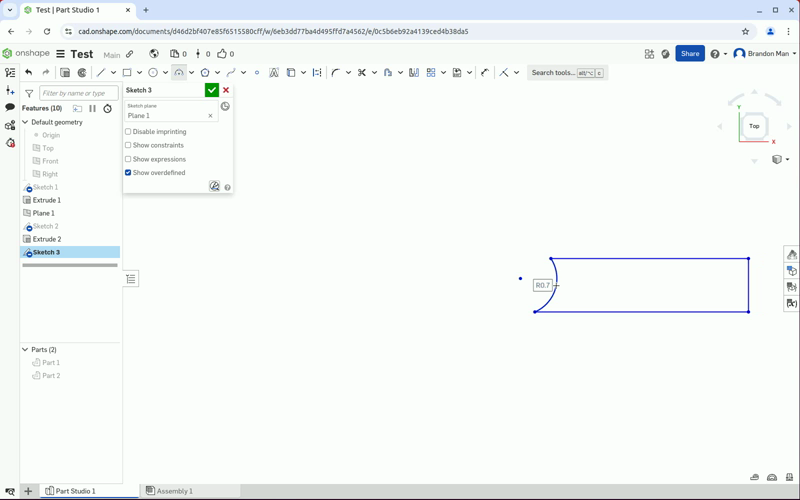
scroll(-6)
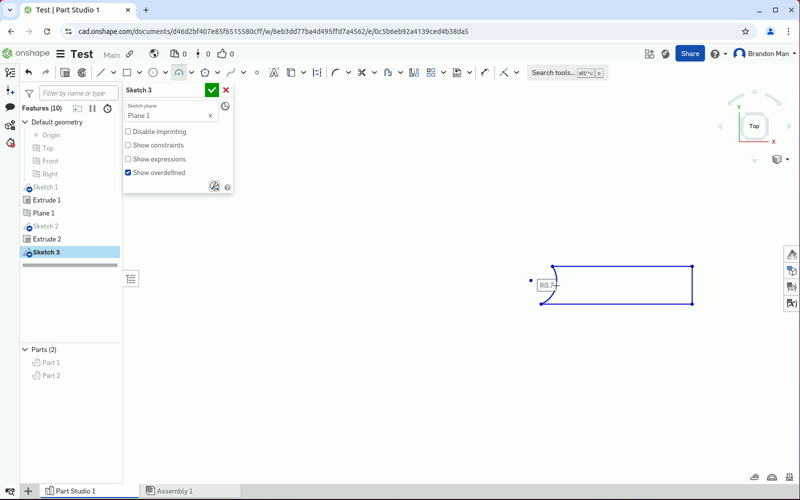
scroll(-6)
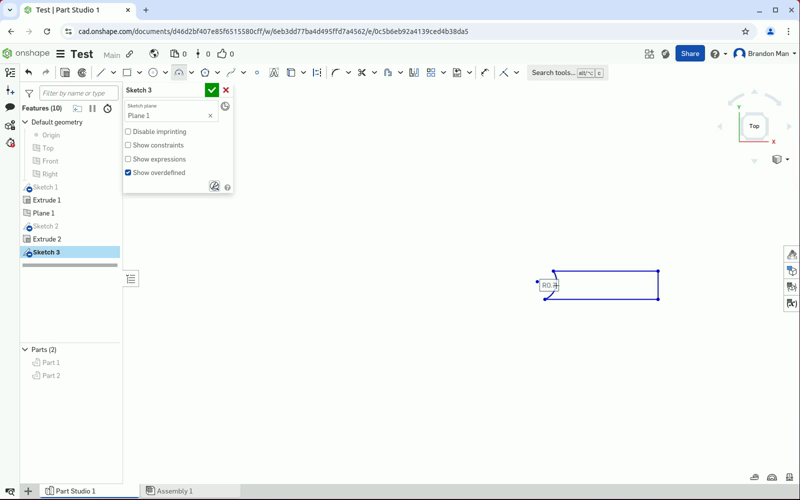
scroll(-6)
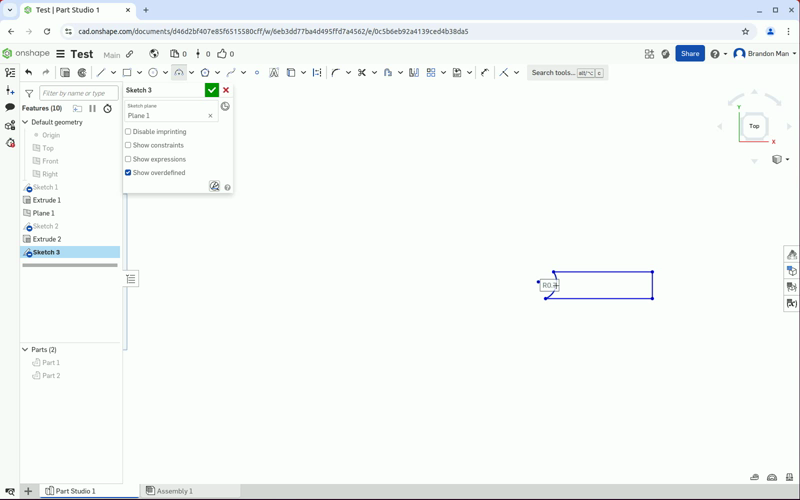
scroll(-6)
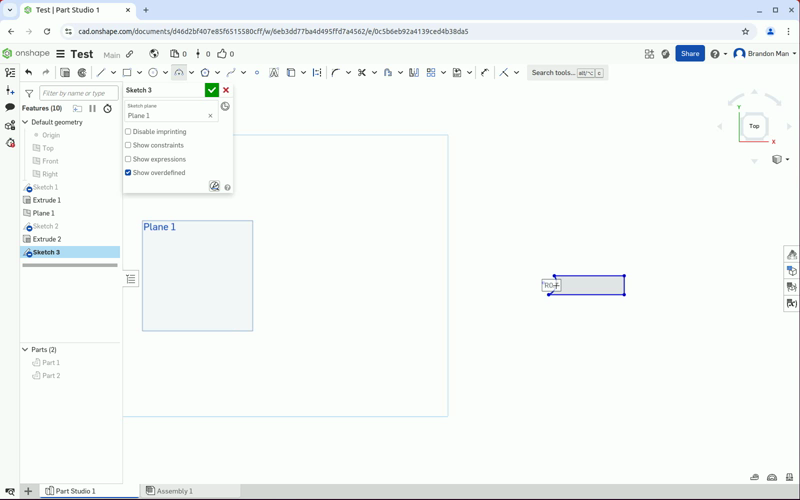
scroll(-6)
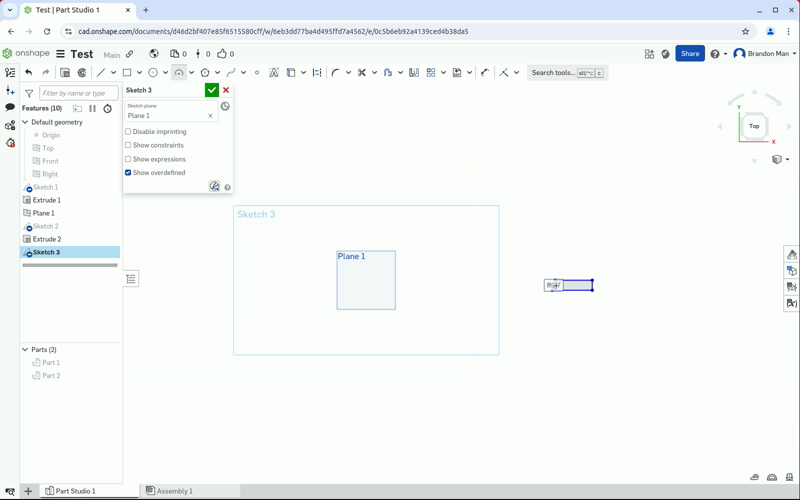
scroll(-6)
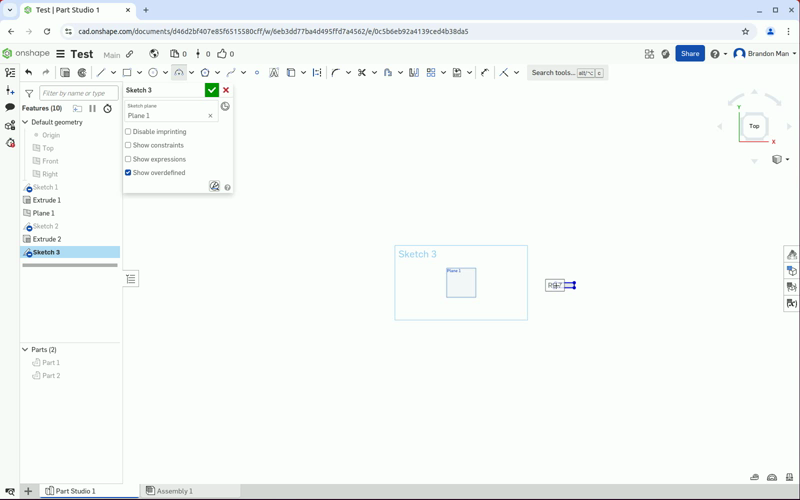
key_up(shift)
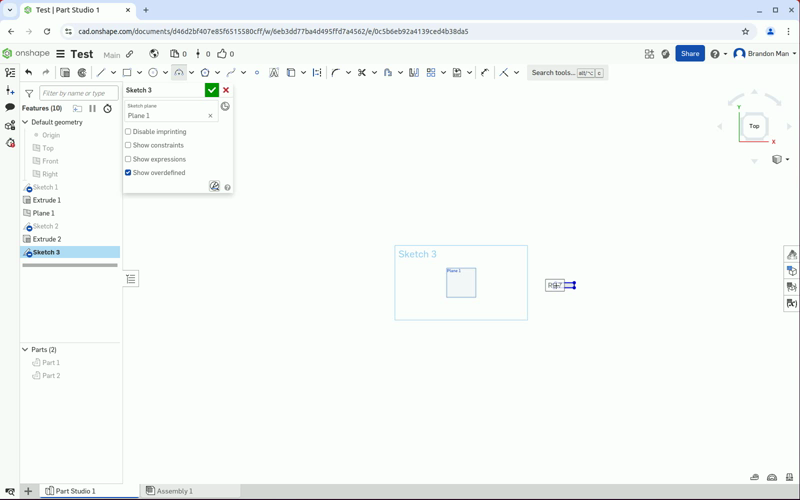
key(esc)
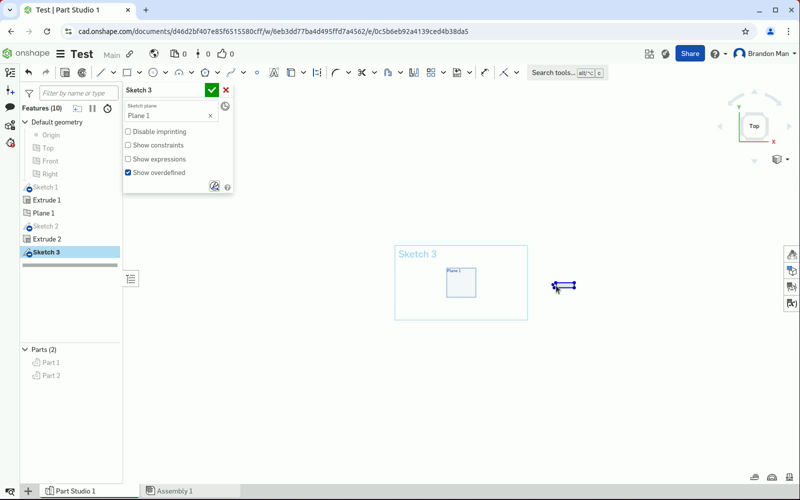
mouse_move(565, 283)
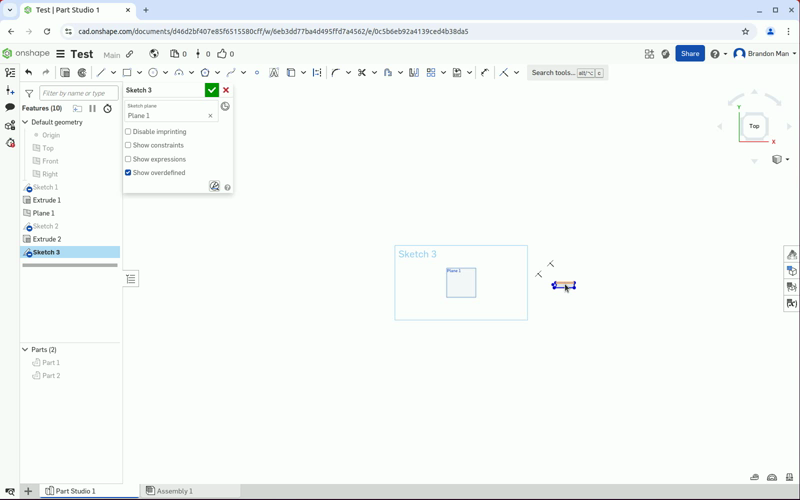
scroll(6)
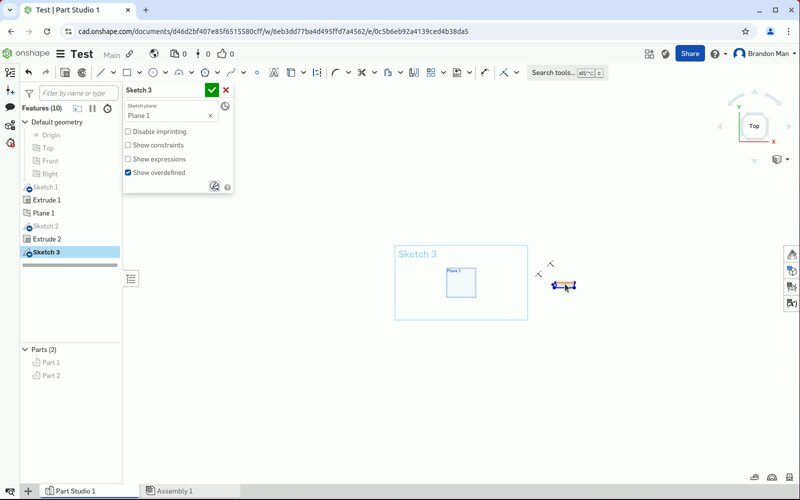
scroll(6)
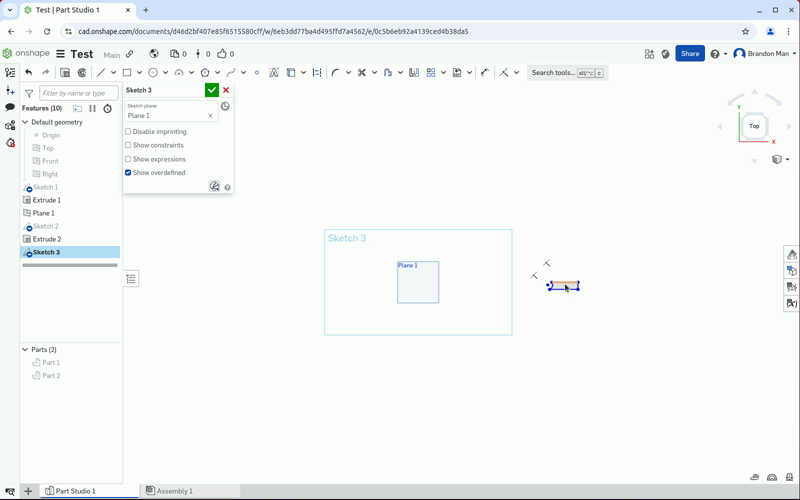
scroll(6)
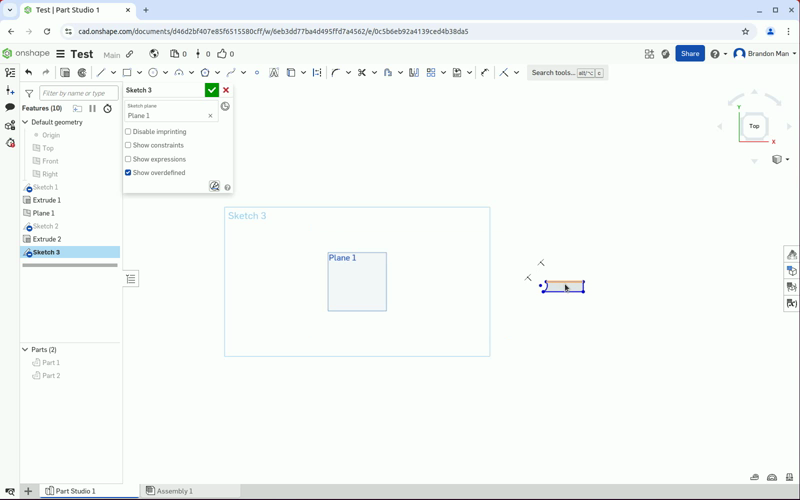
scroll(6)
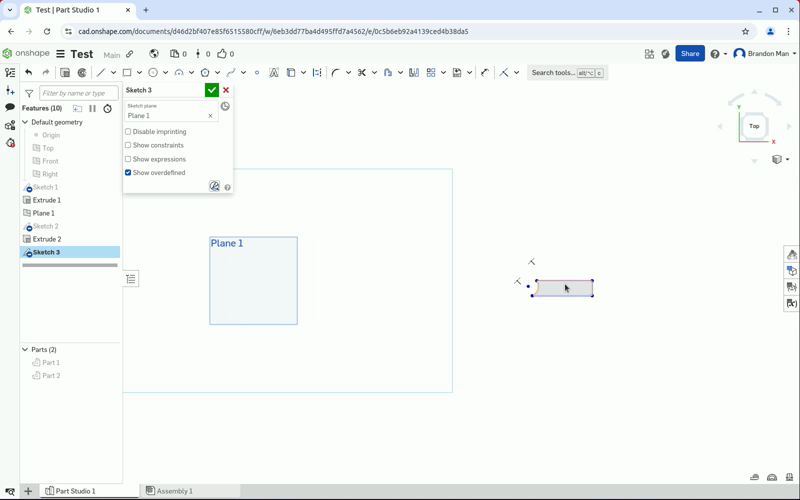
scroll(6)
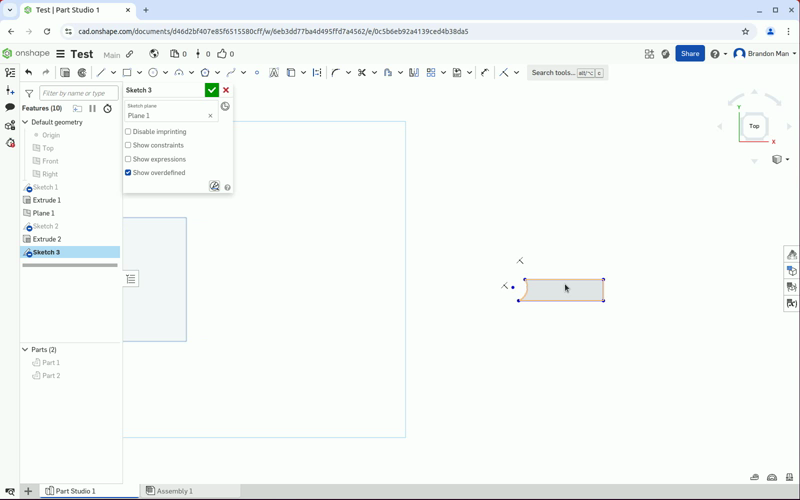
scroll(6)
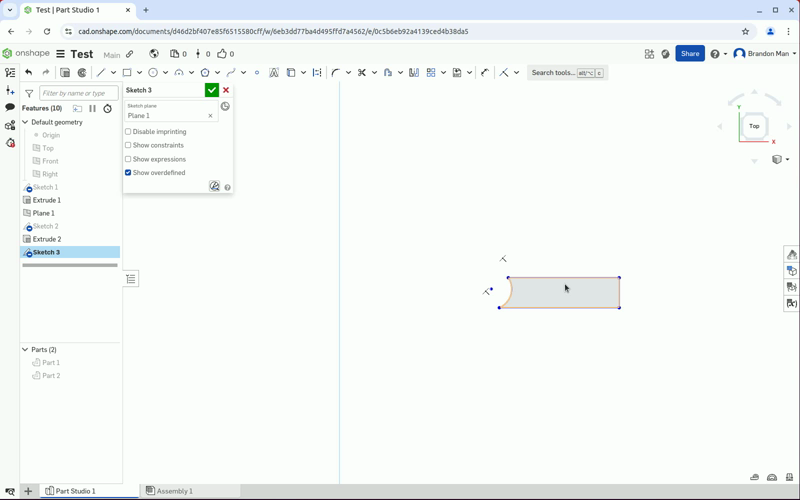
scroll(6)
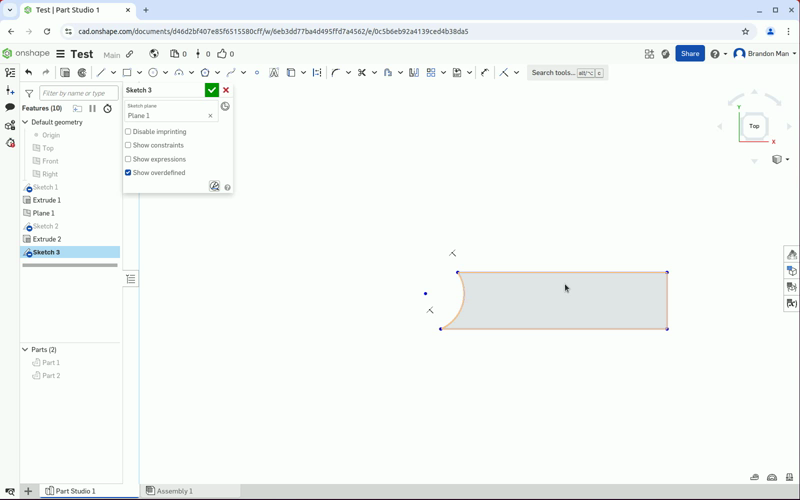
click(565, 283)
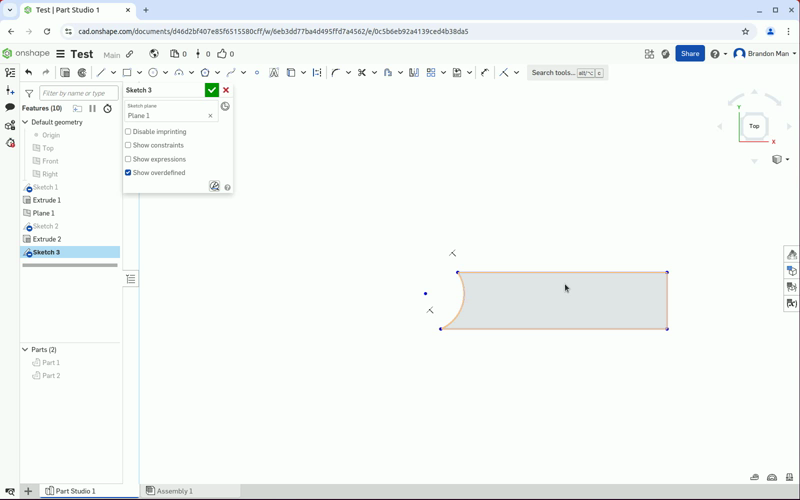
scroll(-6)
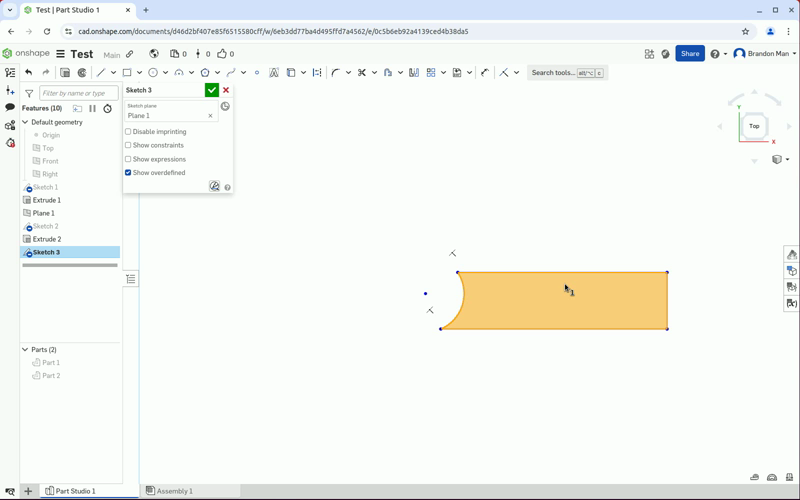
scroll(-6)
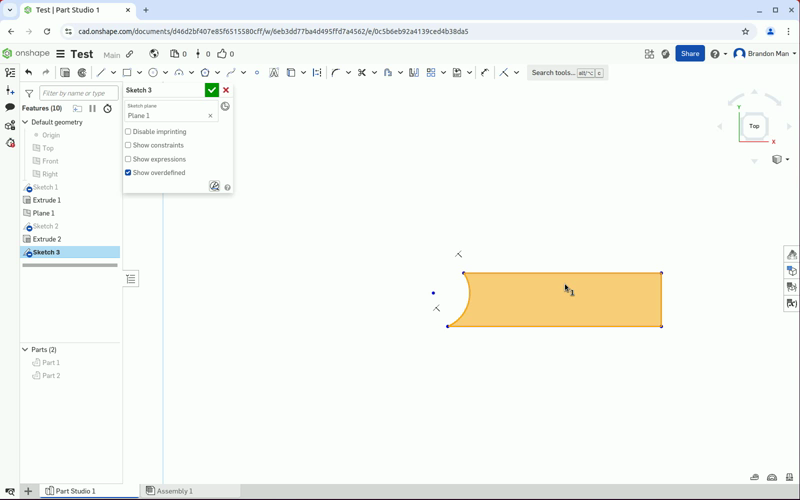
scroll(-6)
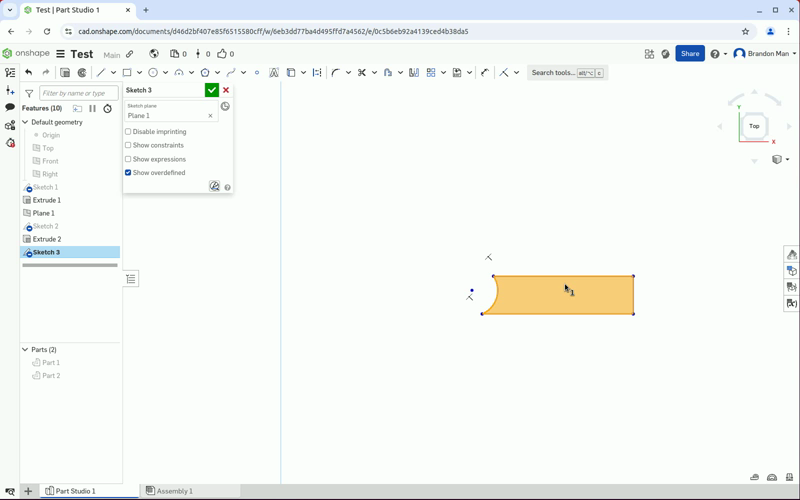
scroll(-6)
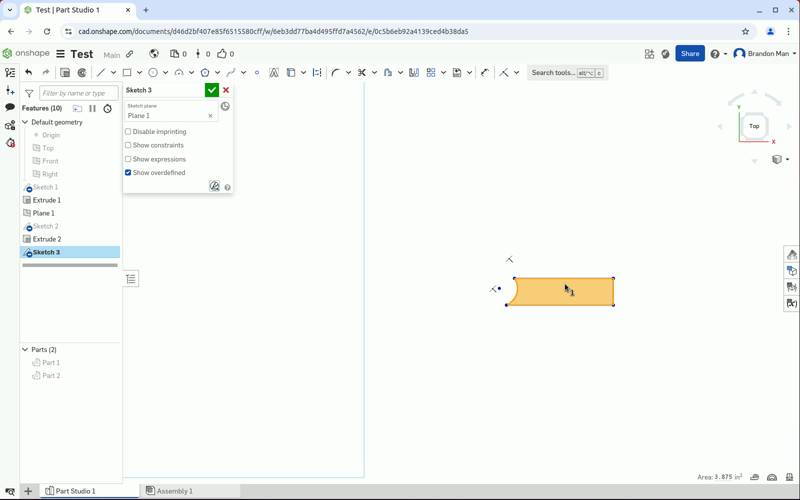
scroll(-6)
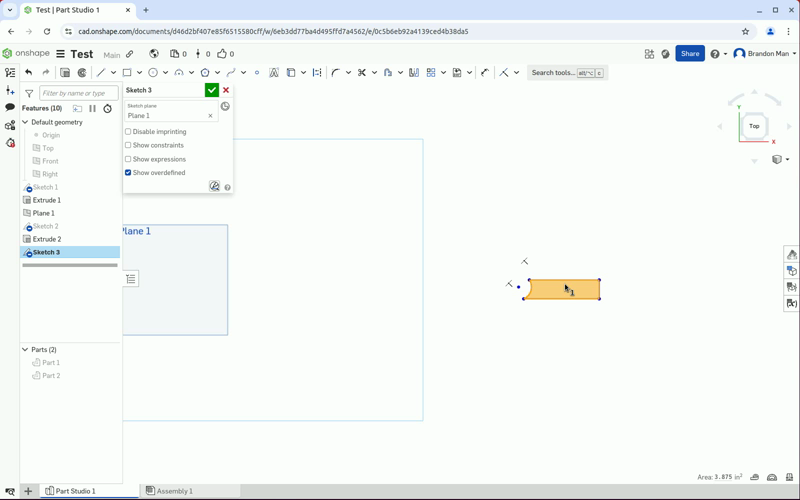
scroll(-6)
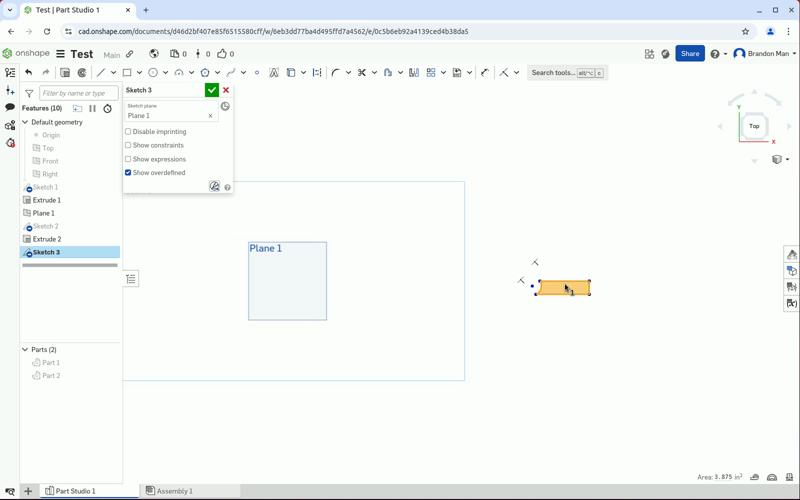
scroll(-6)
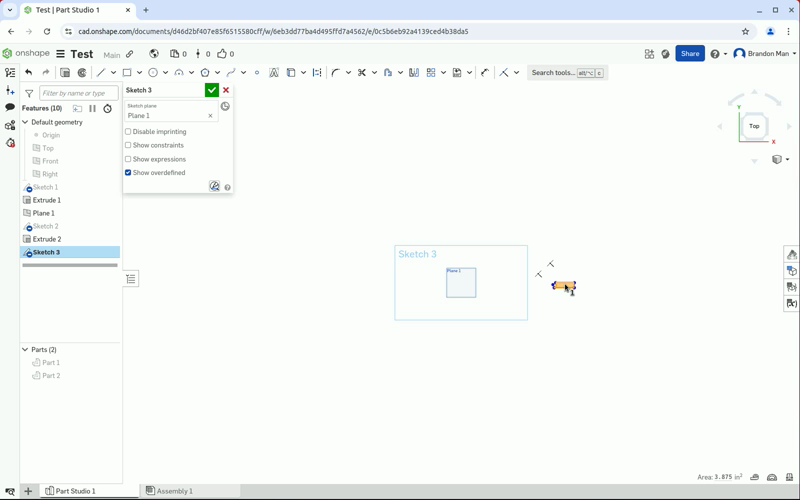
mouse_move(73, 352)
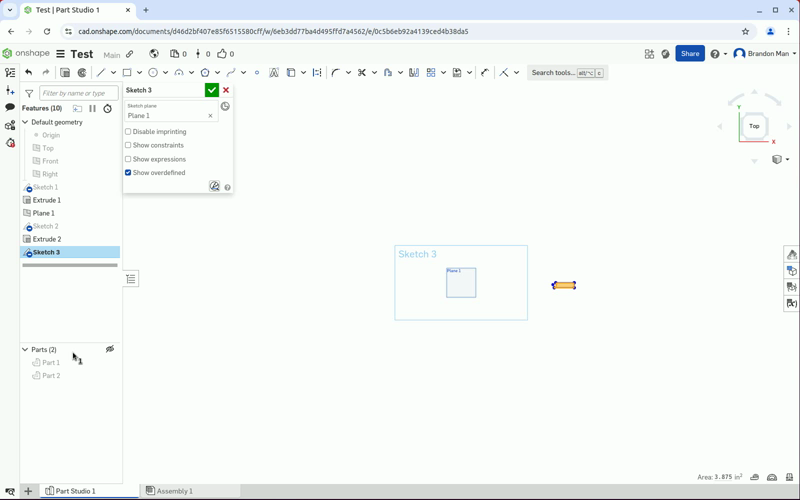
key(shift+y)
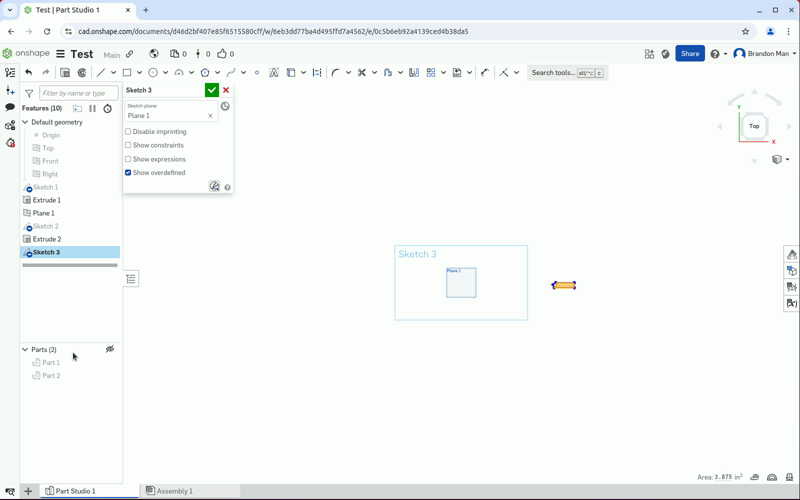
key(shift+e)
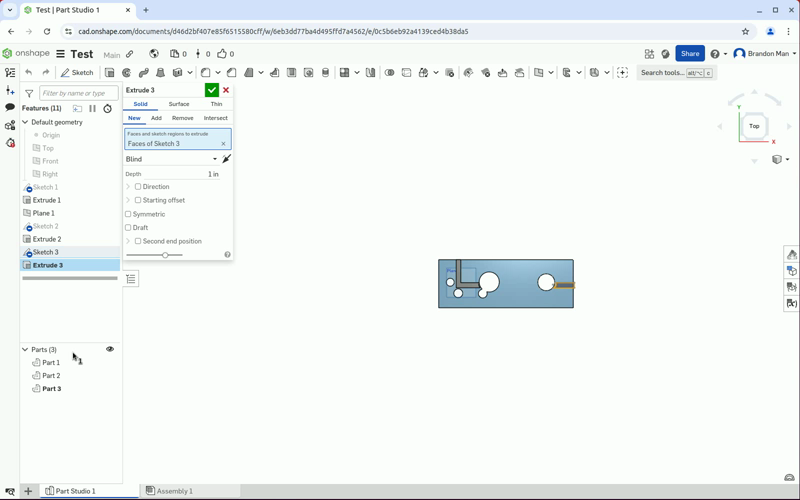
mouse_move(143, 106)
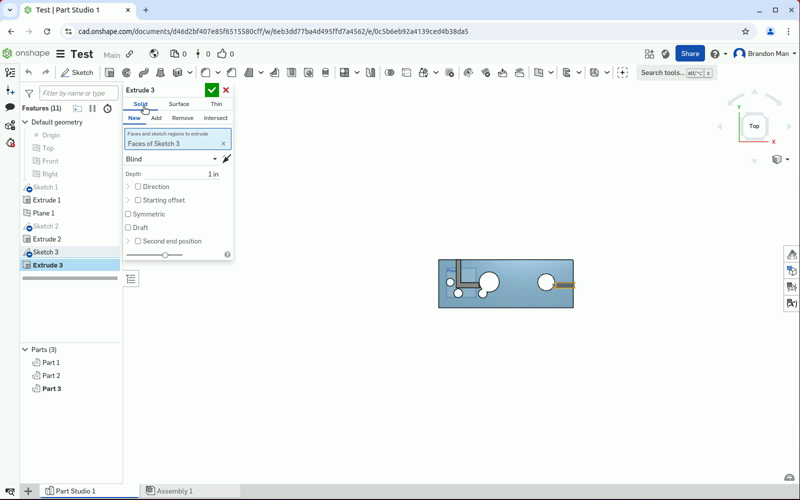
click(143, 106)
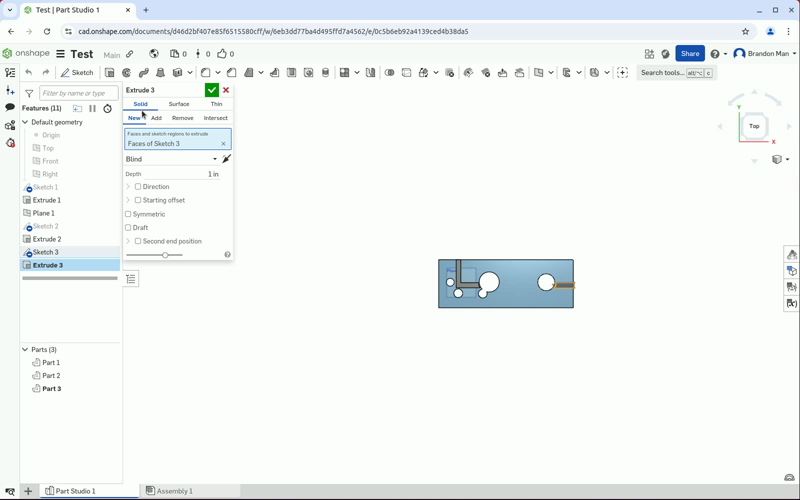
mouse_move(137, 120)
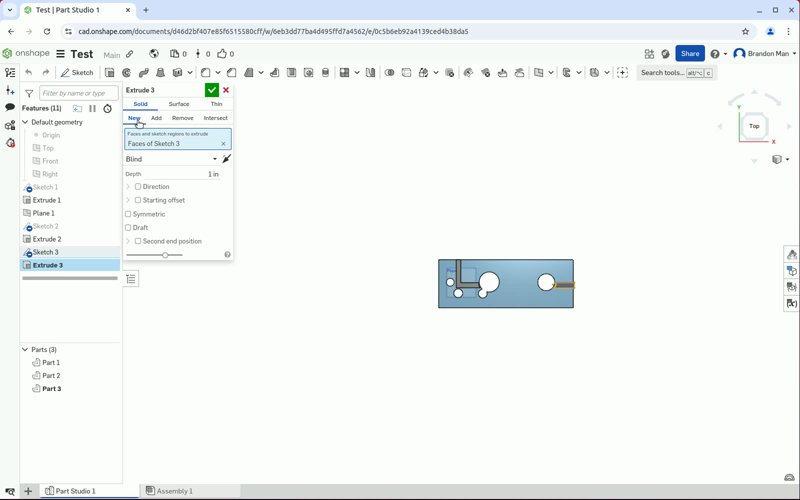
click(137, 120)
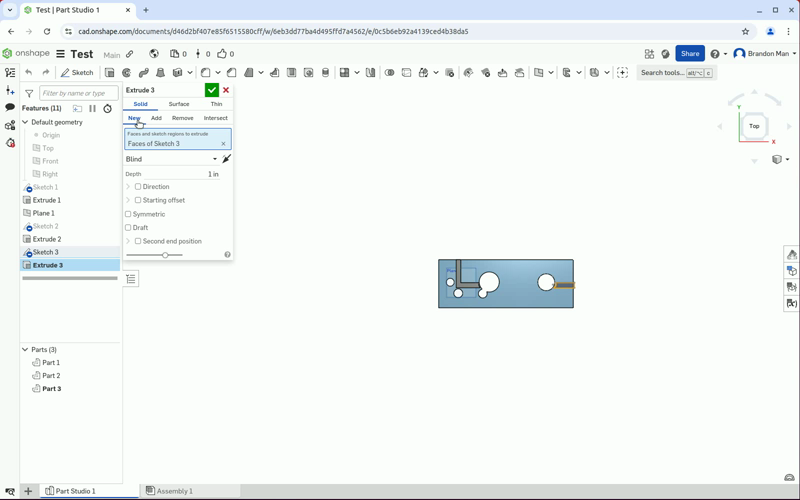
key(tab, 4)
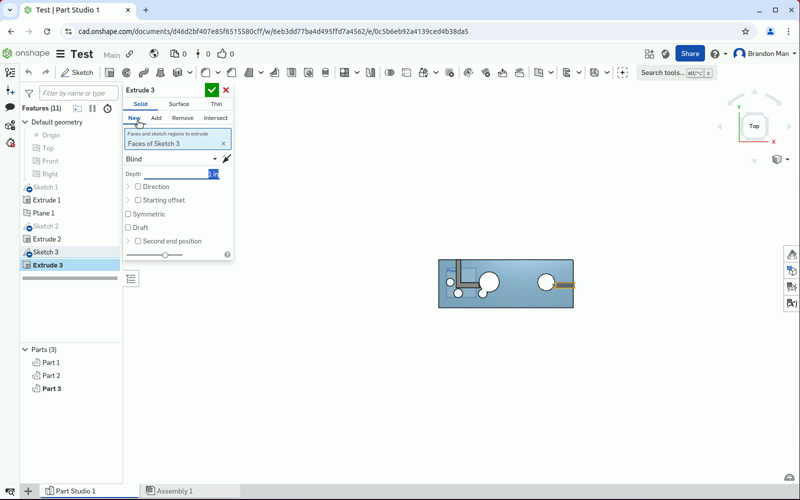
text(11.554)
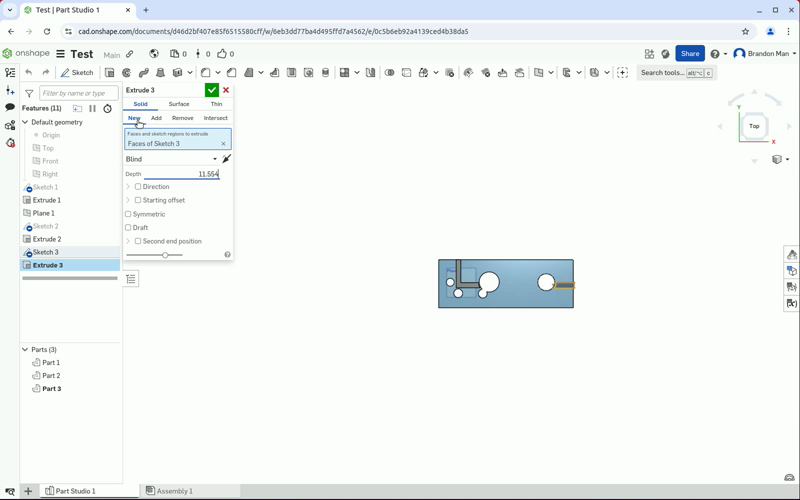
key(enter)
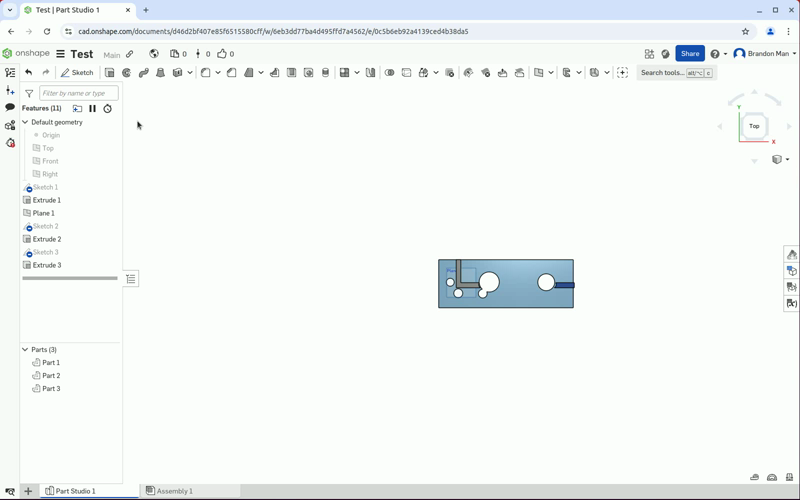
key(shift+h)
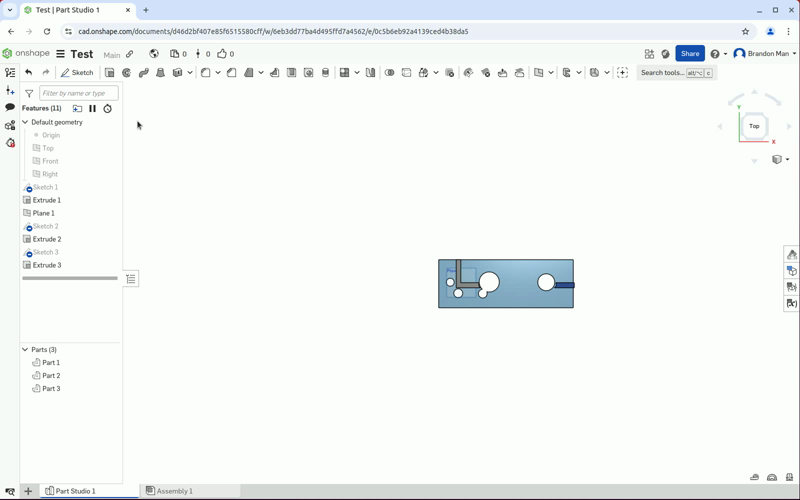
key(shift+h)
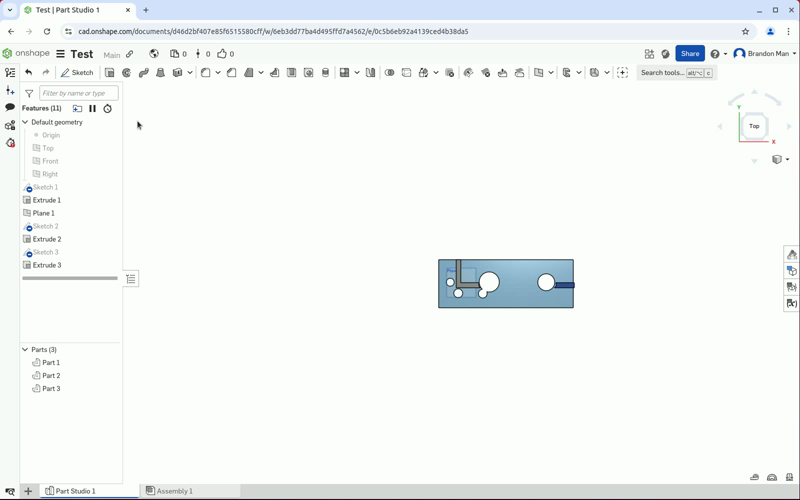
mouse_move(73, 189)
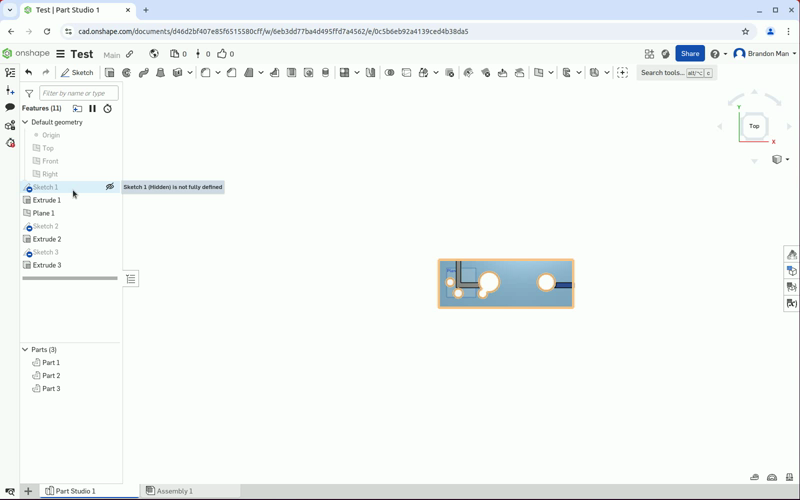
click(73, 189)
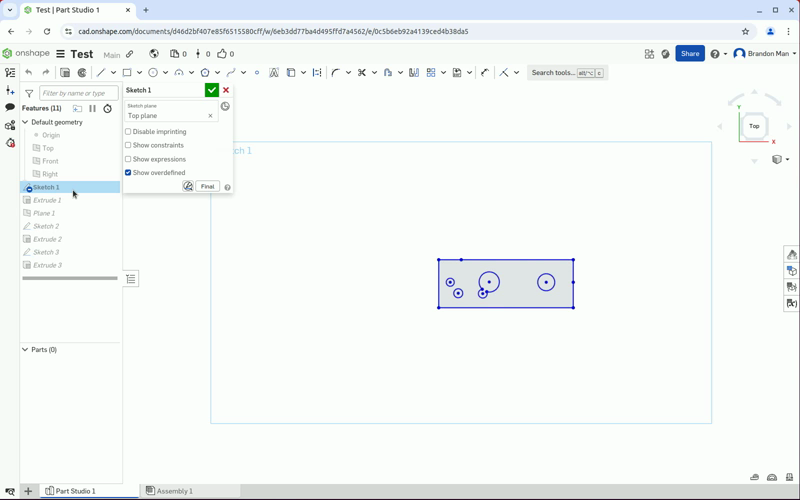
mouse_move(229, 92)
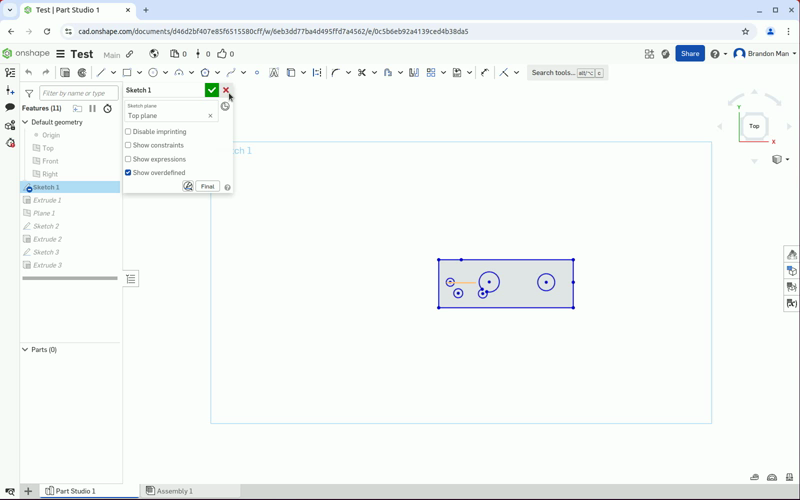
click(229, 92)
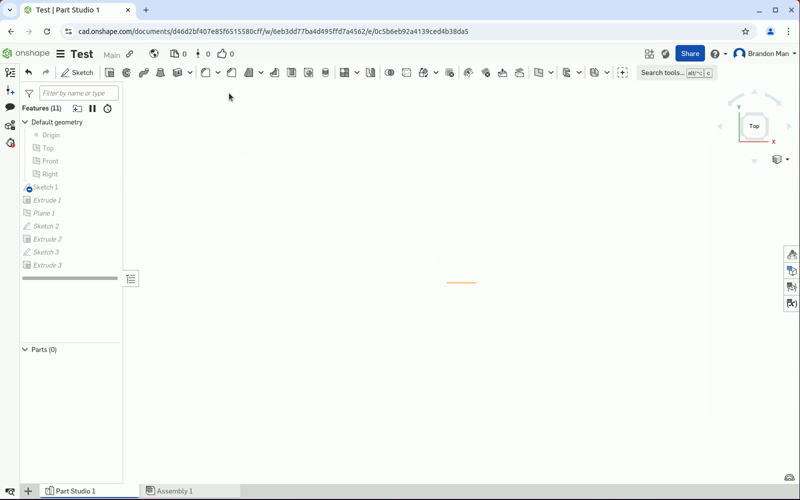
key(shift+s)
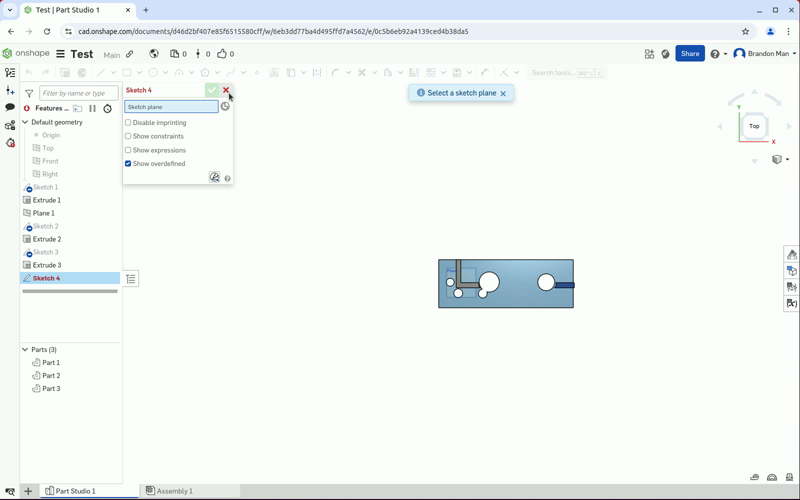
mouse_move(73, 215)
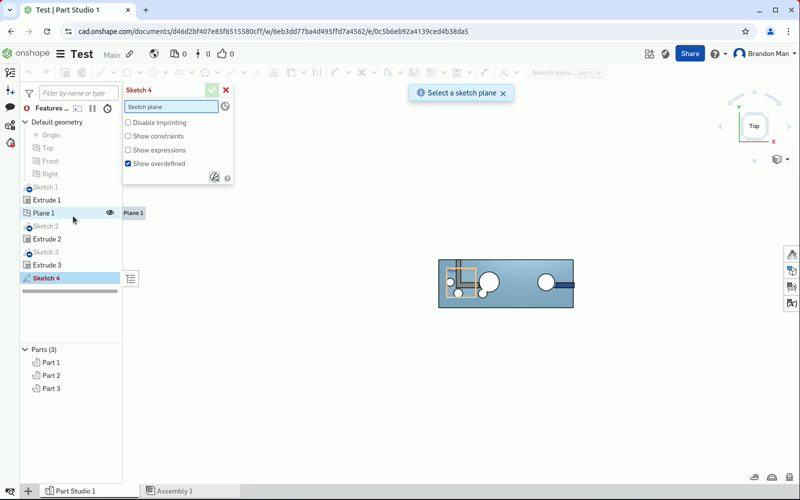
click(73, 215)
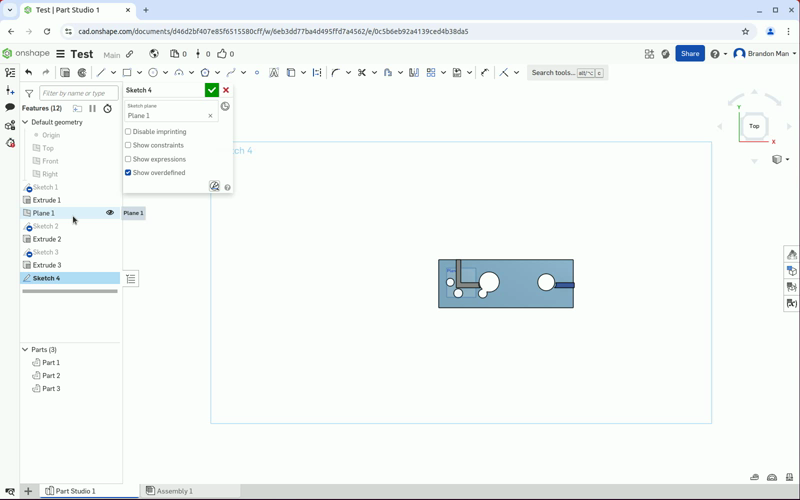
mouse_move(73, 352)
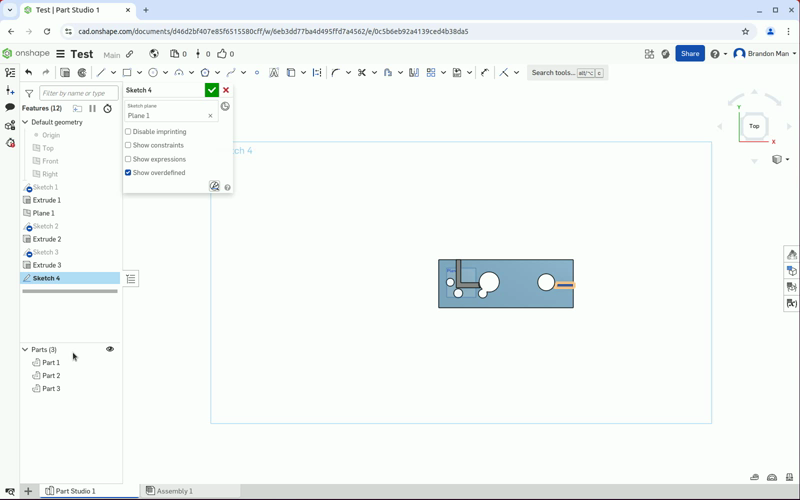
key(y)
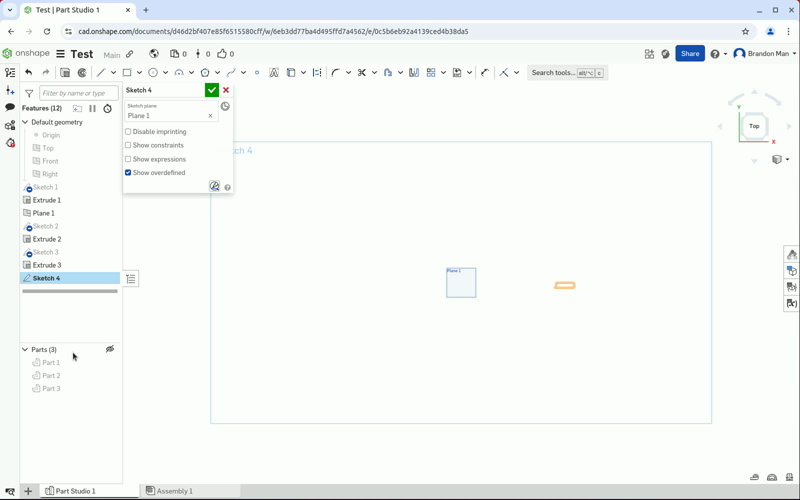
key(l)
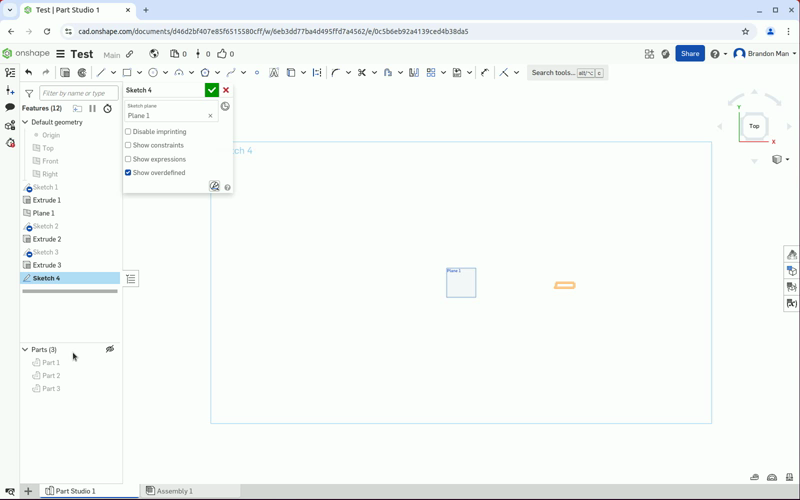
key_down(shift)
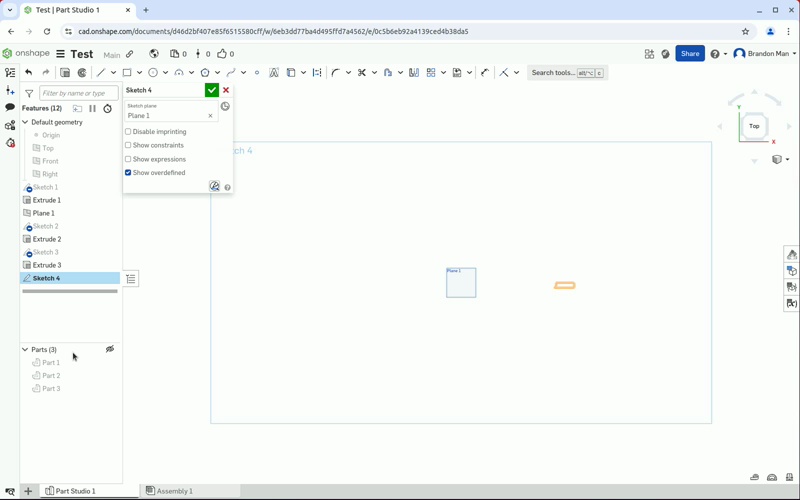
mouse_move(495, 287)
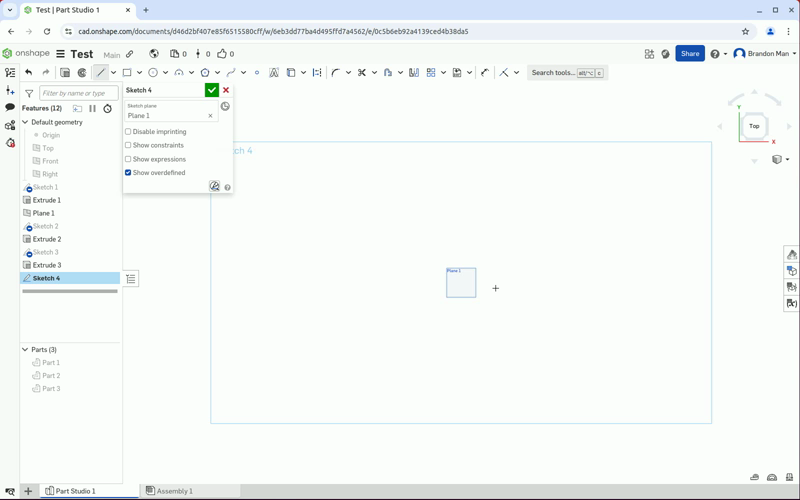
click(495, 287)
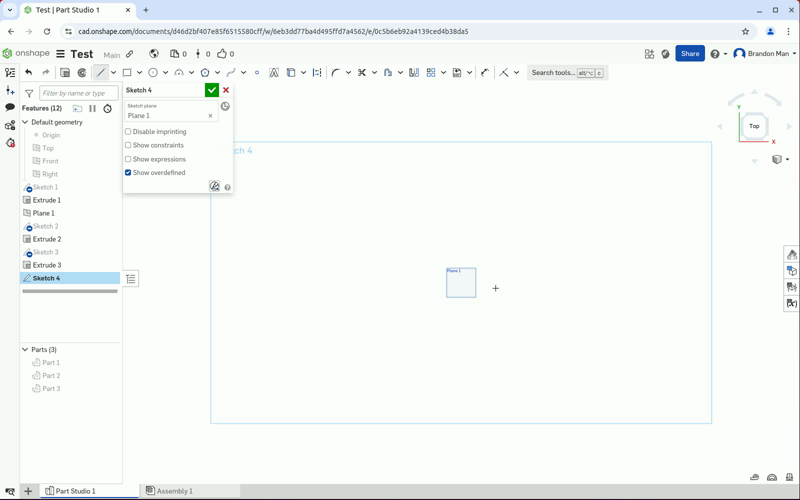
key_up(shift)
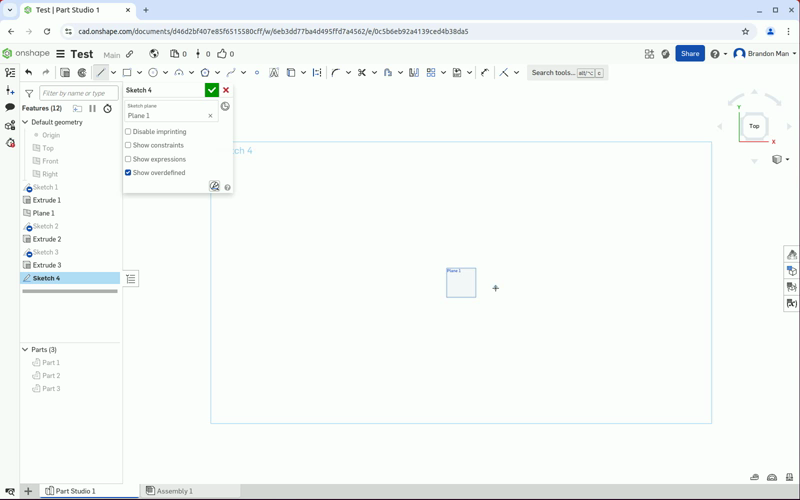
key_down(shift)
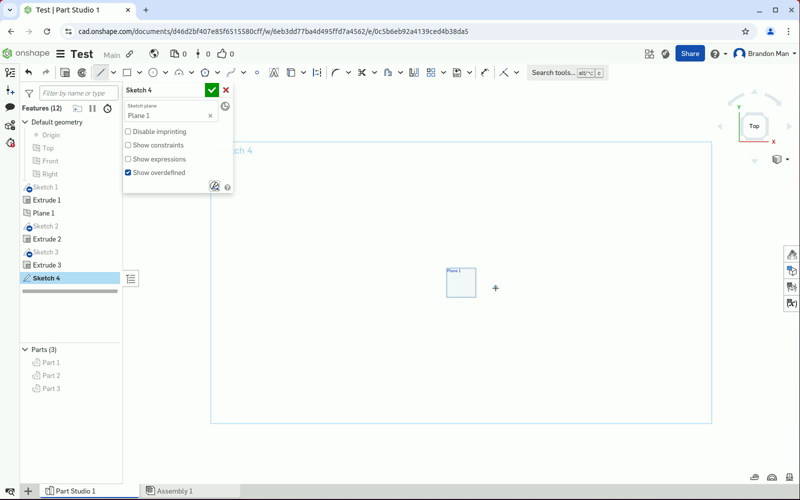
mouse_move(525, 287)
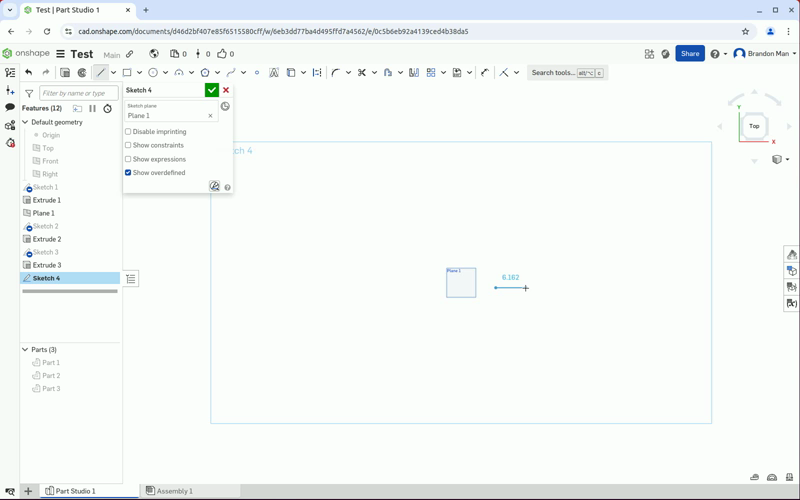
mouse_move(540, 287)
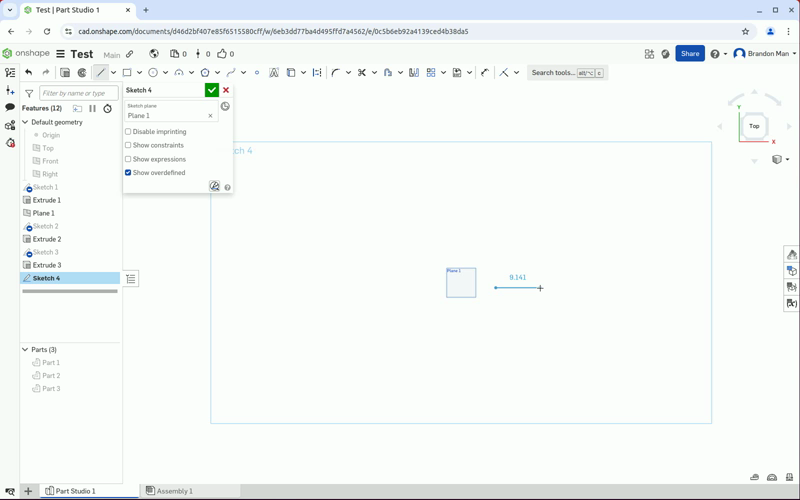
click(540, 287)
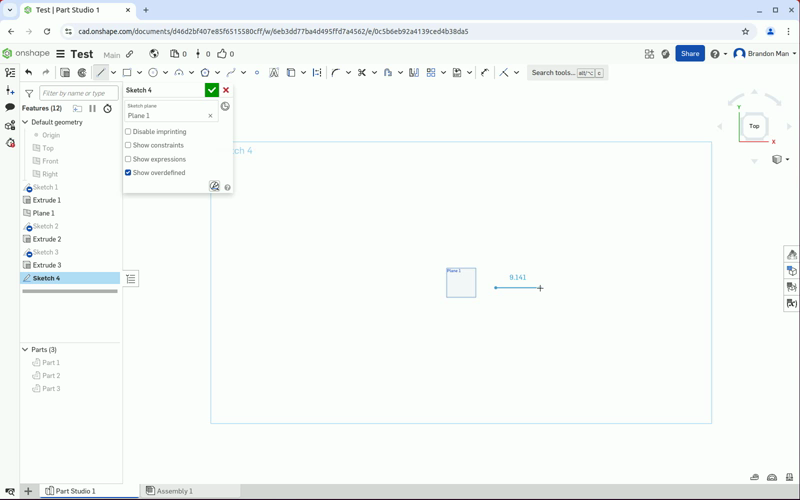
key_up(shift)
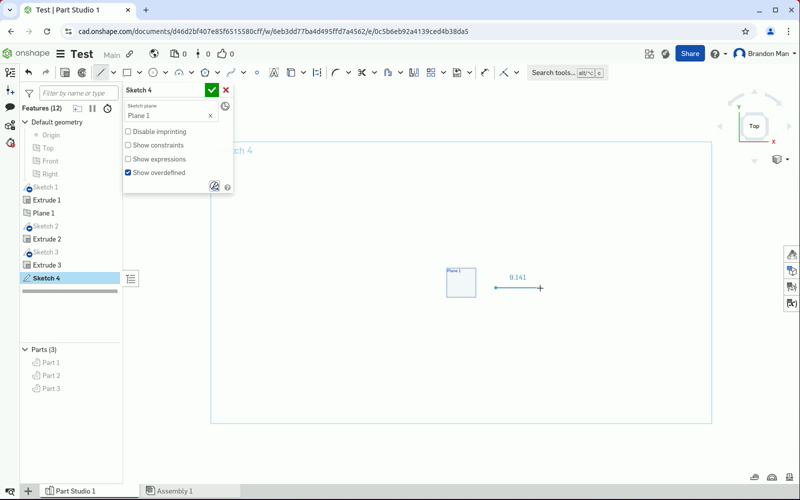
key(esc)
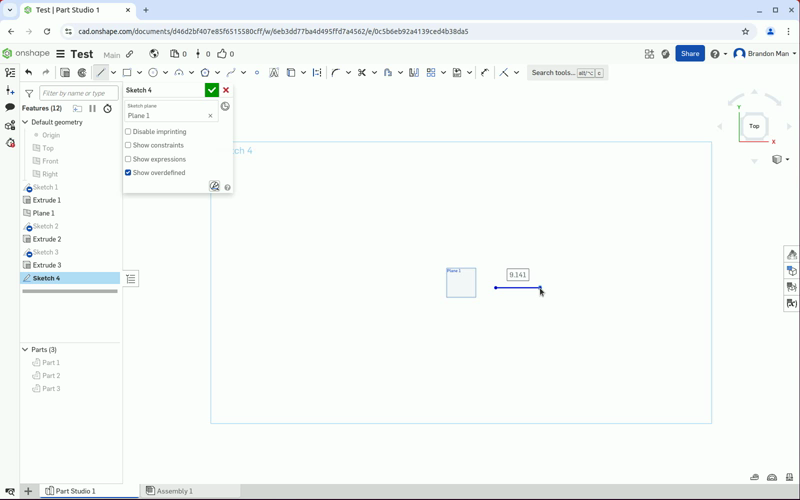
key(a)
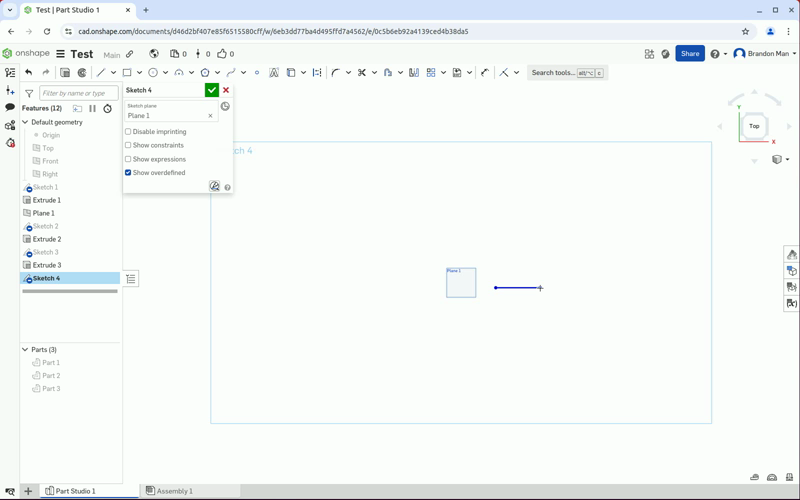
mouse_move(540, 287)
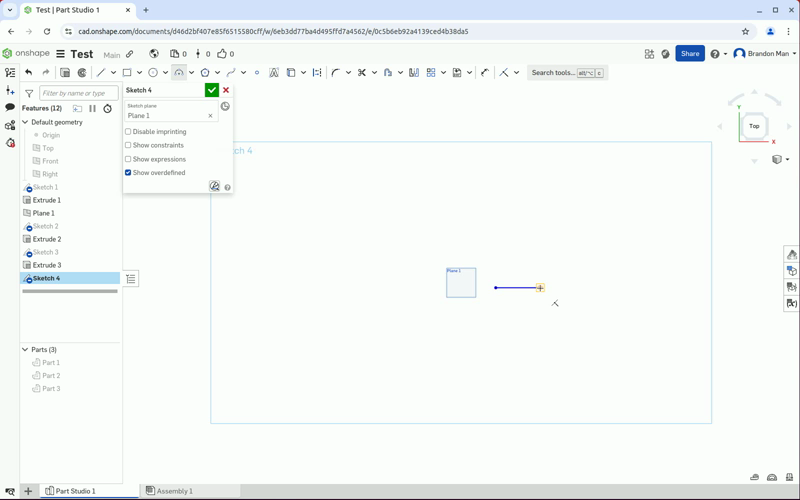
click(540, 287)
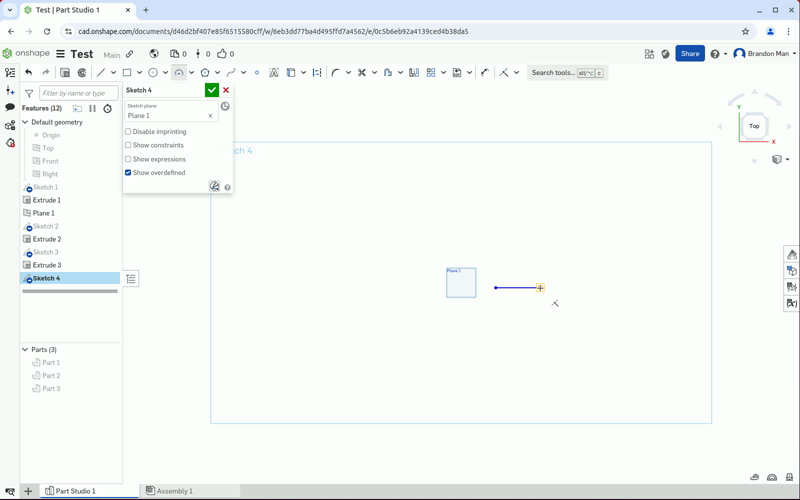
key_down(shift)
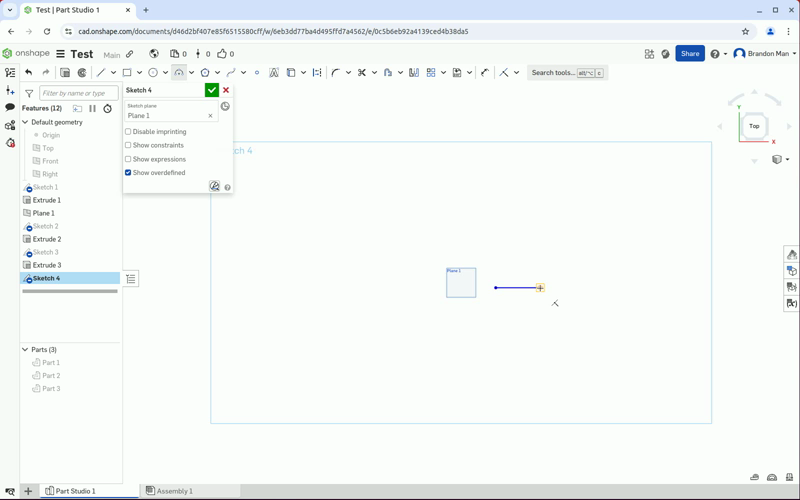
mouse_move(538, 282)
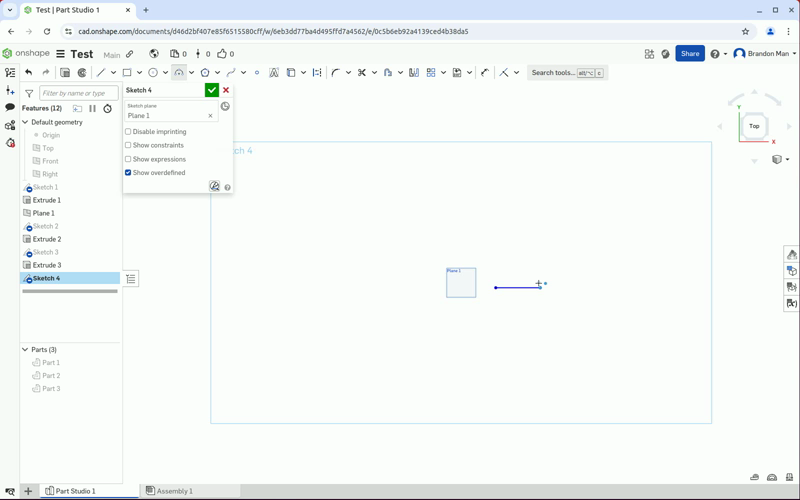
scroll(6)
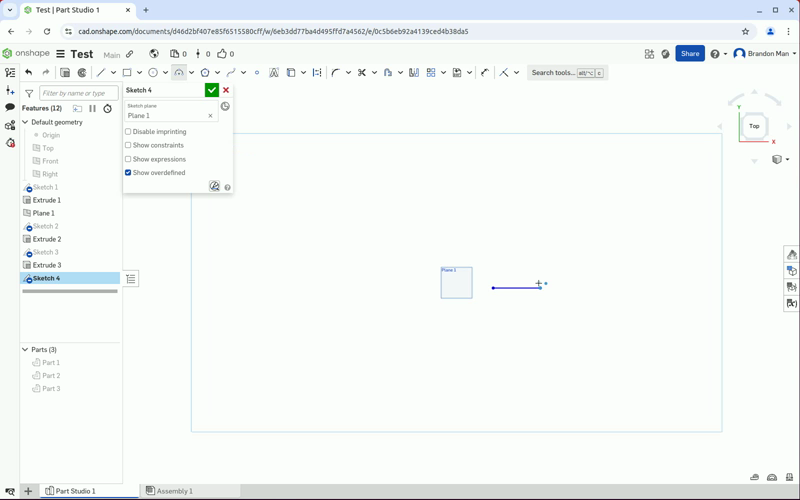
scroll(6)
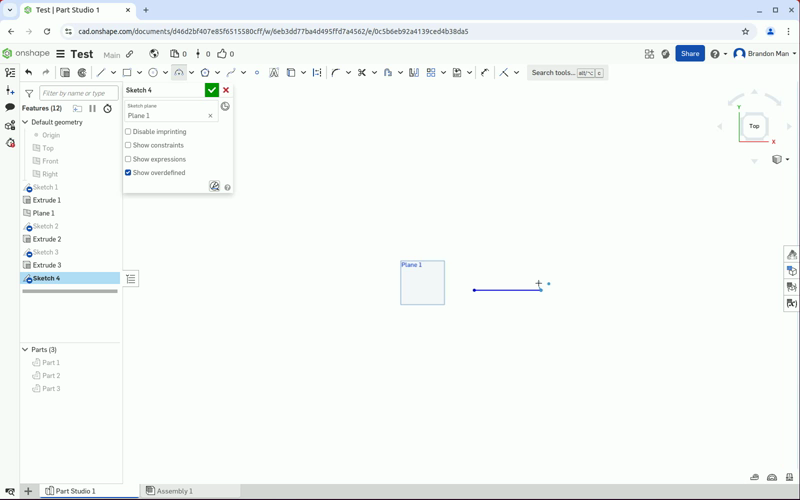
scroll(6)
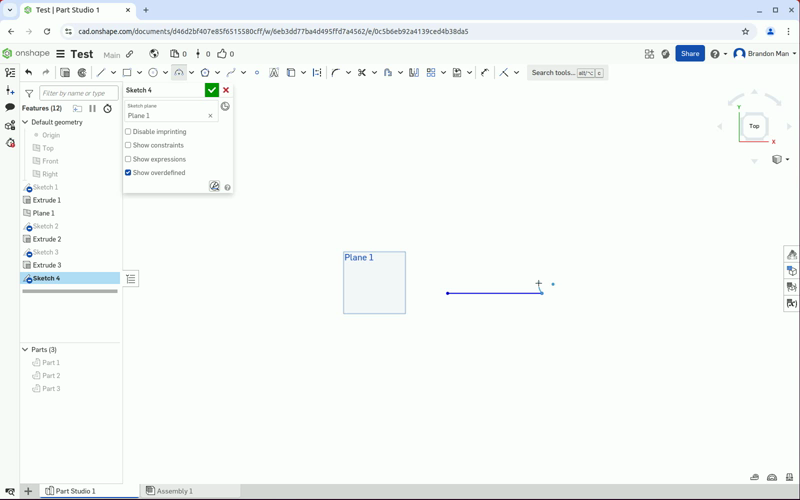
scroll(6)
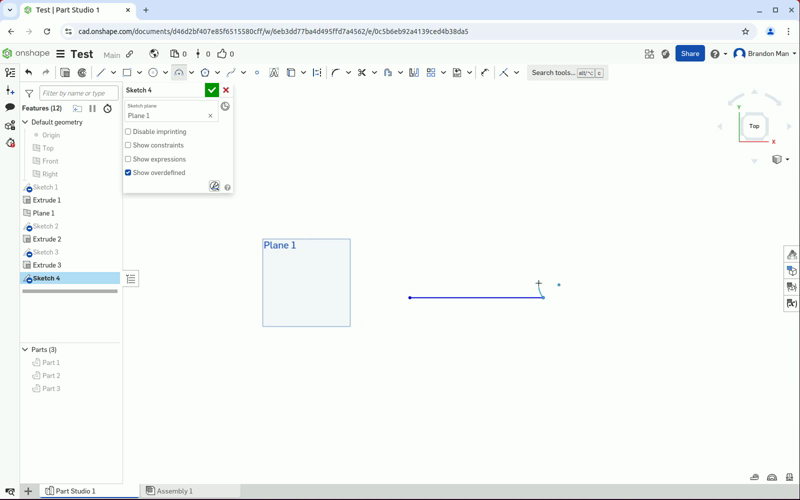
scroll(6)
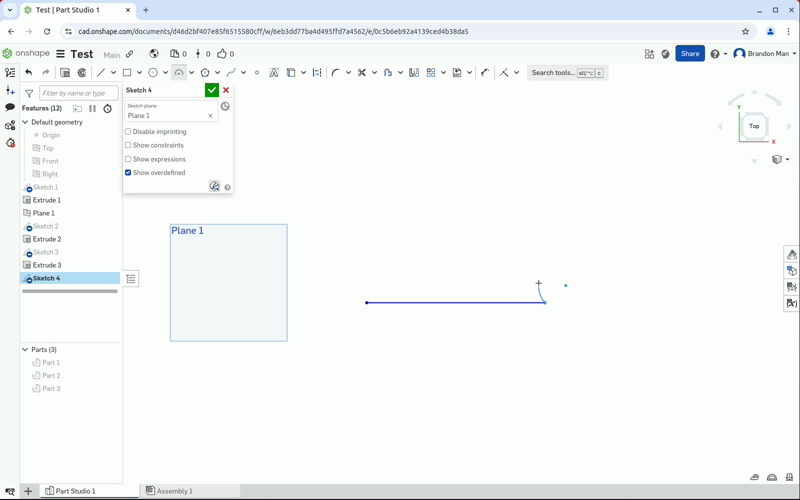
scroll(6)
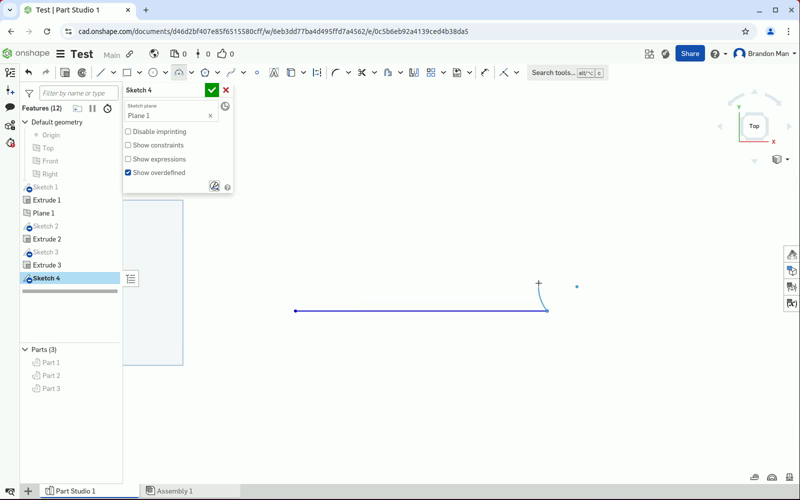
scroll(6)
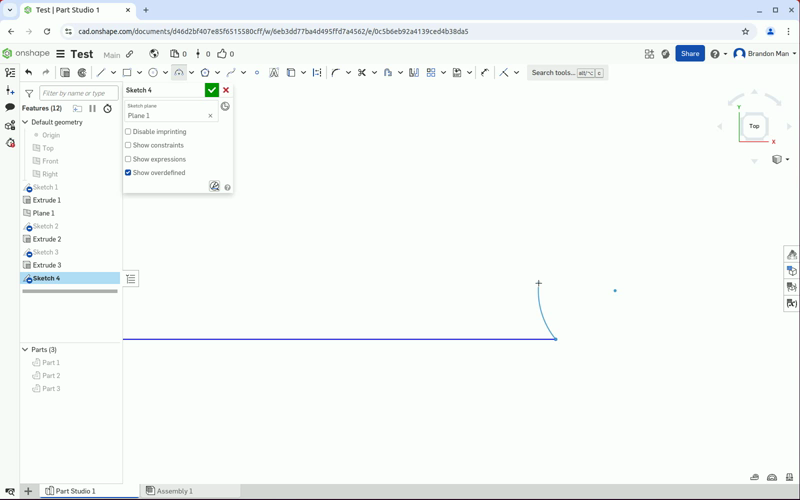
click(538, 282)
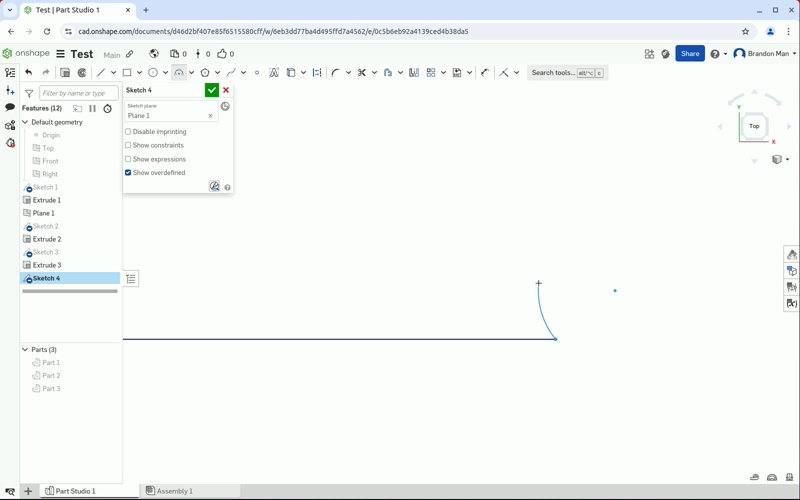
scroll(-6)
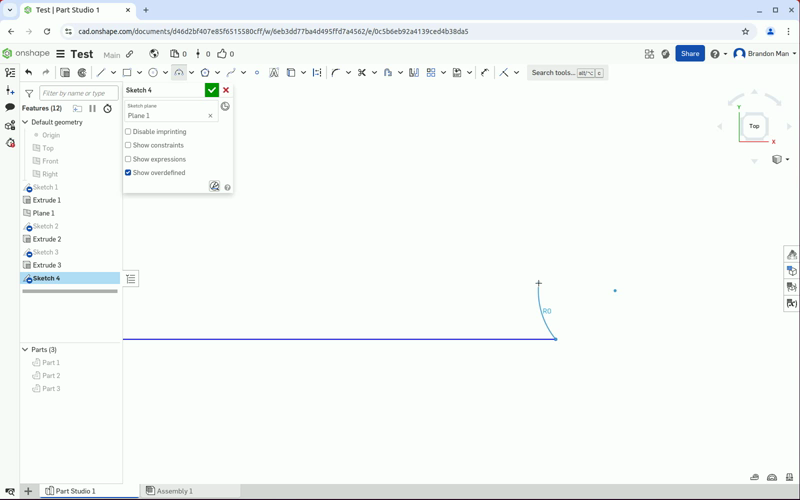
scroll(-6)
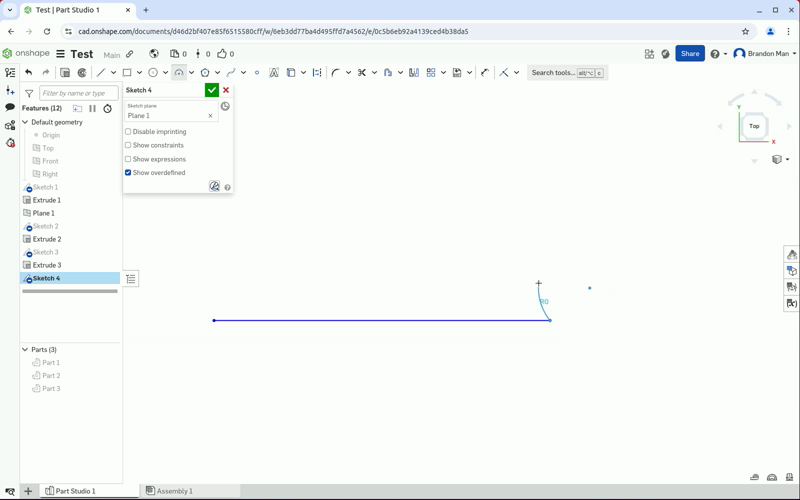
scroll(-6)
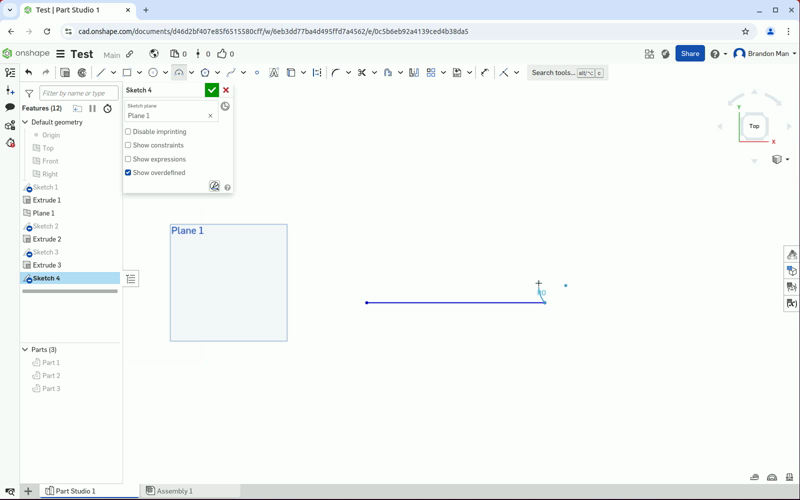
scroll(-6)
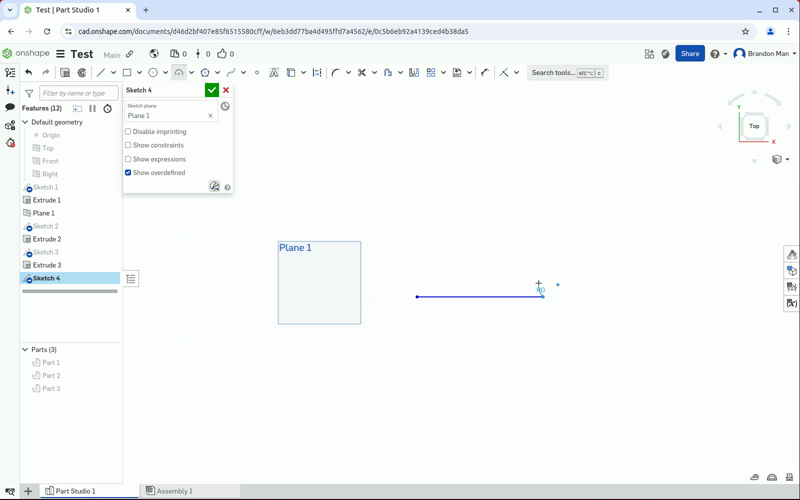
scroll(-6)
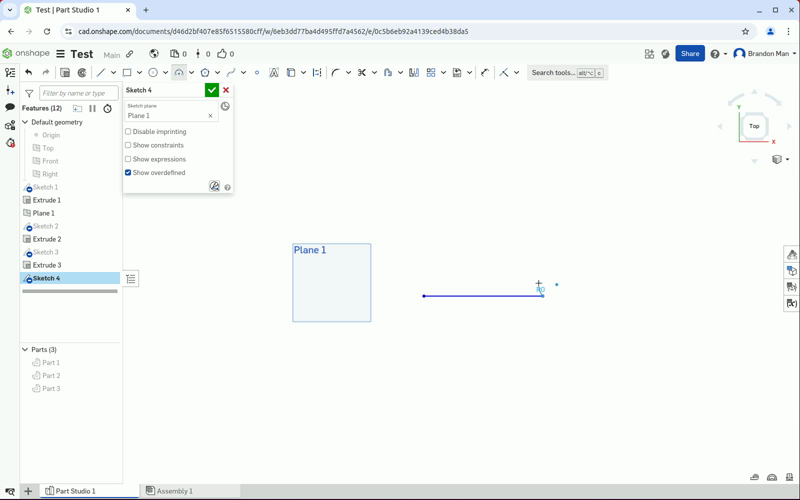
scroll(-6)
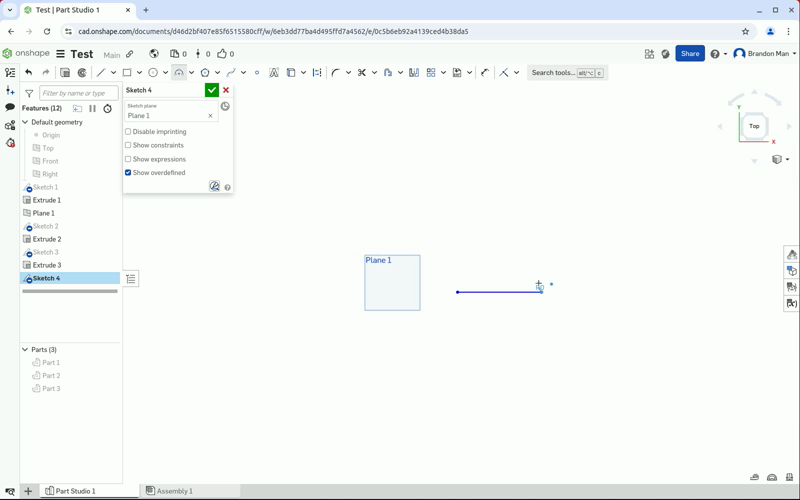
scroll(-6)
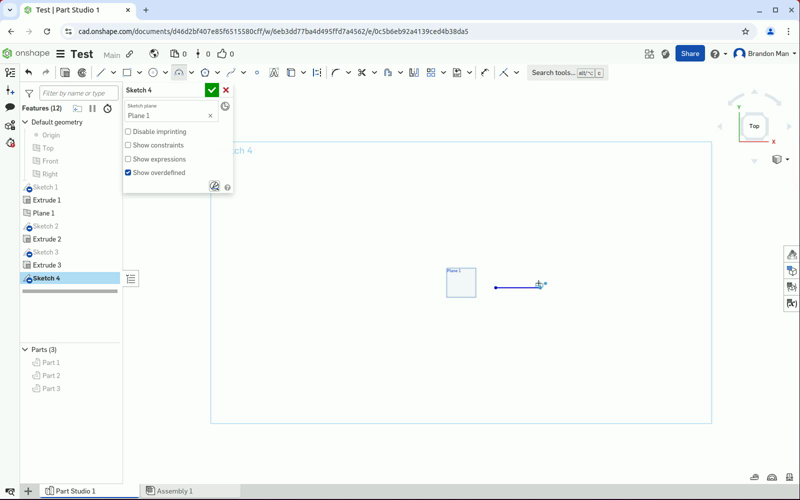
mouse_move(539, 285)
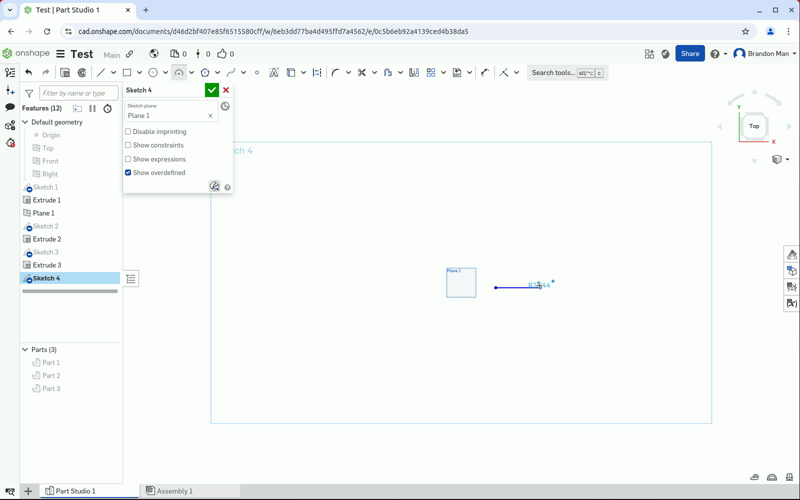
scroll(6)
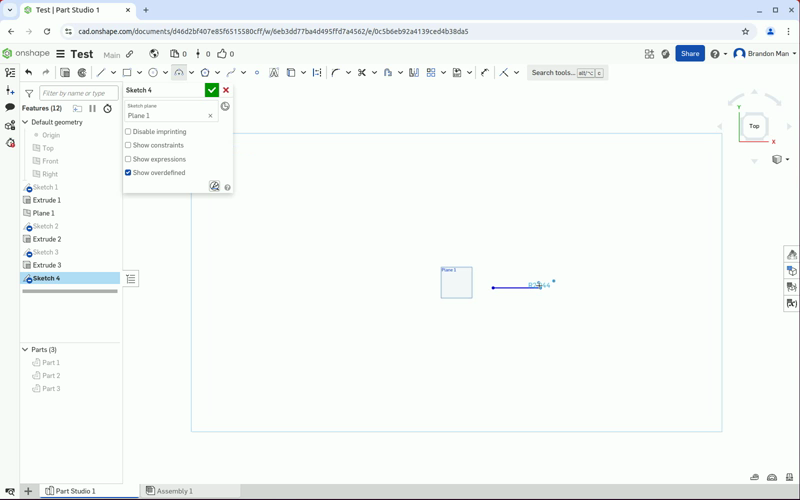
scroll(6)
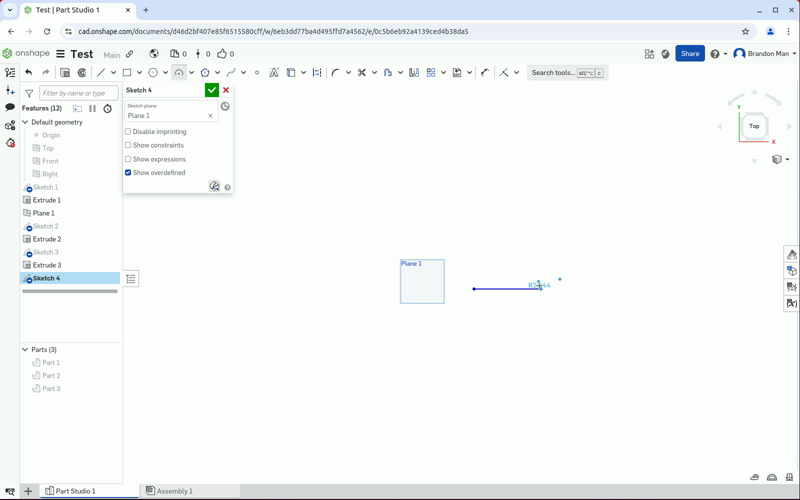
scroll(6)
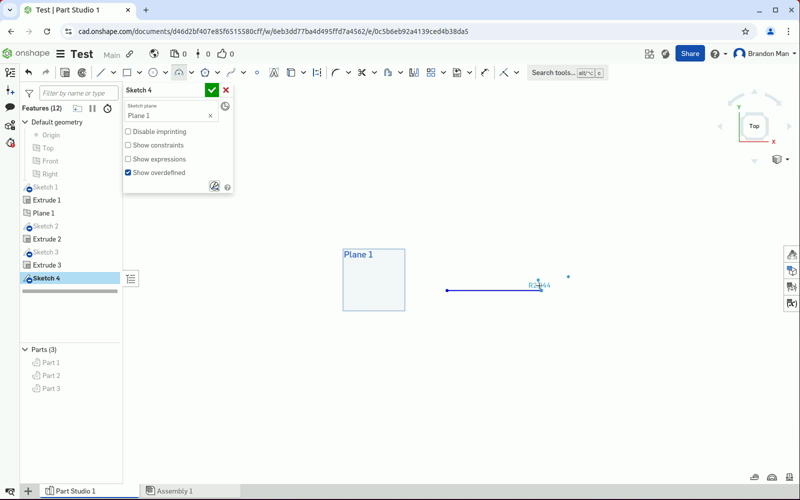
scroll(6)
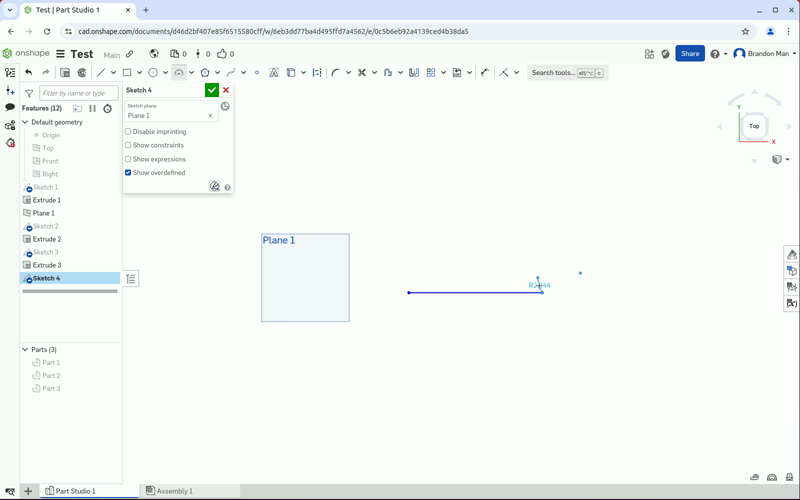
scroll(6)
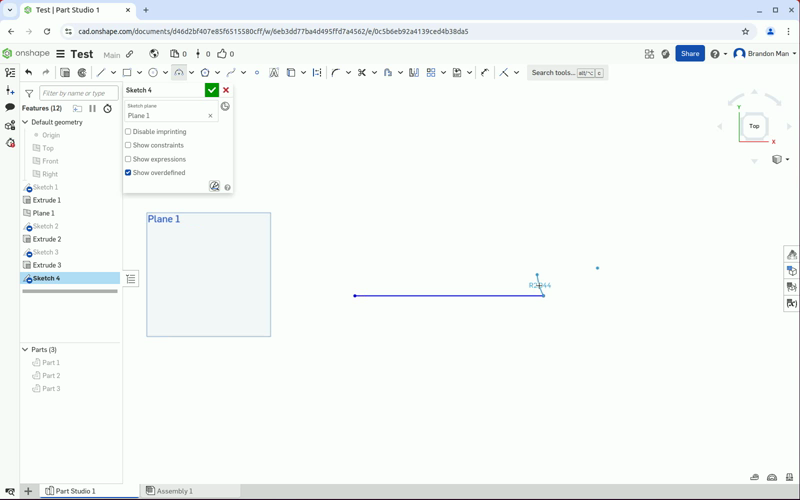
scroll(6)
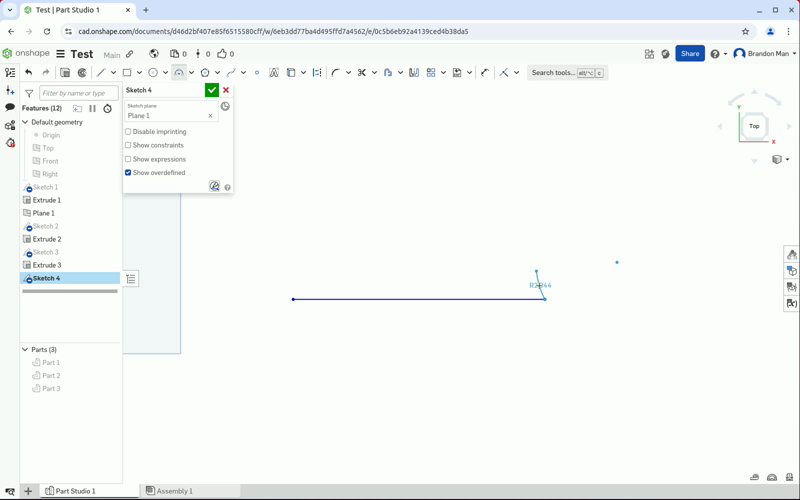
scroll(6)
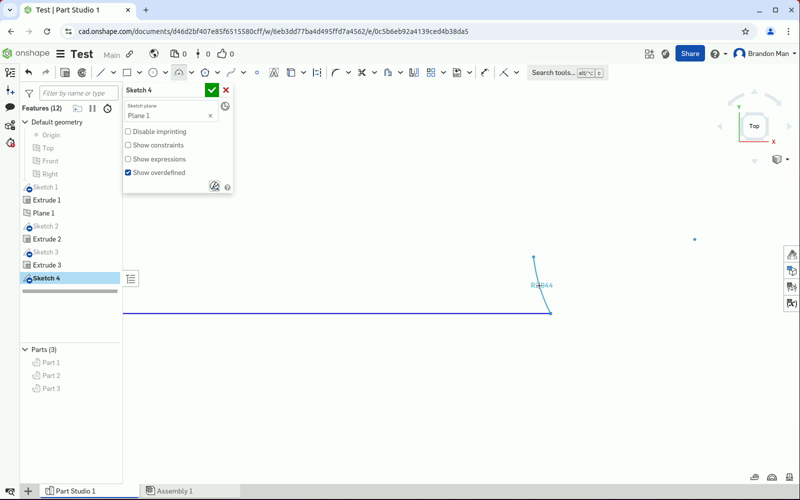
click(539, 285)
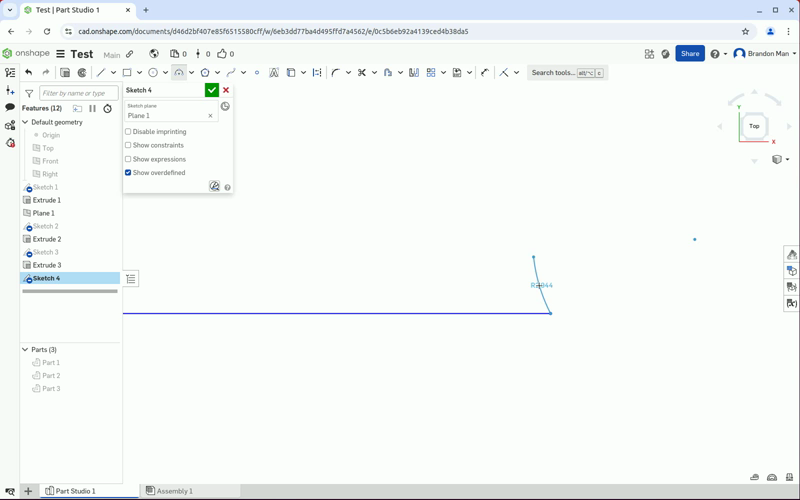
scroll(-6)
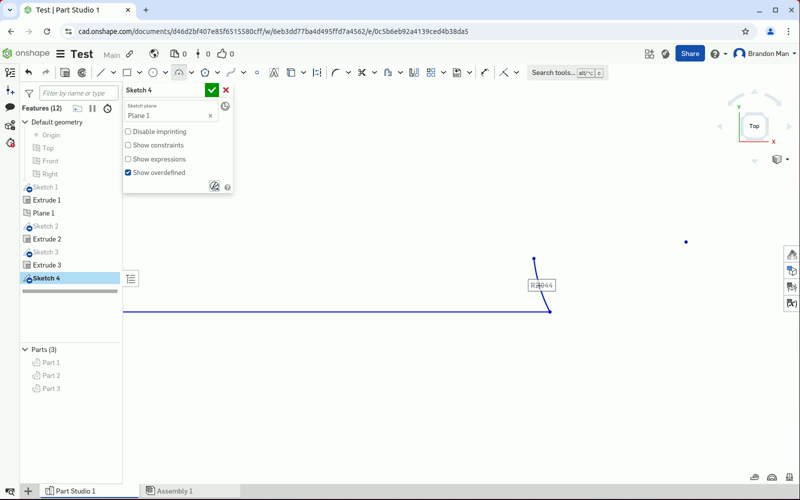
scroll(-6)
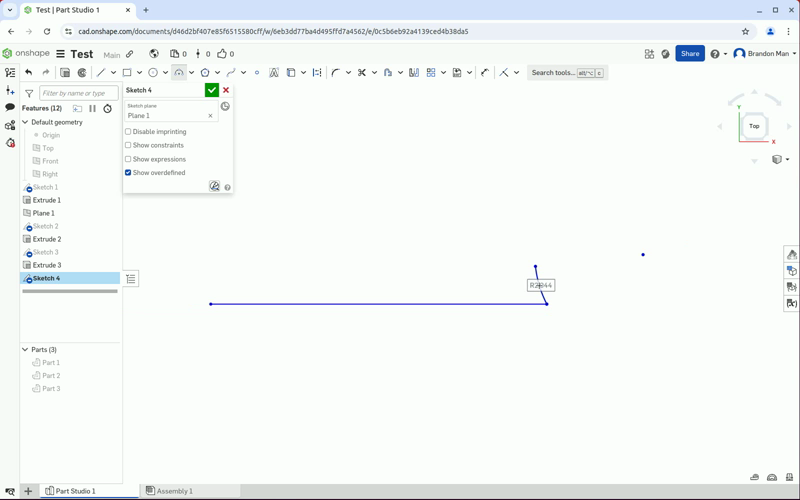
scroll(-6)
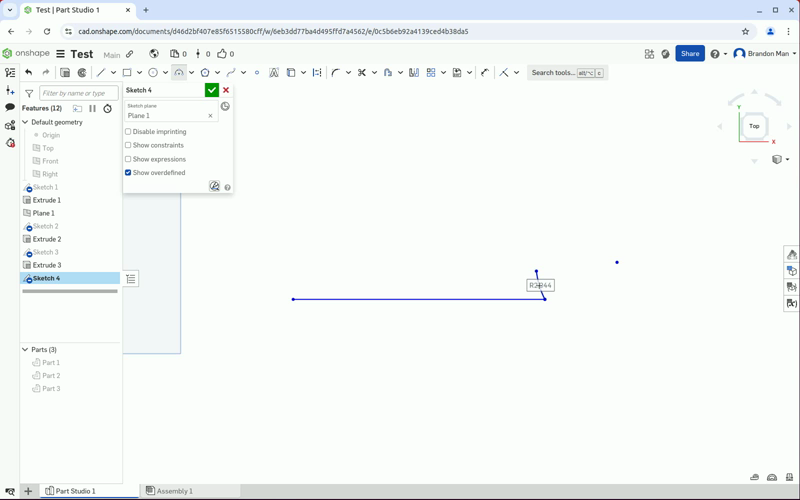
scroll(-6)
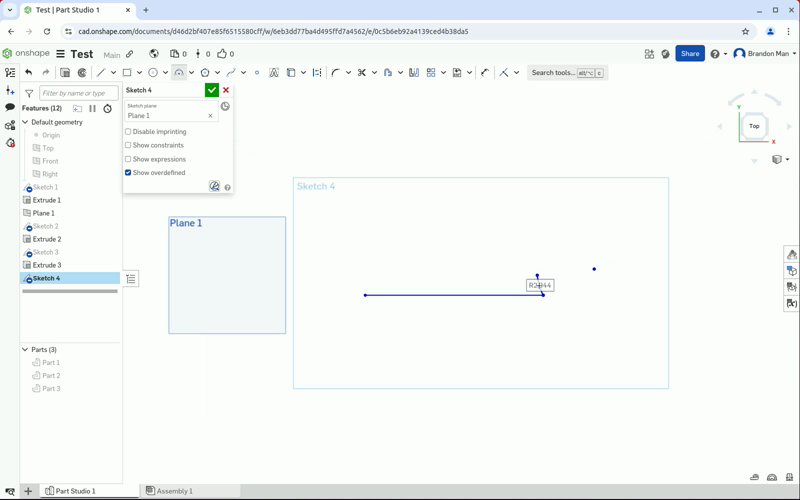
scroll(-6)
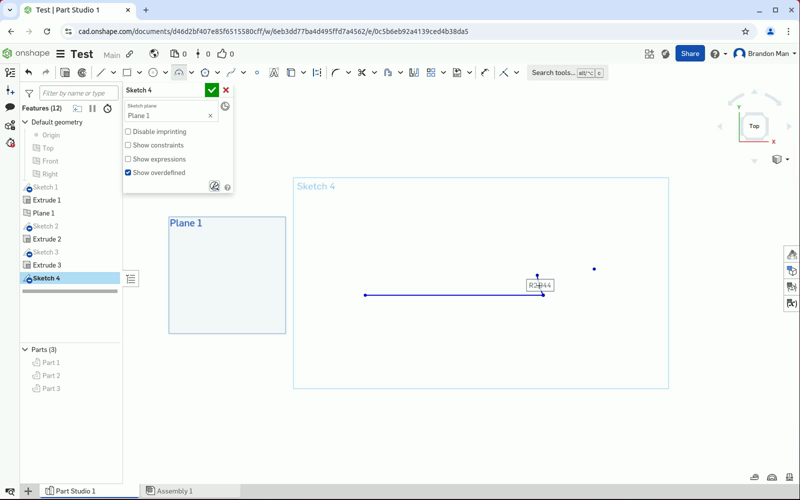
scroll(-6)
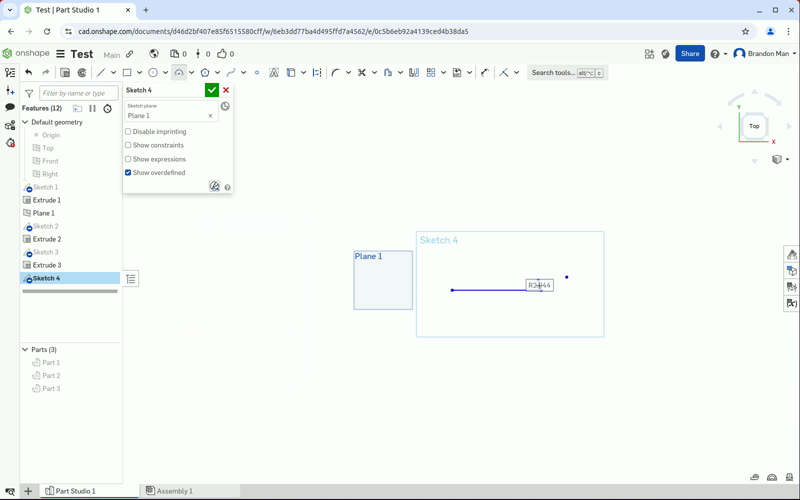
scroll(-6)
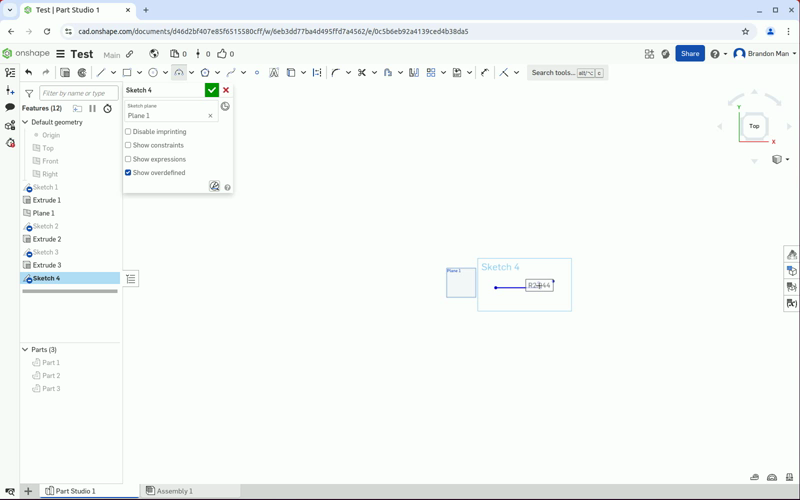
key_up(shift)
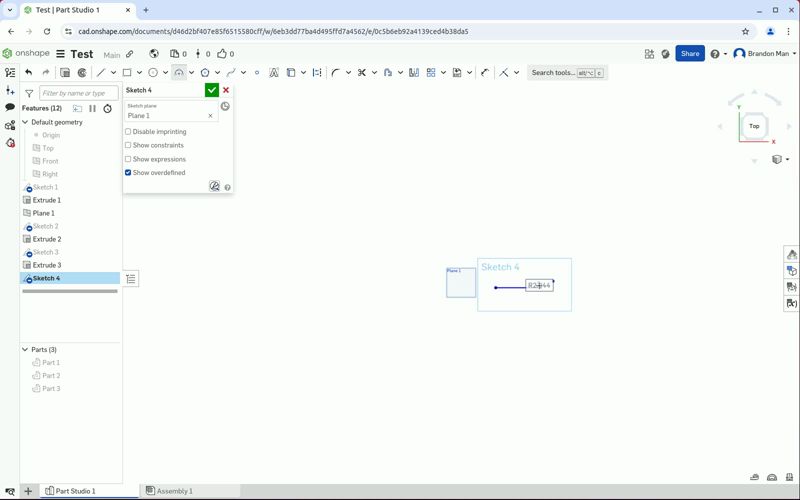
key(esc)
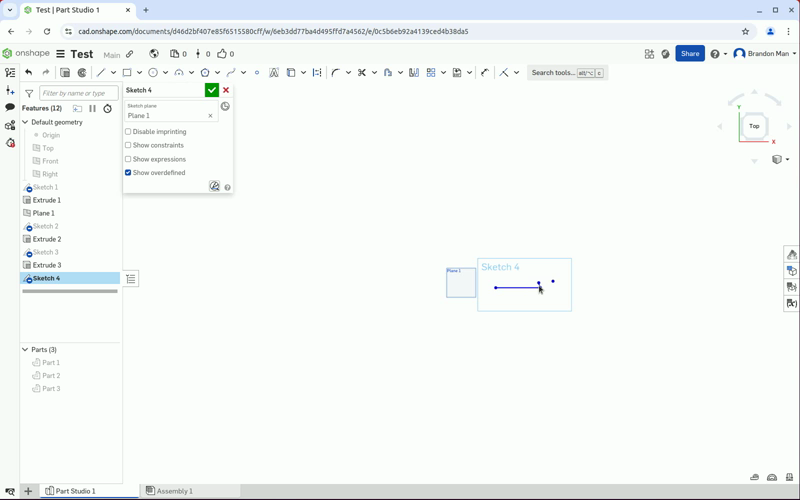
key(l)
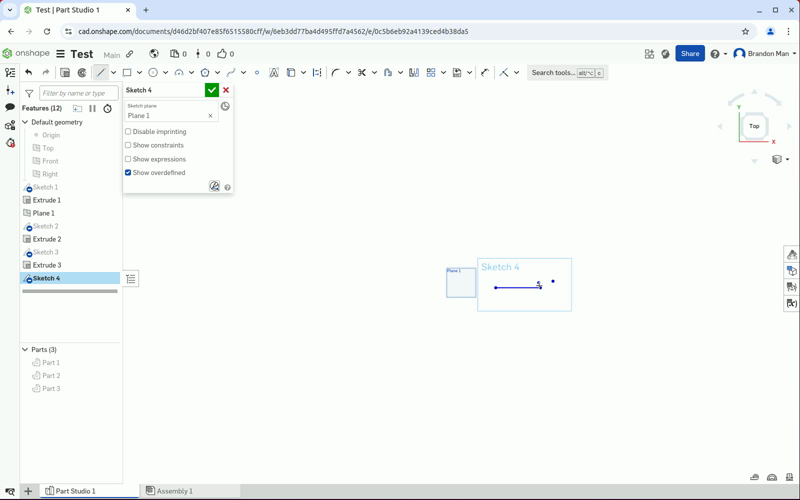
mouse_move(538, 282)
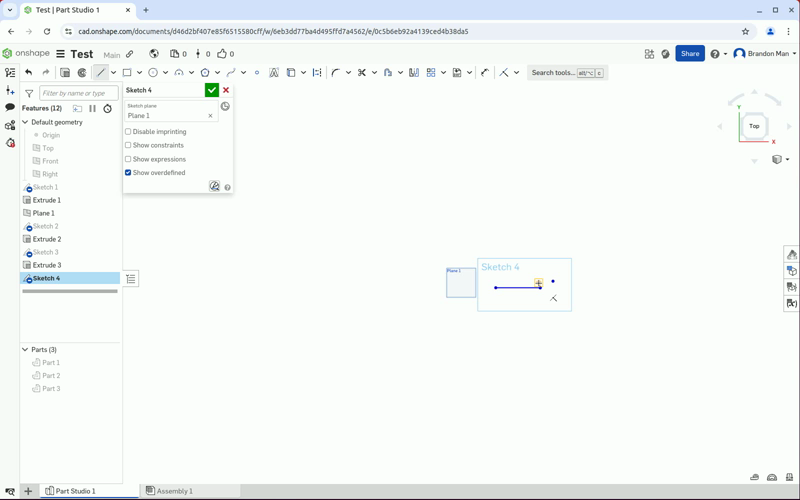
scroll(6)
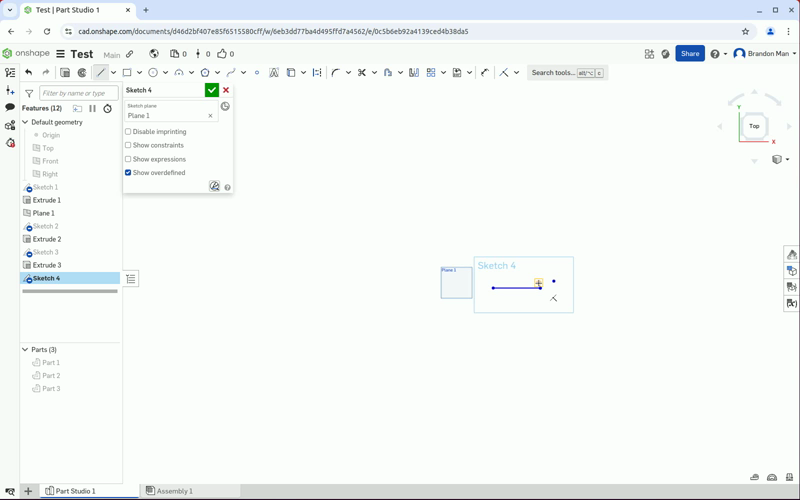
scroll(6)
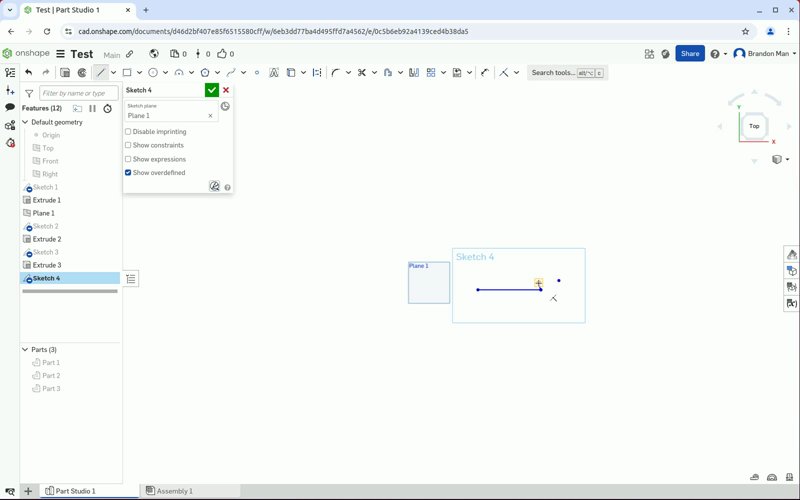
scroll(6)
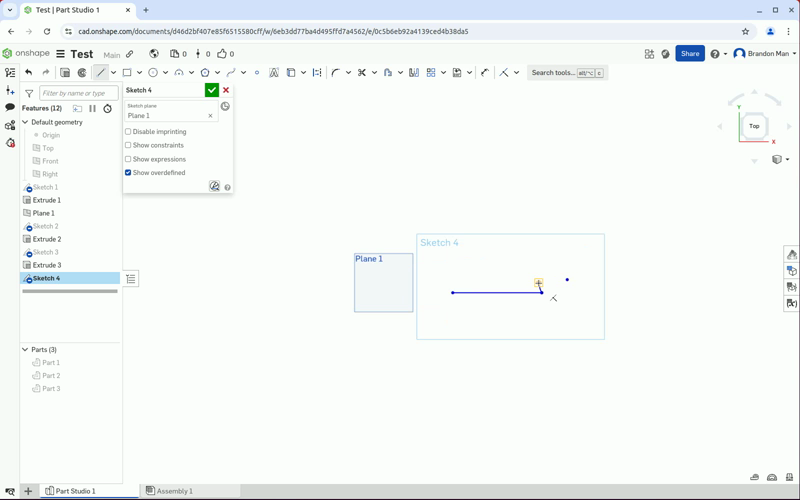
scroll(6)
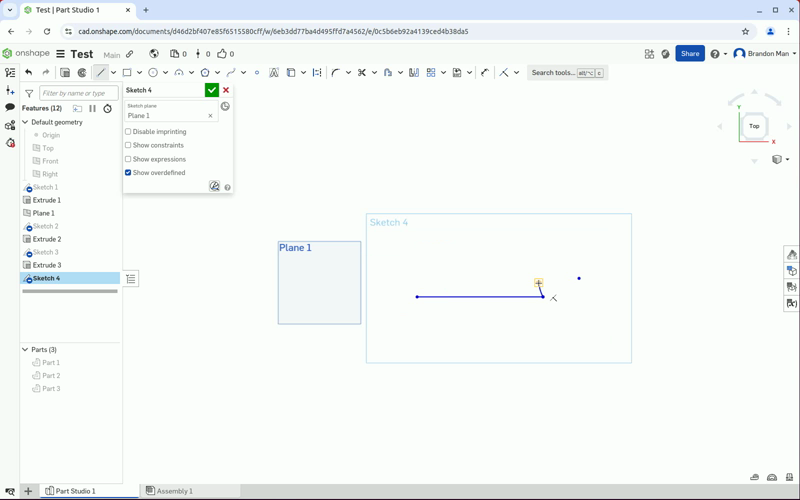
scroll(6)
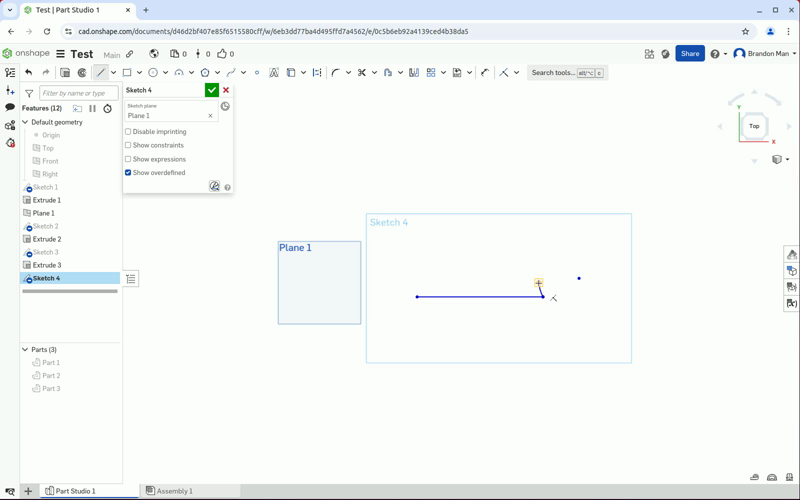
scroll(6)
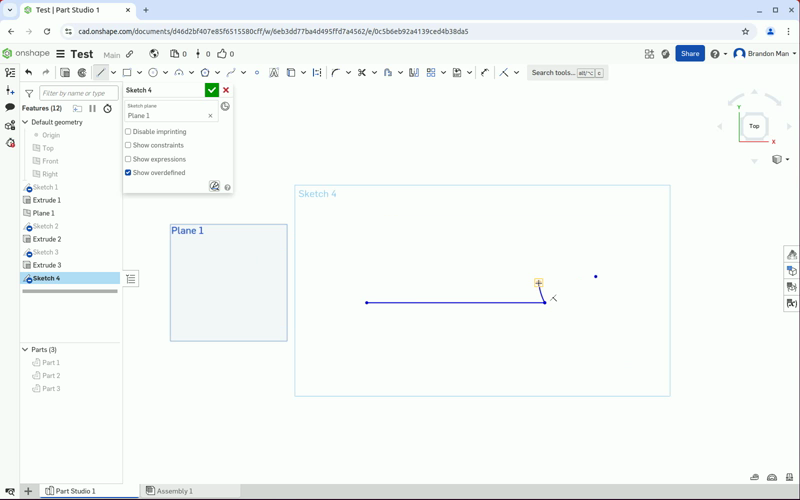
scroll(6)
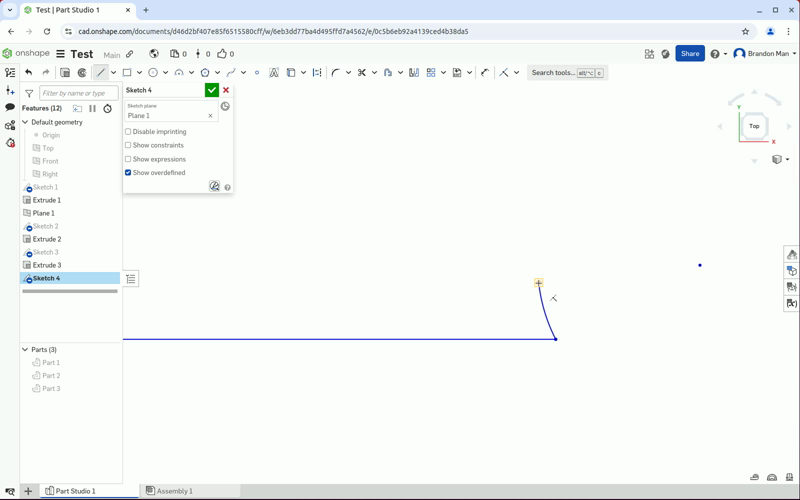
click(538, 282)
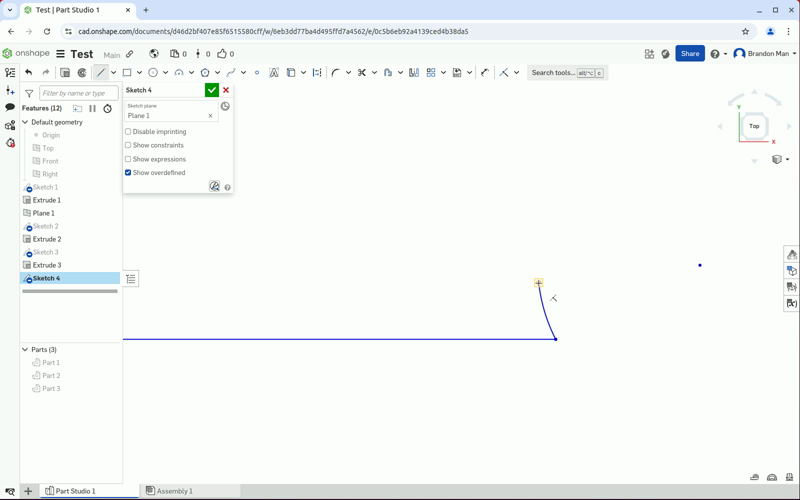
scroll(-6)
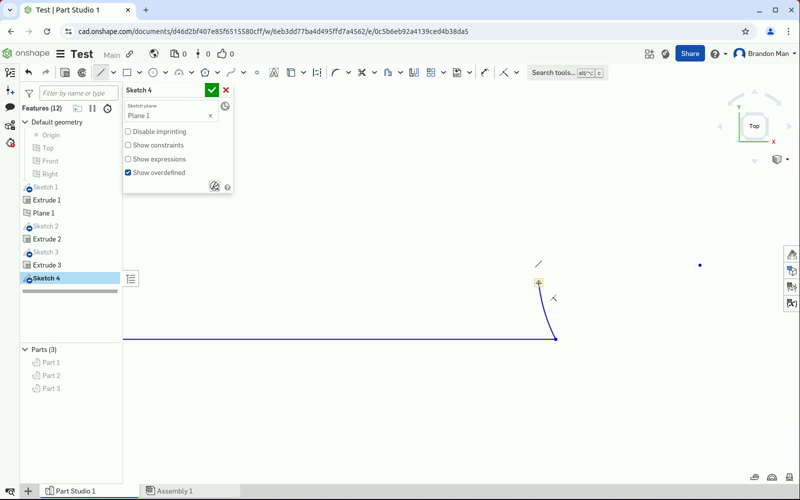
scroll(-6)
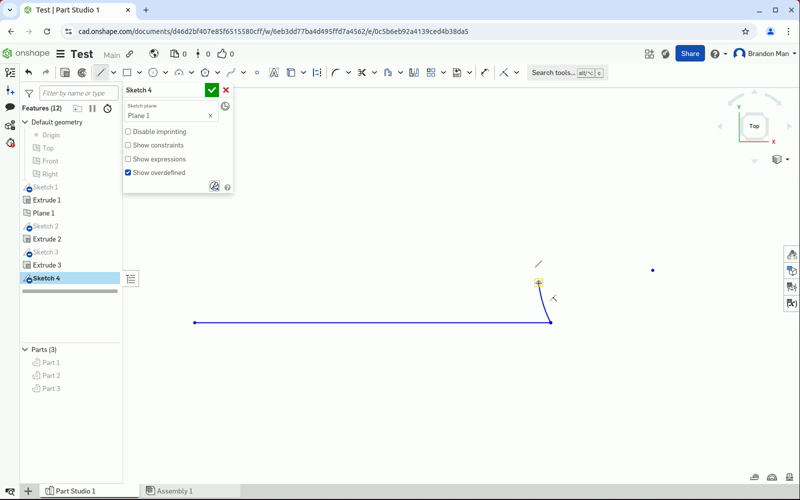
scroll(-6)
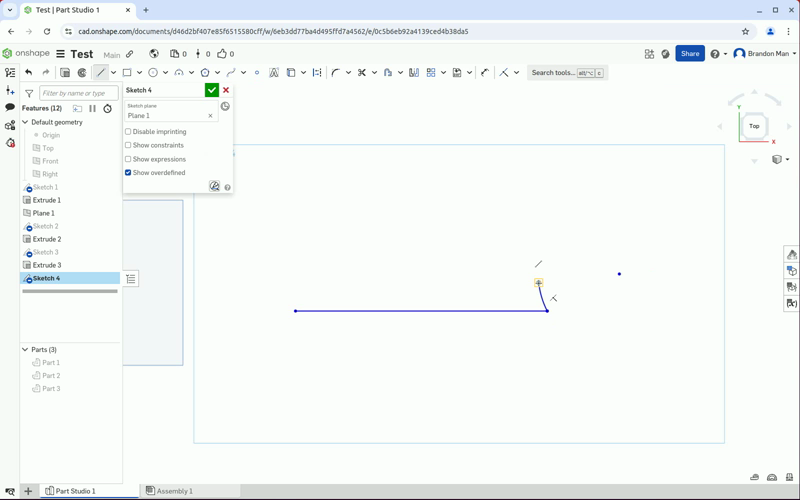
scroll(-6)
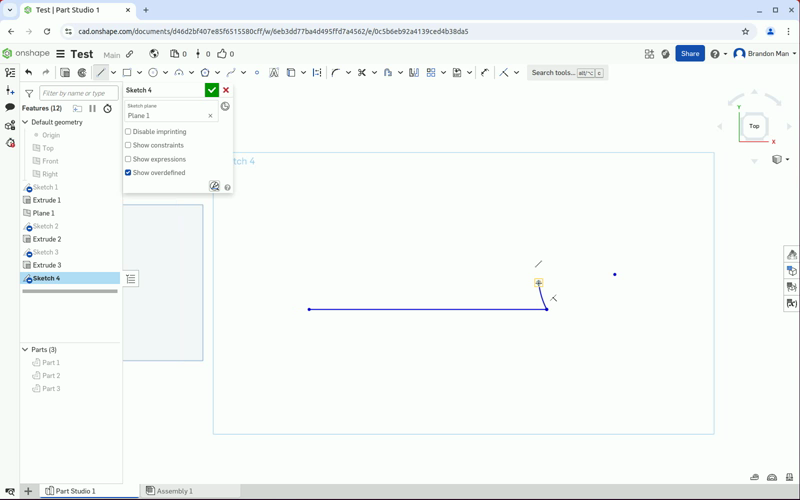
scroll(-6)
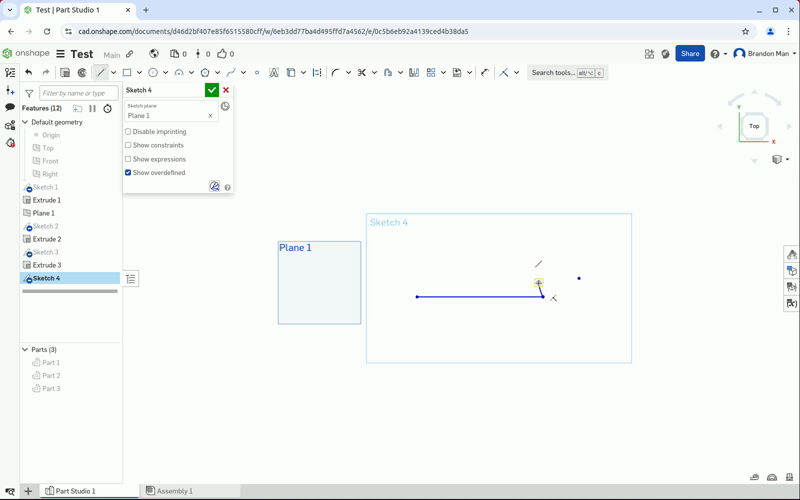
scroll(-6)
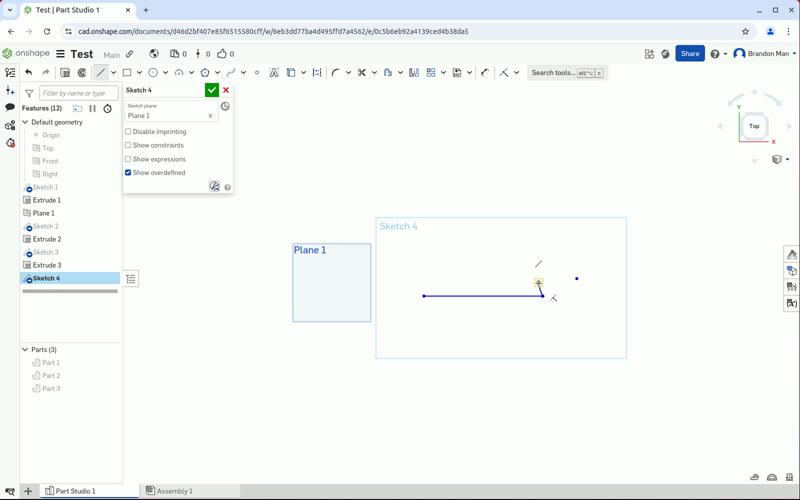
scroll(-6)
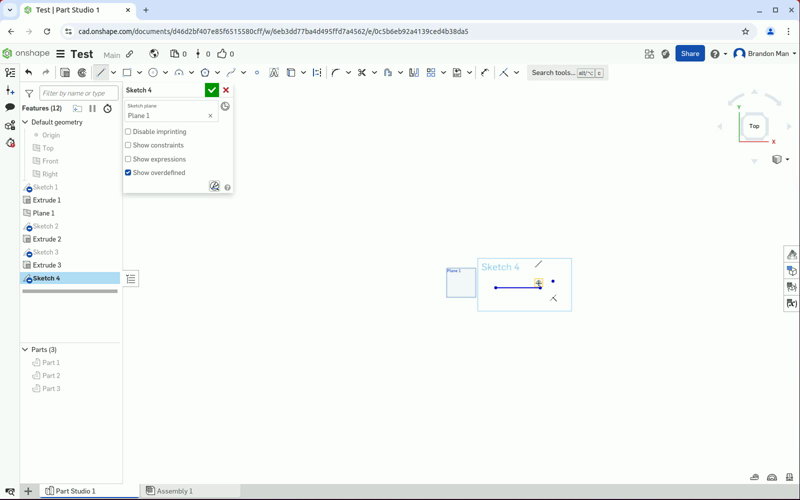
key_down(shift)
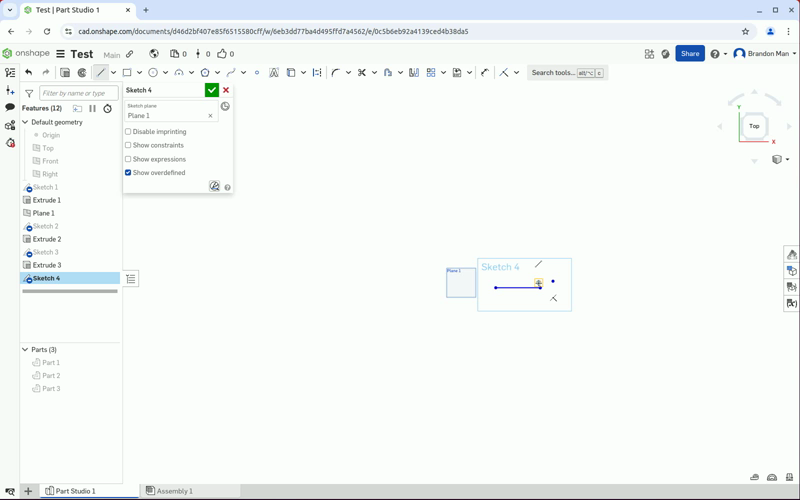
mouse_move(568, 282)
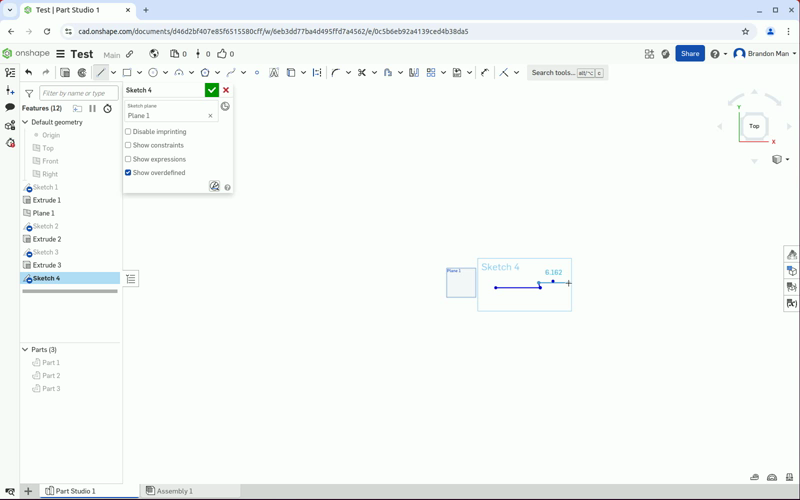
mouse_move(497, 282)
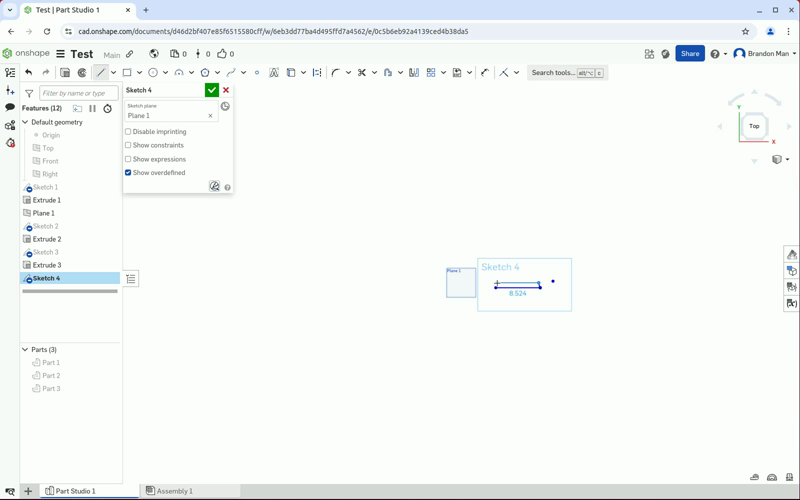
click(497, 282)
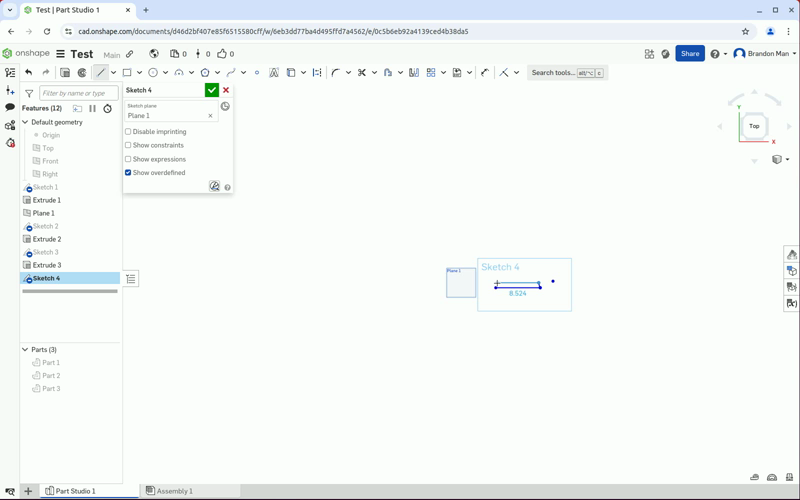
key_up(shift)
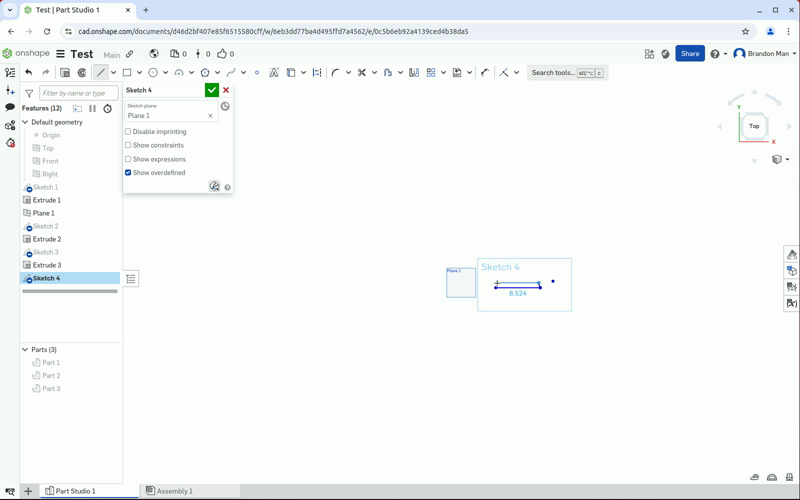
key(esc)
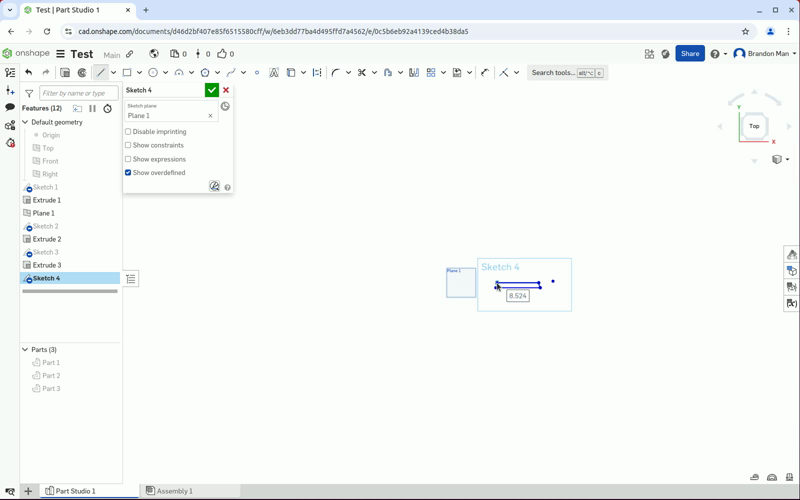
key(a)
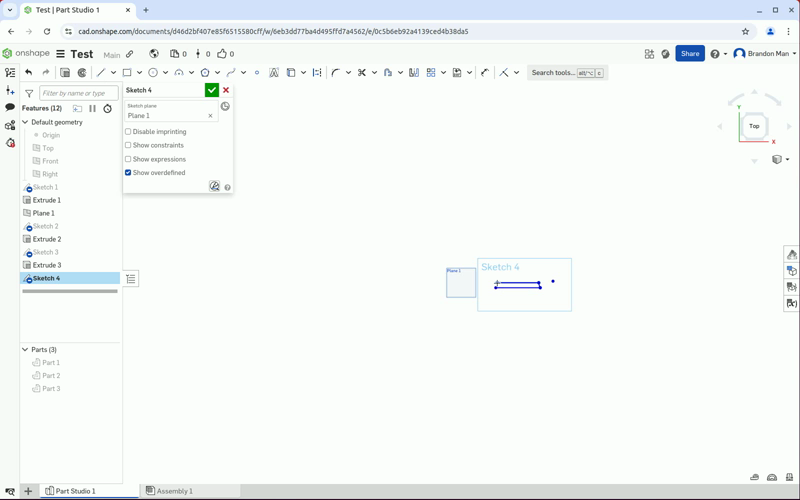
mouse_move(497, 282)
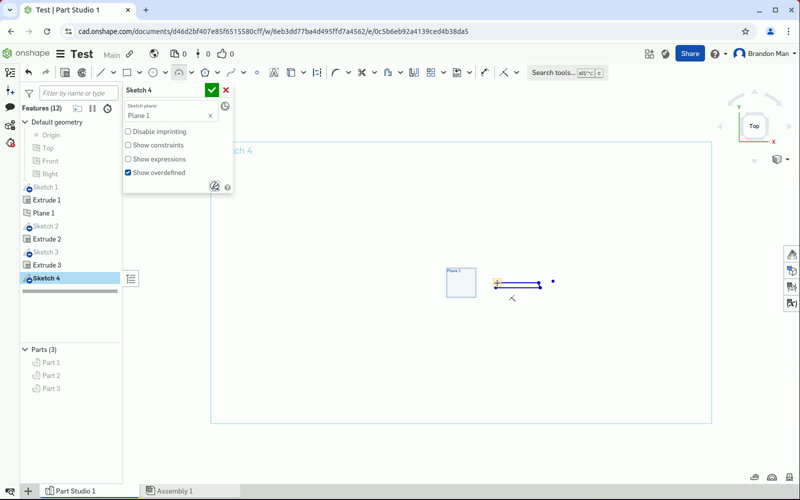
click(497, 282)
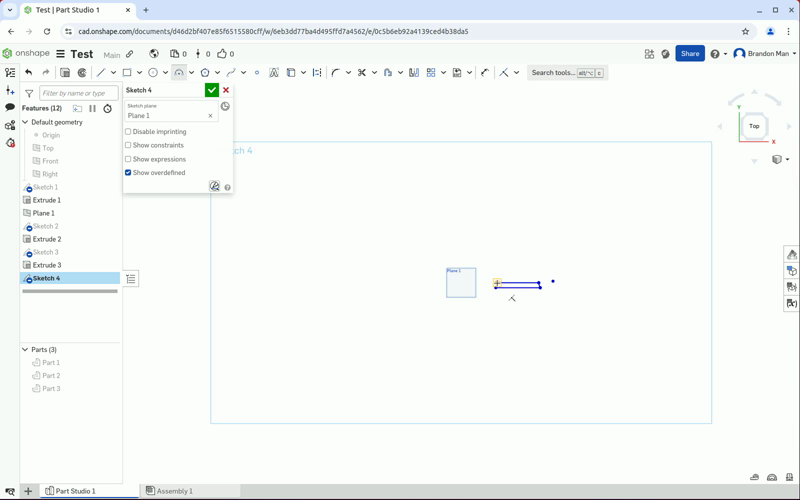
mouse_move(495, 287)
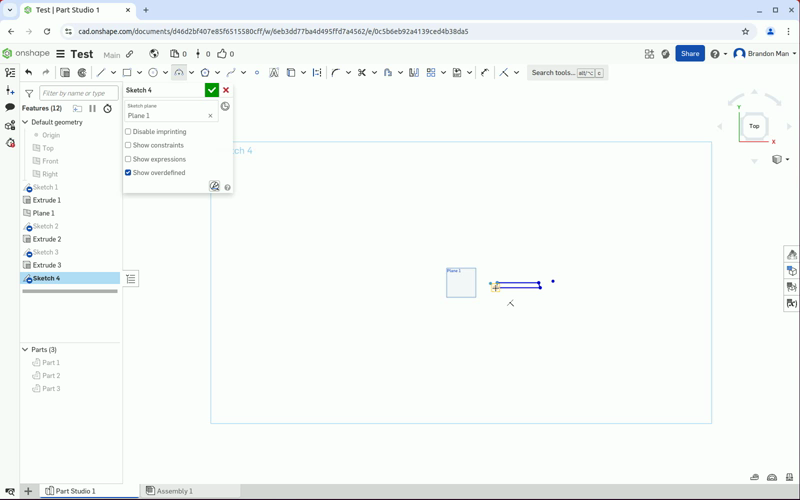
scroll(6)
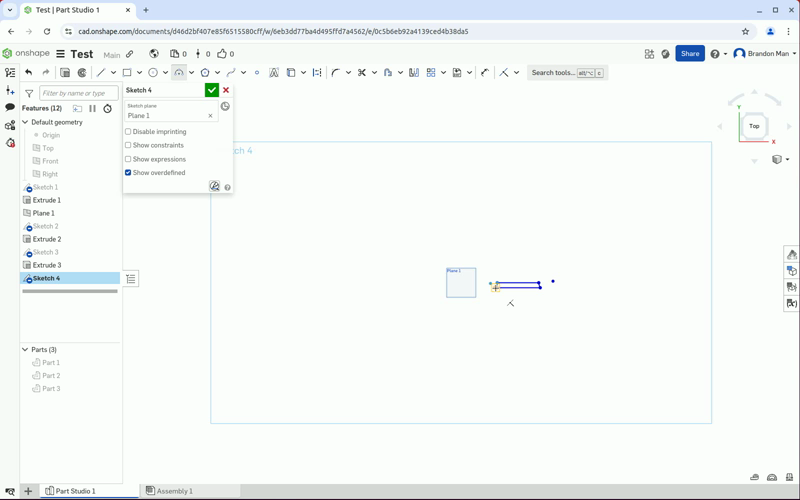
scroll(6)
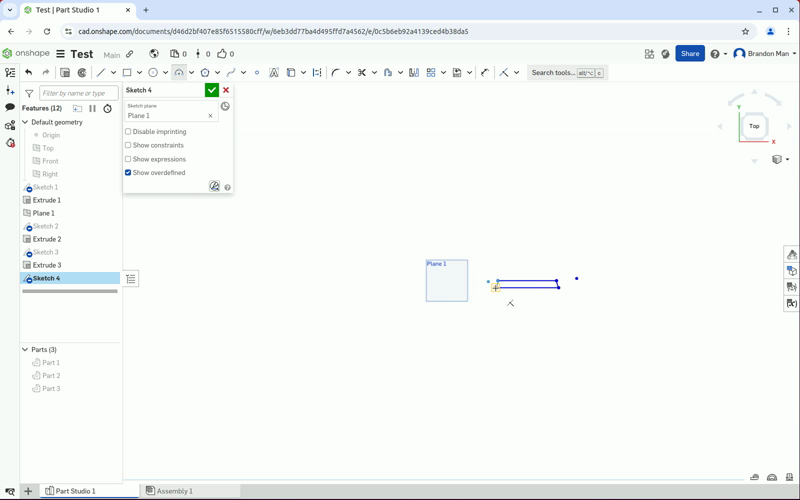
scroll(6)
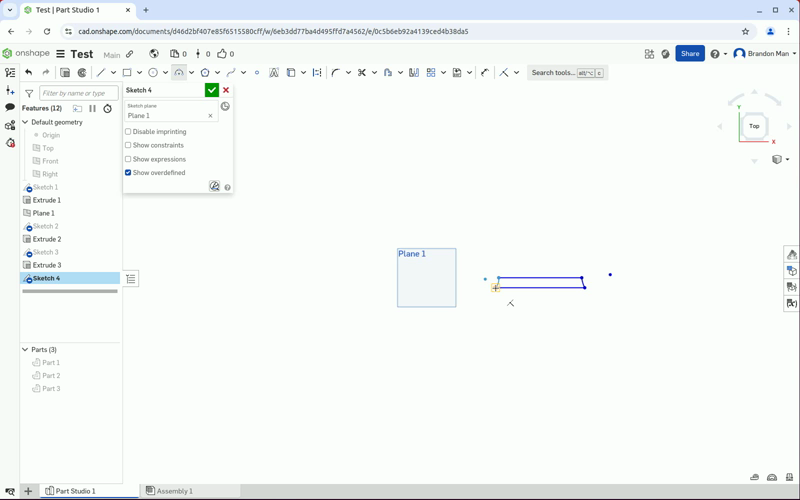
scroll(6)
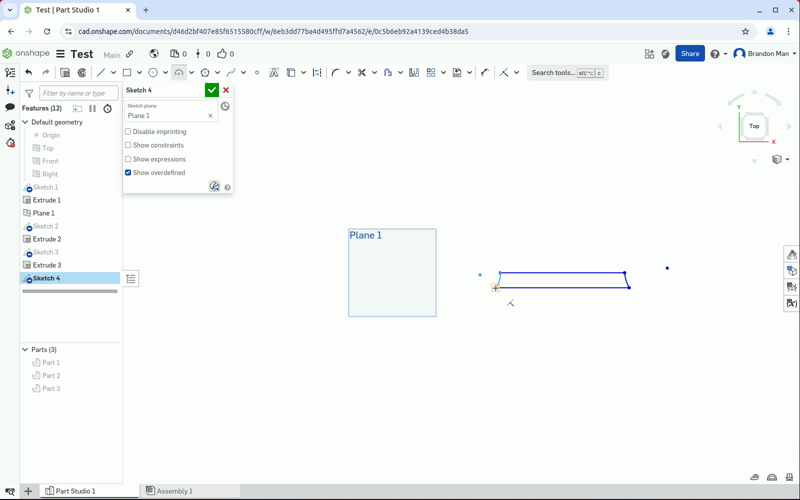
scroll(6)
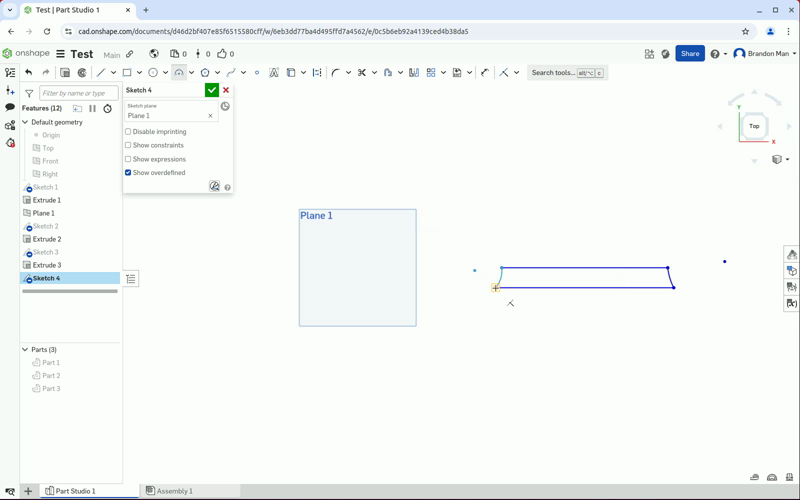
scroll(6)
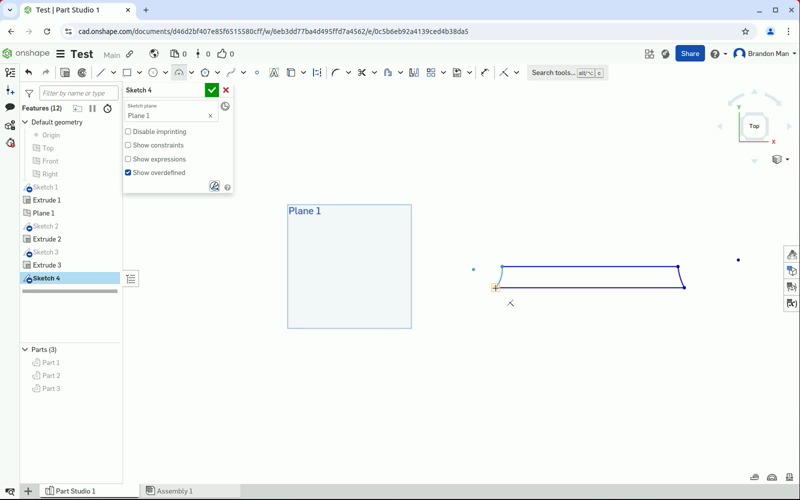
scroll(6)
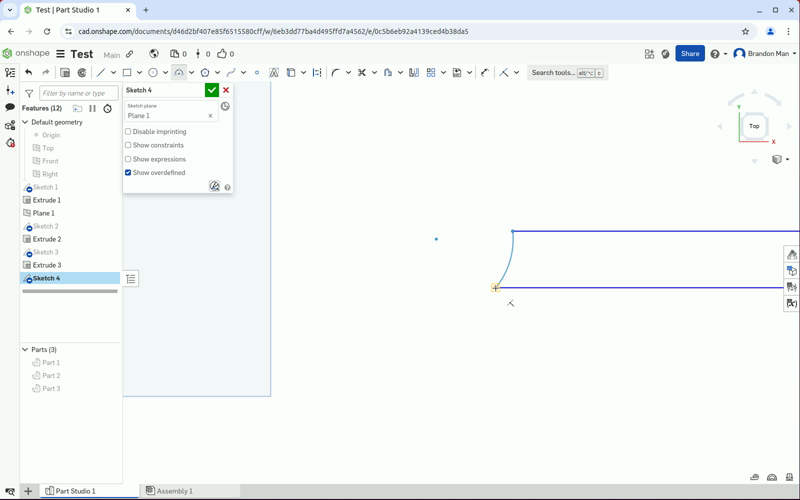
click(495, 287)
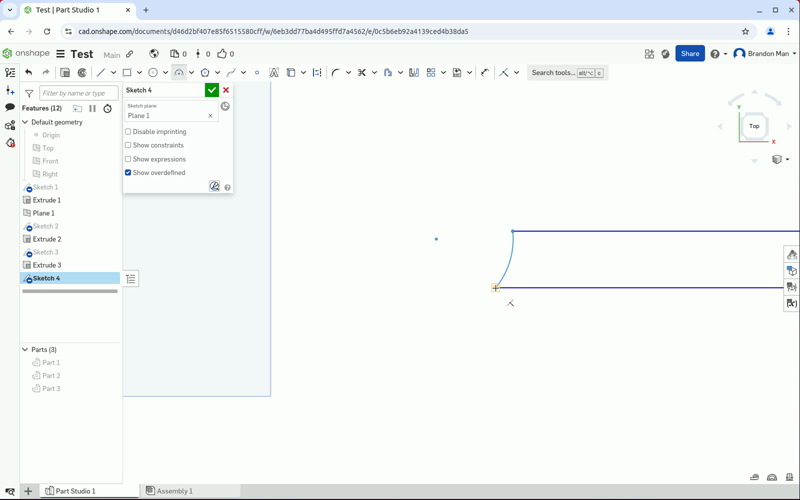
scroll(-6)
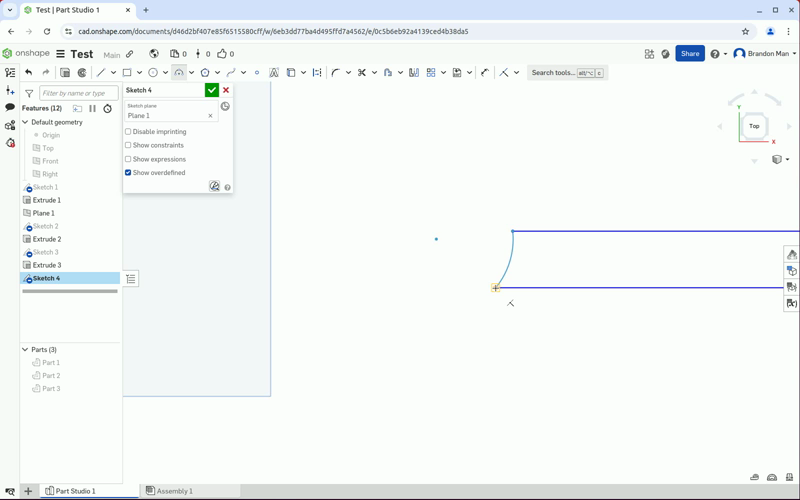
scroll(-6)
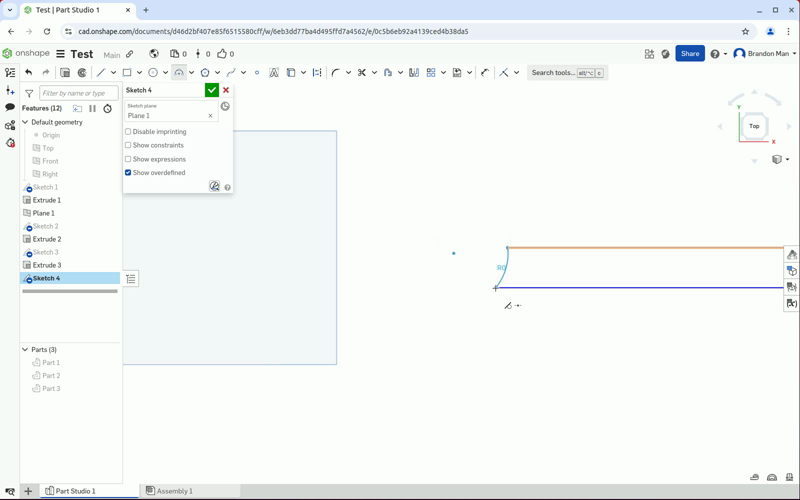
scroll(-6)
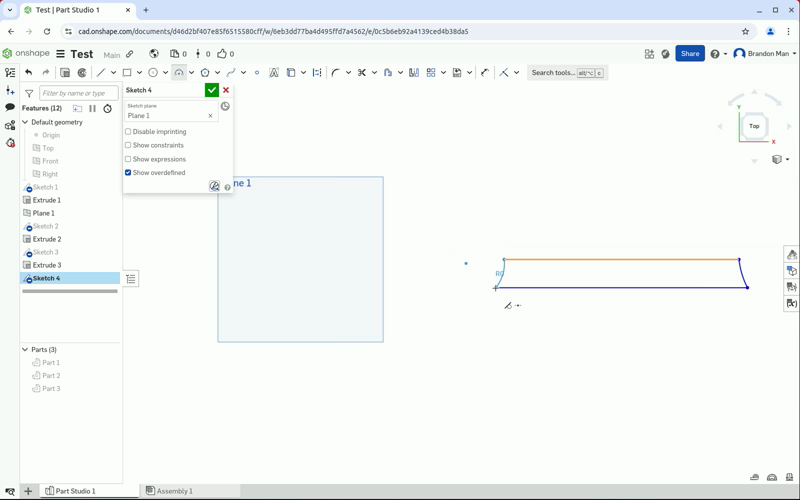
scroll(-6)
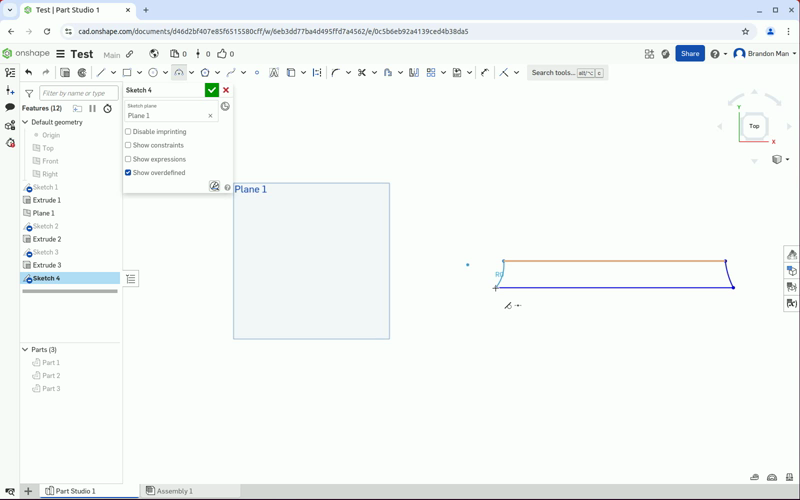
scroll(-6)
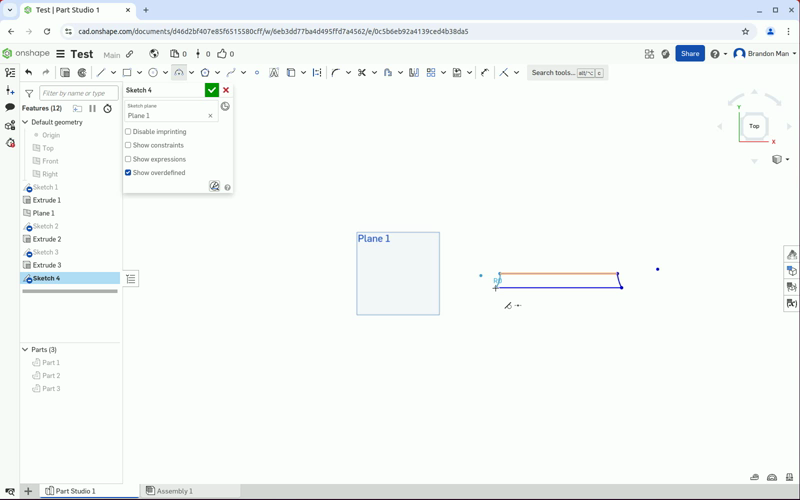
scroll(-6)
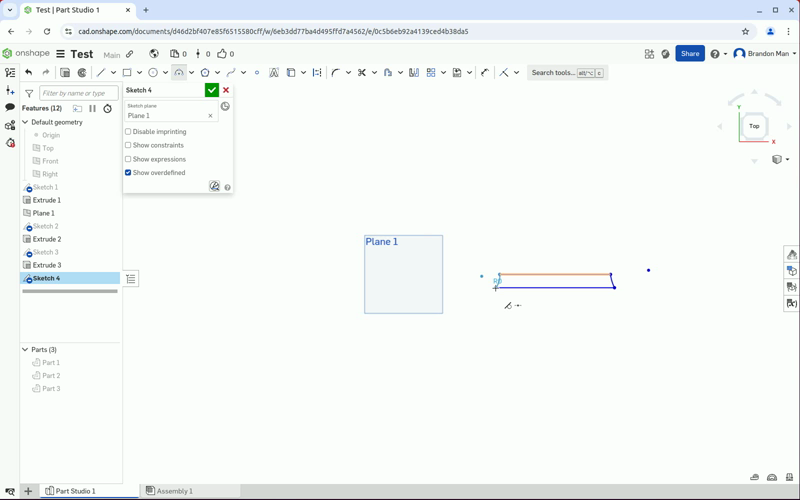
scroll(-6)
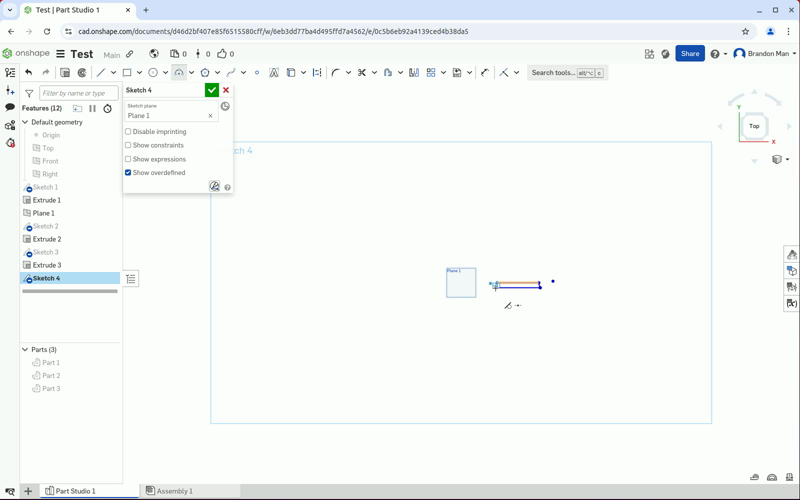
key_down(shift)
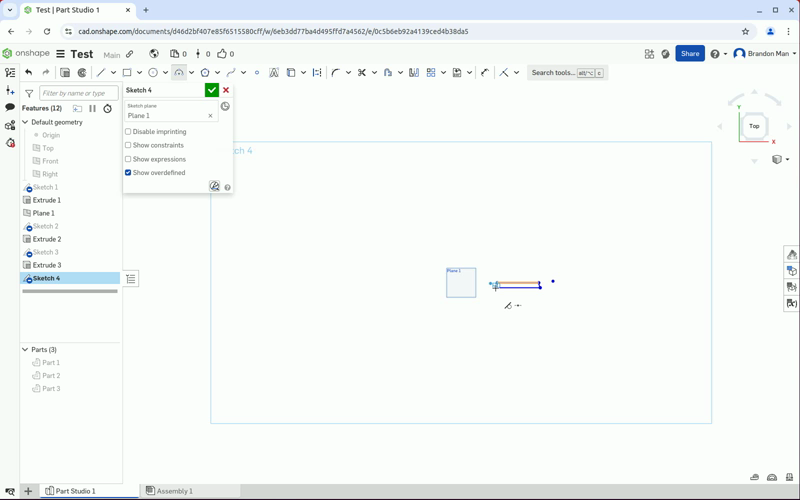
mouse_move(496, 285)
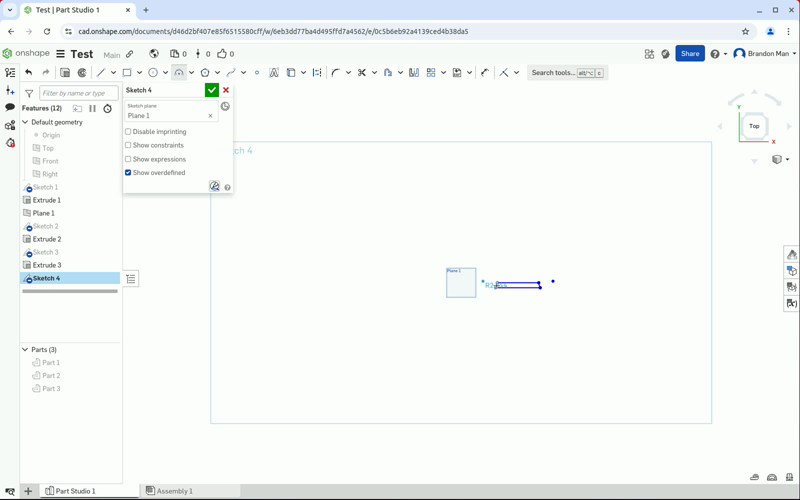
scroll(6)
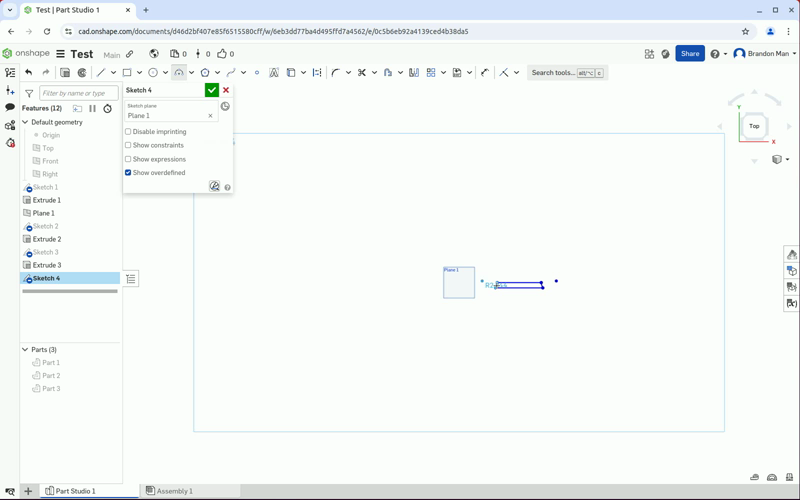
scroll(6)
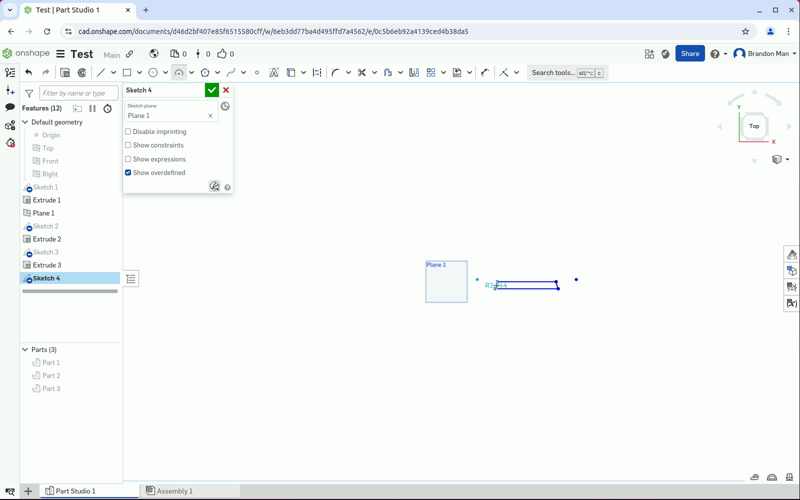
scroll(6)
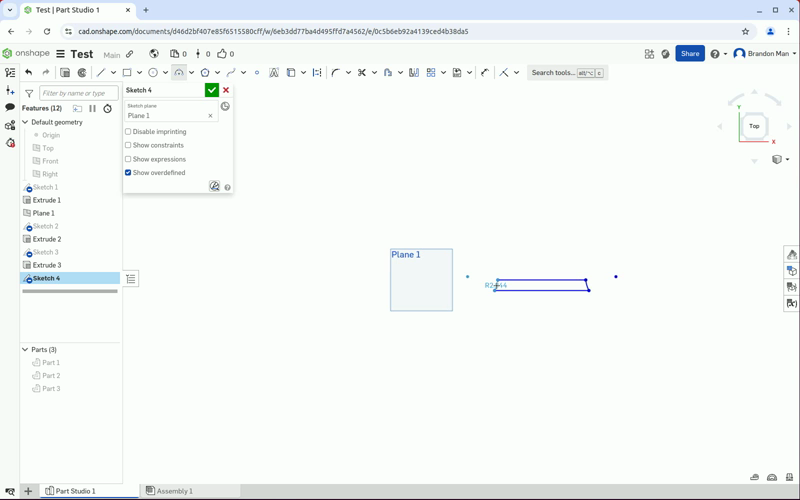
scroll(6)
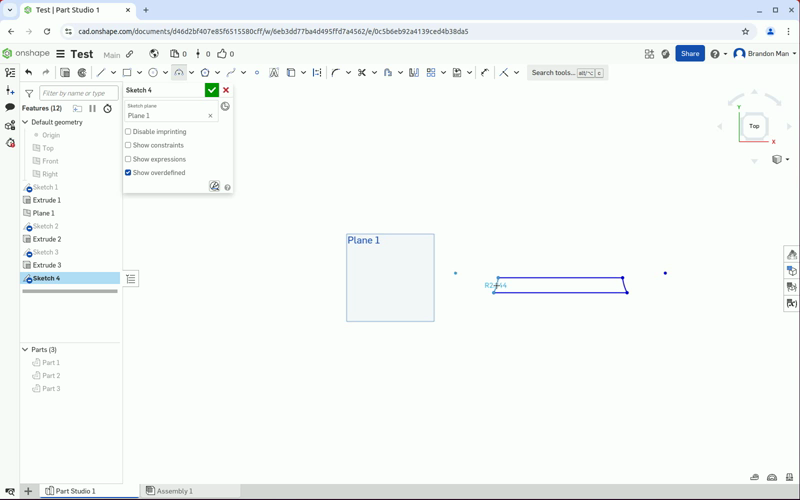
scroll(6)
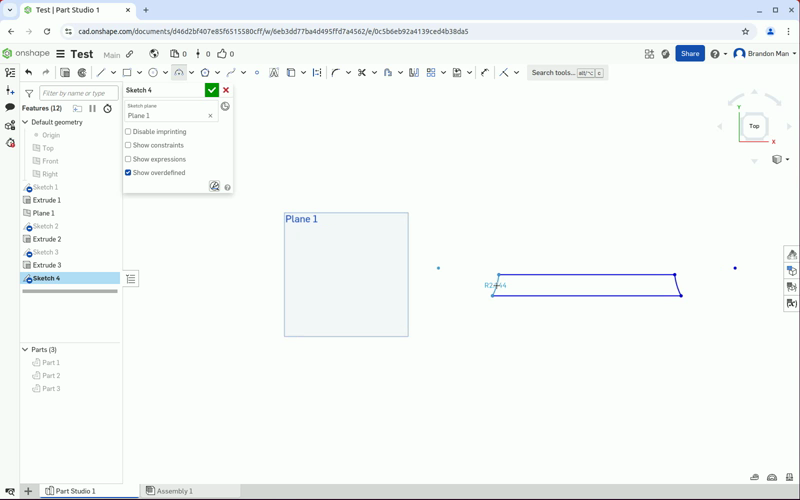
scroll(6)
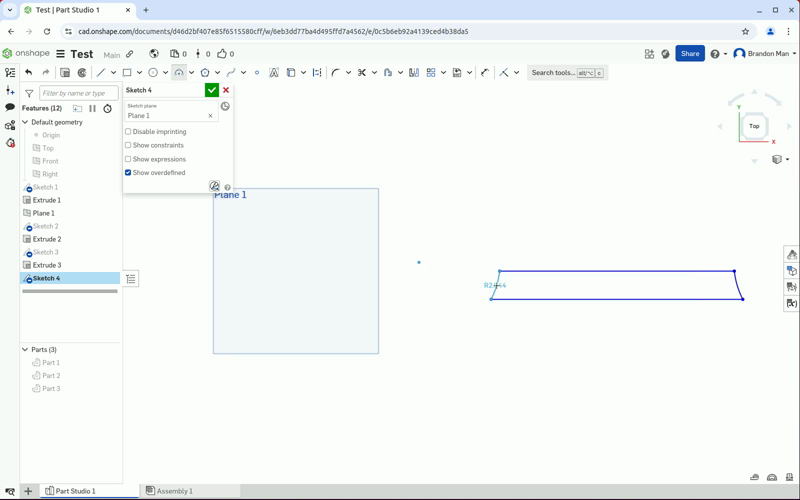
scroll(6)
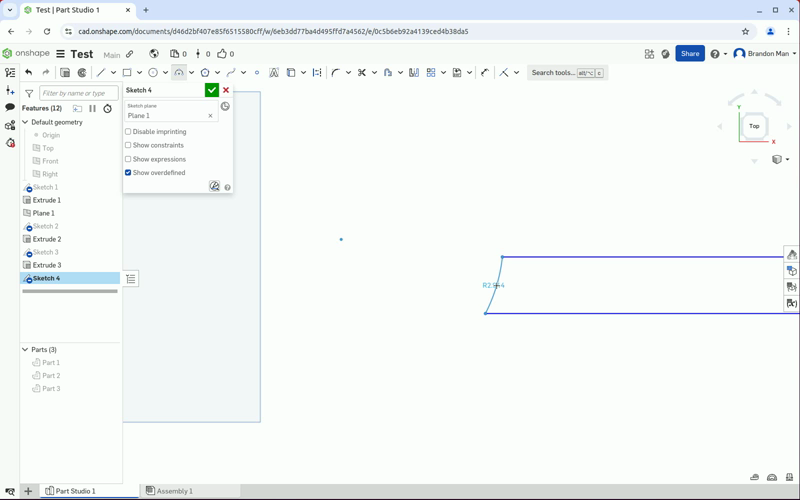
click(496, 285)
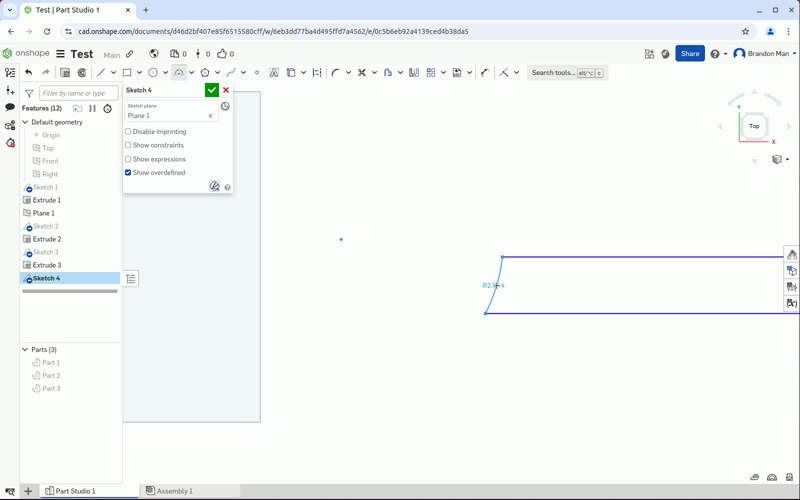
scroll(-6)
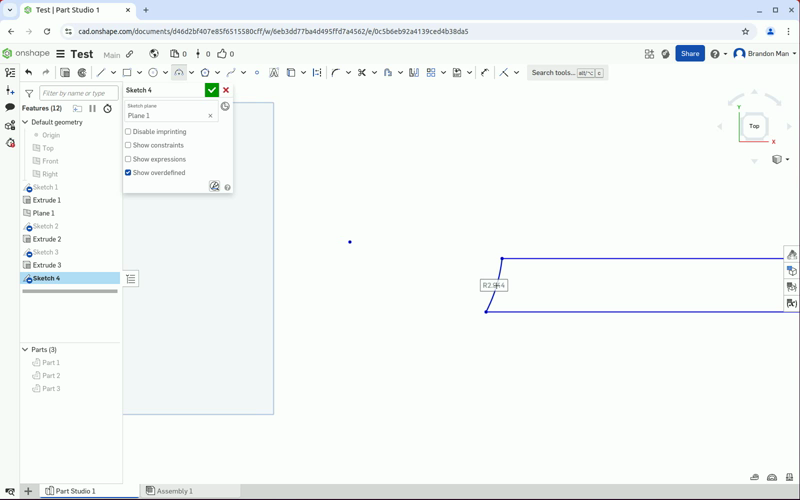
scroll(-6)
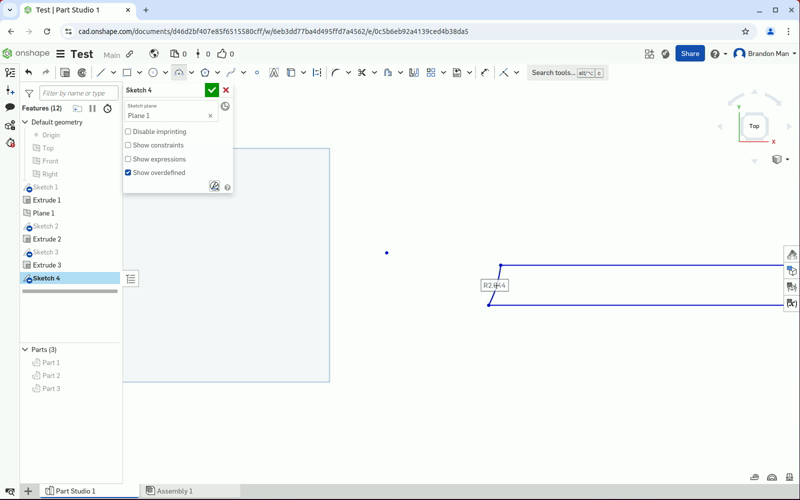
scroll(-6)
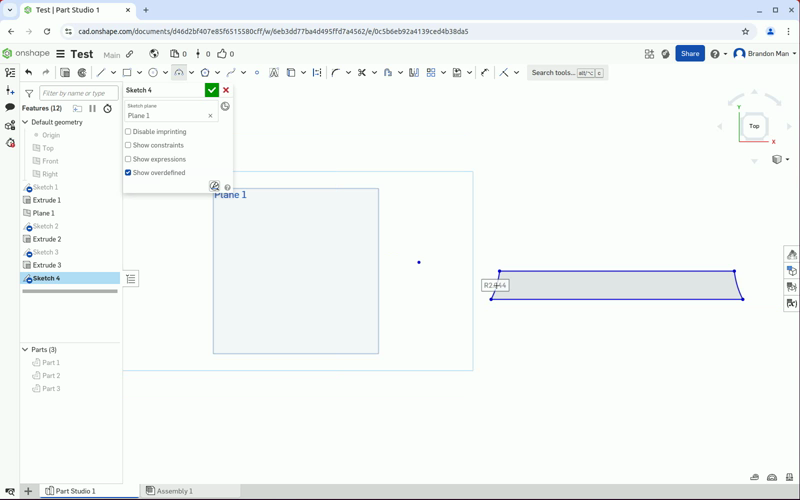
scroll(-6)
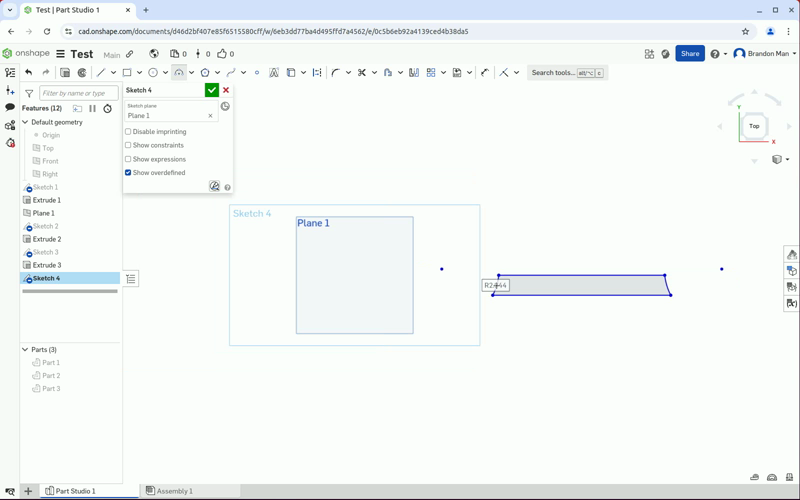
scroll(-6)
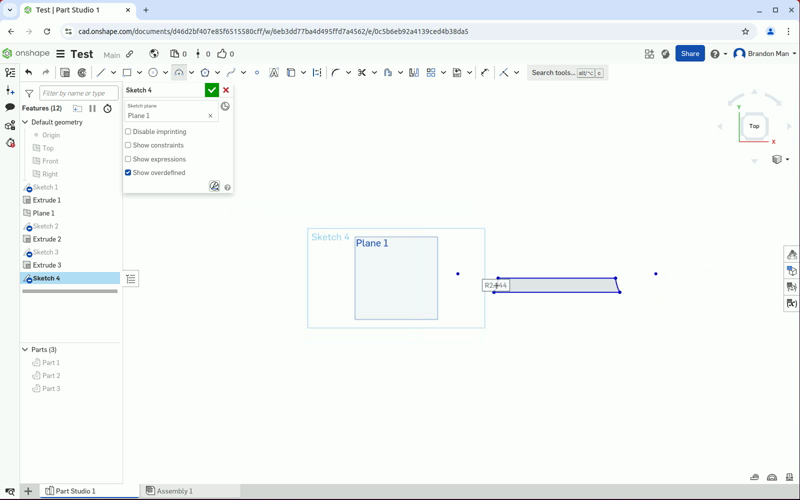
scroll(-6)
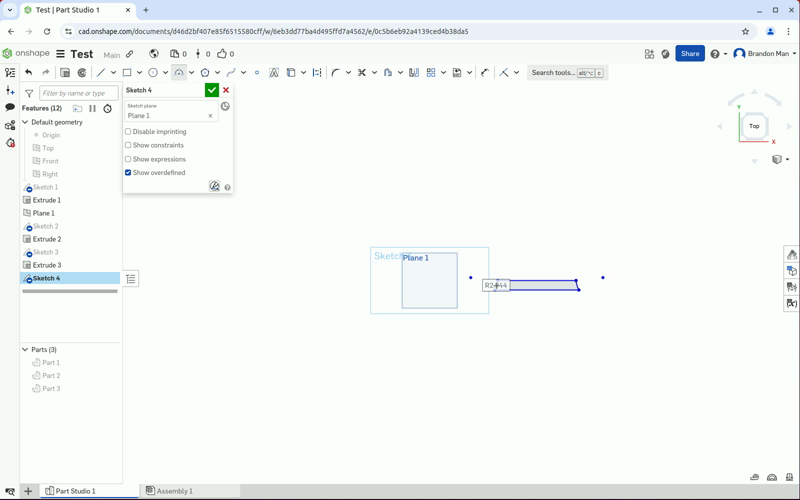
scroll(-6)
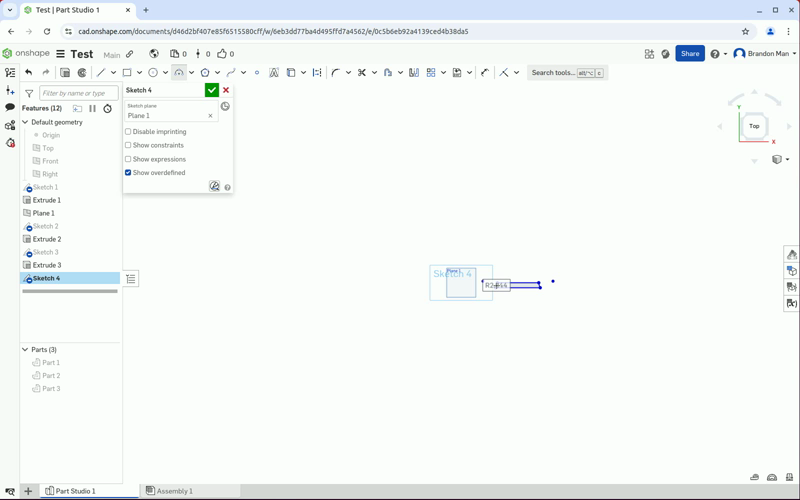
key_up(shift)
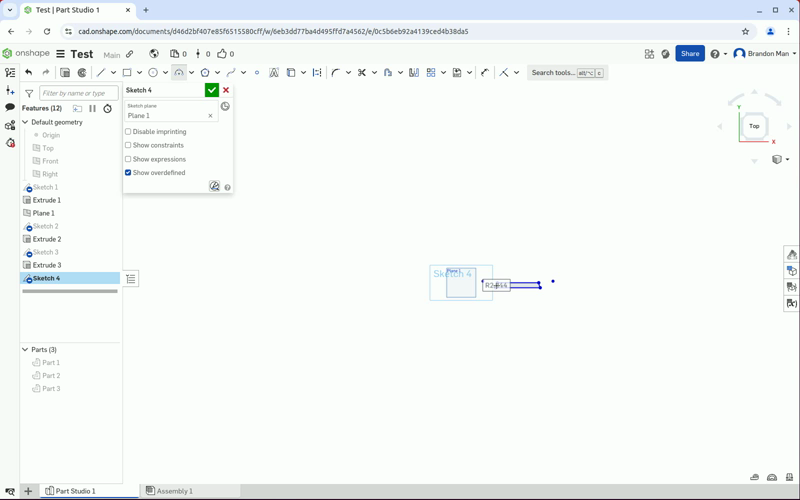
key(esc)
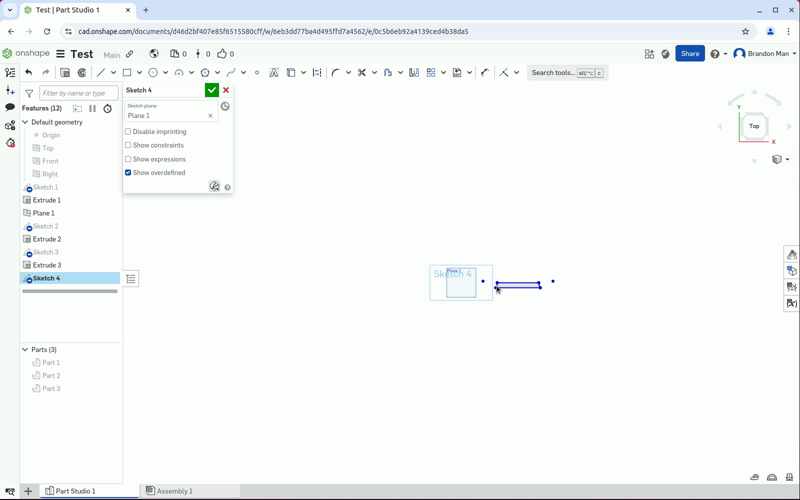
mouse_move(539, 287)
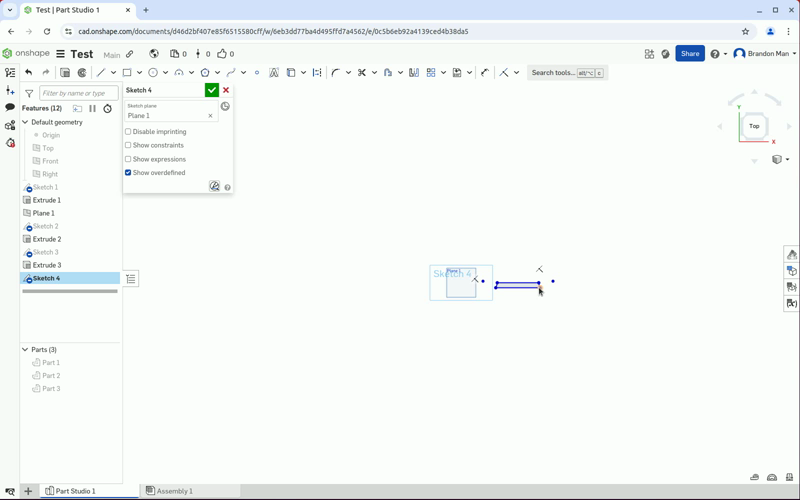
scroll(6)
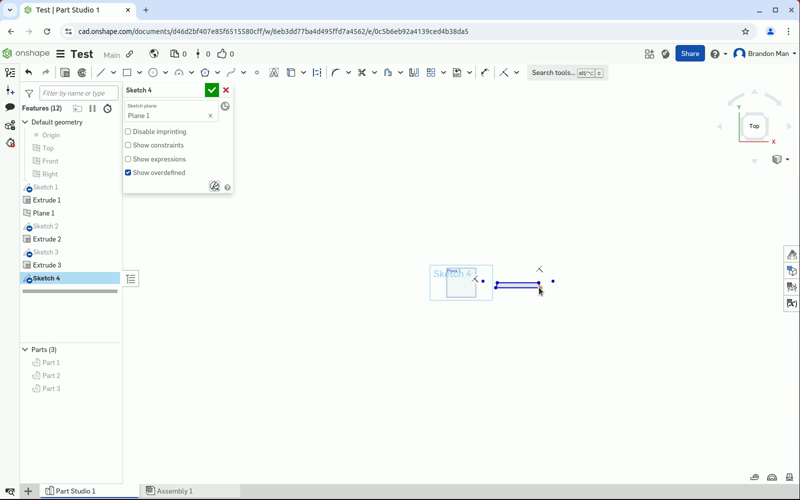
scroll(6)
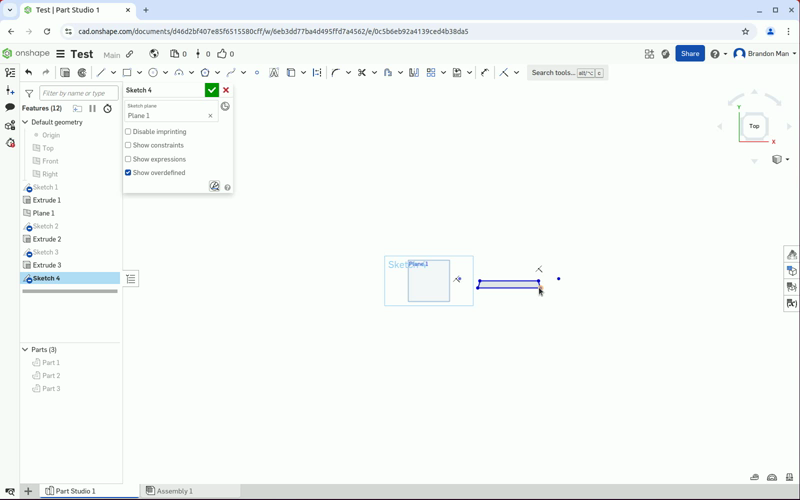
scroll(6)
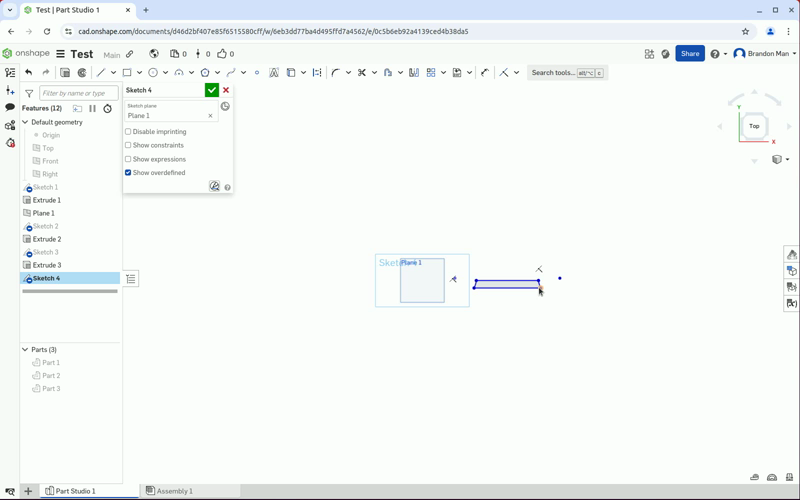
scroll(6)
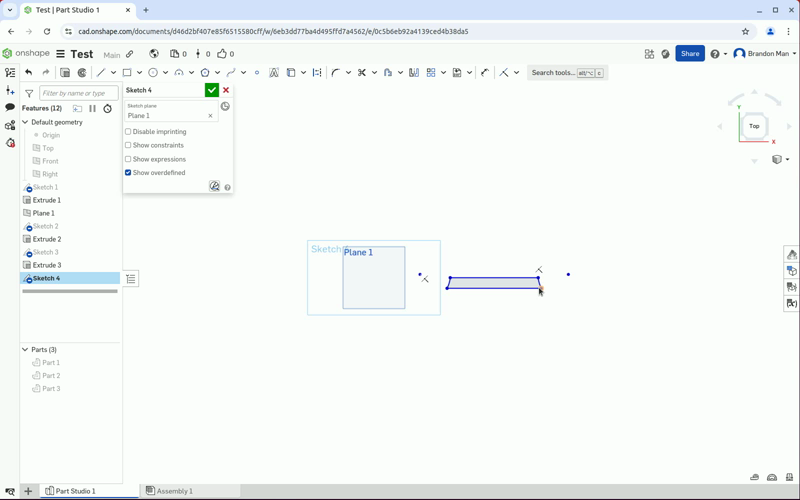
scroll(6)
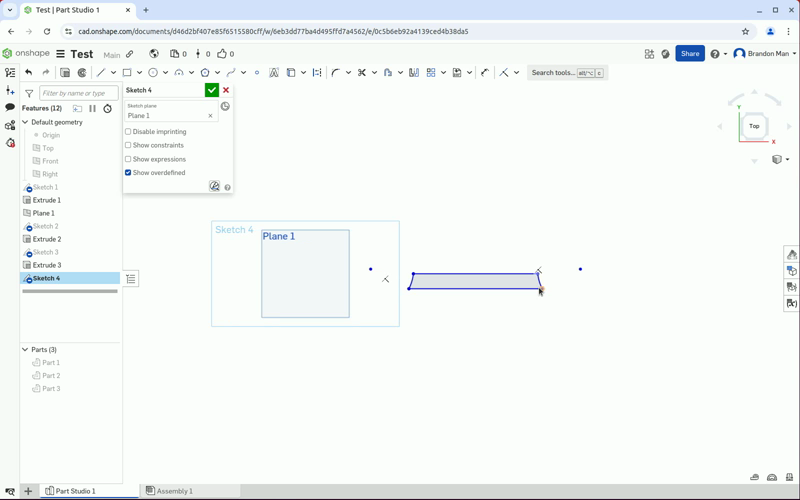
scroll(6)
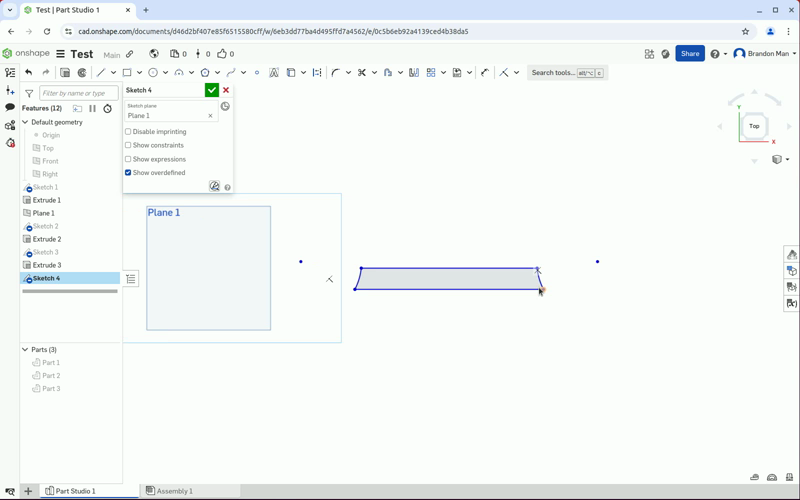
scroll(6)
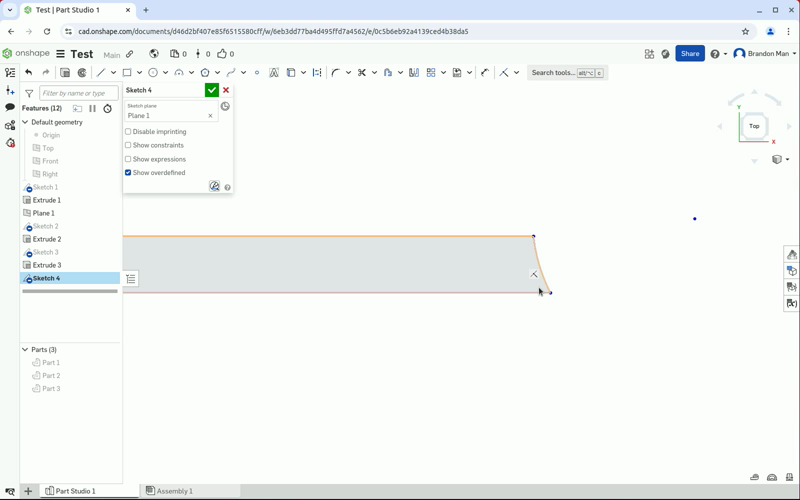
click(539, 287)
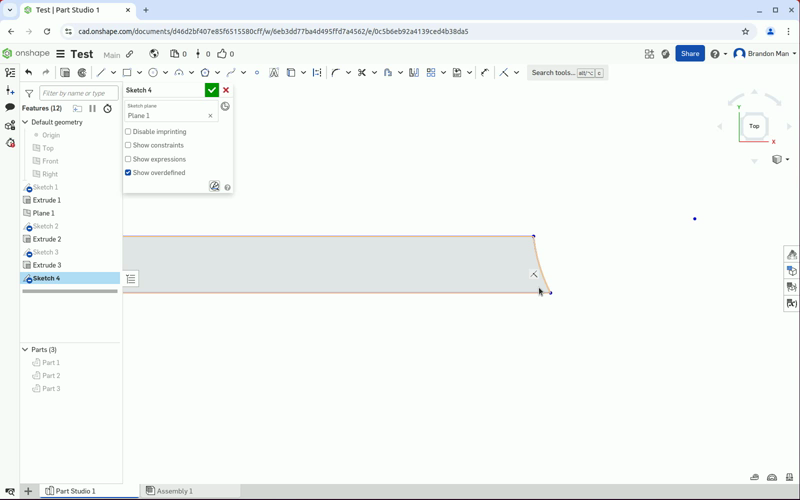
scroll(-6)
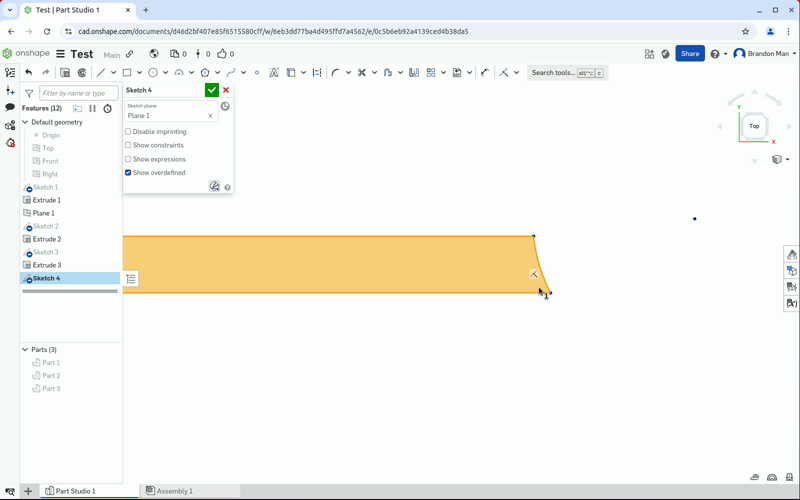
scroll(-6)
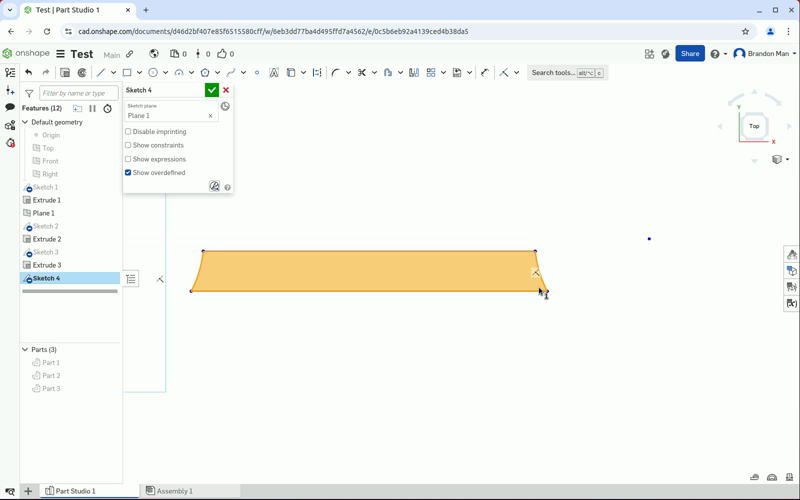
scroll(-6)
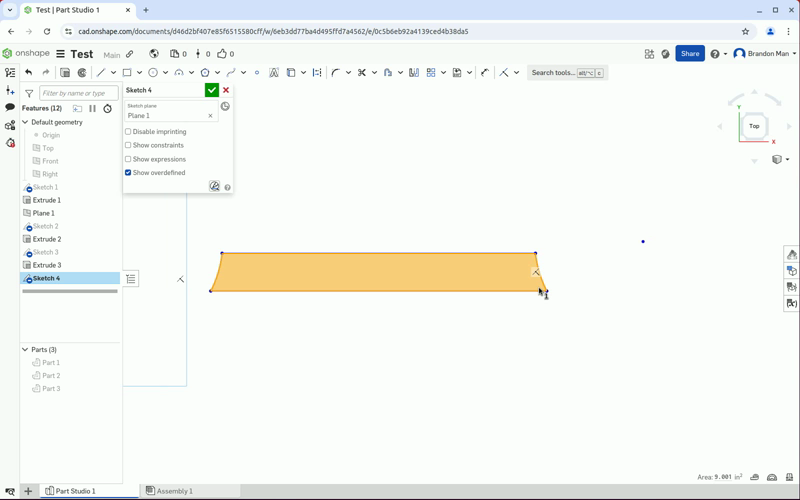
scroll(-6)
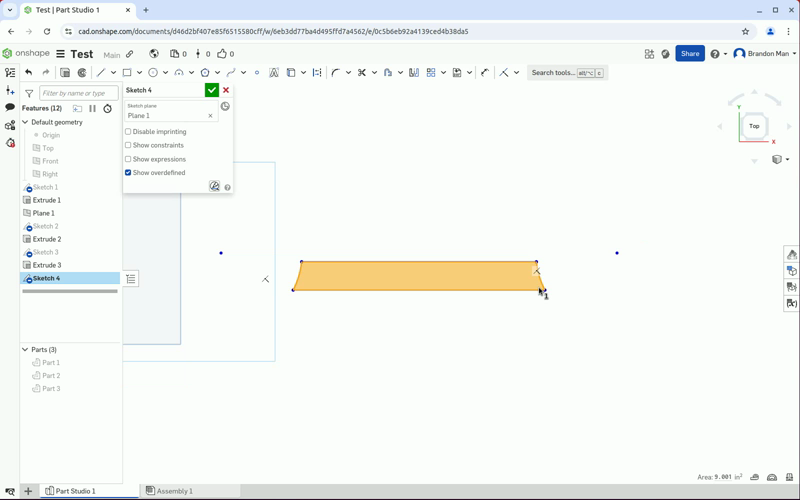
scroll(-6)
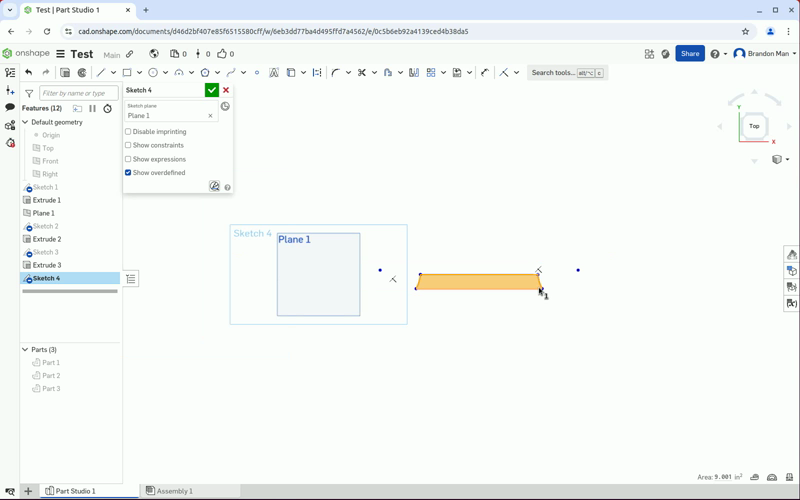
scroll(-6)
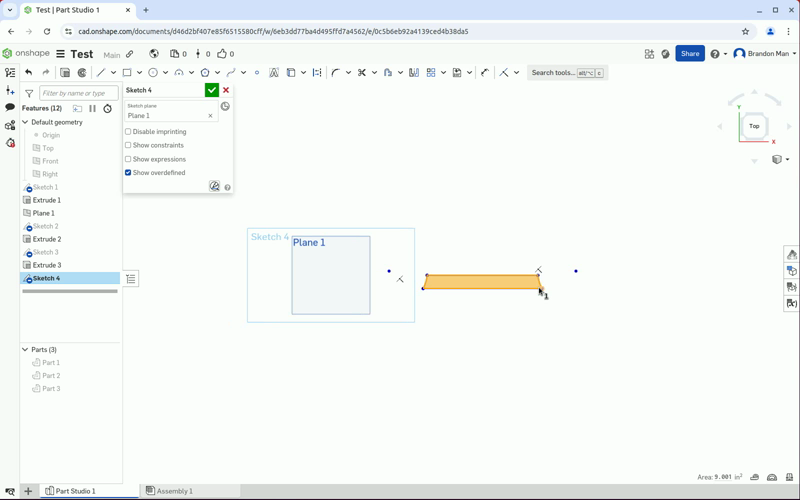
scroll(-6)
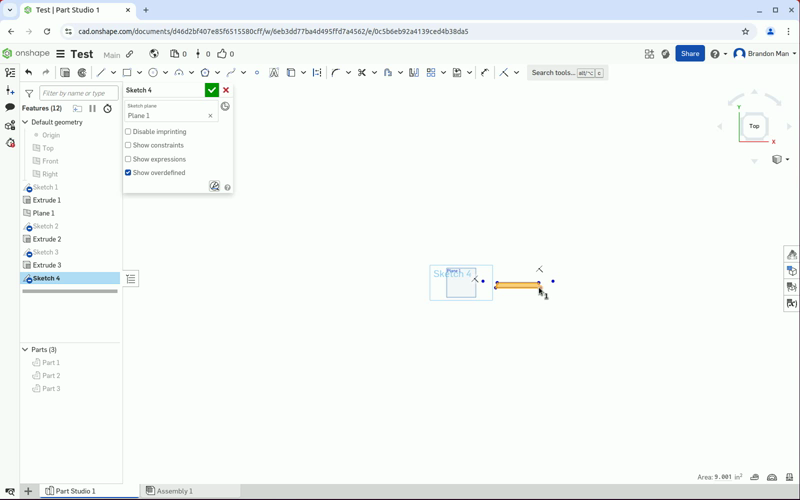
mouse_move(73, 352)
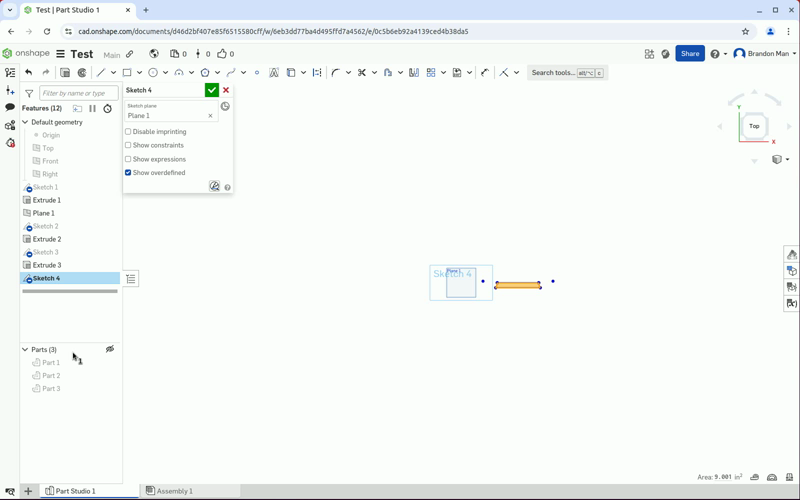
key(shift+y)
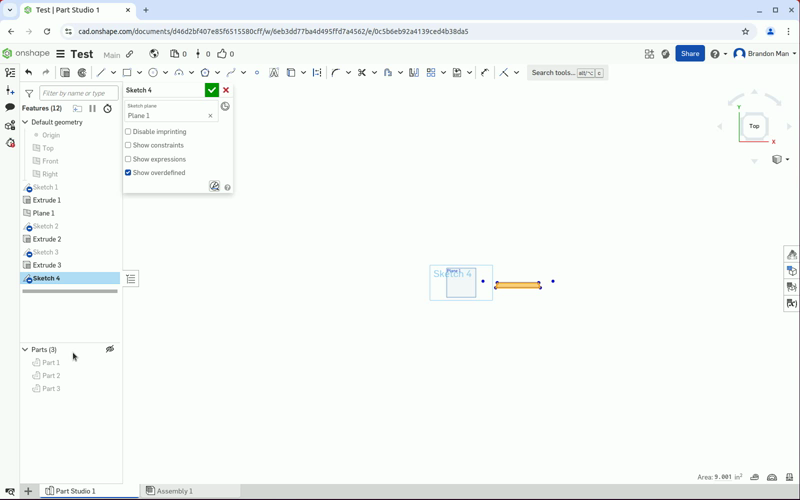
key(shift+e)
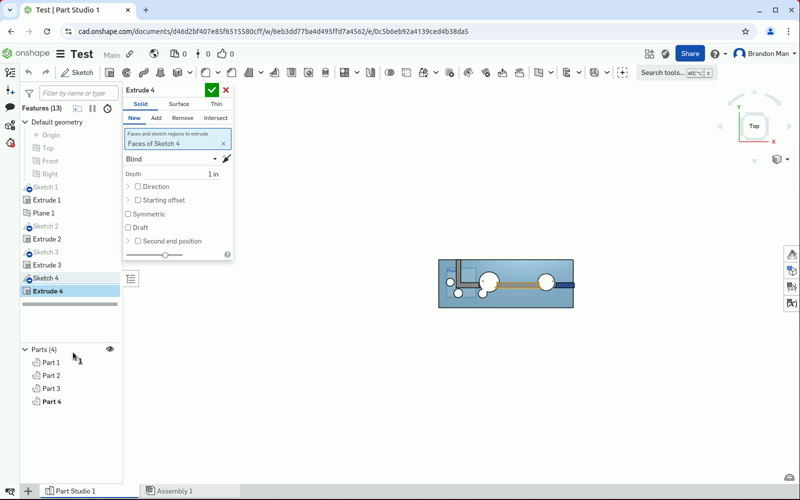
mouse_move(143, 106)
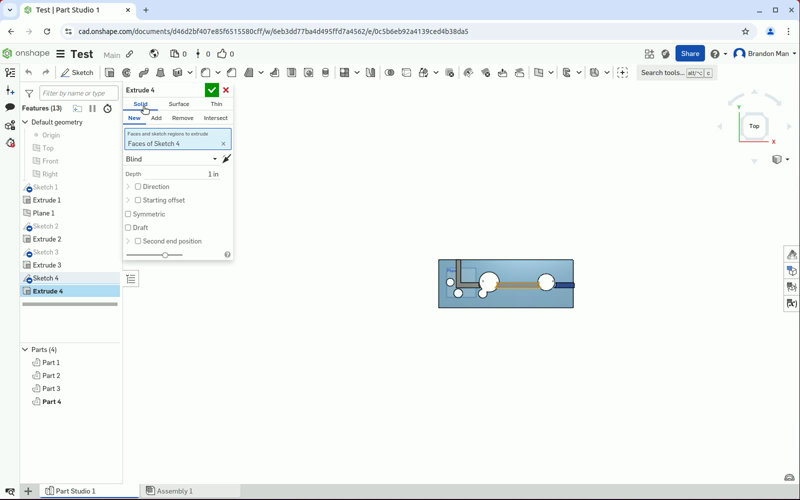
click(143, 106)
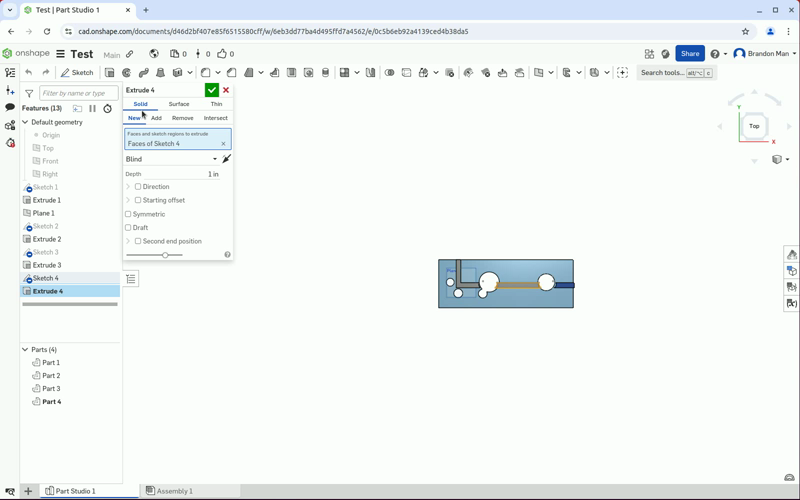
mouse_move(137, 120)
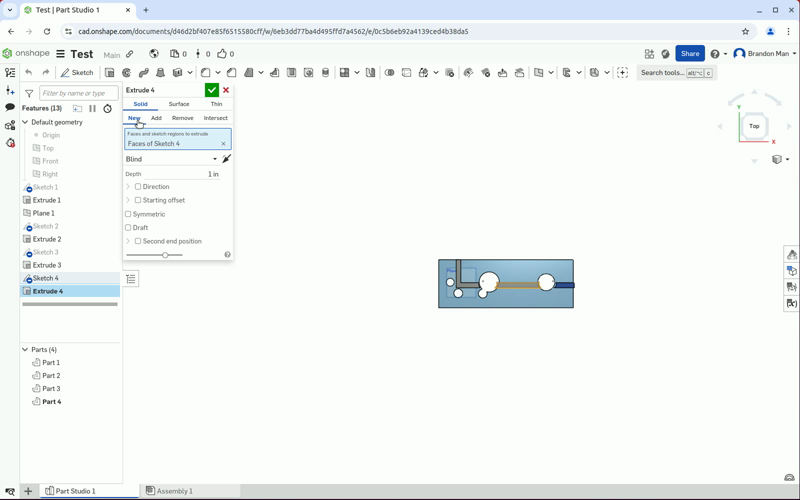
click(137, 120)
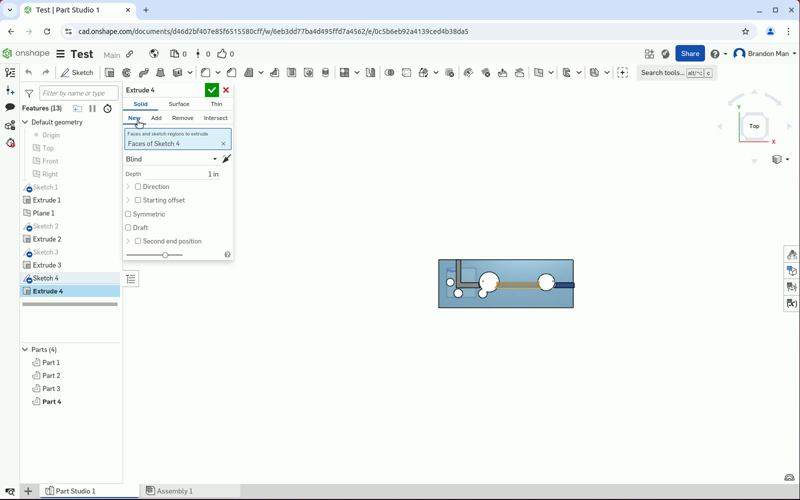
key(tab, 4)
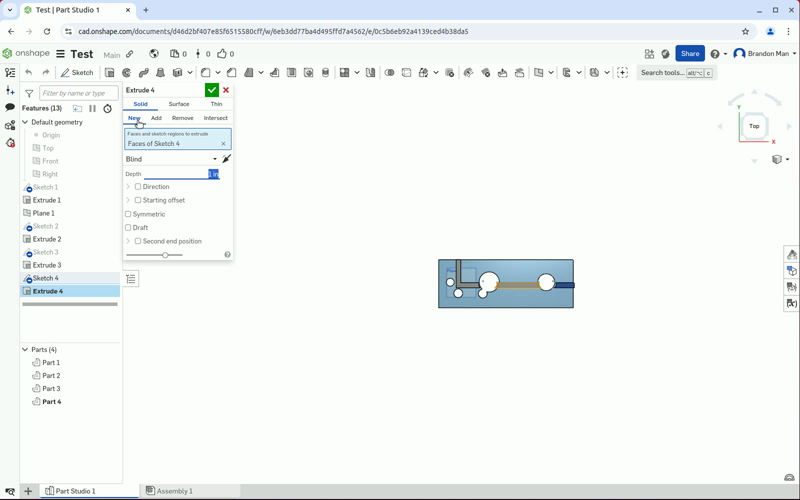
text(11.554)
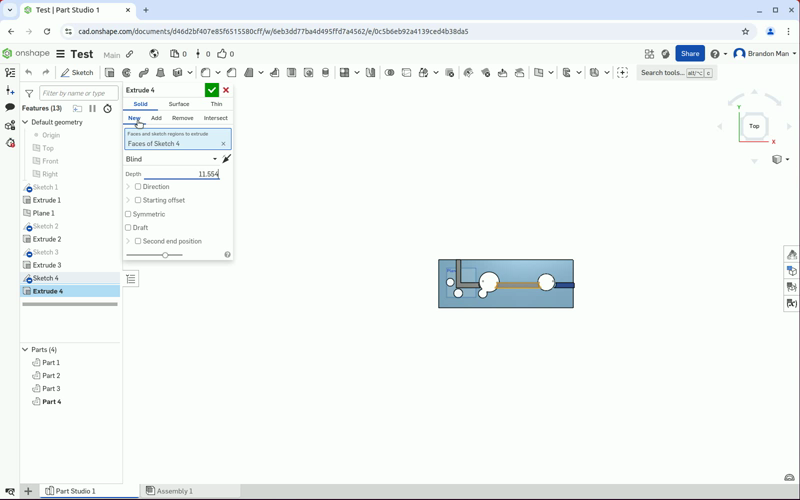
key(enter)
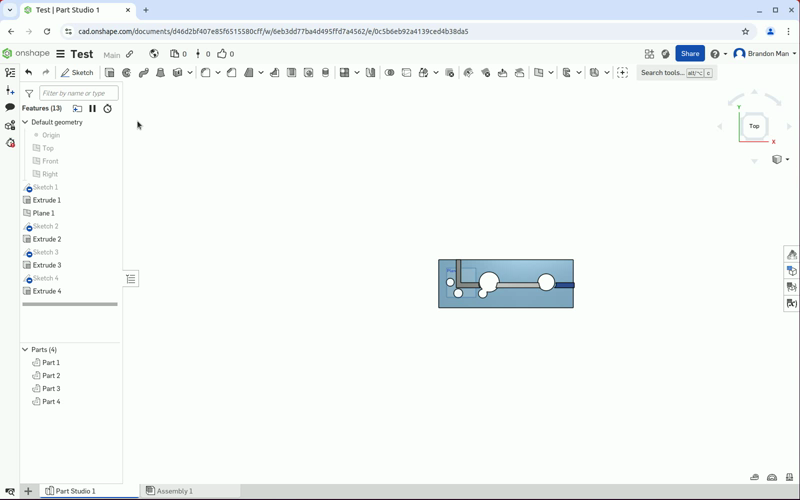
key(shift+h)
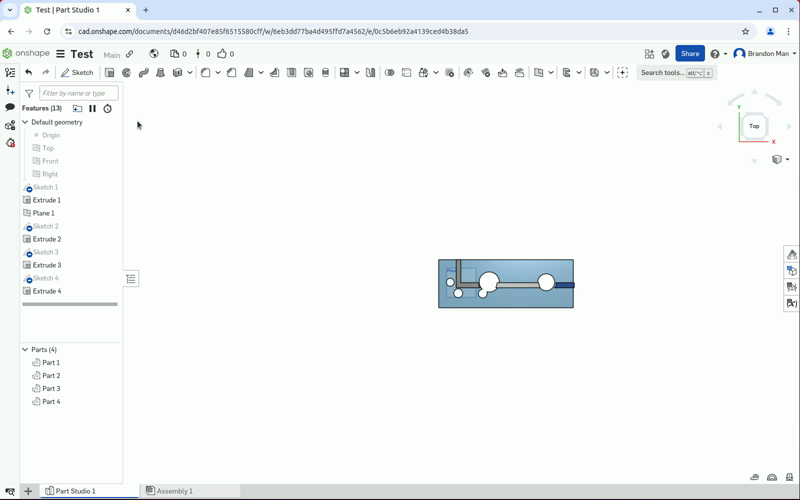
key(shift+h)
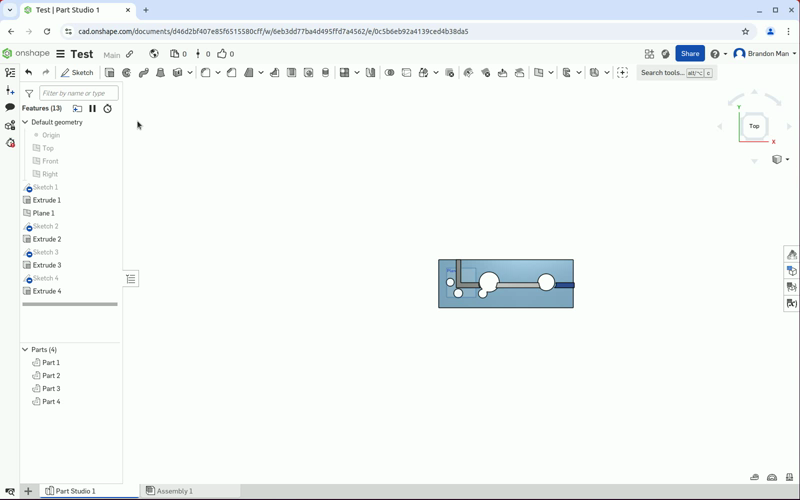
mouse_move(73, 189)
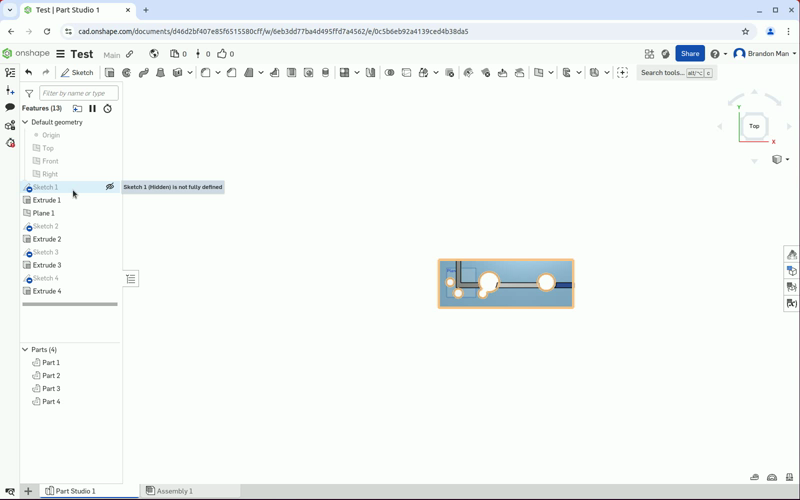
click(73, 189)
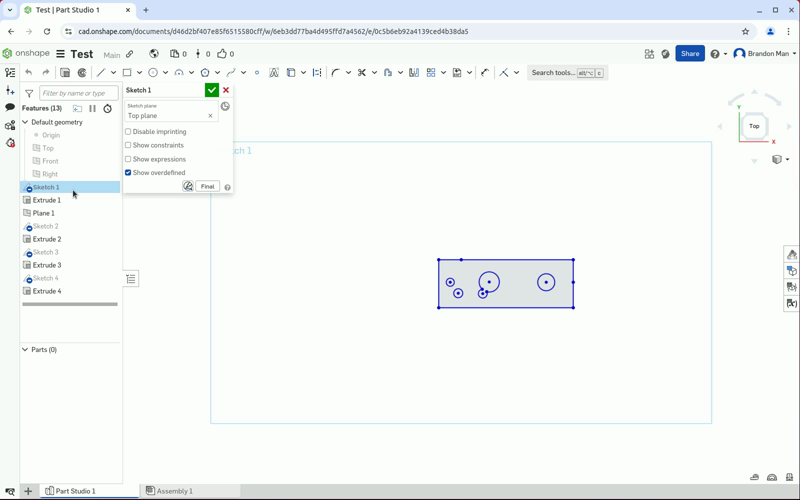
mouse_move(229, 92)
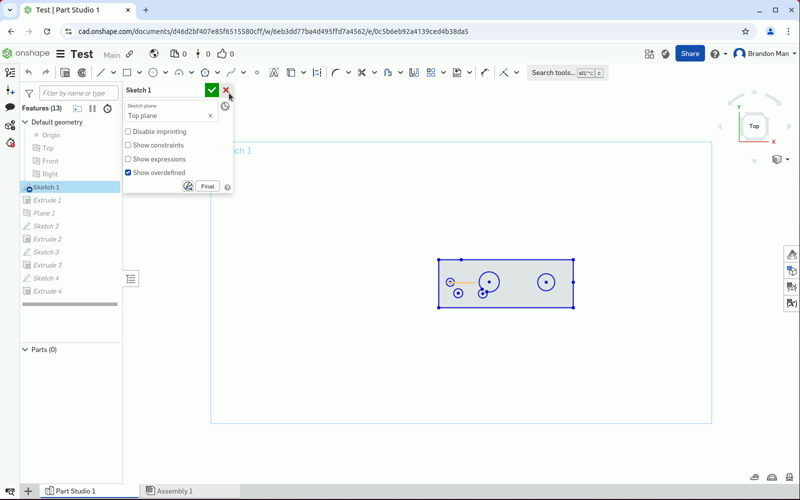
click(229, 92)
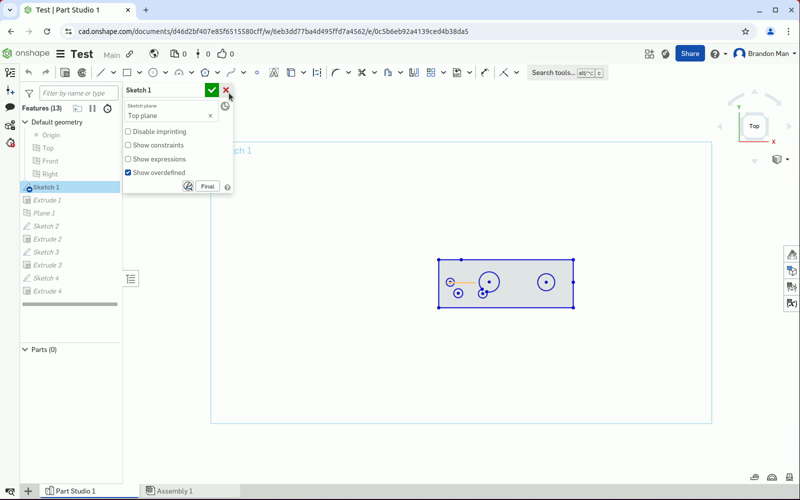
key(shift+s)
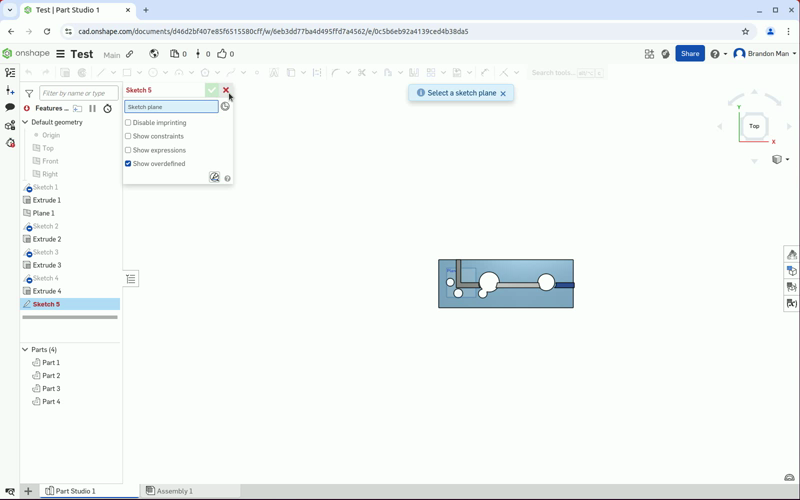
mouse_move(73, 215)
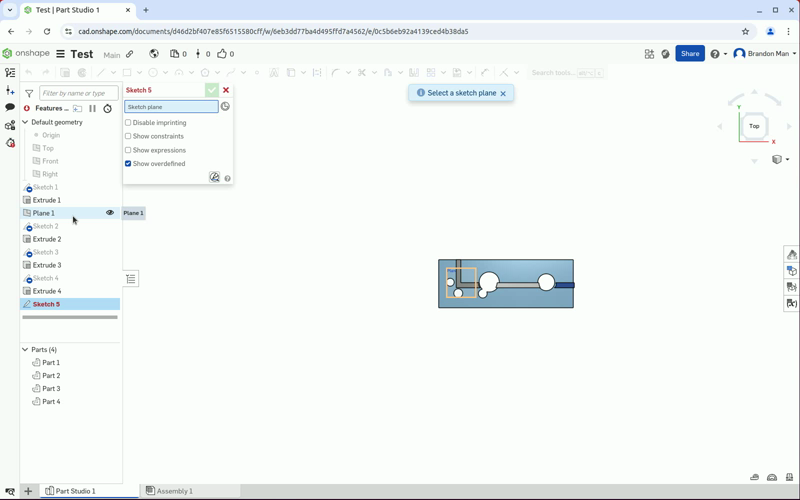
click(73, 215)
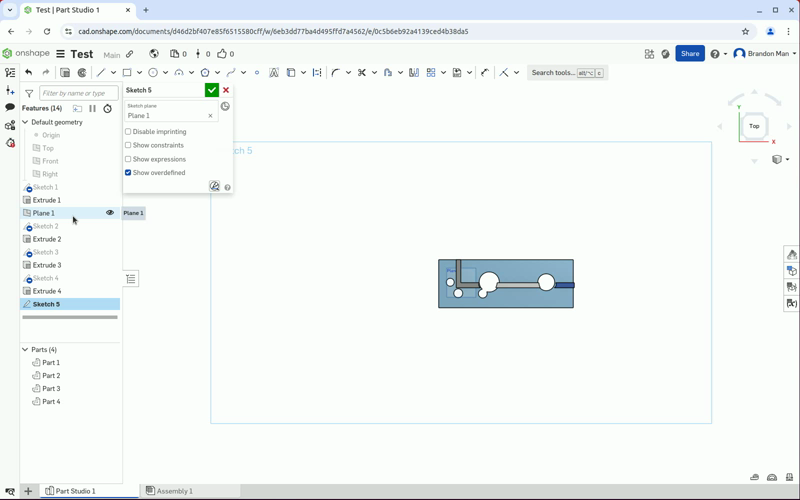
mouse_move(73, 352)
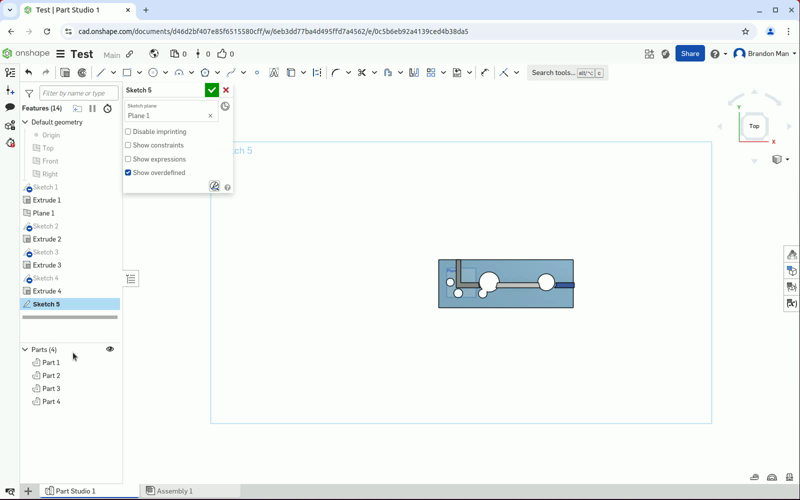
key(y)
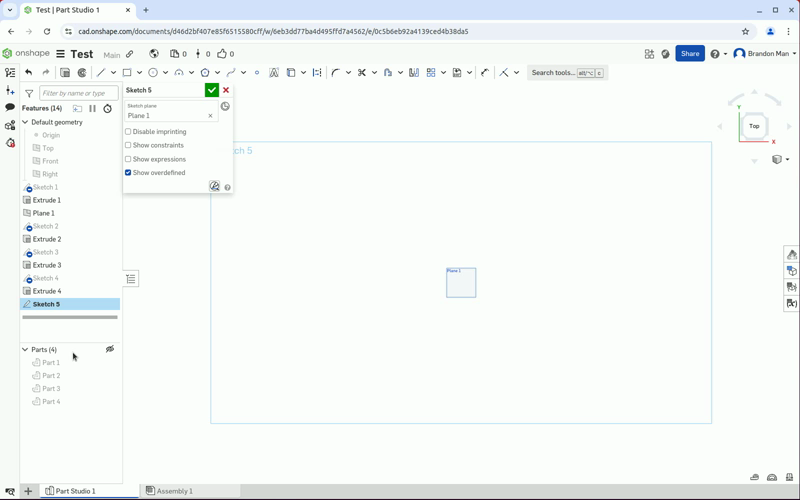
key(a)
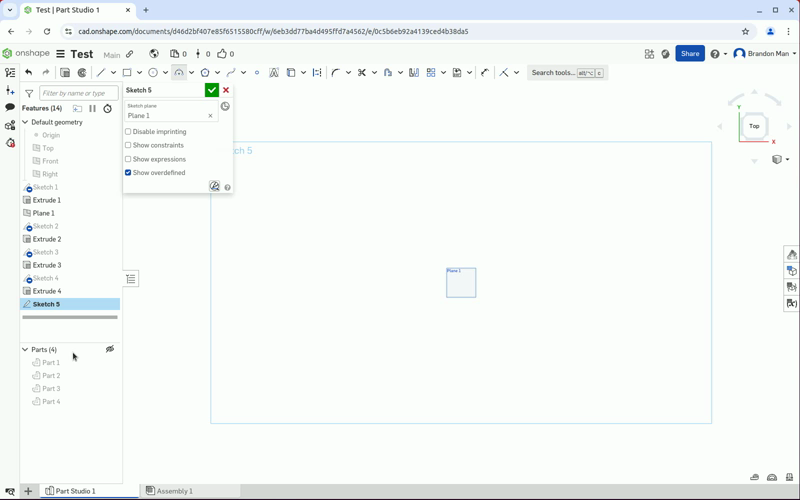
key_down(shift)
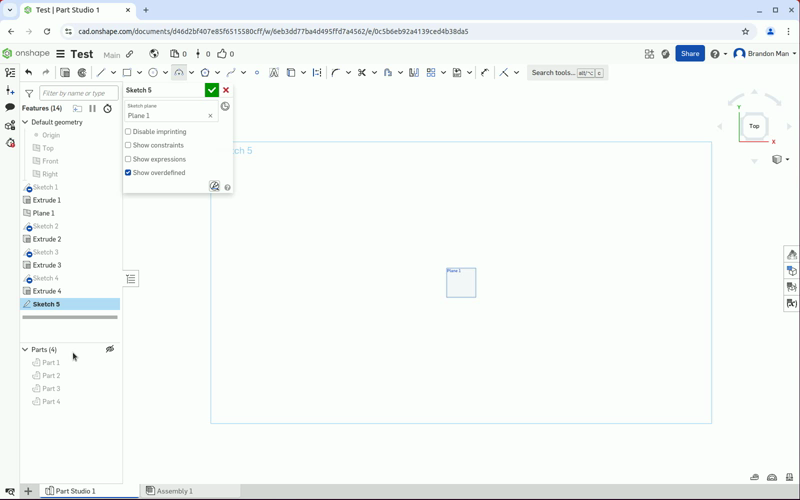
mouse_move(478, 282)
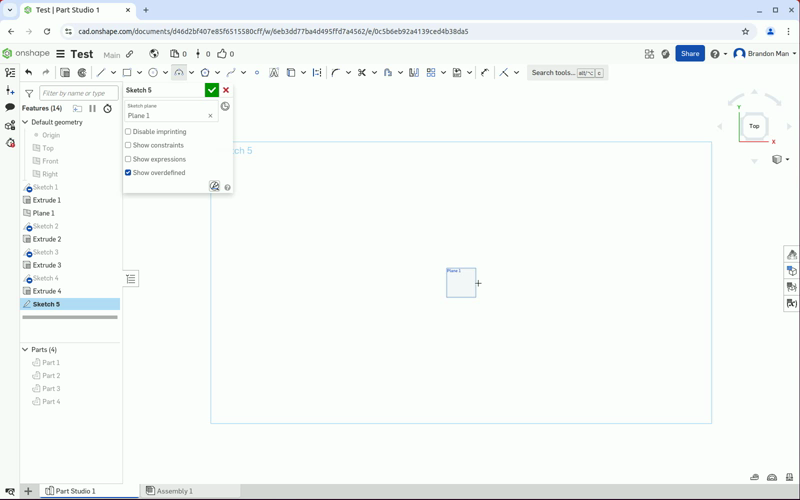
click(478, 282)
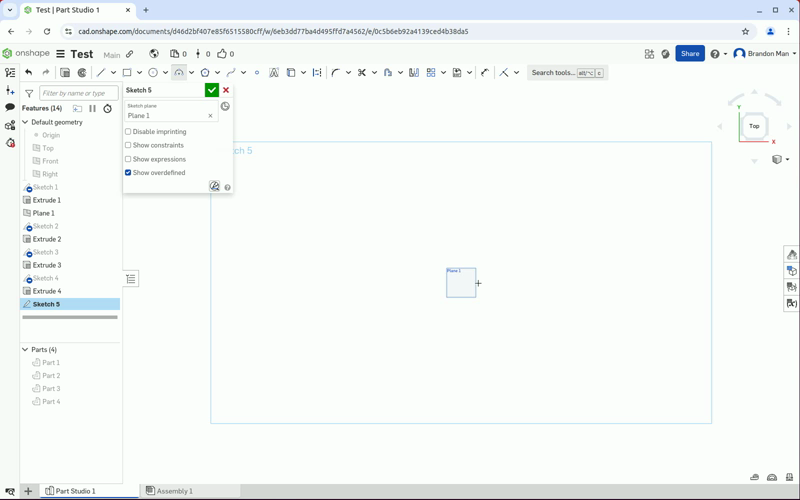
key_up(shift)
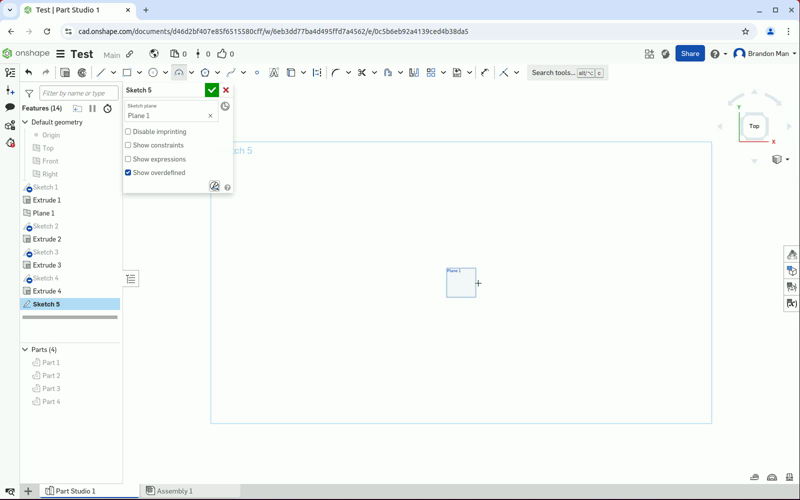
key_down(shift)
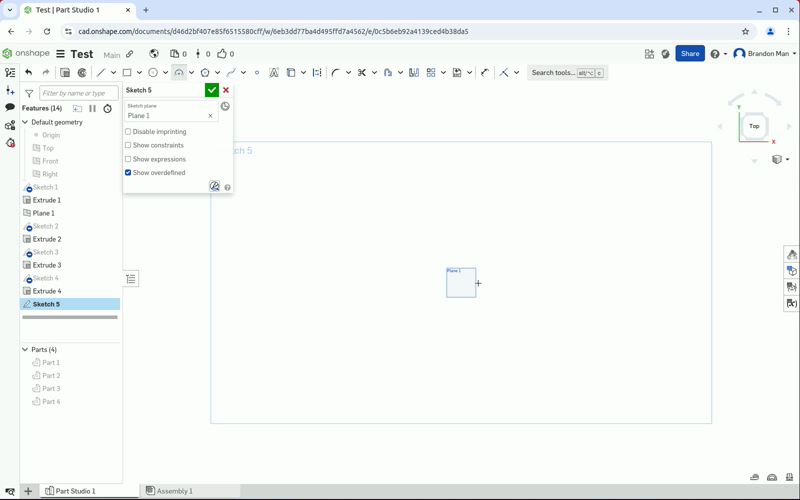
mouse_move(479, 287)
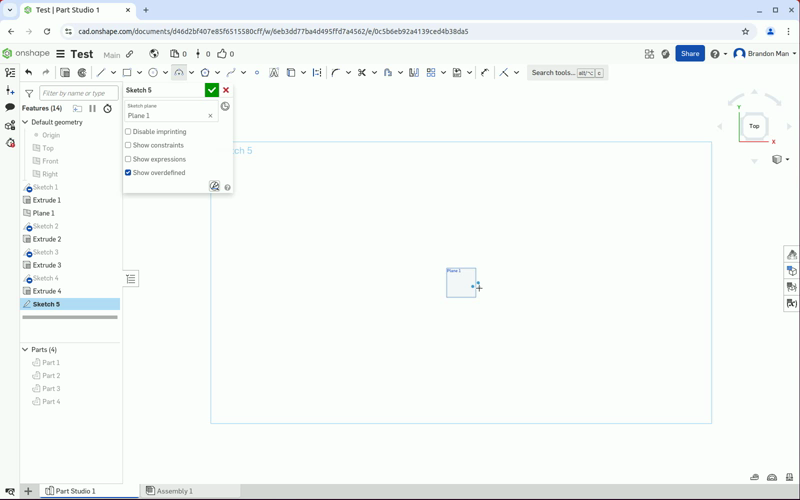
scroll(6)
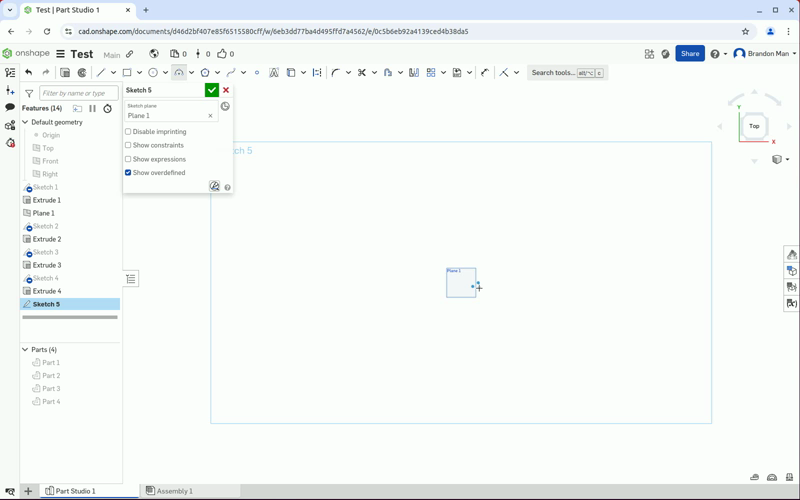
scroll(6)
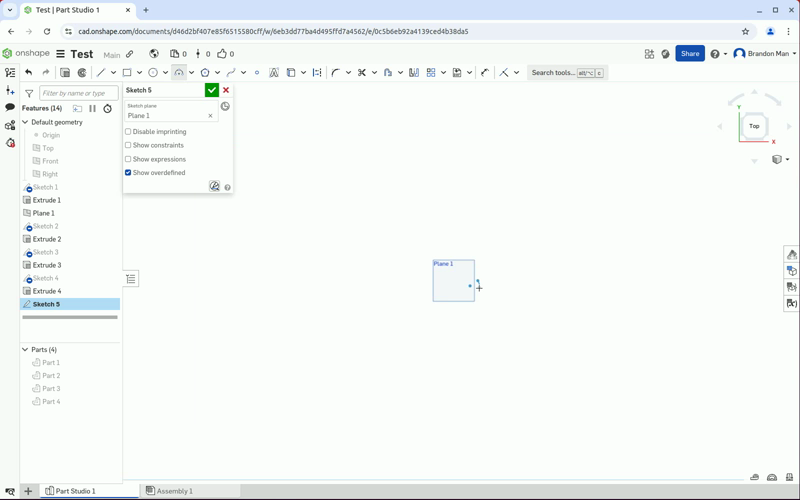
scroll(6)
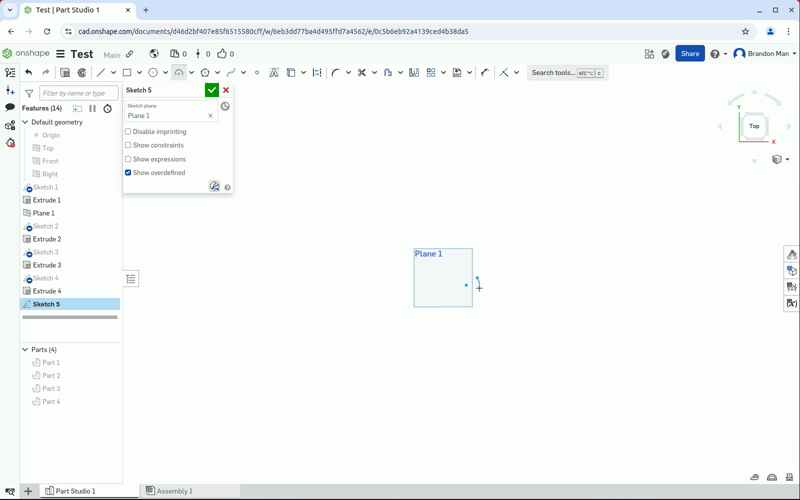
scroll(6)
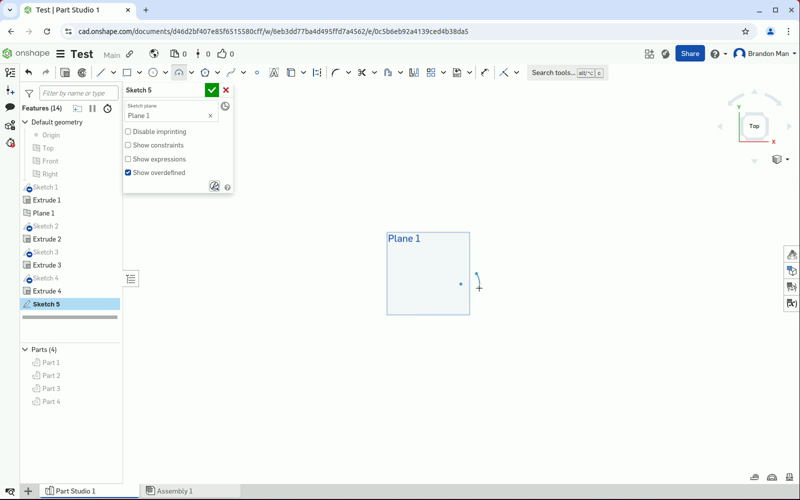
scroll(6)
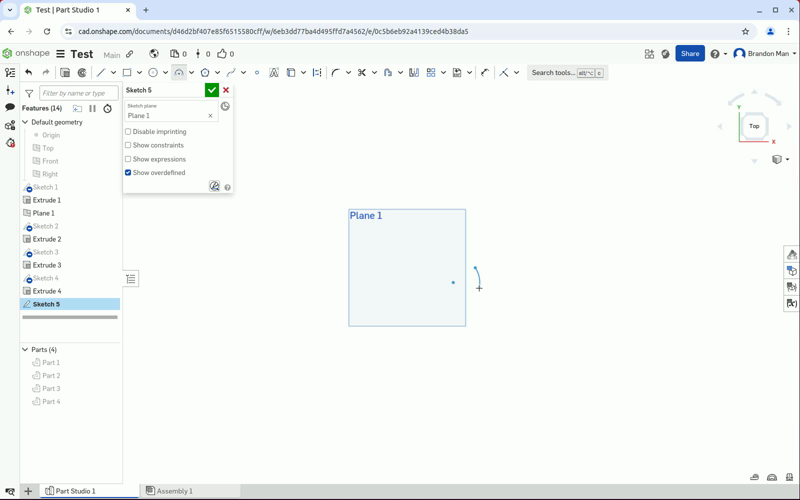
scroll(6)
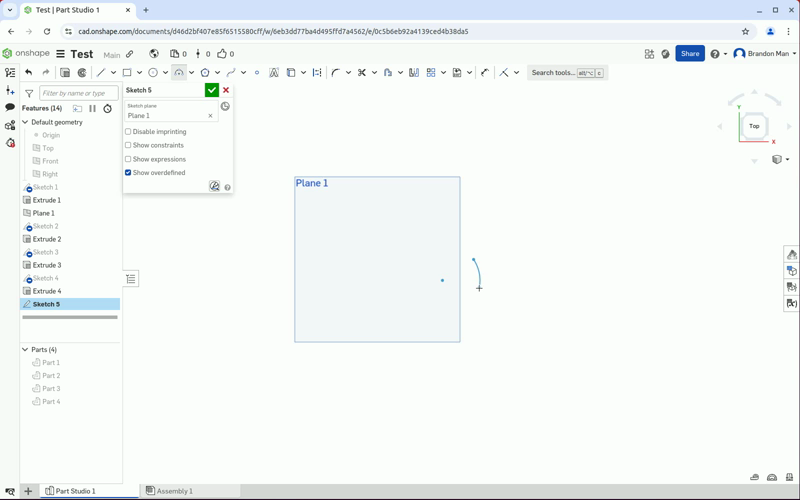
scroll(6)
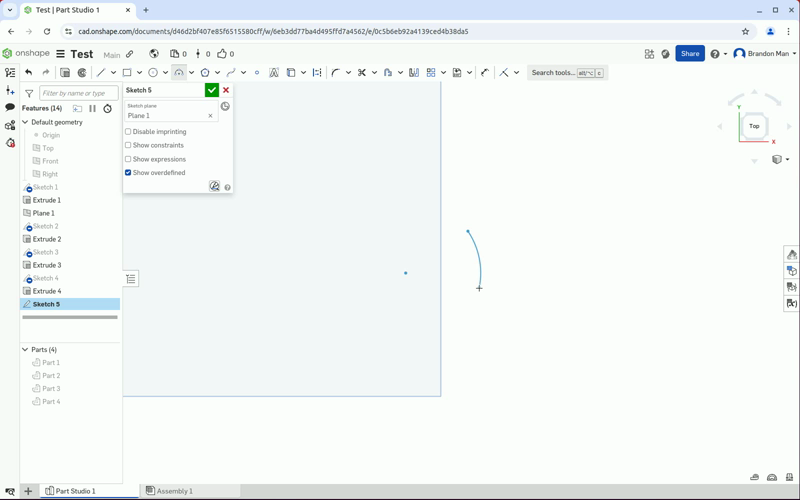
click(479, 287)
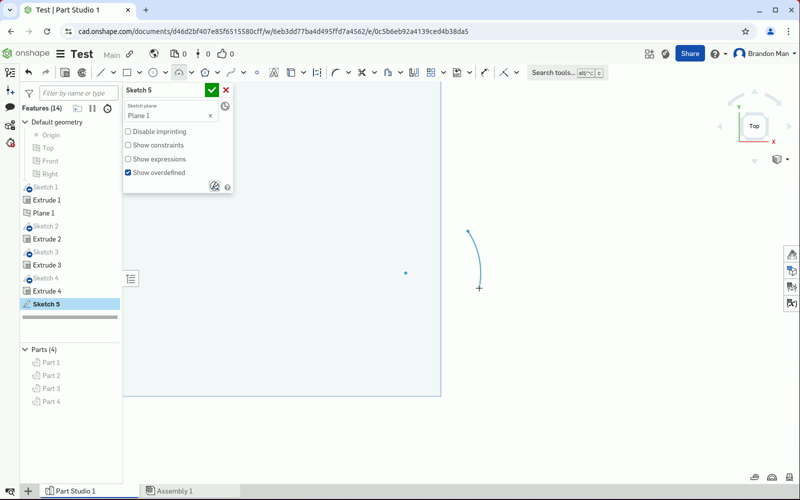
scroll(-6)
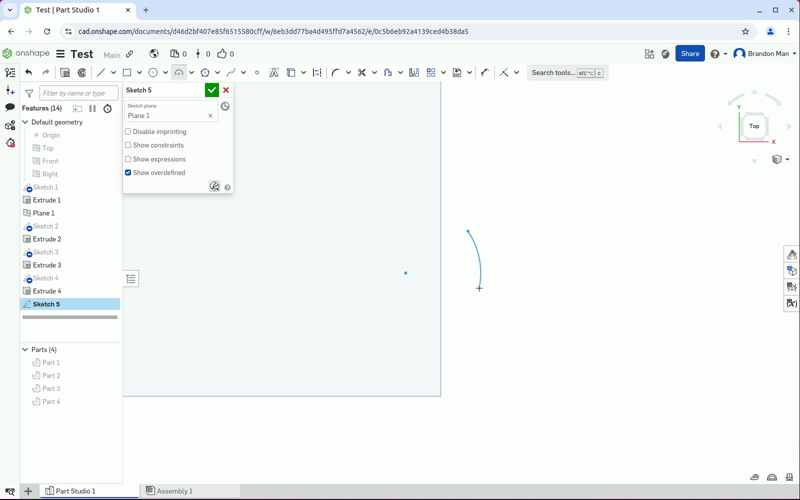
scroll(-6)
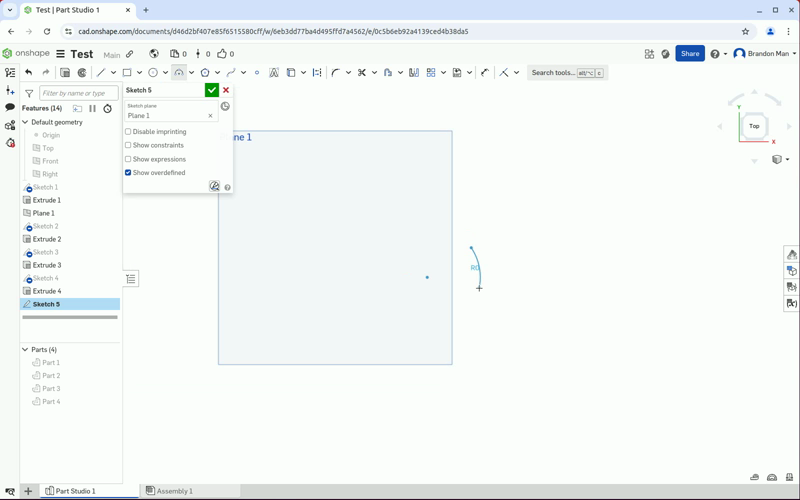
scroll(-6)
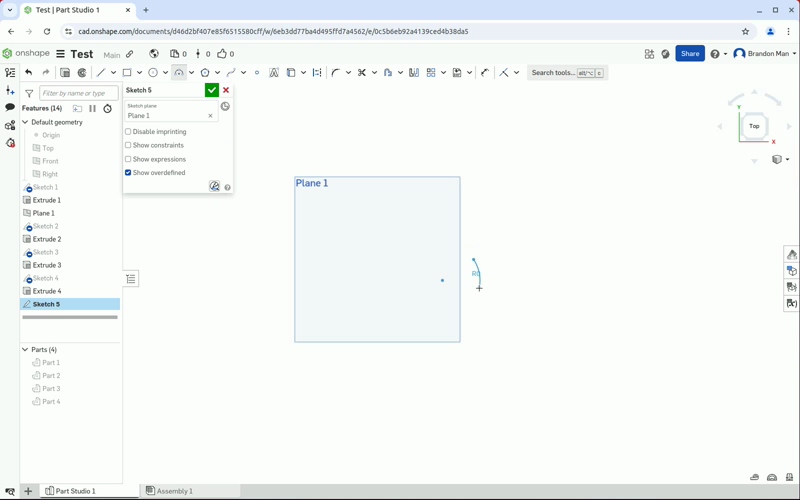
scroll(-6)
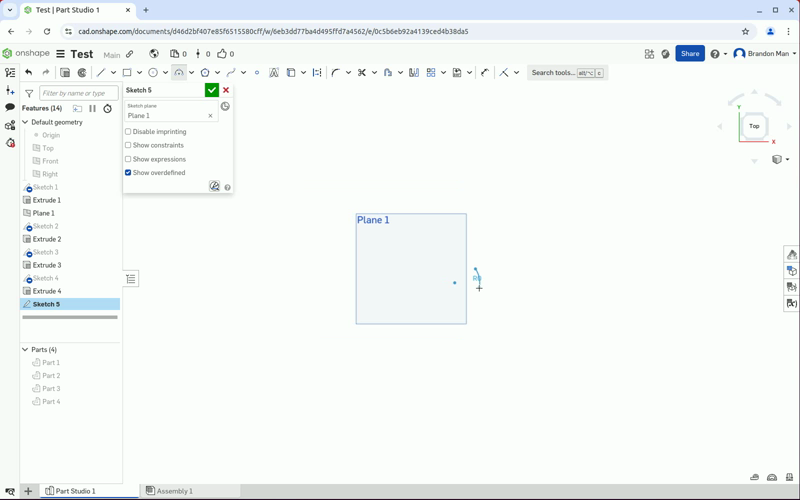
scroll(-6)
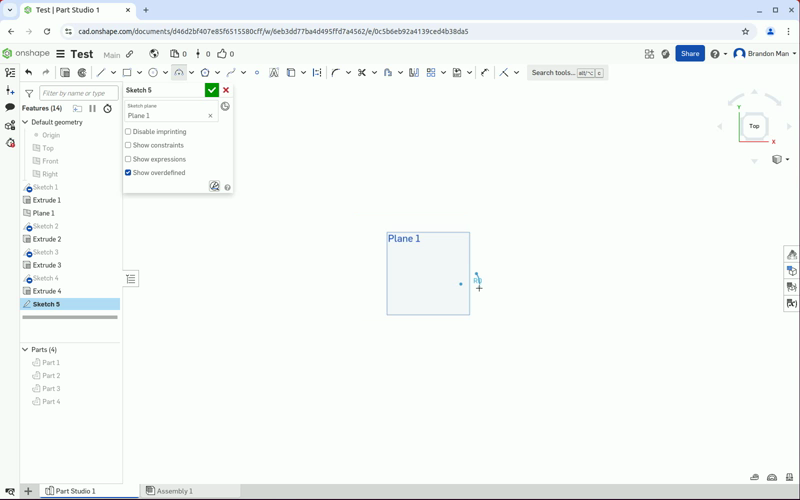
scroll(-6)
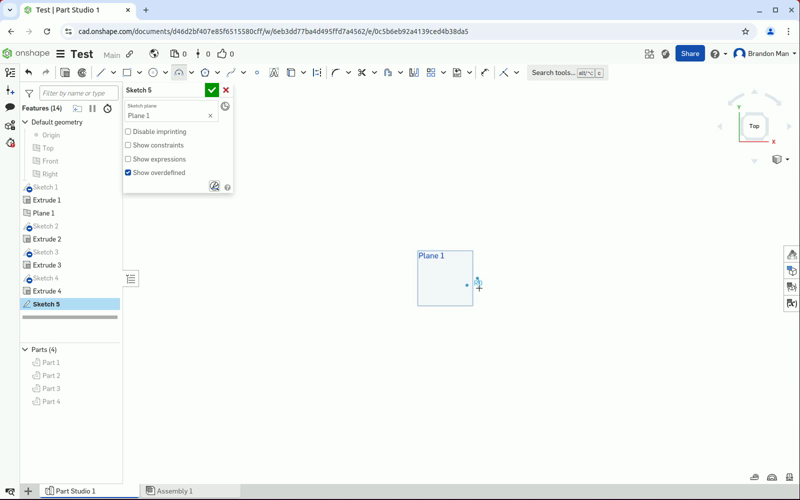
scroll(-6)
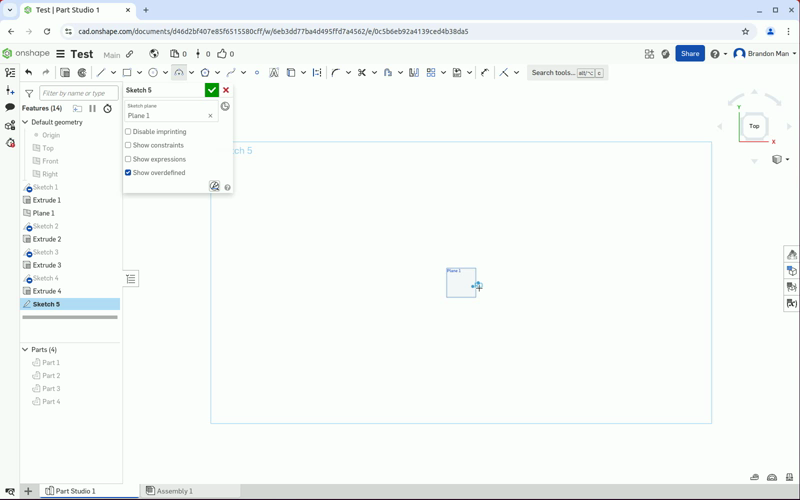
mouse_move(477, 285)
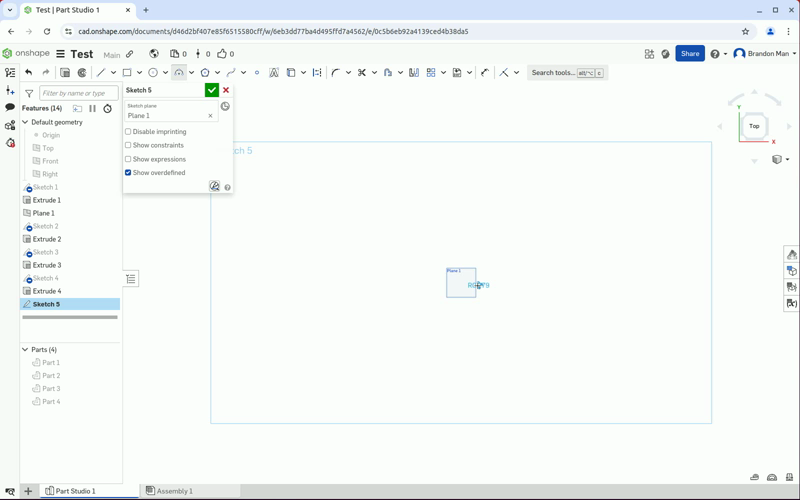
scroll(6)
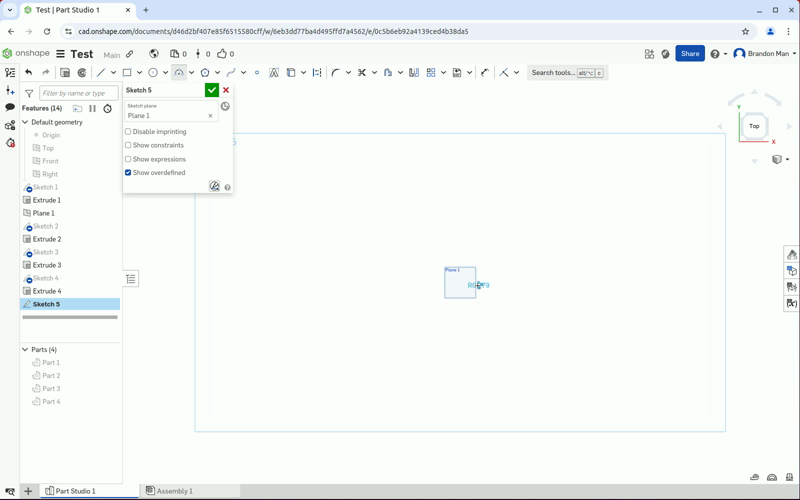
scroll(6)
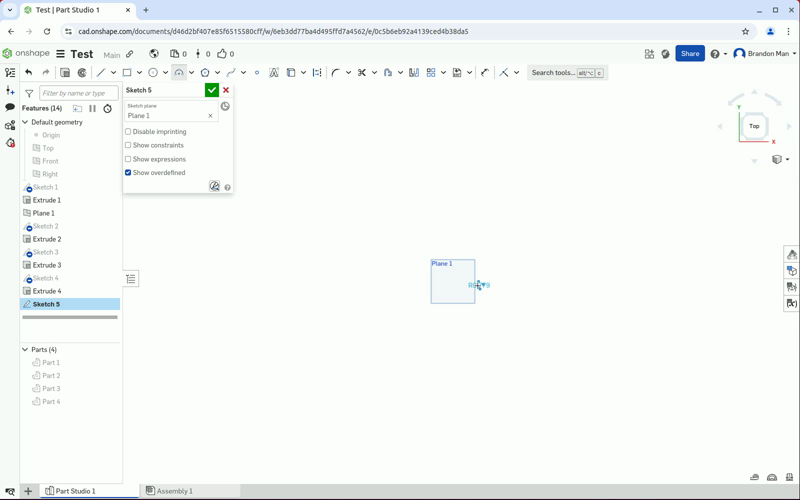
scroll(6)
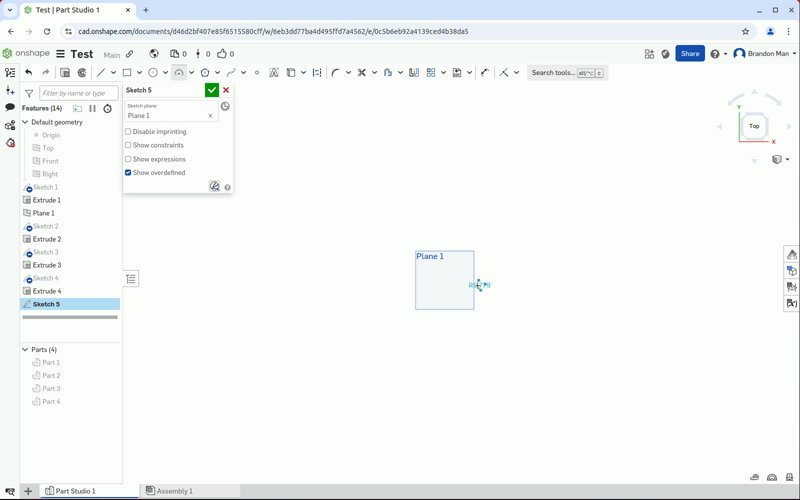
scroll(6)
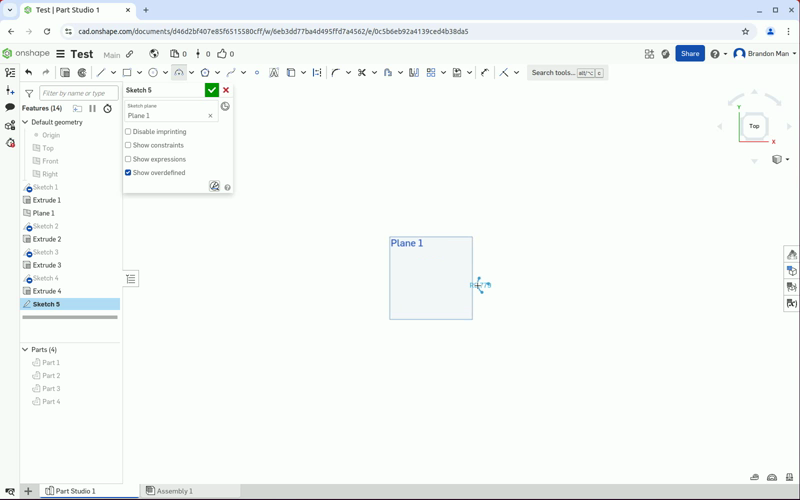
scroll(6)
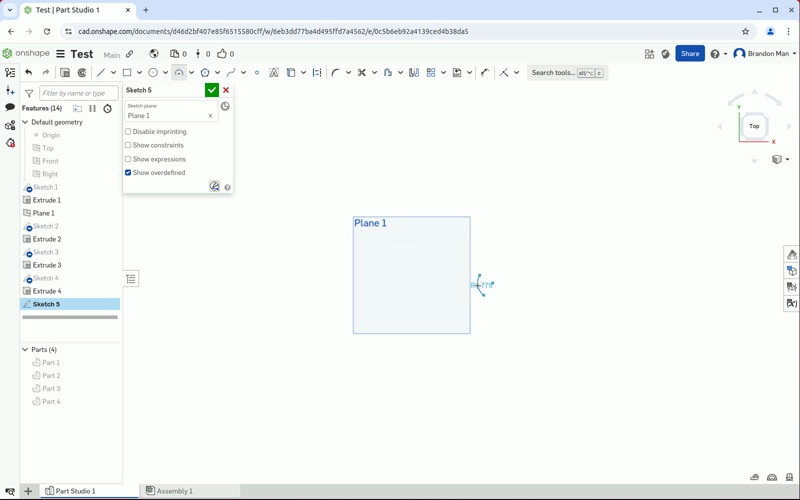
scroll(6)
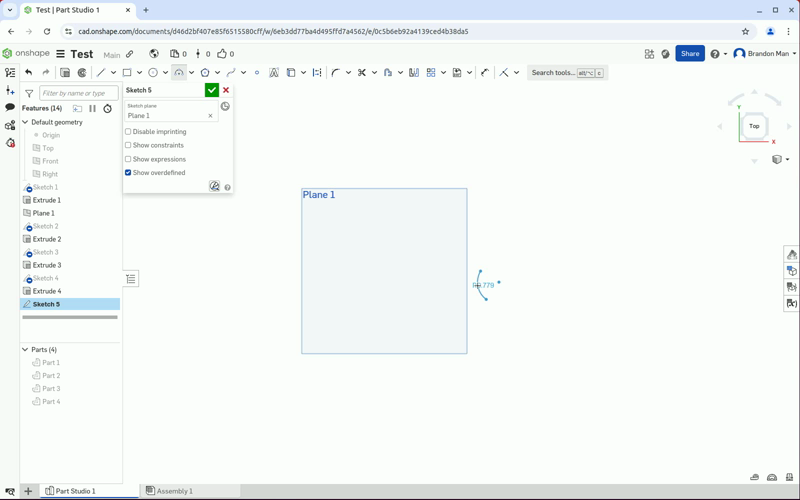
scroll(6)
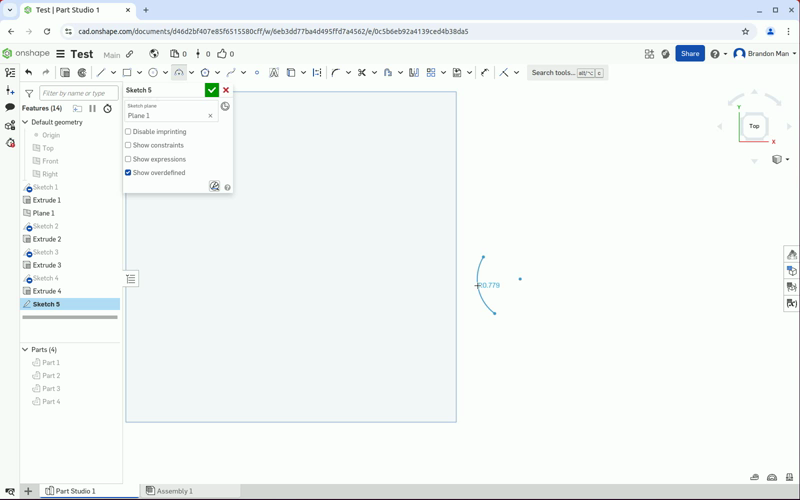
click(477, 285)
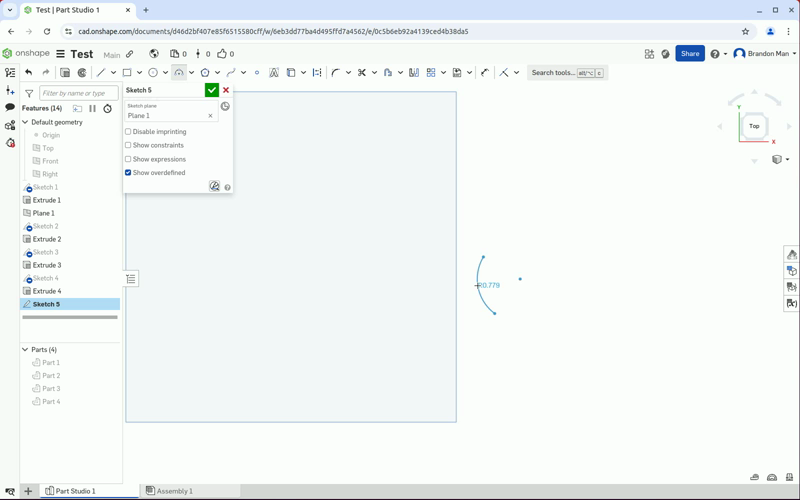
scroll(-6)
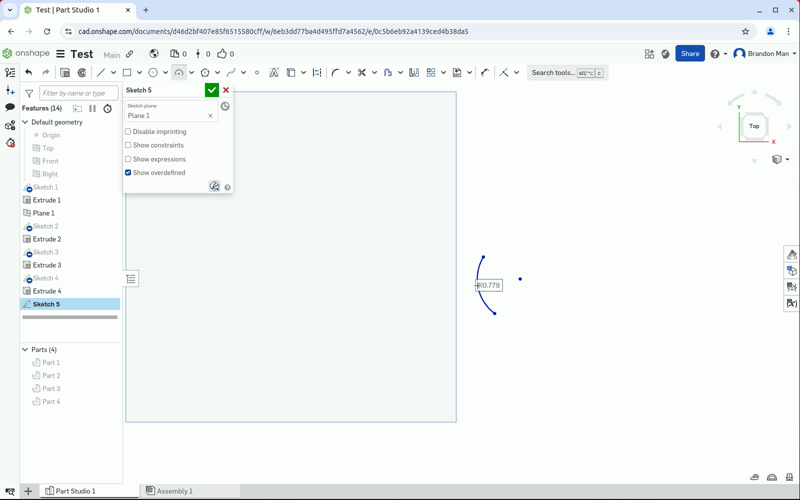
scroll(-6)
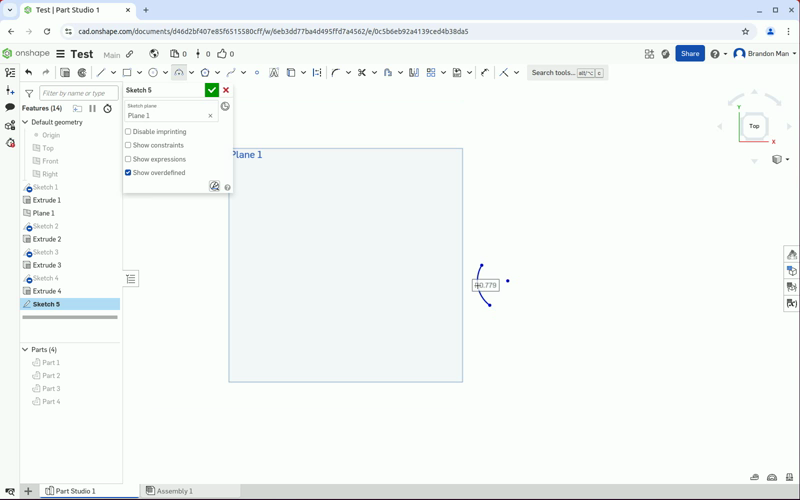
scroll(-6)
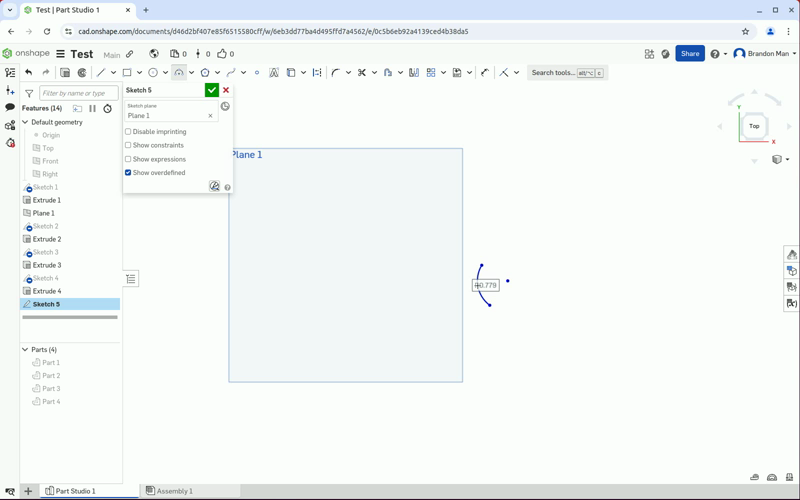
scroll(-6)
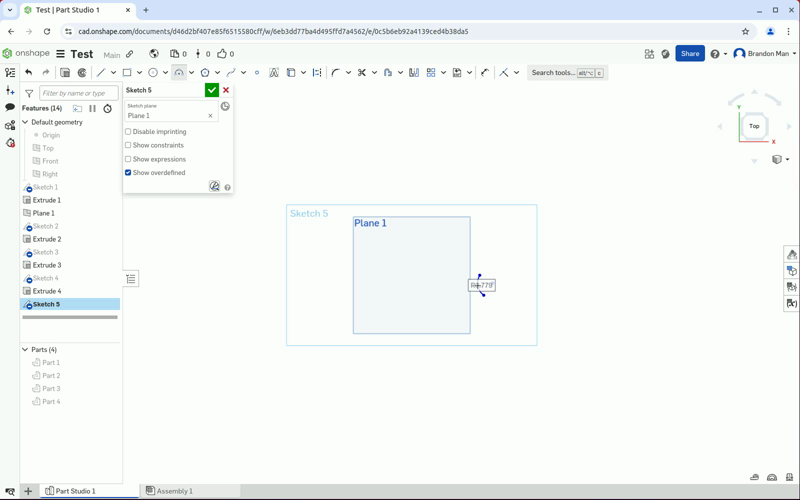
scroll(-6)
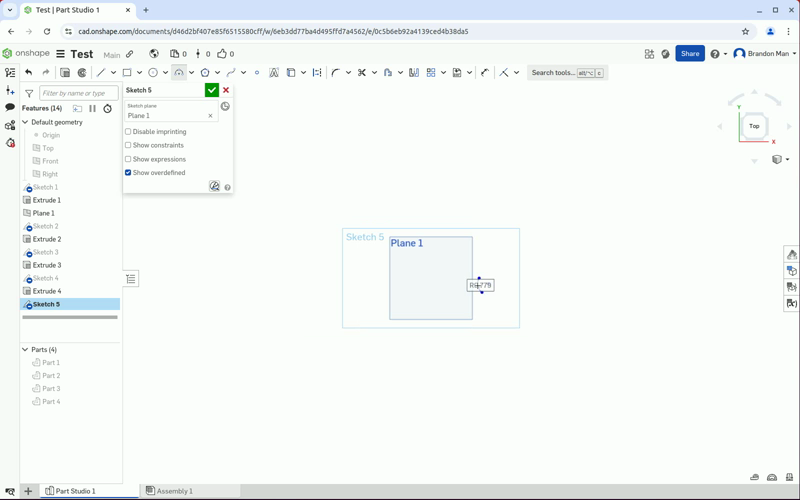
scroll(-6)
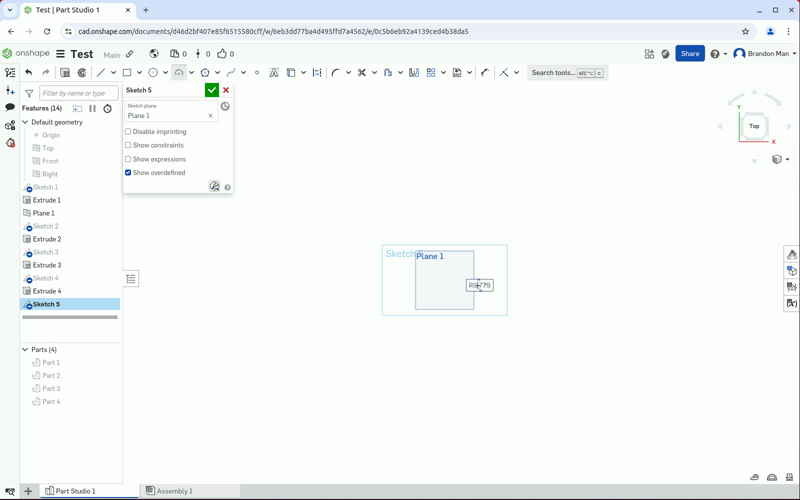
scroll(-6)
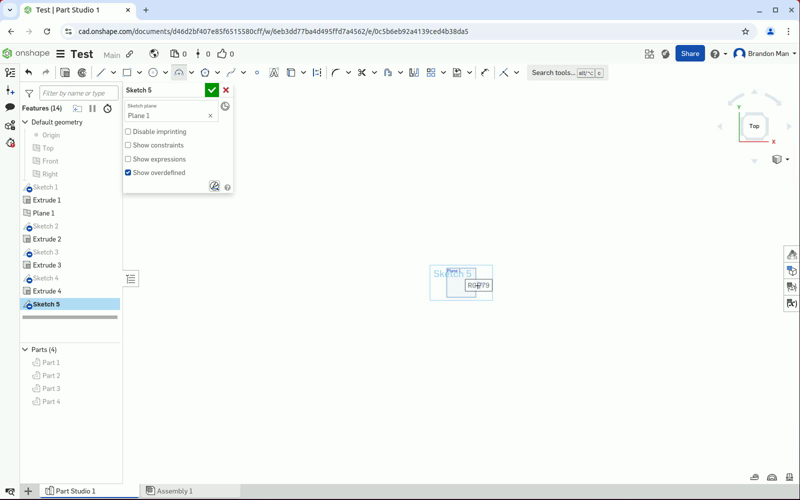
key_up(shift)
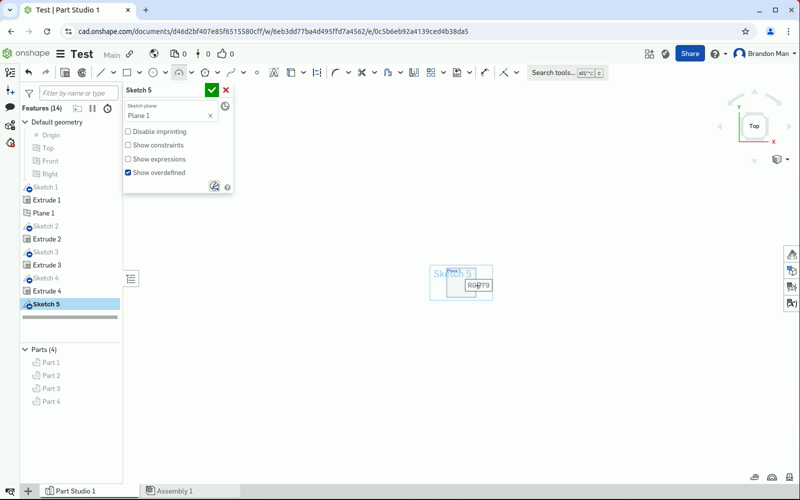
key(esc)
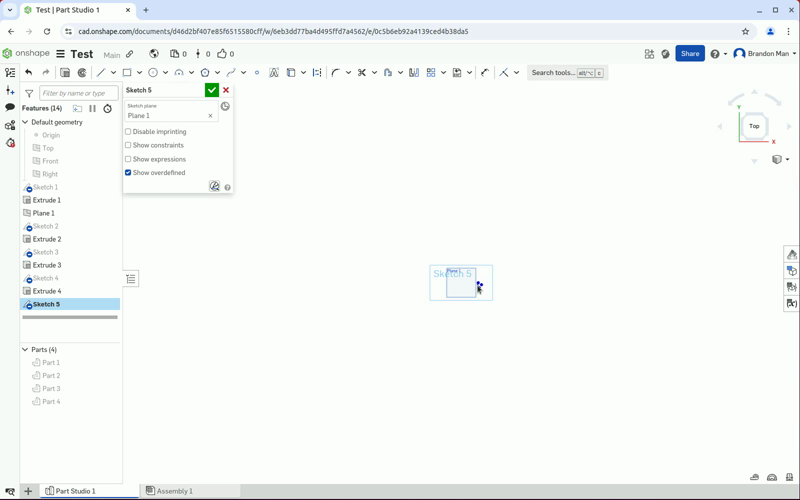
key(l)
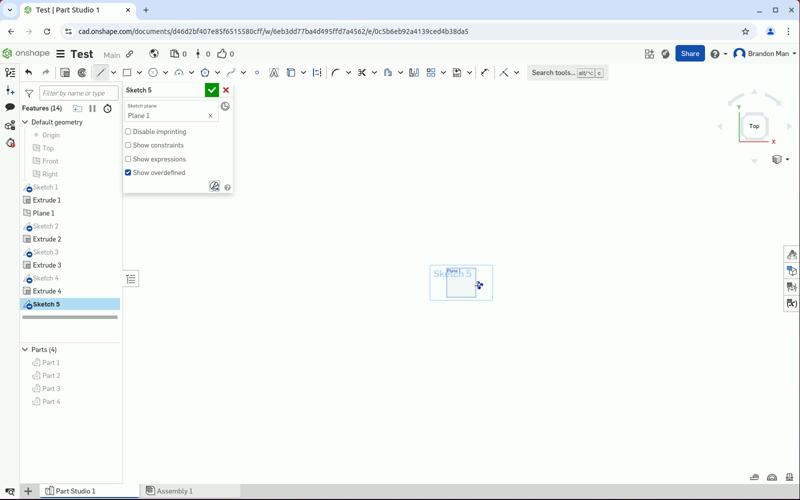
mouse_move(479, 287)
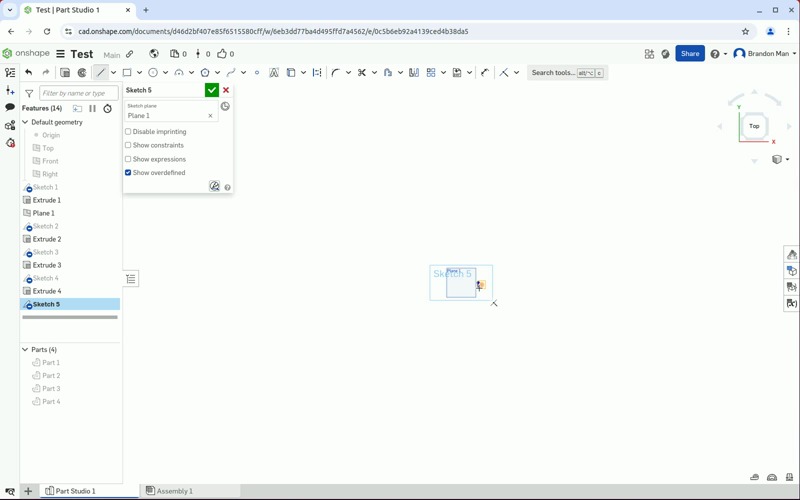
scroll(6)
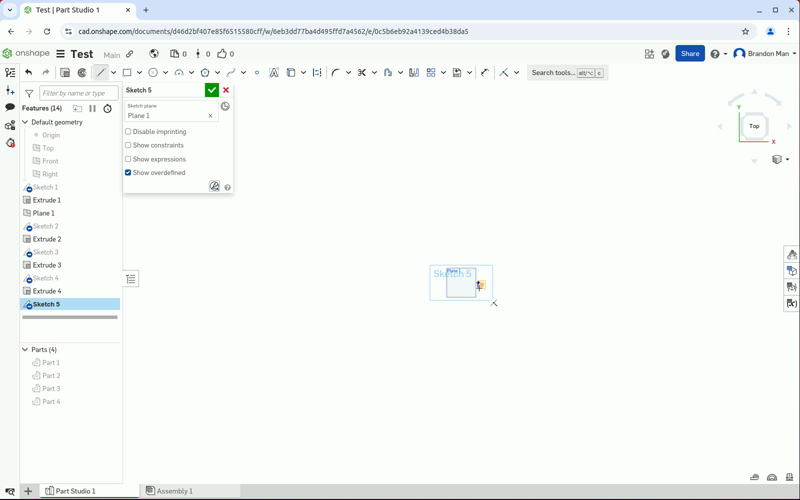
scroll(6)
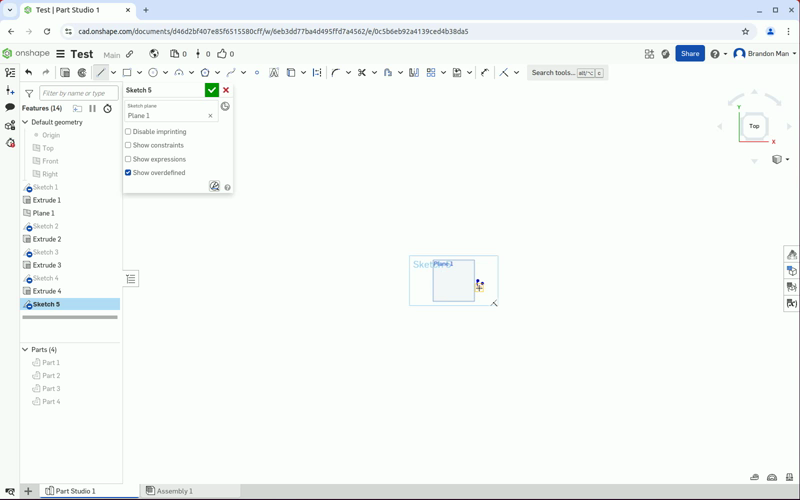
scroll(6)
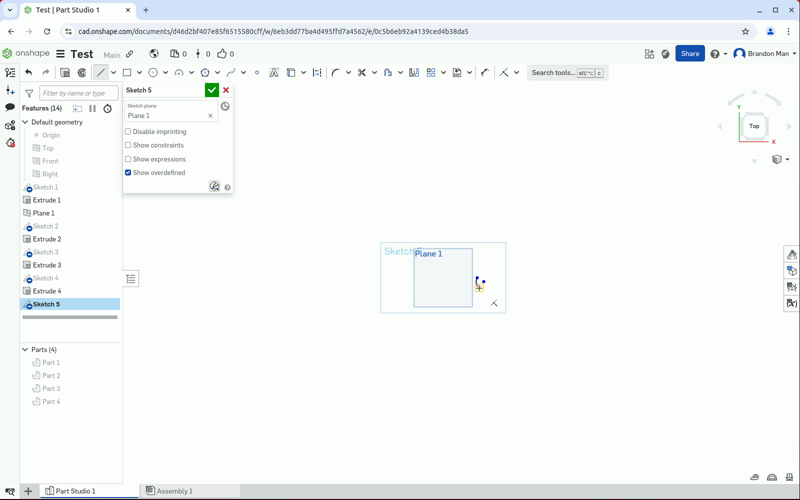
scroll(6)
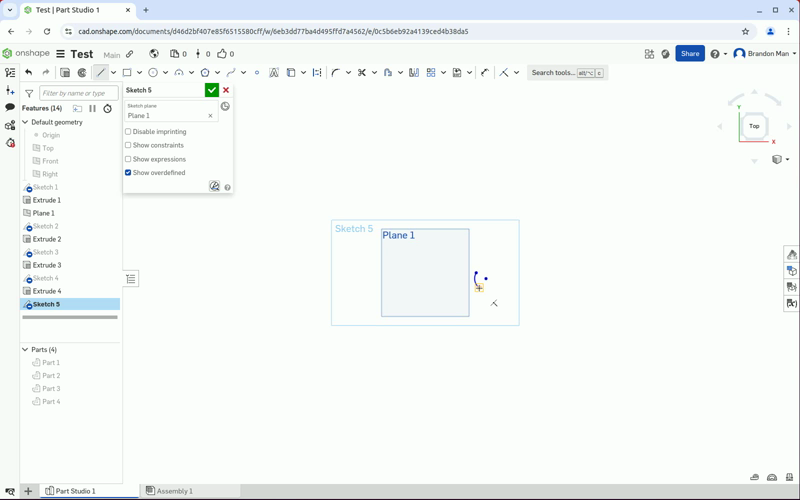
scroll(6)
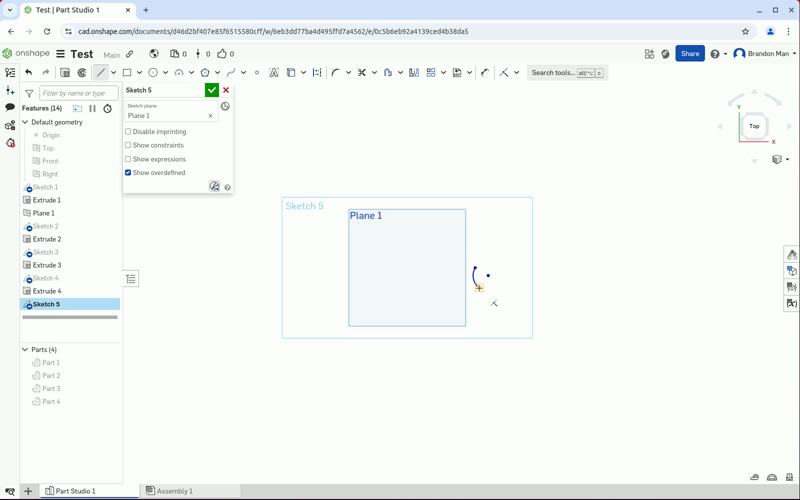
scroll(6)
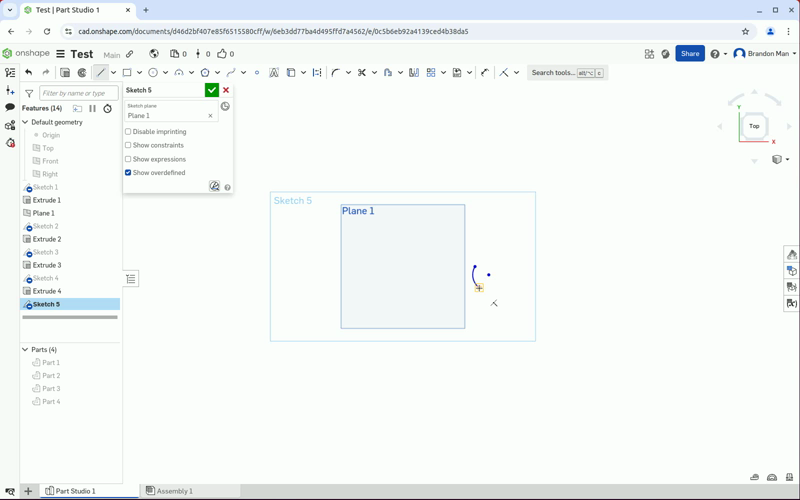
scroll(6)
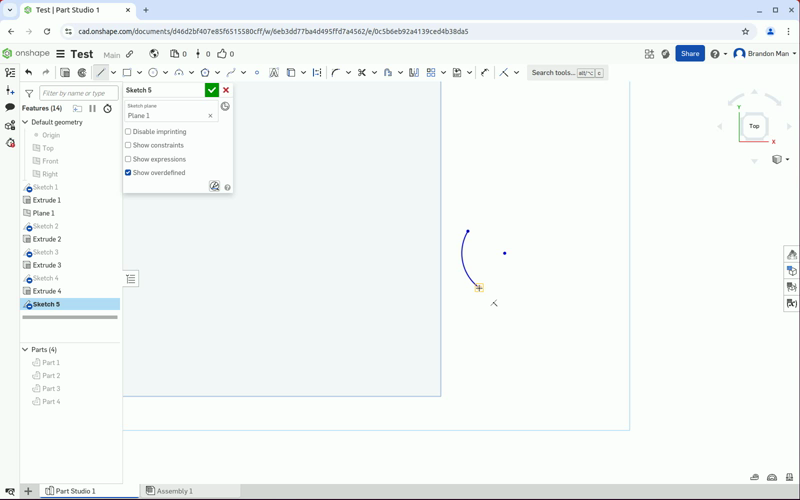
click(479, 287)
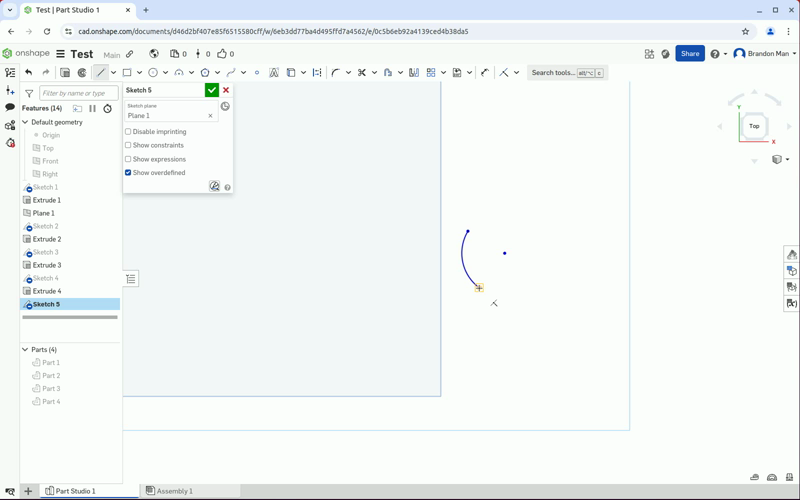
scroll(-6)
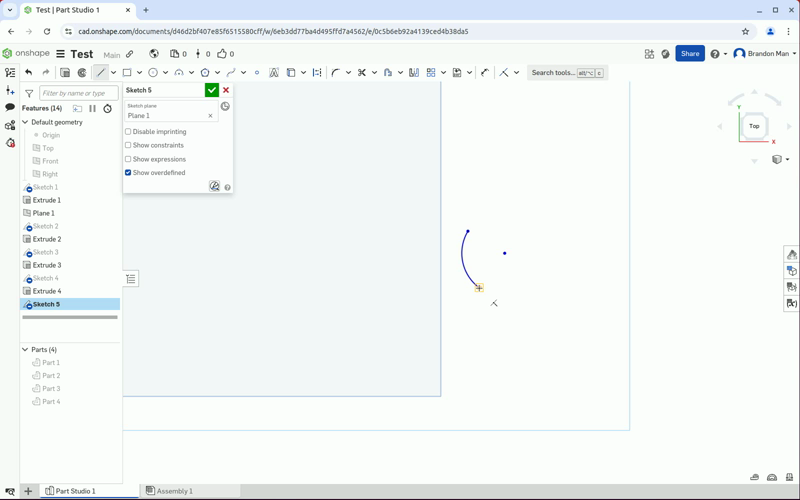
scroll(-6)
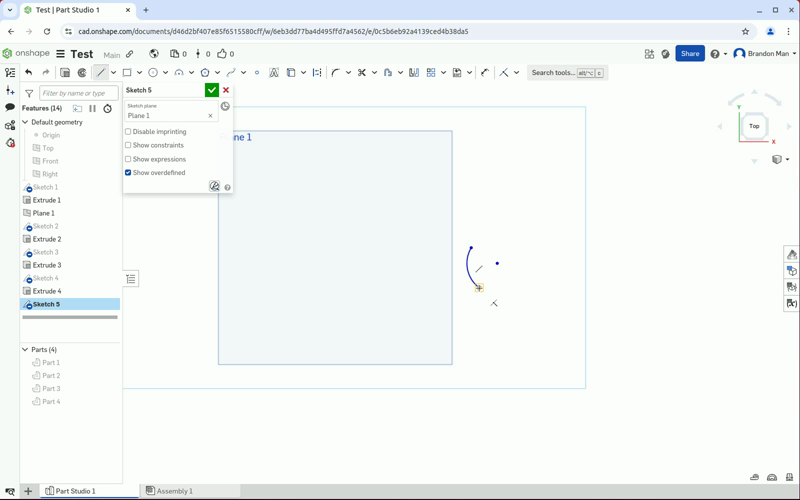
scroll(-6)
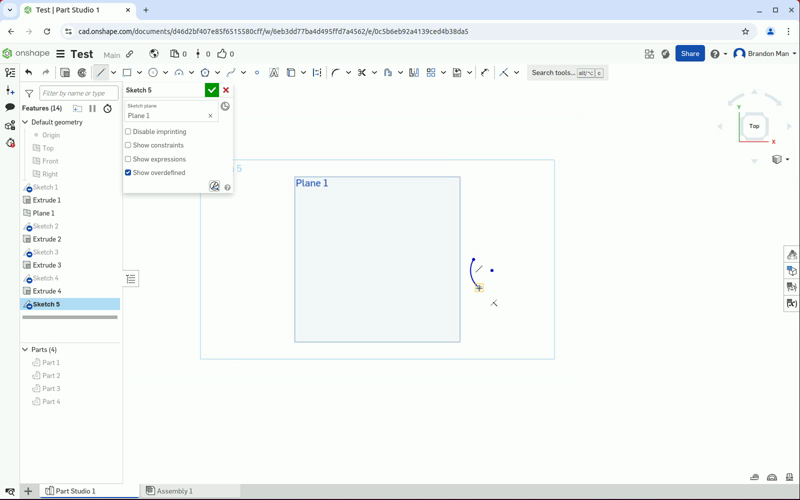
scroll(-6)
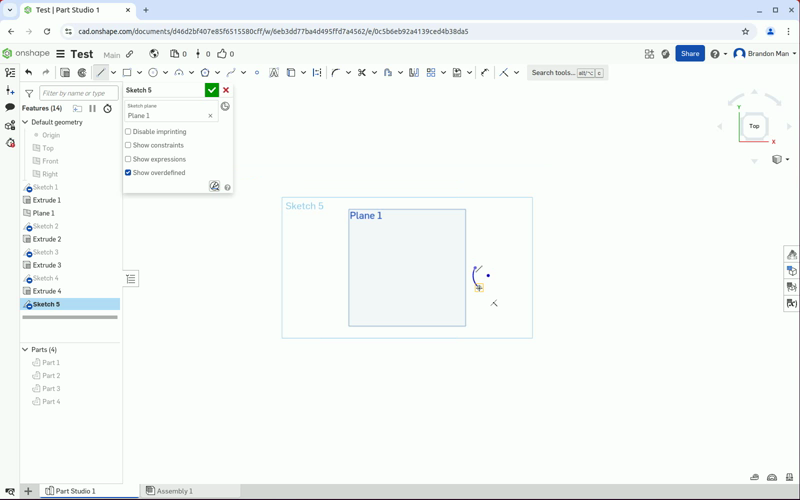
scroll(-6)
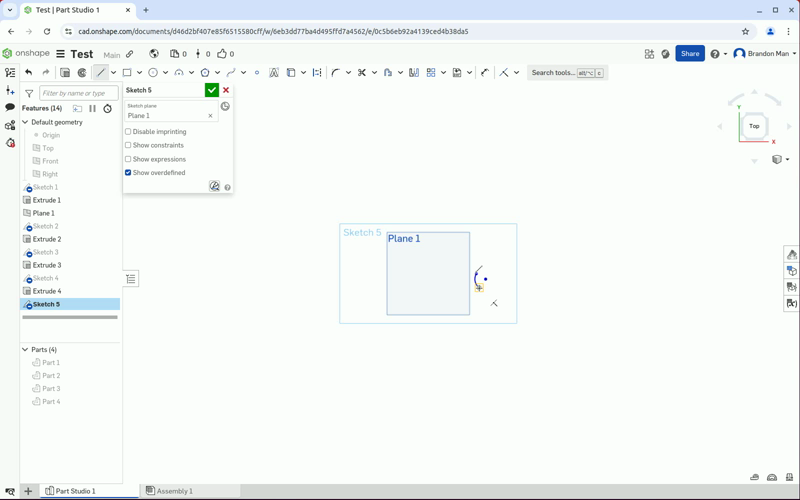
scroll(-6)
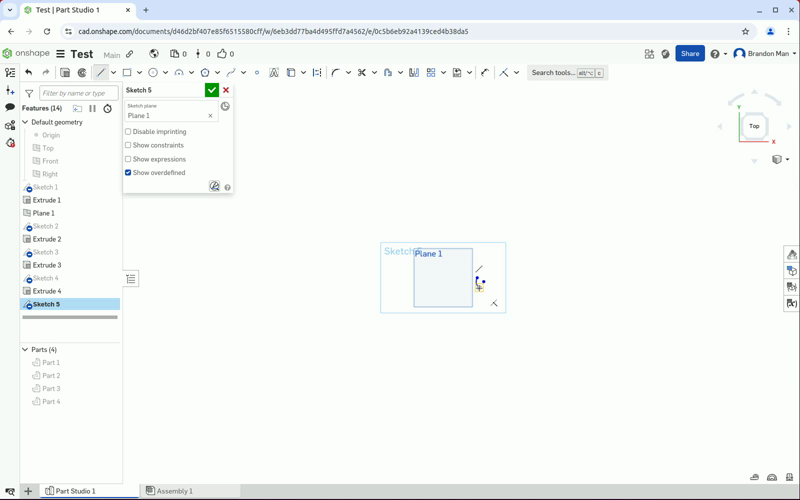
scroll(-6)
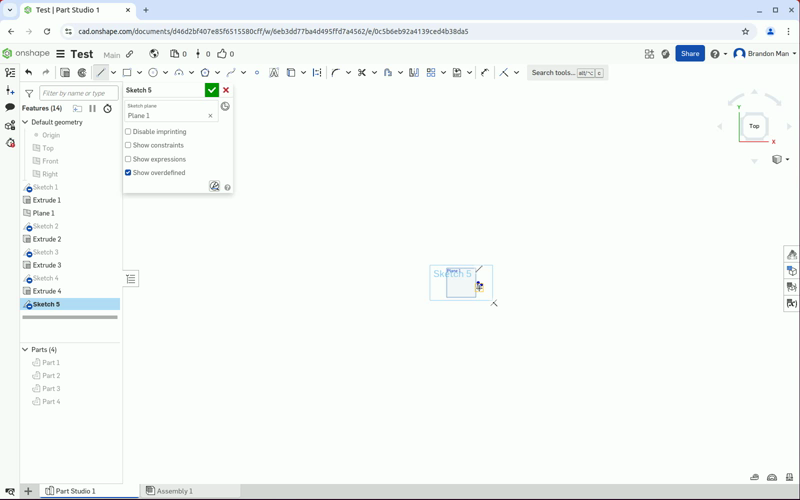
key_down(shift)
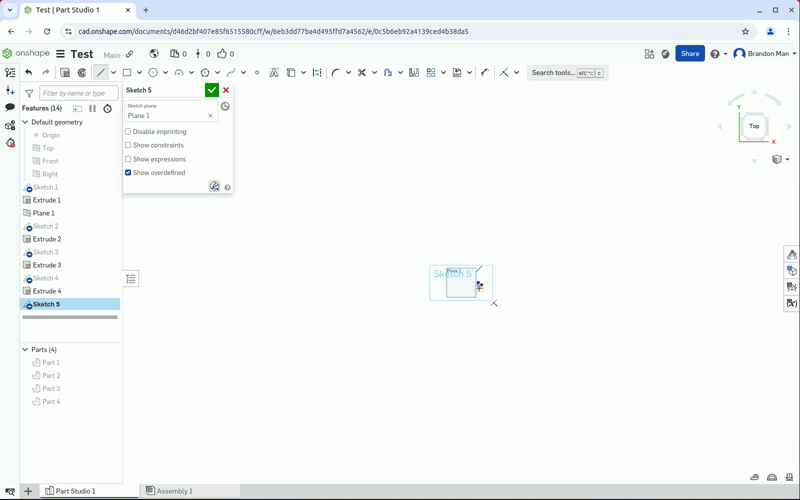
mouse_move(509, 287)
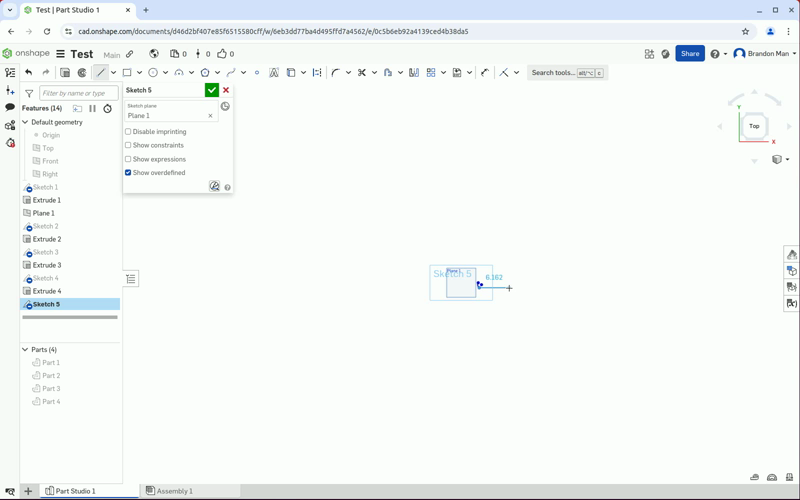
mouse_move(495, 287)
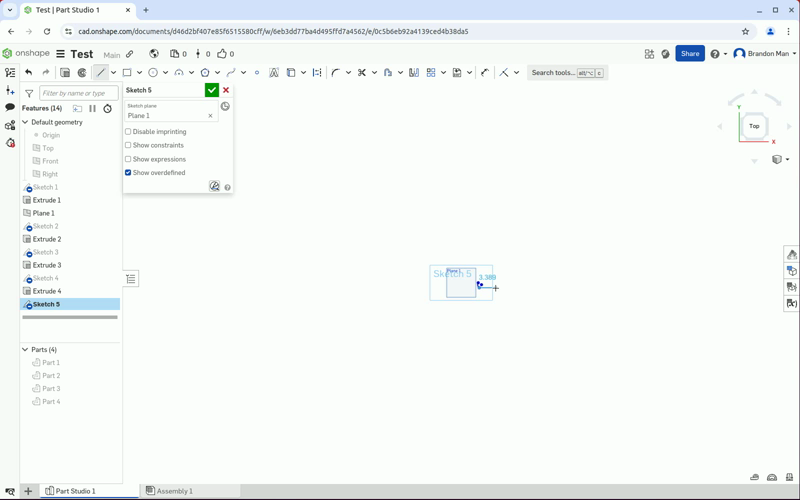
click(495, 287)
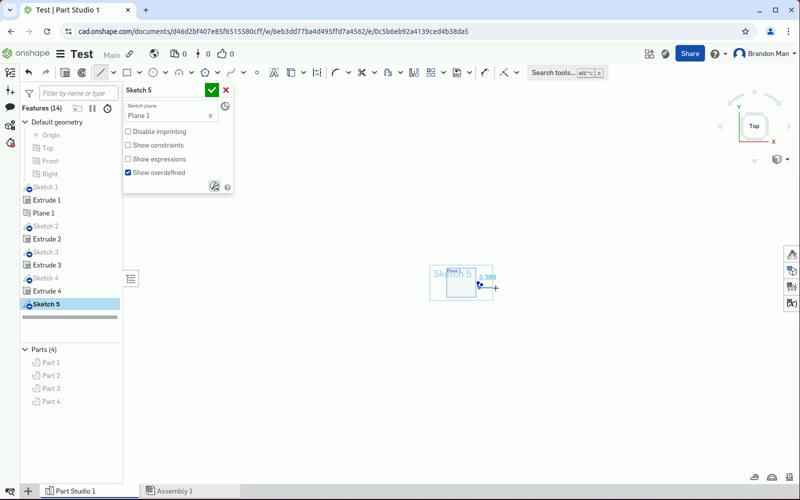
key_up(shift)
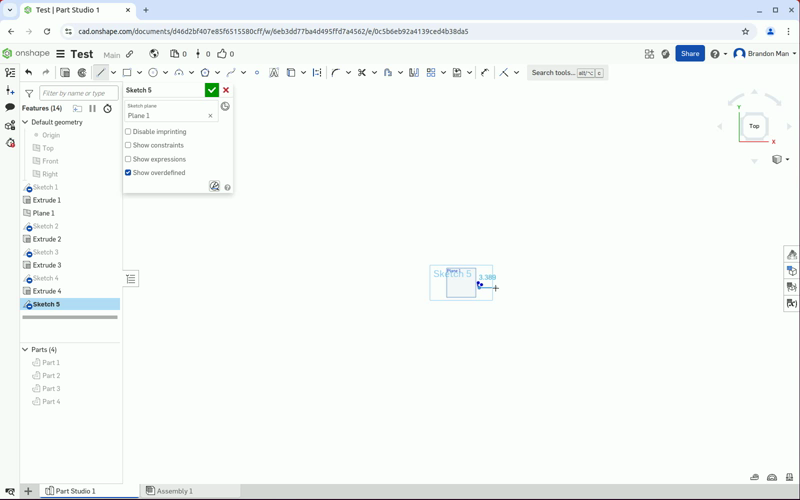
key(esc)
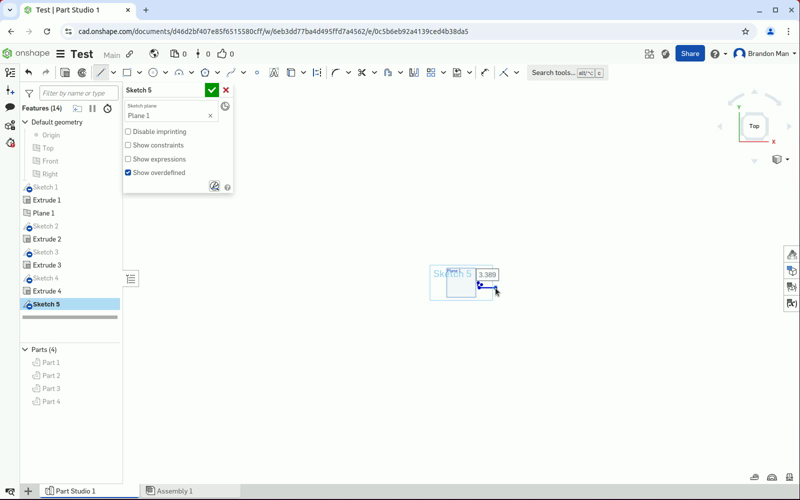
key(a)
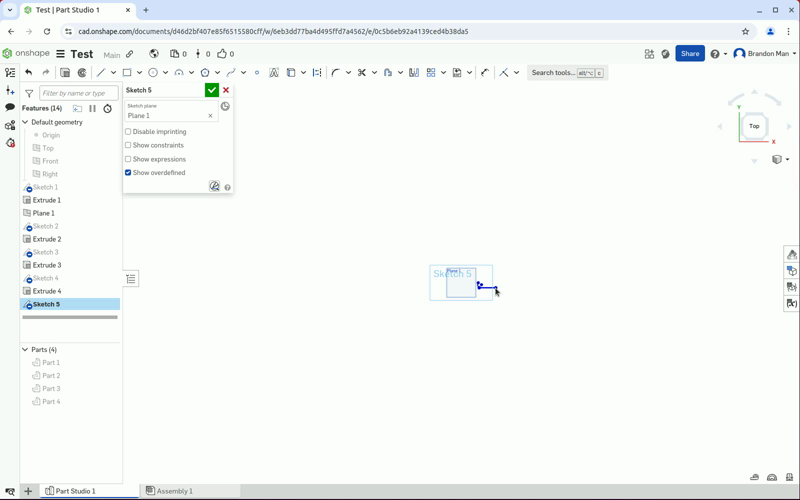
mouse_move(495, 287)
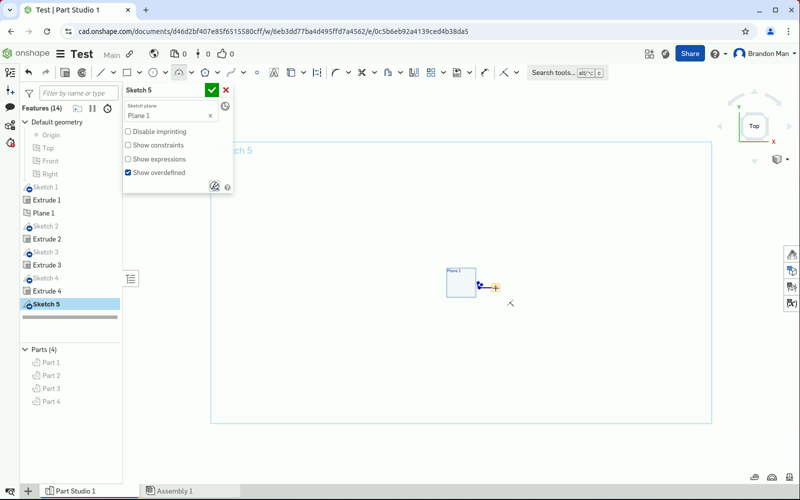
click(495, 287)
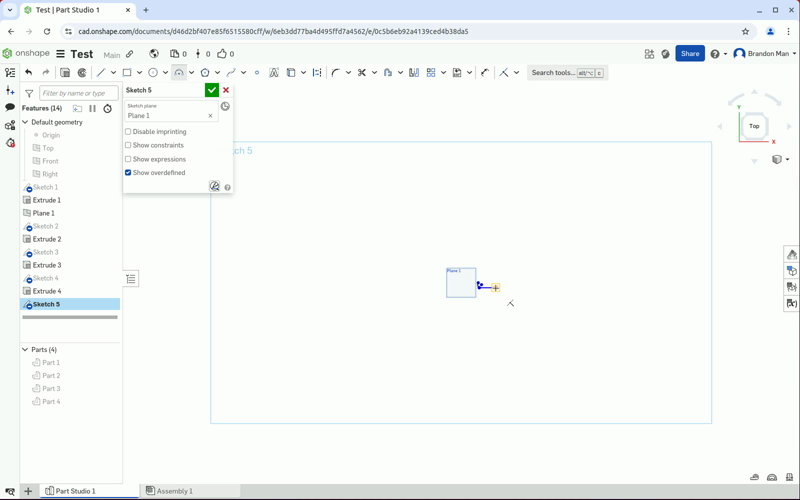
key_down(shift)
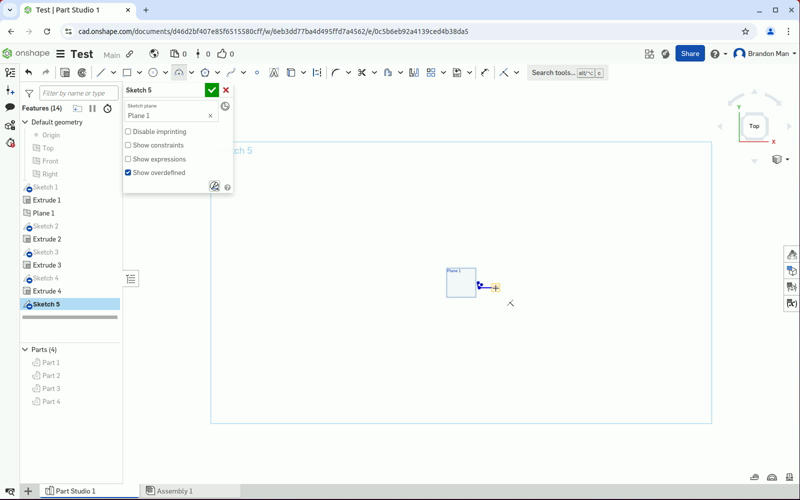
mouse_move(496, 282)
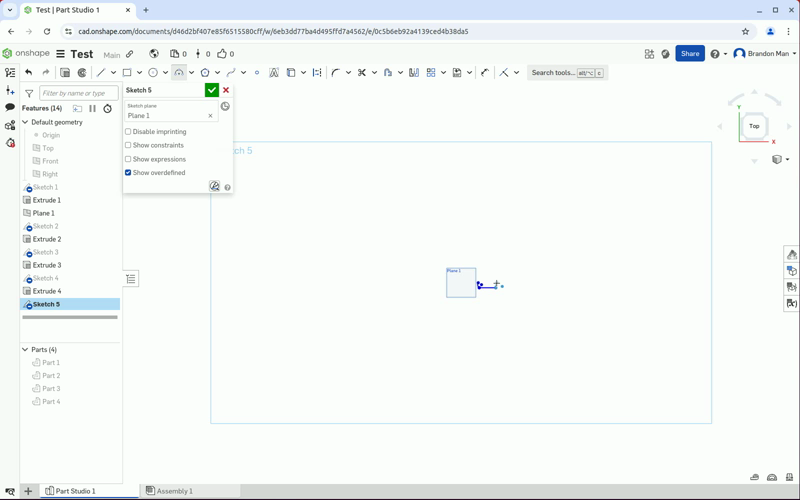
scroll(6)
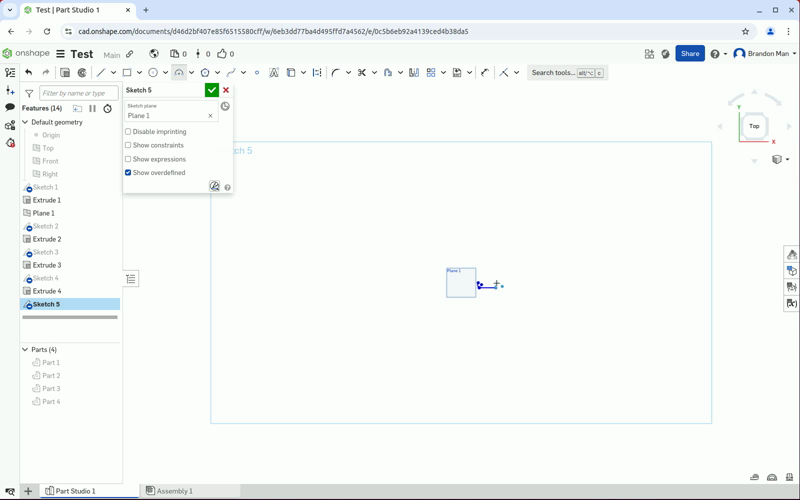
scroll(6)
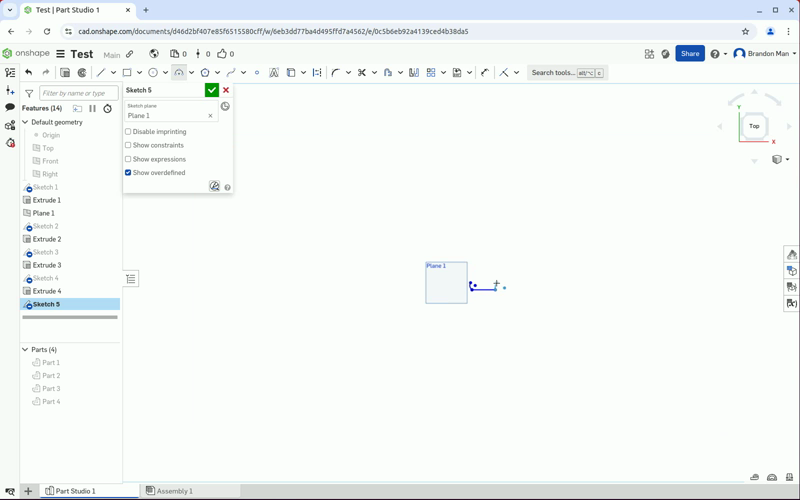
scroll(6)
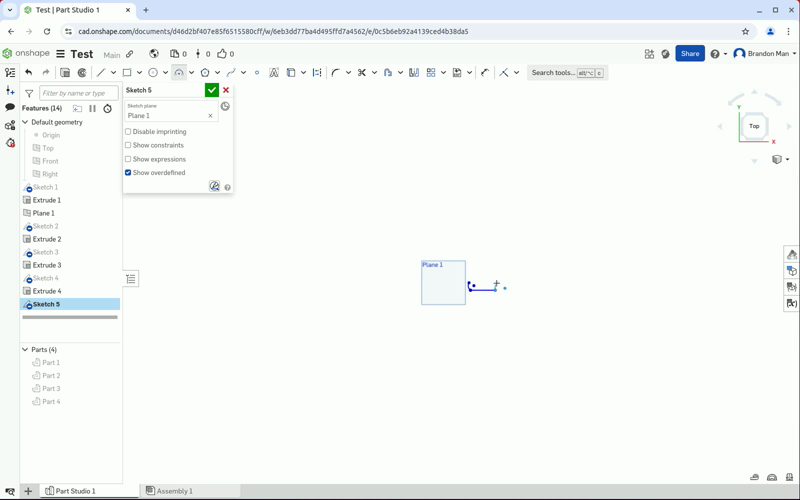
scroll(6)
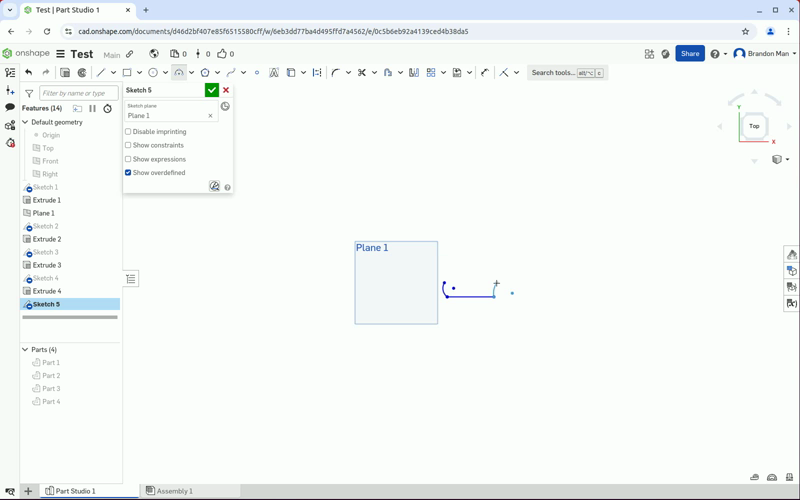
scroll(6)
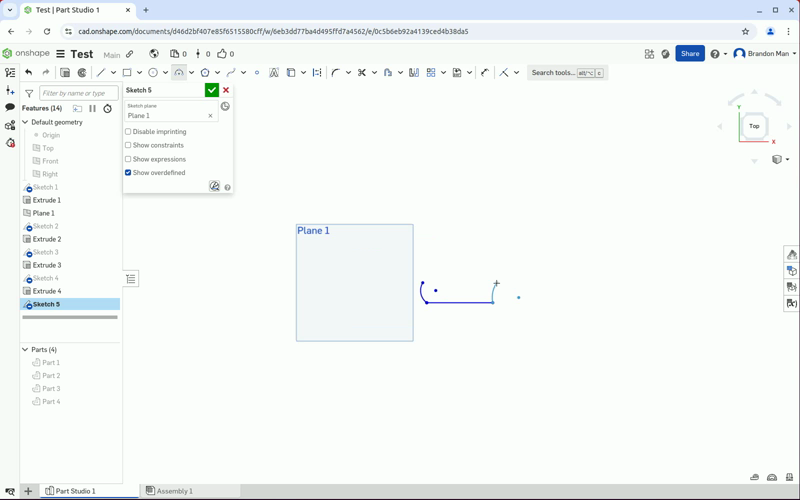
scroll(6)
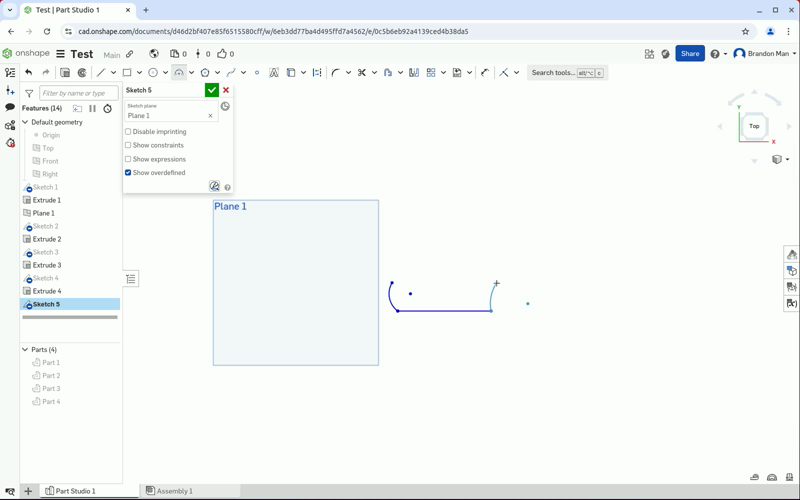
scroll(6)
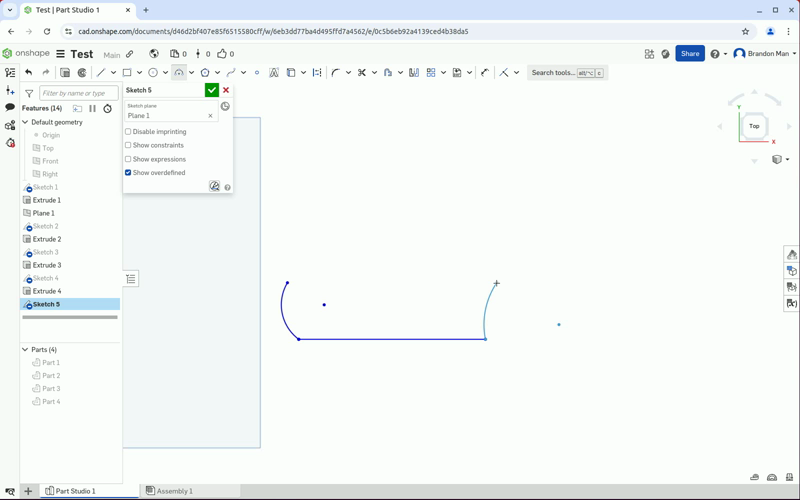
click(496, 282)
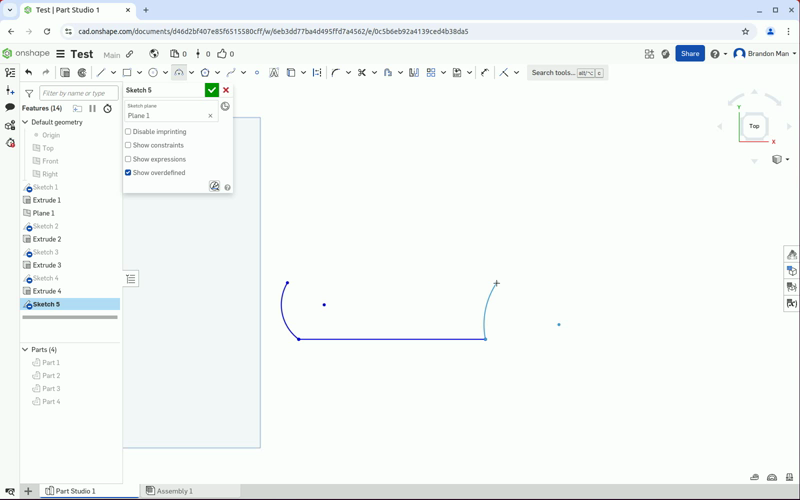
scroll(-6)
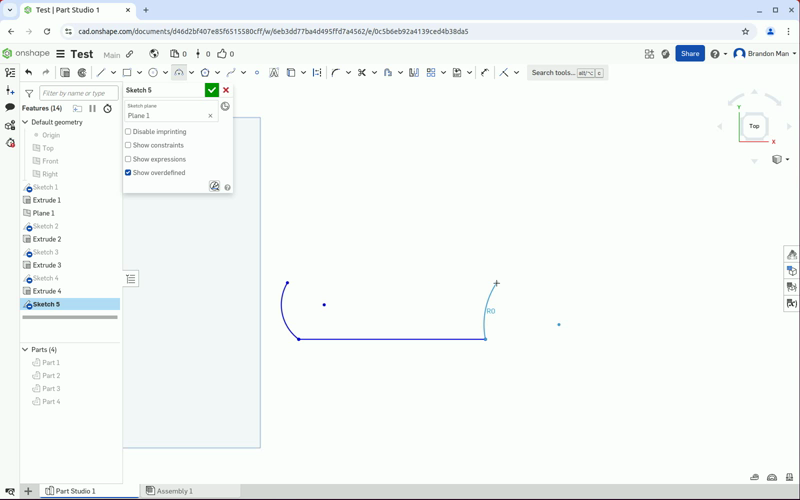
scroll(-6)
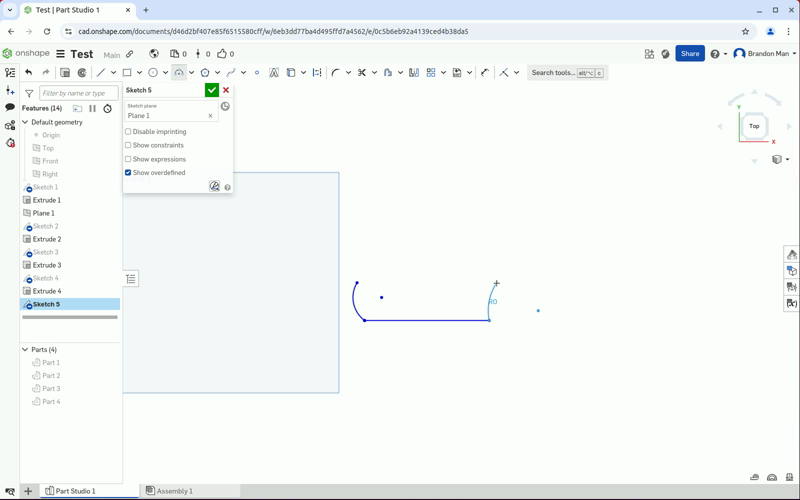
scroll(-6)
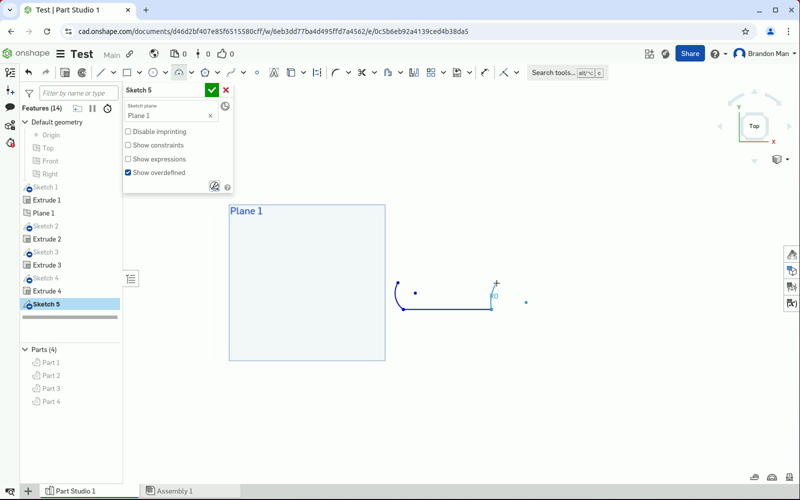
scroll(-6)
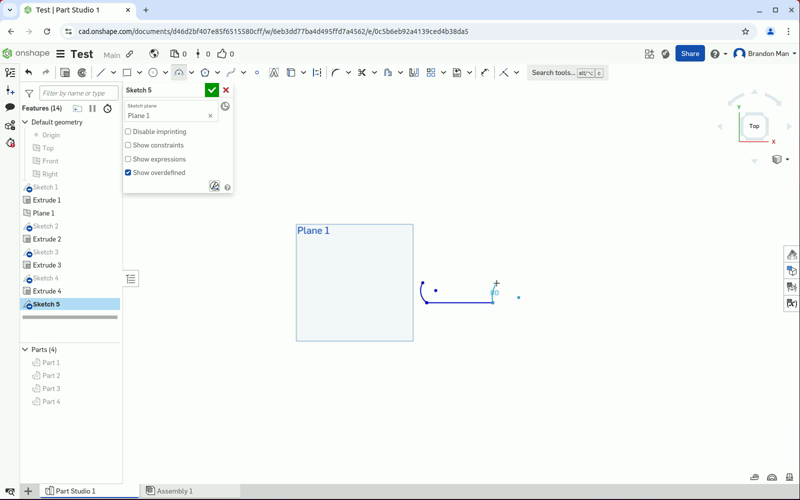
scroll(-6)
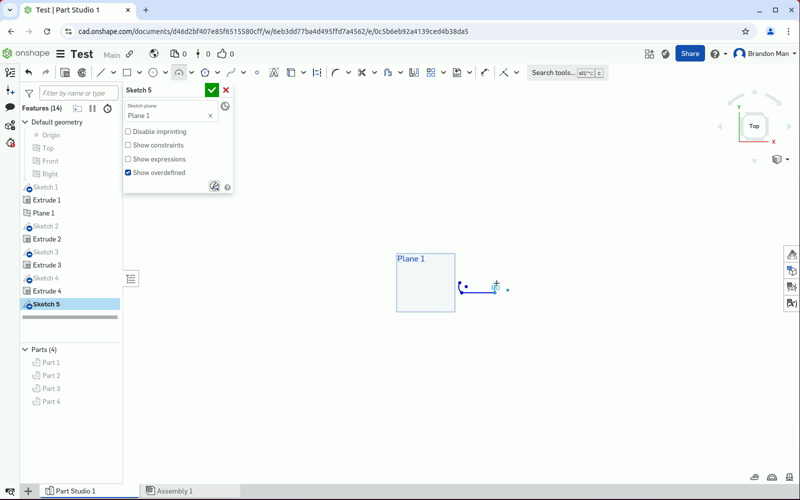
scroll(-6)
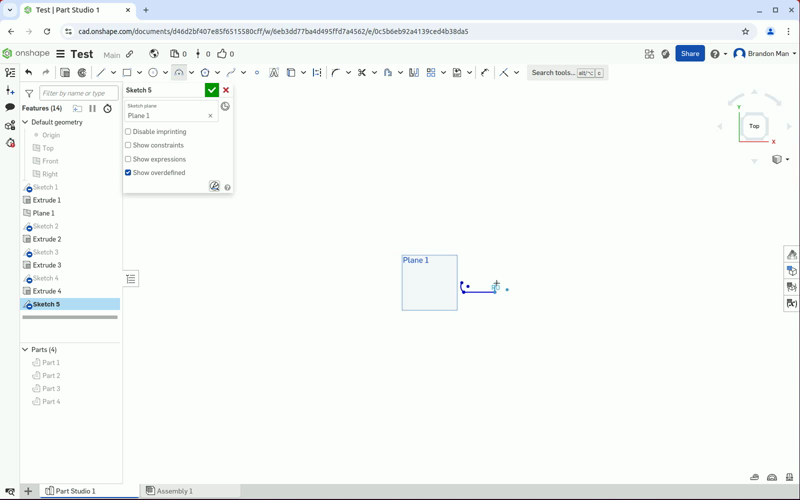
scroll(-6)
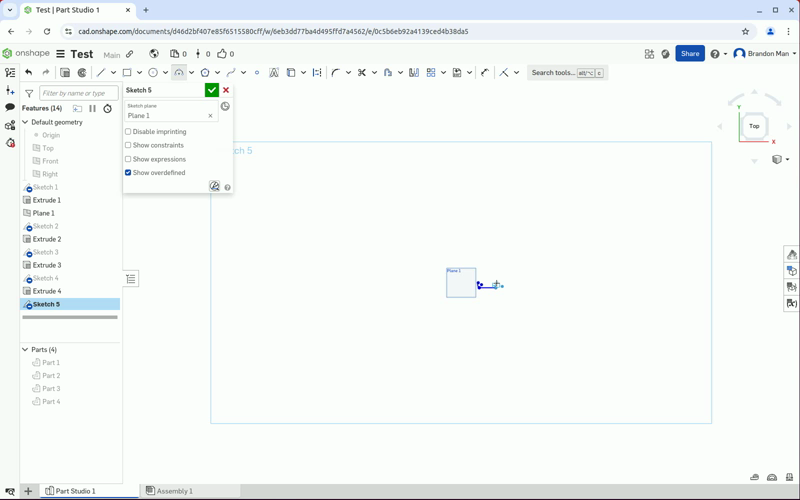
mouse_move(497, 285)
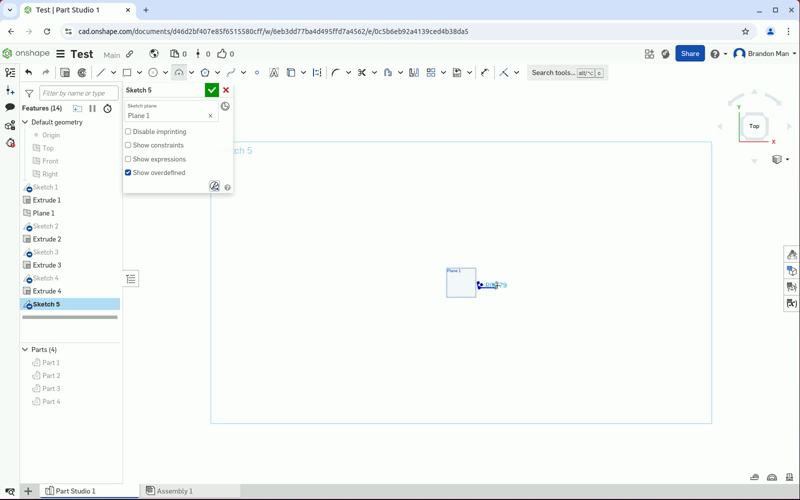
scroll(6)
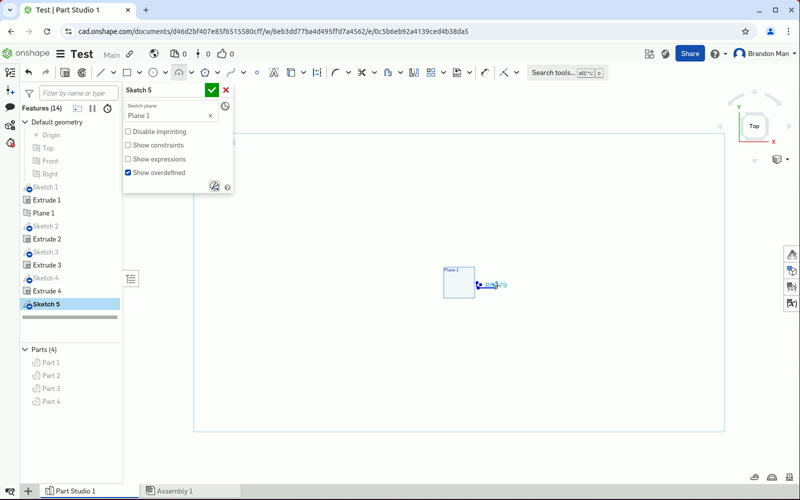
scroll(6)
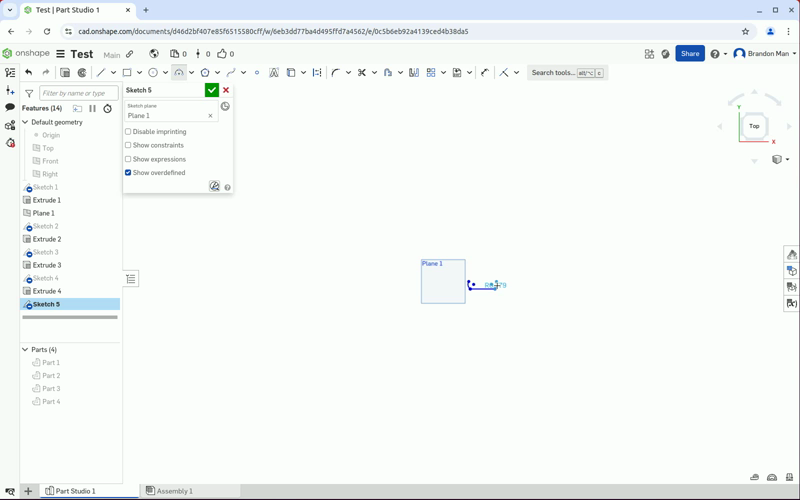
scroll(6)
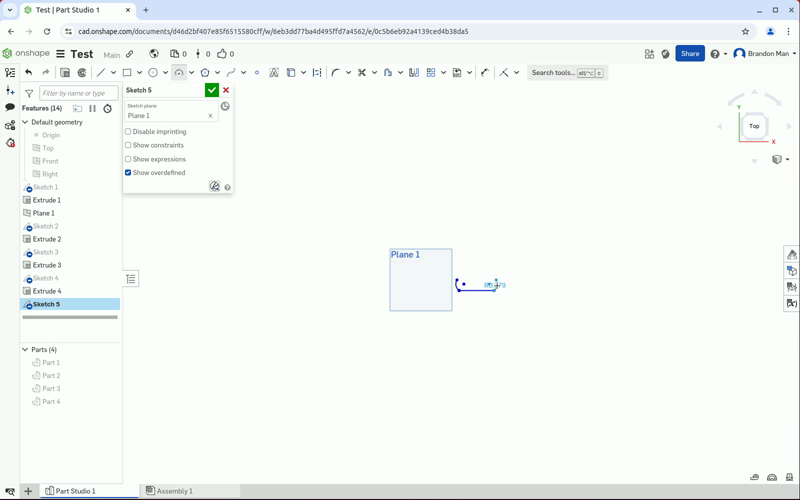
scroll(6)
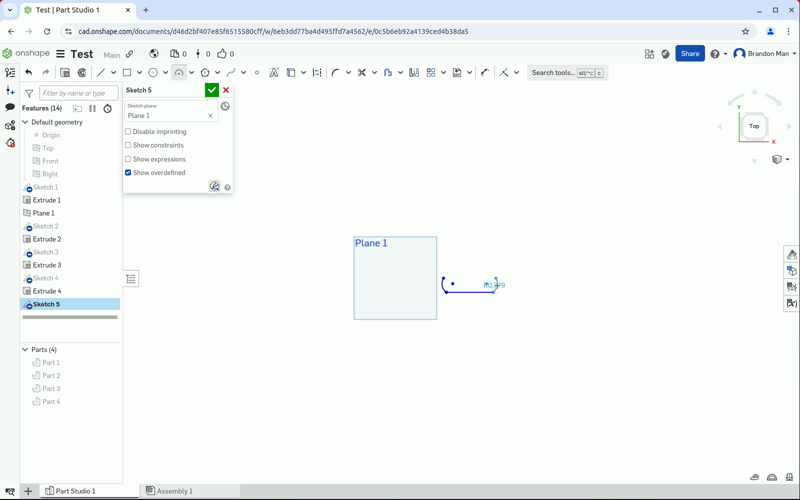
scroll(6)
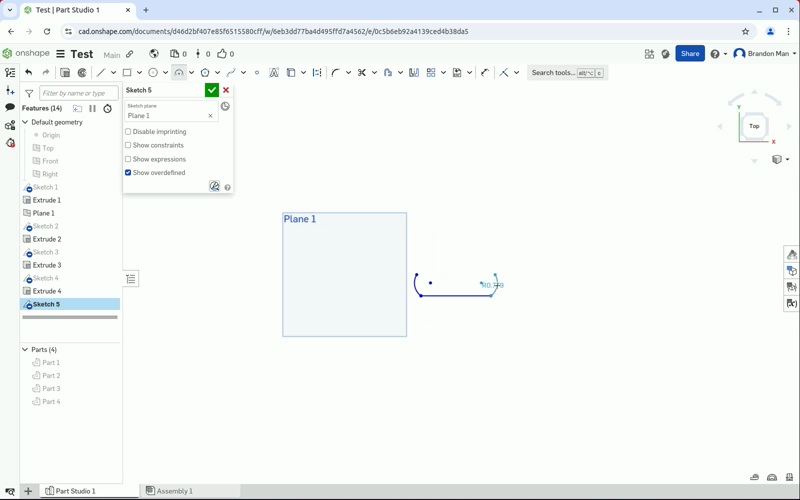
scroll(6)
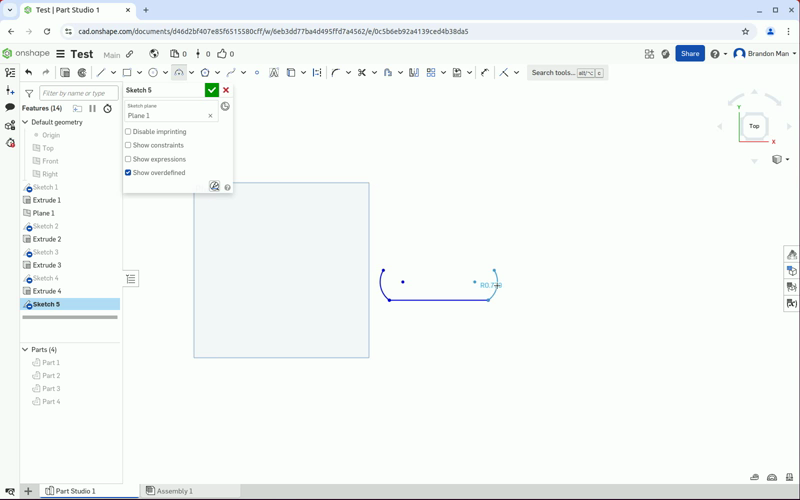
scroll(6)
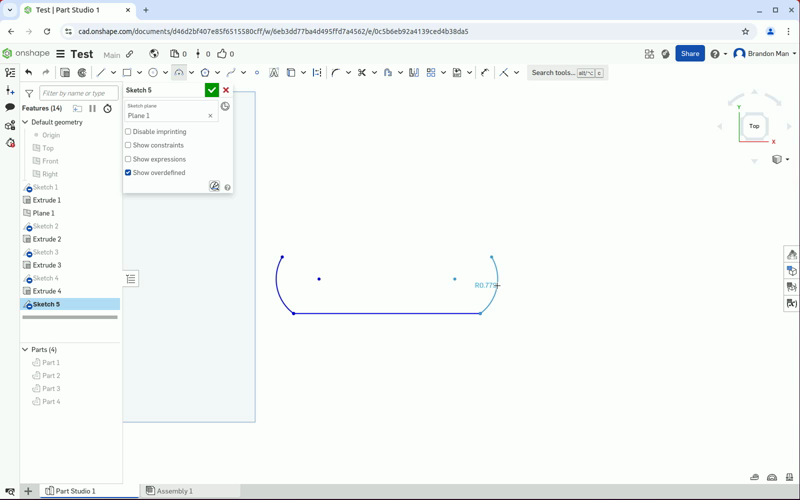
click(497, 285)
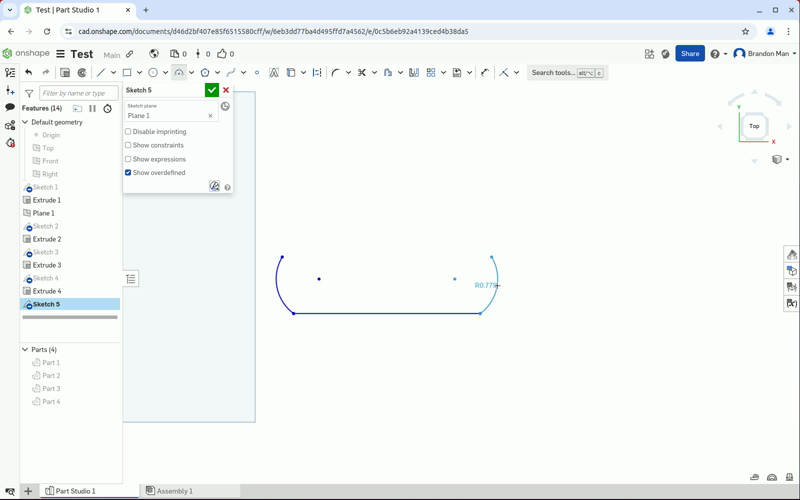
scroll(-6)
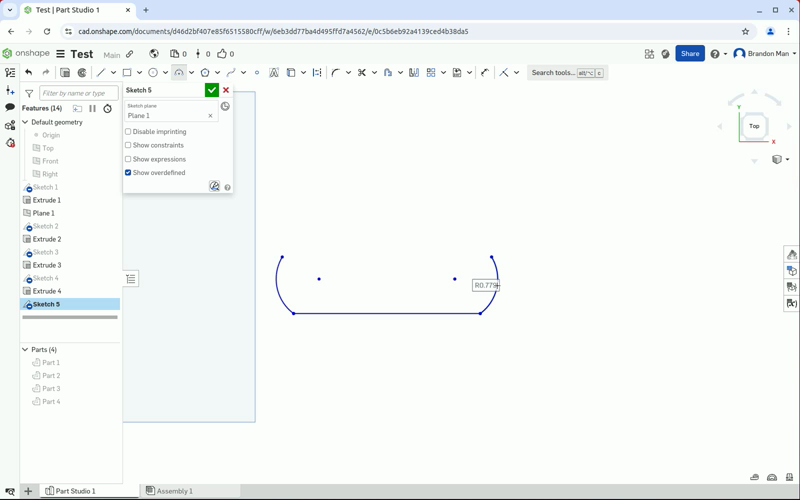
scroll(-6)
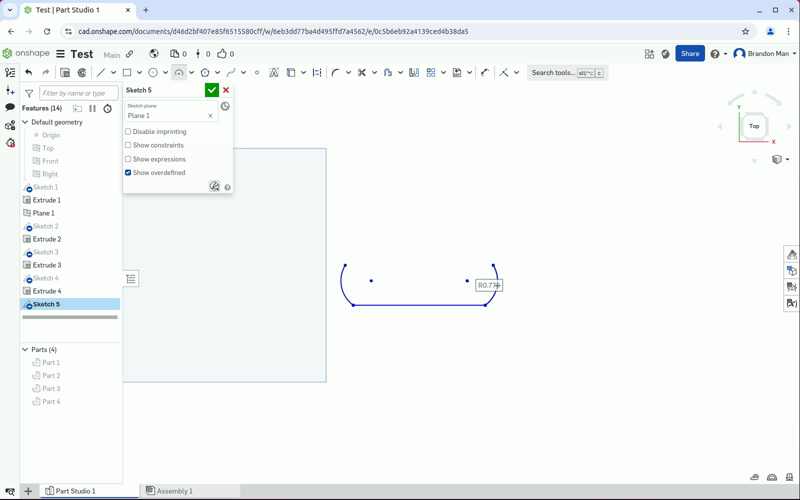
scroll(-6)
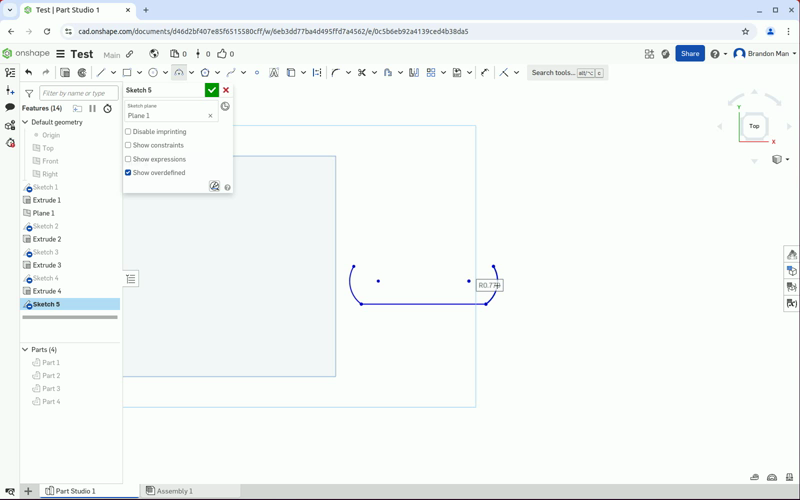
scroll(-6)
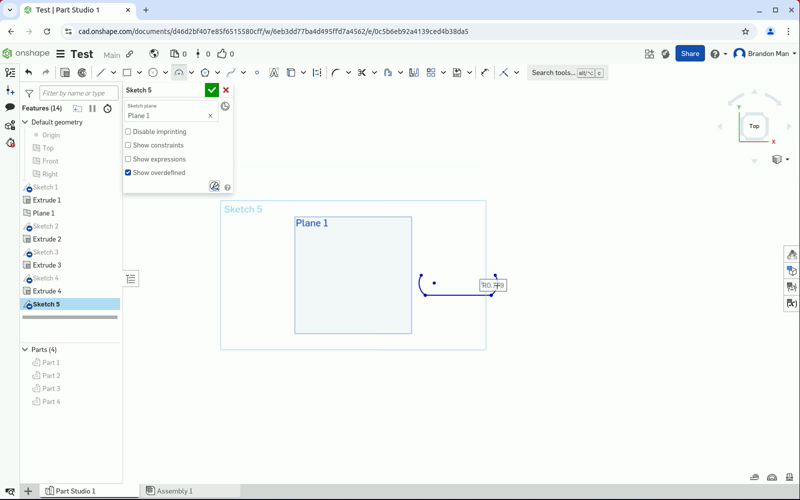
scroll(-6)
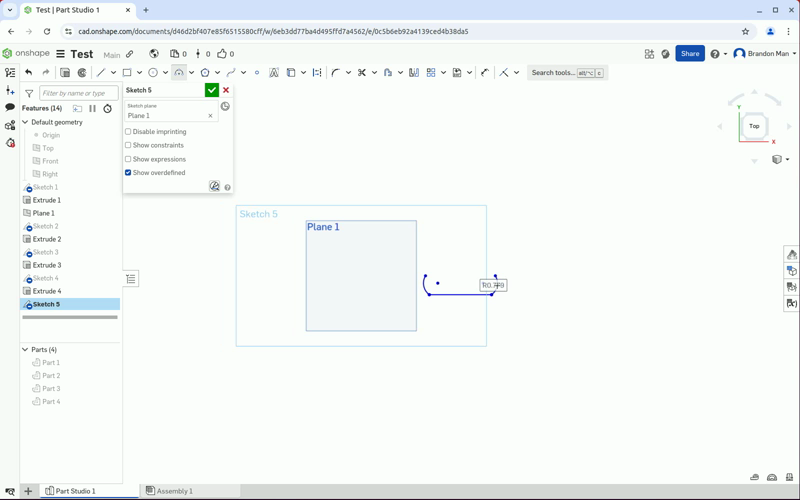
scroll(-6)
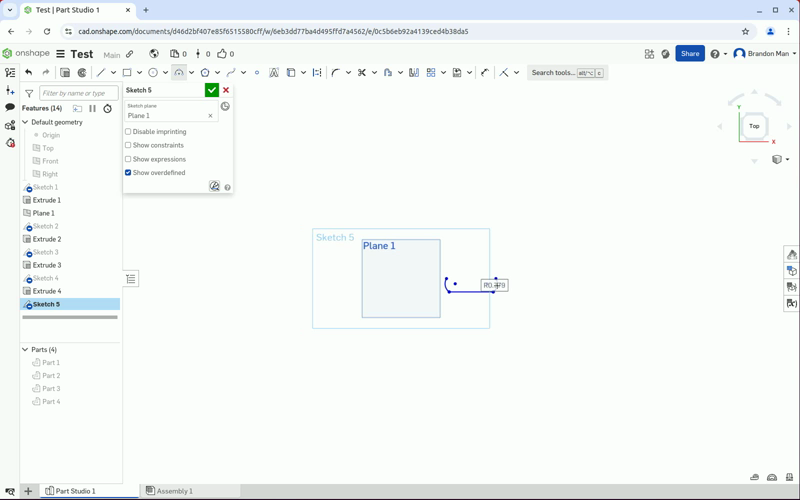
scroll(-6)
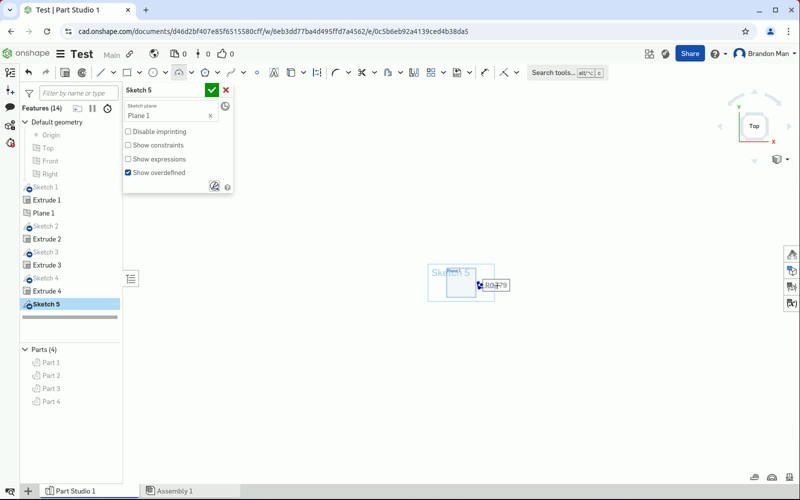
key_up(shift)
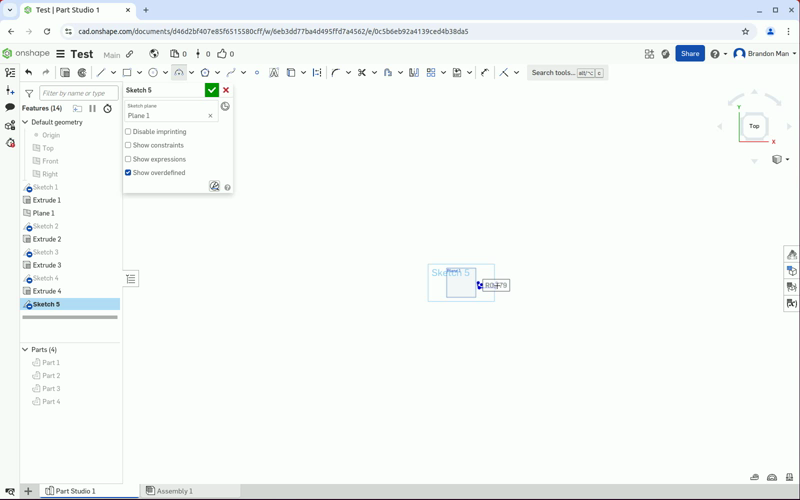
key(esc)
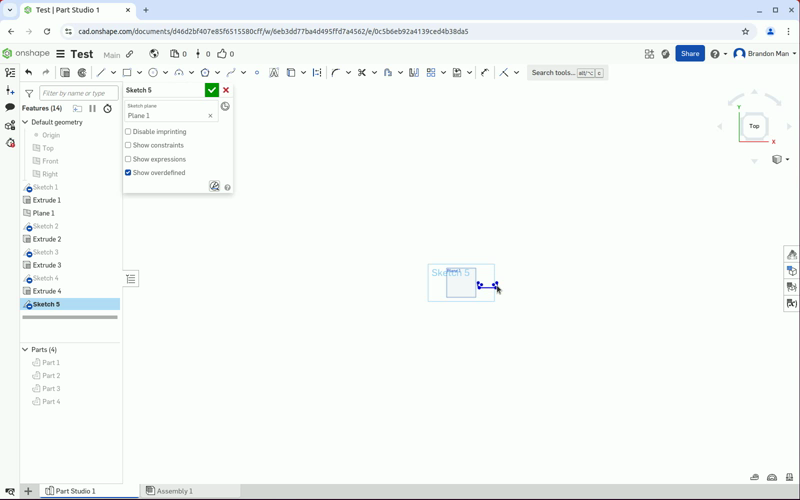
key(l)
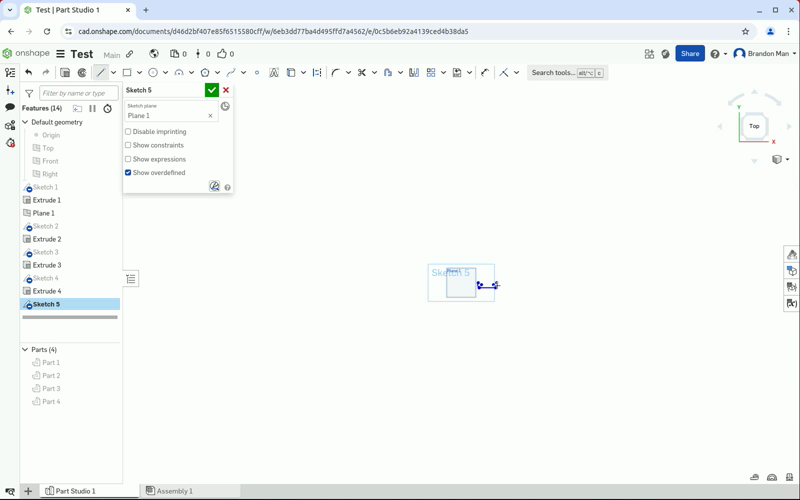
mouse_move(496, 282)
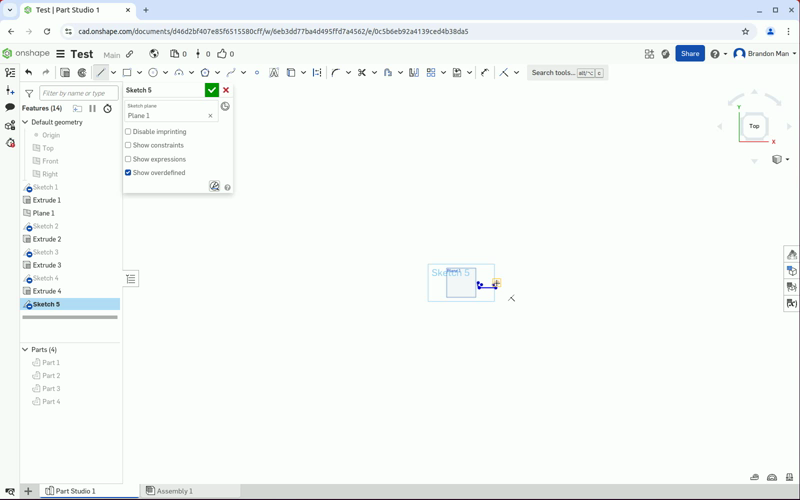
scroll(6)
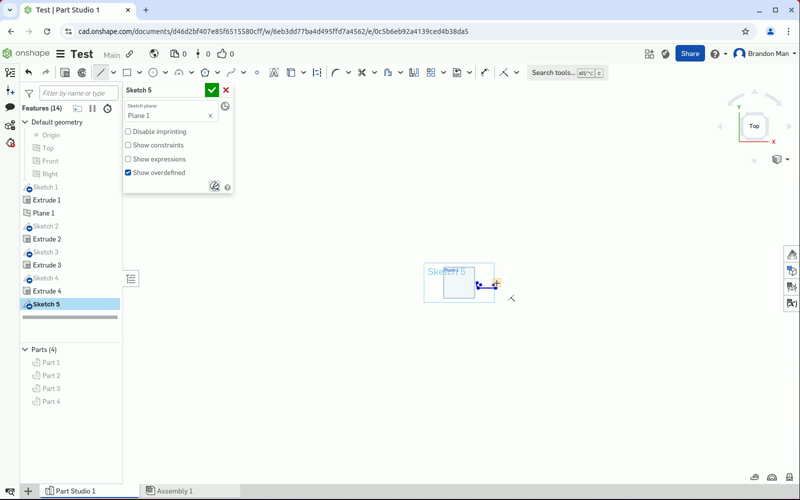
scroll(6)
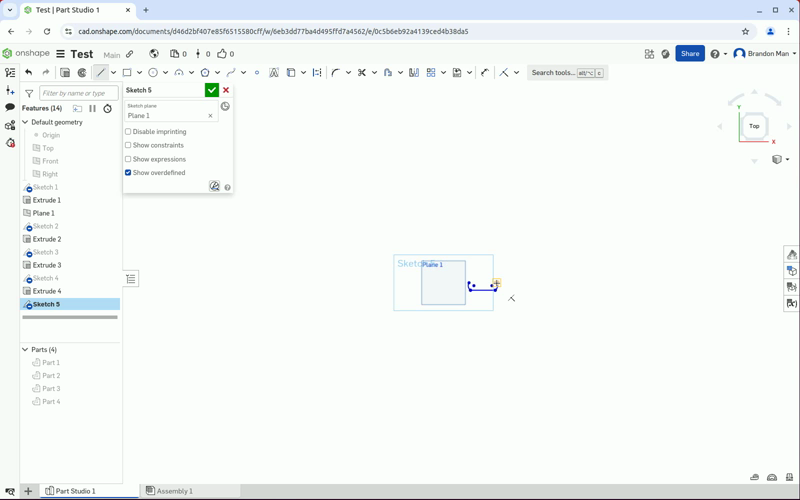
scroll(6)
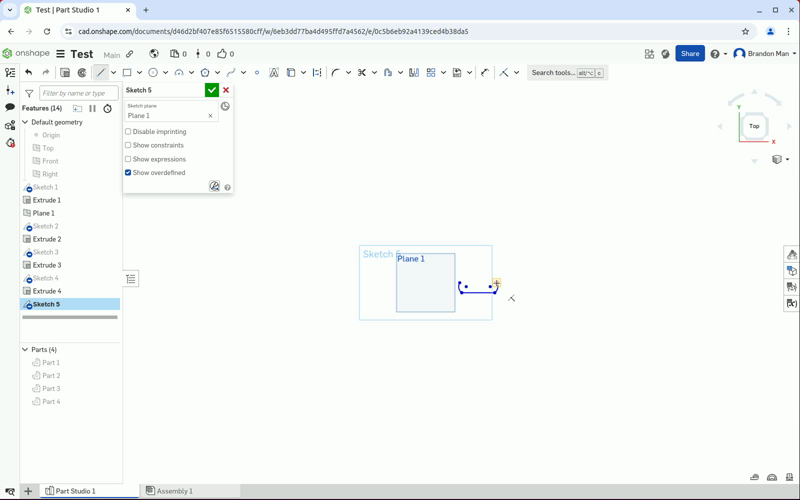
scroll(6)
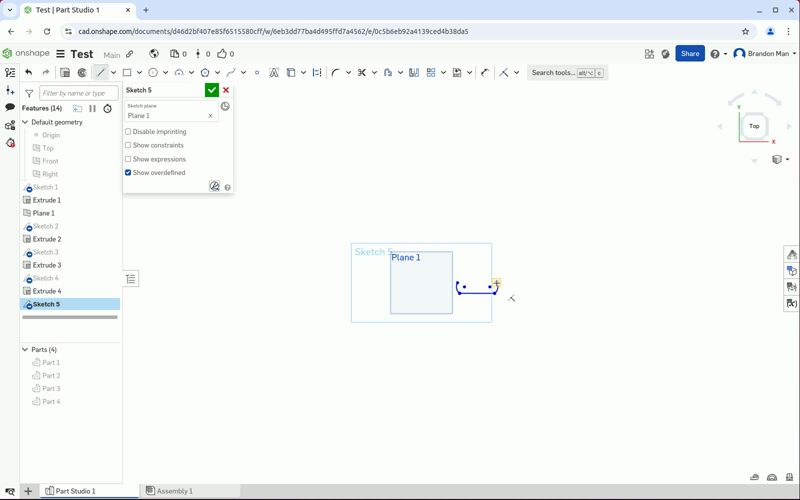
scroll(6)
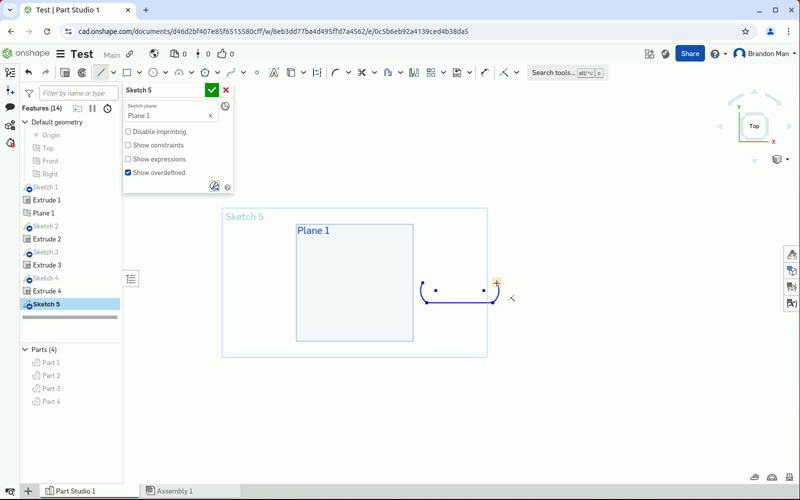
scroll(6)
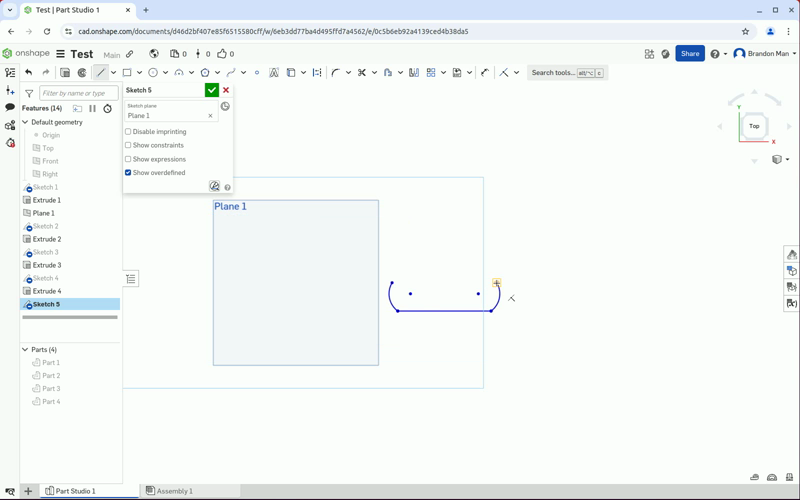
scroll(6)
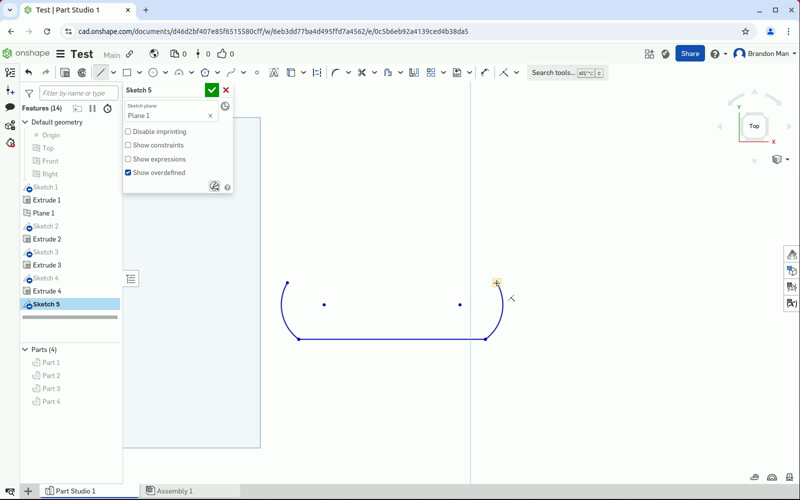
click(496, 282)
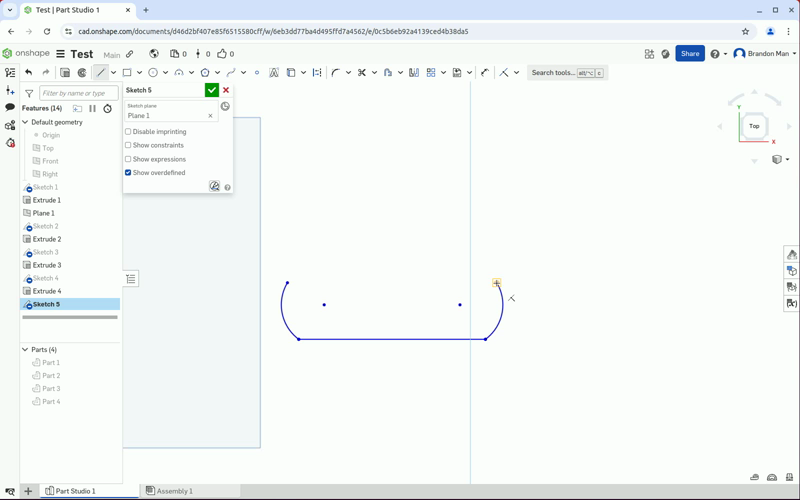
scroll(-6)
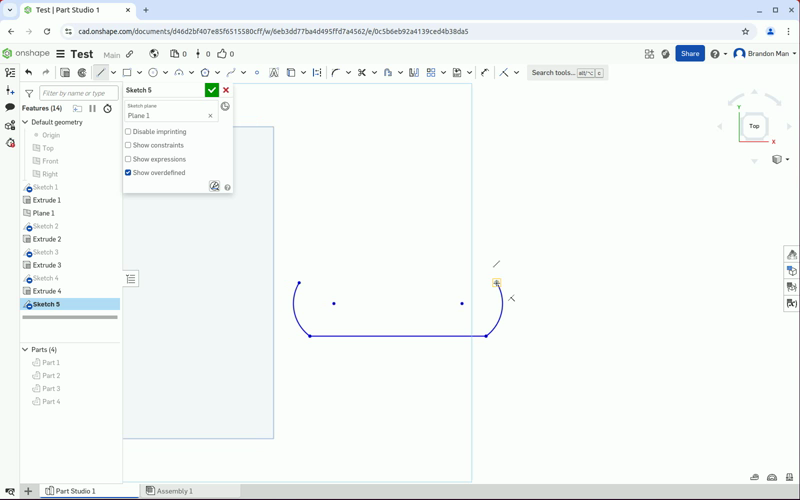
scroll(-6)
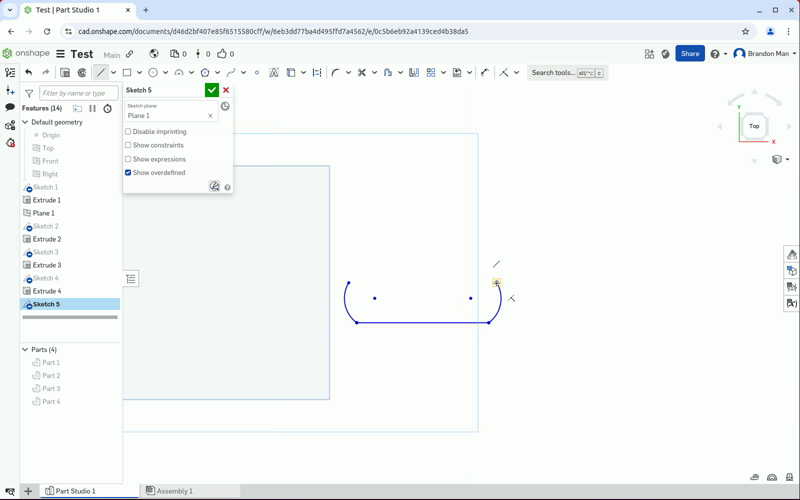
scroll(-6)
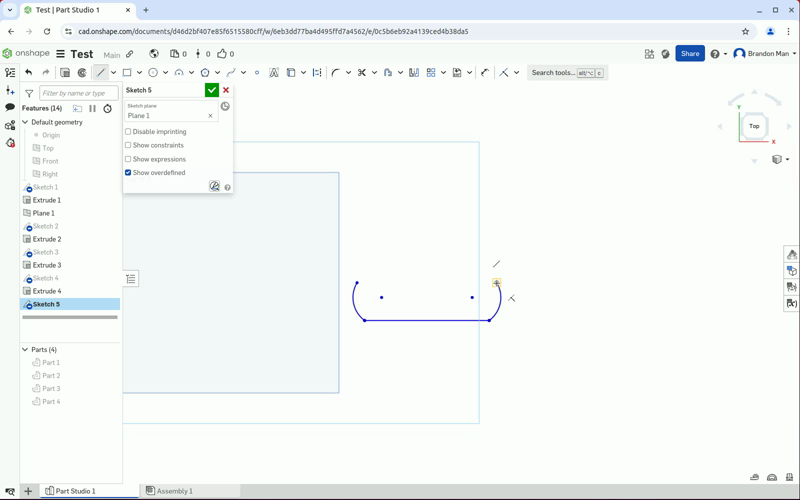
scroll(-6)
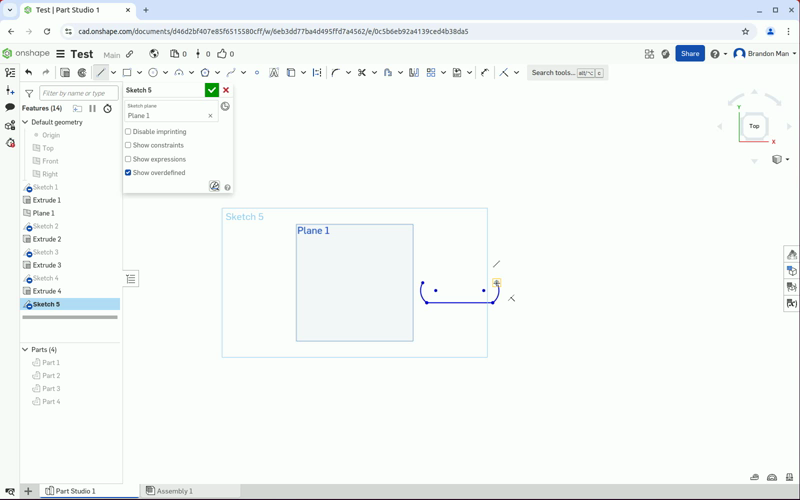
scroll(-6)
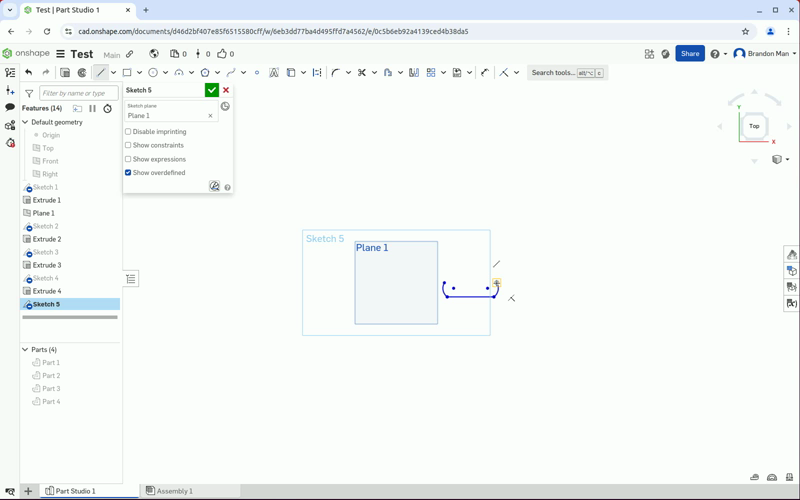
scroll(-6)
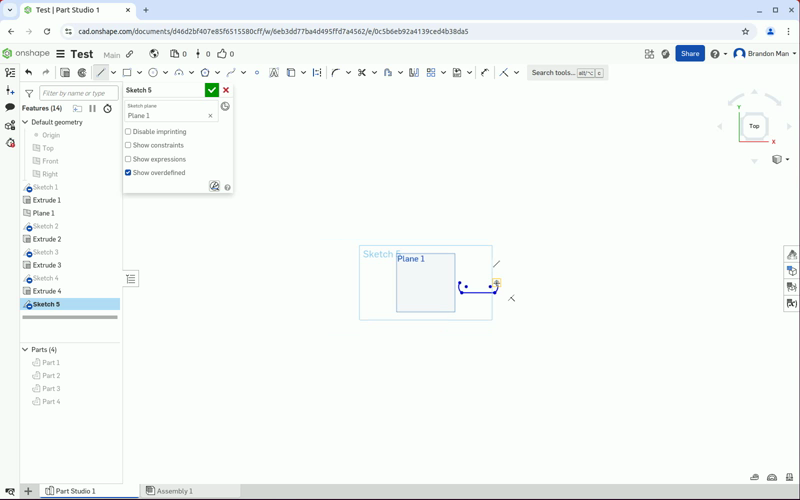
scroll(-6)
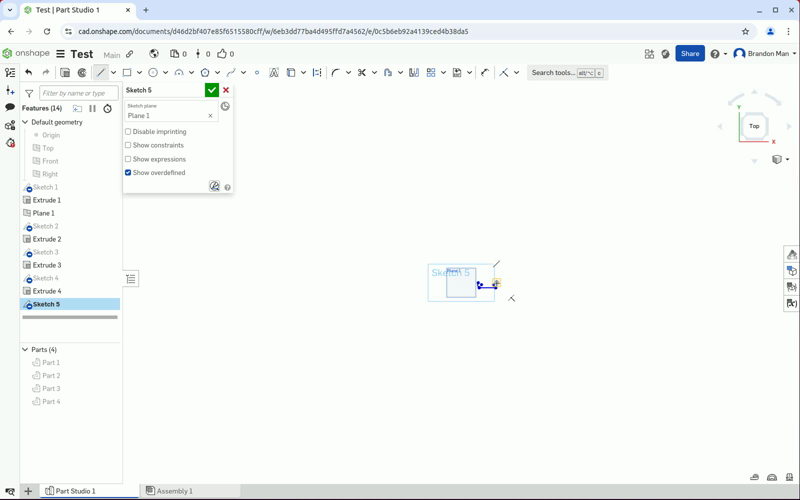
mouse_move(526, 282)
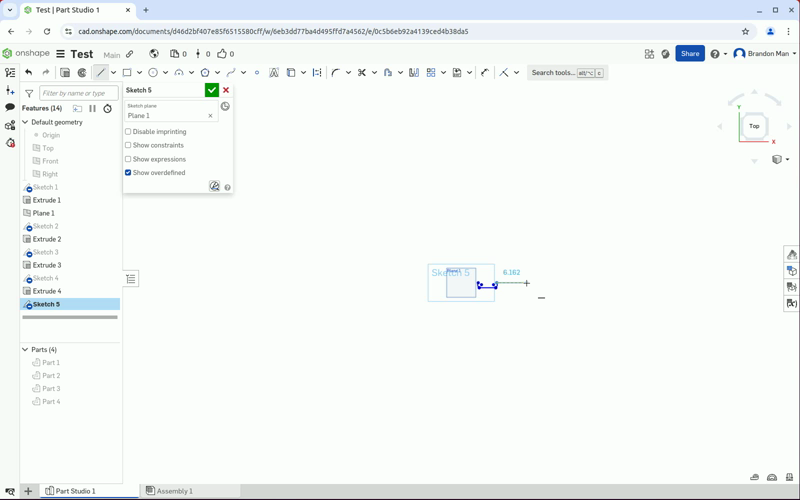
key_down(shift)
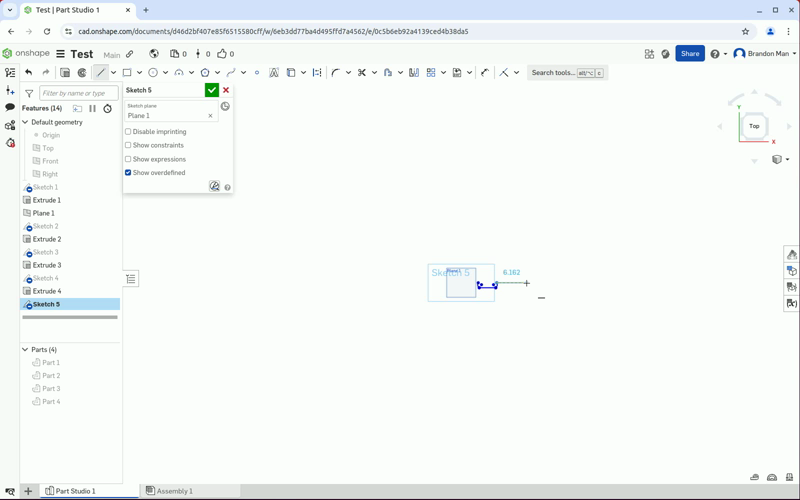
mouse_move(478, 282)
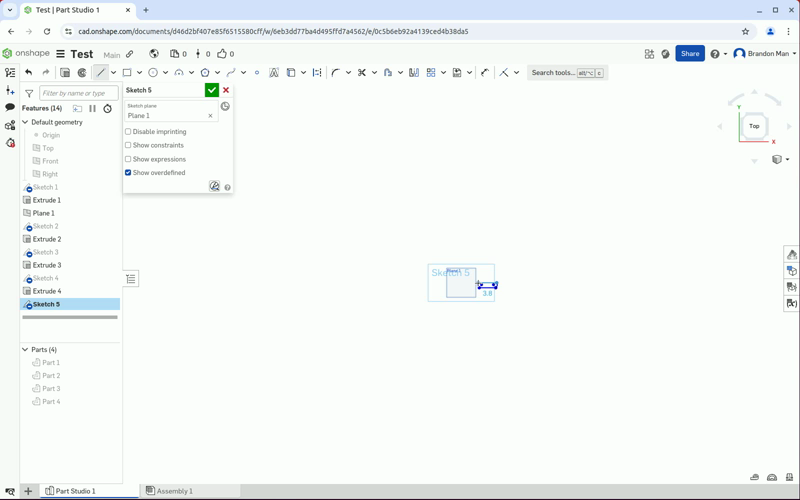
scroll(6)
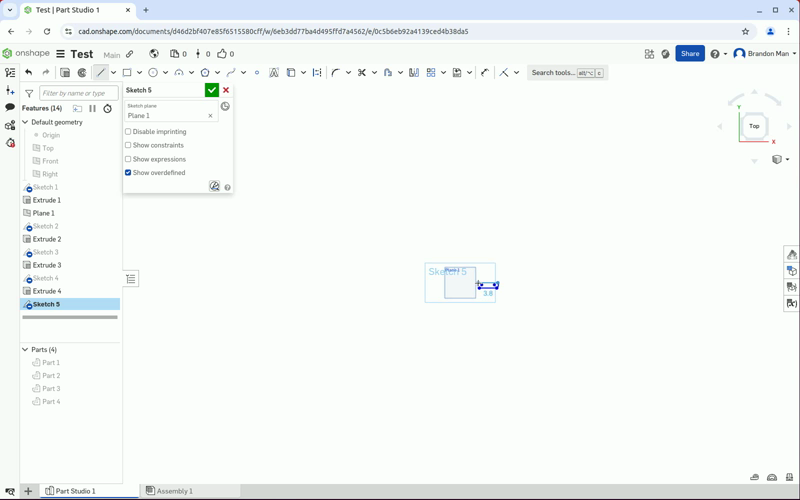
scroll(6)
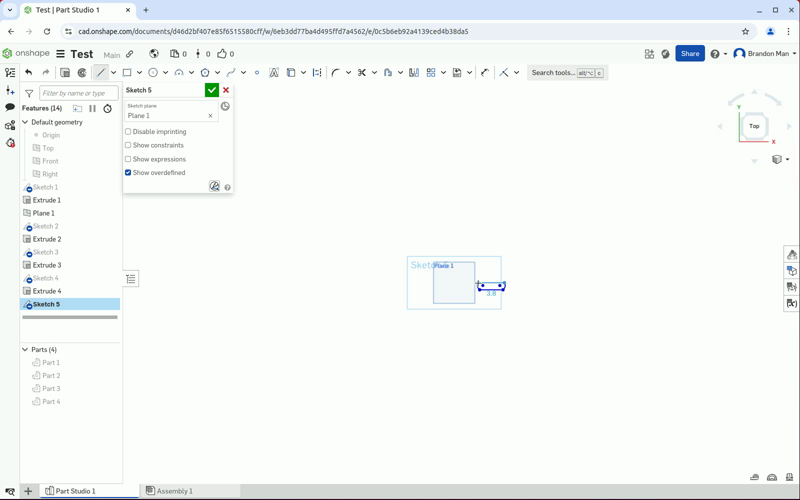
scroll(6)
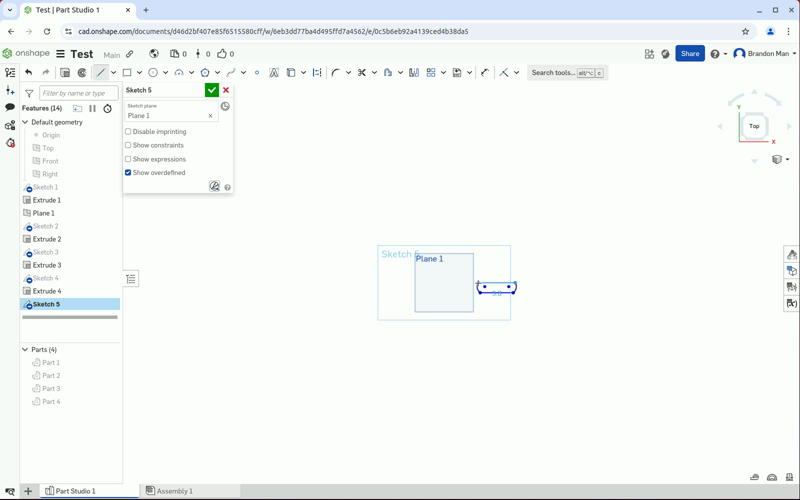
scroll(6)
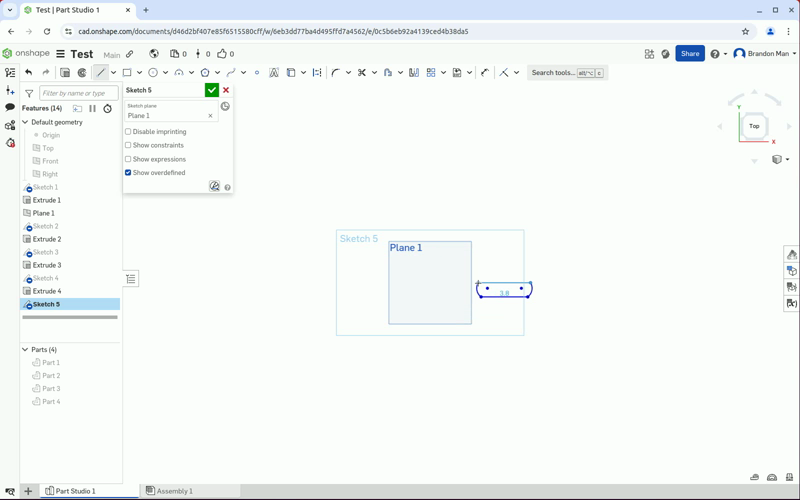
scroll(6)
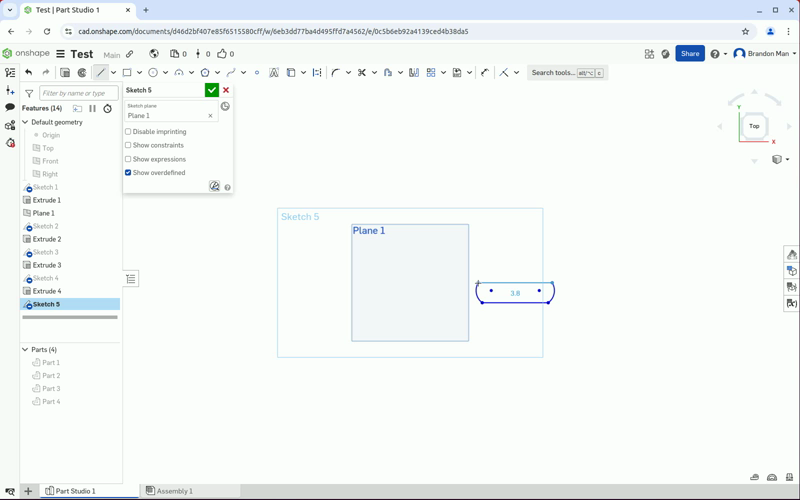
scroll(6)
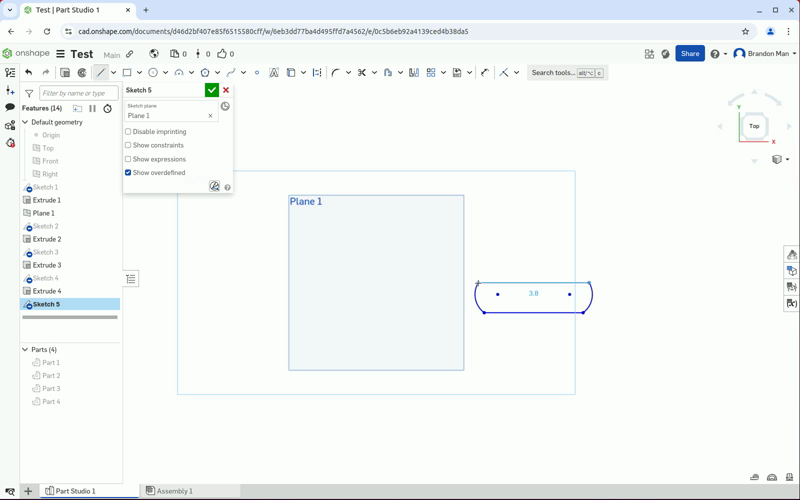
scroll(6)
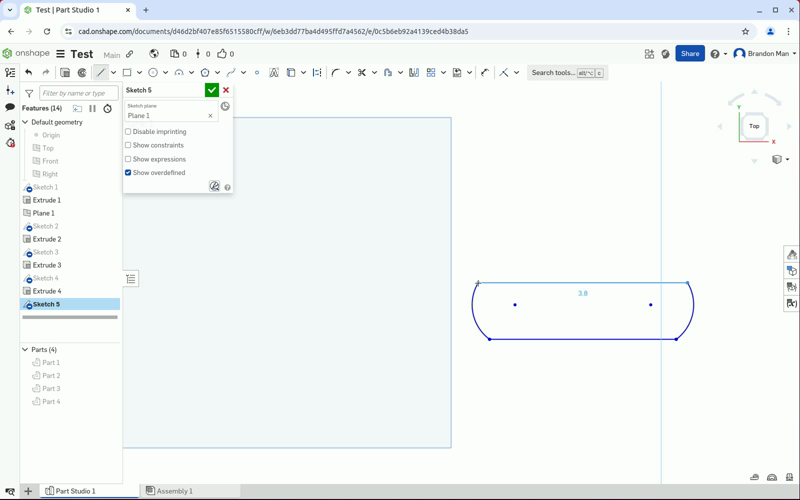
key_up(shift)
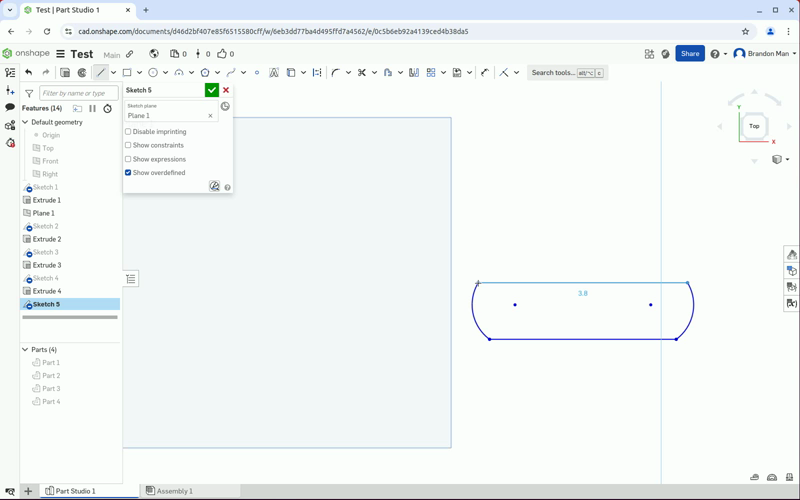
click(478, 282)
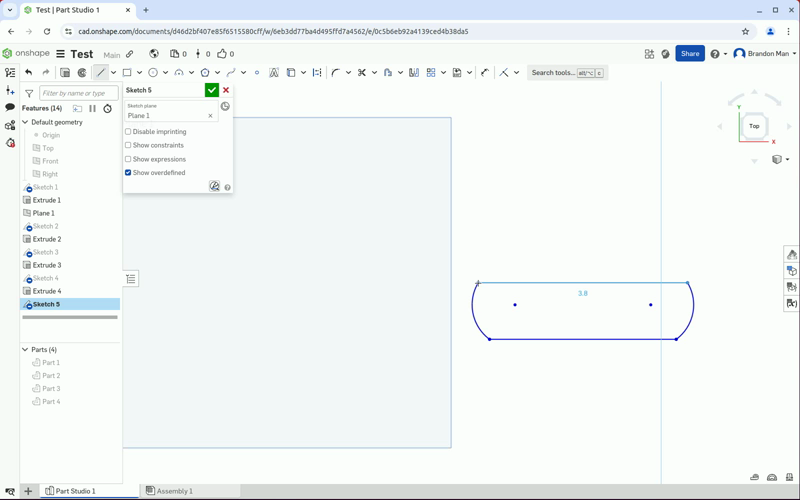
scroll(-6)
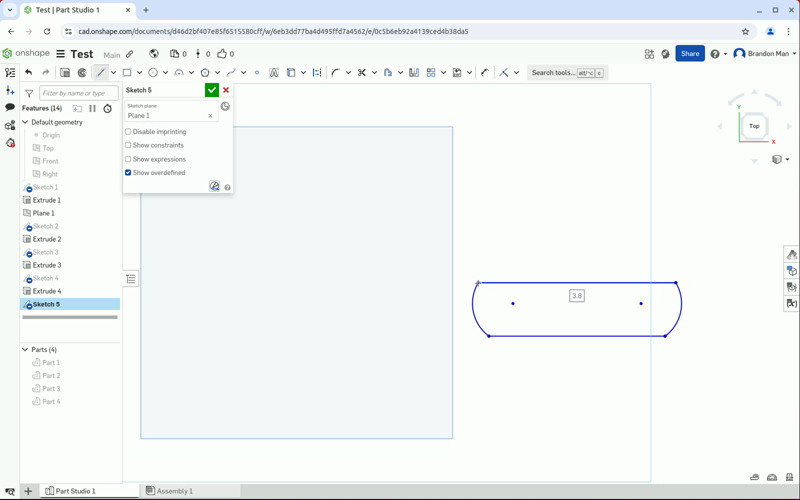
scroll(-6)
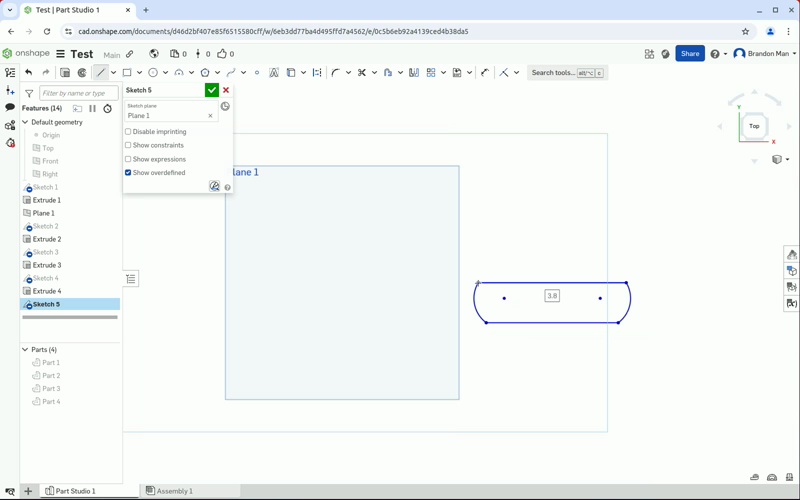
scroll(-6)
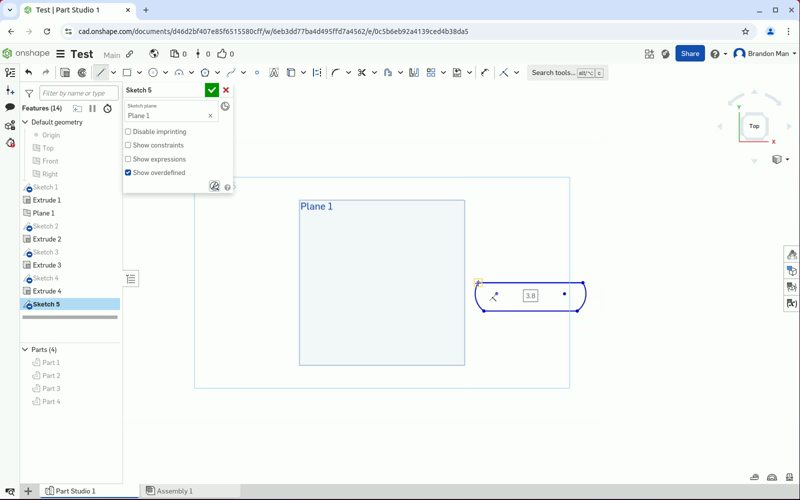
scroll(-6)
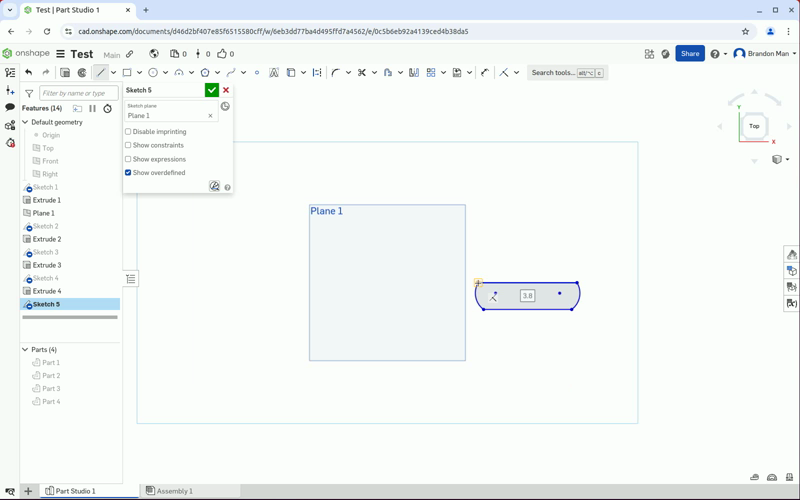
scroll(-6)
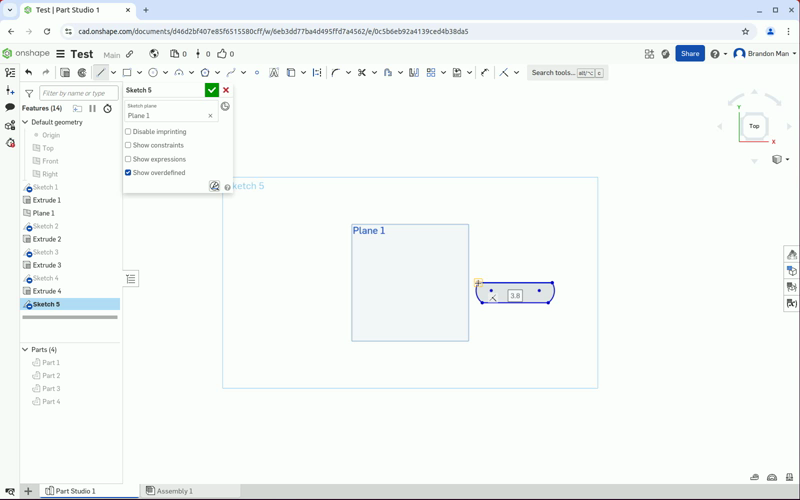
scroll(-6)
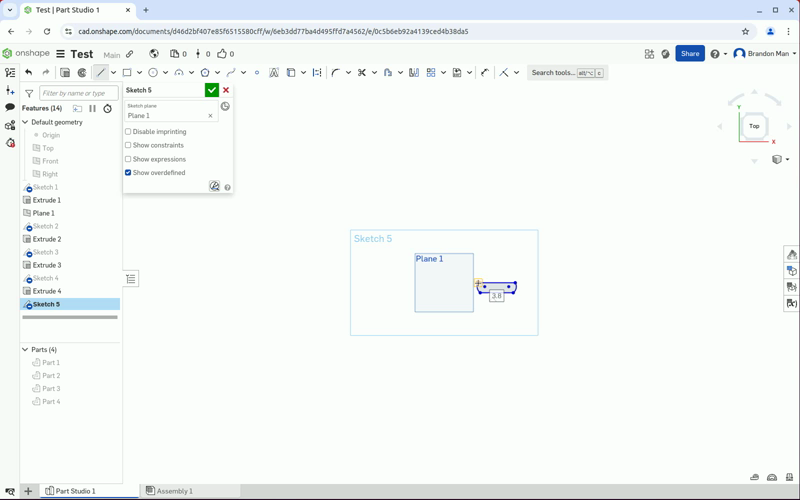
scroll(-6)
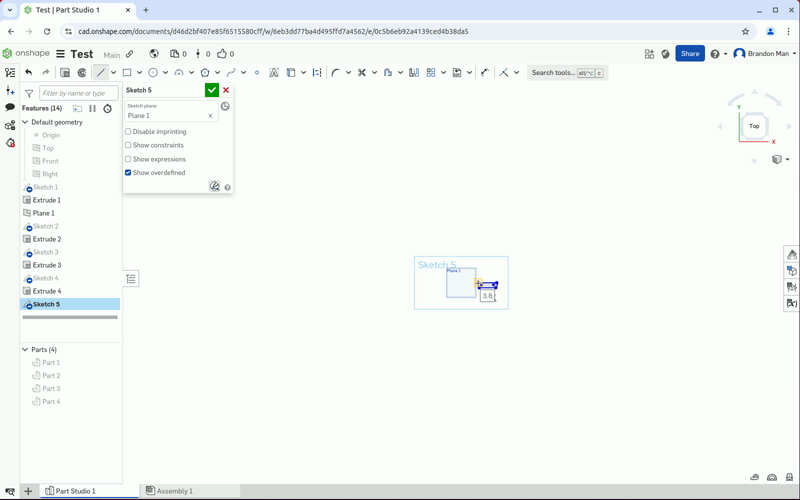
key(esc)
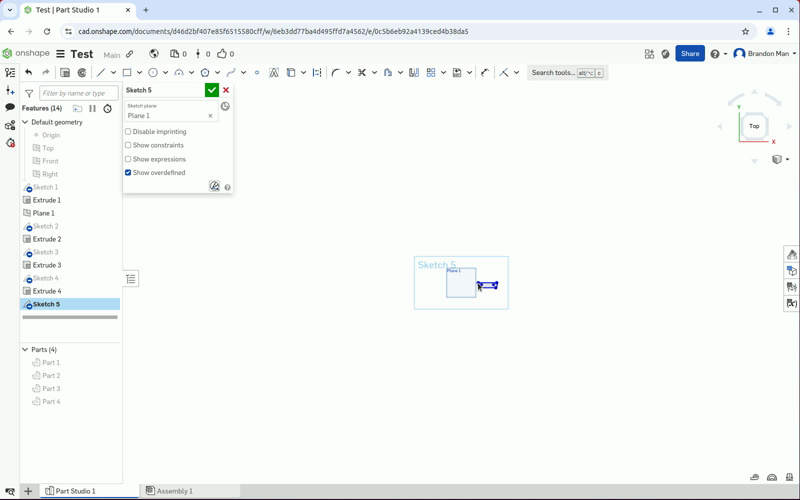
mouse_move(484, 285)
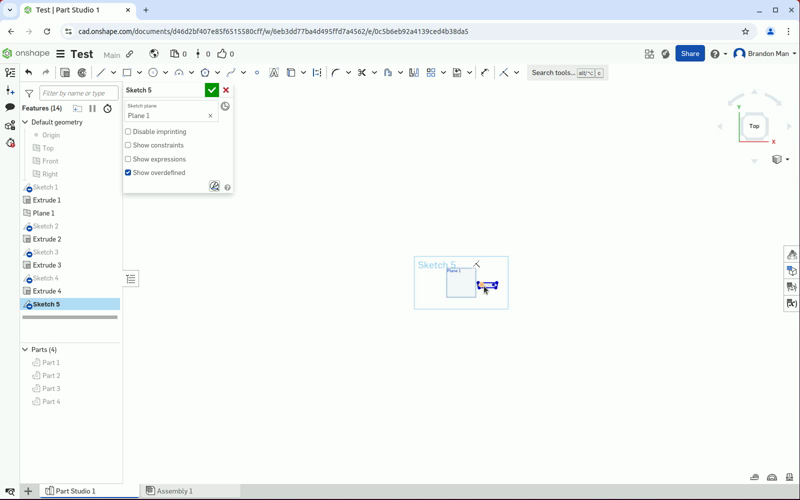
scroll(6)
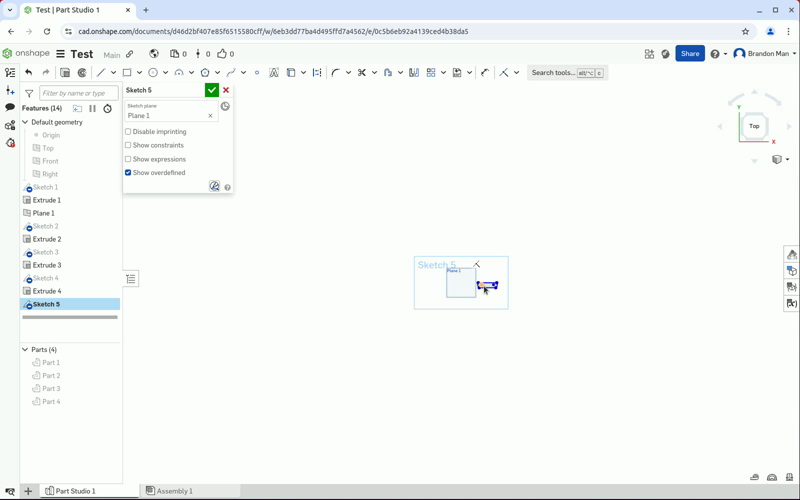
scroll(6)
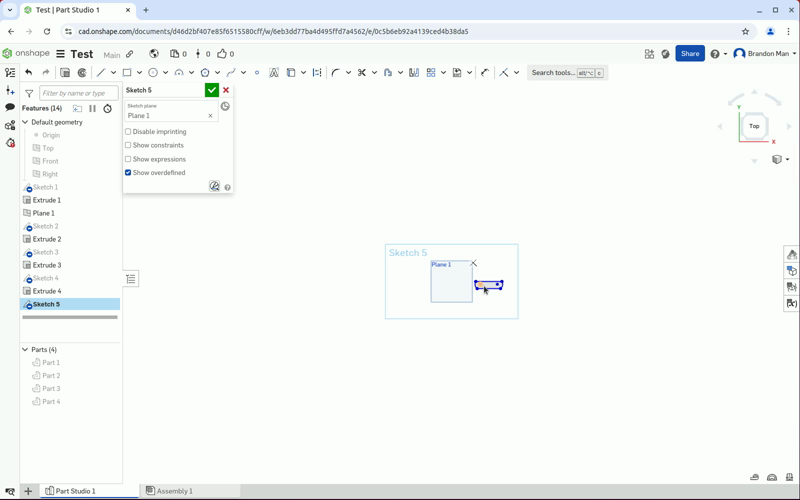
scroll(6)
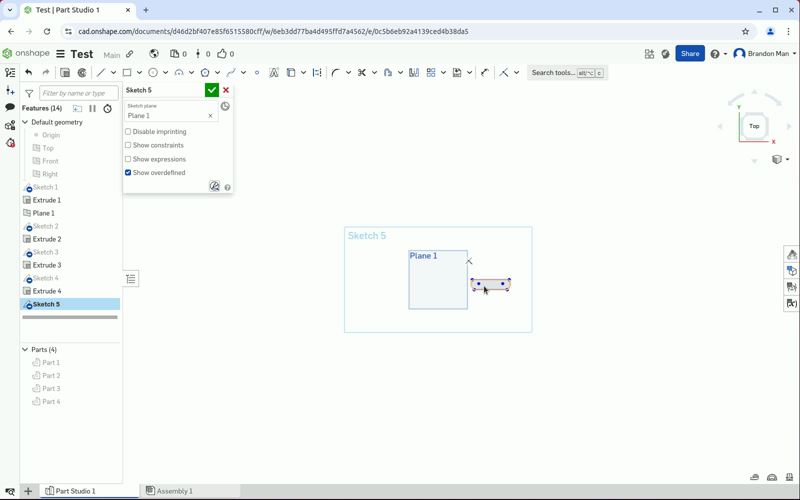
scroll(6)
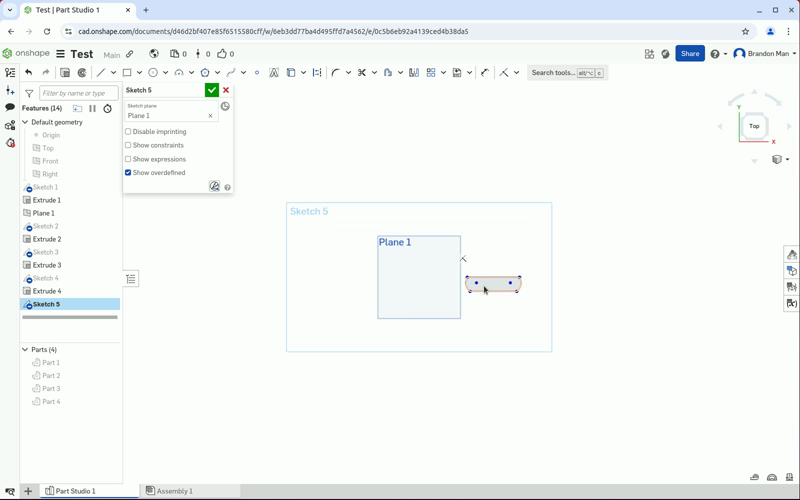
scroll(6)
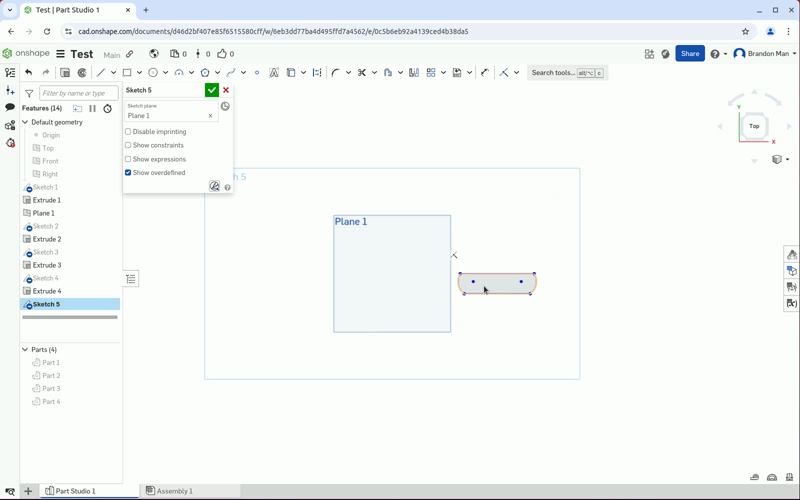
scroll(6)
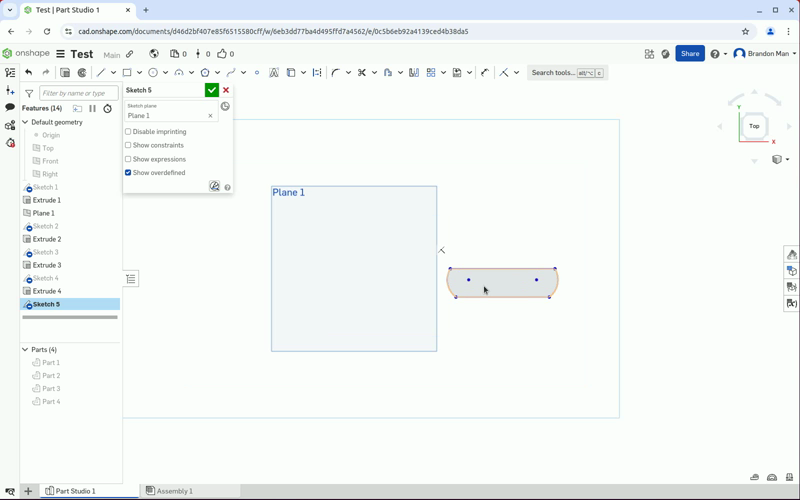
scroll(6)
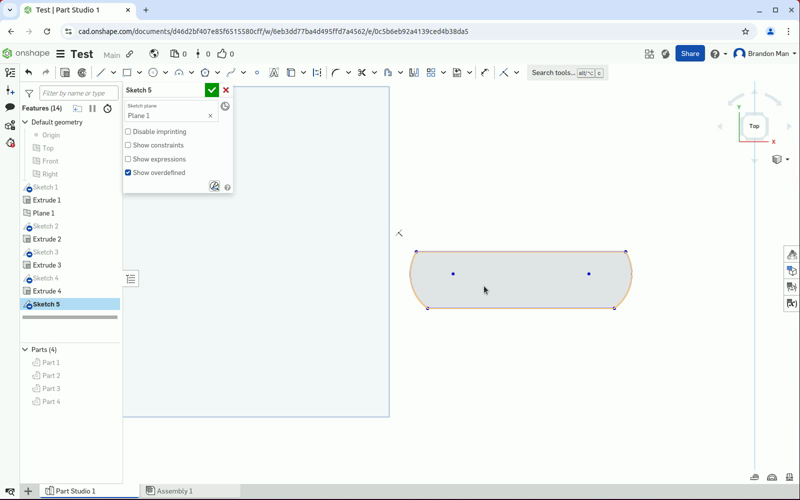
click(484, 285)
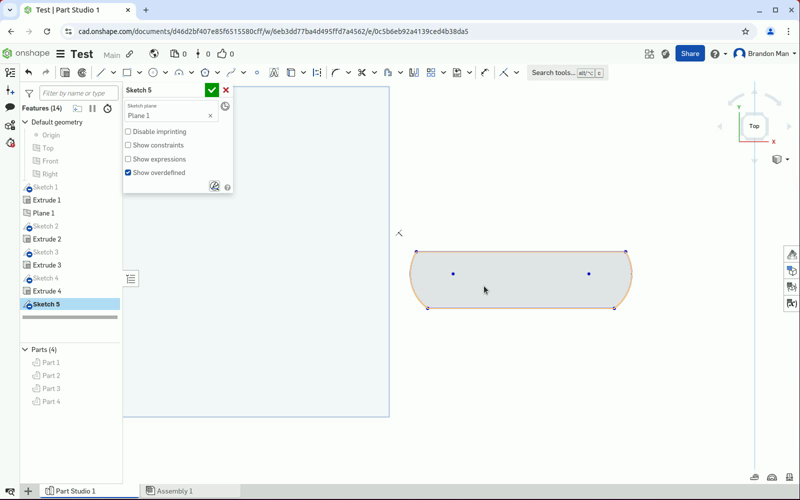
scroll(-6)
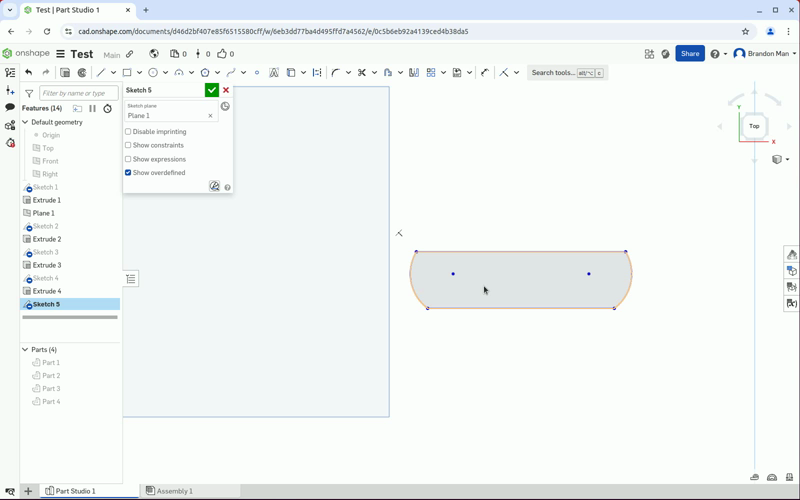
scroll(-6)
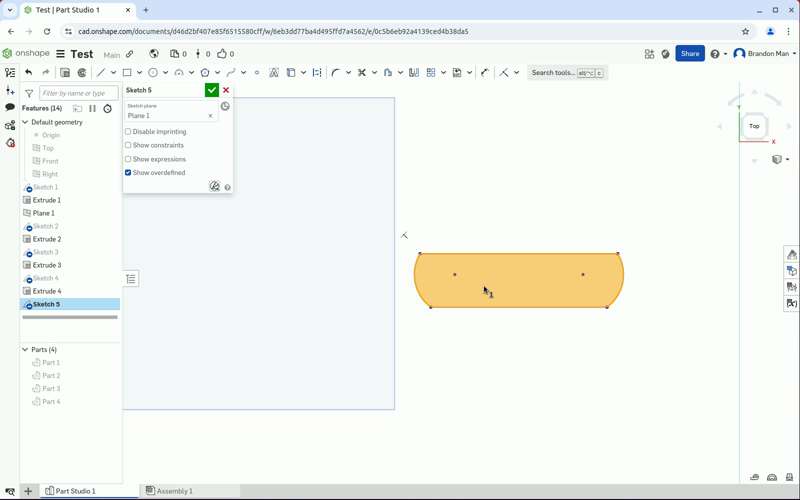
scroll(-6)
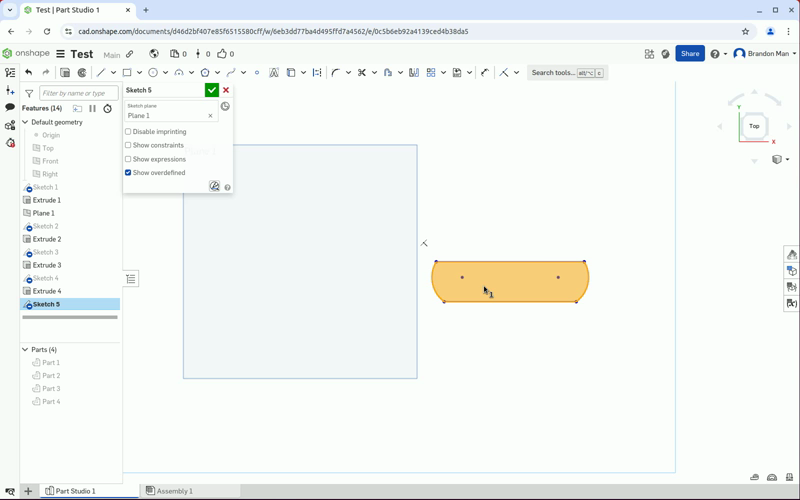
scroll(-6)
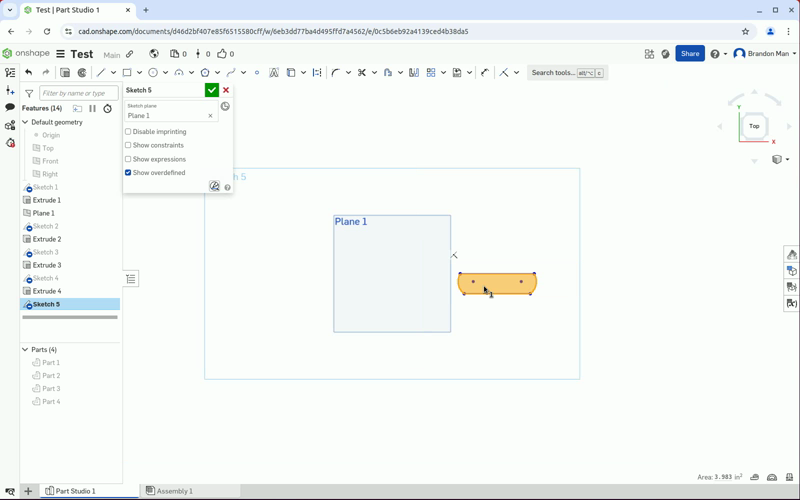
scroll(-6)
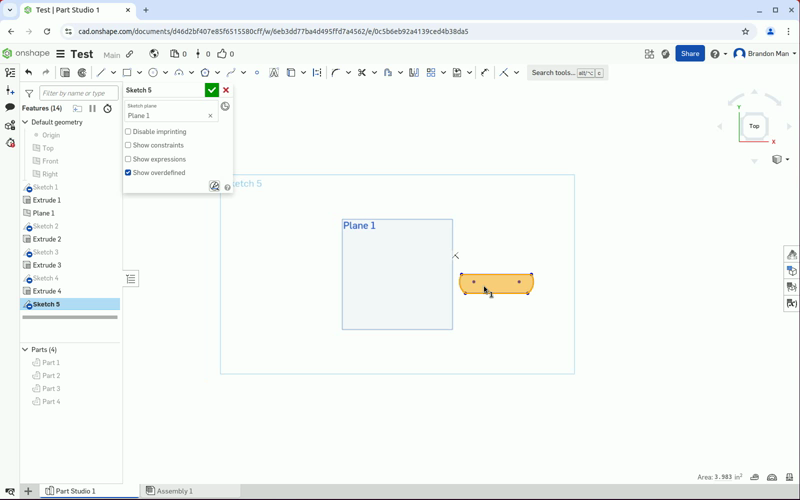
scroll(-6)
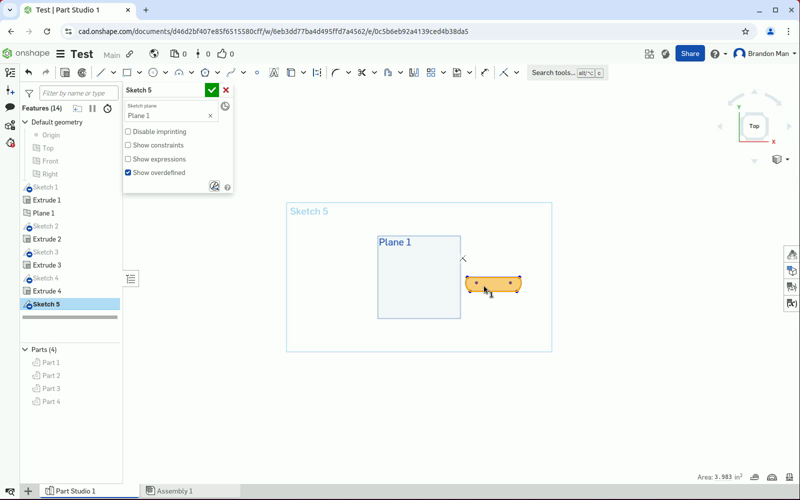
scroll(-6)
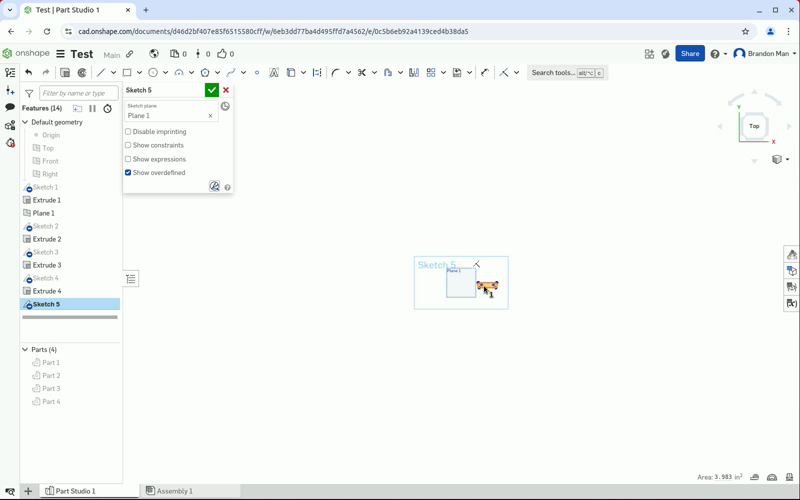
mouse_move(73, 352)
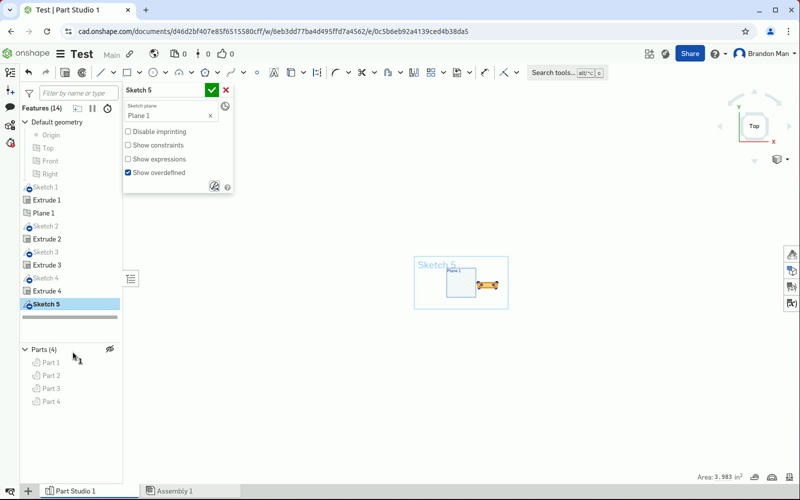
key(shift+y)
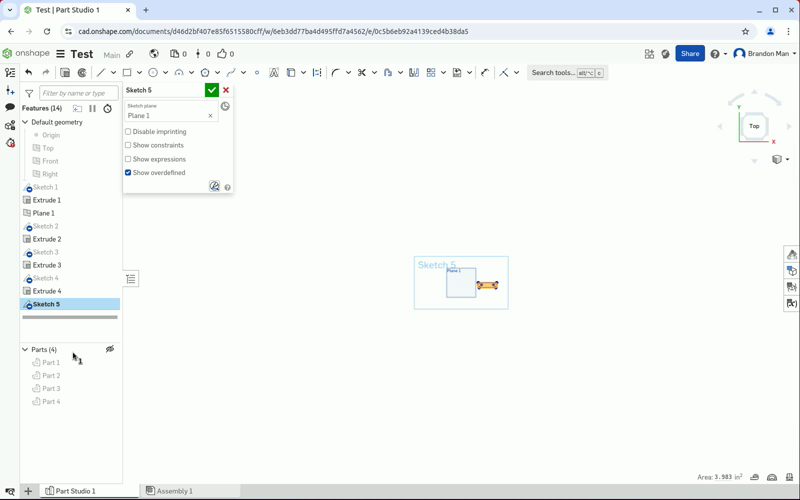
key(shift+e)
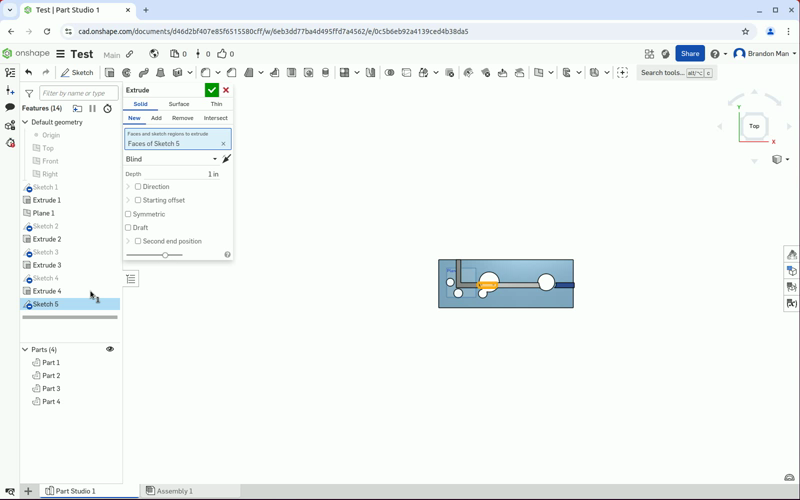
mouse_move(143, 106)
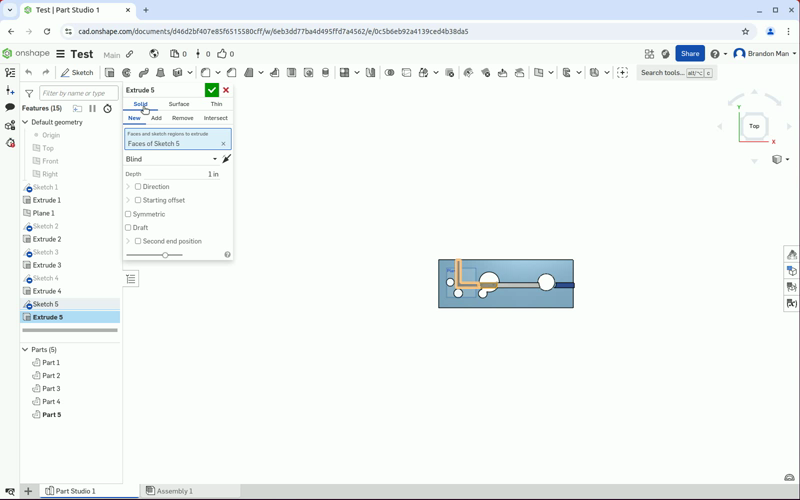
click(143, 106)
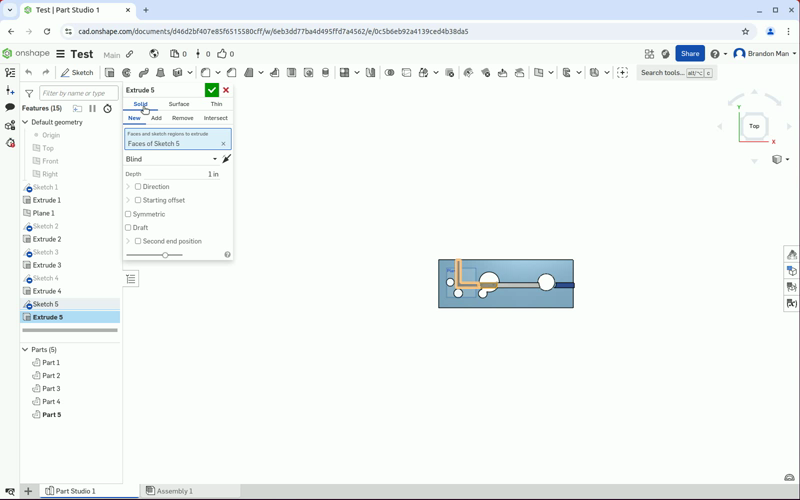
mouse_move(137, 120)
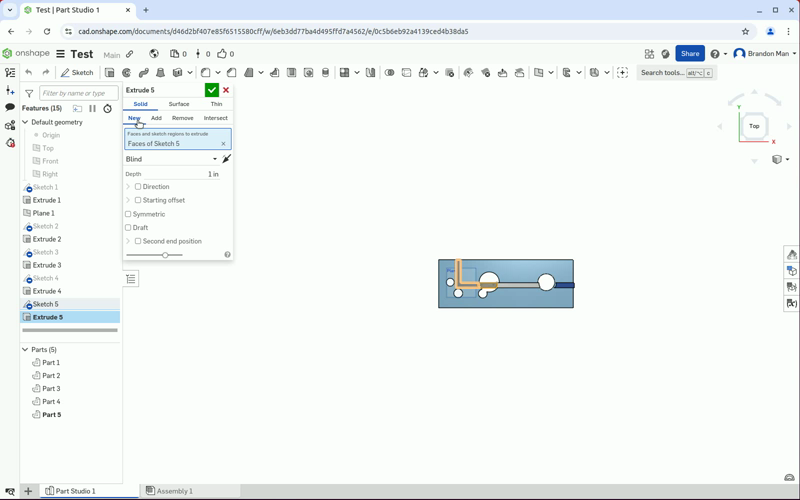
click(137, 120)
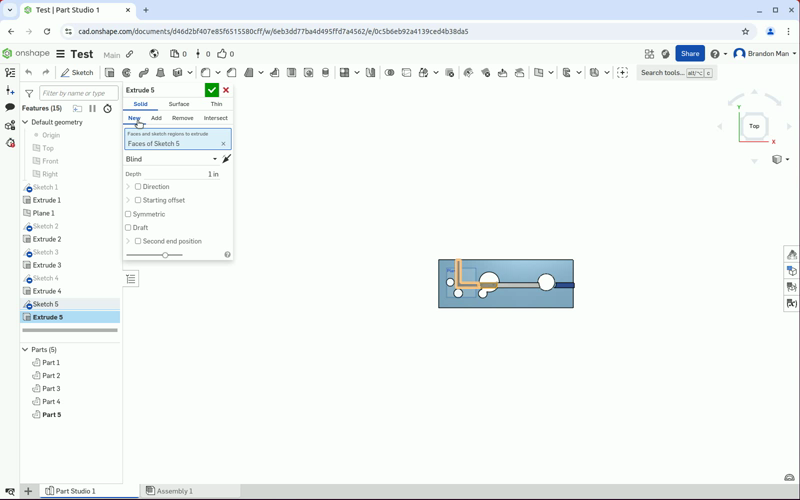
key(tab, 4)
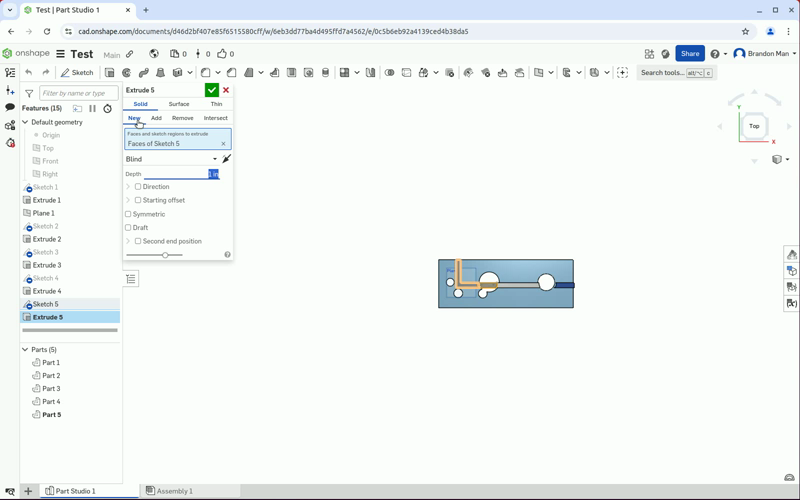
text(11.554)
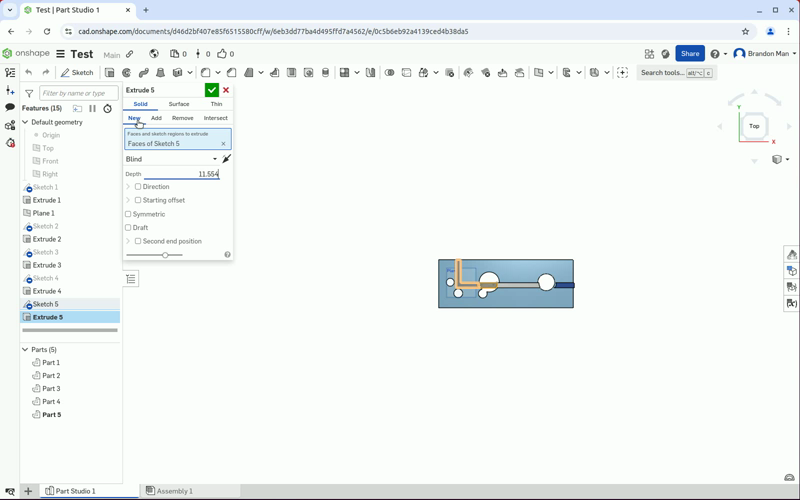
key(enter)
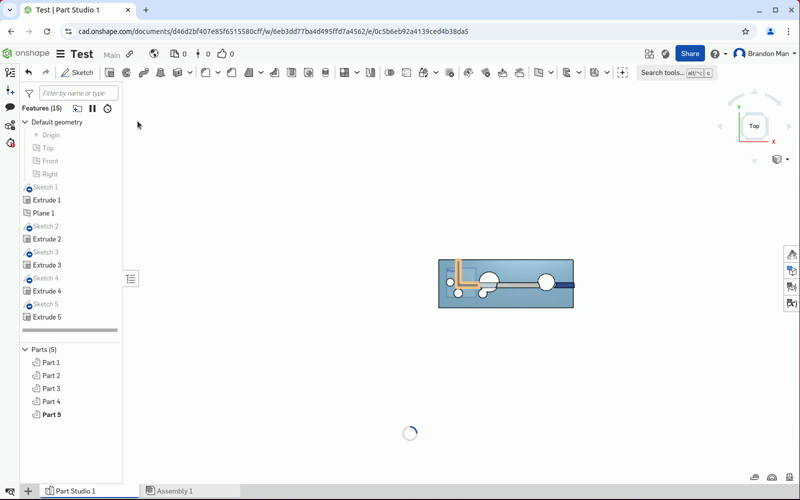
key(shift+h)
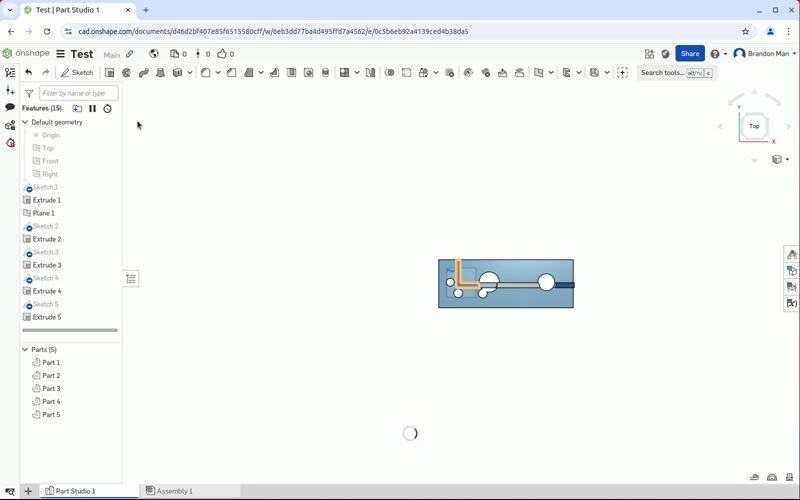
key(shift+h)
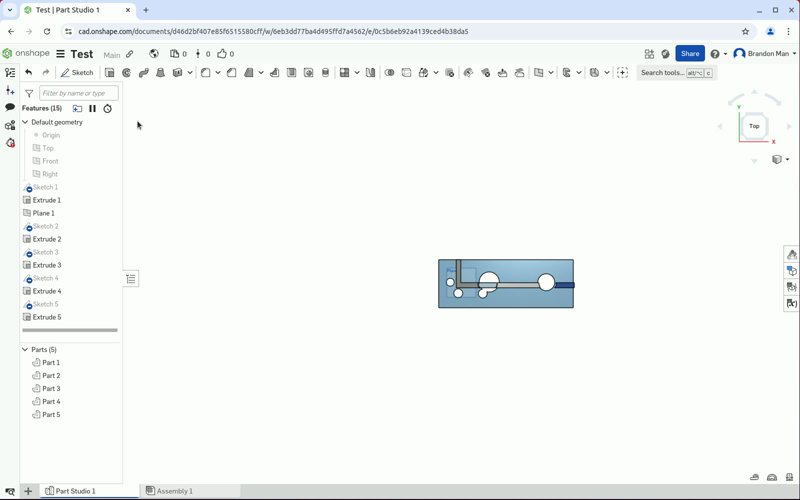
mouse_move(73, 189)
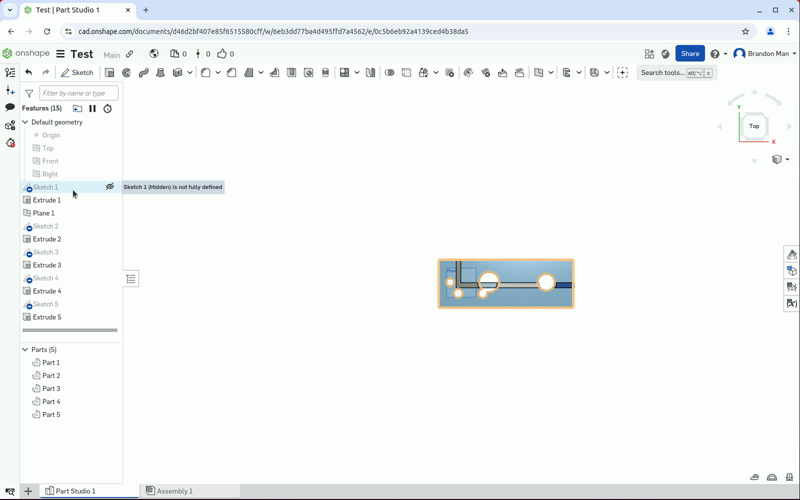
click(73, 189)
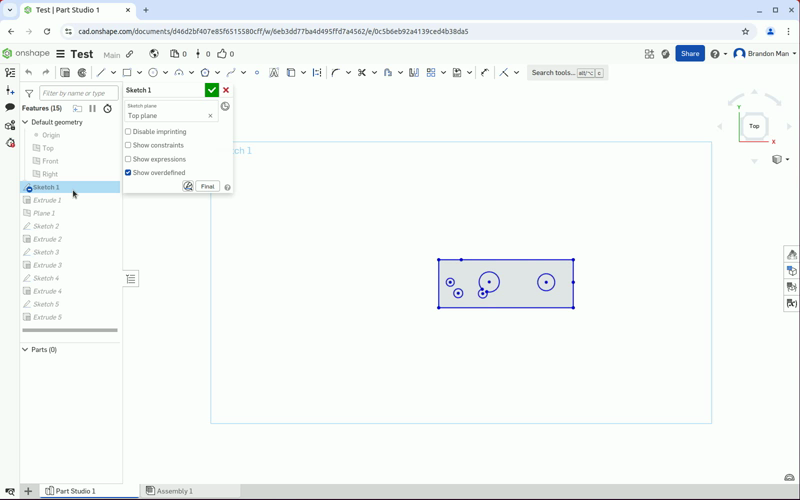
mouse_move(229, 92)
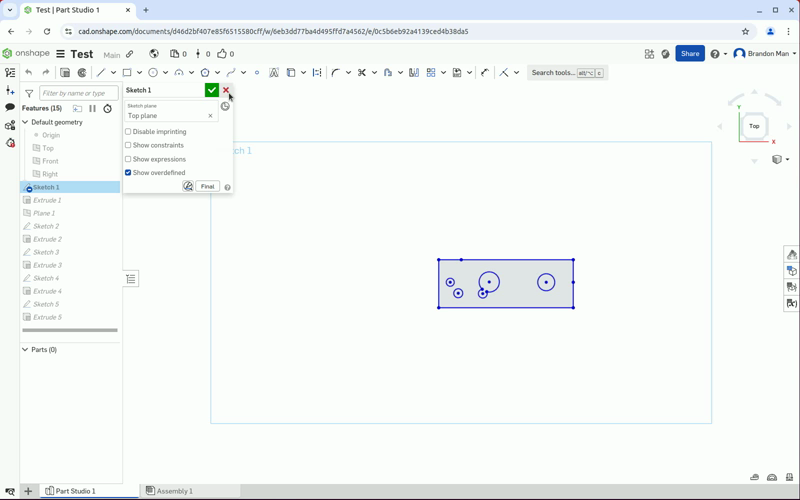
click(229, 92)
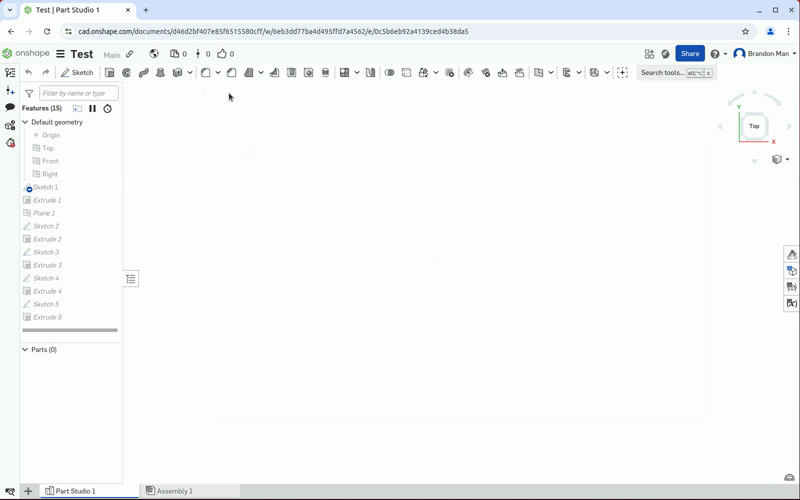
key(shift+s)
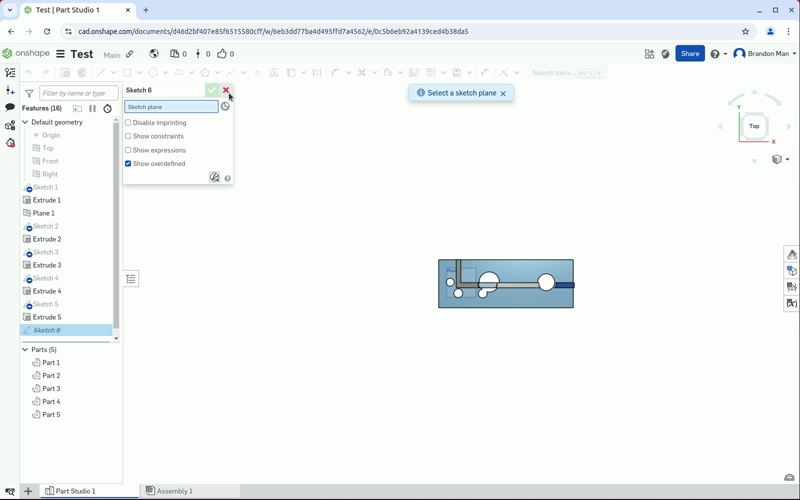
mouse_move(69, 215)
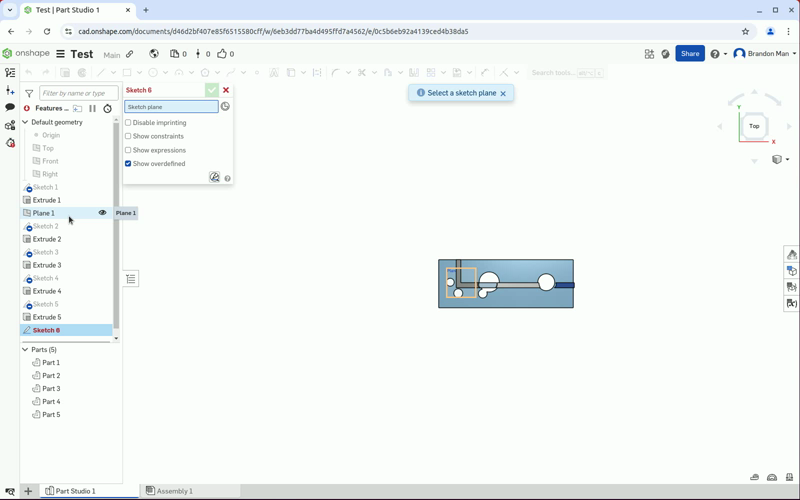
click(69, 215)
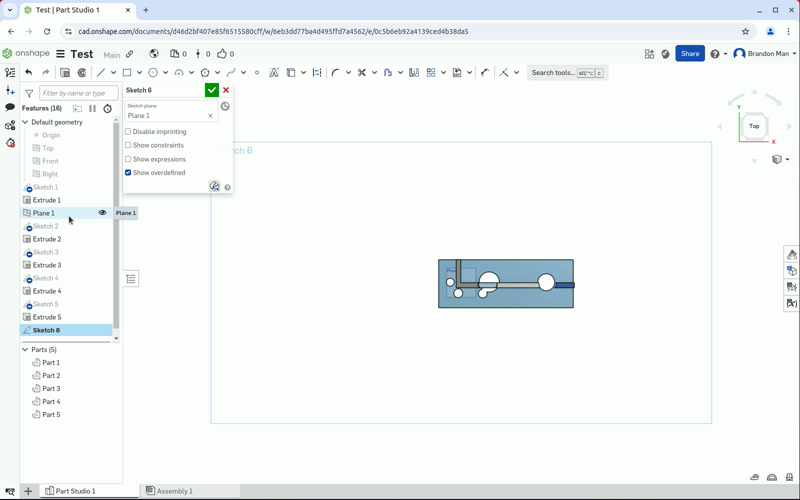
mouse_move(73, 352)
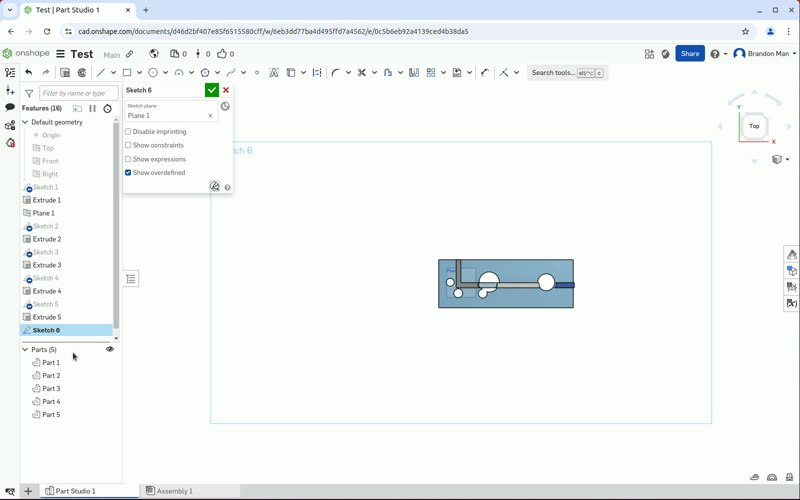
key(y)
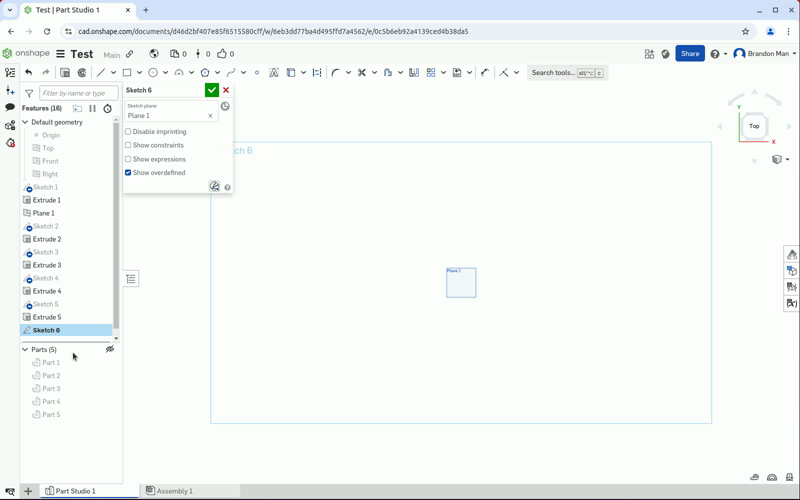
key(a)
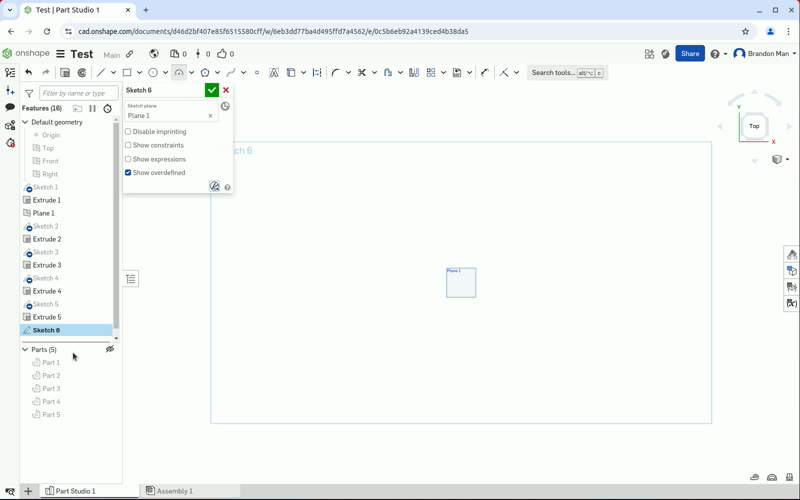
key_down(shift)
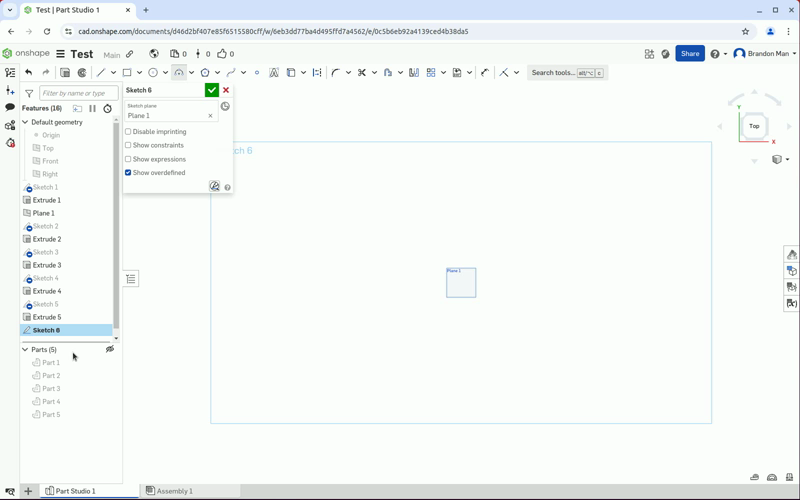
mouse_move(537, 282)
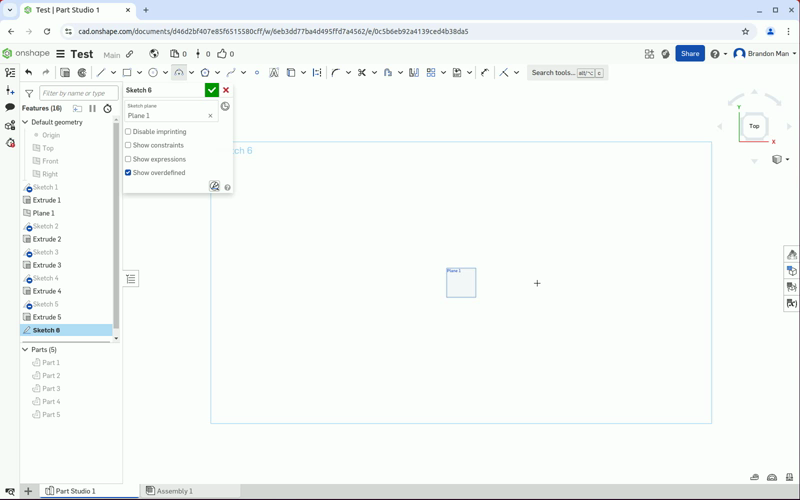
click(537, 282)
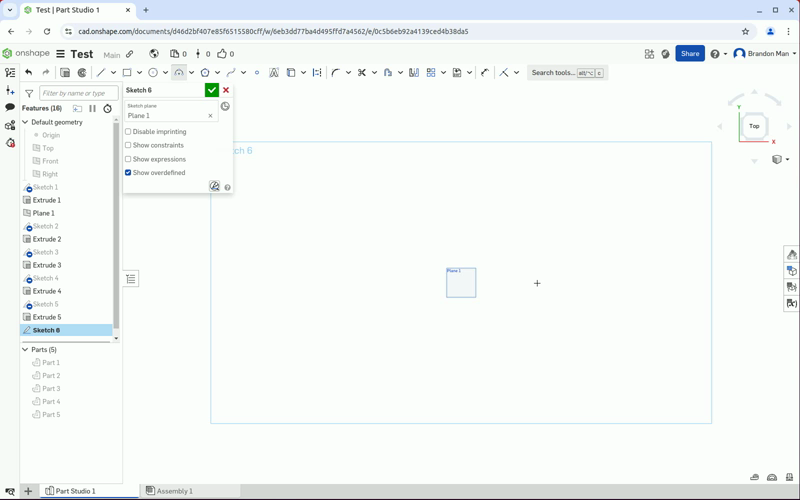
key_up(shift)
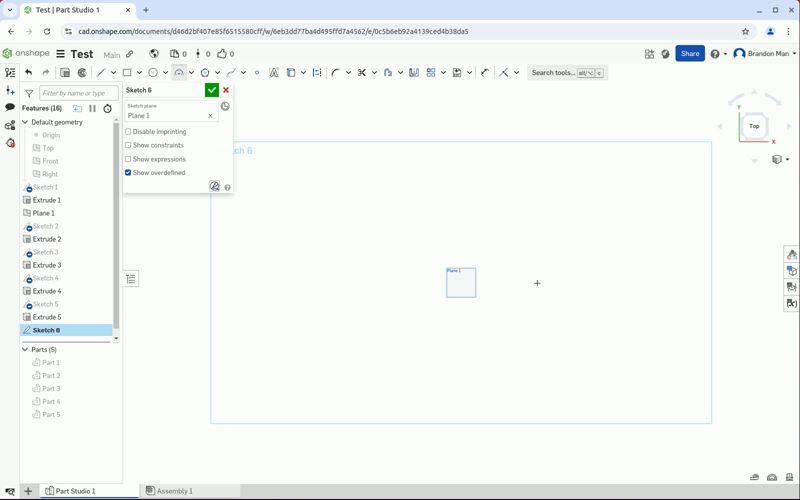
key_down(shift)
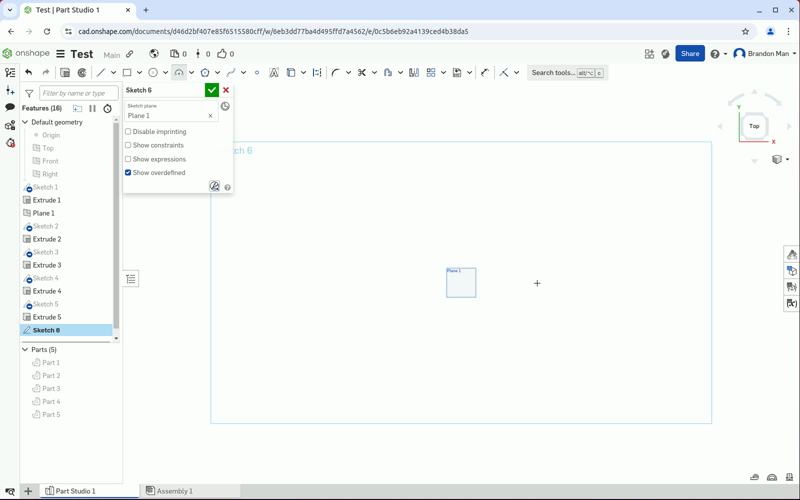
mouse_move(538, 287)
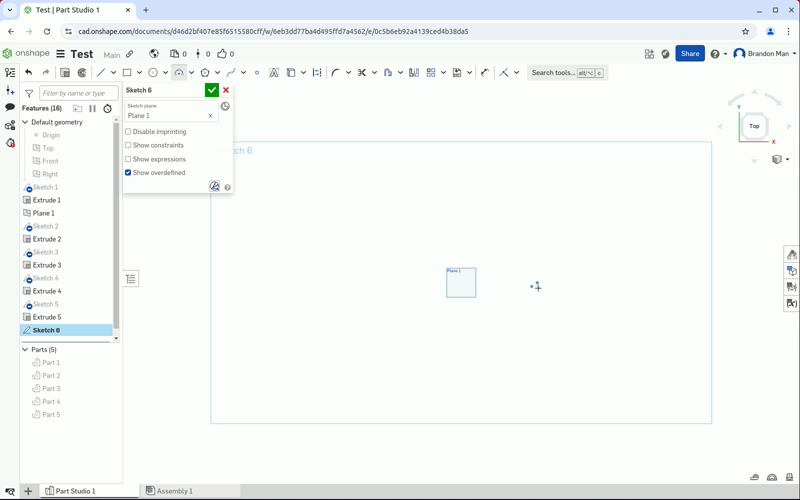
scroll(6)
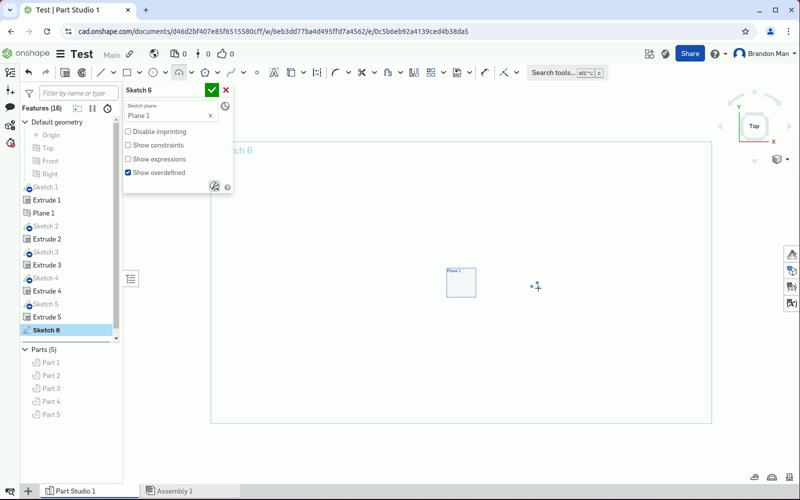
scroll(6)
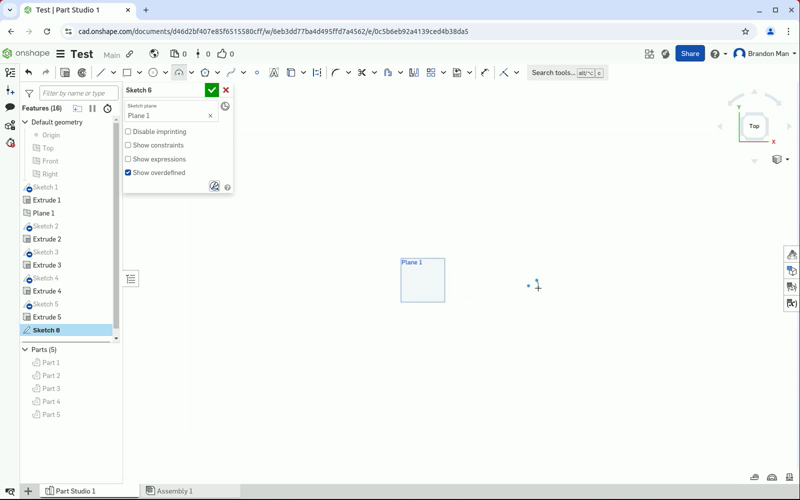
scroll(6)
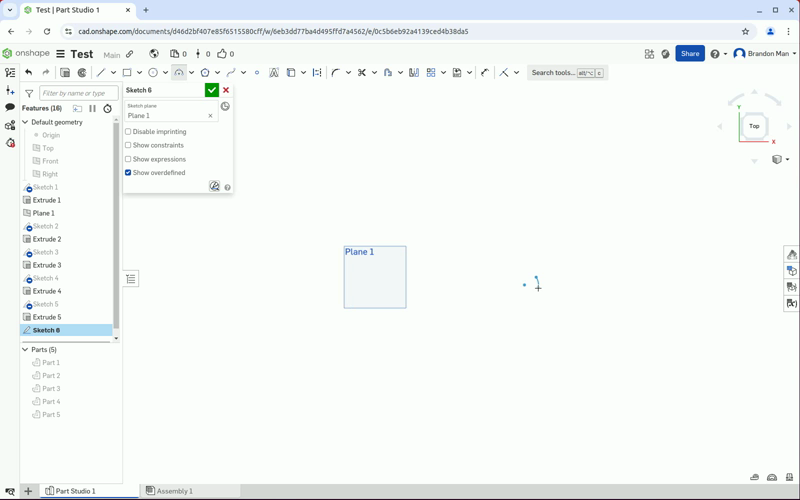
scroll(6)
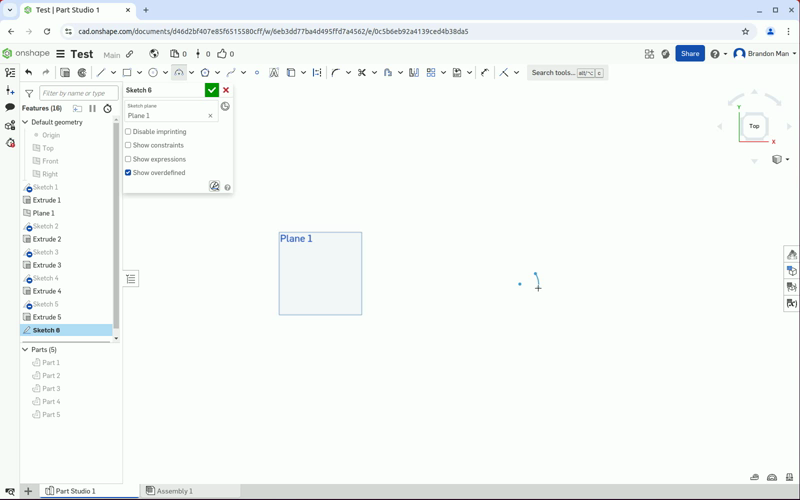
scroll(6)
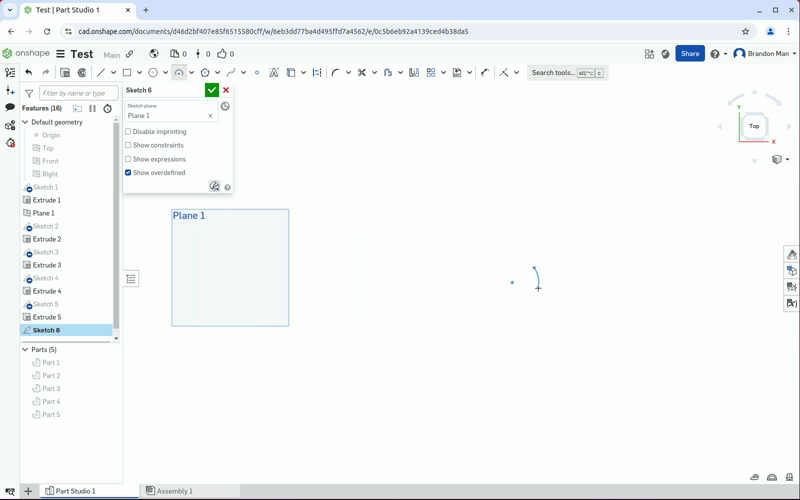
scroll(6)
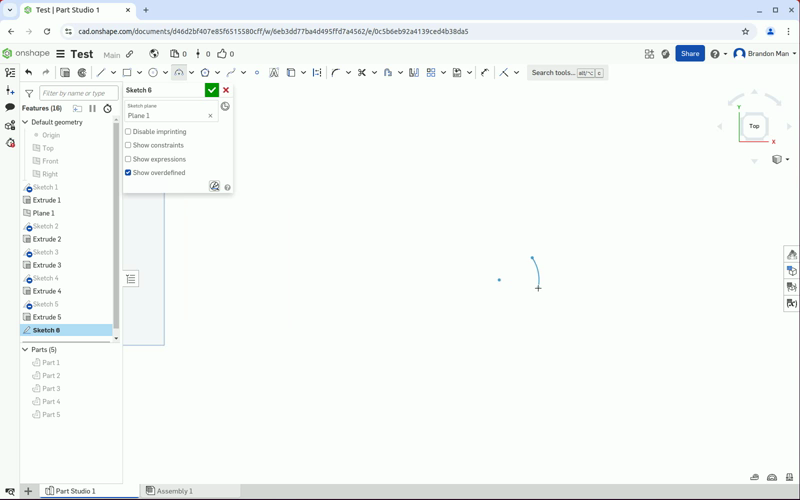
scroll(6)
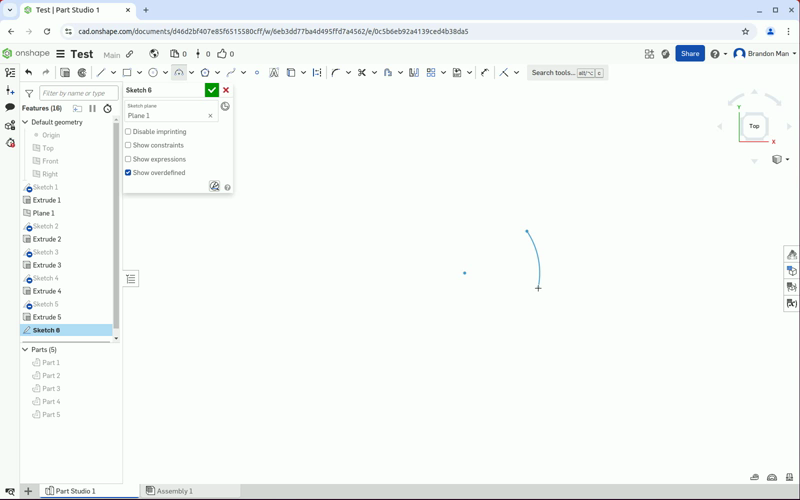
click(538, 287)
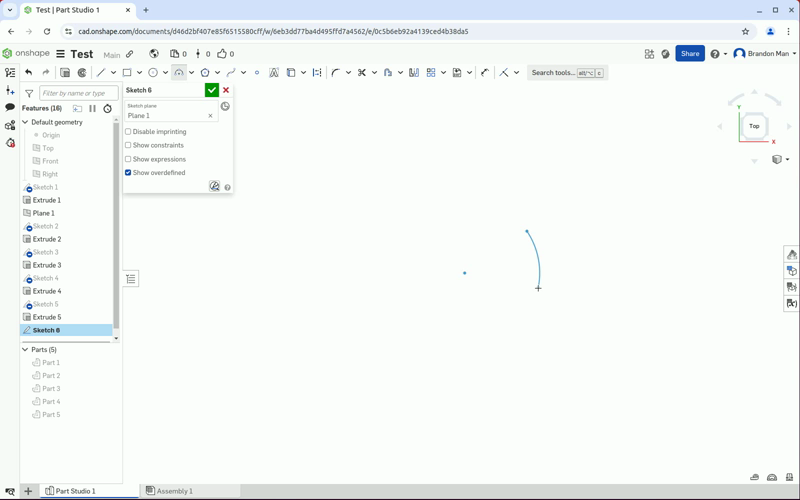
scroll(-6)
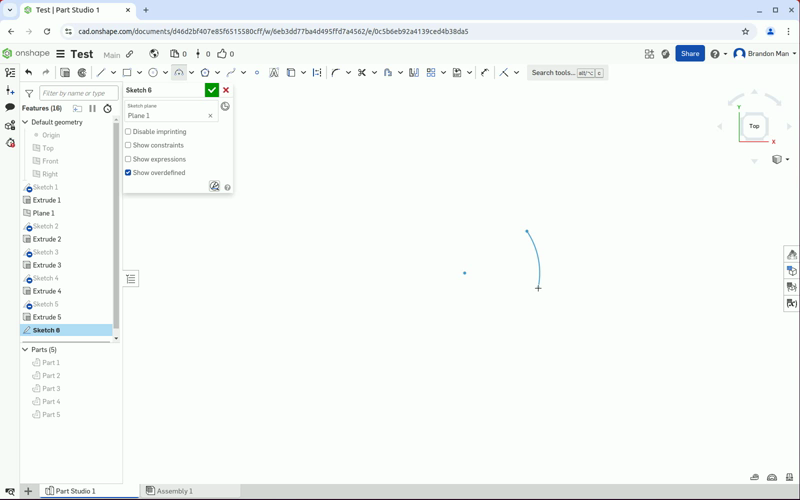
scroll(-6)
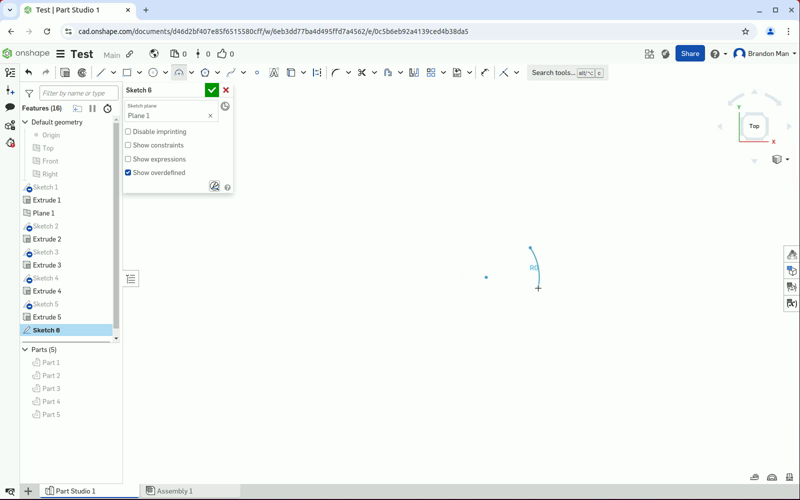
scroll(-6)
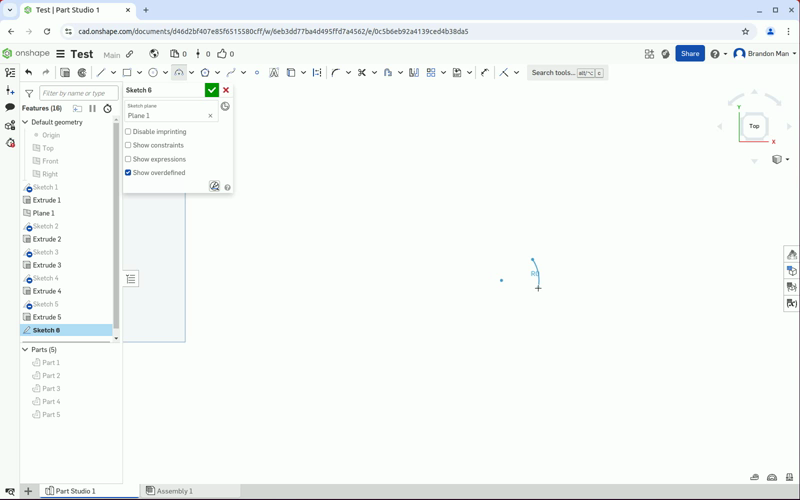
scroll(-6)
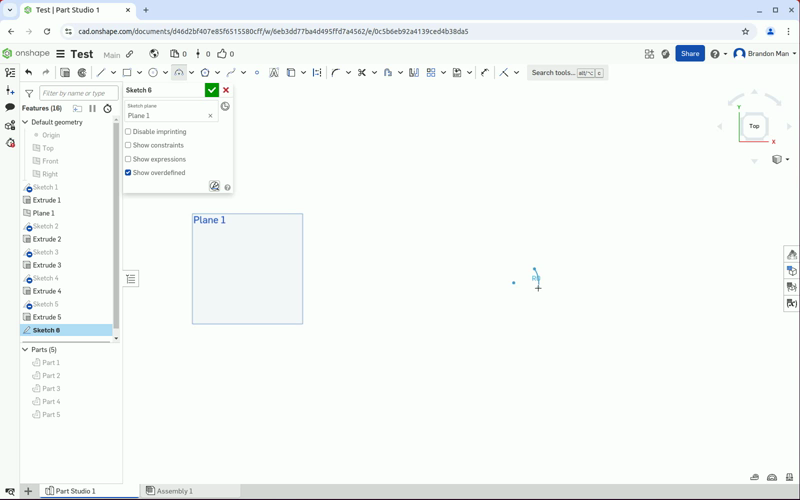
scroll(-6)
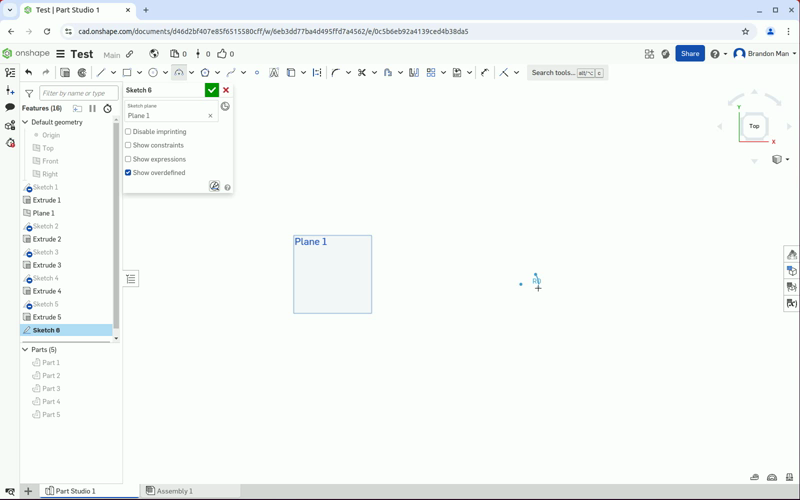
scroll(-6)
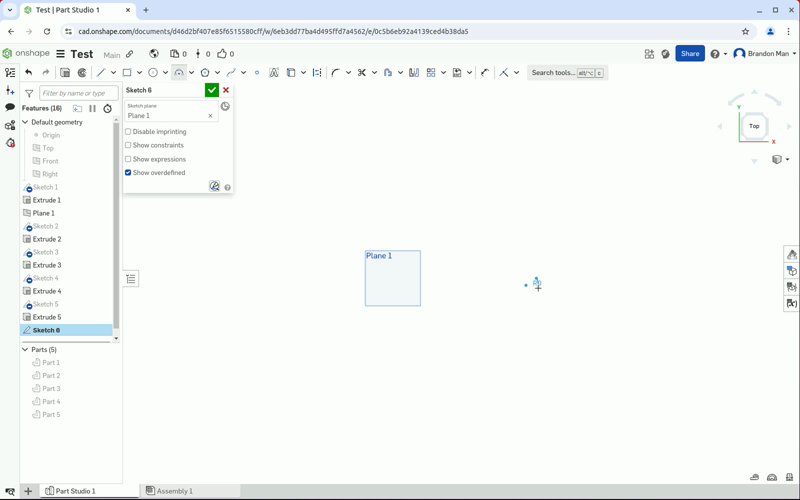
scroll(-6)
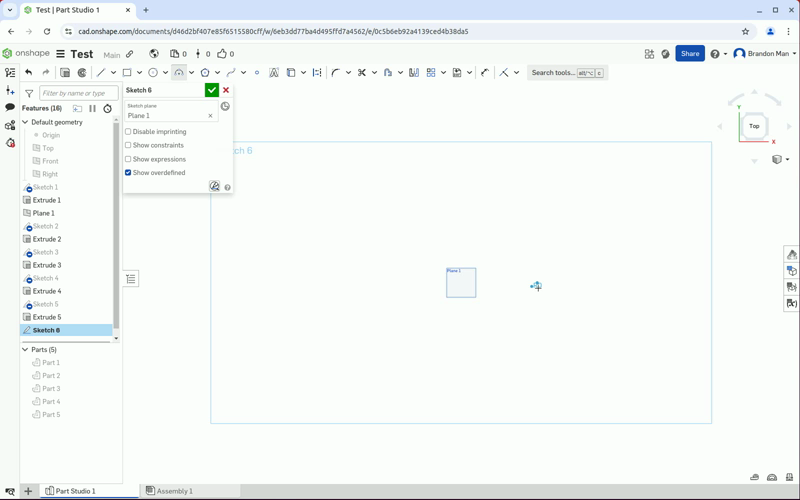
mouse_move(536, 285)
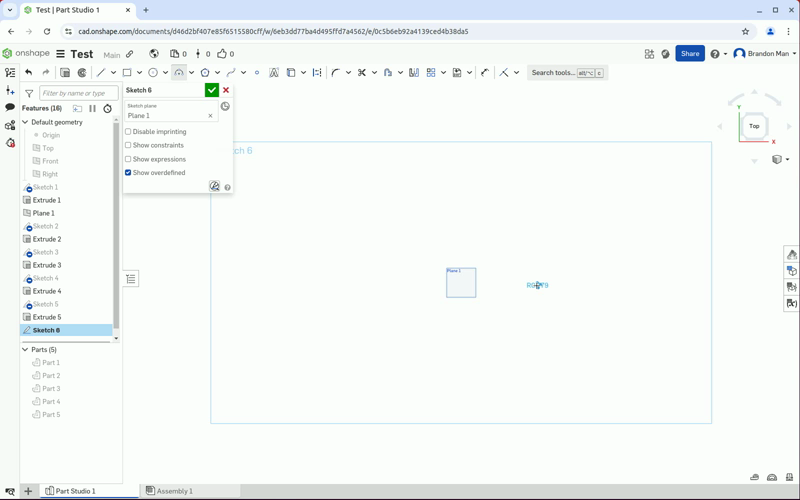
scroll(6)
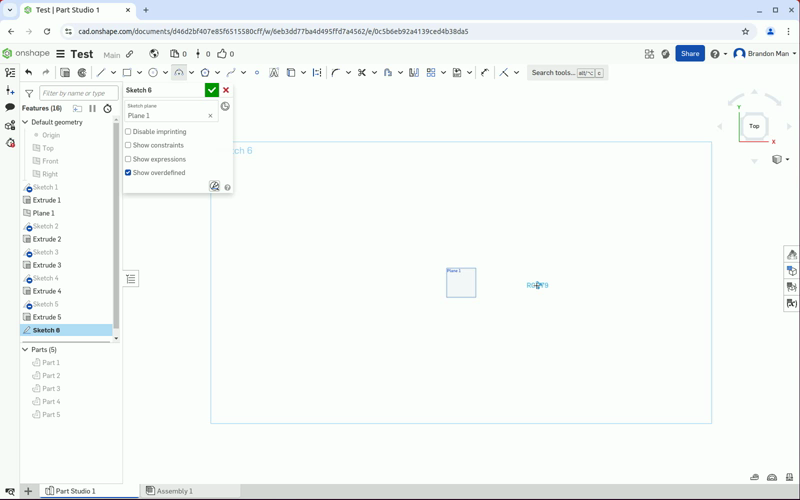
scroll(6)
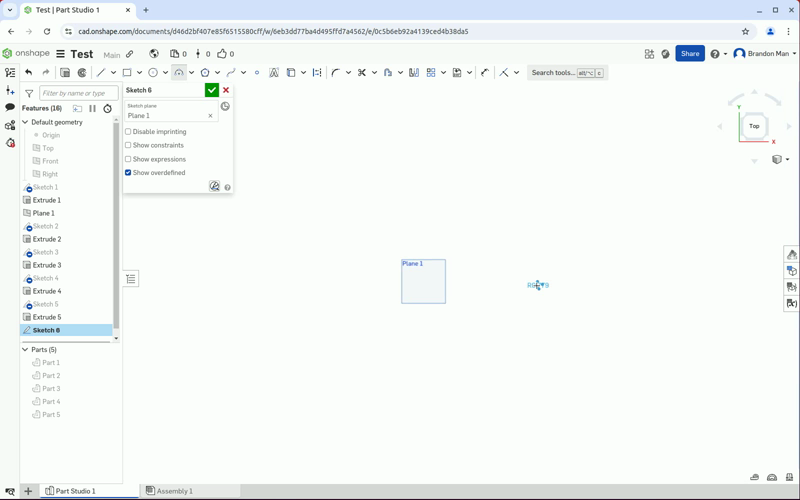
scroll(6)
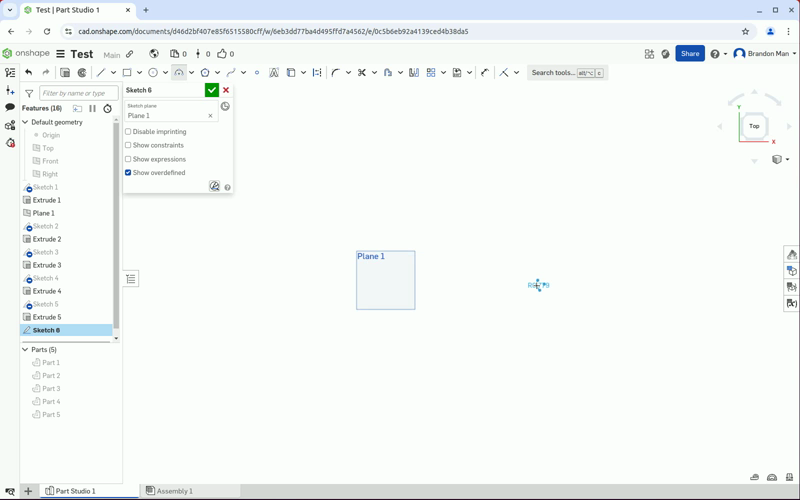
scroll(6)
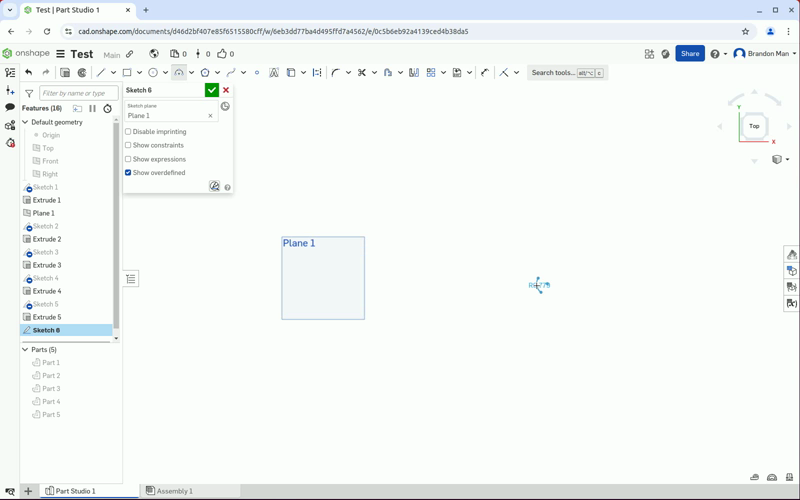
scroll(6)
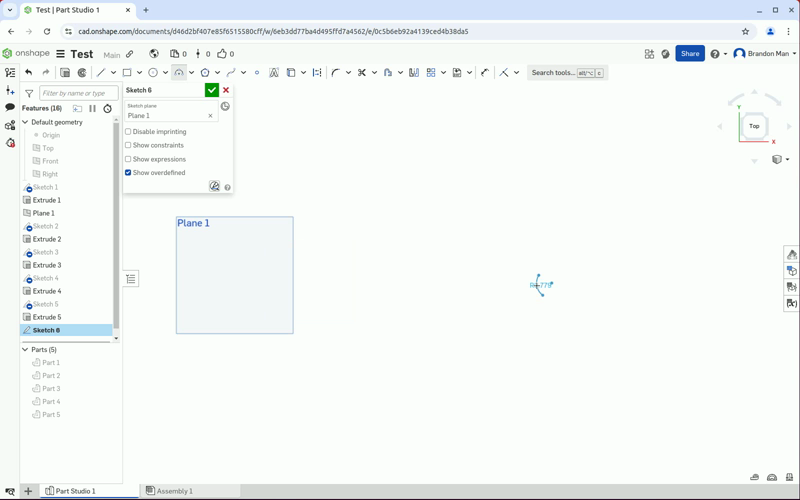
scroll(6)
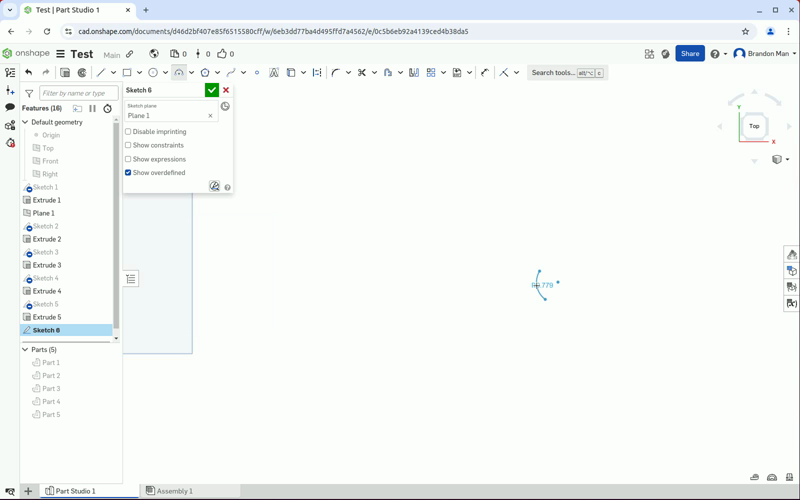
scroll(6)
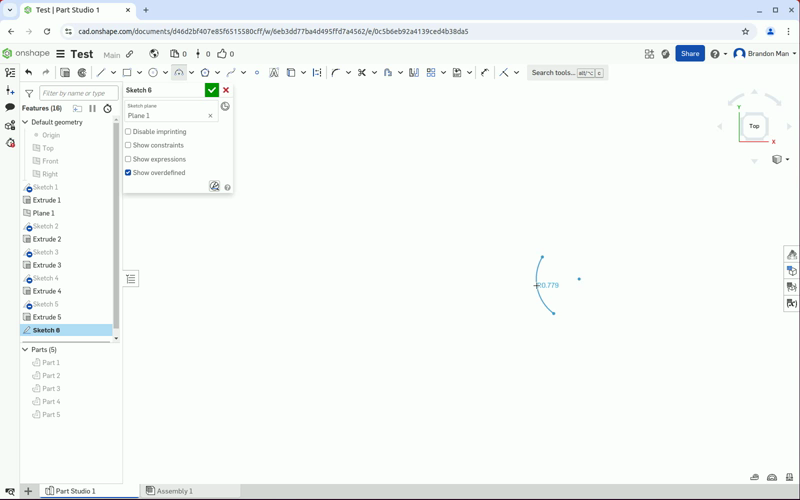
click(536, 285)
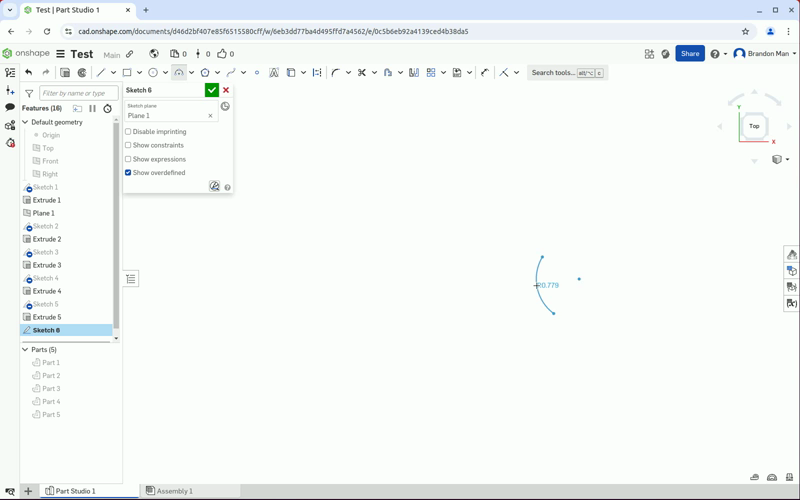
scroll(-6)
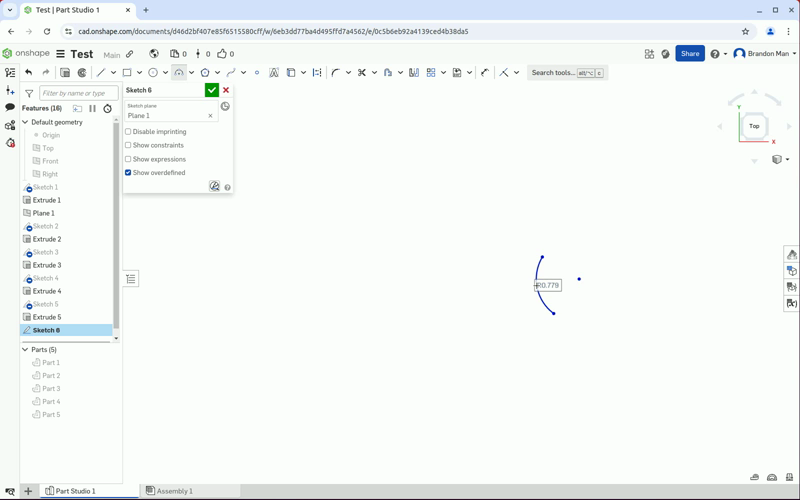
scroll(-6)
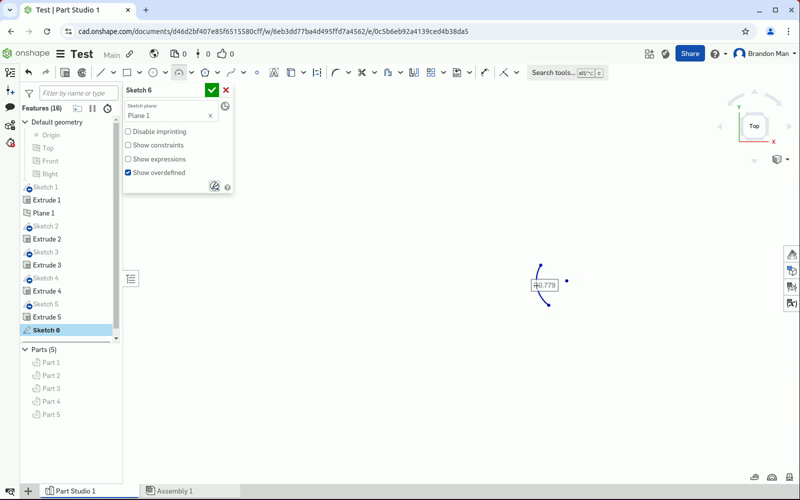
scroll(-6)
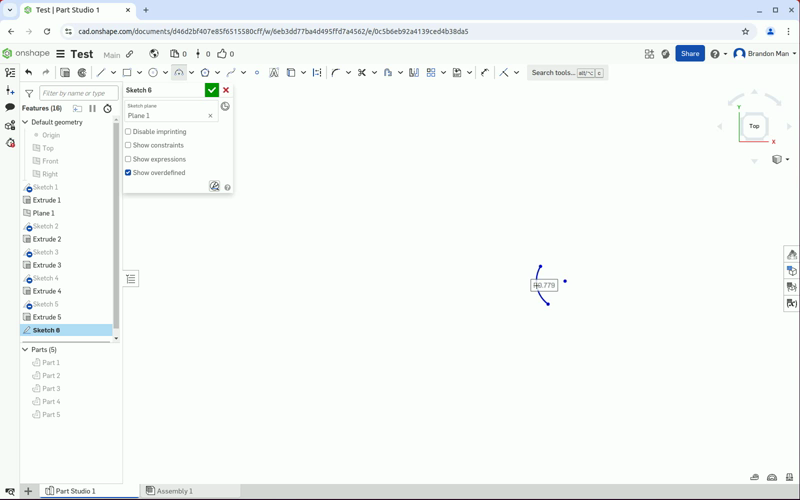
scroll(-6)
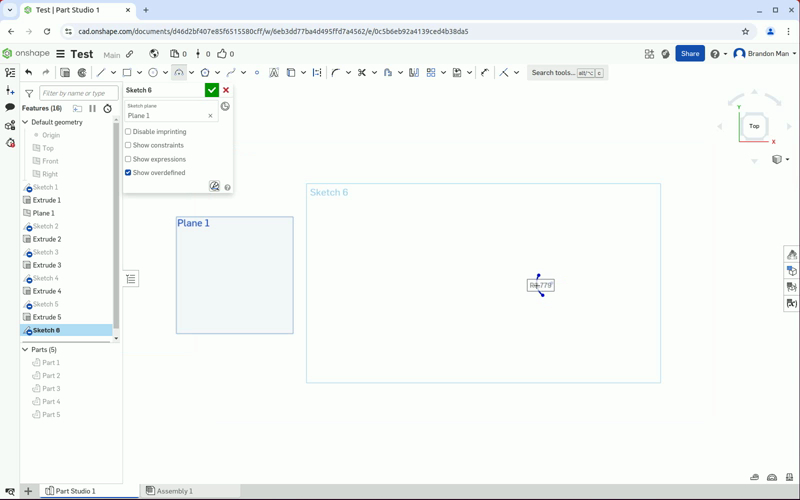
scroll(-6)
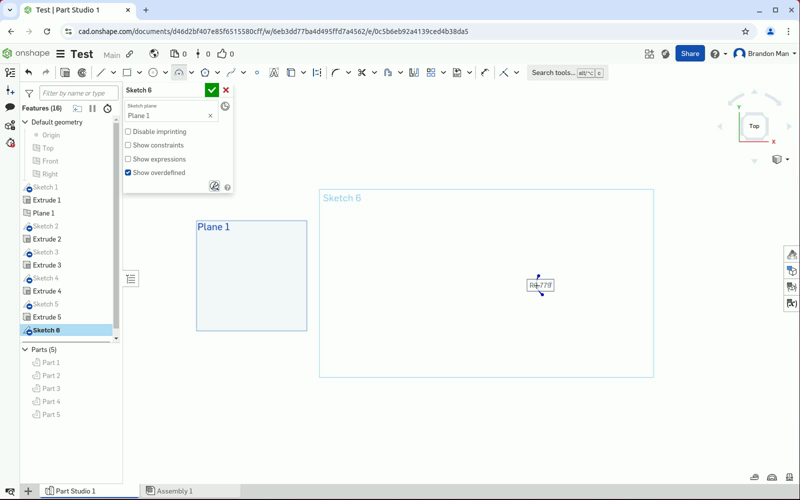
scroll(-6)
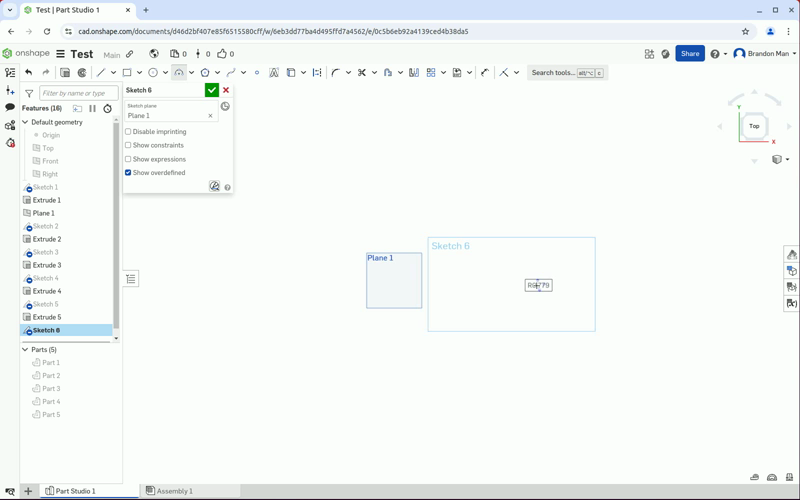
scroll(-6)
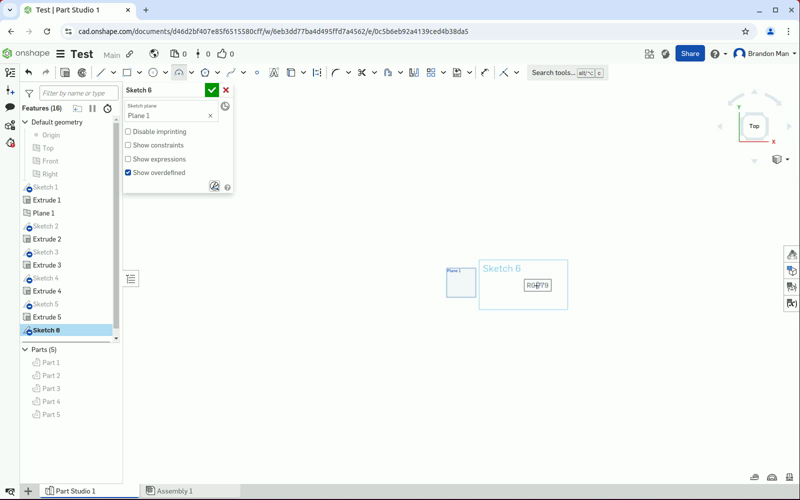
key_up(shift)
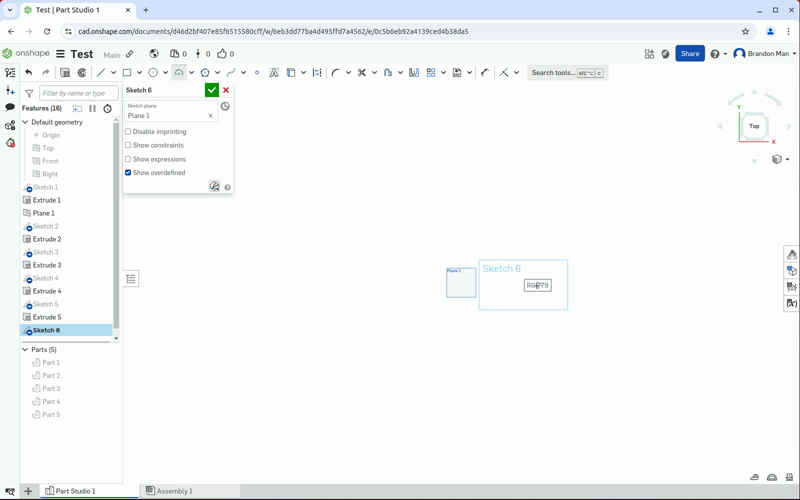
key(esc)
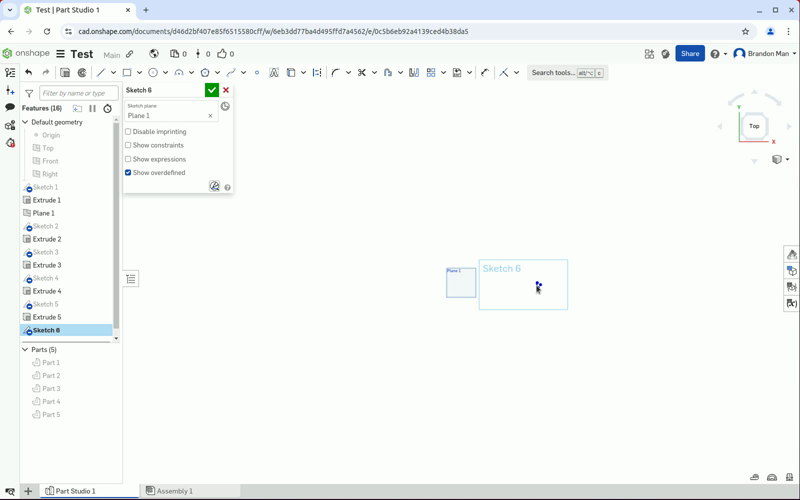
key(l)
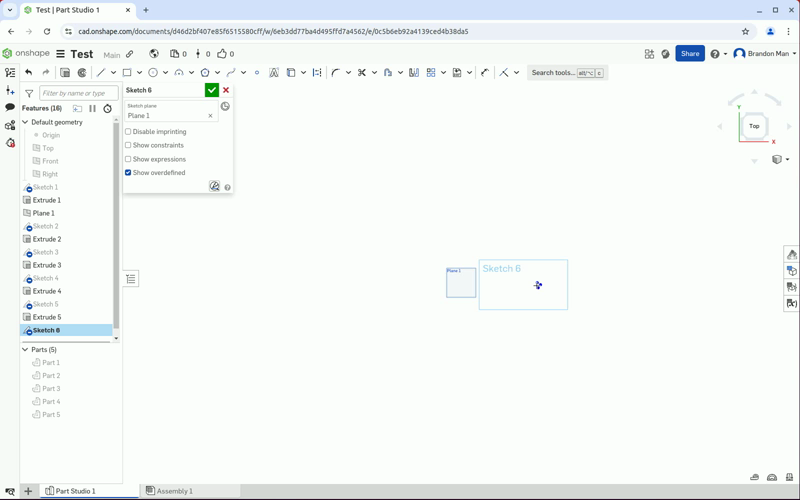
mouse_move(538, 287)
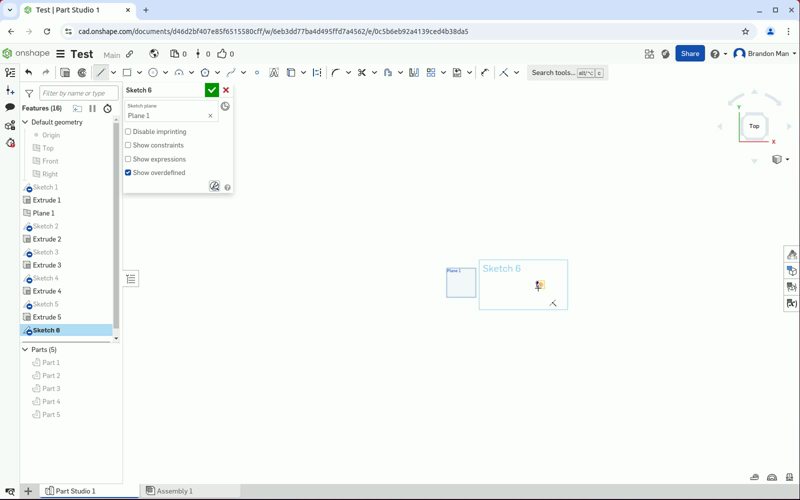
scroll(6)
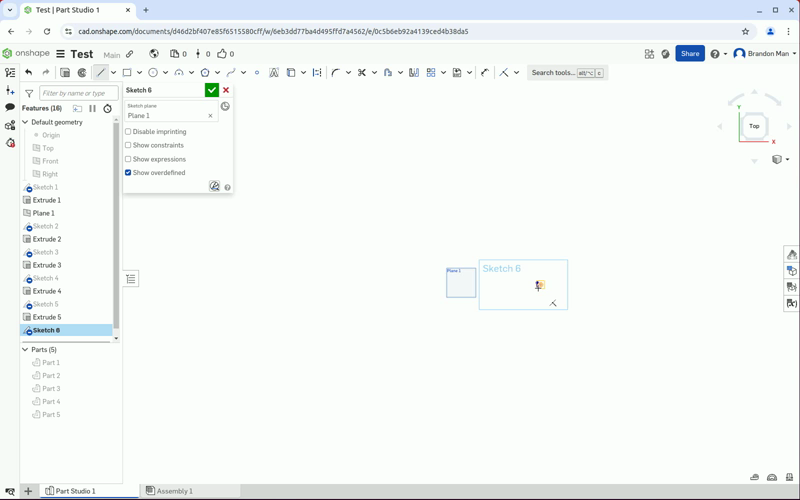
scroll(6)
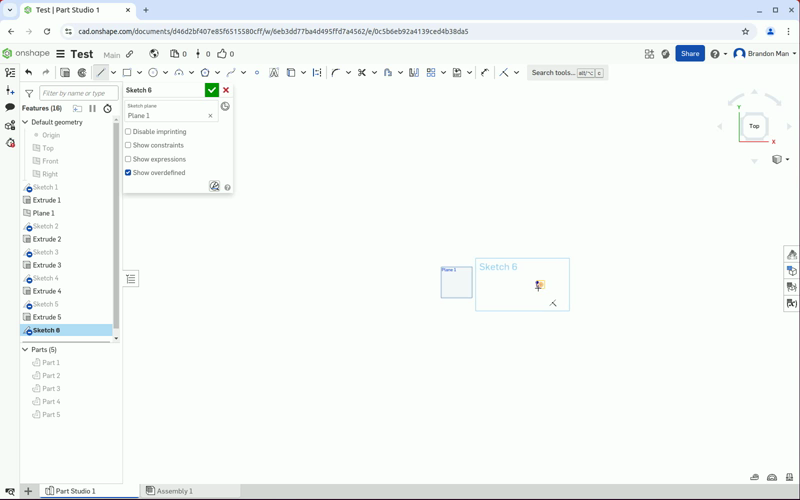
scroll(6)
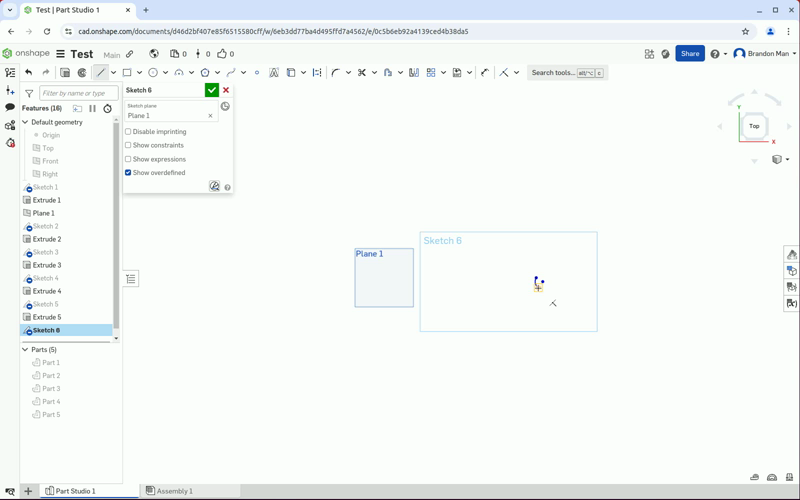
scroll(6)
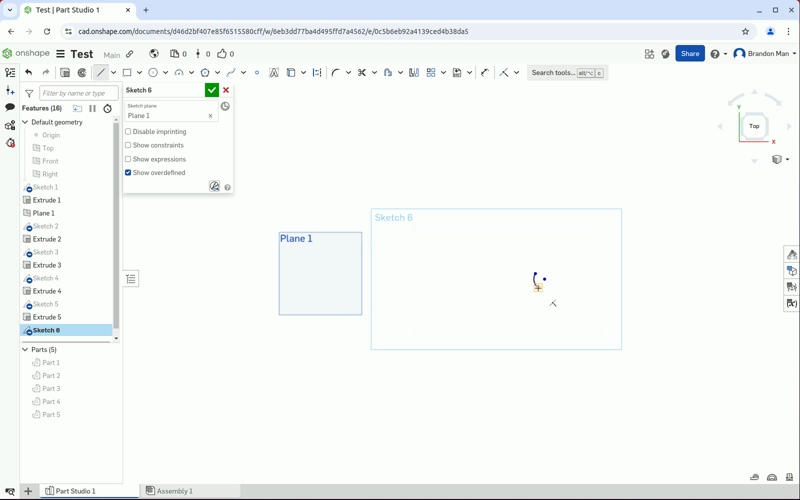
scroll(6)
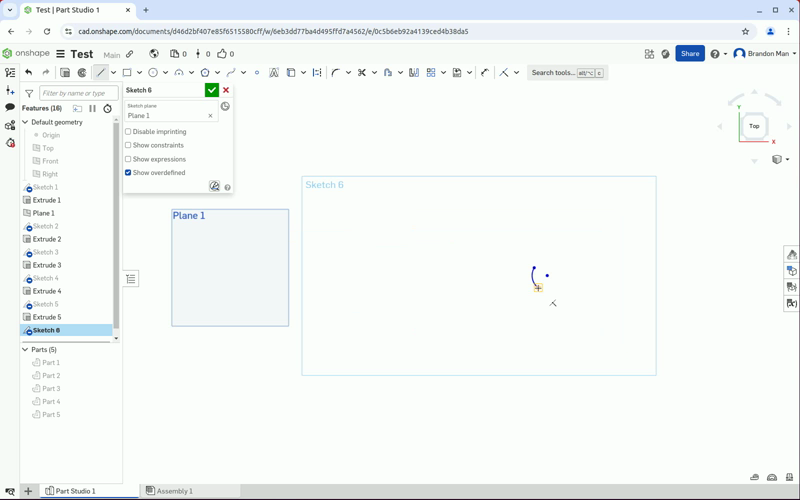
scroll(6)
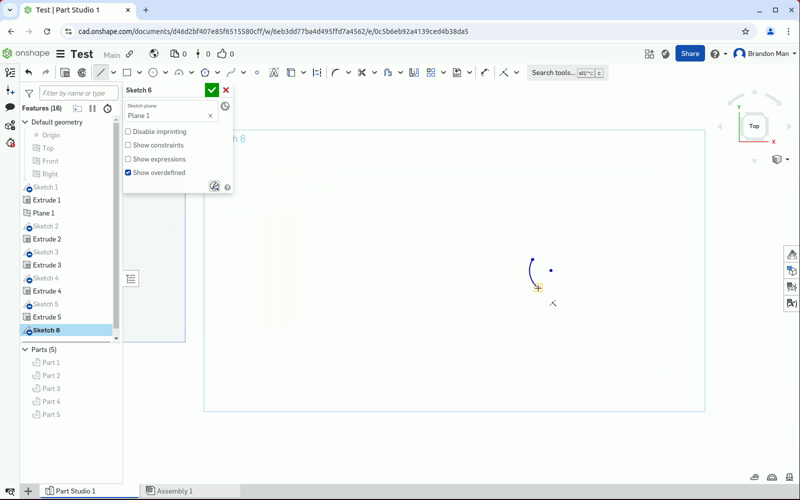
scroll(6)
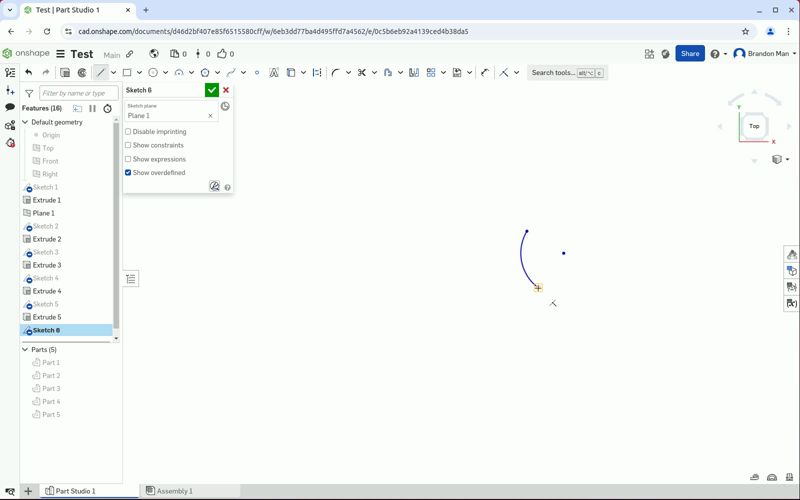
click(538, 287)
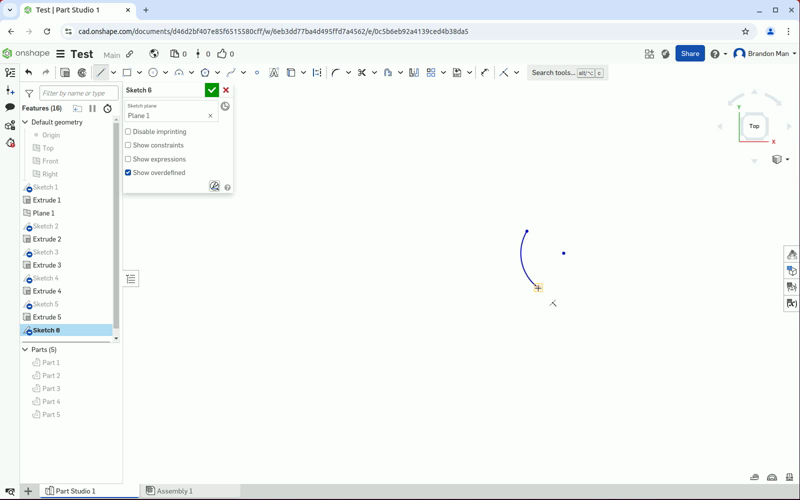
scroll(-6)
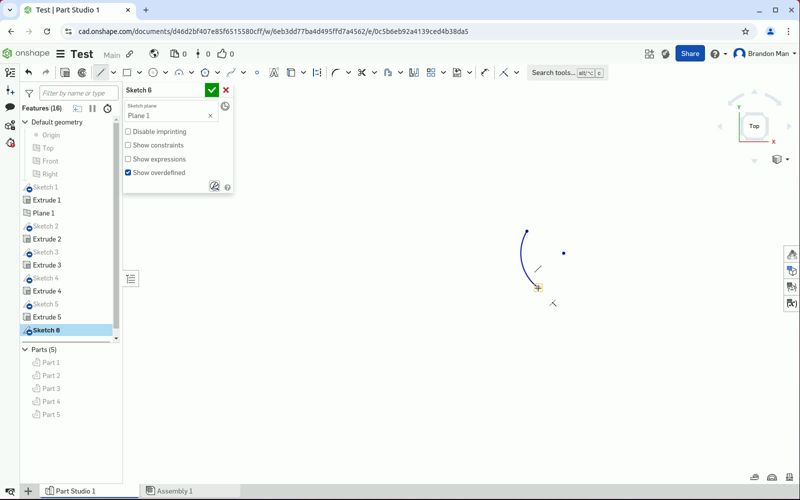
scroll(-6)
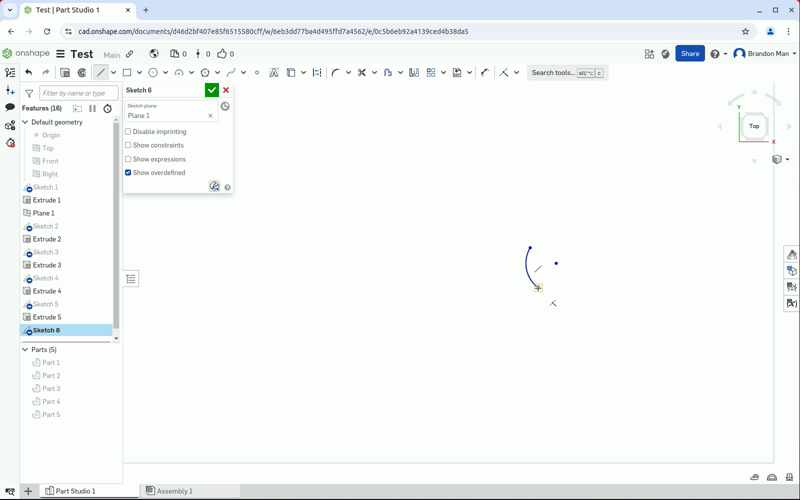
scroll(-6)
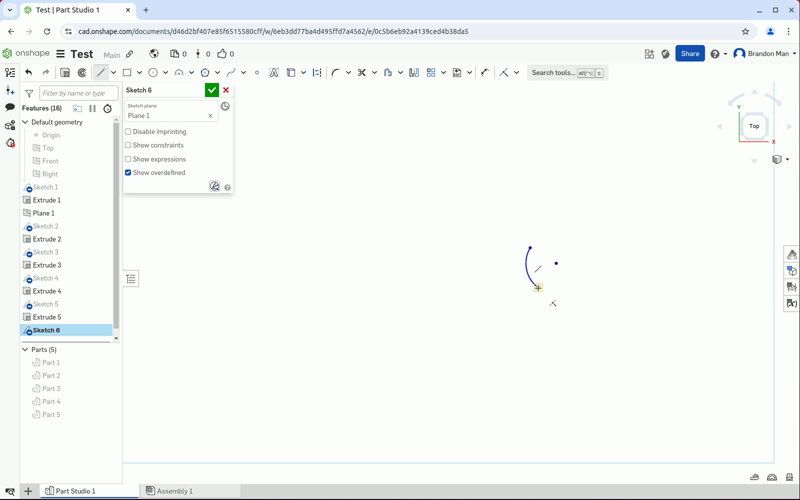
scroll(-6)
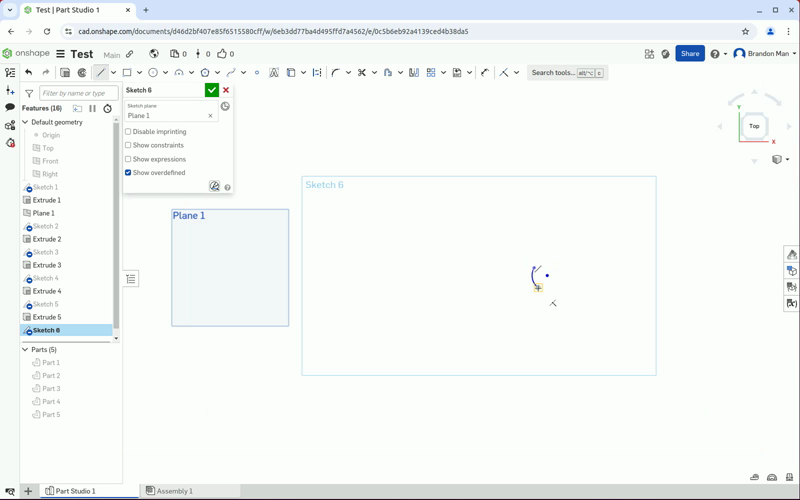
scroll(-6)
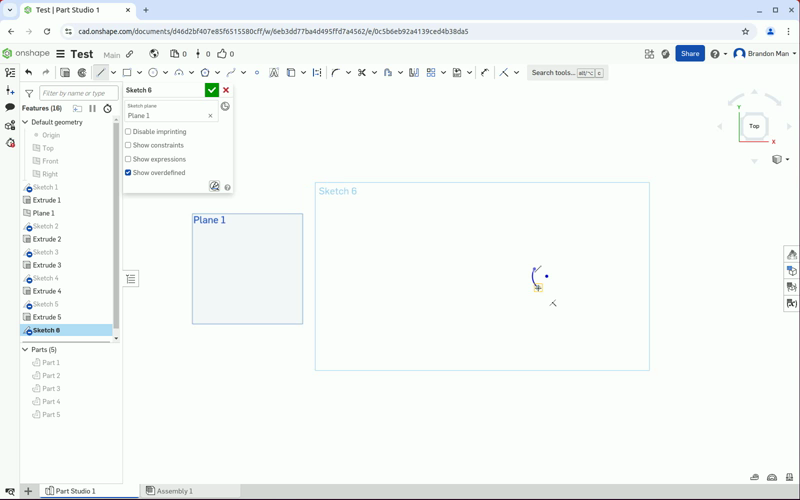
scroll(-6)
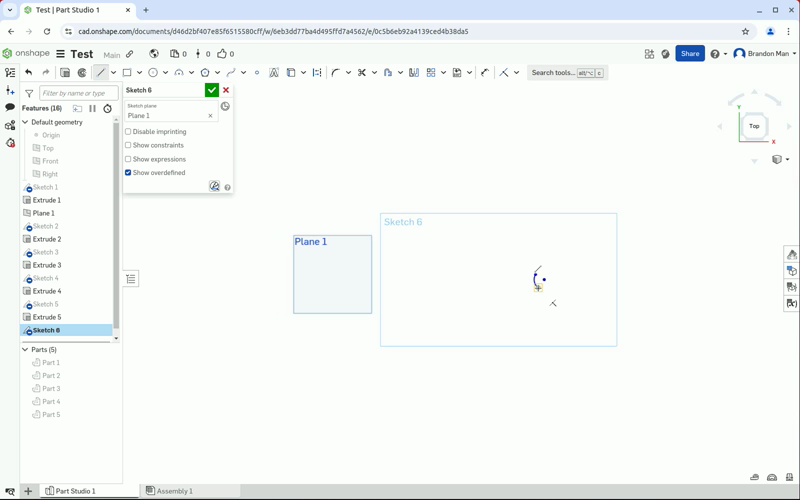
scroll(-6)
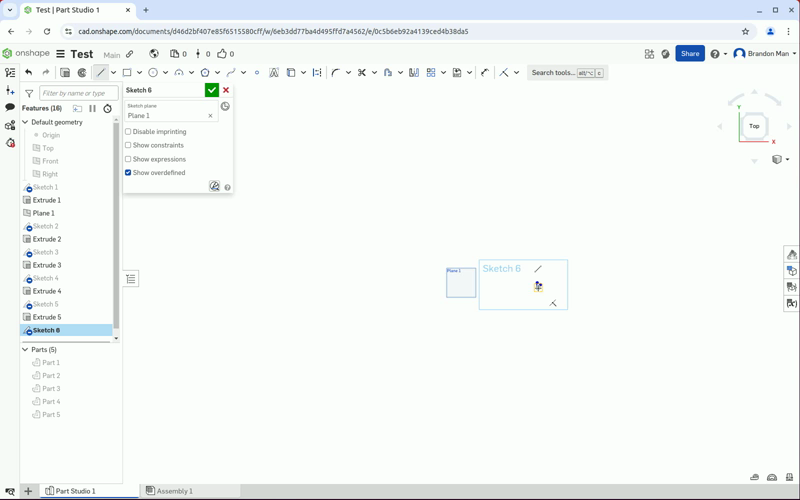
key_down(shift)
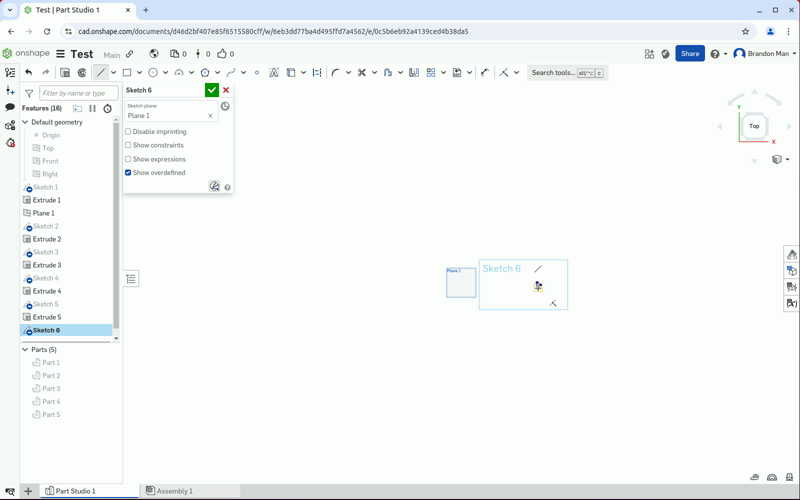
mouse_move(568, 287)
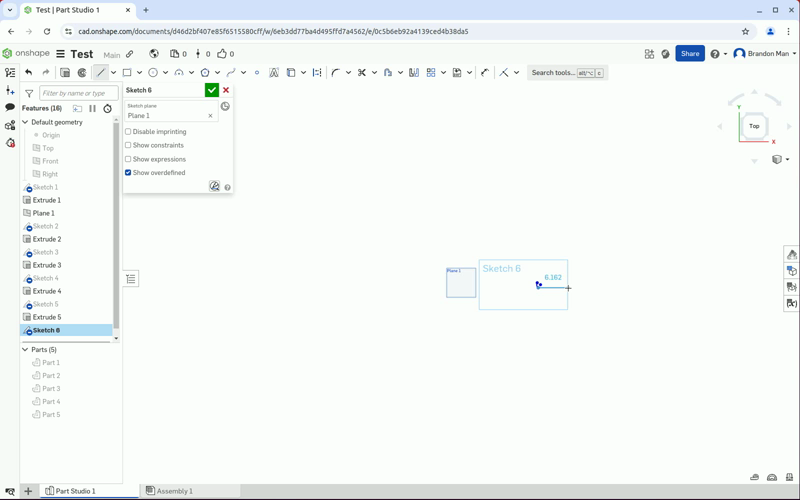
mouse_move(554, 287)
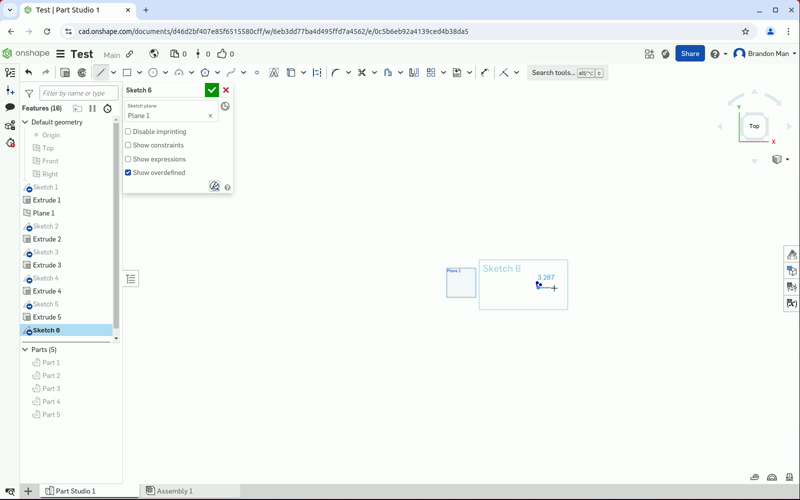
click(554, 287)
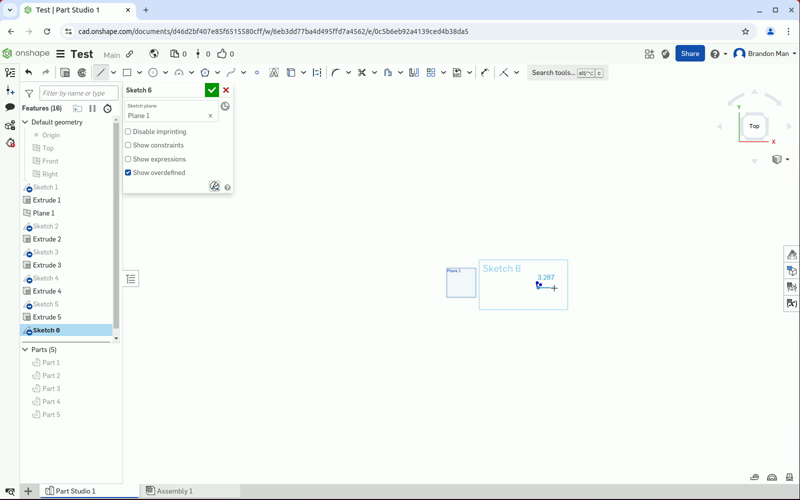
key_up(shift)
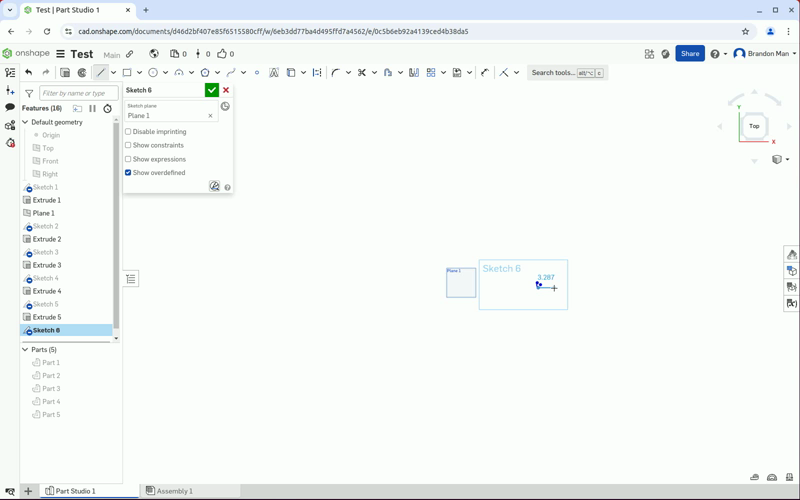
key(esc)
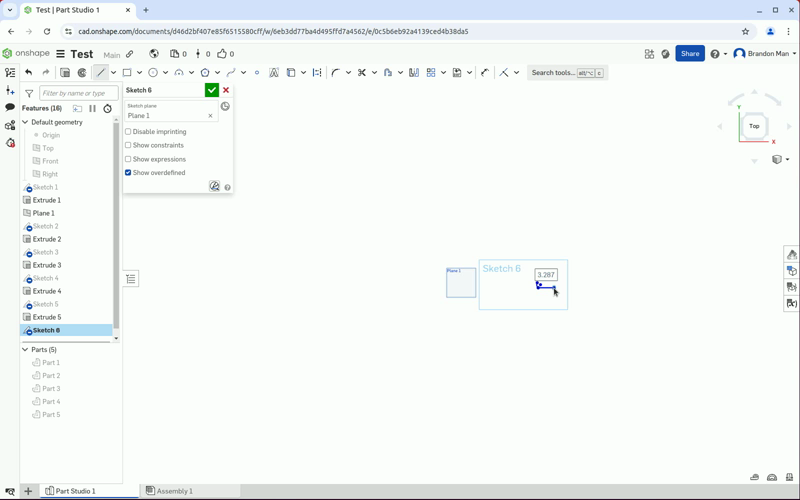
key(a)
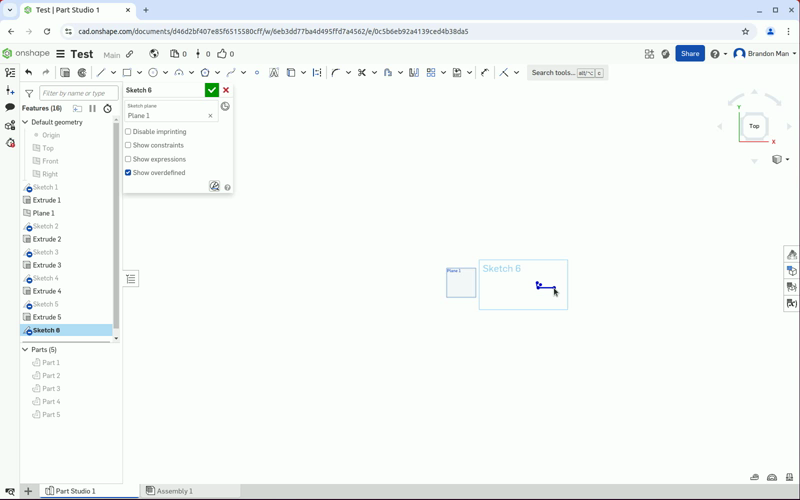
mouse_move(554, 287)
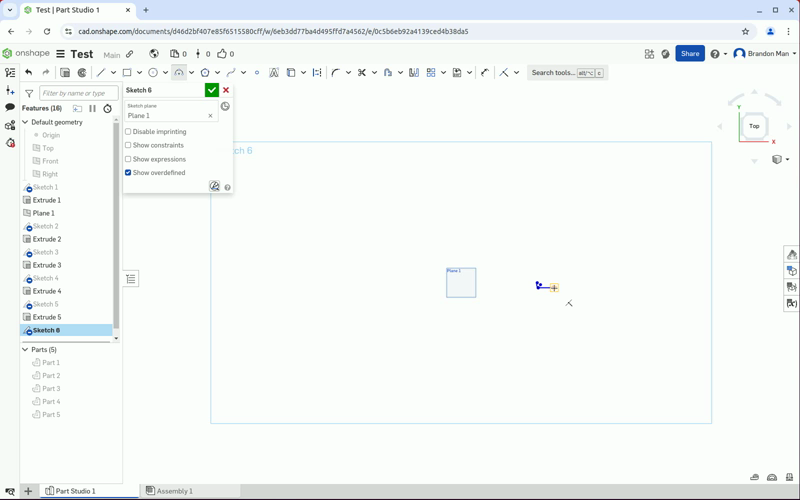
click(554, 287)
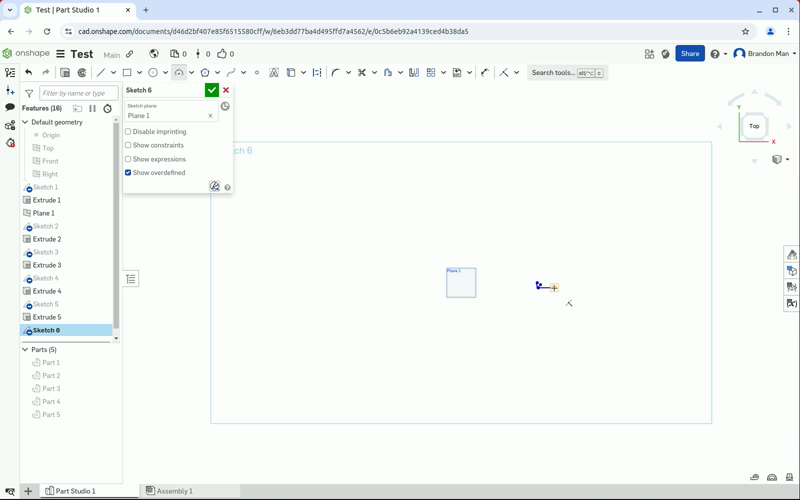
key_down(shift)
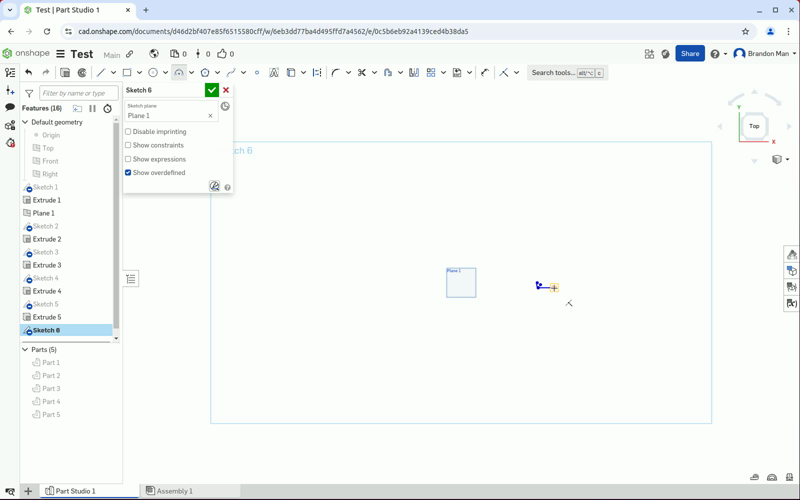
mouse_move(555, 282)
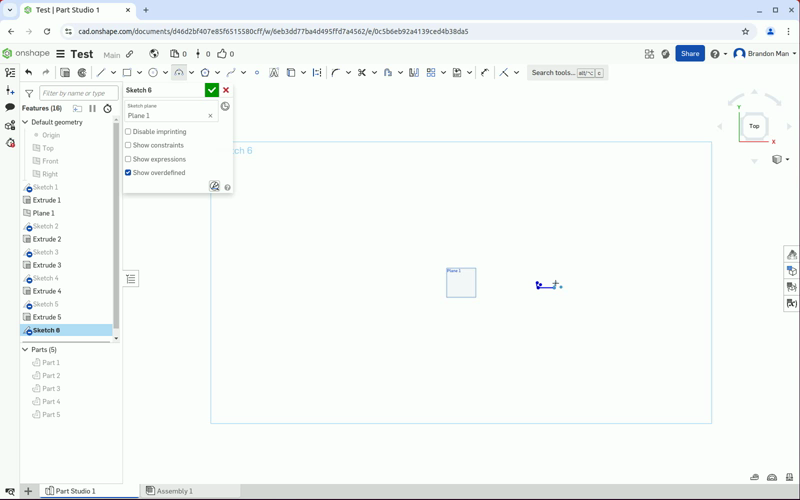
scroll(6)
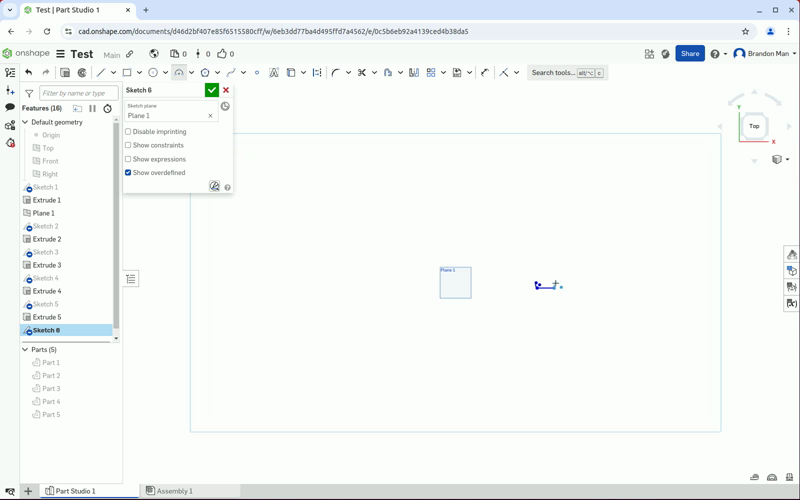
scroll(6)
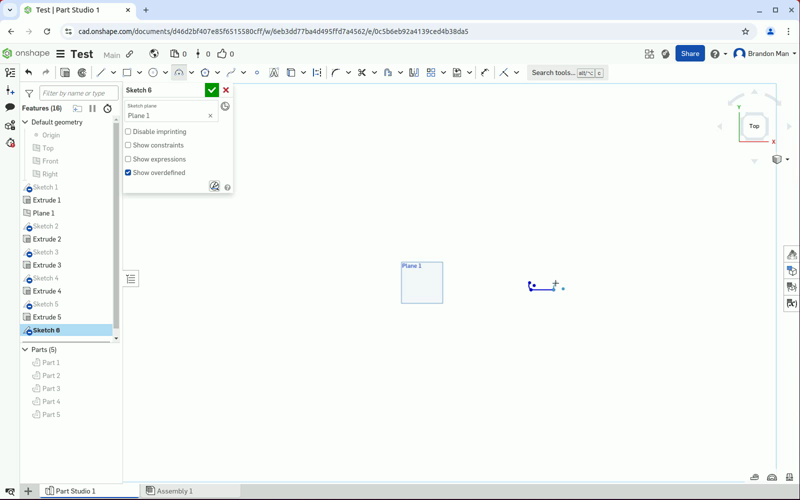
scroll(6)
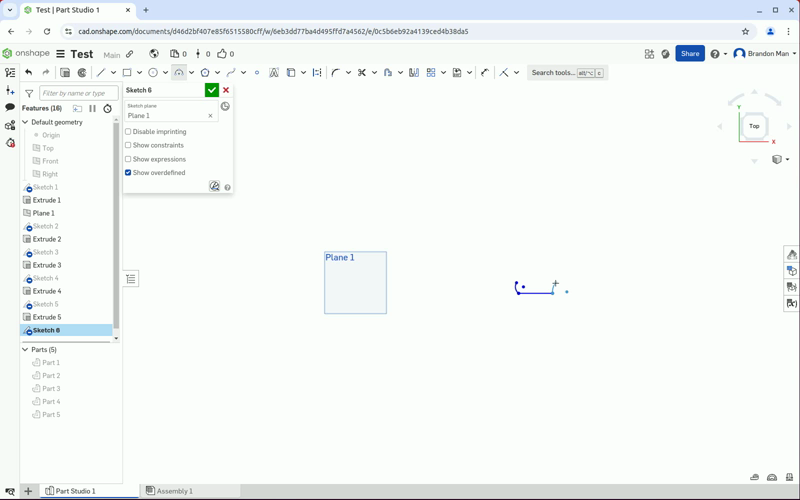
scroll(6)
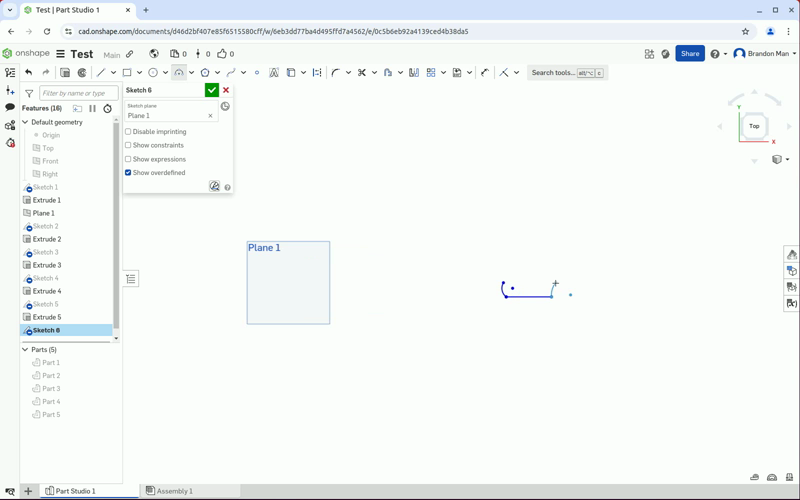
scroll(6)
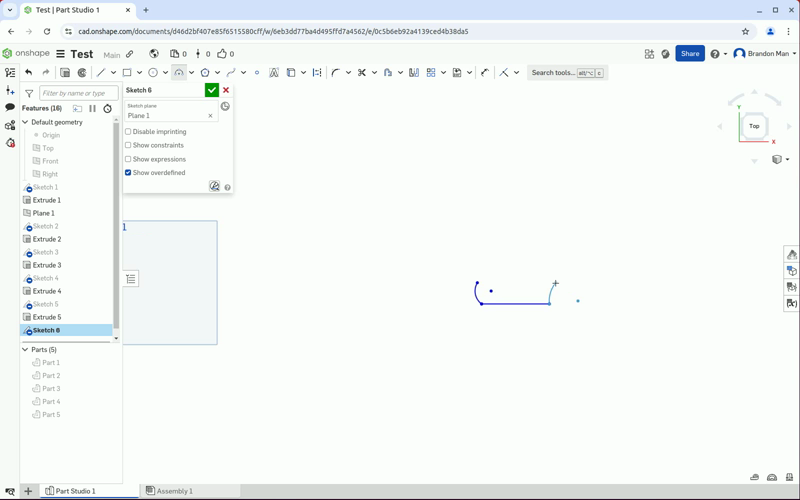
scroll(6)
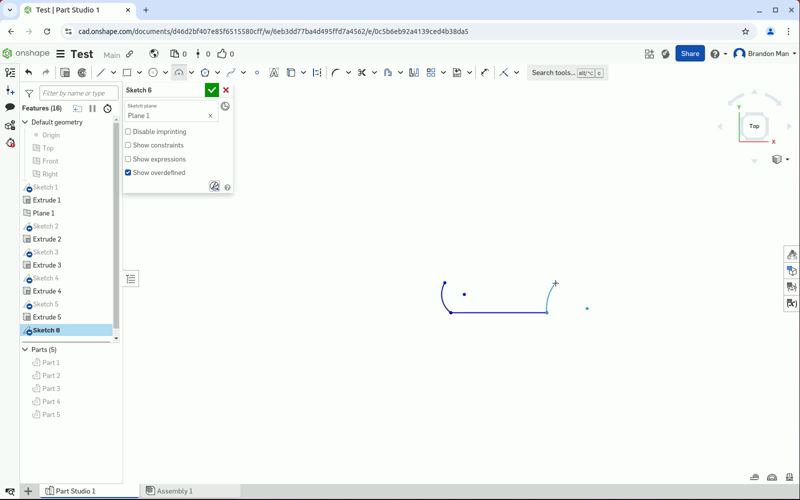
scroll(6)
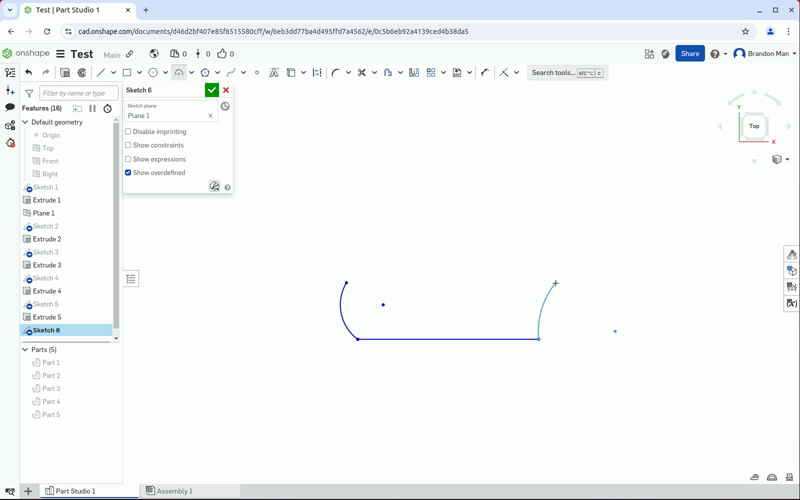
click(555, 282)
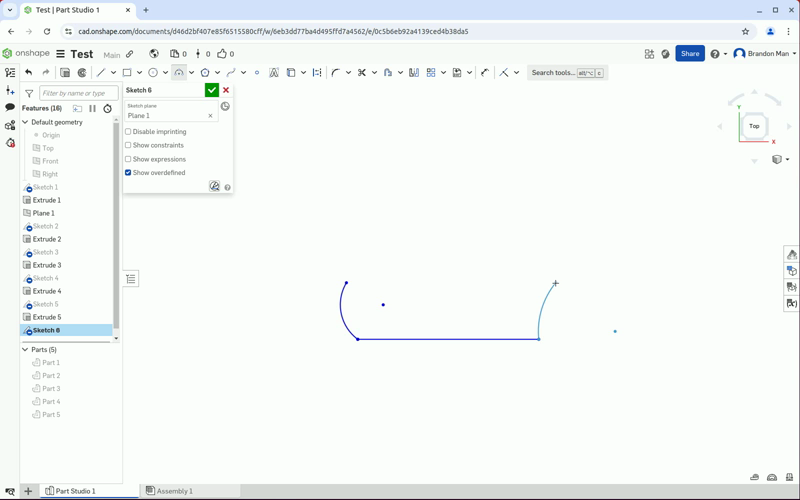
scroll(-6)
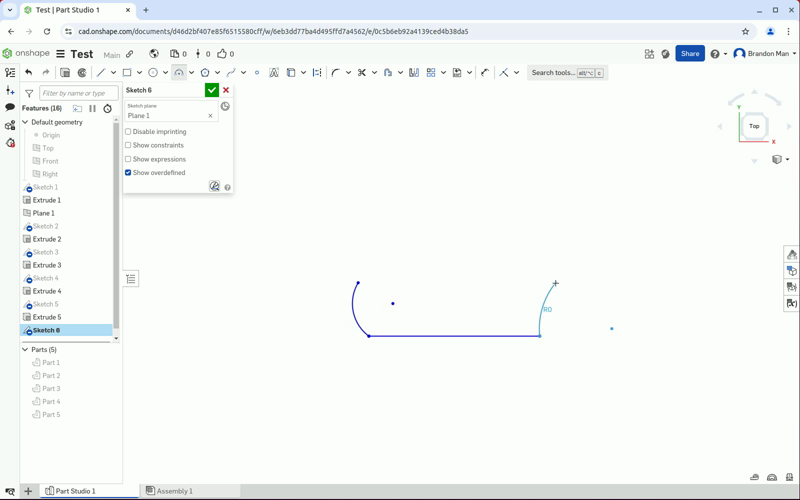
scroll(-6)
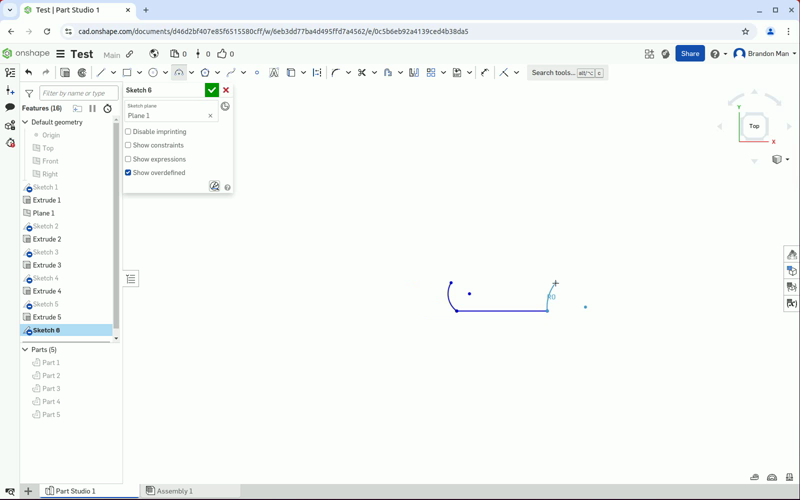
scroll(-6)
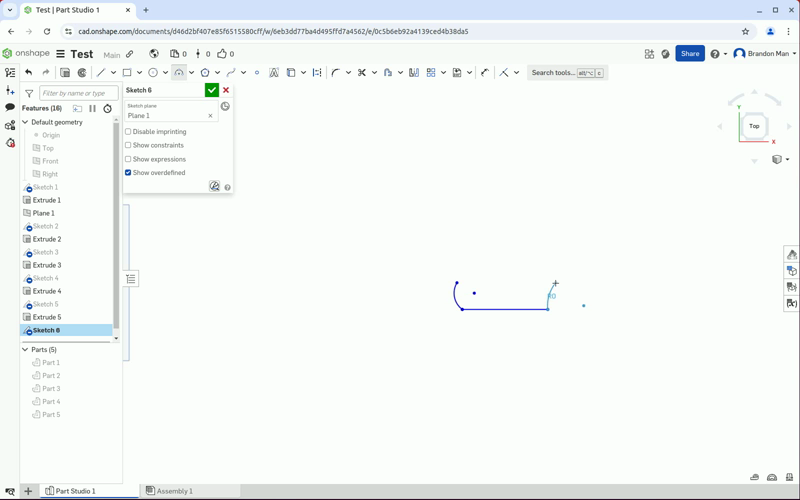
scroll(-6)
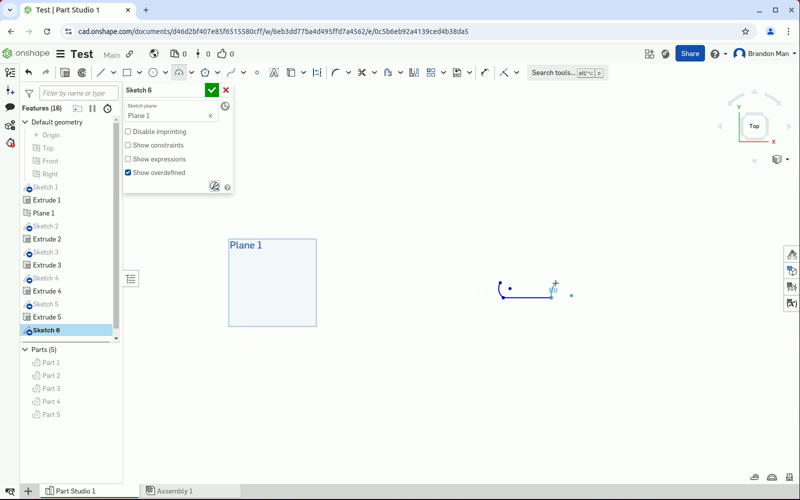
scroll(-6)
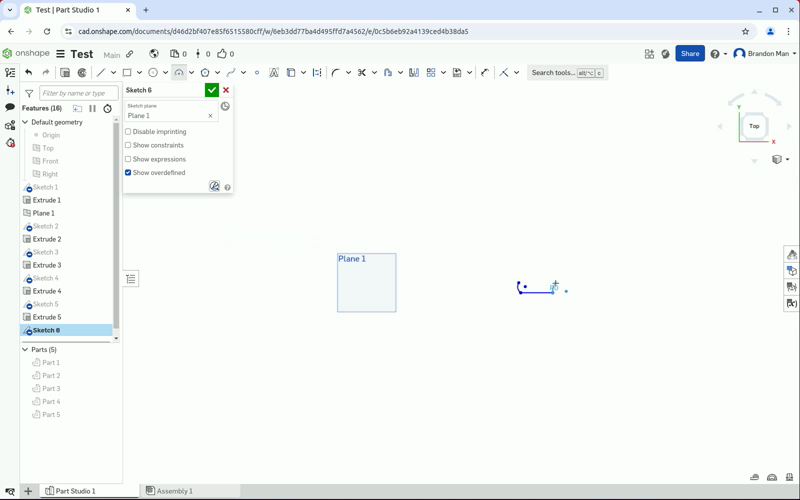
scroll(-6)
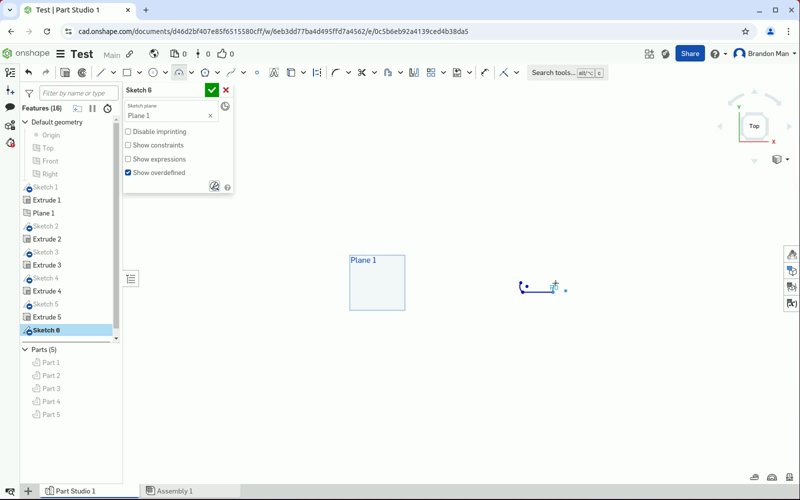
scroll(-6)
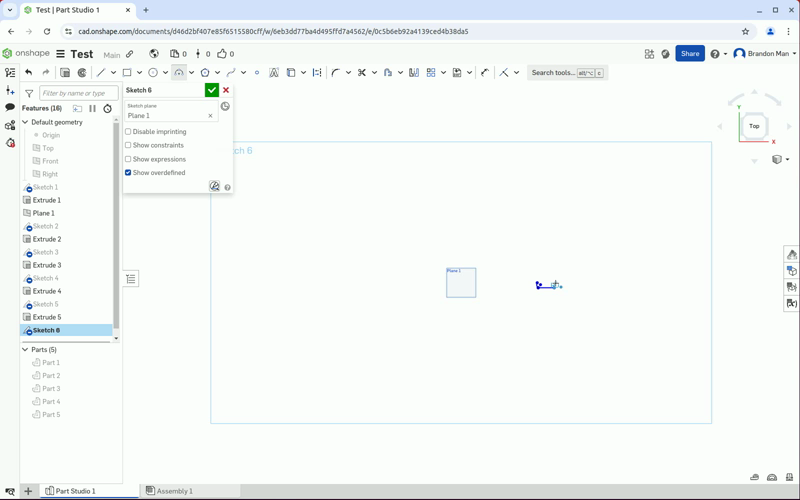
mouse_move(555, 285)
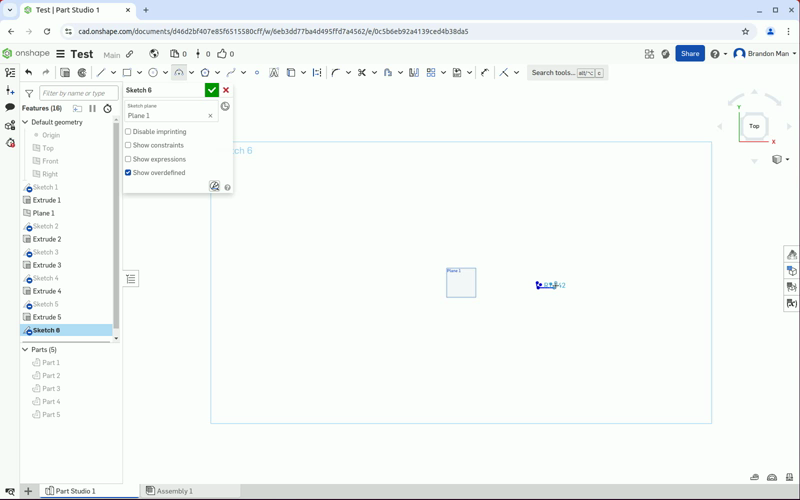
scroll(6)
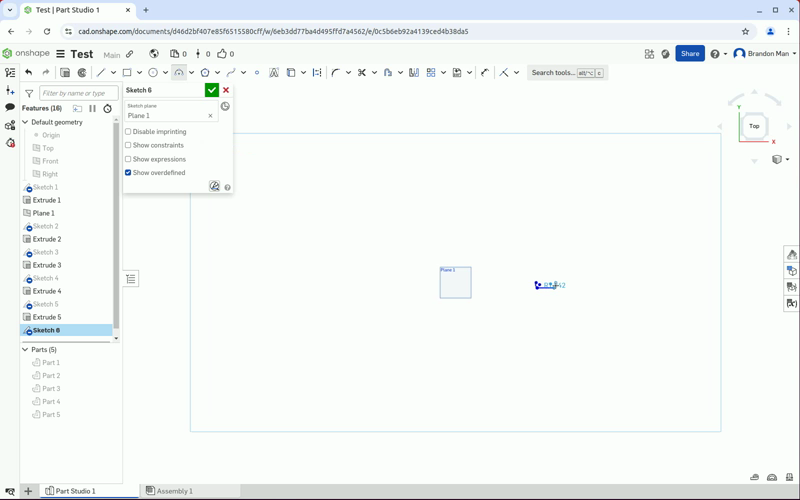
scroll(6)
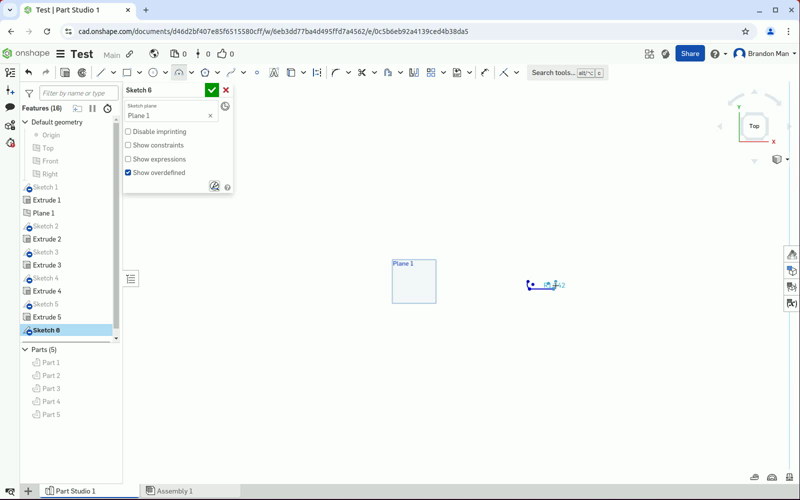
scroll(6)
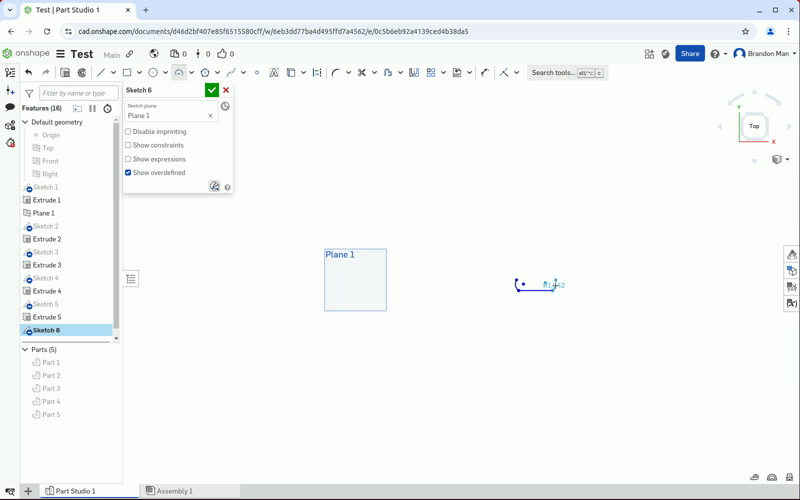
scroll(6)
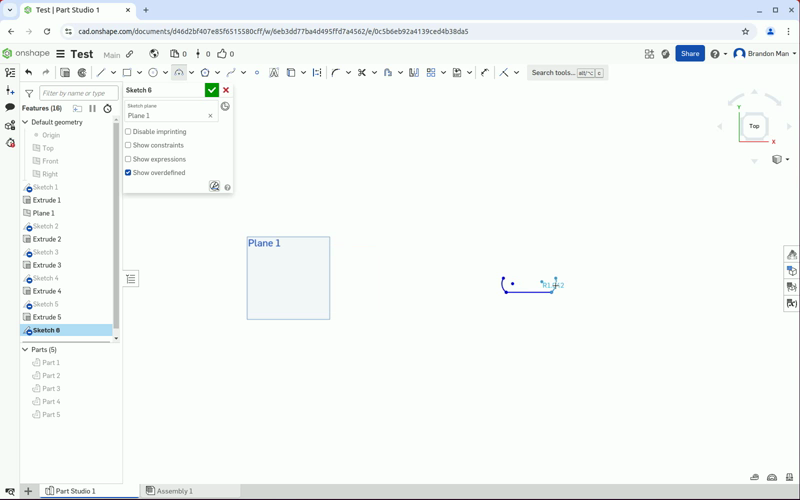
scroll(6)
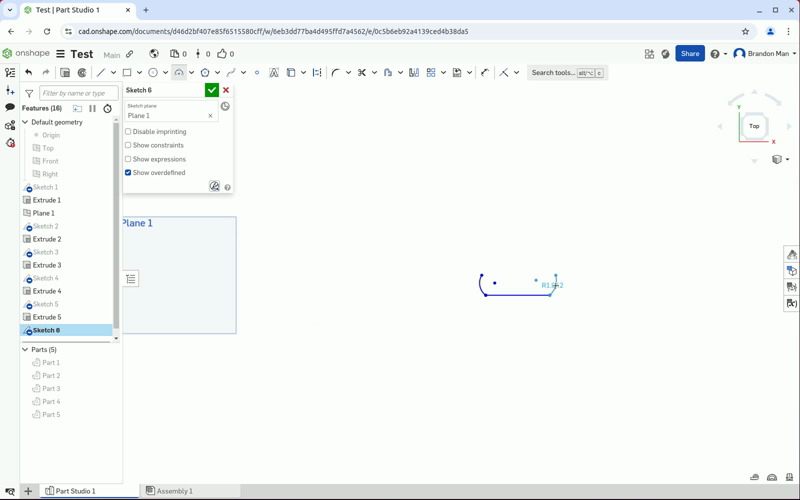
scroll(6)
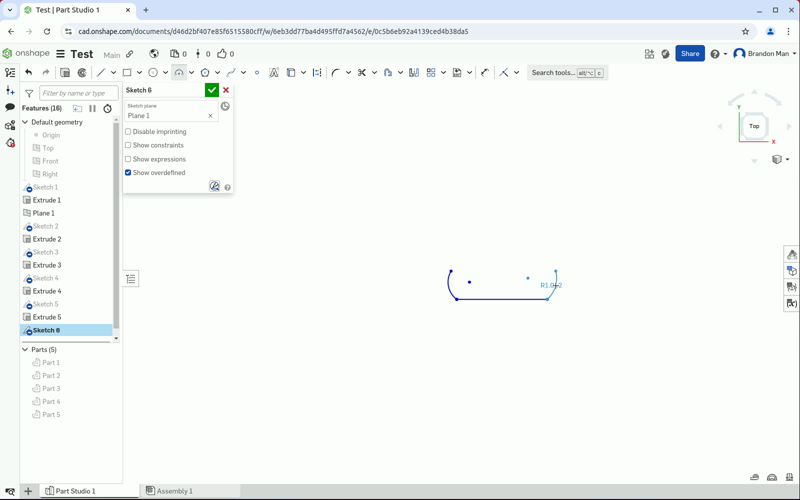
scroll(6)
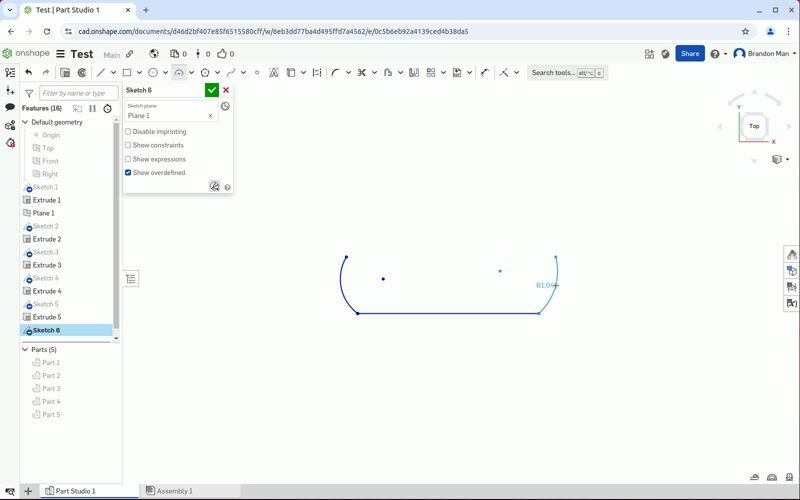
click(555, 285)
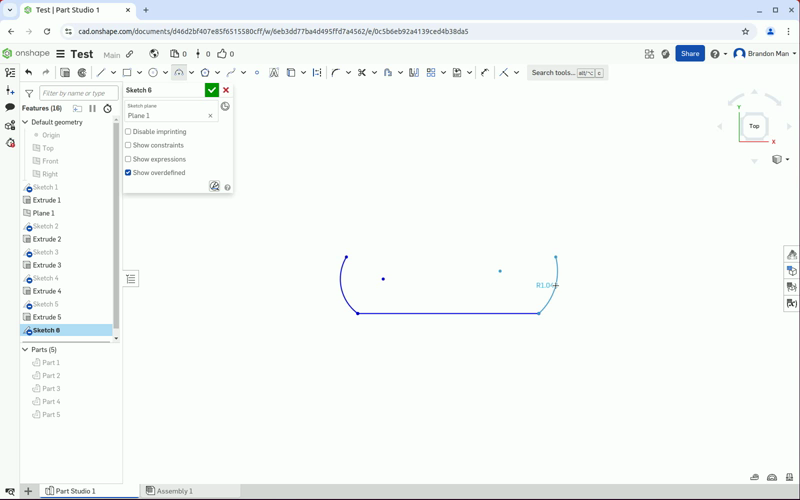
scroll(-6)
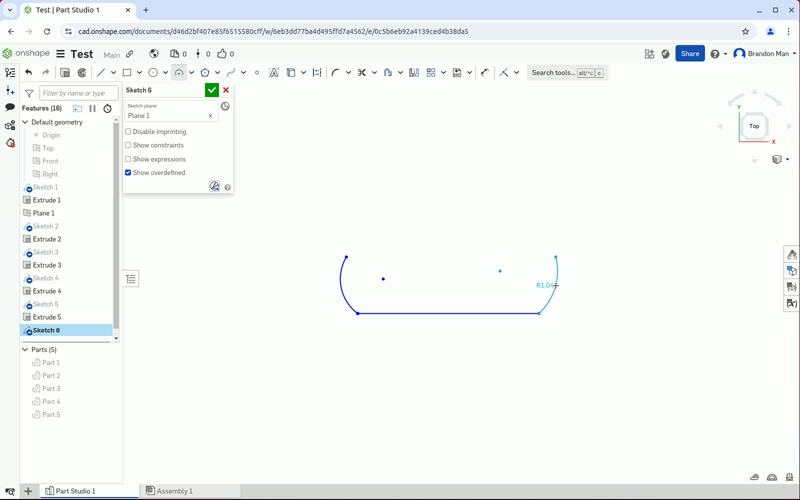
scroll(-6)
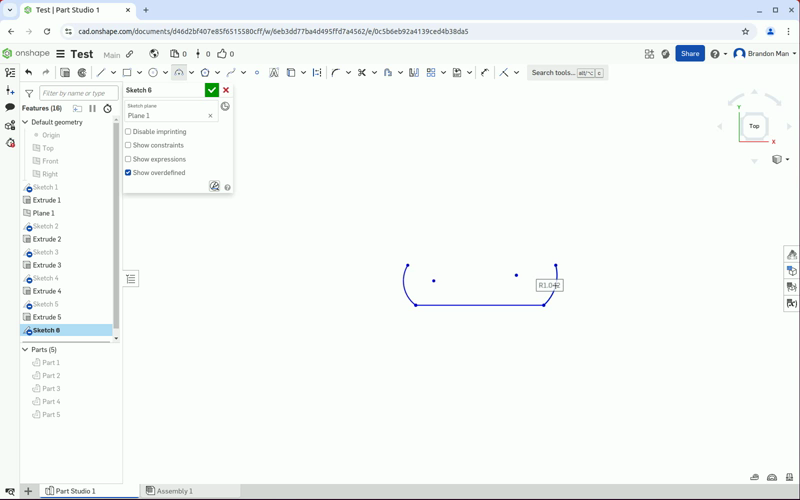
scroll(-6)
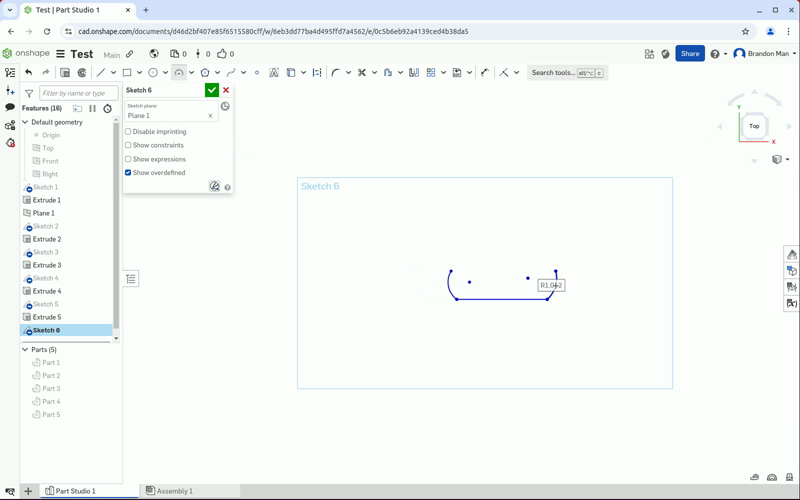
scroll(-6)
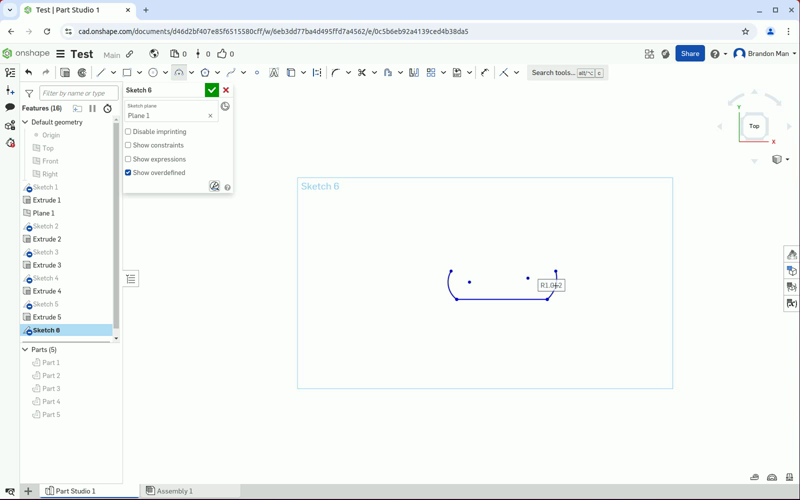
scroll(-6)
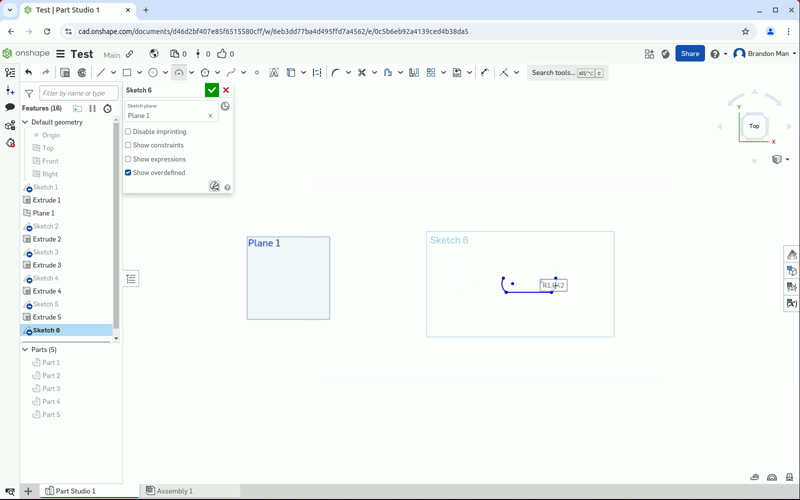
scroll(-6)
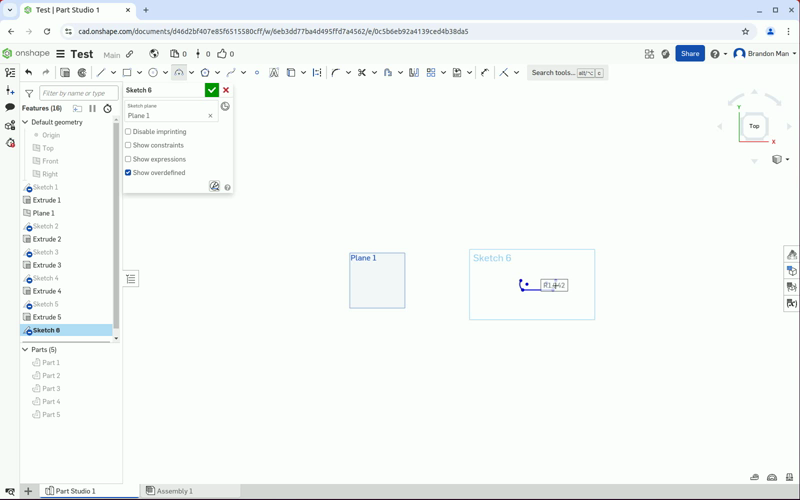
scroll(-6)
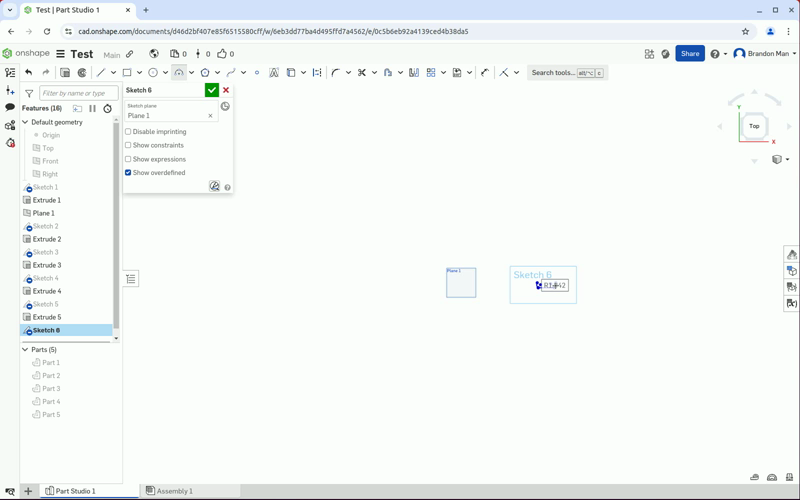
key_up(shift)
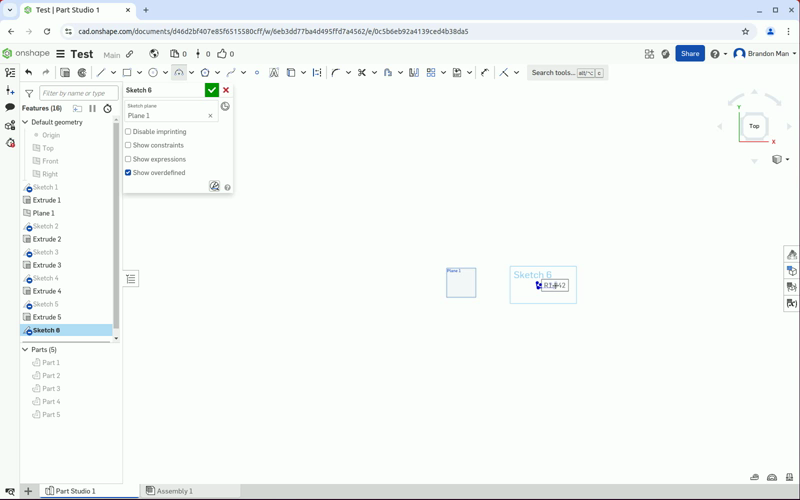
key(esc)
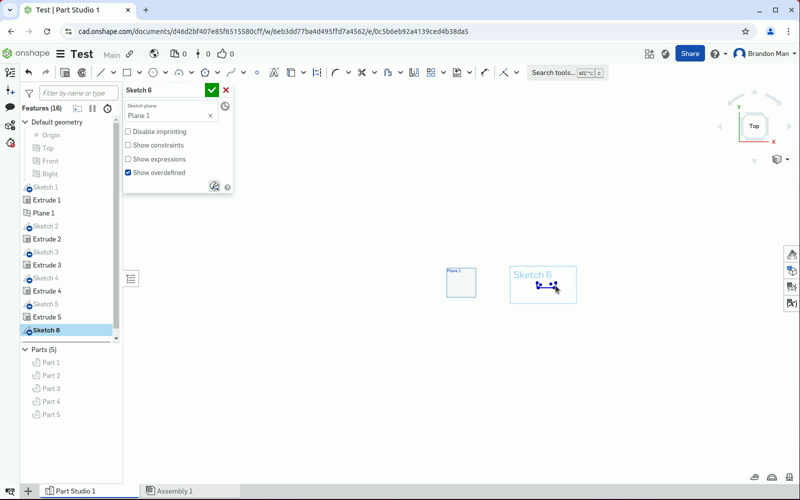
key(l)
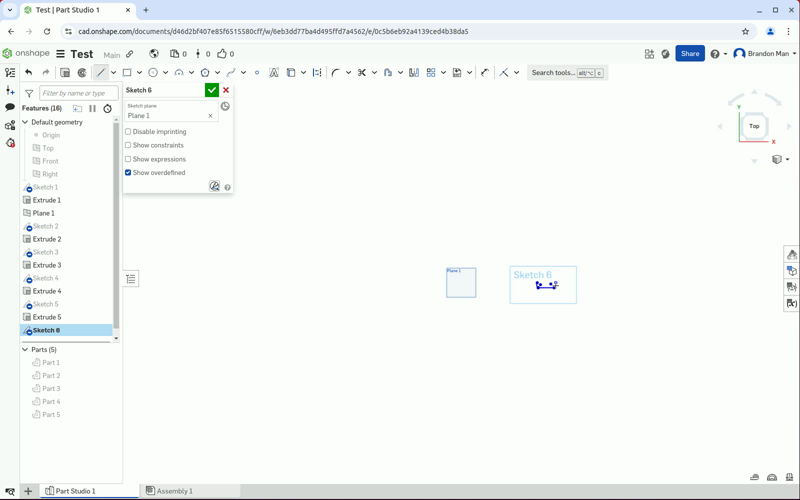
mouse_move(555, 282)
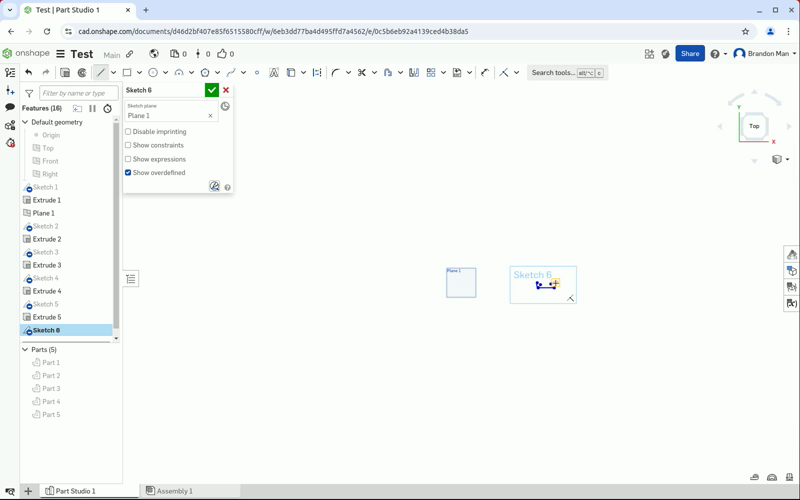
scroll(6)
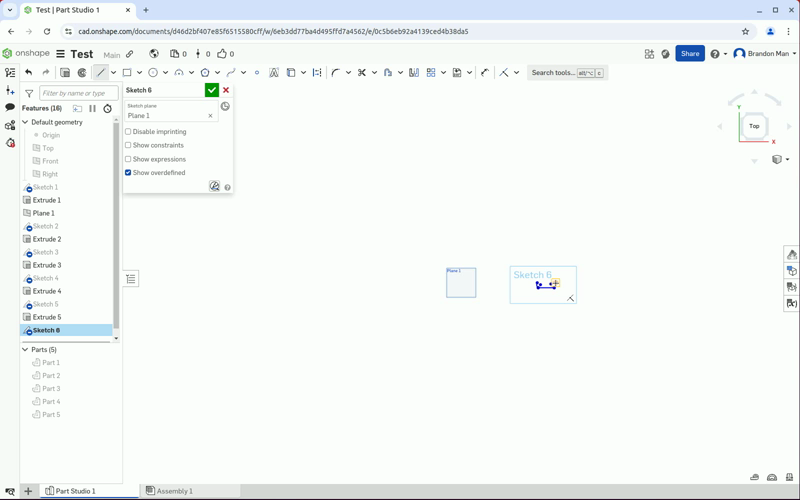
scroll(6)
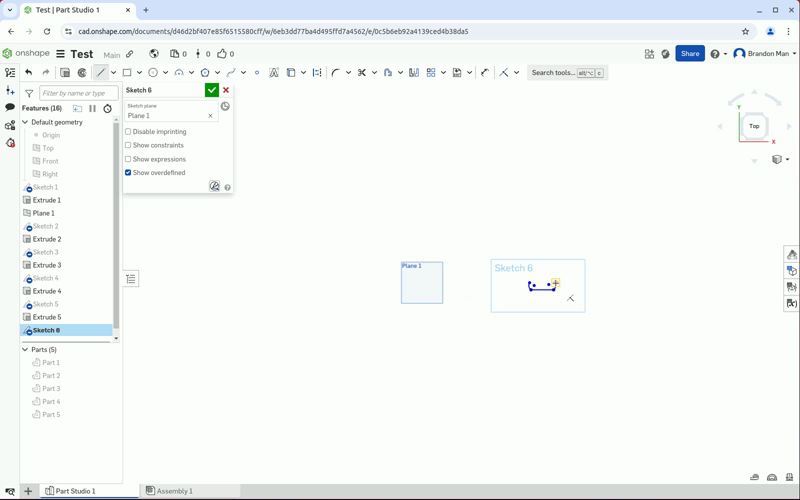
scroll(6)
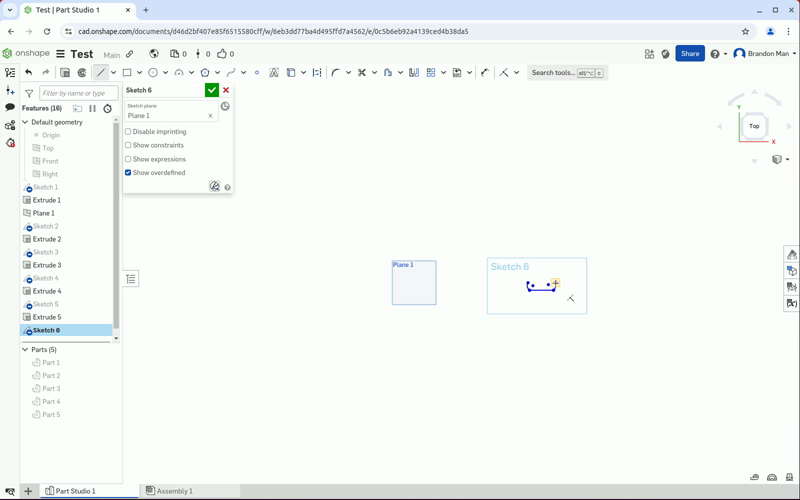
scroll(6)
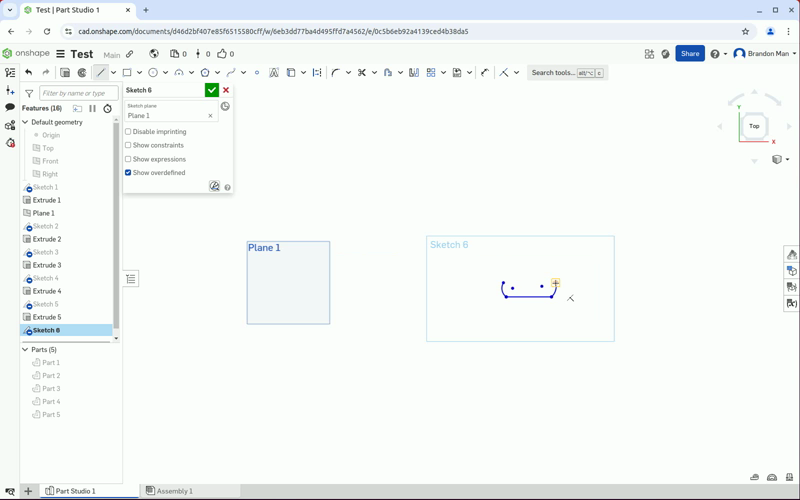
scroll(6)
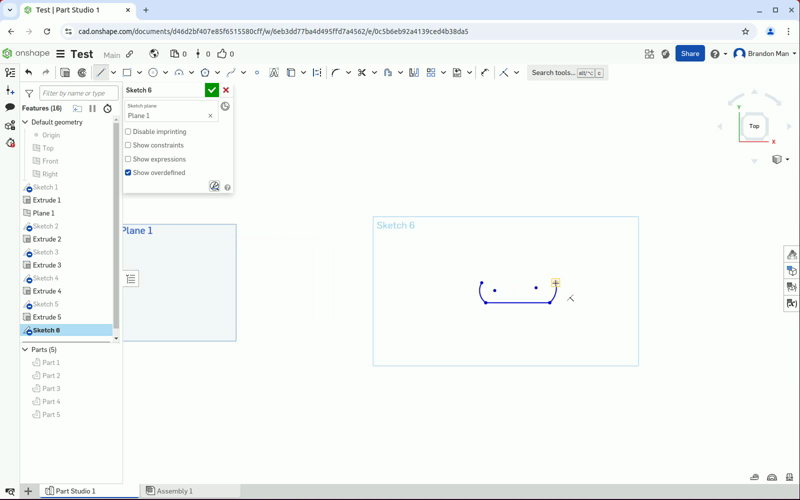
scroll(6)
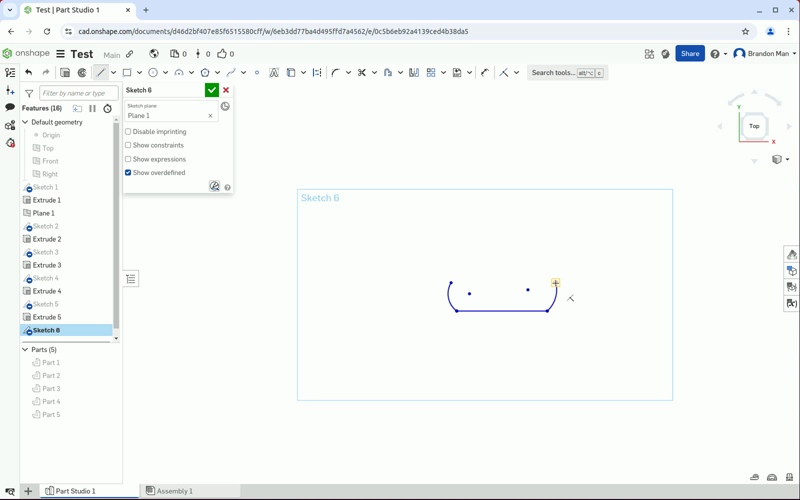
scroll(6)
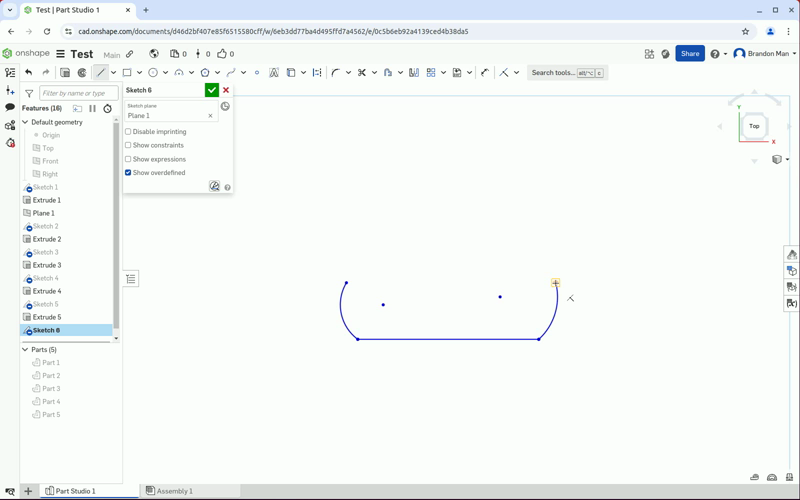
click(555, 282)
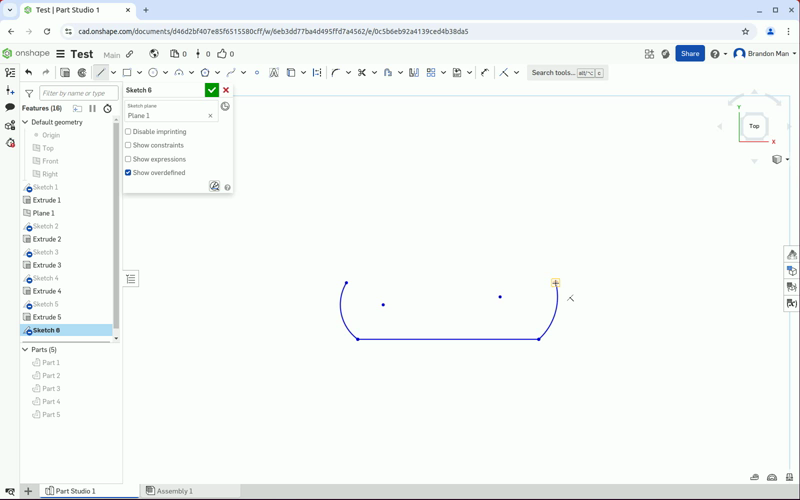
scroll(-6)
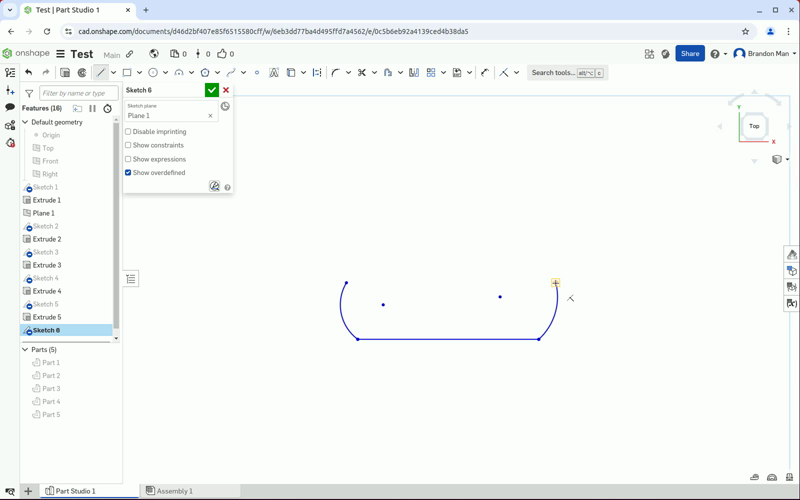
scroll(-6)
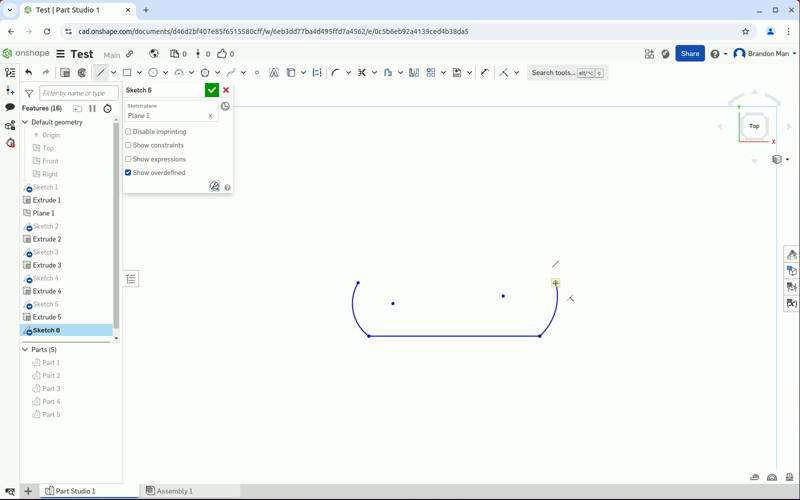
scroll(-6)
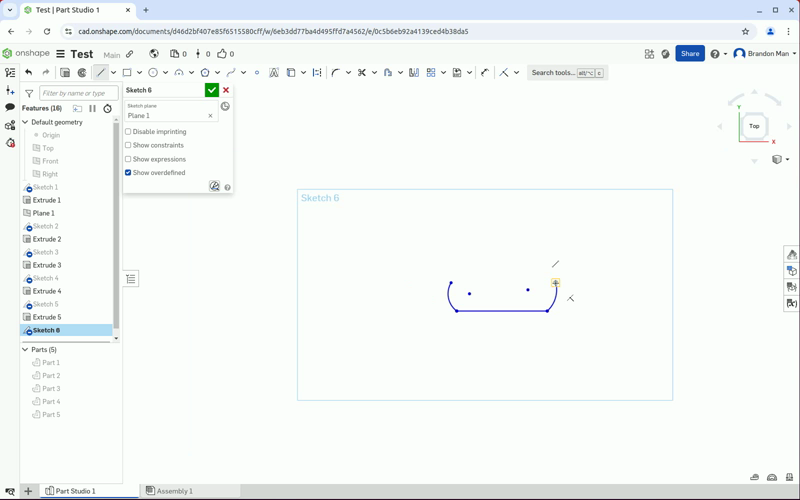
scroll(-6)
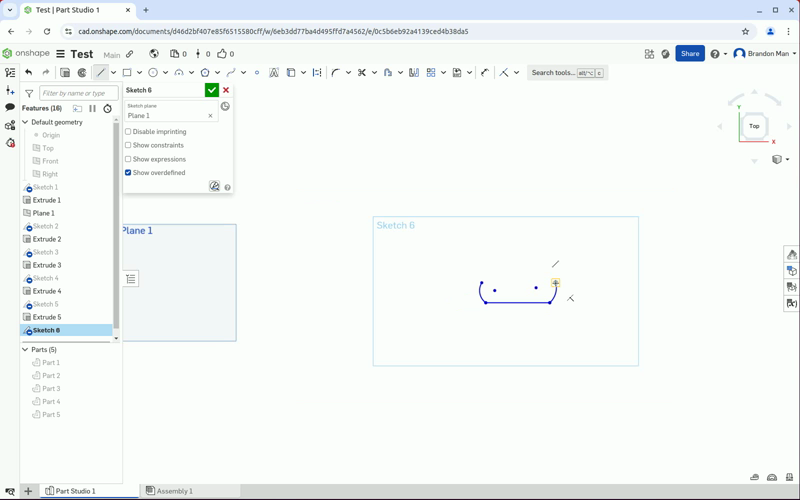
scroll(-6)
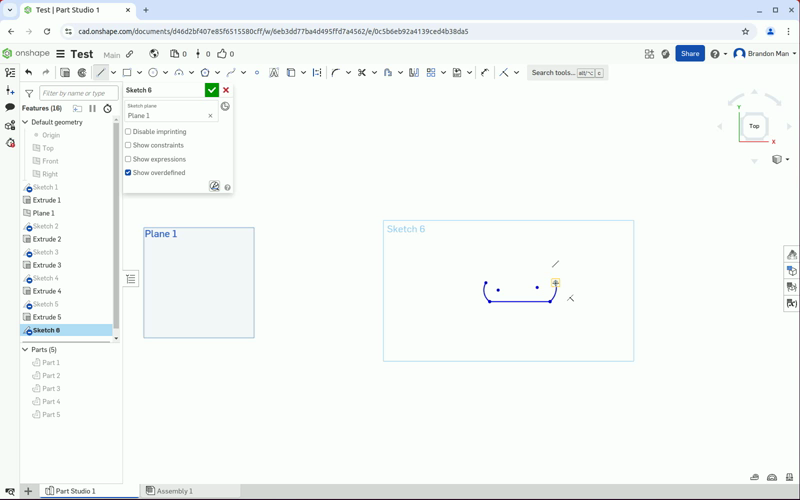
scroll(-6)
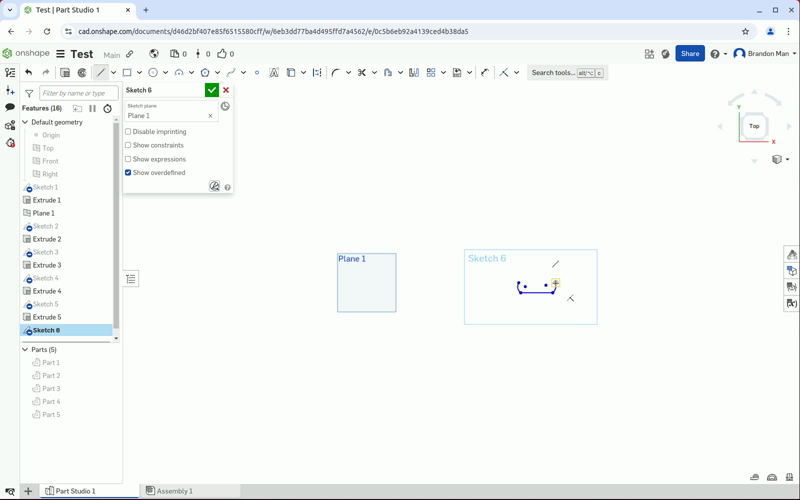
scroll(-6)
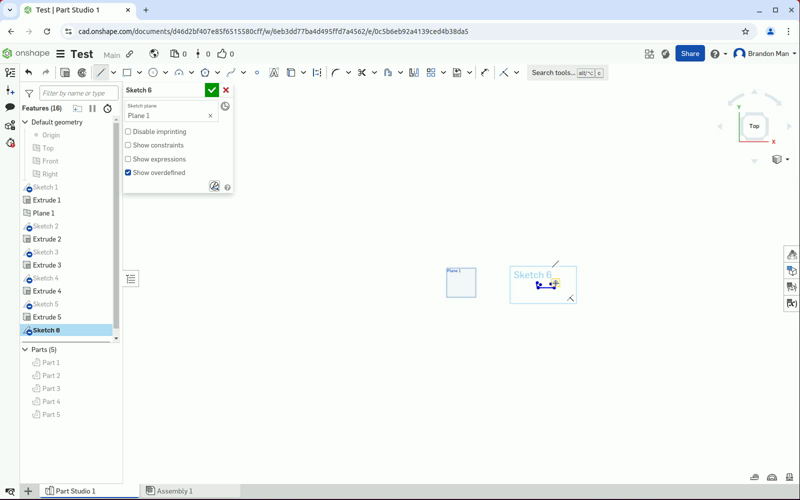
mouse_move(585, 282)
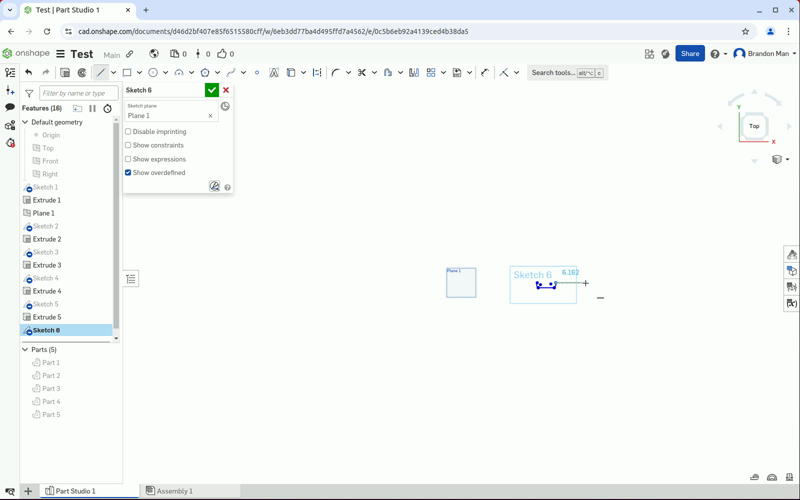
key_down(shift)
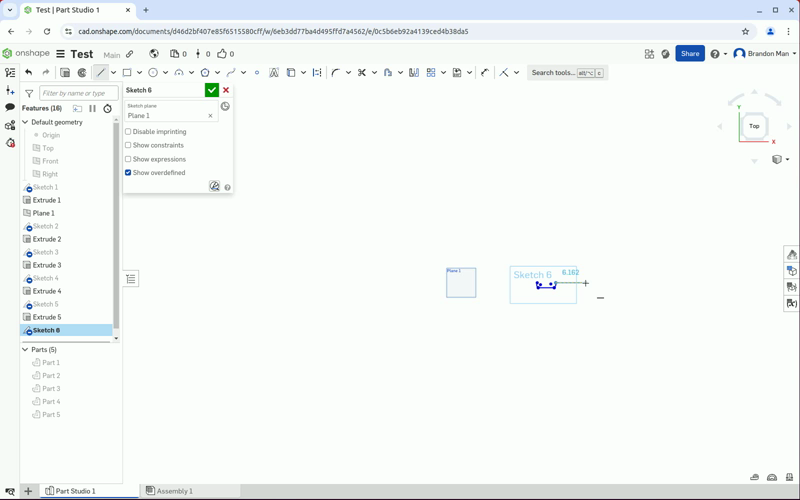
mouse_move(537, 282)
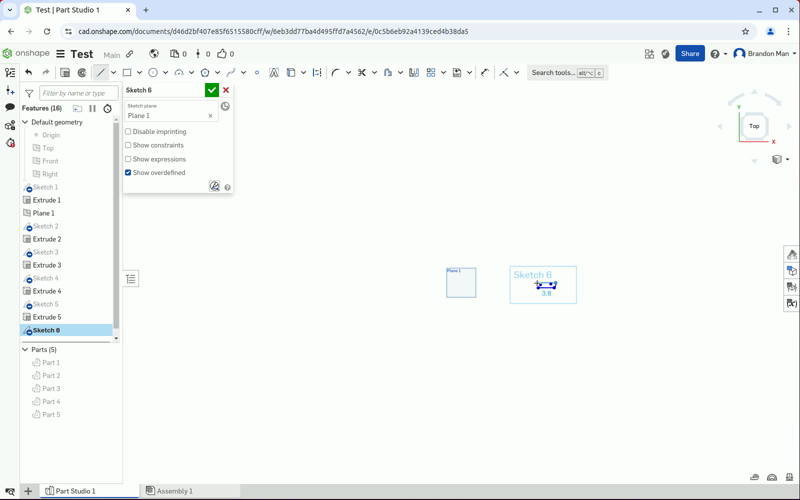
scroll(6)
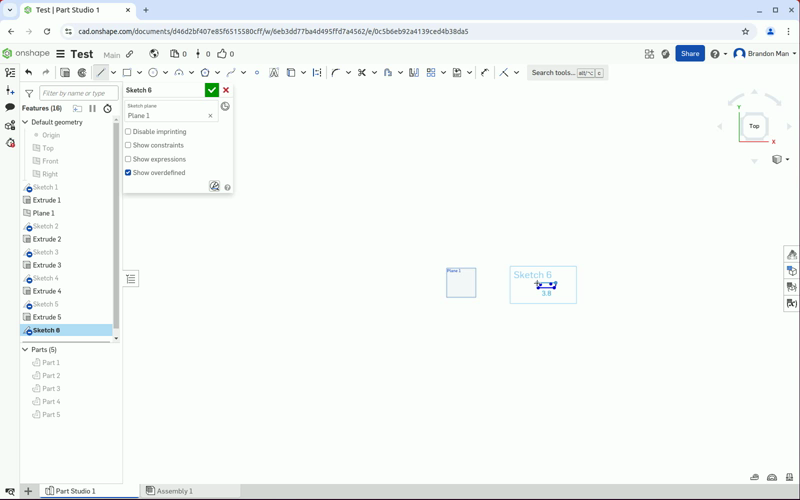
scroll(6)
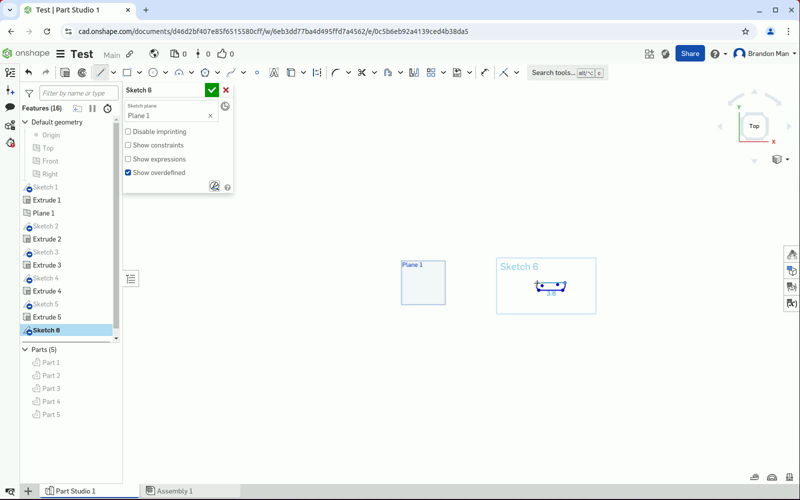
scroll(6)
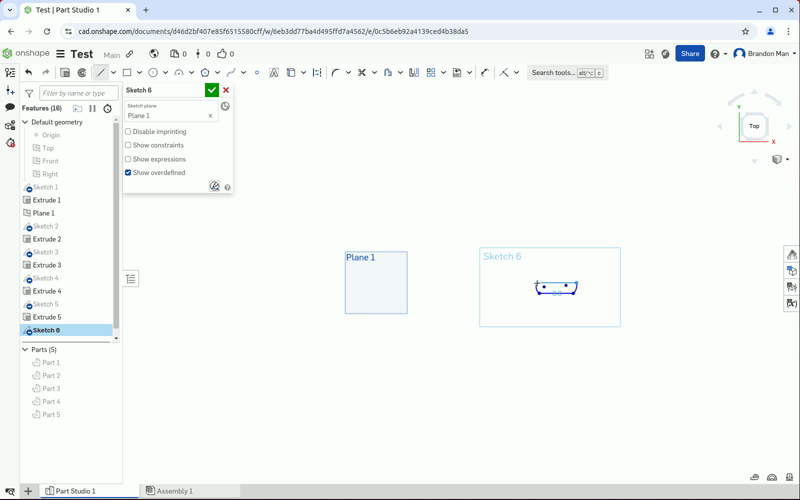
scroll(6)
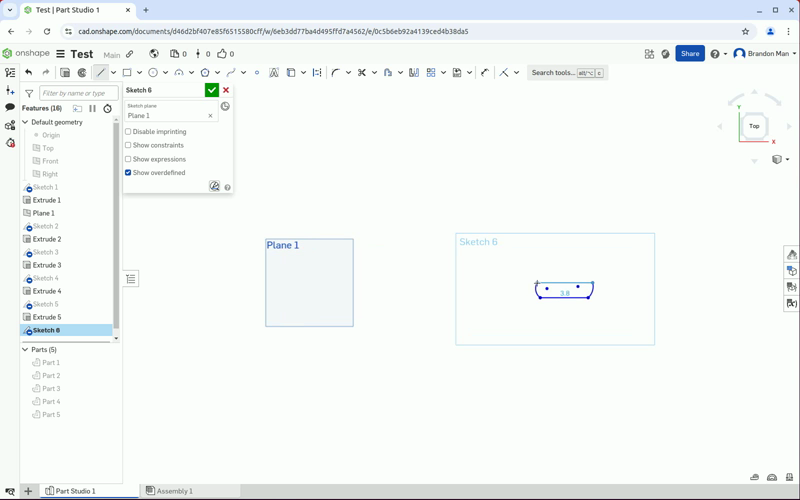
scroll(6)
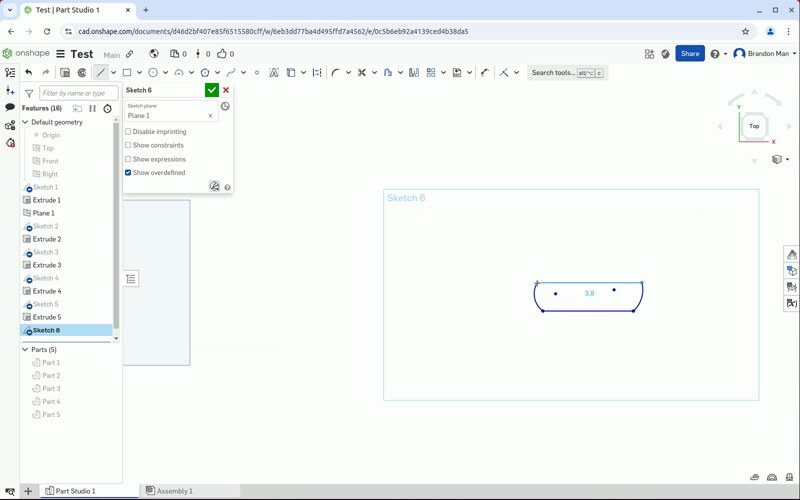
scroll(6)
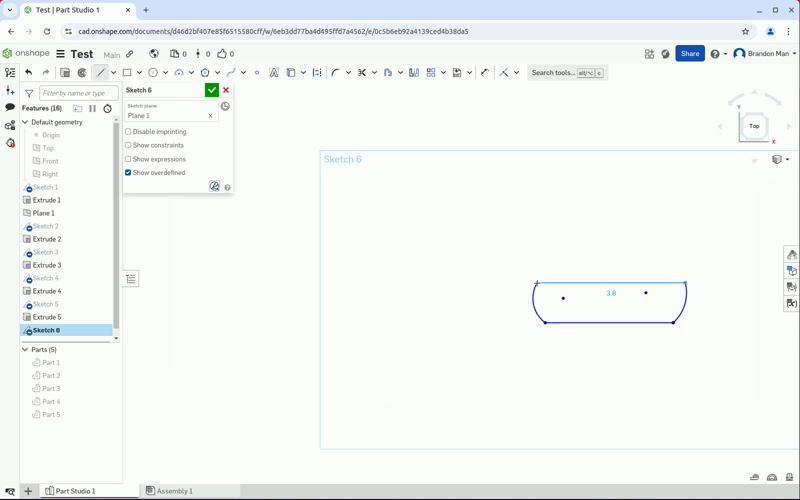
scroll(6)
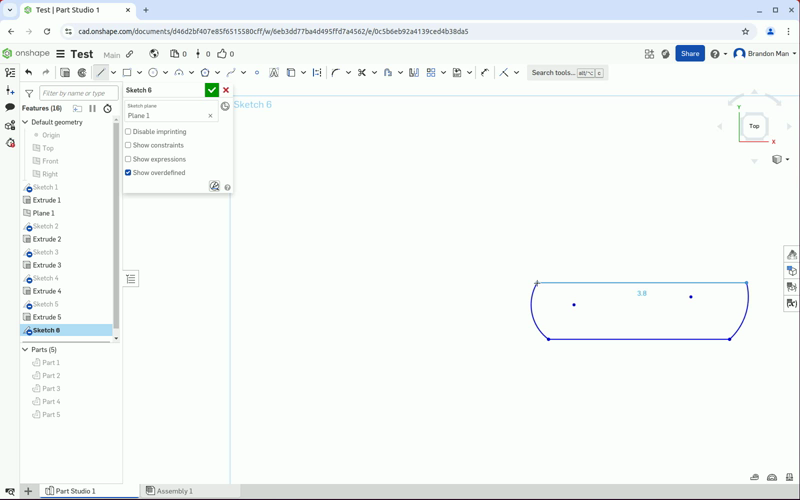
key_up(shift)
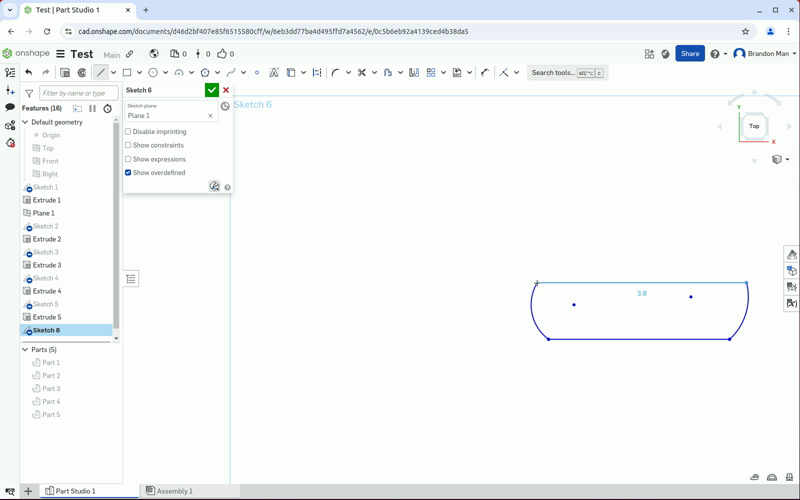
click(537, 282)
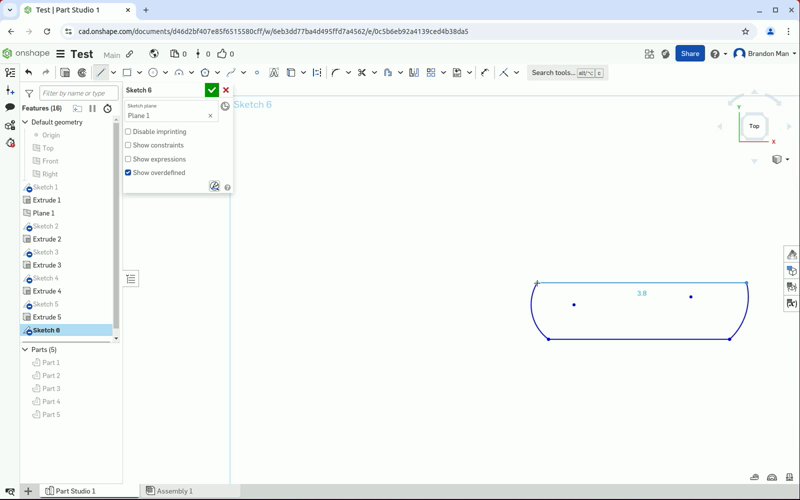
scroll(-6)
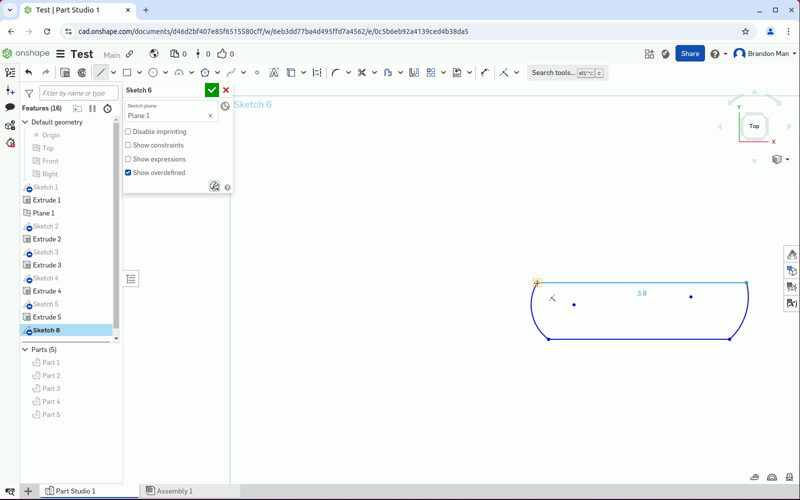
scroll(-6)
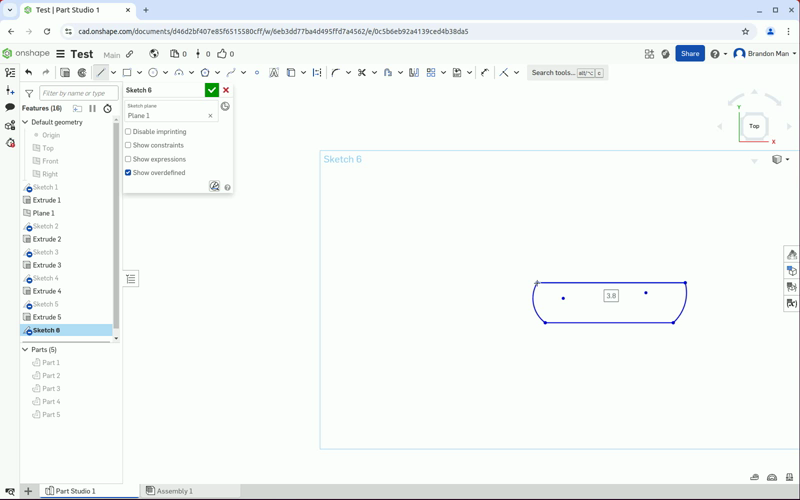
scroll(-6)
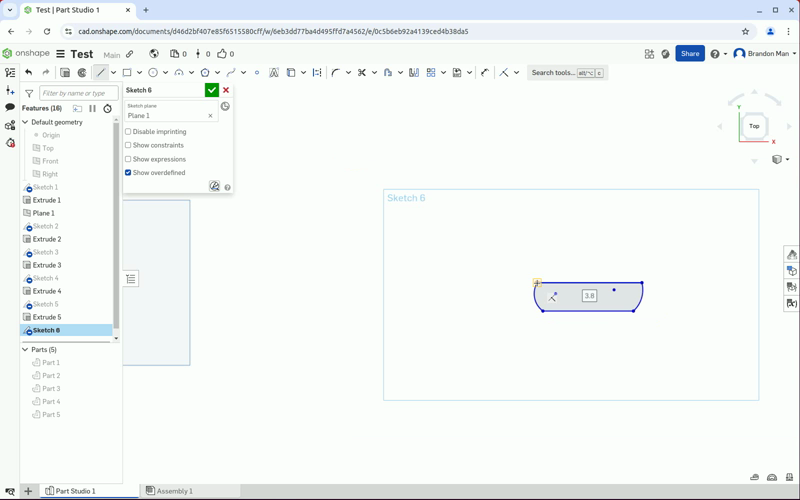
scroll(-6)
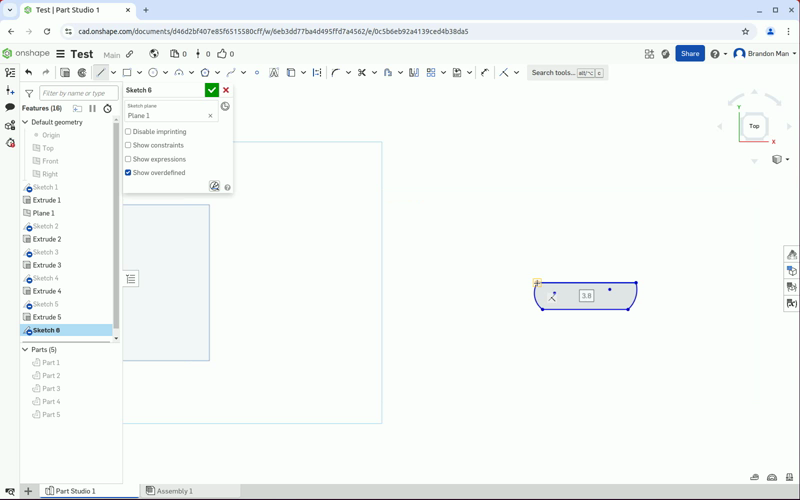
scroll(-6)
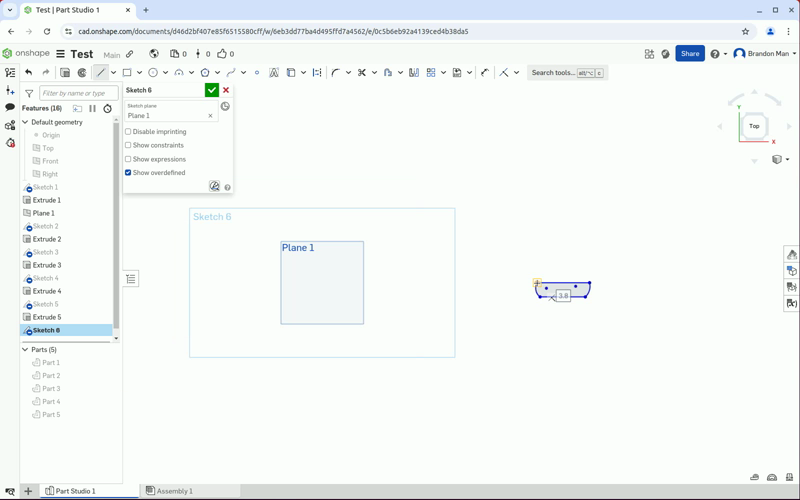
scroll(-6)
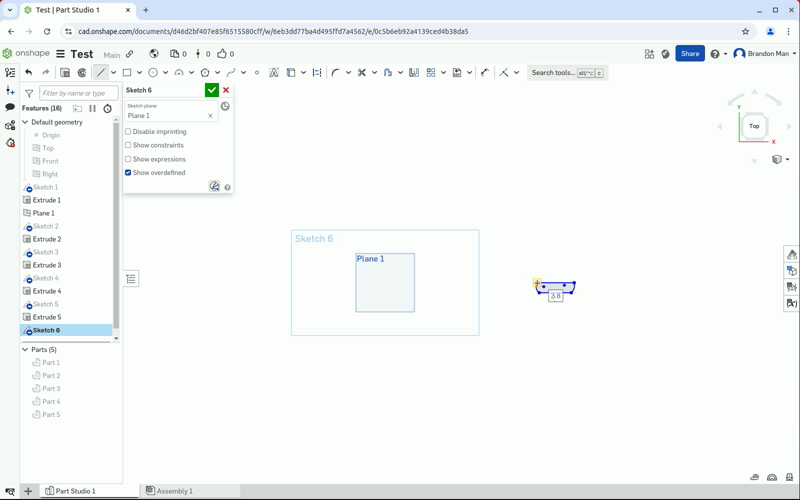
scroll(-6)
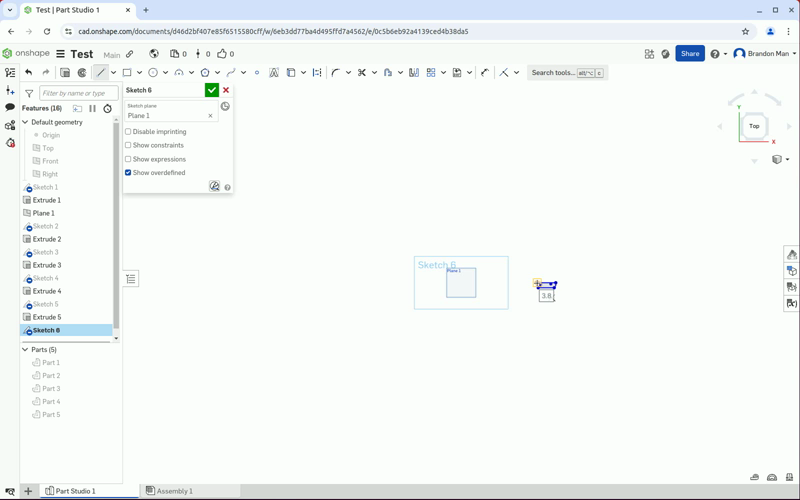
key(esc)
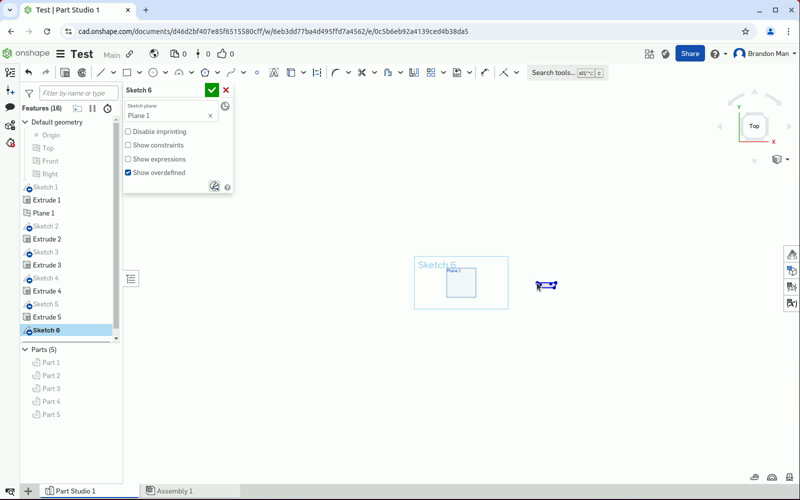
mouse_move(550, 283)
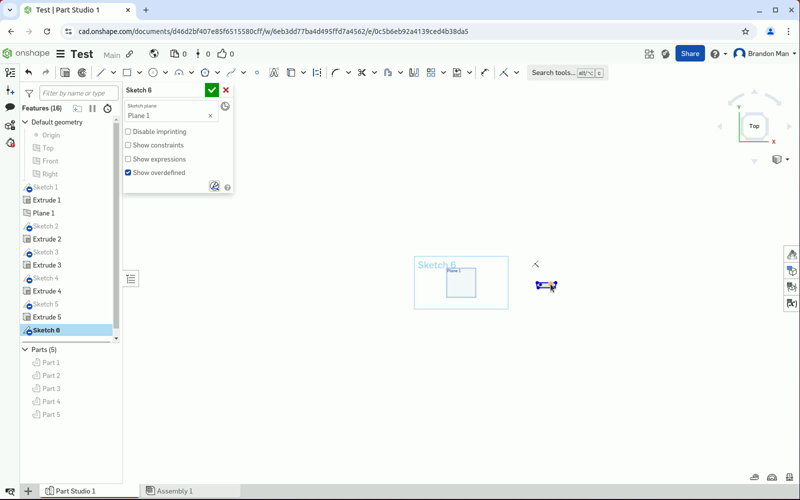
scroll(6)
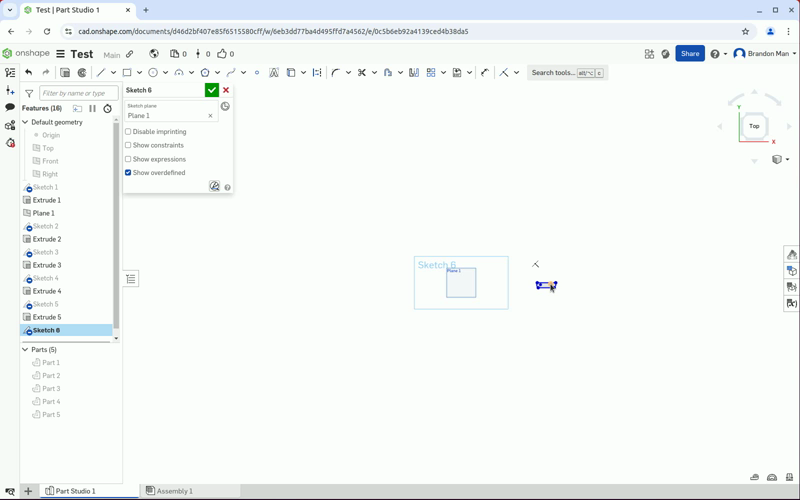
scroll(6)
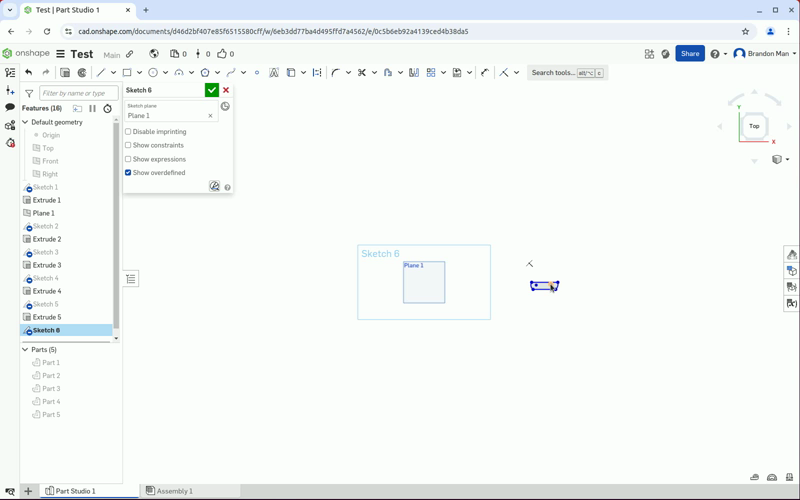
scroll(6)
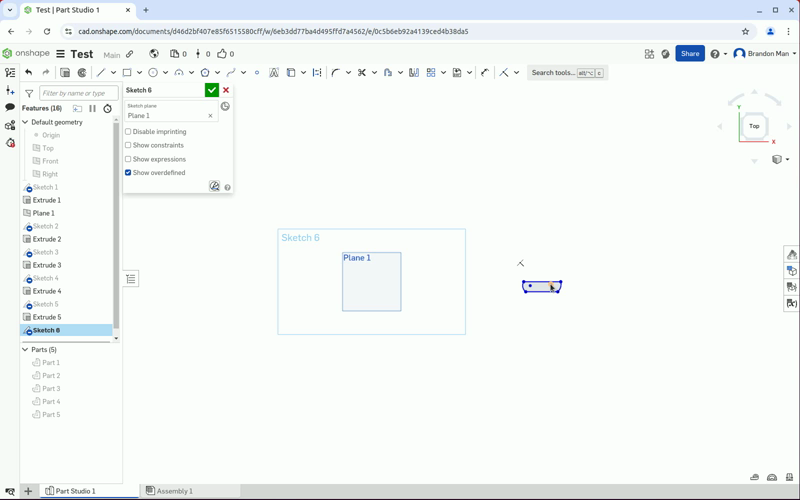
scroll(6)
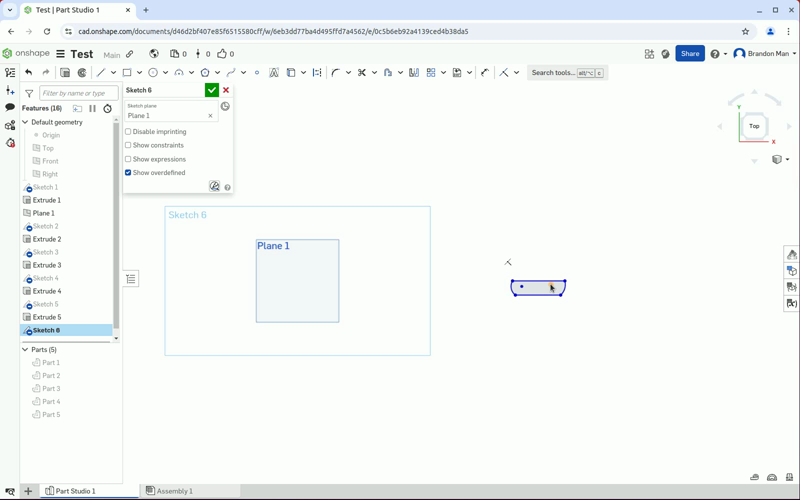
scroll(6)
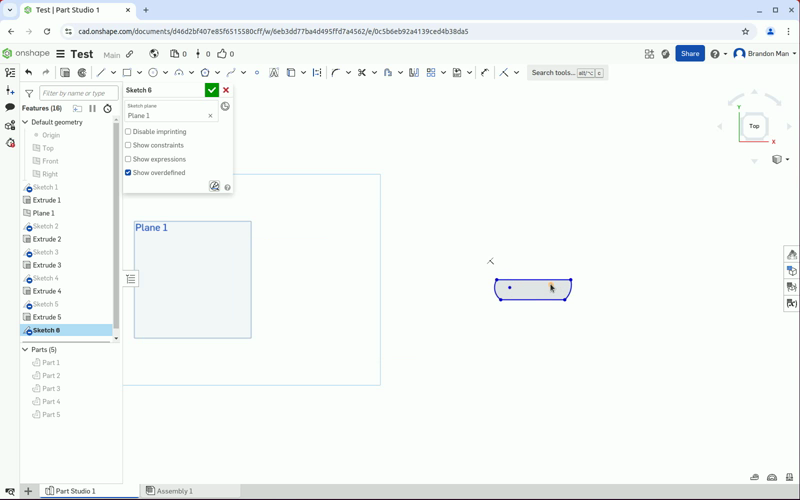
scroll(6)
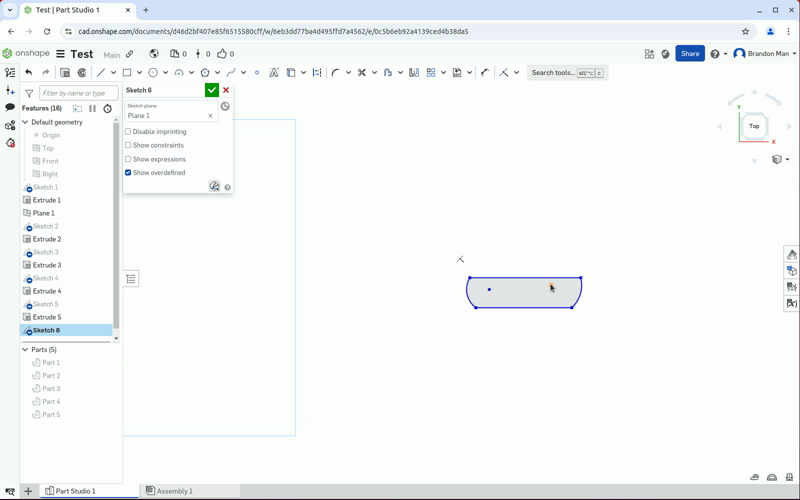
scroll(6)
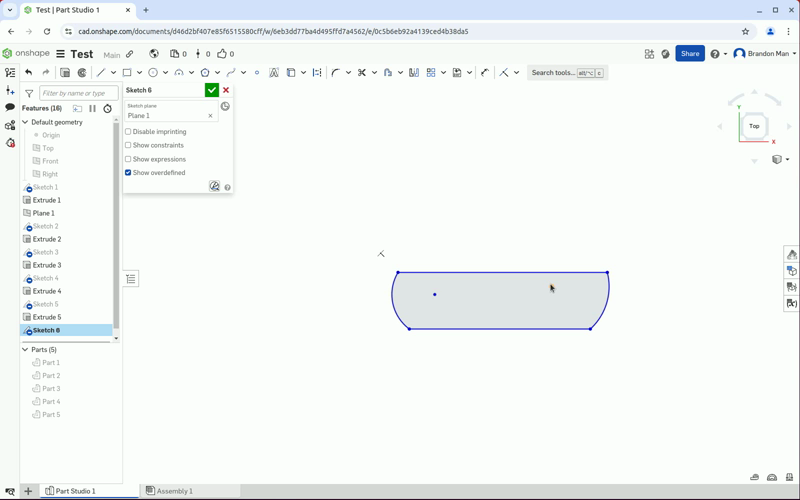
click(550, 283)
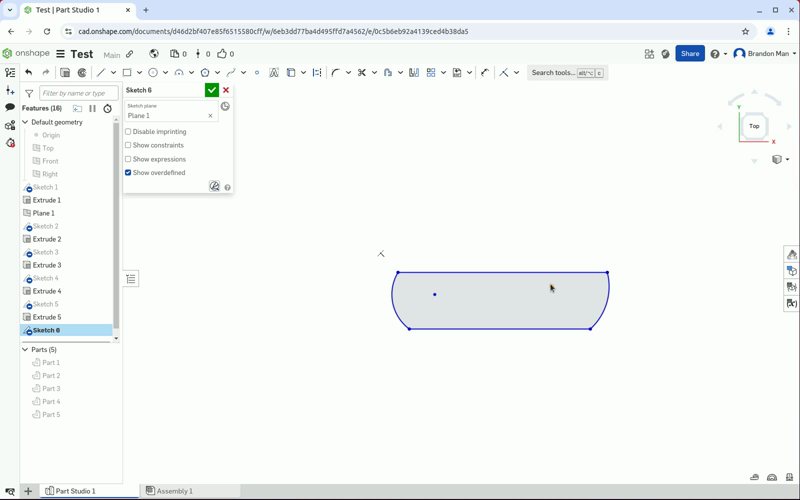
scroll(-6)
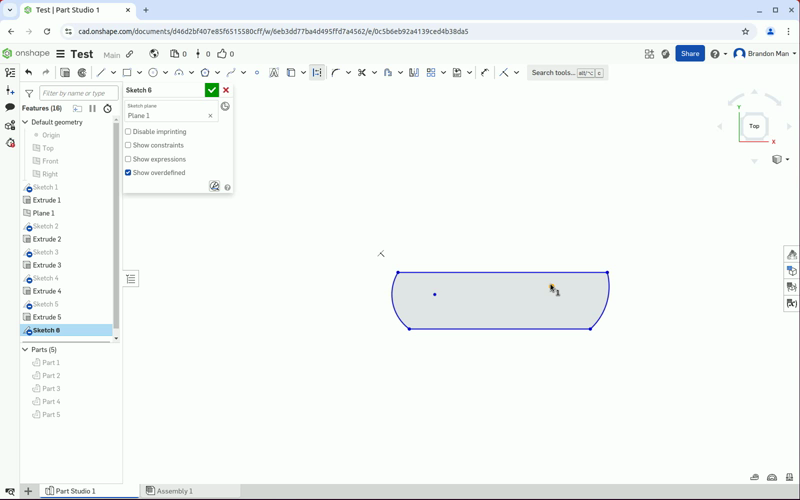
scroll(-6)
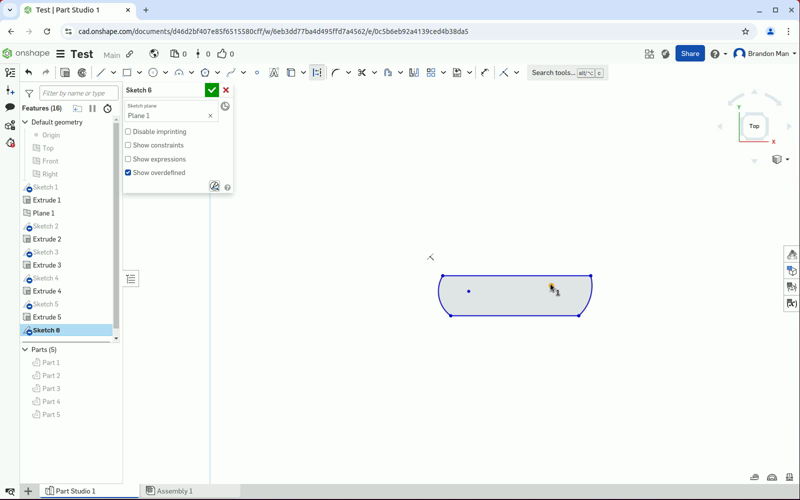
scroll(-6)
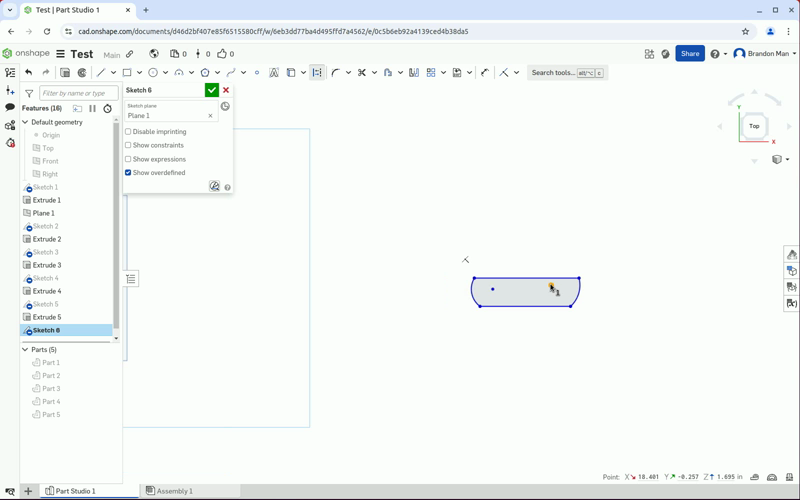
scroll(-6)
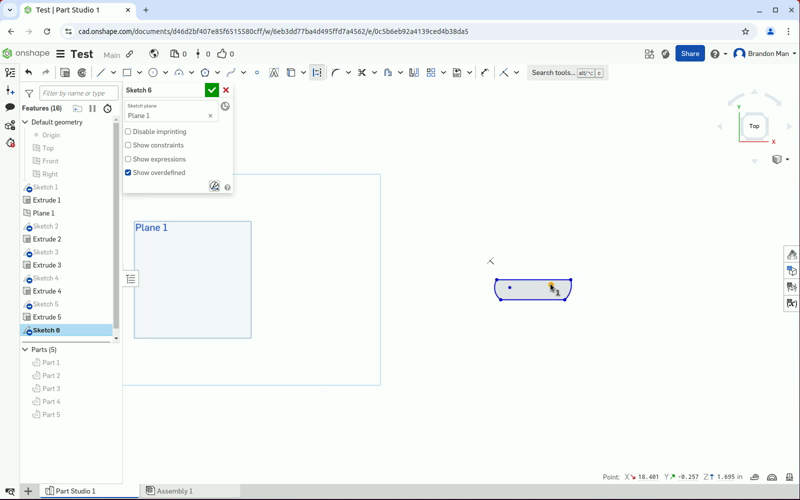
scroll(-6)
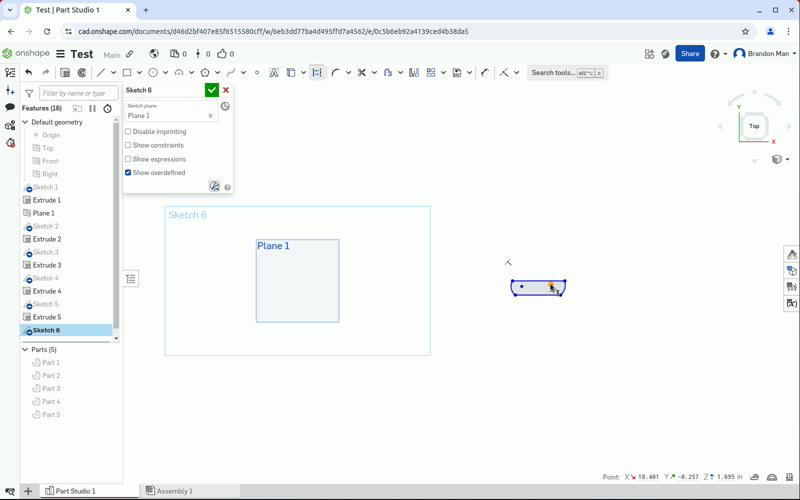
scroll(-6)
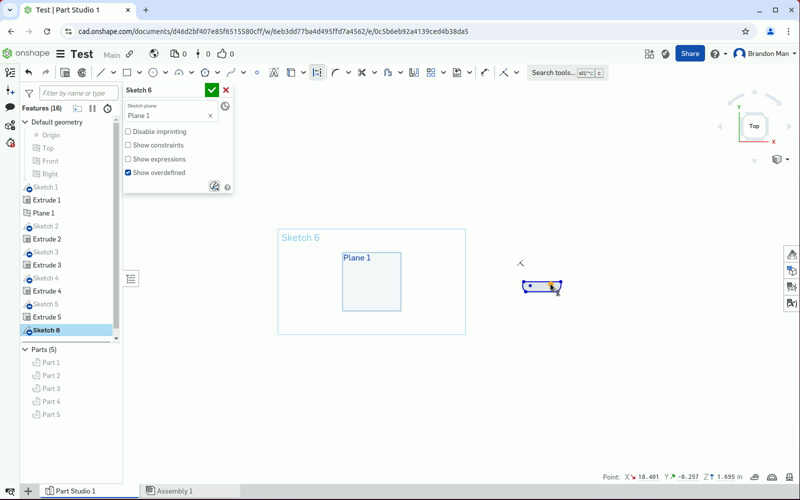
scroll(-6)
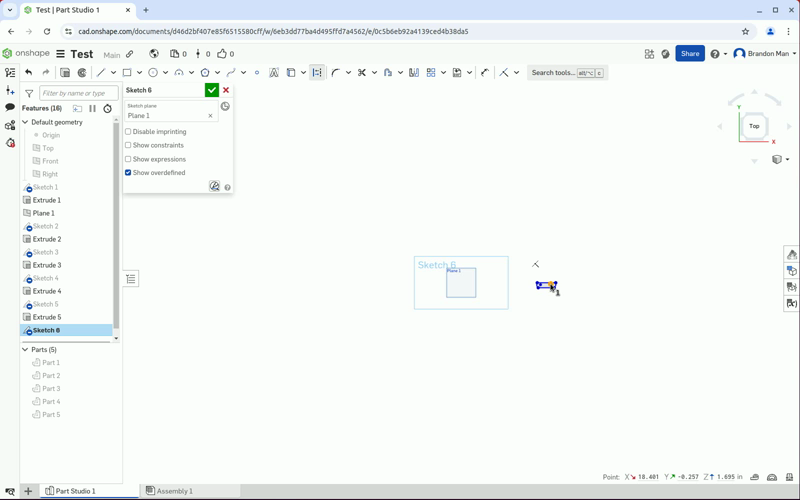
mouse_move(73, 352)
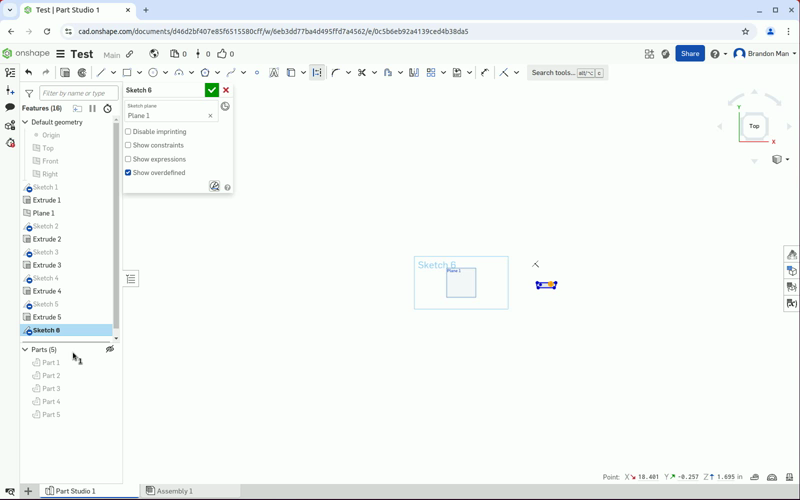
key(shift+y)
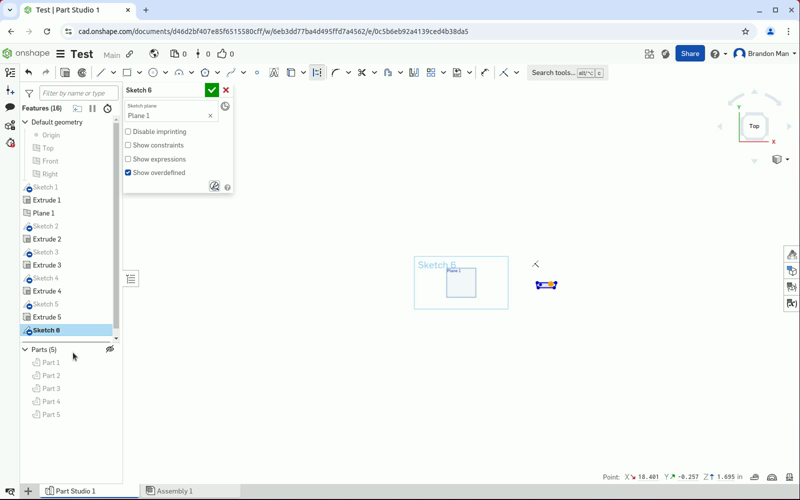
key(shift+e)
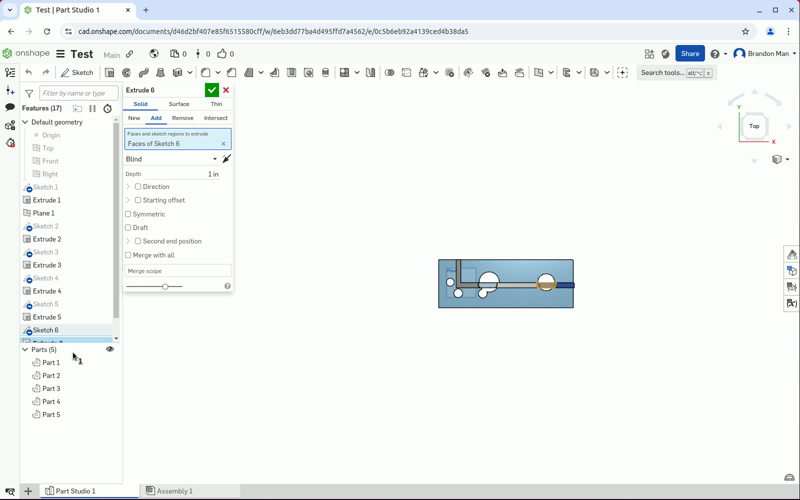
mouse_move(143, 106)
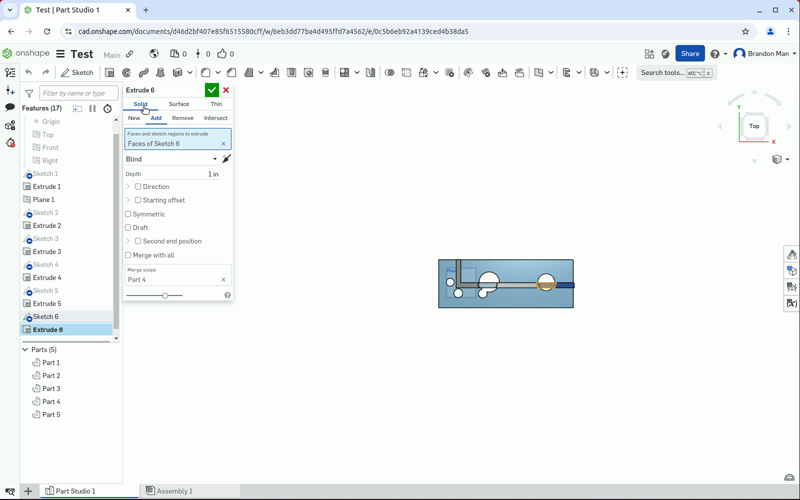
click(143, 106)
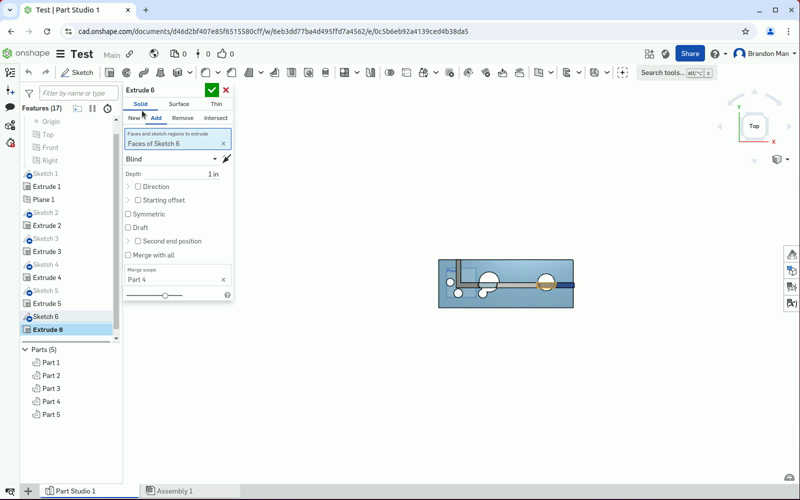
mouse_move(137, 120)
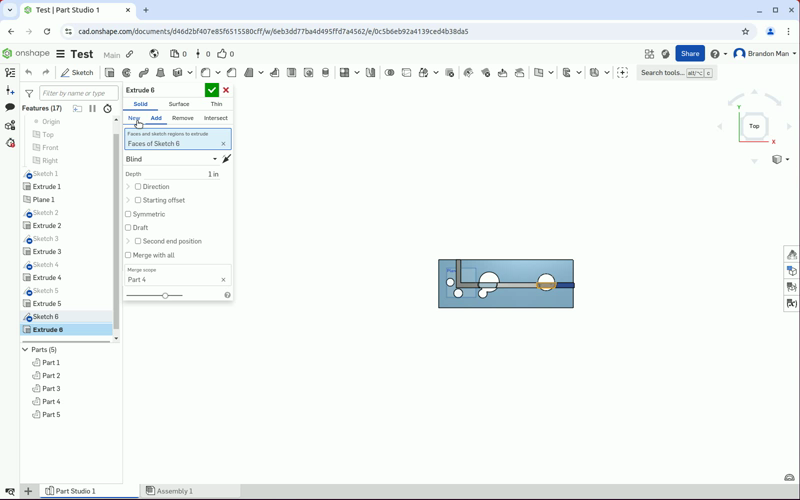
click(137, 120)
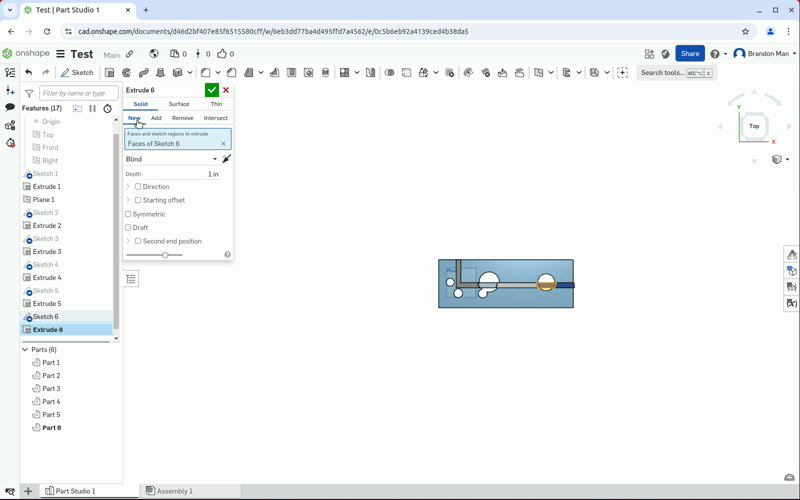
key(tab, 4)
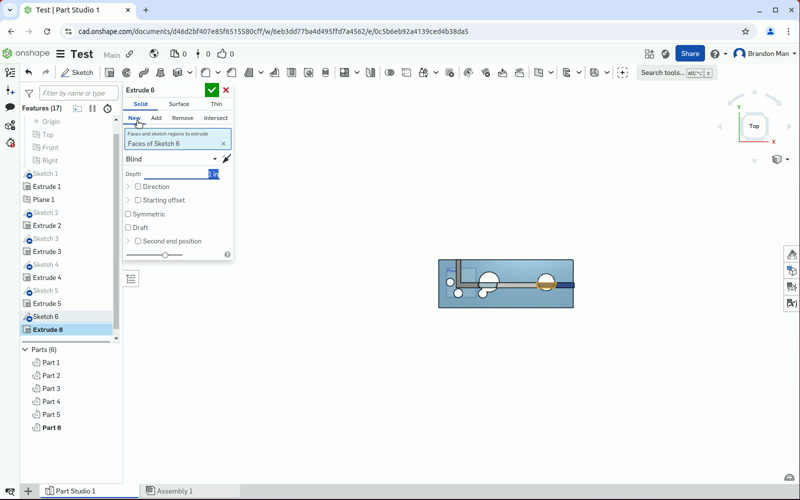
text(11.554)
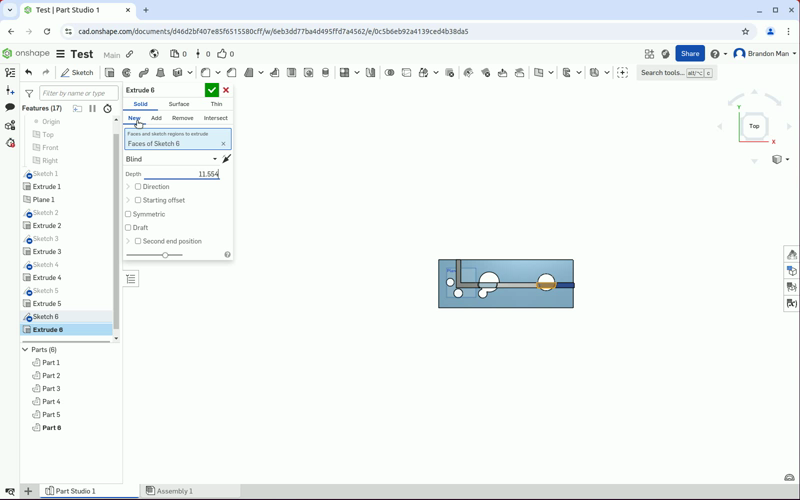
key(enter)
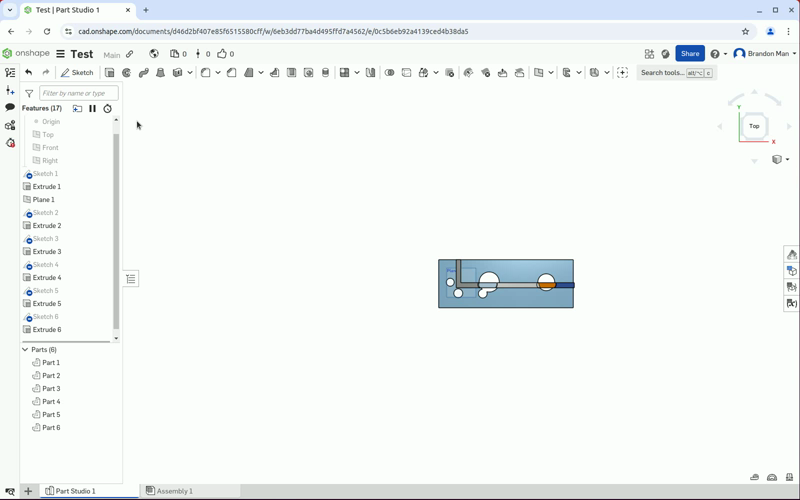
key(shift+h)
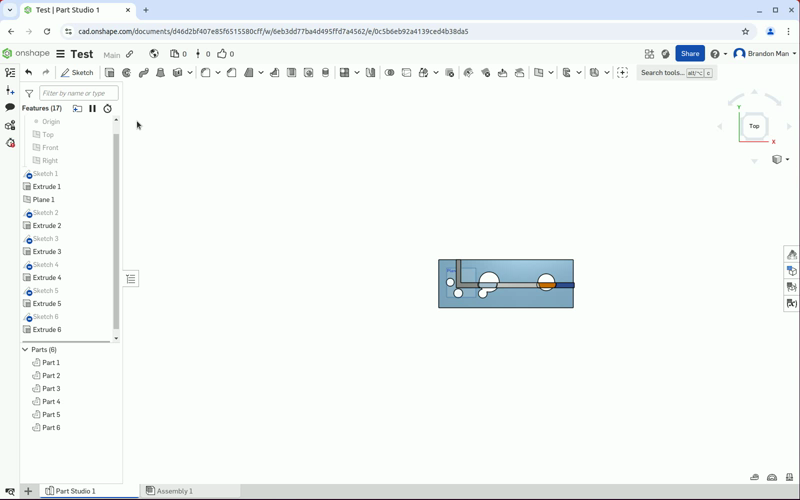
key(shift+h)
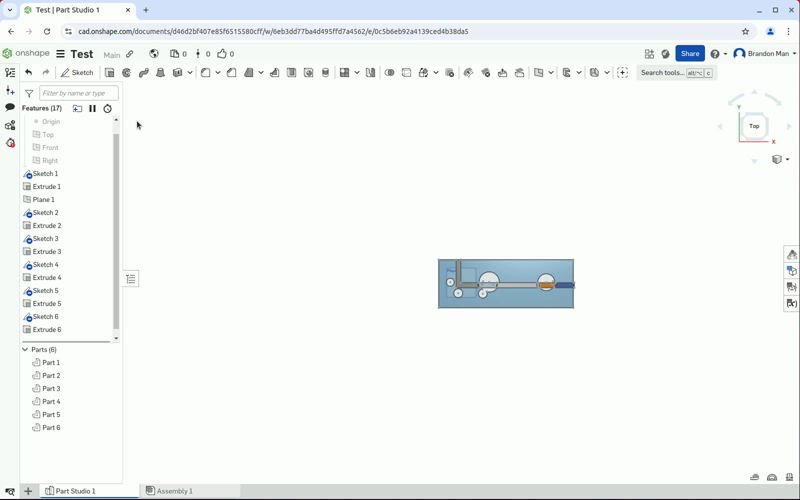
key(shift+7)
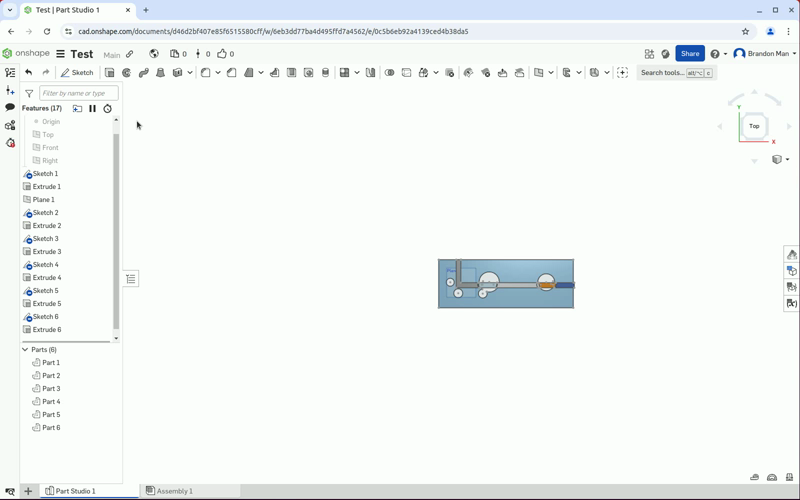
key(up, 3)
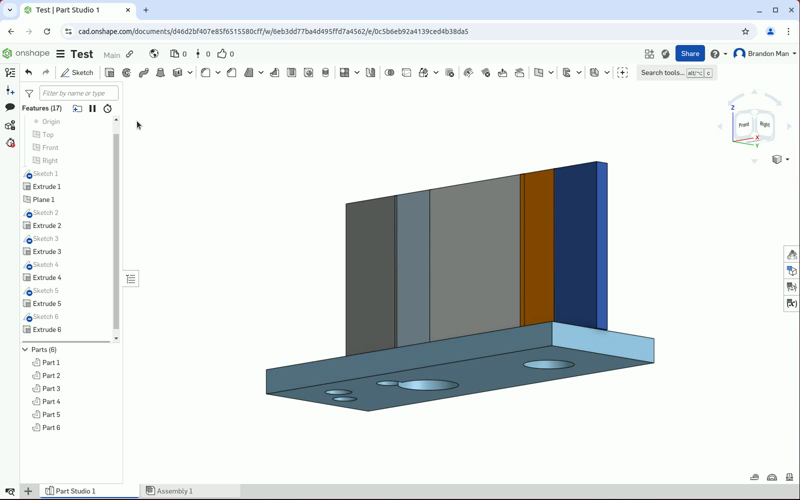
key(left, 3)
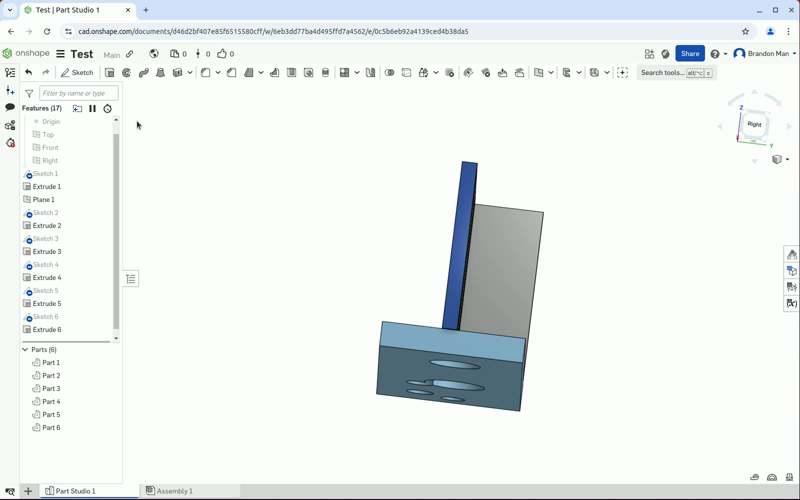
key(right, 3)
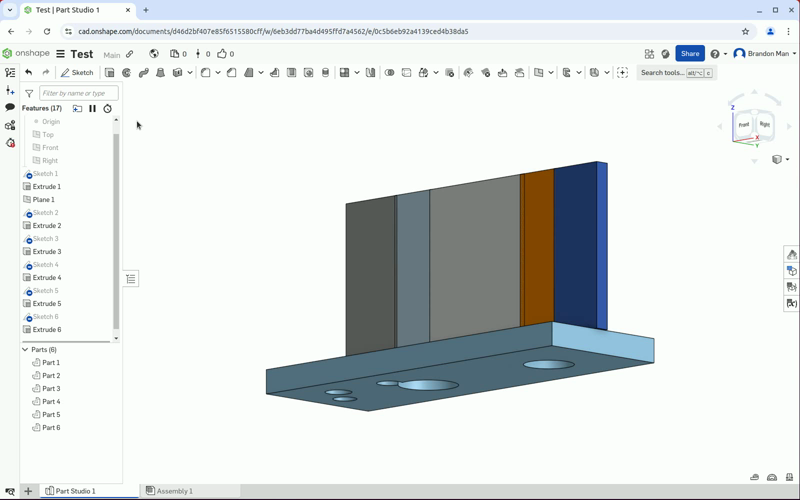
key(down, 3)
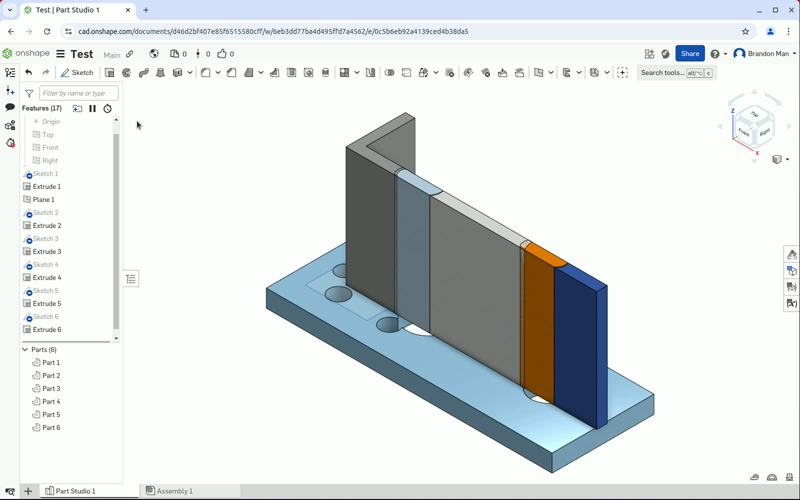
mouse_move(69, 176)
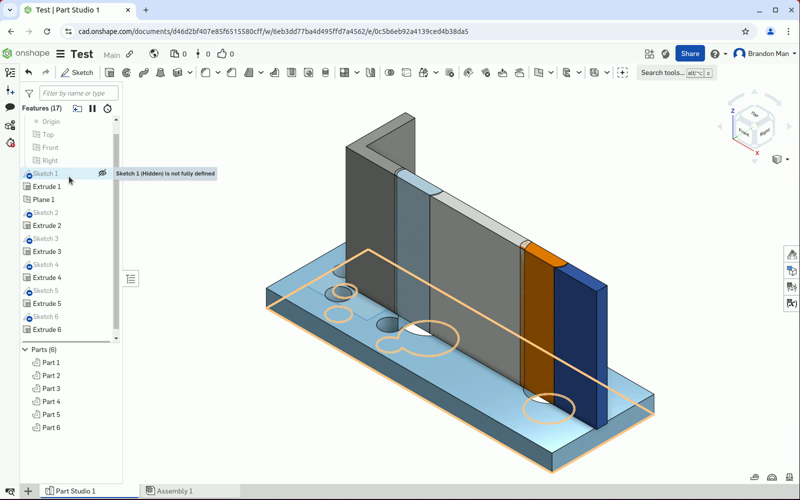
click(69, 176)